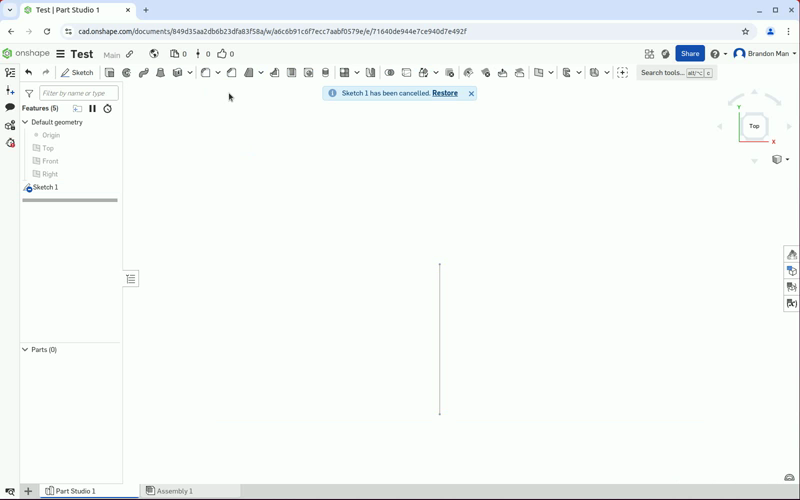
key(shift+h)
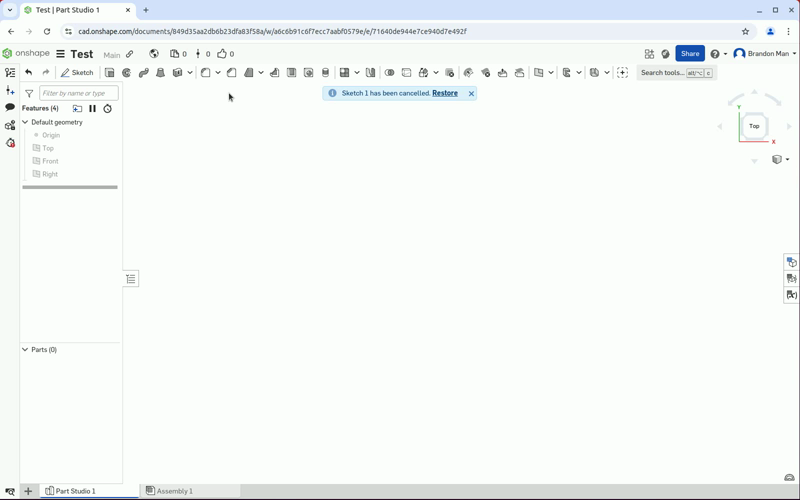
mouse_move(73, 352)
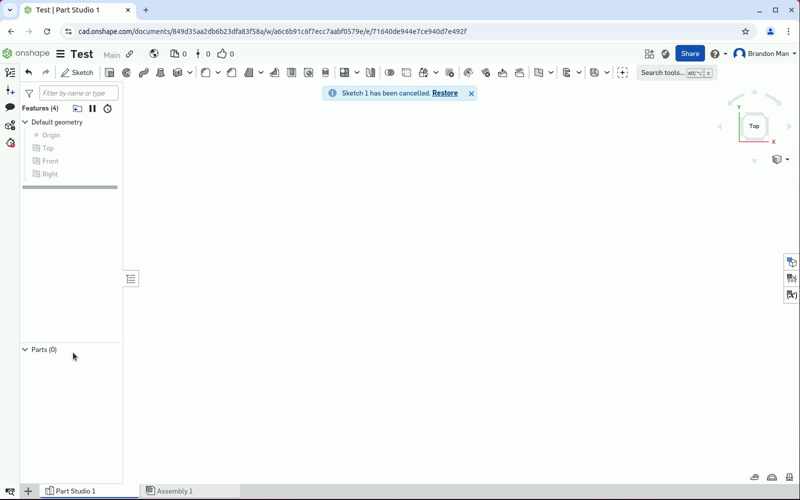
key(y)
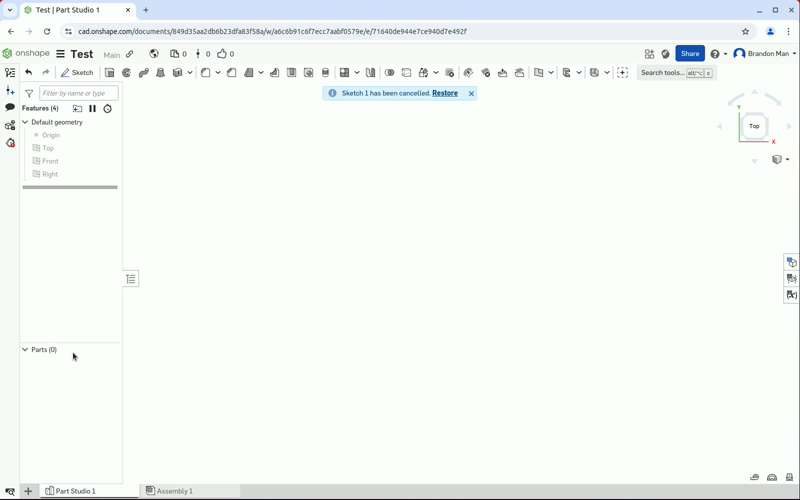
key(shift+p)
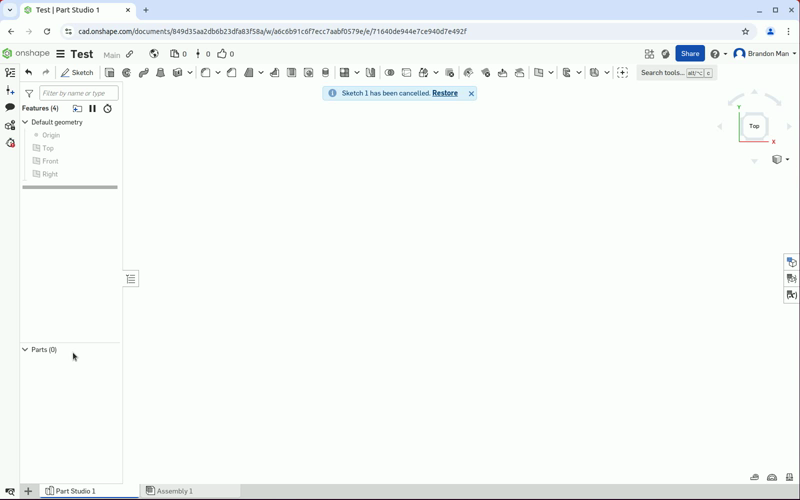
key(space)
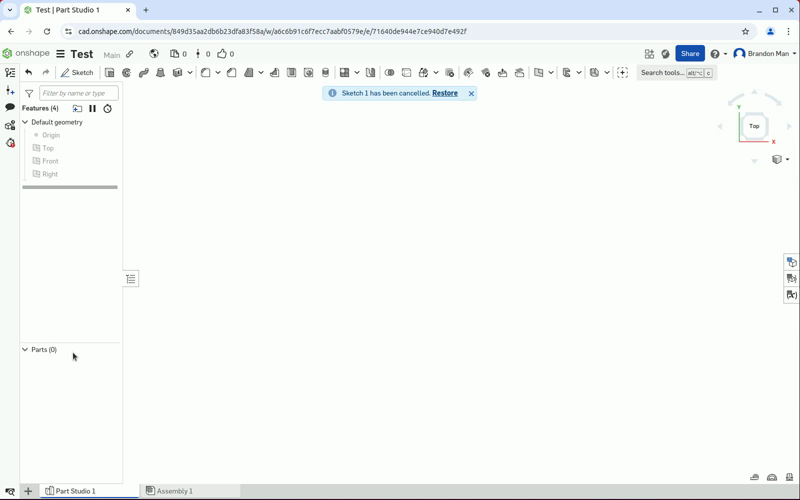
key_down(shift)
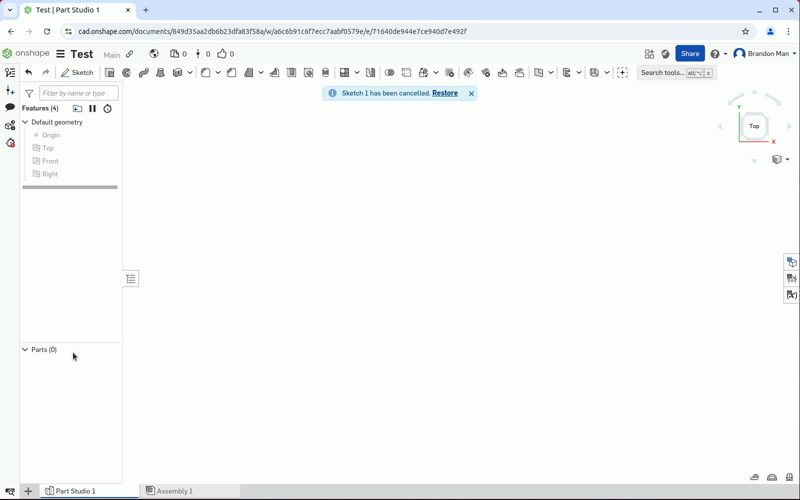
key(up)
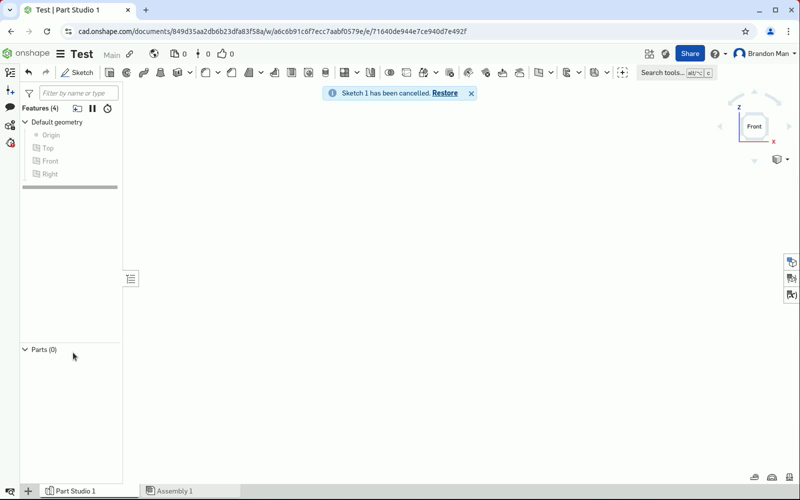
key_up(shift)
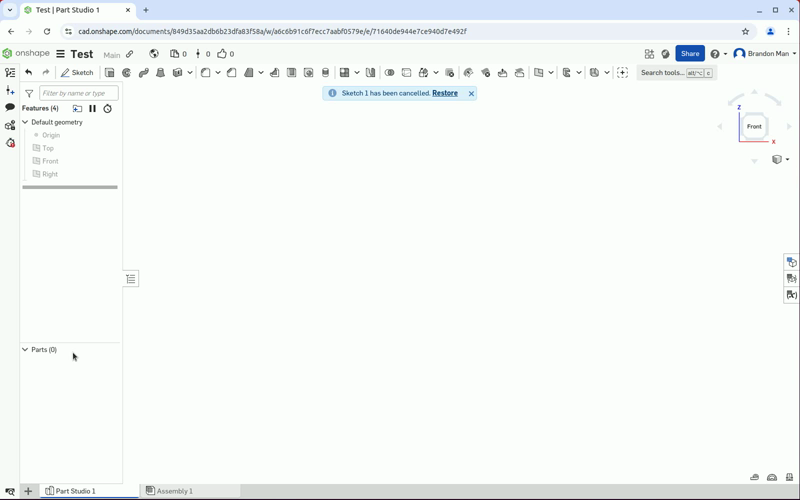
mouse_move(73, 352)
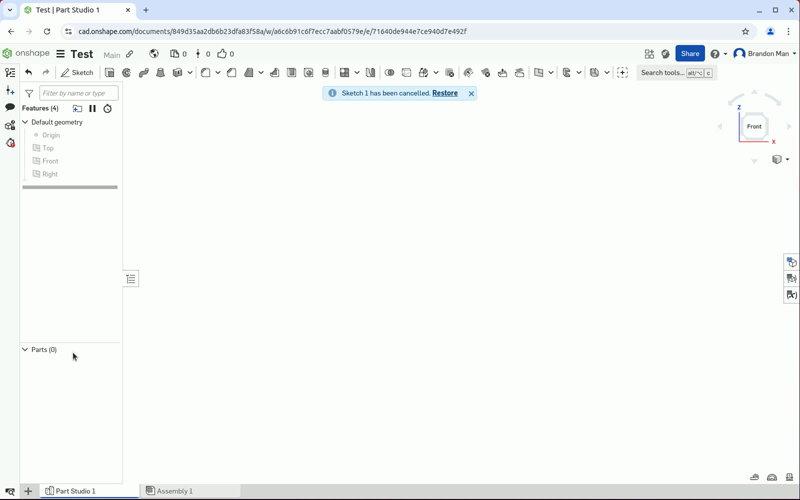
key(shift+y)
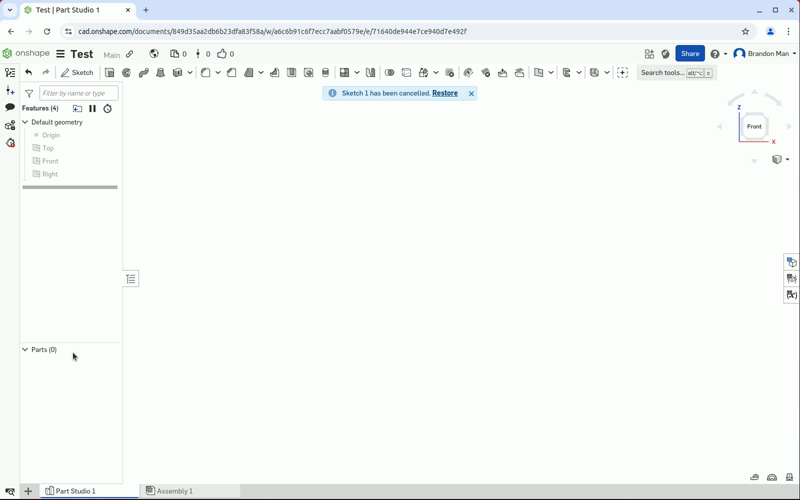
key(shift+s)
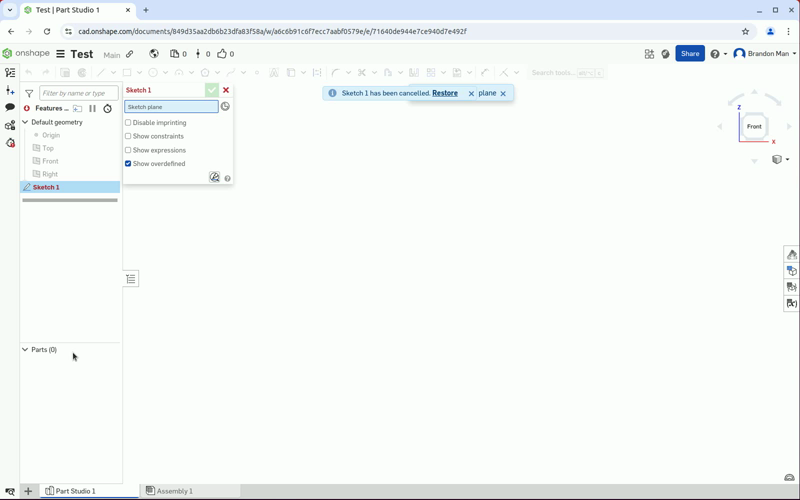
mouse_move(73, 163)
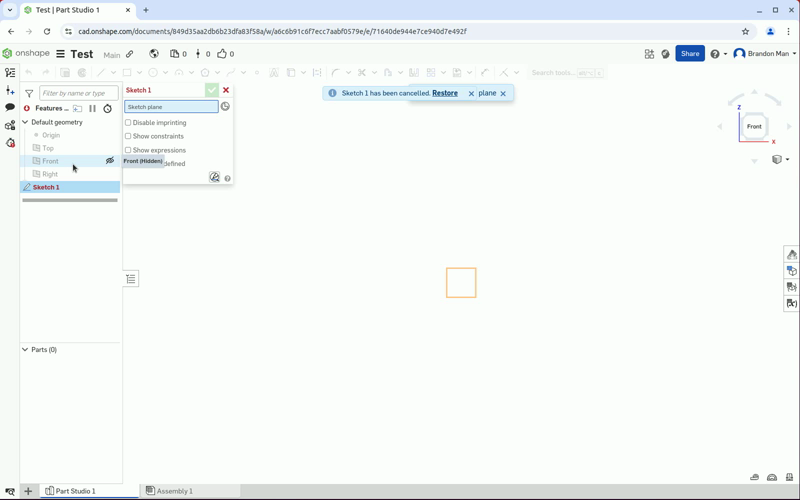
click(73, 163)
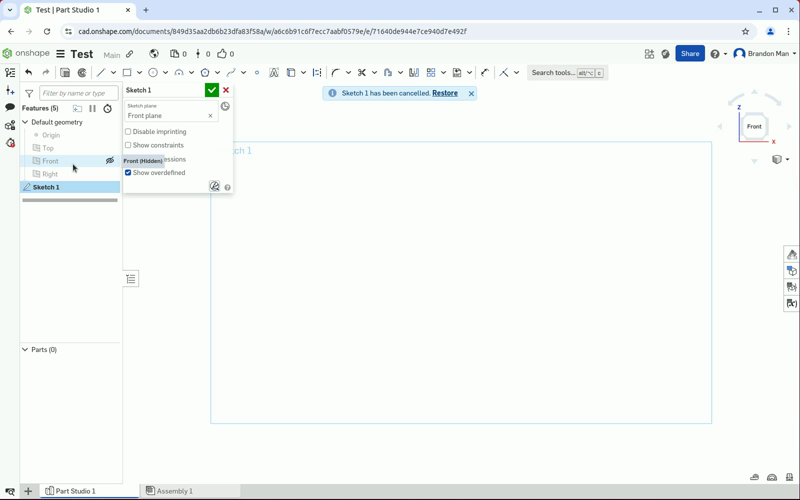
mouse_move(73, 352)
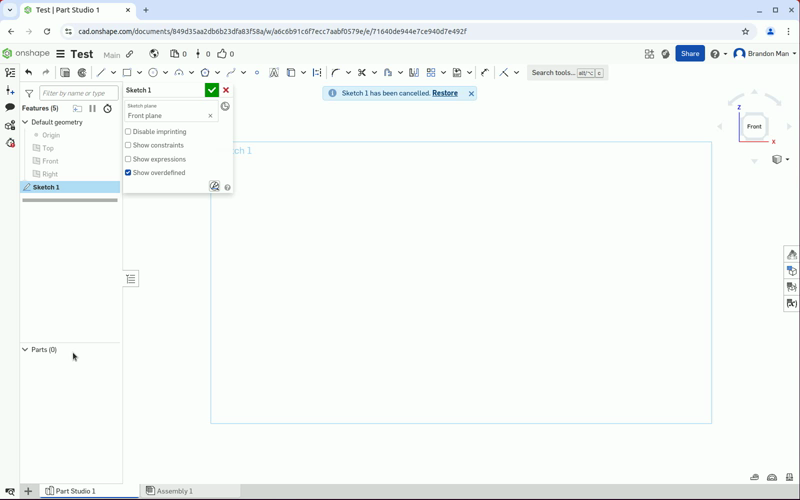
key(y)
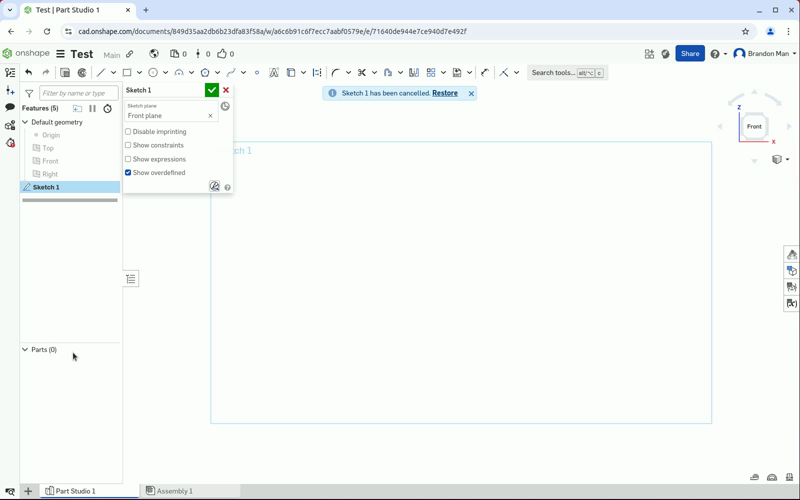
key(l)
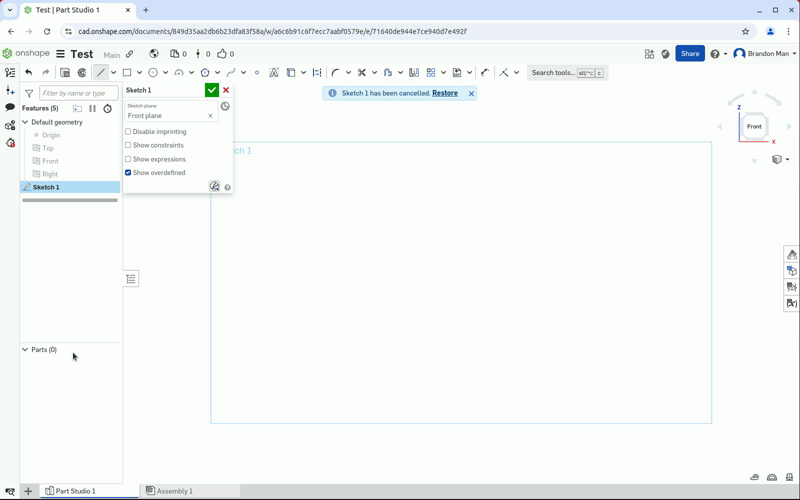
key_down(shift)
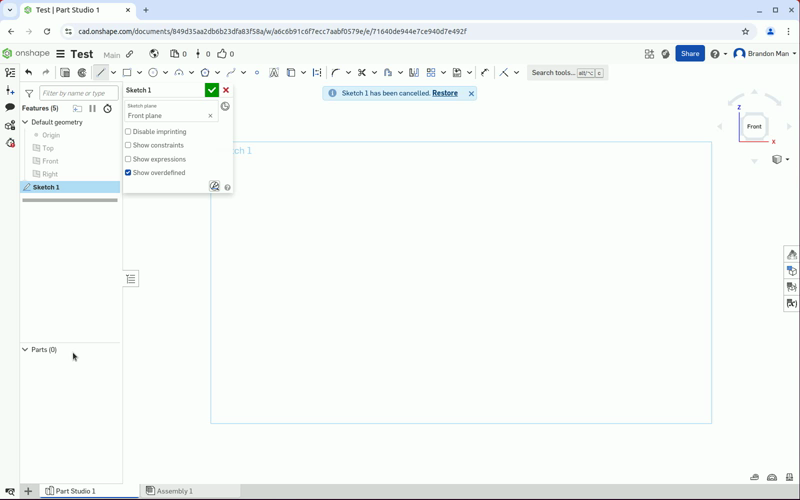
mouse_move(439, 282)
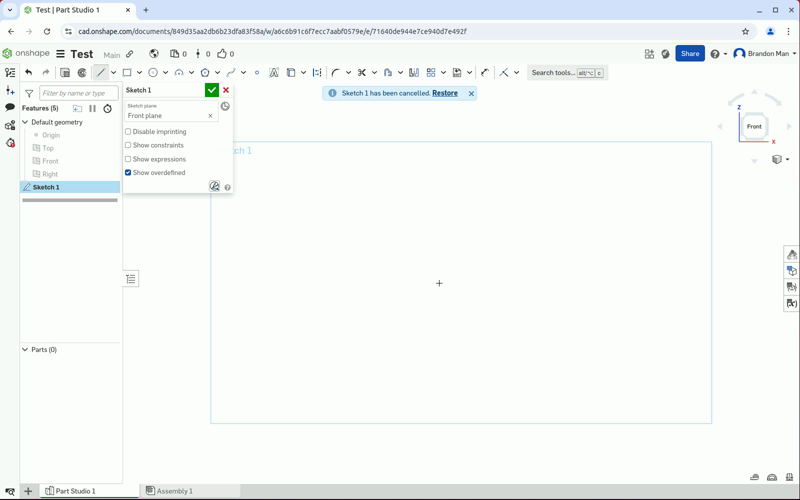
click(439, 282)
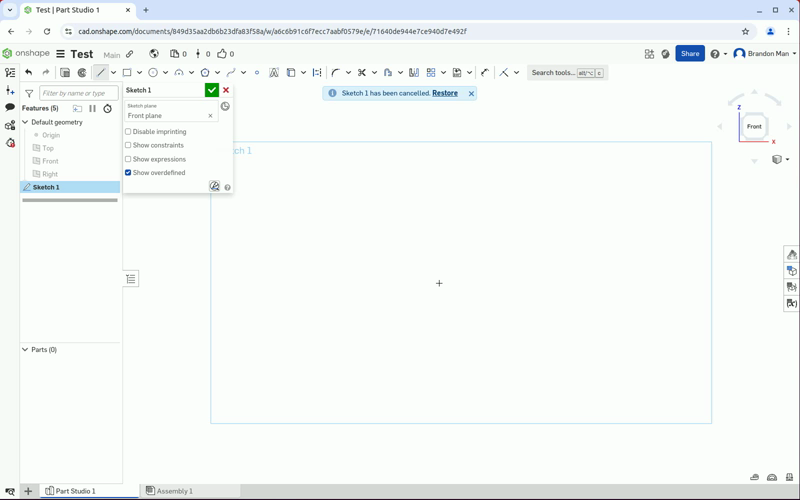
key_up(shift)
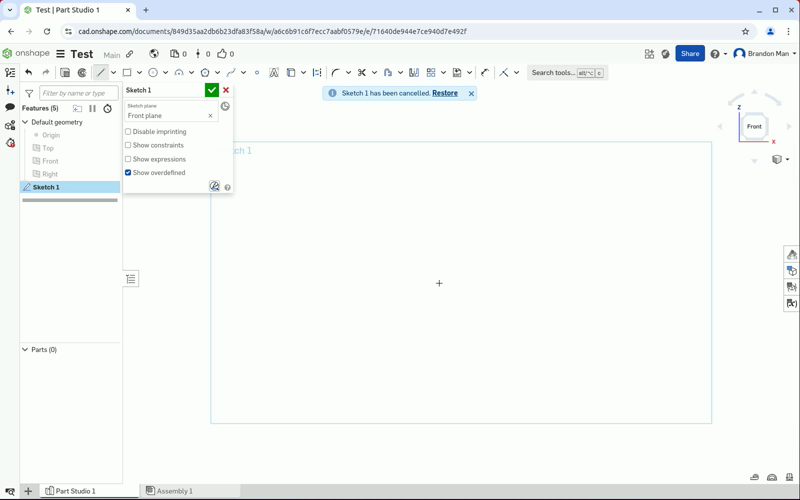
key_down(shift)
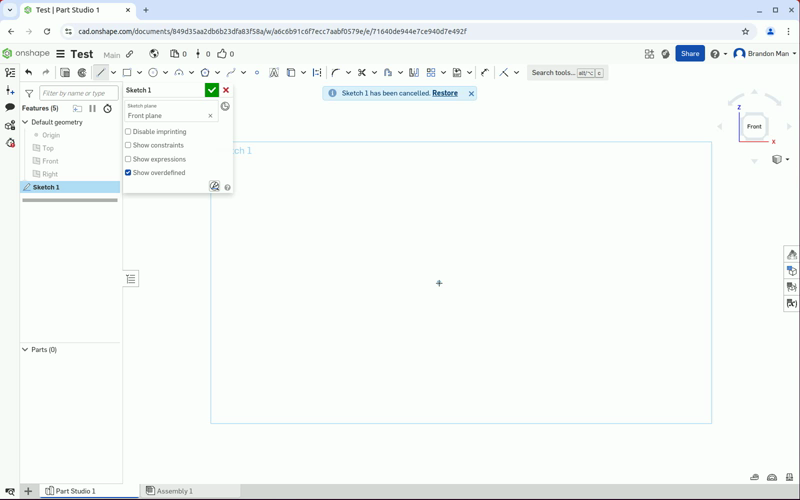
mouse_move(469, 282)
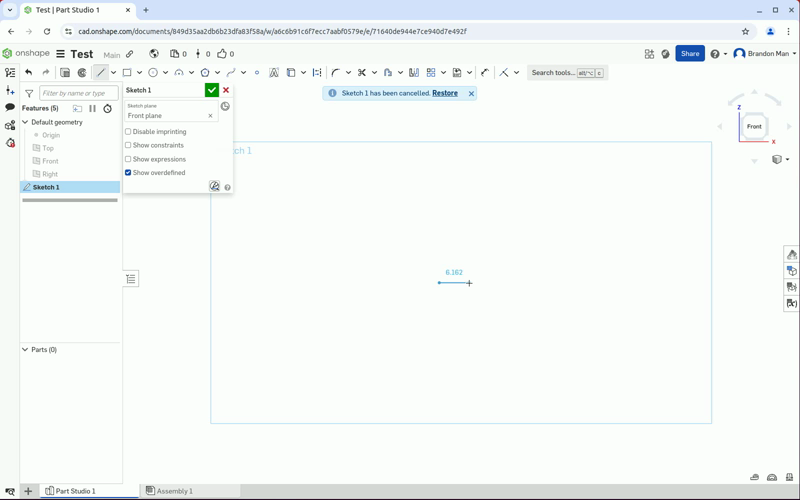
mouse_move(442, 282)
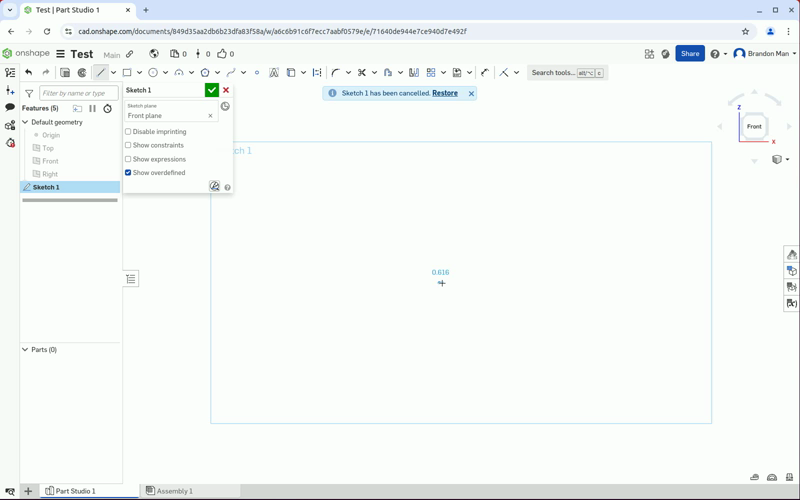
scroll(6)
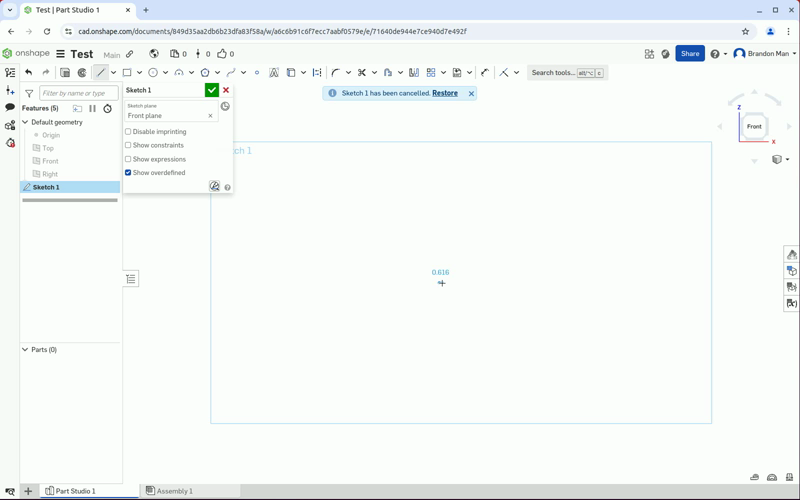
scroll(6)
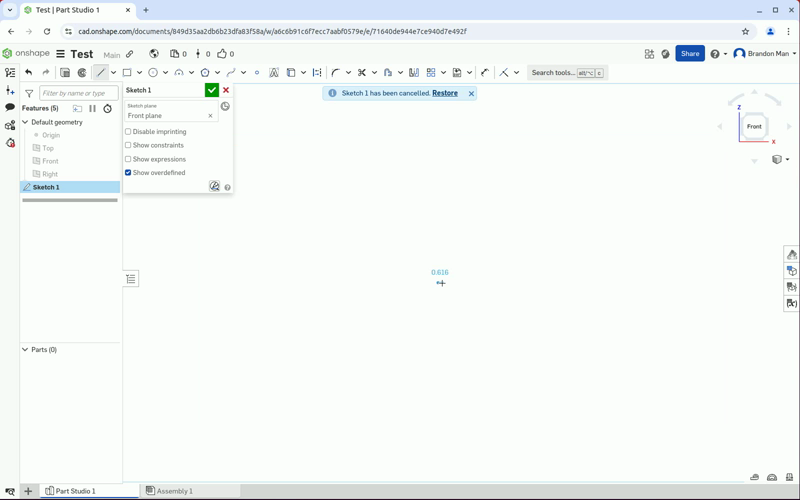
scroll(6)
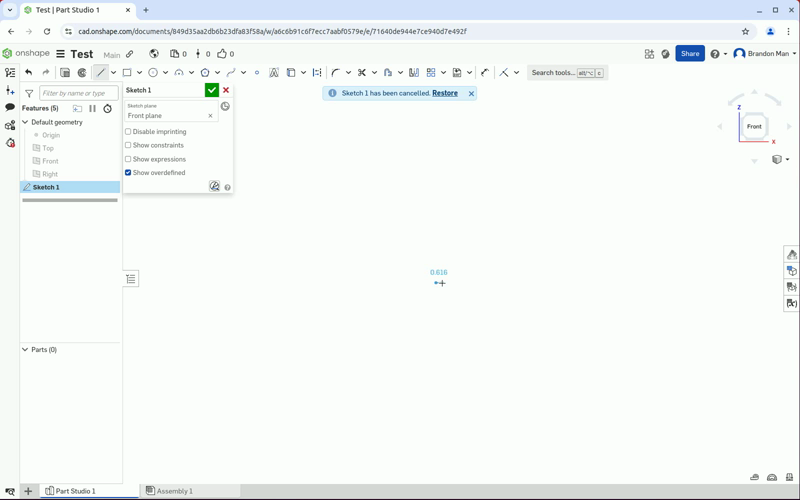
scroll(6)
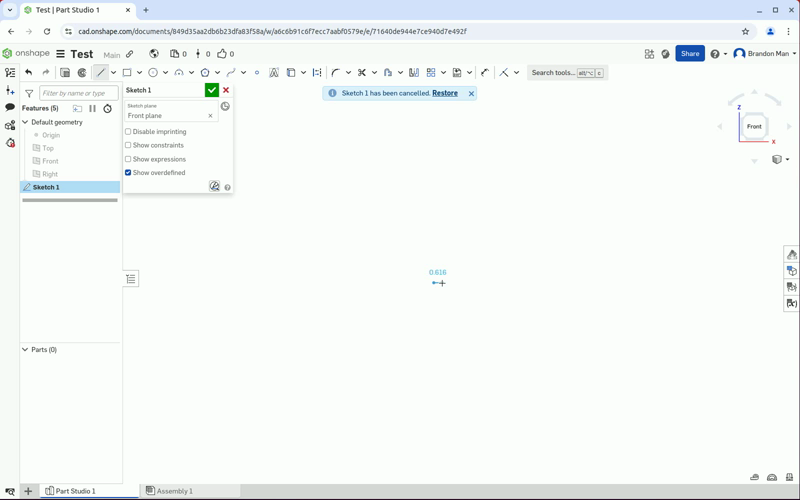
scroll(6)
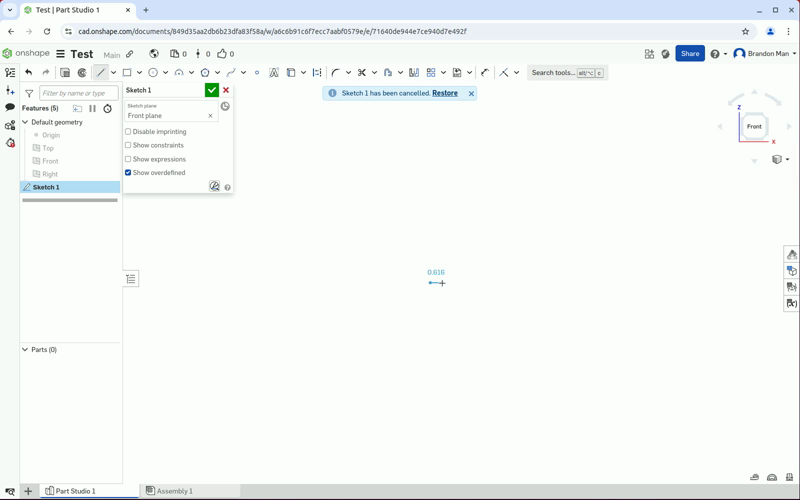
scroll(6)
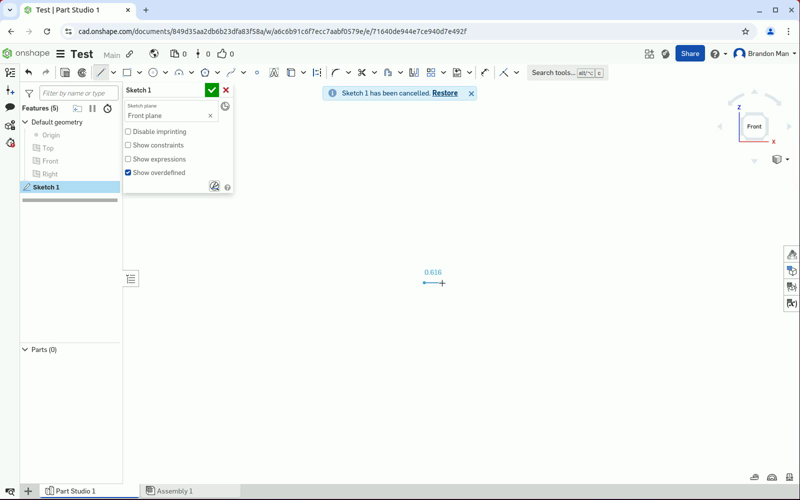
scroll(6)
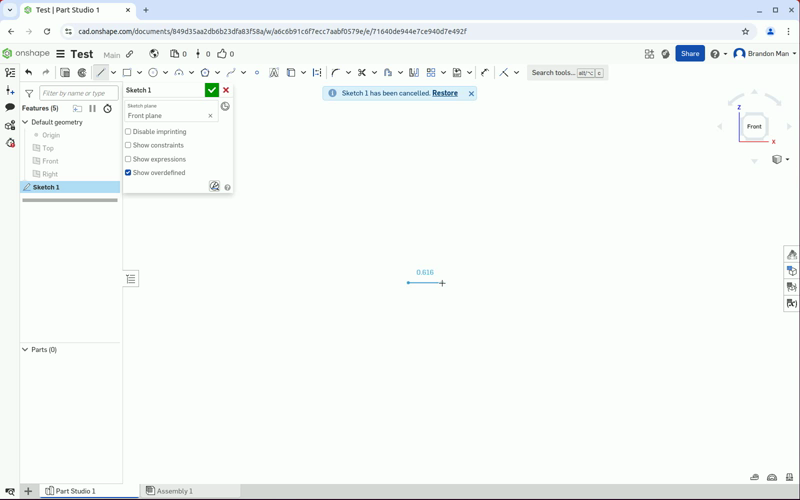
click(442, 282)
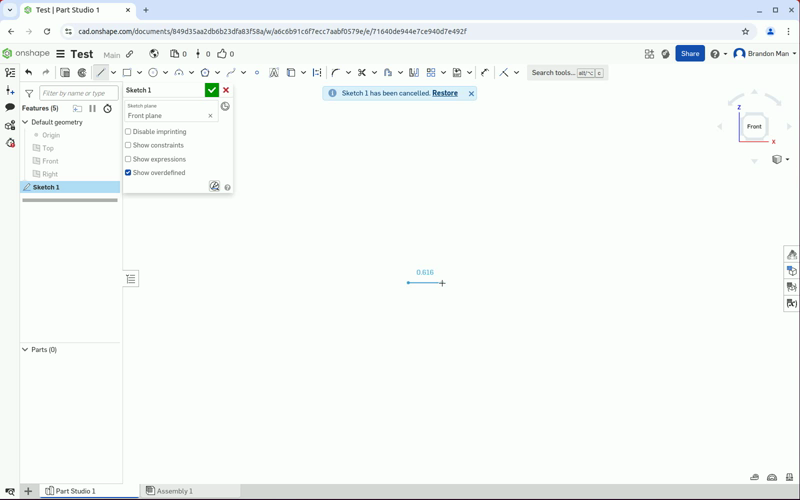
scroll(-6)
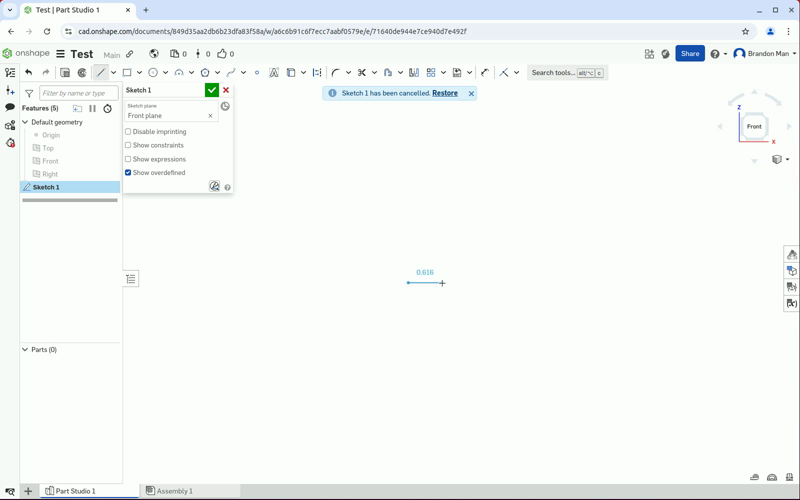
scroll(-6)
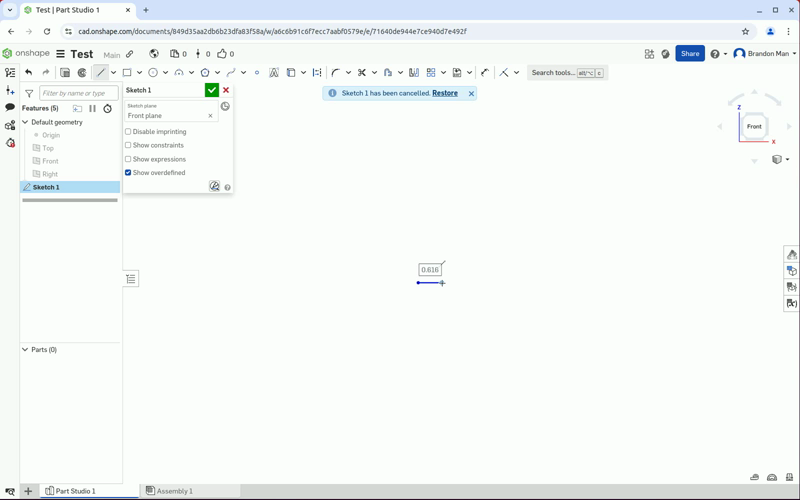
scroll(-6)
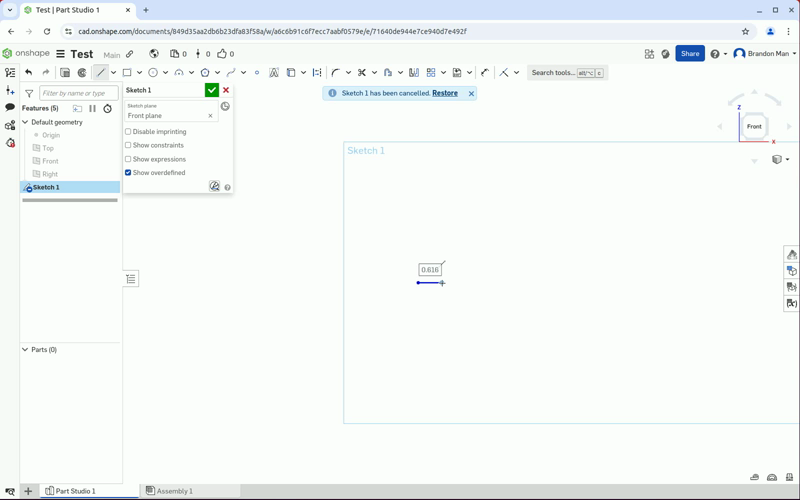
scroll(-6)
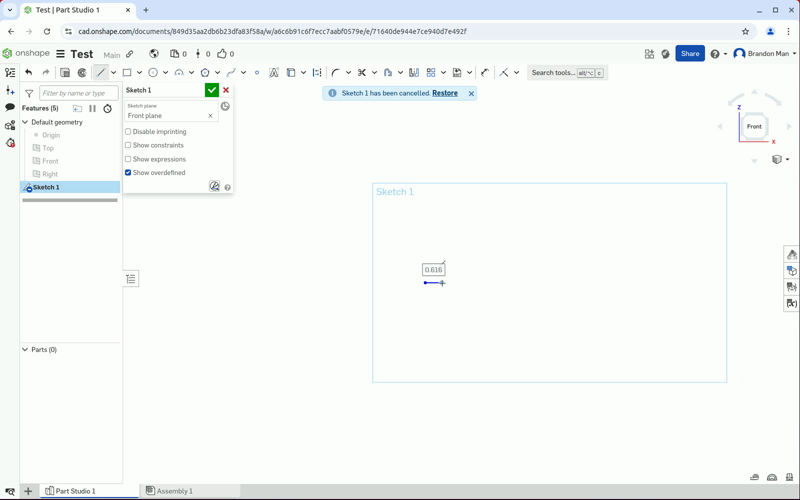
scroll(-6)
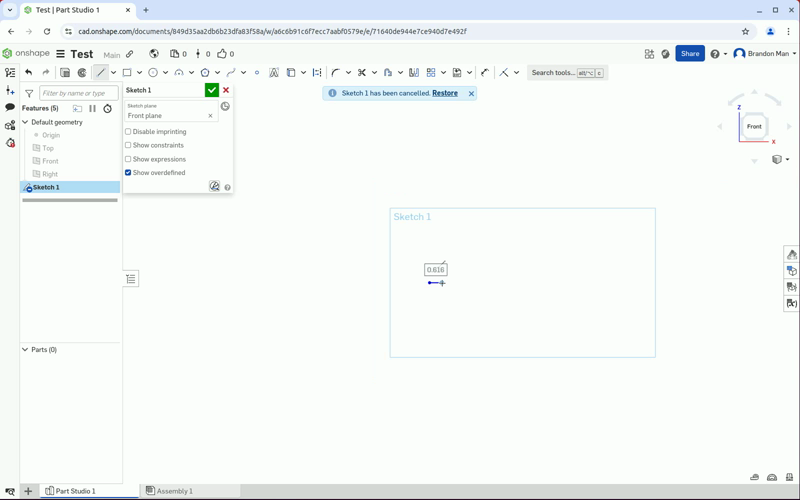
scroll(-6)
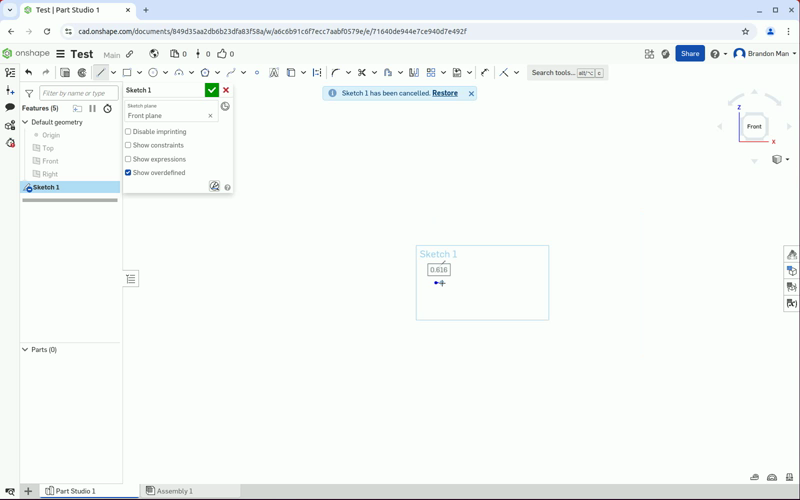
scroll(-6)
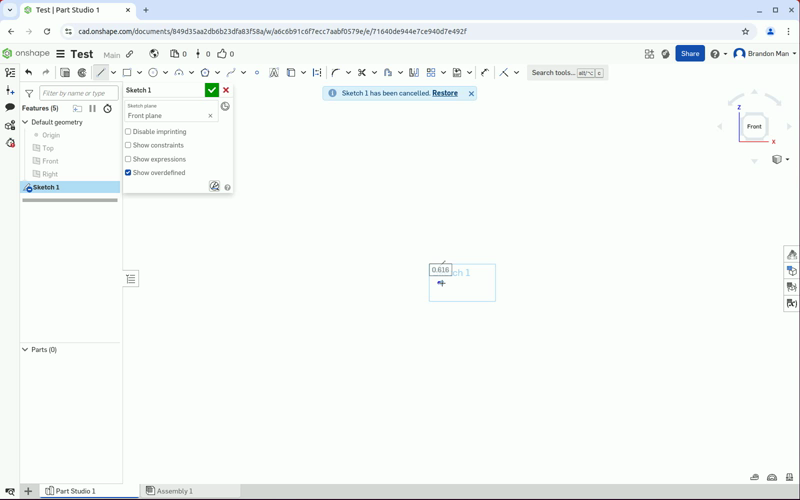
key_up(shift)
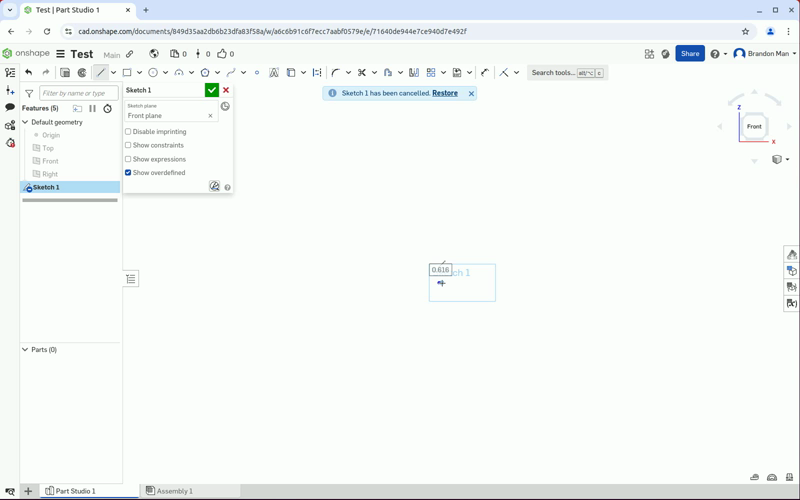
key(esc)
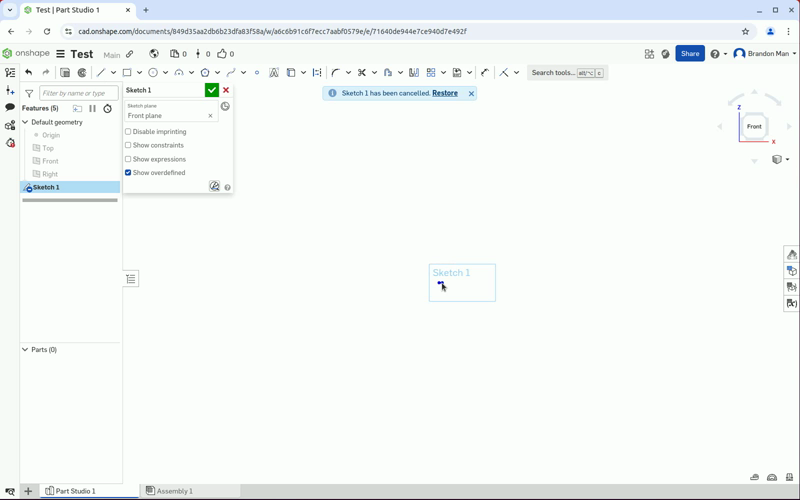
key(a)
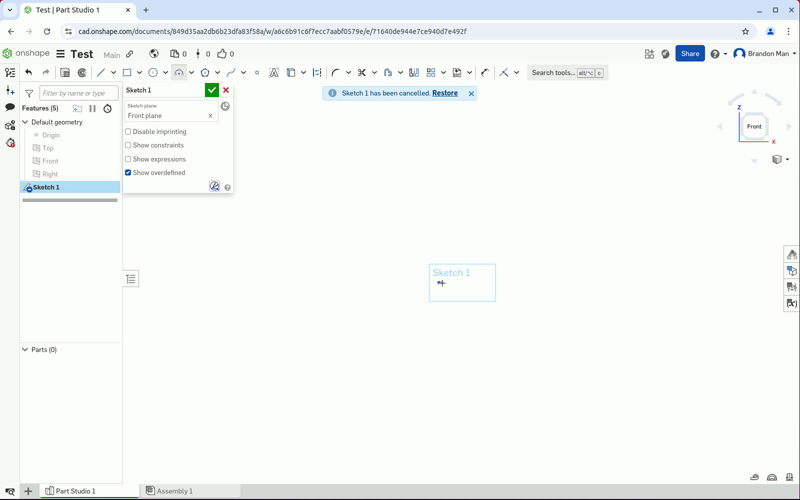
mouse_move(442, 282)
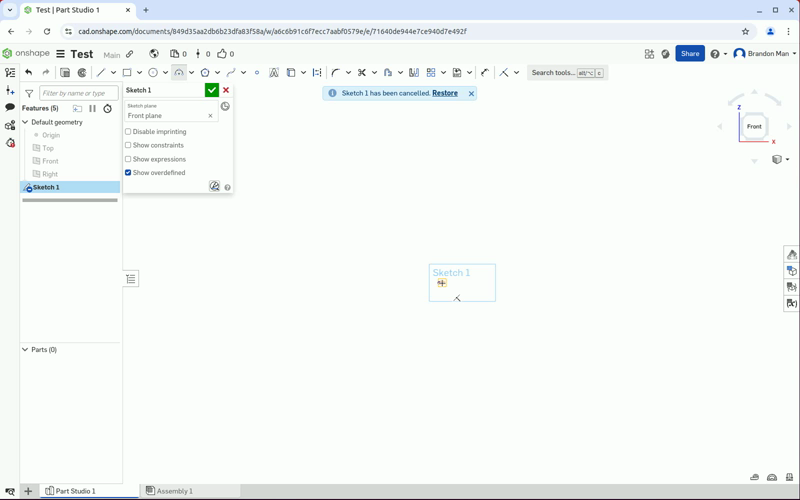
scroll(6)
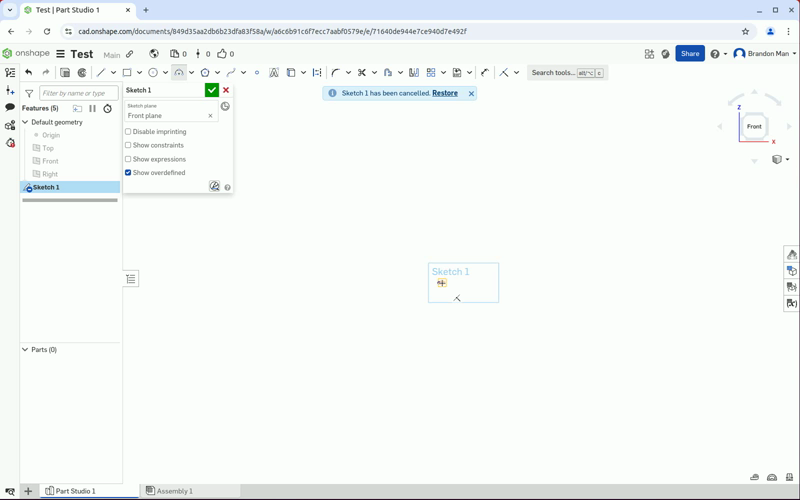
scroll(6)
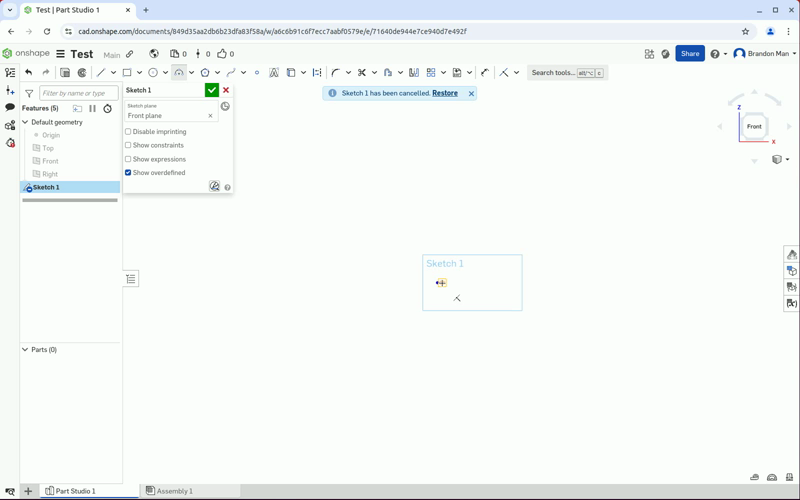
scroll(6)
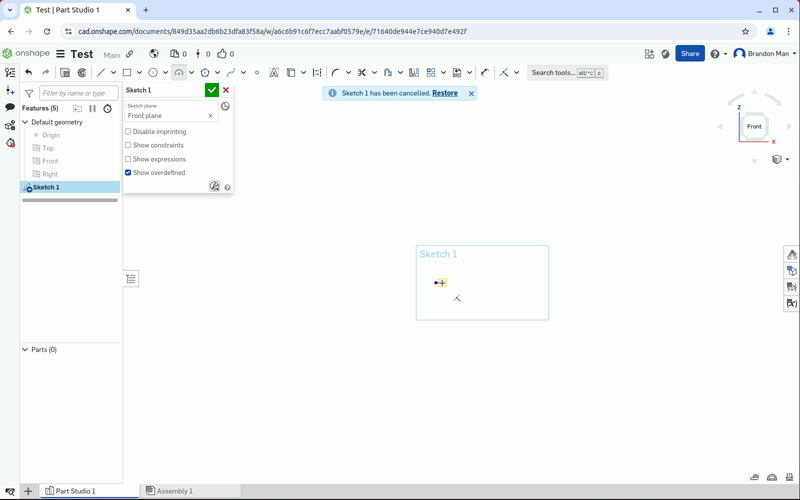
scroll(6)
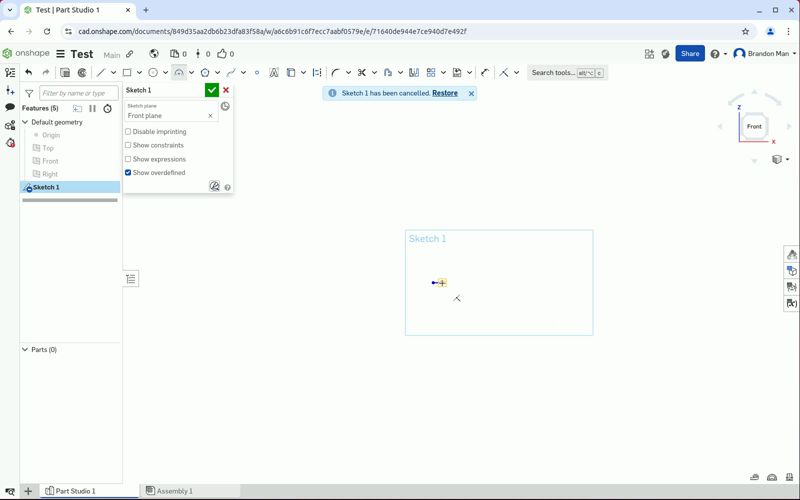
scroll(6)
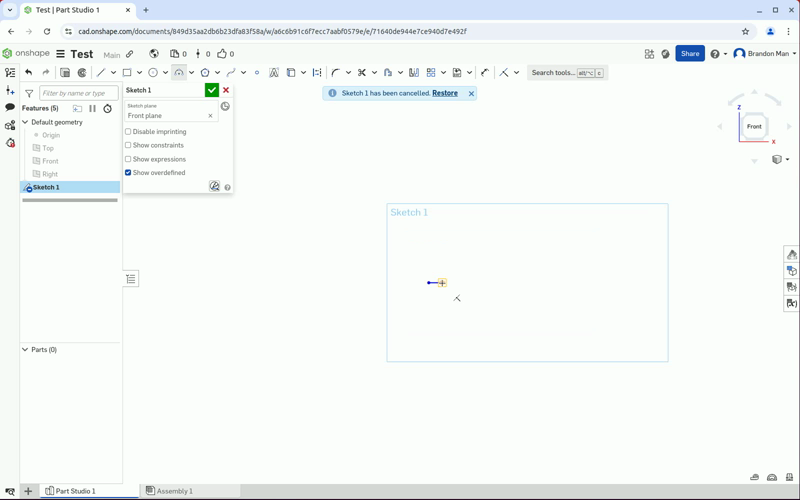
scroll(6)
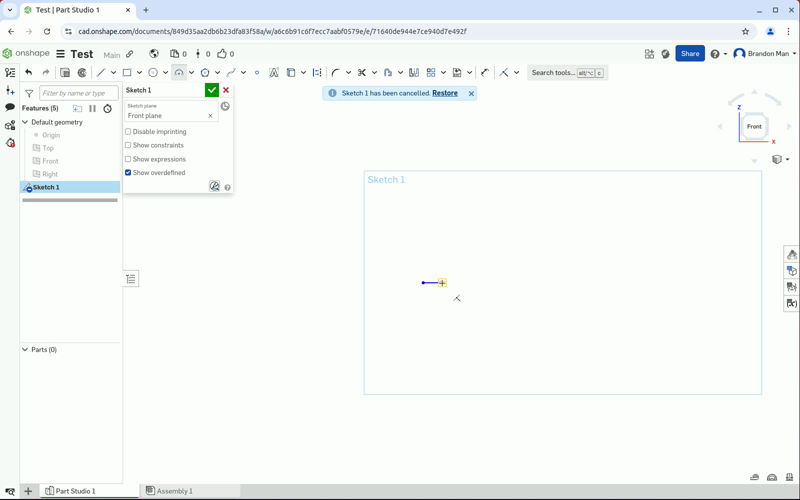
scroll(6)
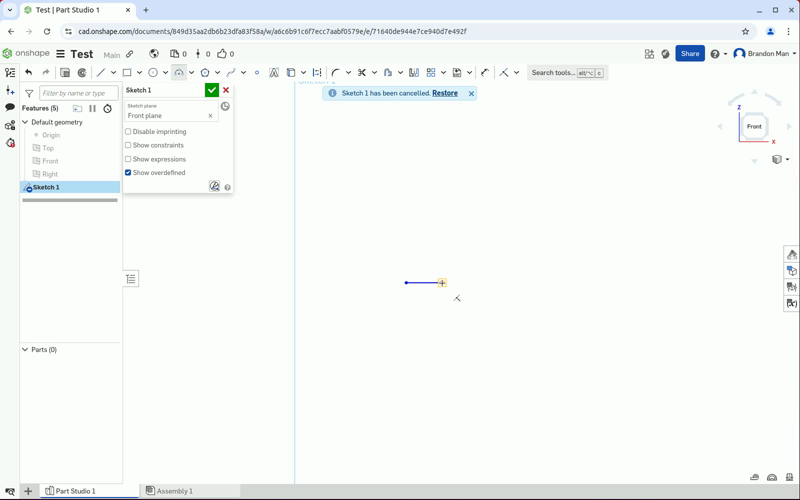
click(442, 282)
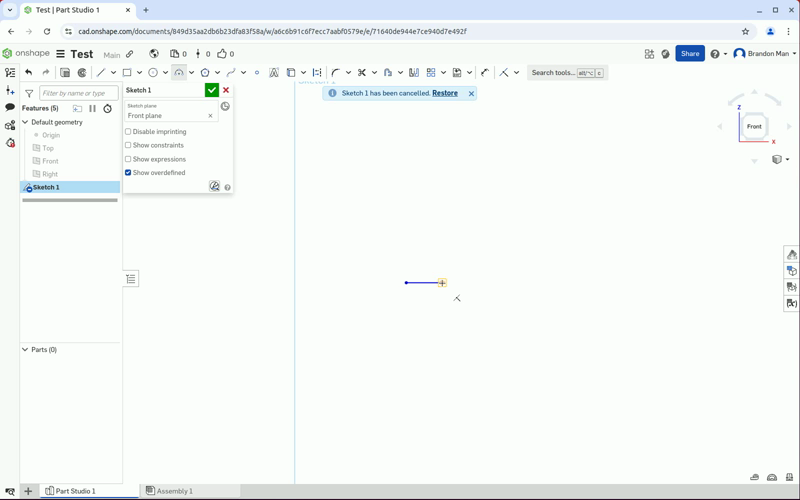
scroll(-6)
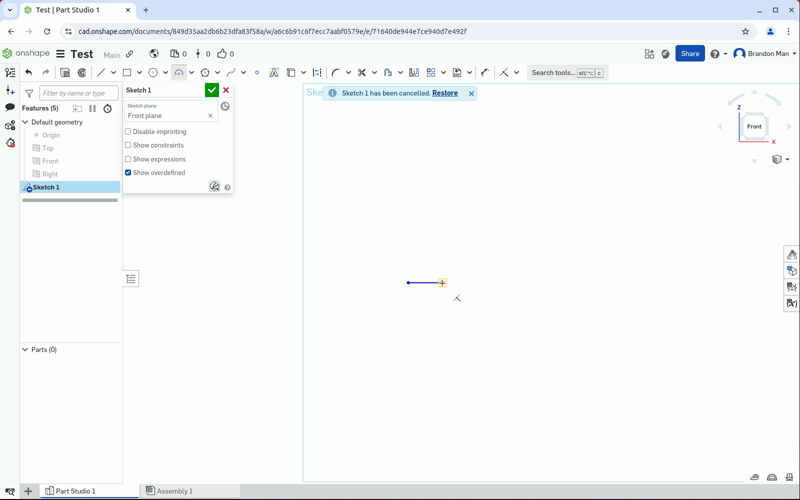
scroll(-6)
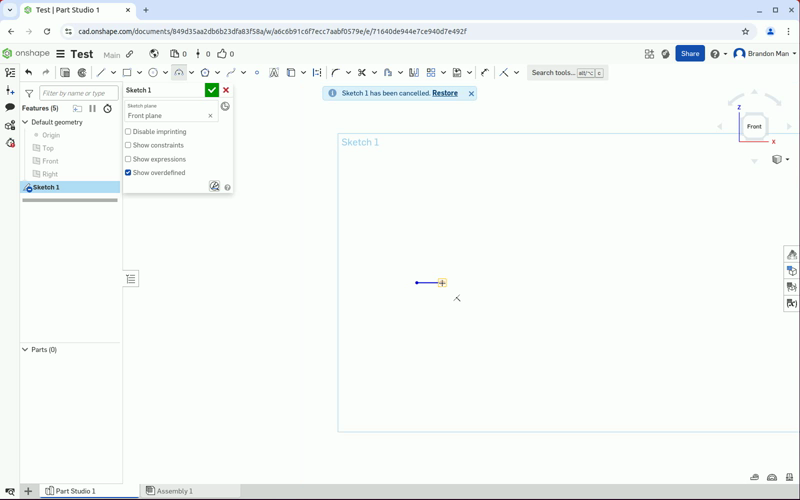
scroll(-6)
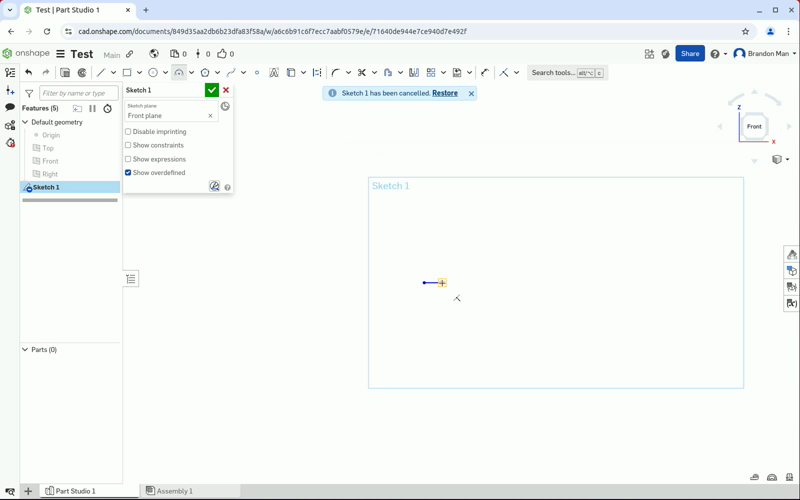
scroll(-6)
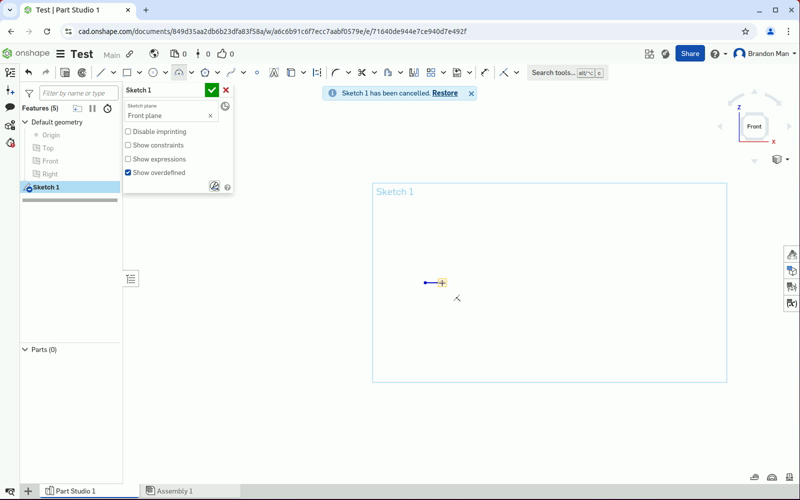
scroll(-6)
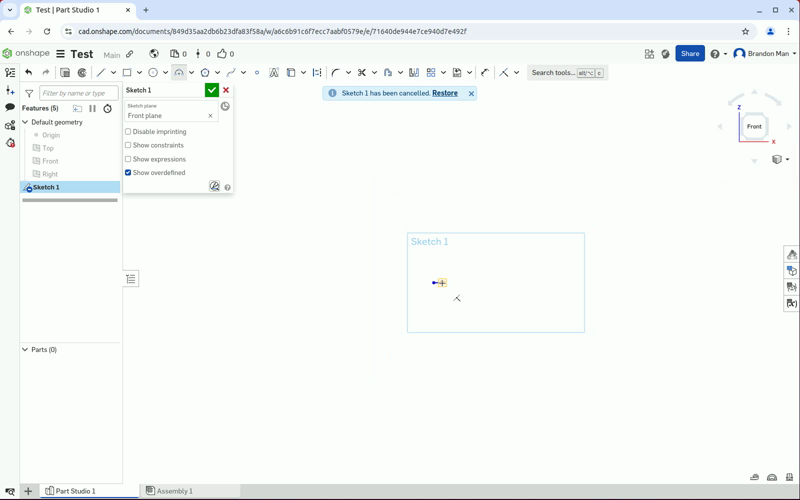
scroll(-6)
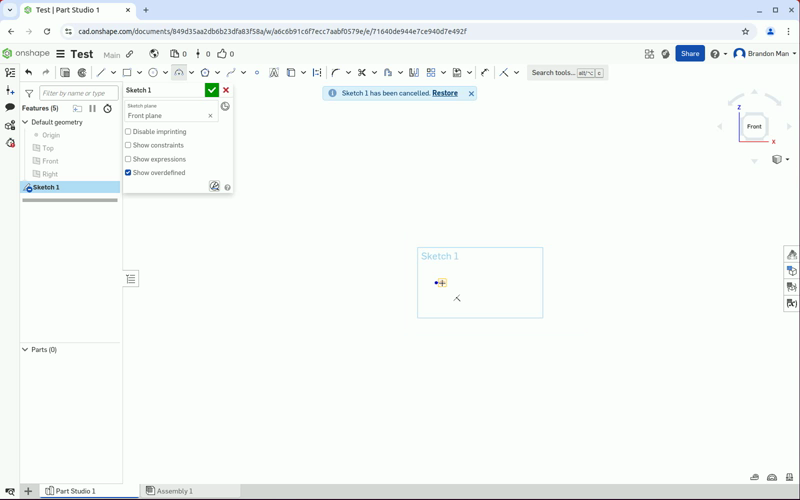
scroll(-6)
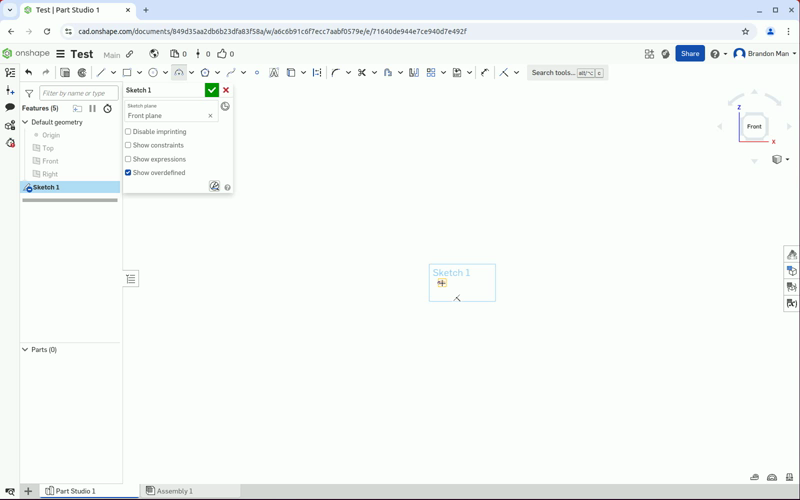
key_down(shift)
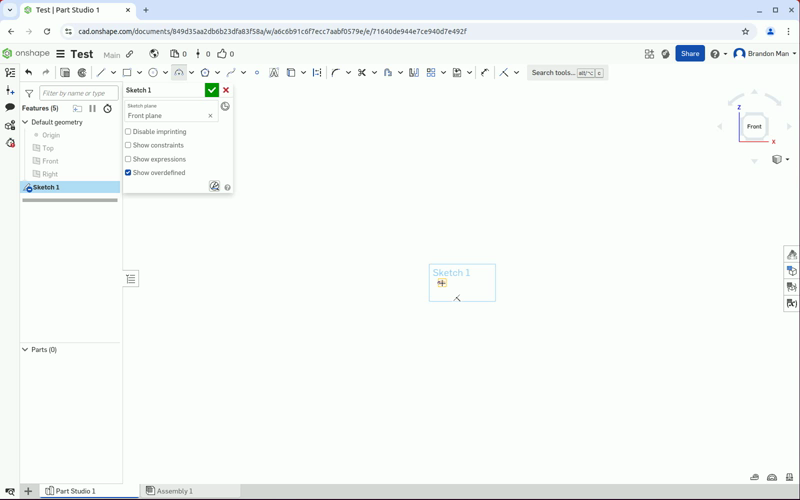
mouse_move(480, 282)
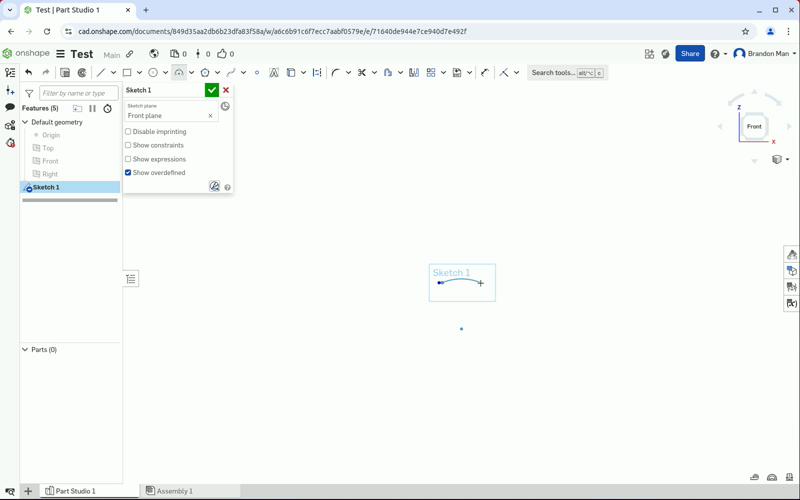
click(480, 282)
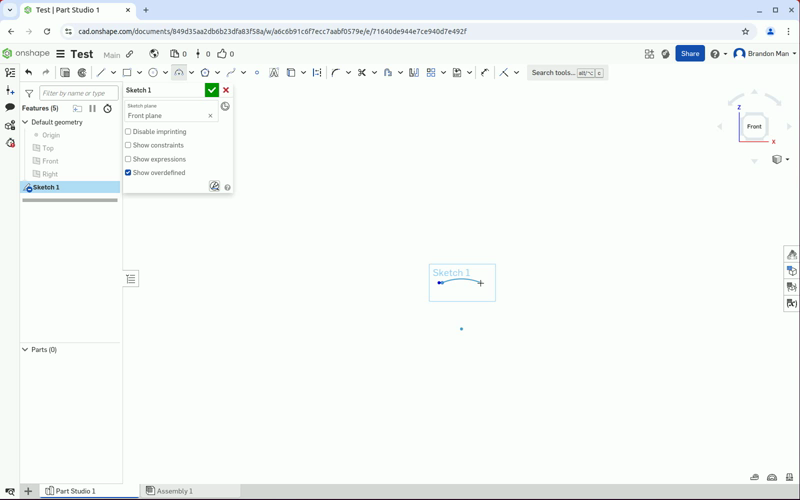
mouse_move(461, 263)
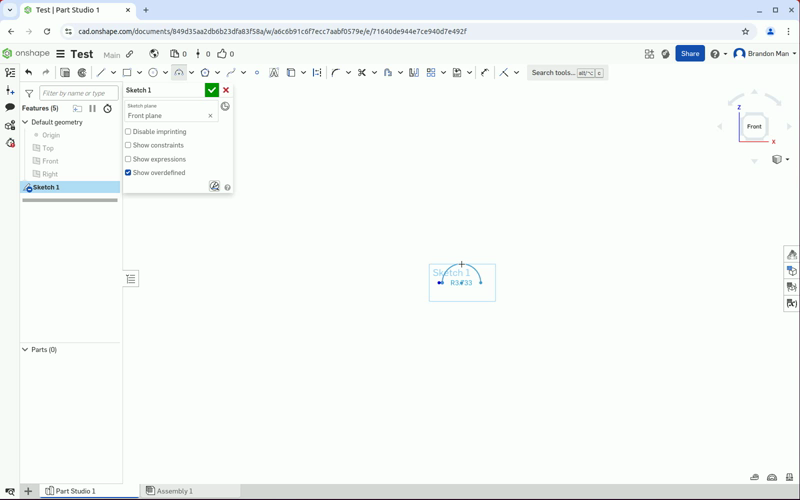
click(461, 263)
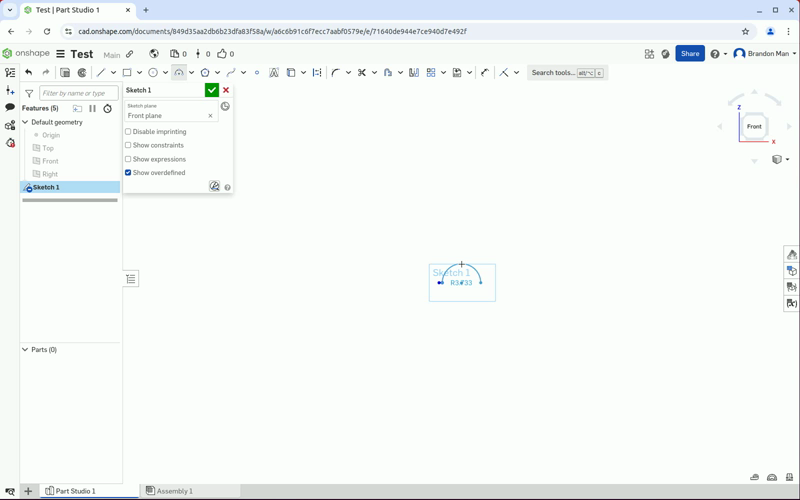
key_up(shift)
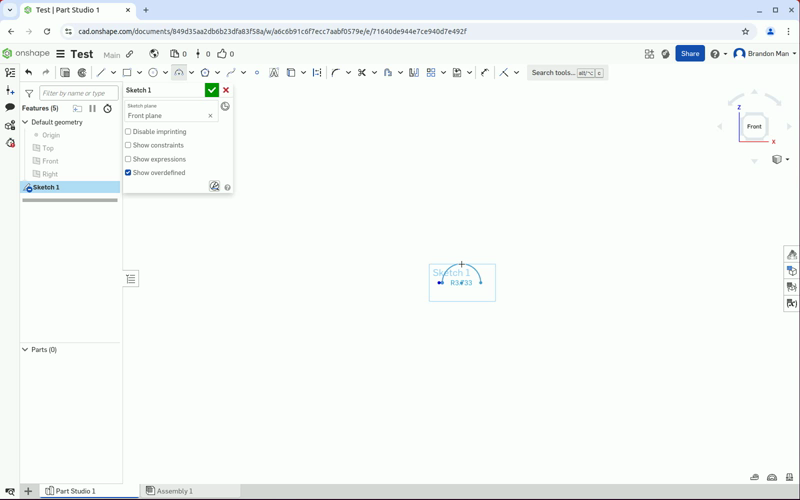
key(esc)
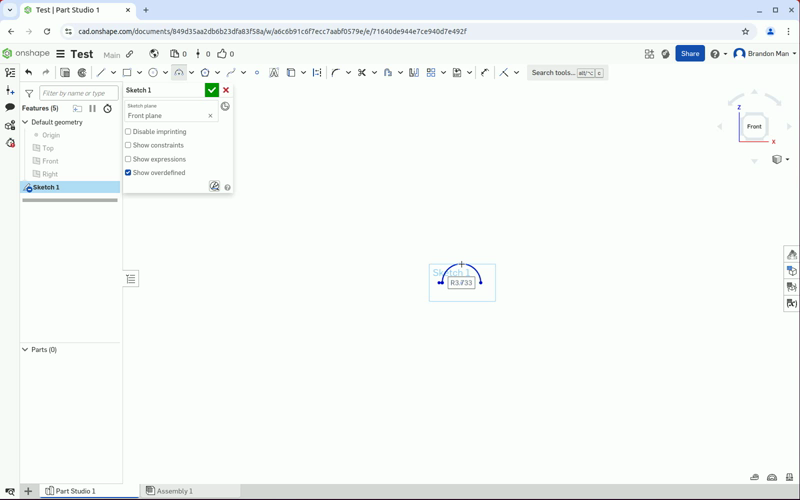
key(l)
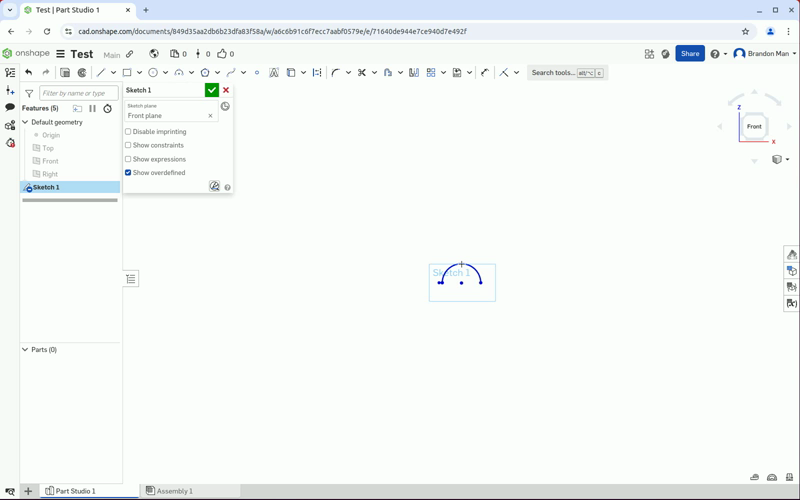
mouse_move(480, 282)
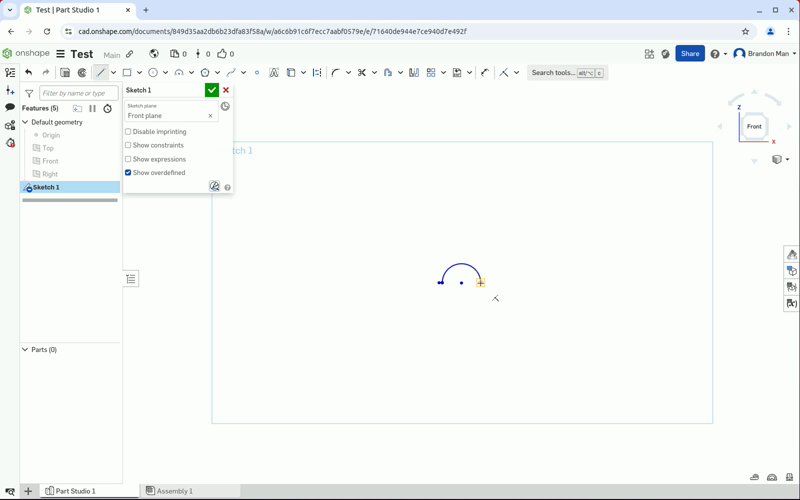
click(480, 282)
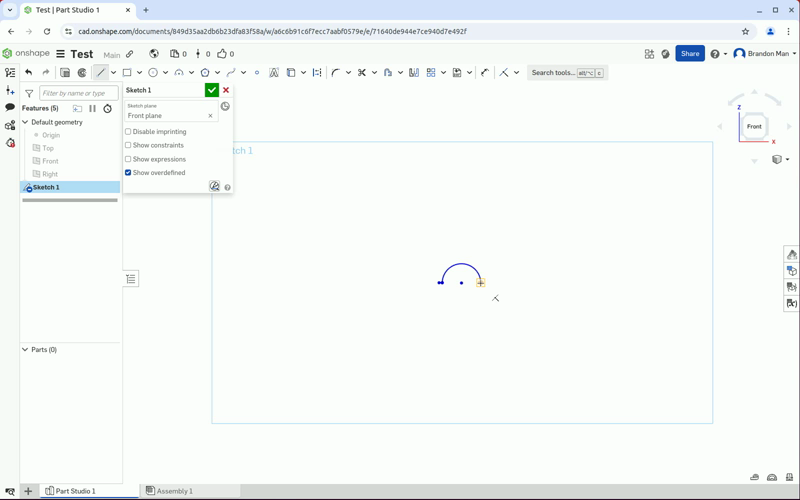
key_down(shift)
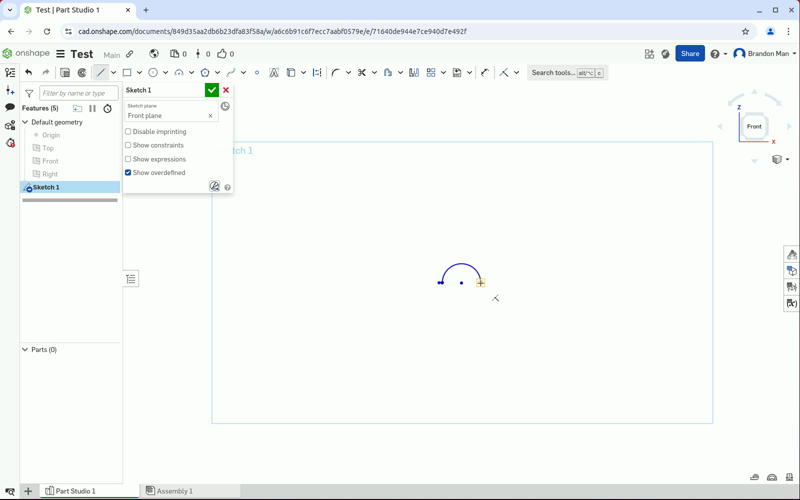
mouse_move(510, 282)
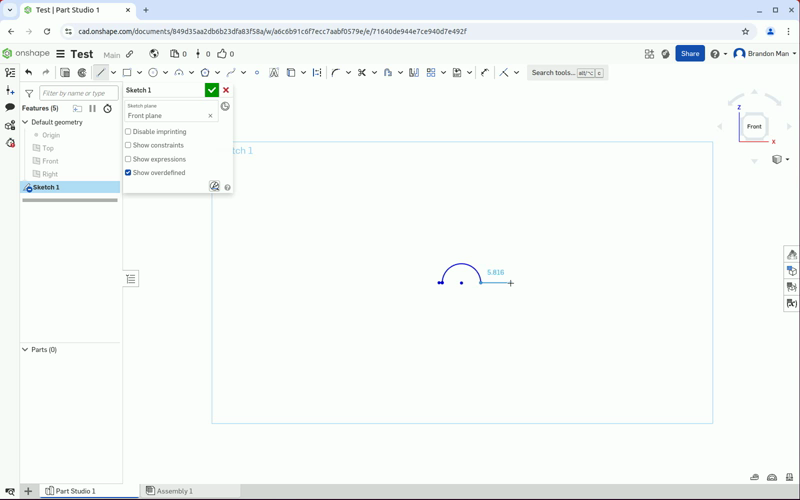
mouse_move(483, 282)
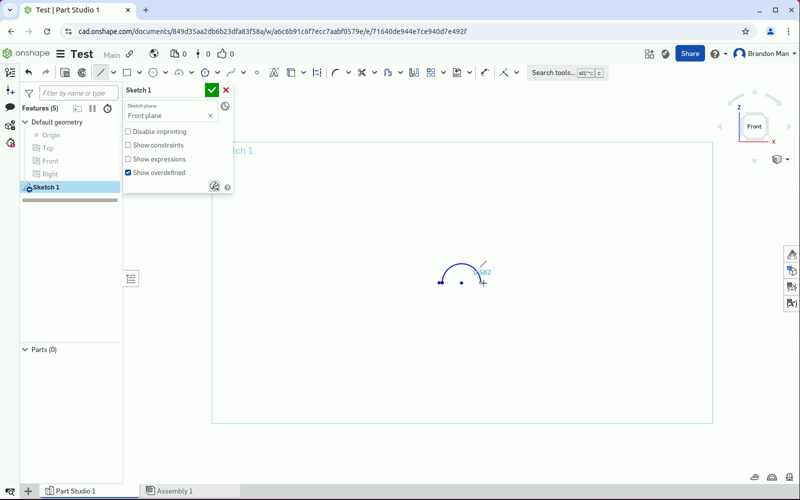
scroll(6)
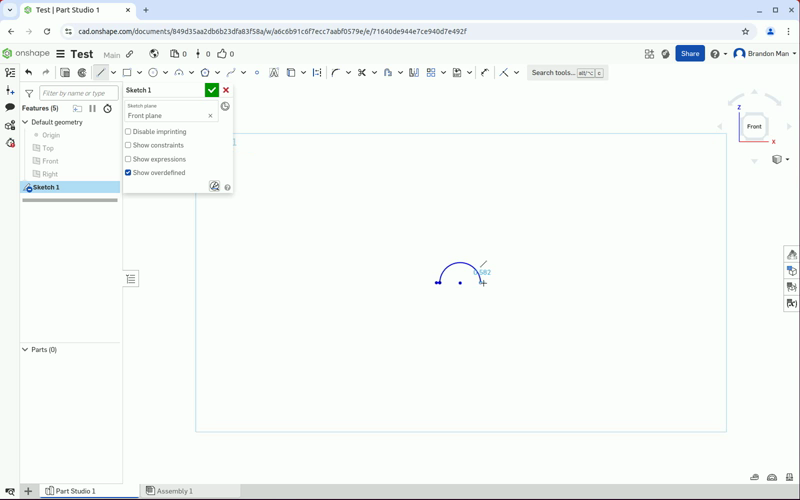
scroll(6)
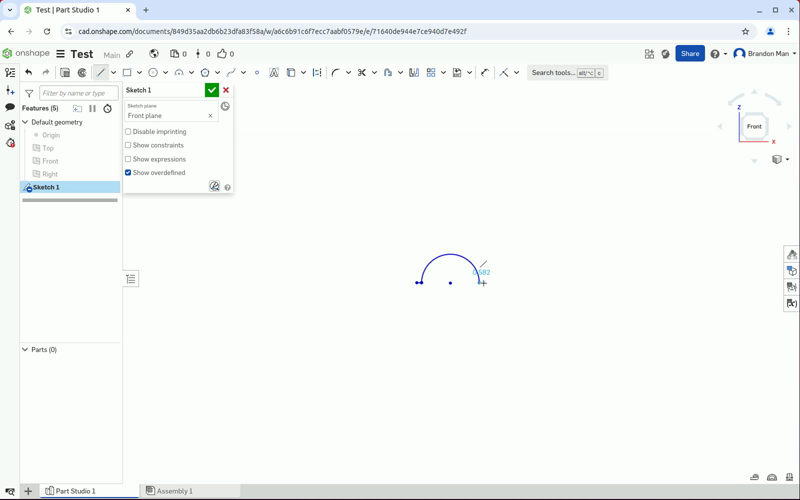
scroll(6)
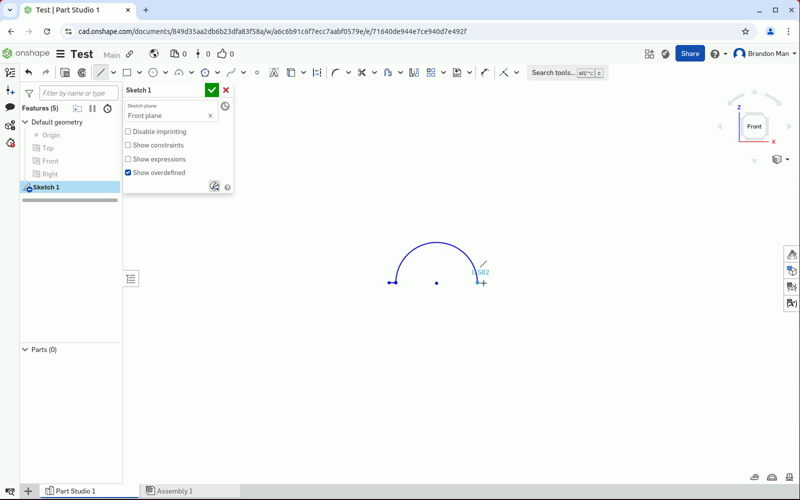
scroll(6)
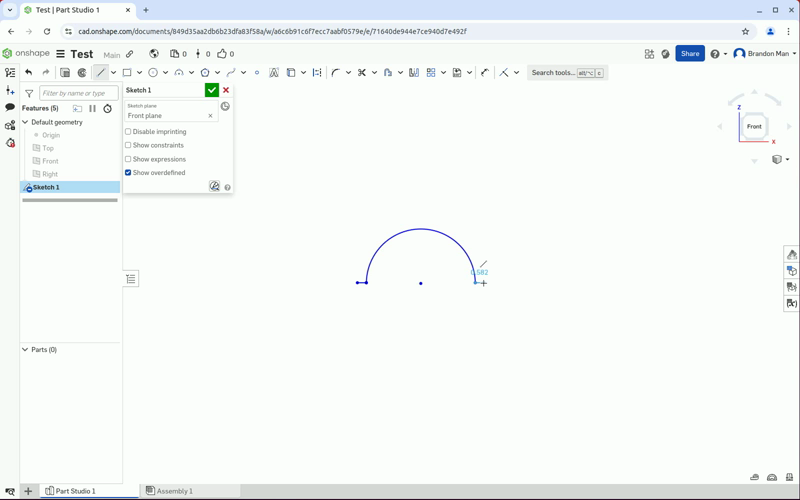
scroll(6)
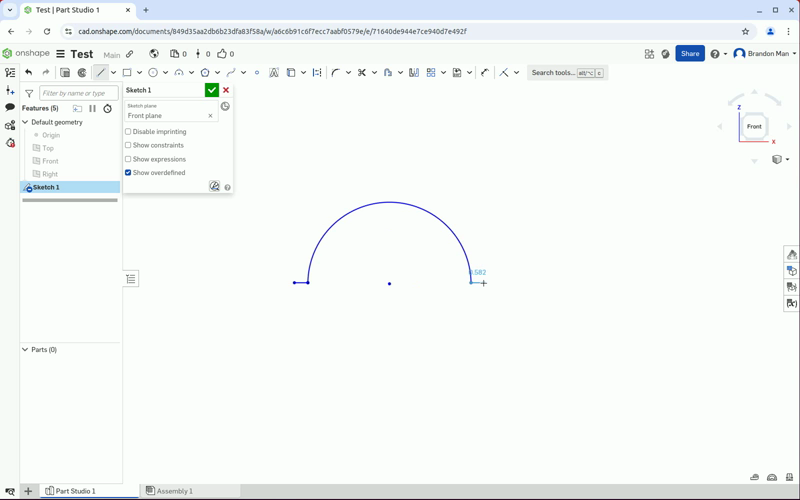
scroll(6)
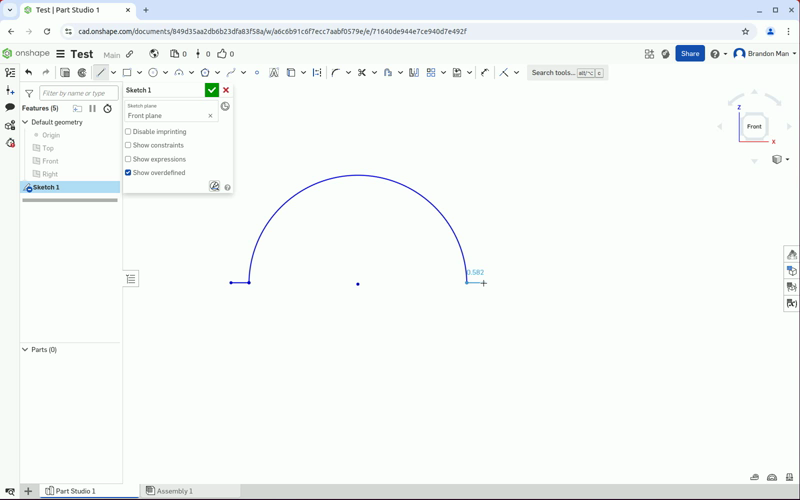
scroll(6)
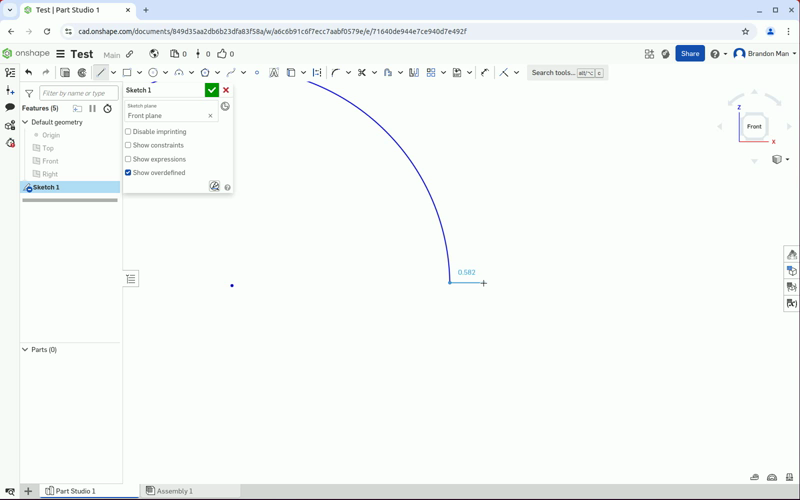
click(483, 282)
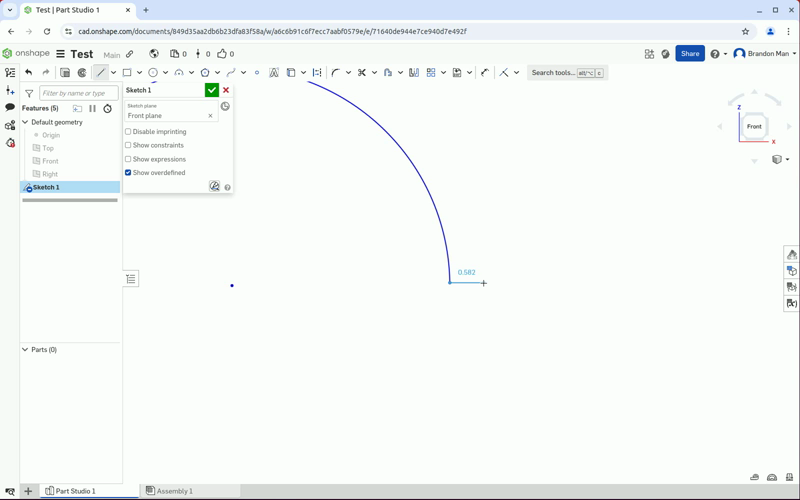
scroll(-6)
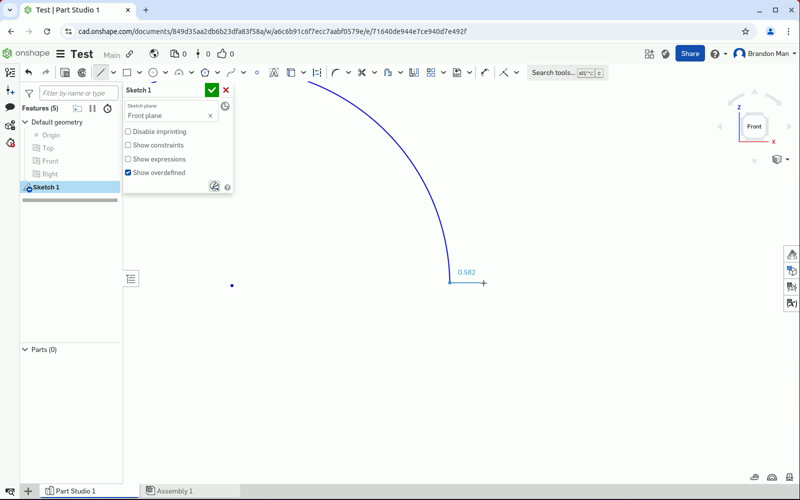
scroll(-6)
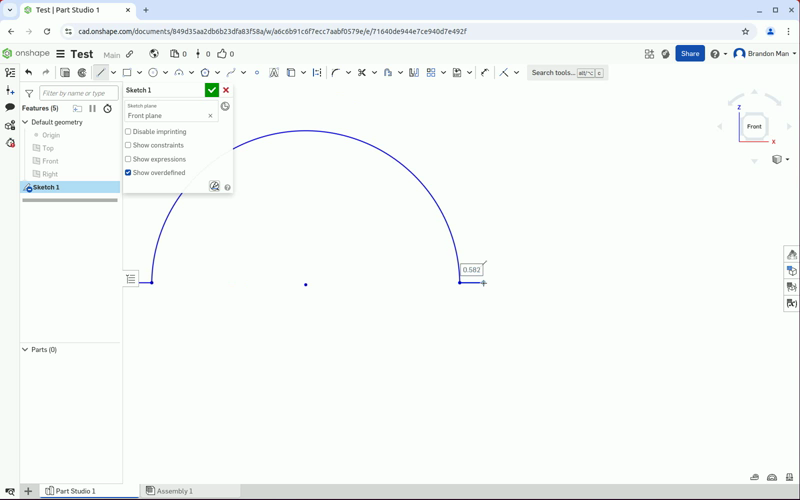
scroll(-6)
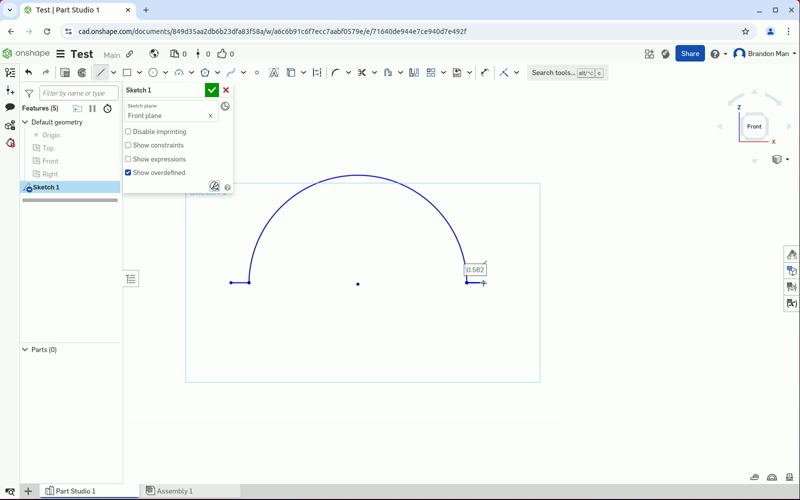
scroll(-6)
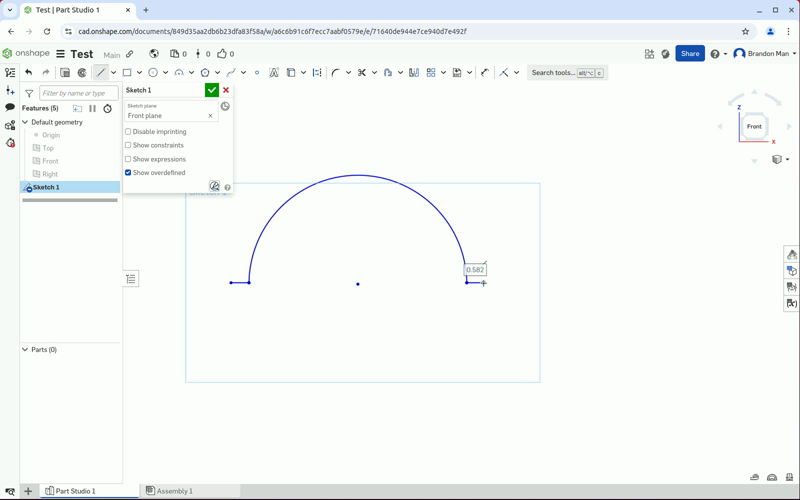
scroll(-6)
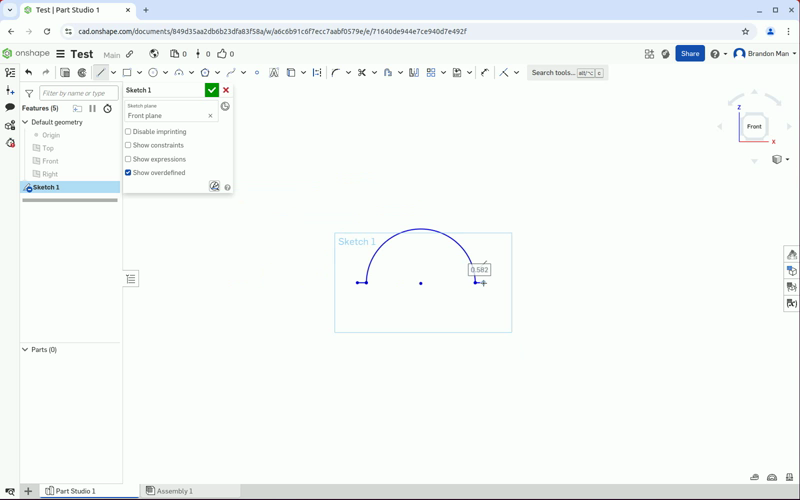
scroll(-6)
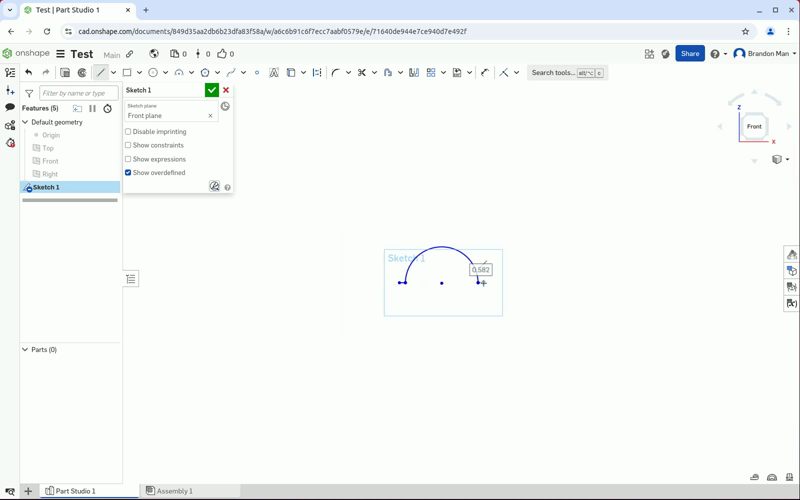
scroll(-6)
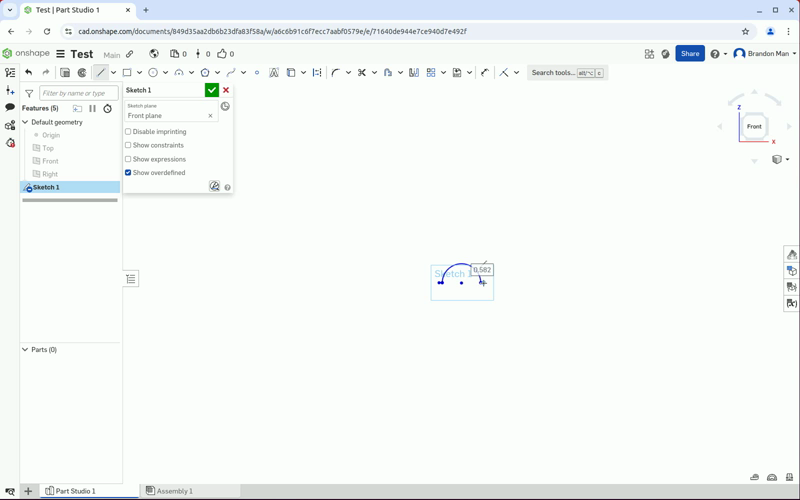
key_up(shift)
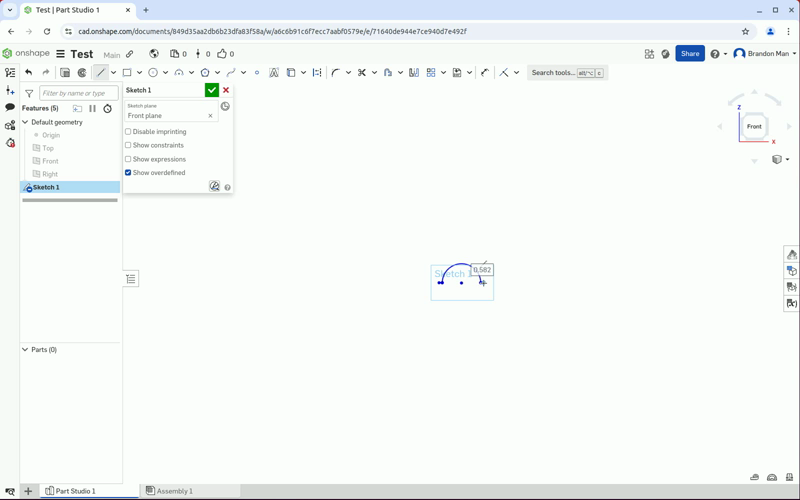
key(esc)
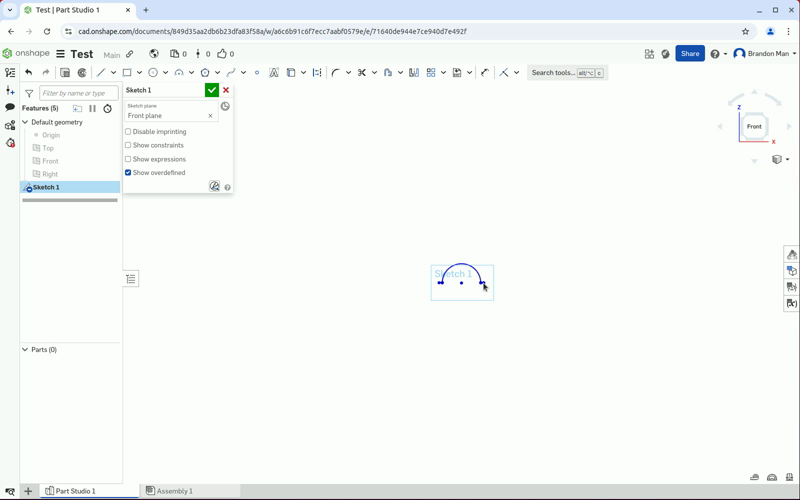
key(a)
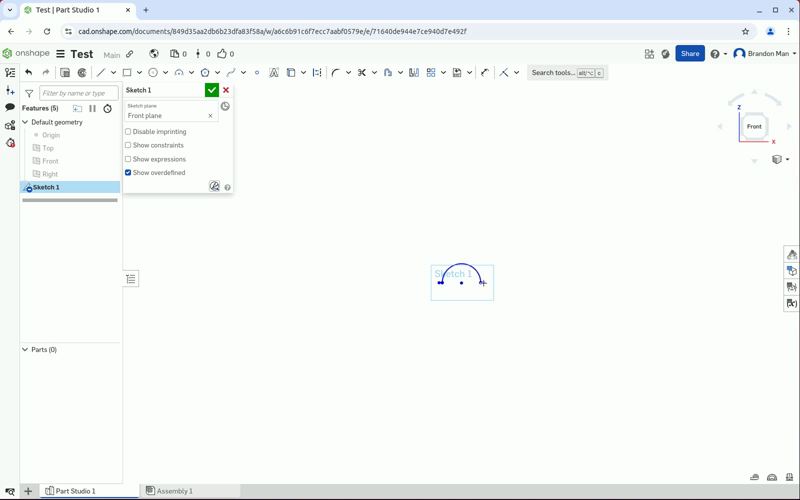
mouse_move(483, 282)
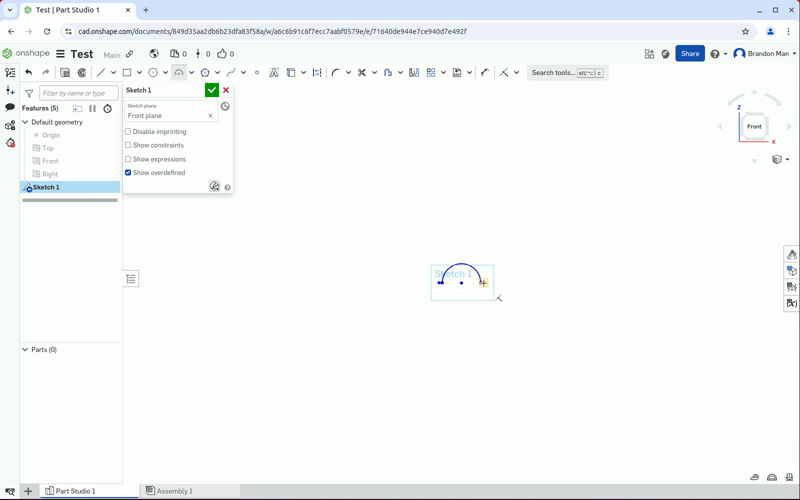
scroll(6)
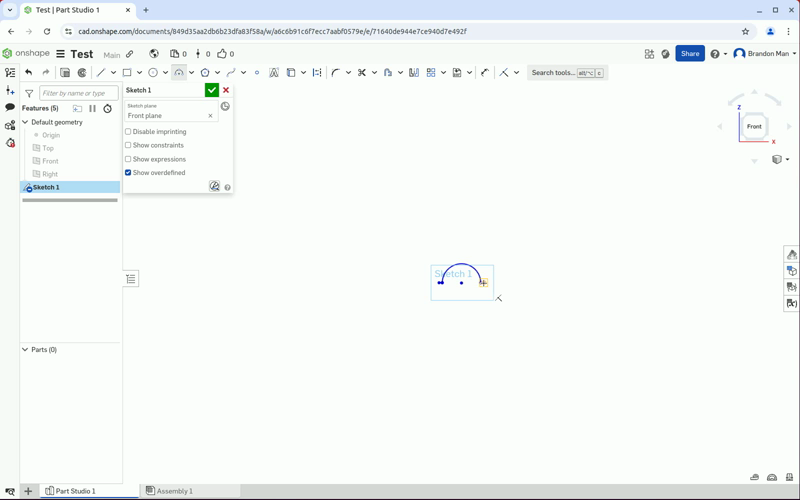
scroll(6)
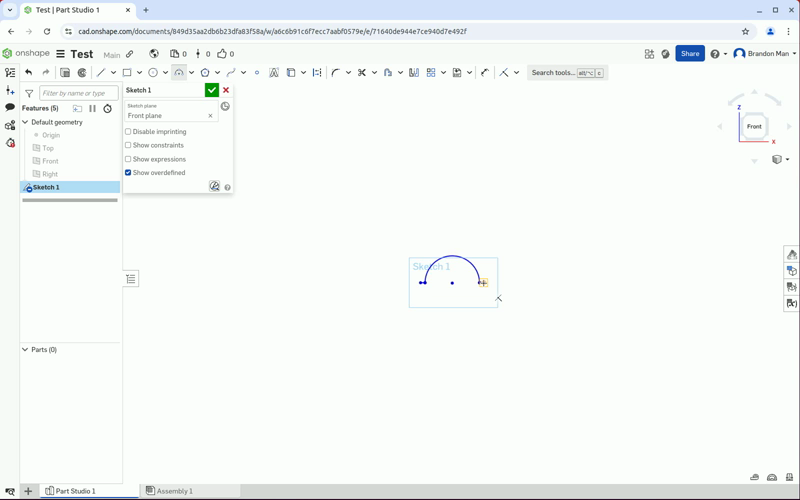
scroll(6)
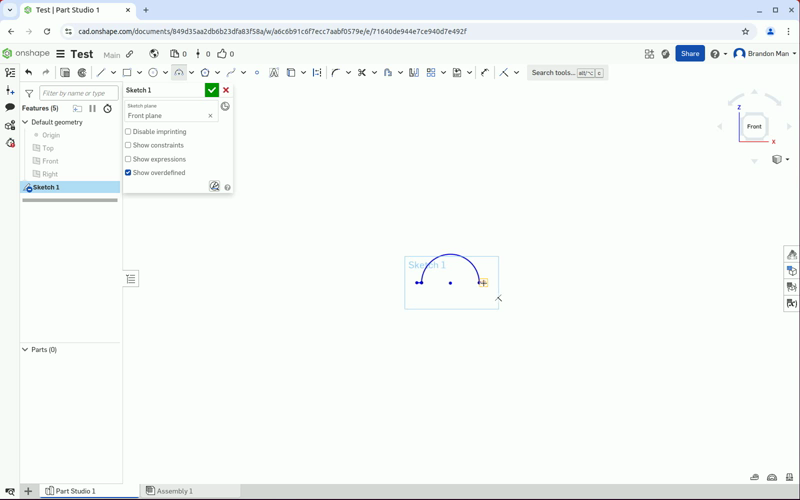
scroll(6)
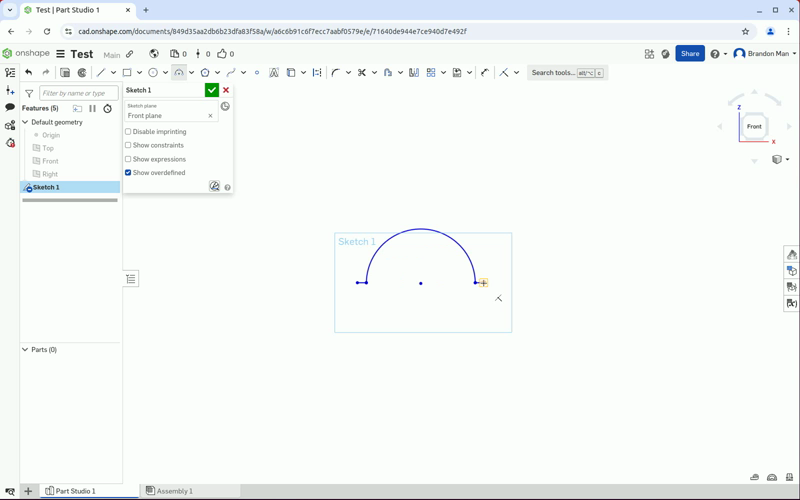
scroll(6)
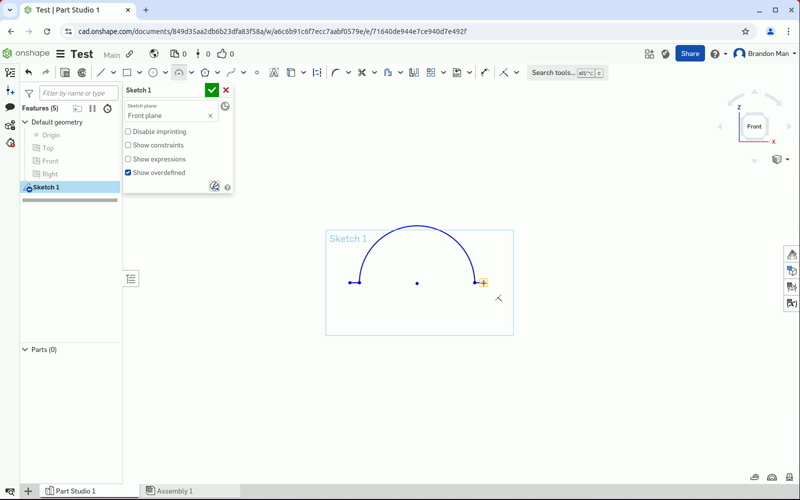
scroll(6)
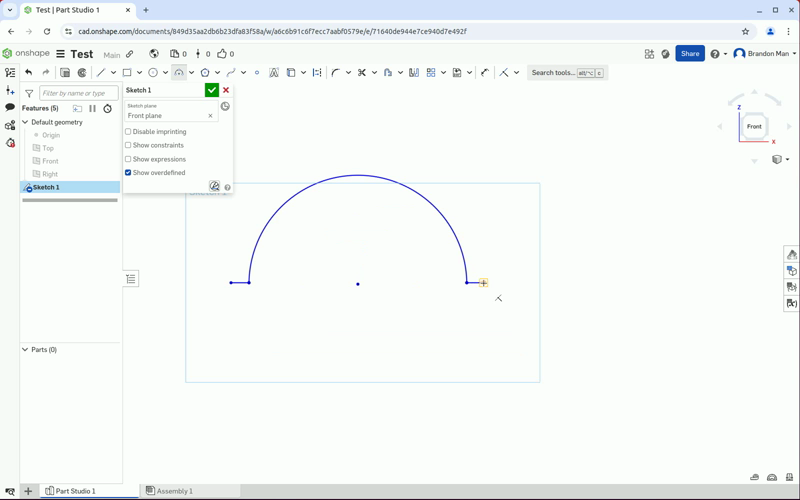
scroll(6)
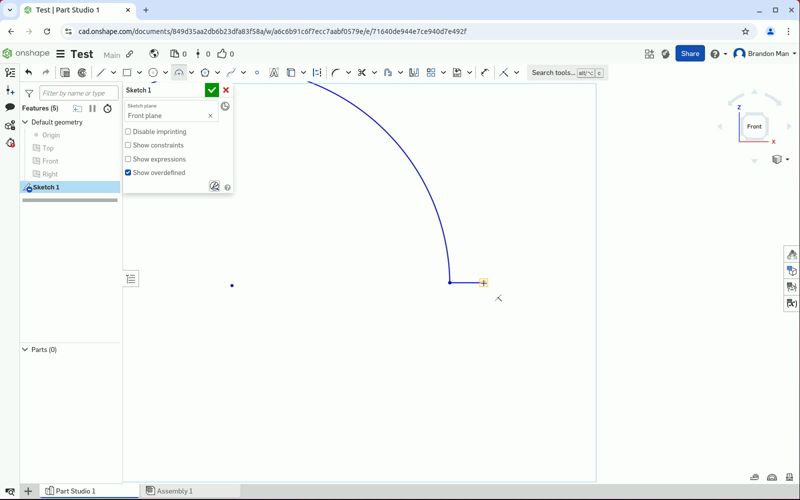
click(483, 282)
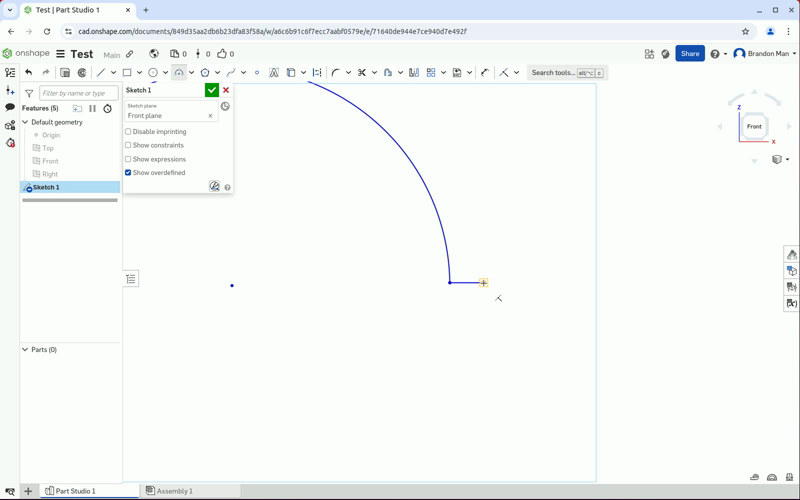
scroll(-6)
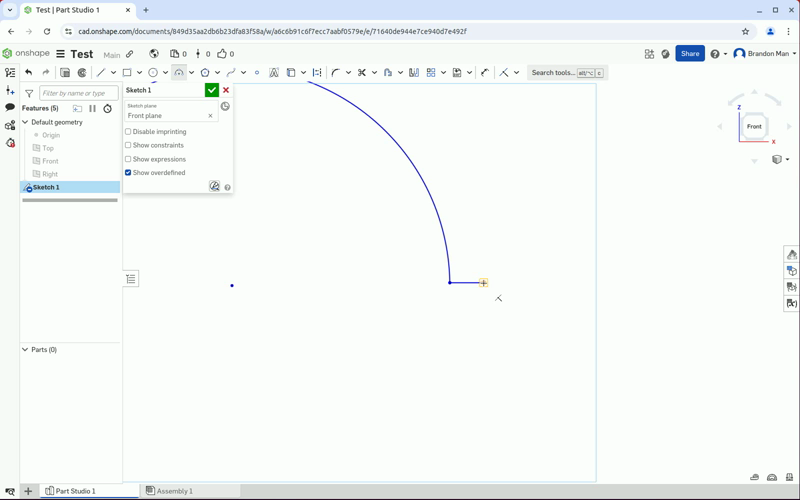
scroll(-6)
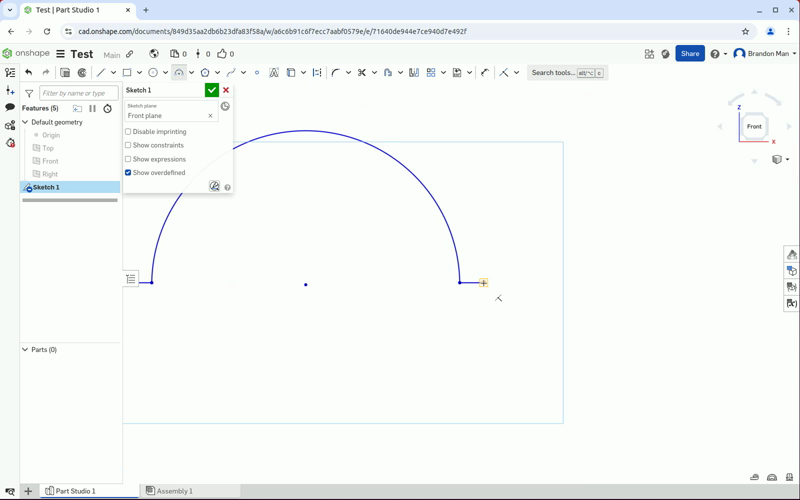
scroll(-6)
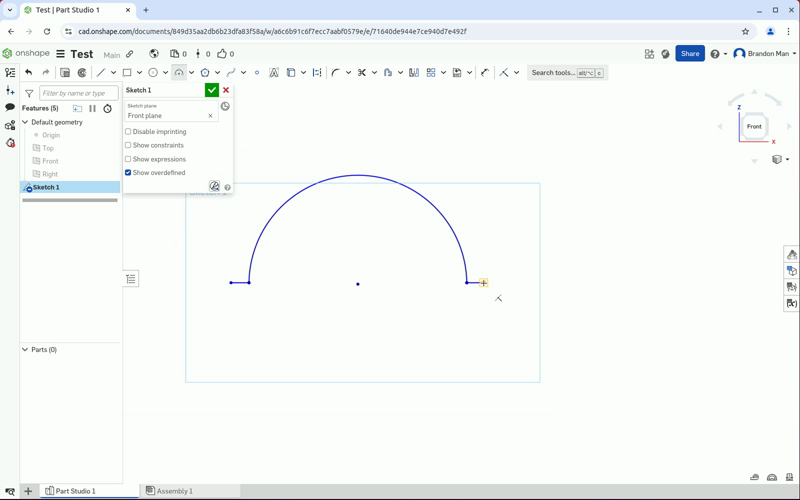
scroll(-6)
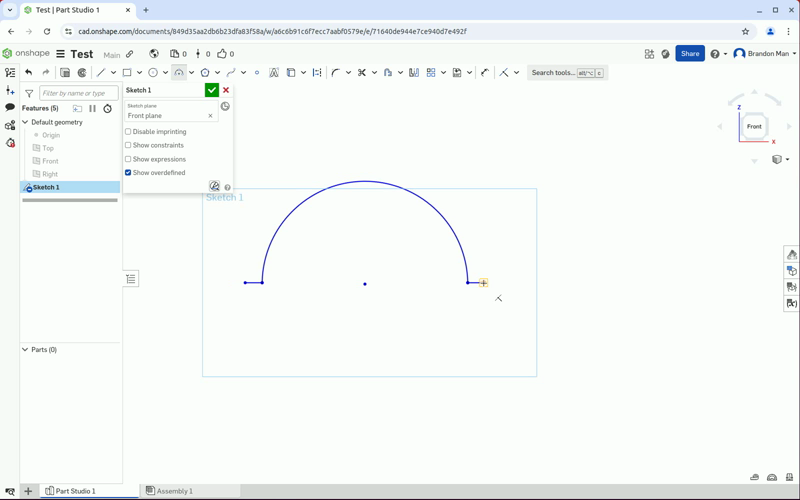
scroll(-6)
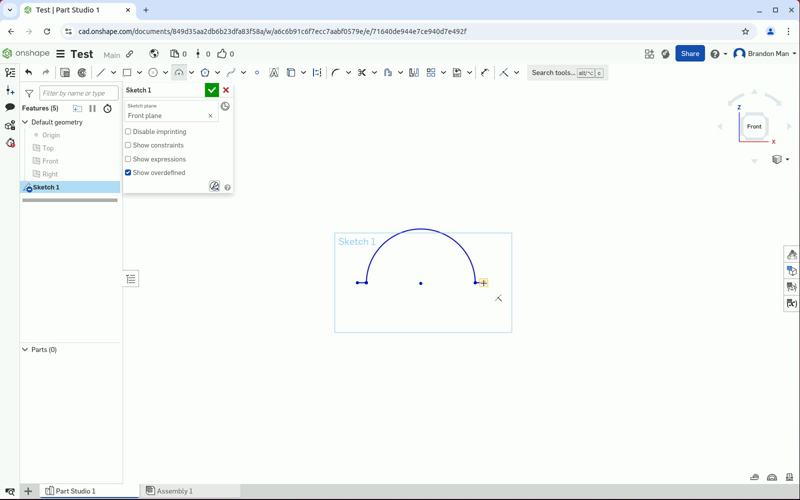
scroll(-6)
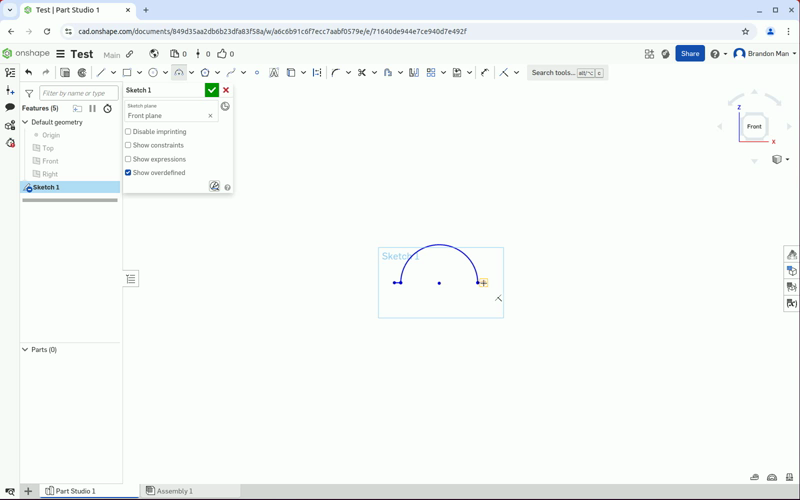
scroll(-6)
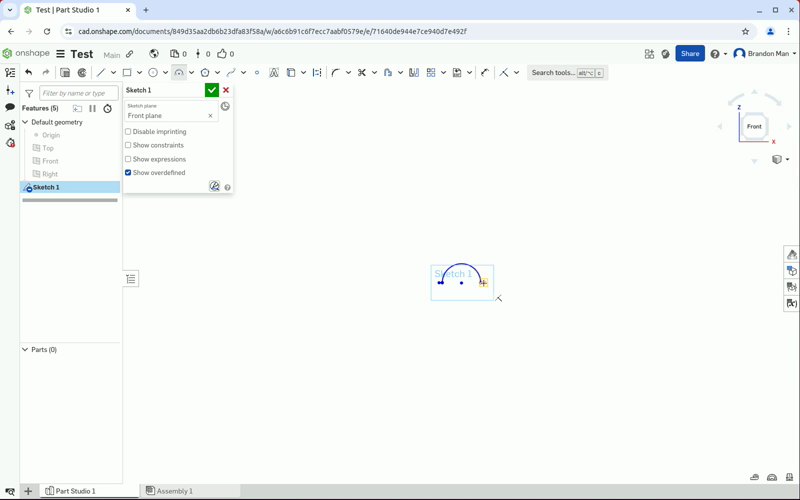
mouse_move(439, 282)
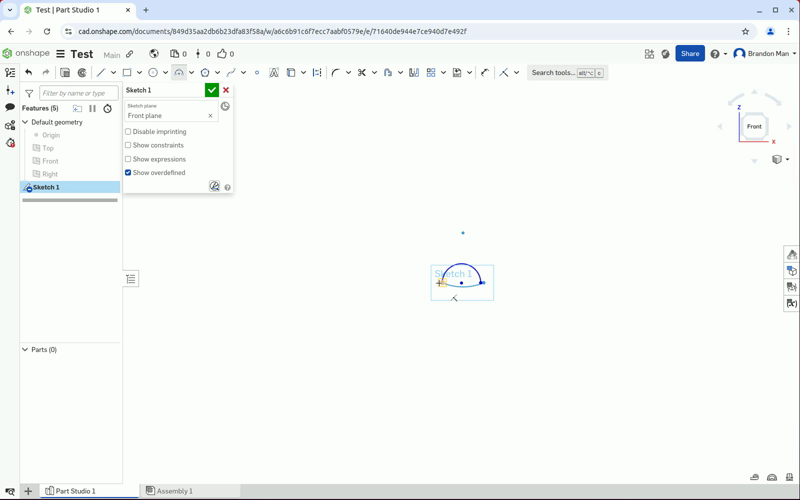
scroll(6)
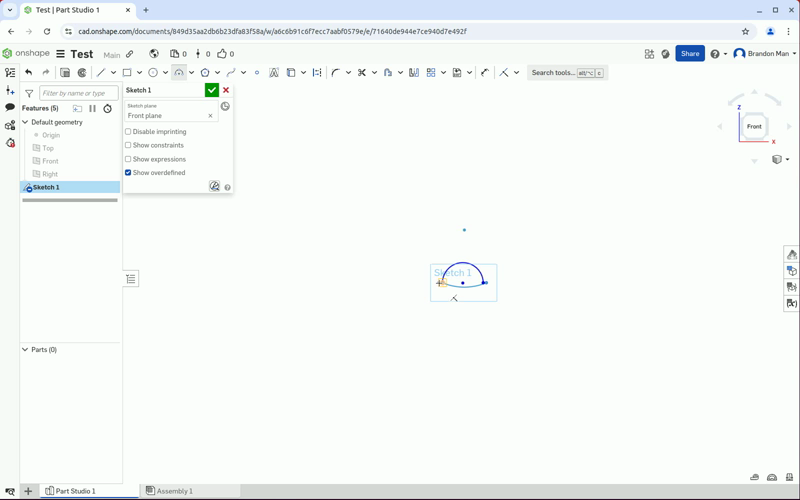
scroll(6)
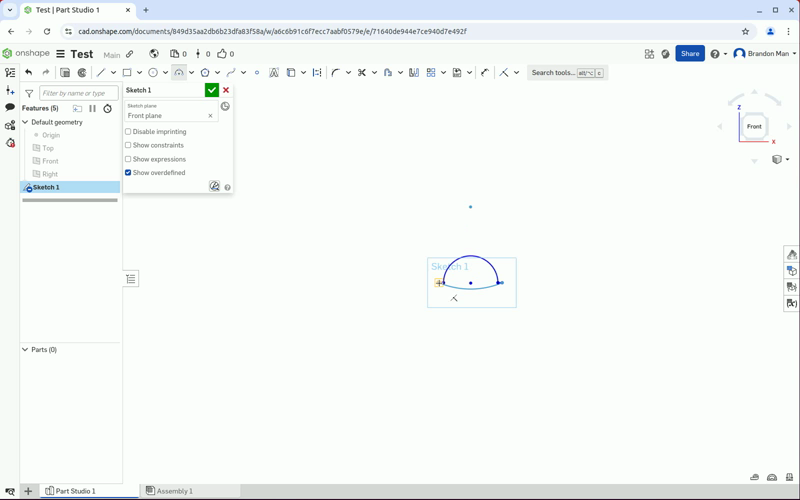
scroll(6)
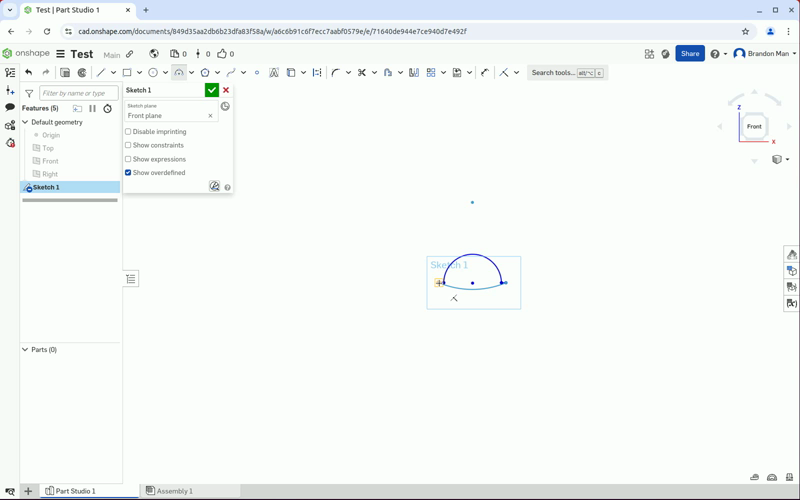
scroll(6)
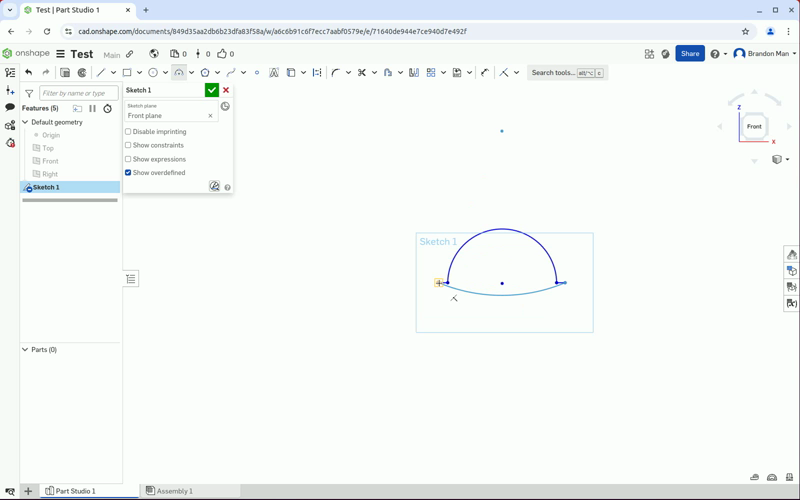
scroll(6)
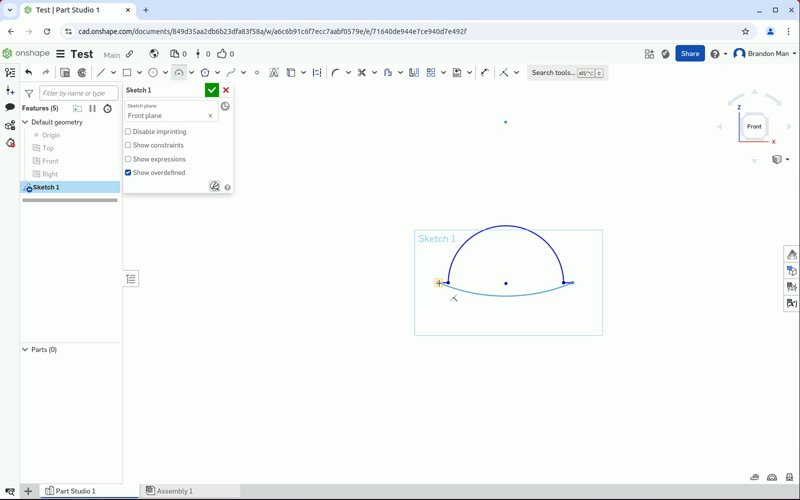
scroll(6)
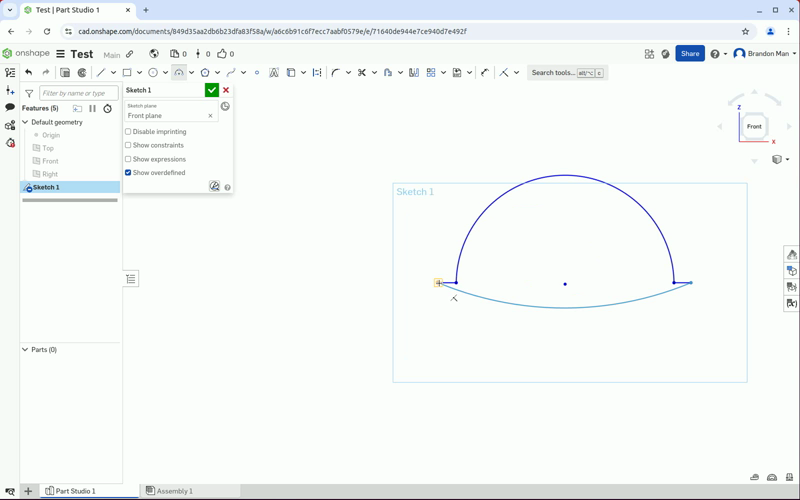
scroll(6)
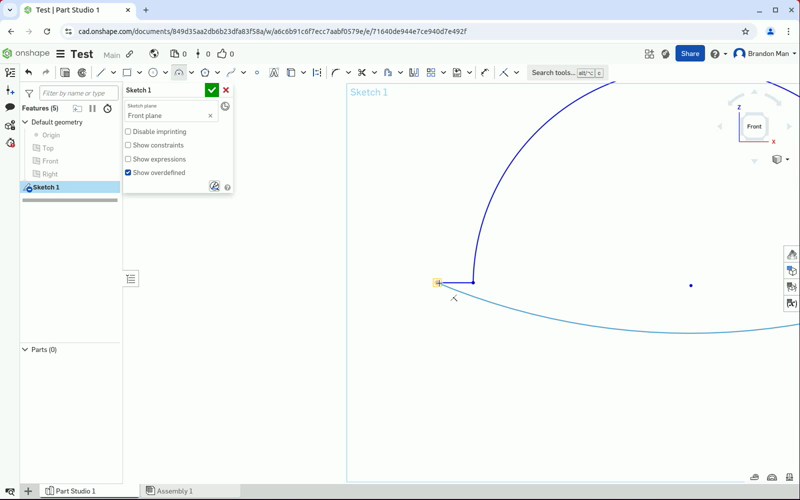
click(439, 282)
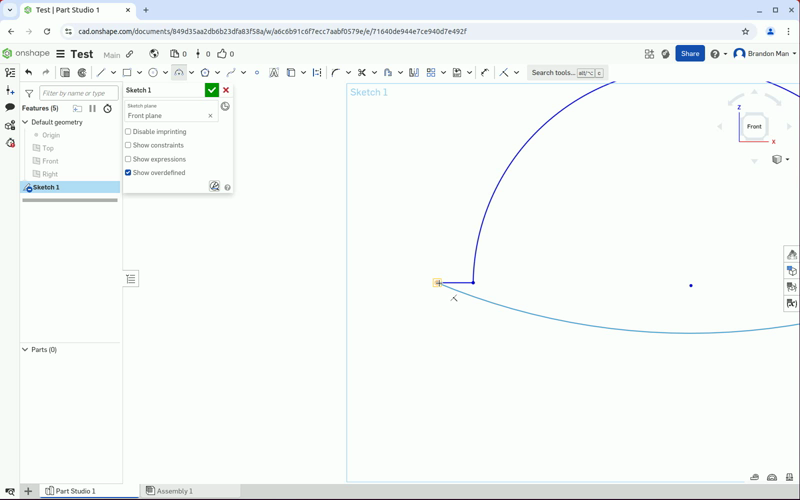
scroll(-6)
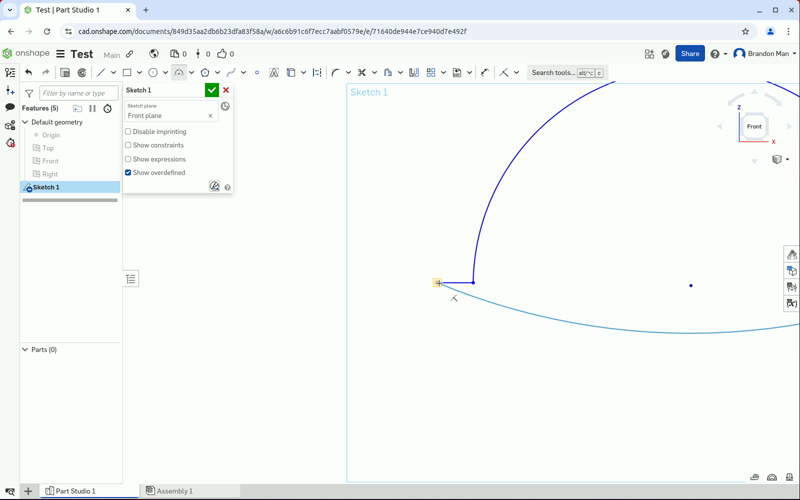
scroll(-6)
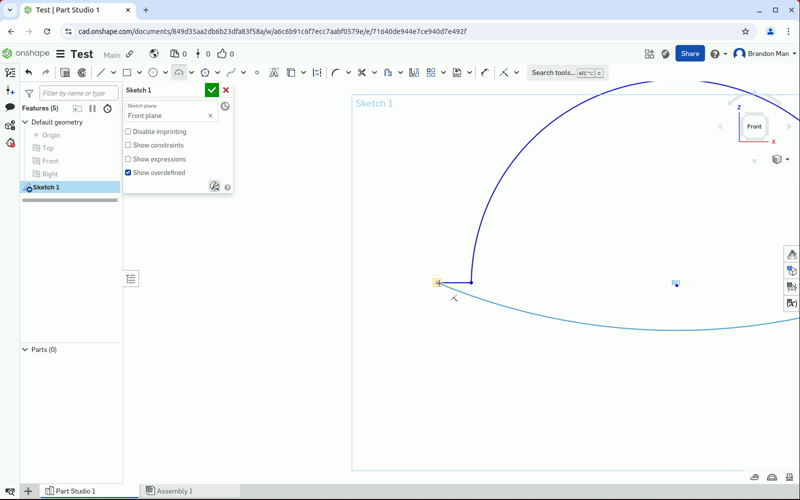
scroll(-6)
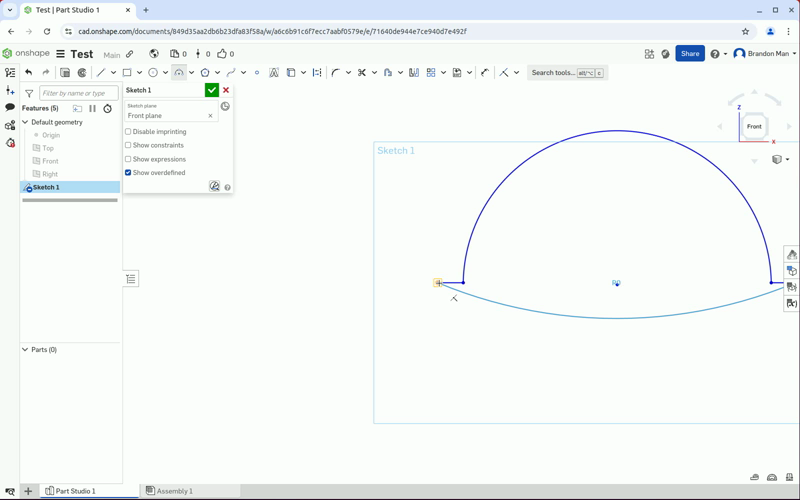
scroll(-6)
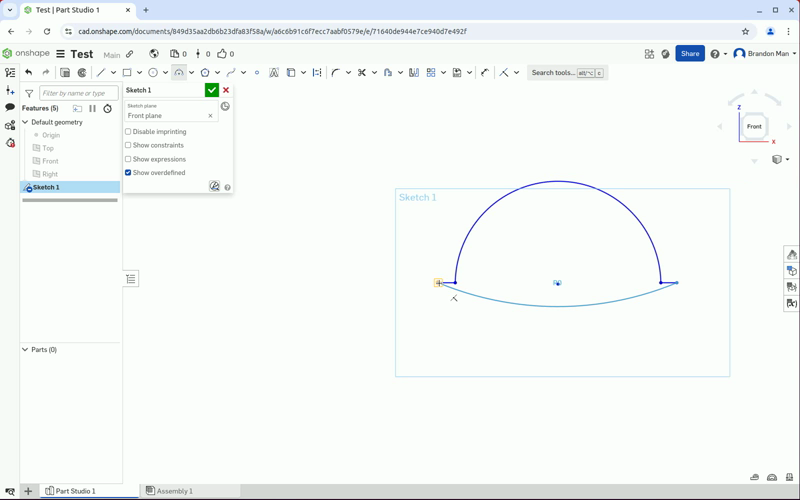
scroll(-6)
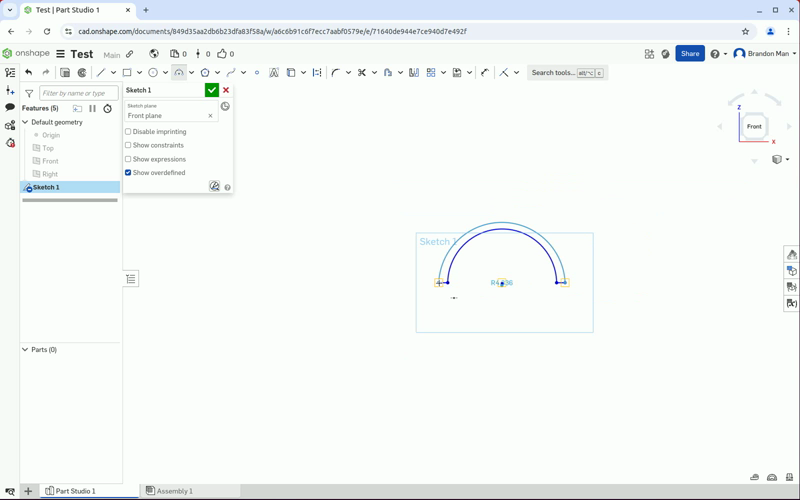
scroll(-6)
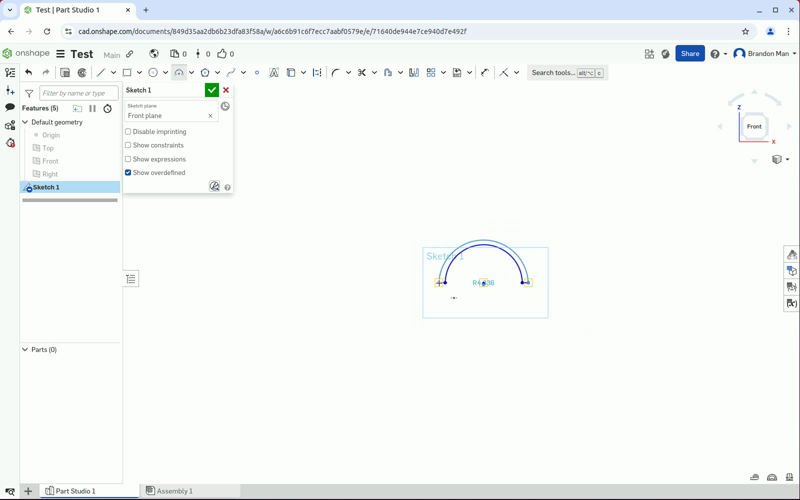
scroll(-6)
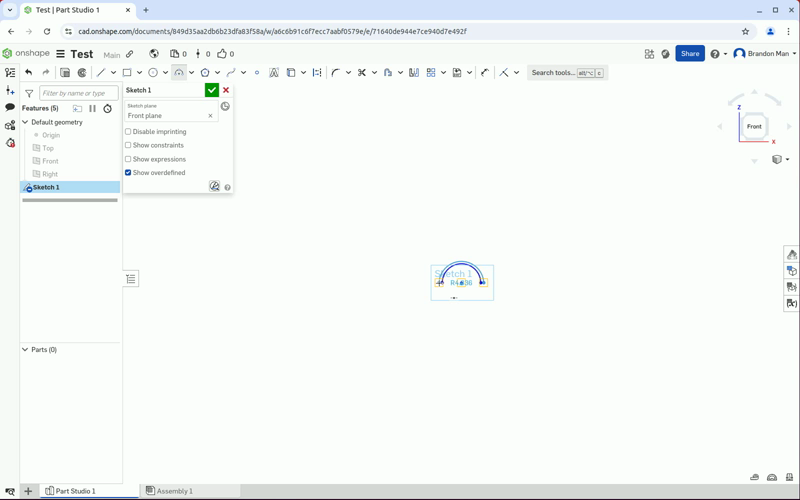
key_down(shift)
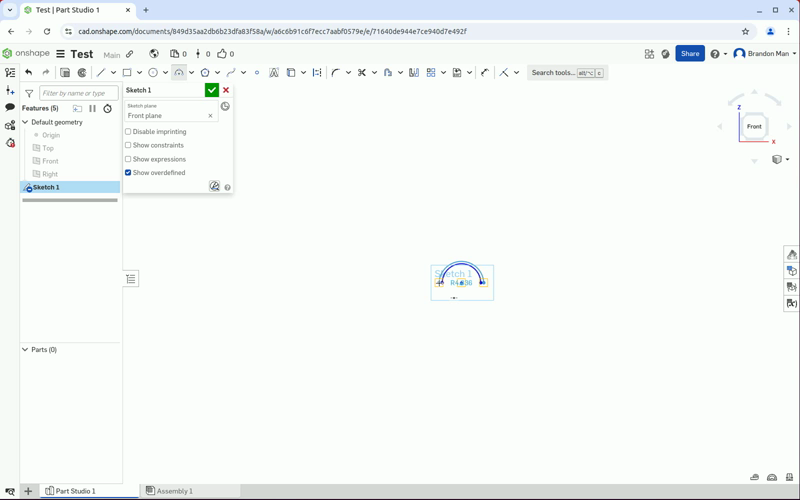
mouse_move(461, 261)
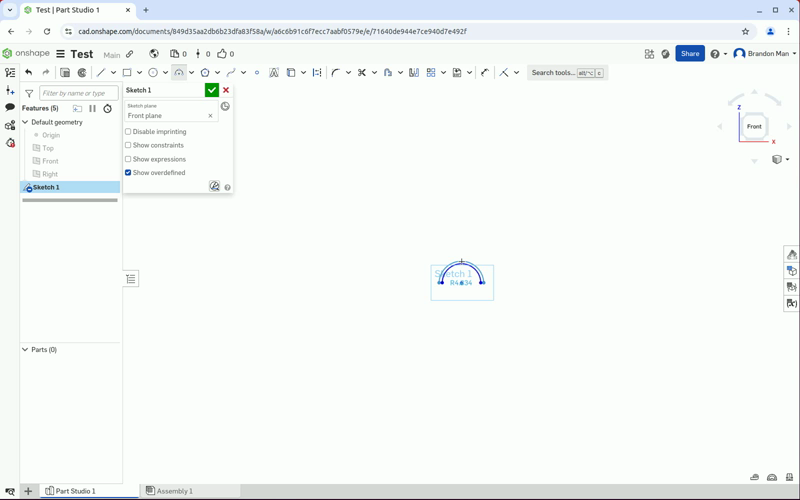
scroll(6)
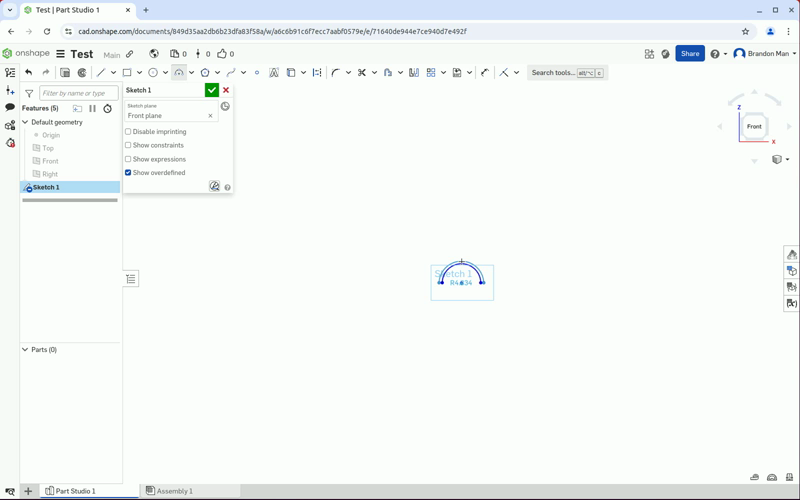
scroll(6)
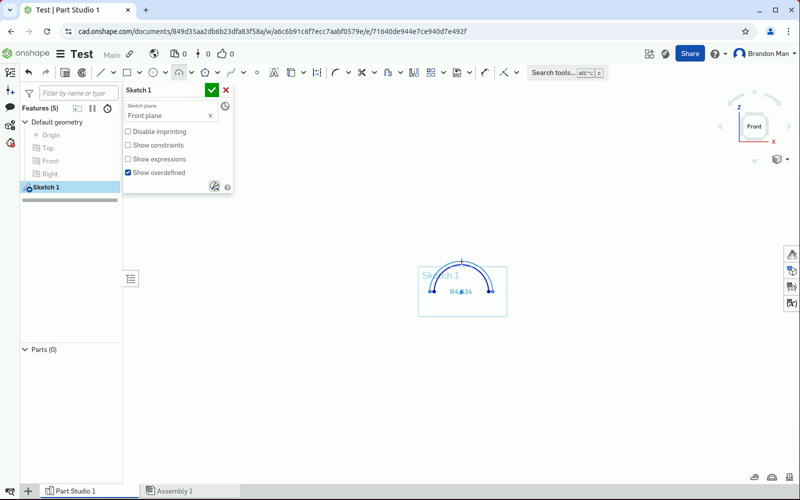
scroll(6)
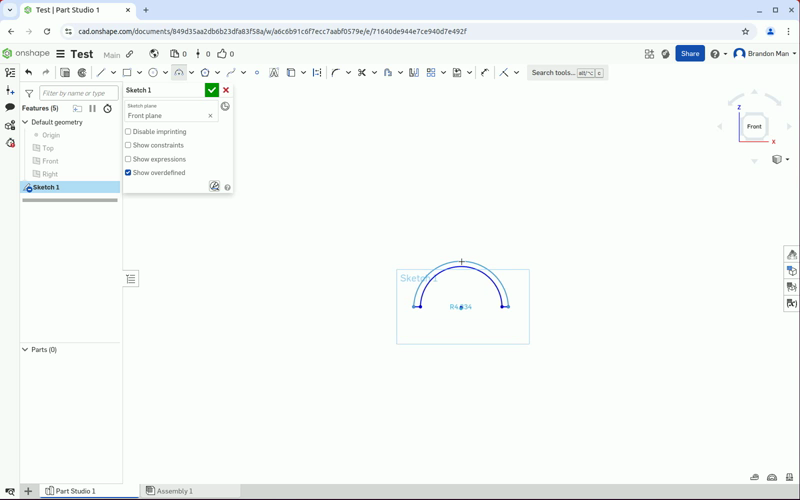
scroll(6)
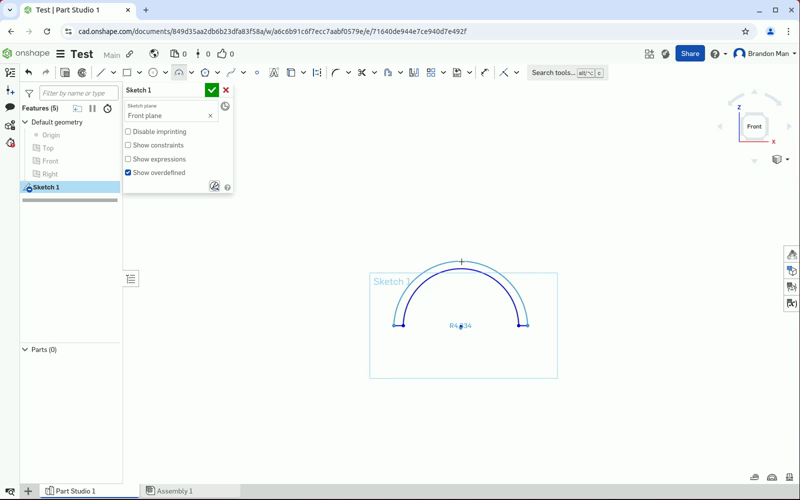
scroll(6)
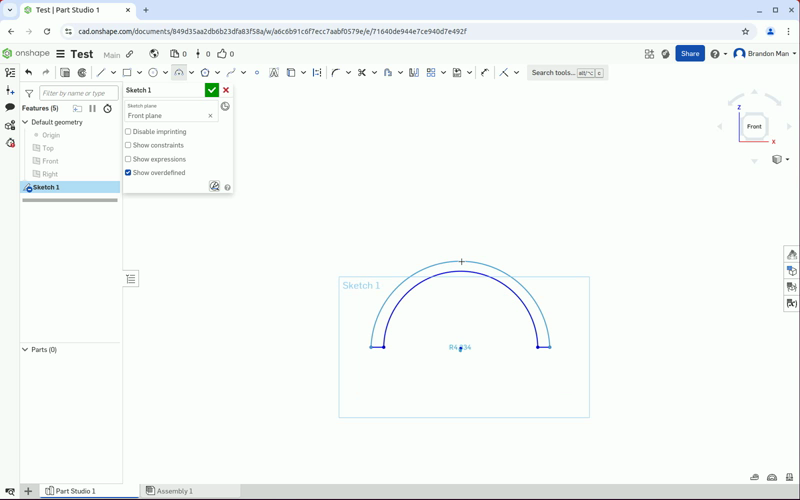
scroll(6)
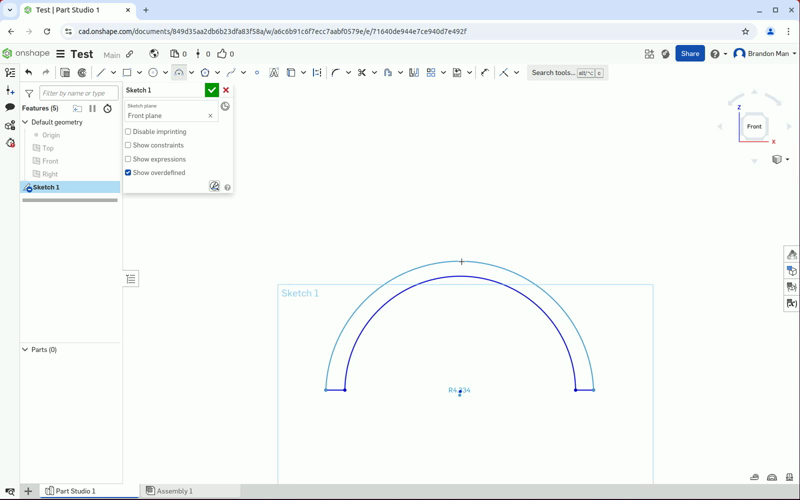
scroll(6)
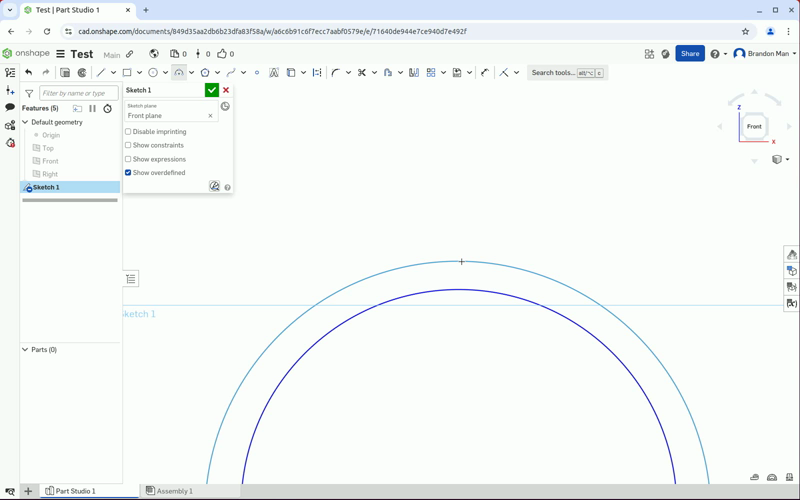
click(461, 261)
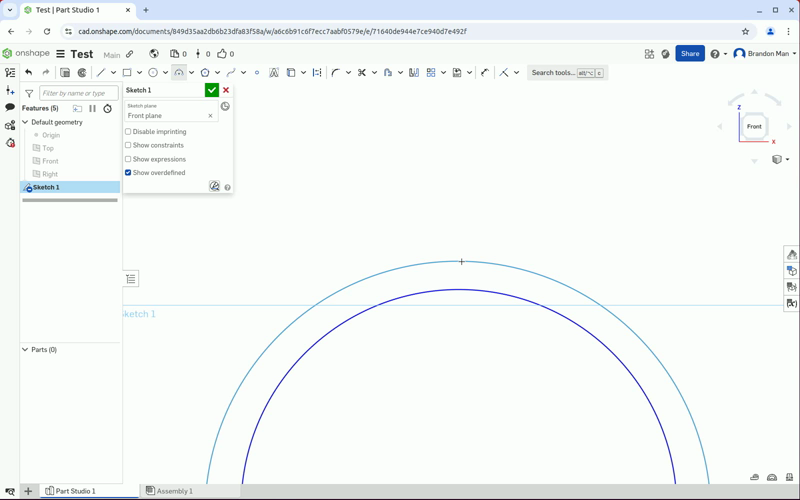
scroll(-6)
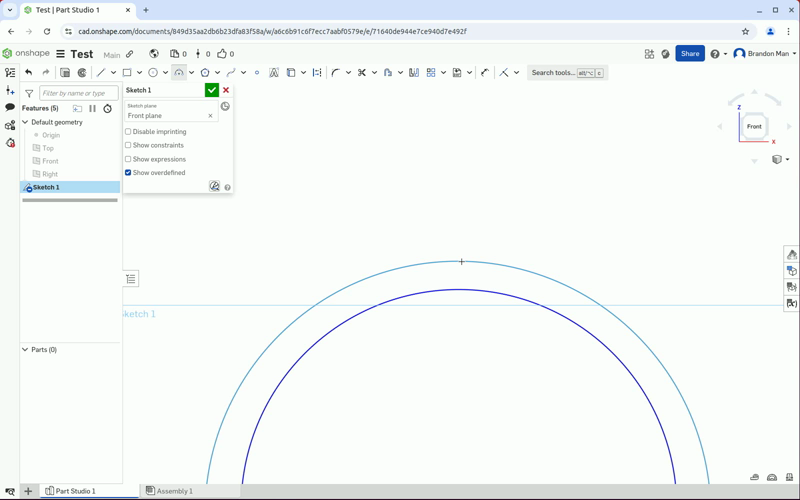
scroll(-6)
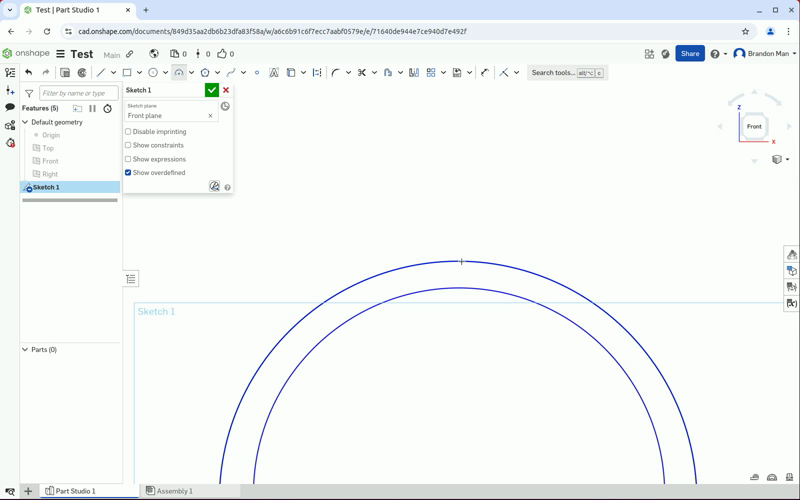
scroll(-6)
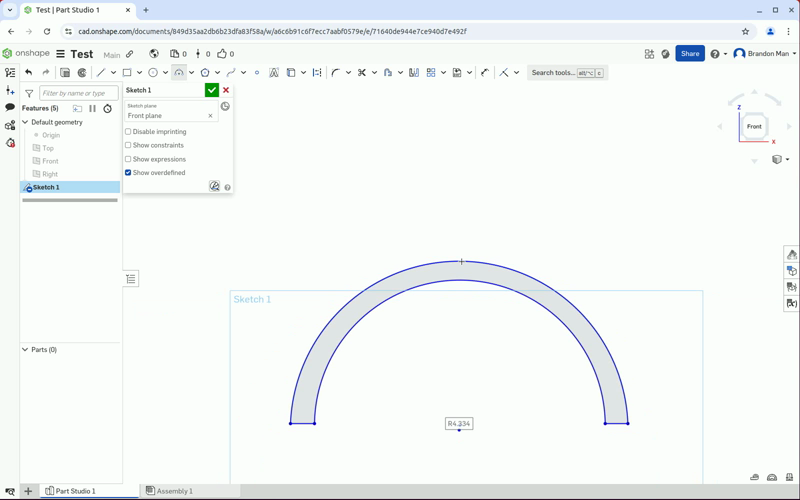
scroll(-6)
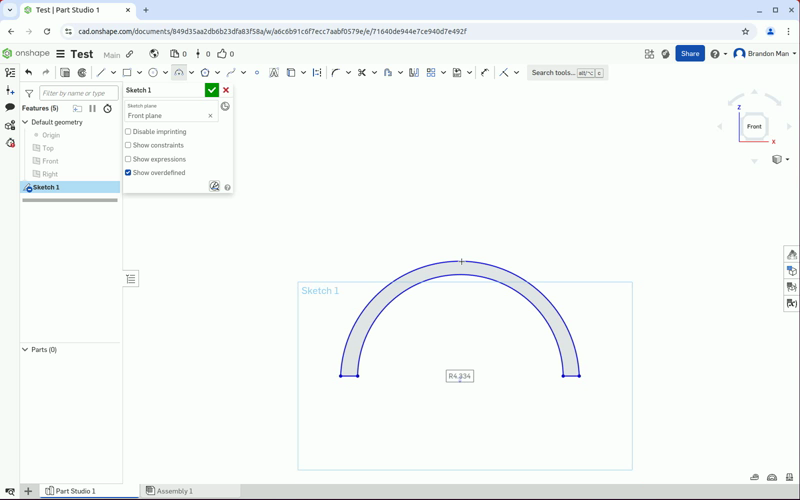
scroll(-6)
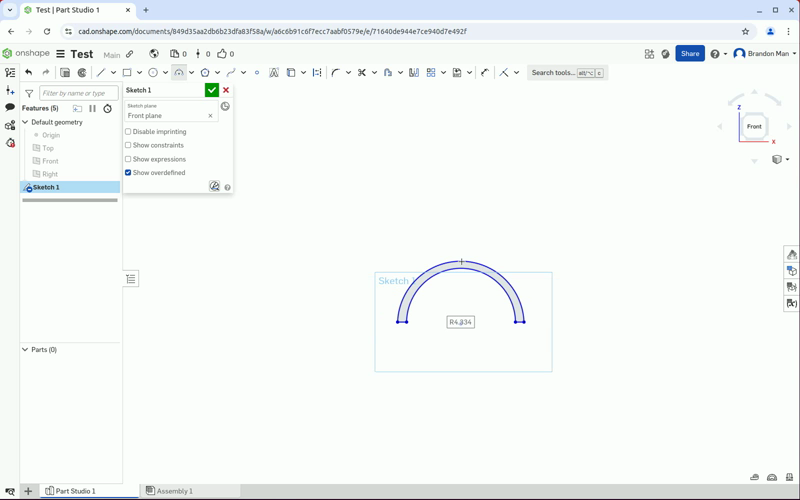
scroll(-6)
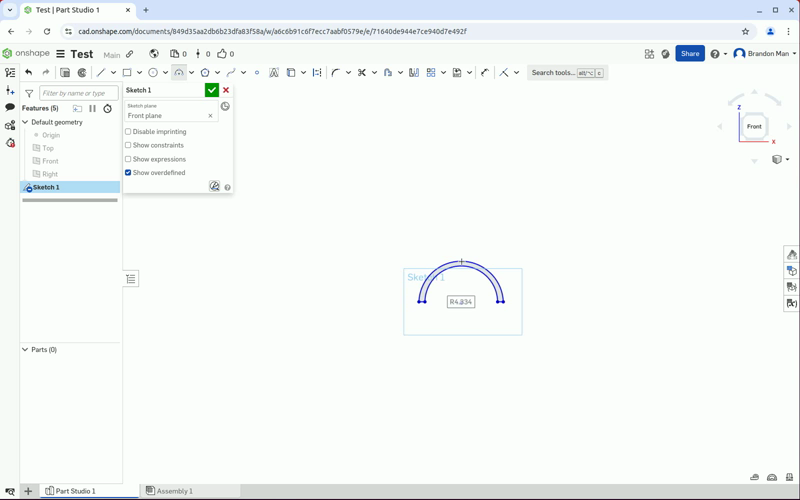
scroll(-6)
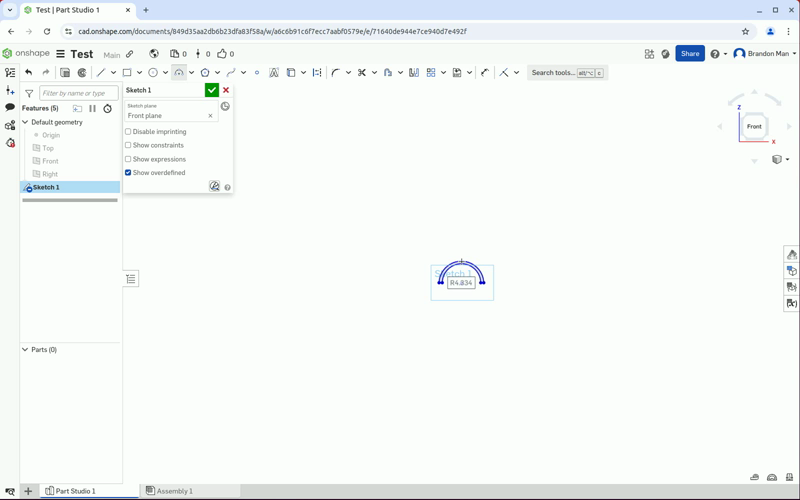
key_up(shift)
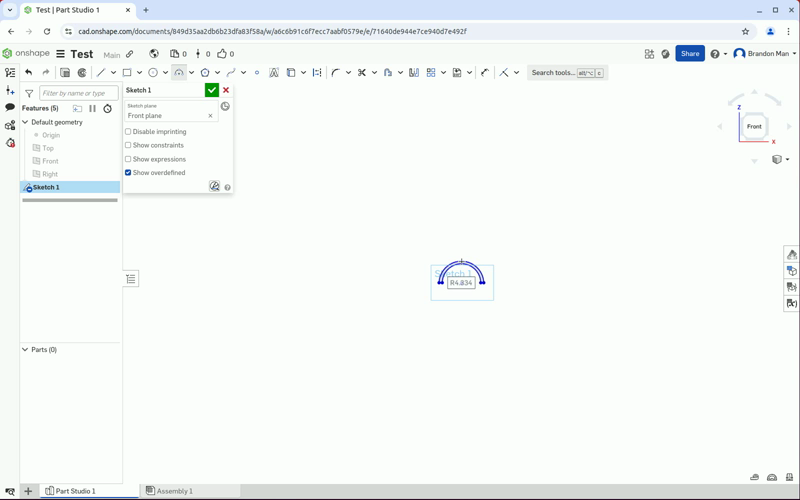
key(esc)
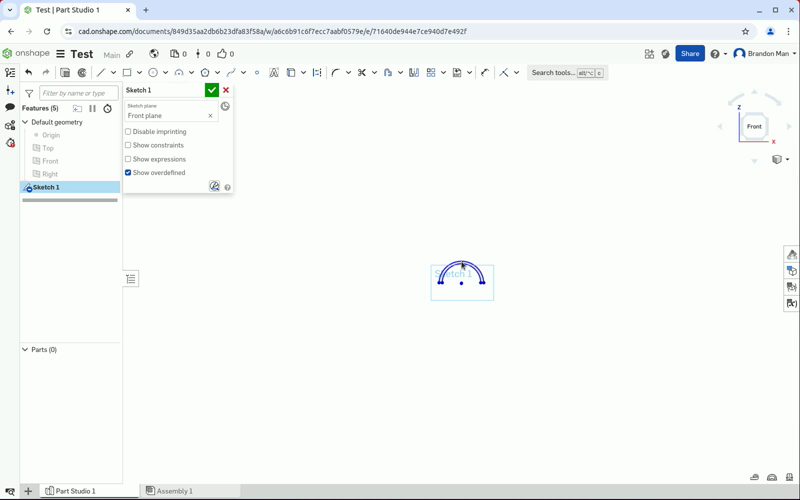
mouse_move(448, 279)
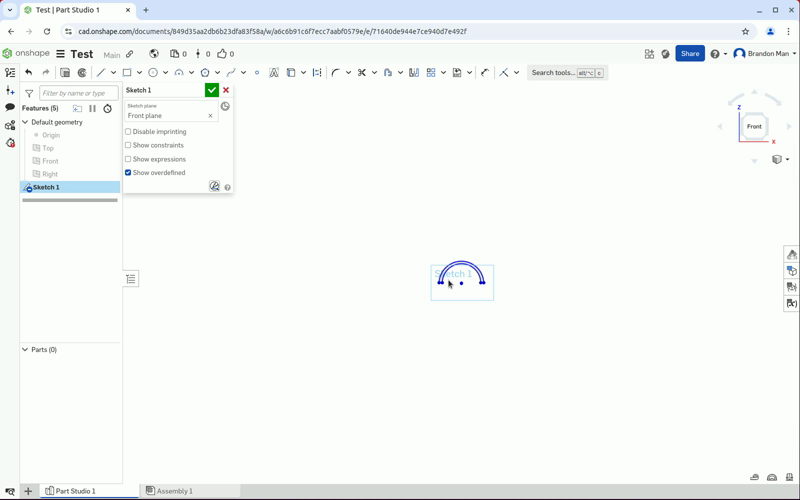
scroll(6)
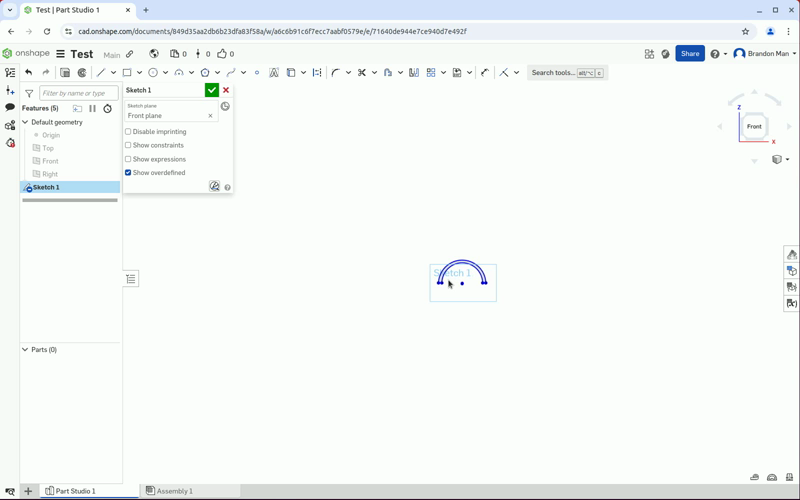
scroll(6)
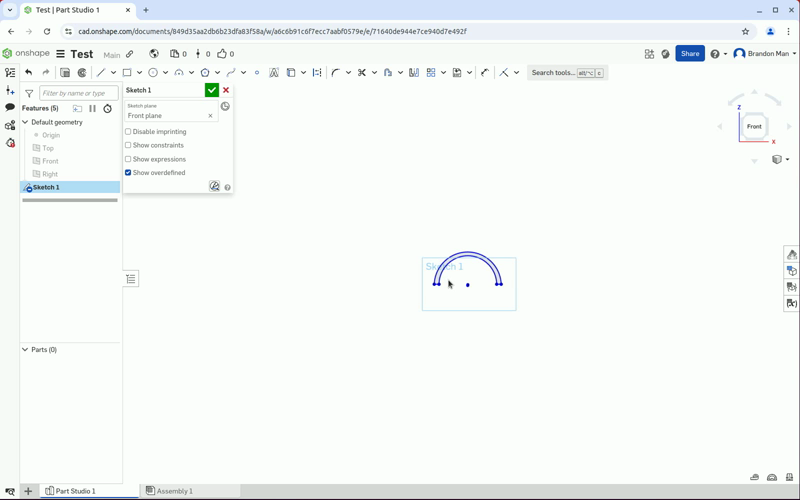
scroll(6)
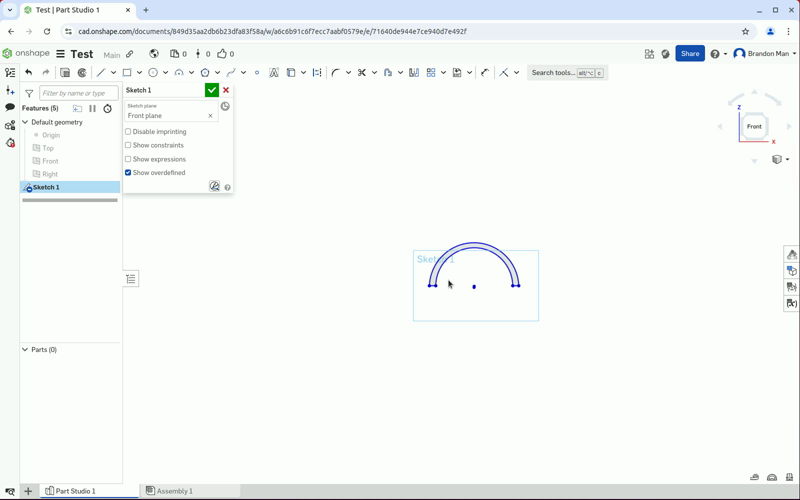
scroll(6)
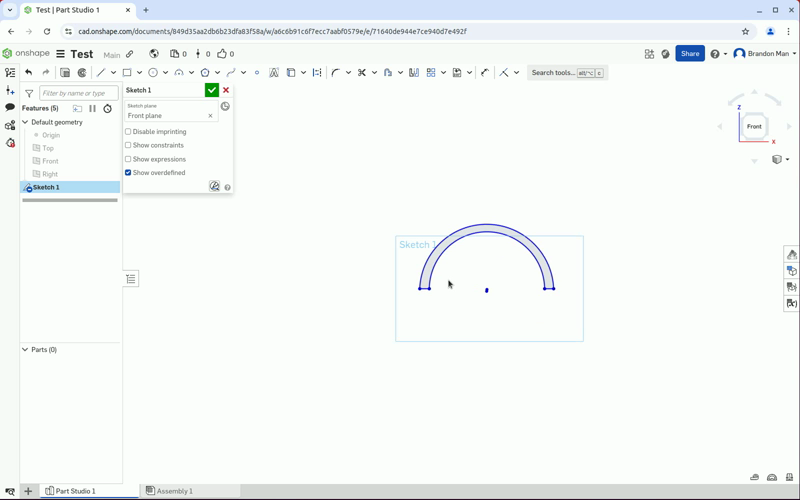
scroll(6)
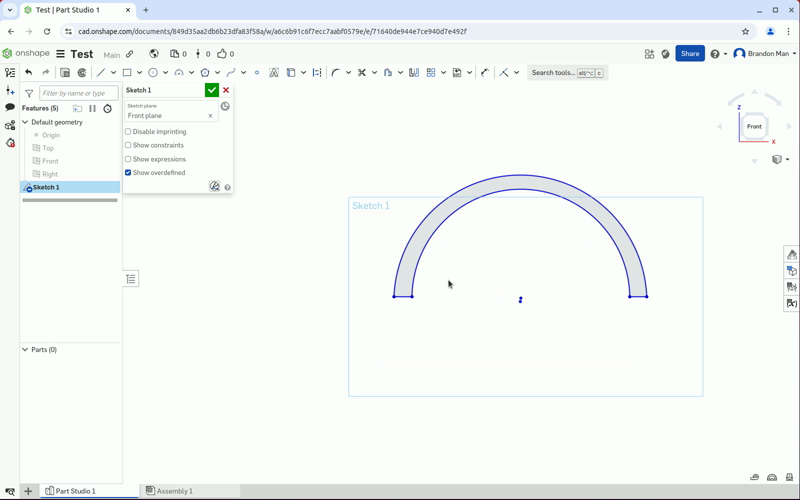
scroll(6)
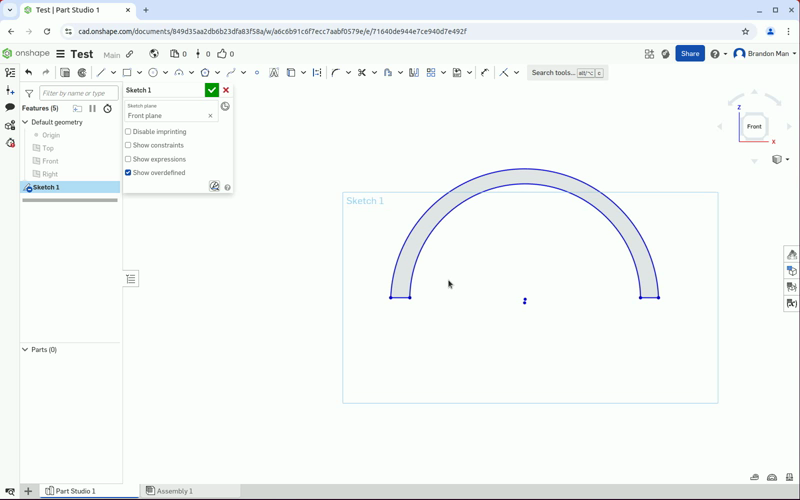
scroll(6)
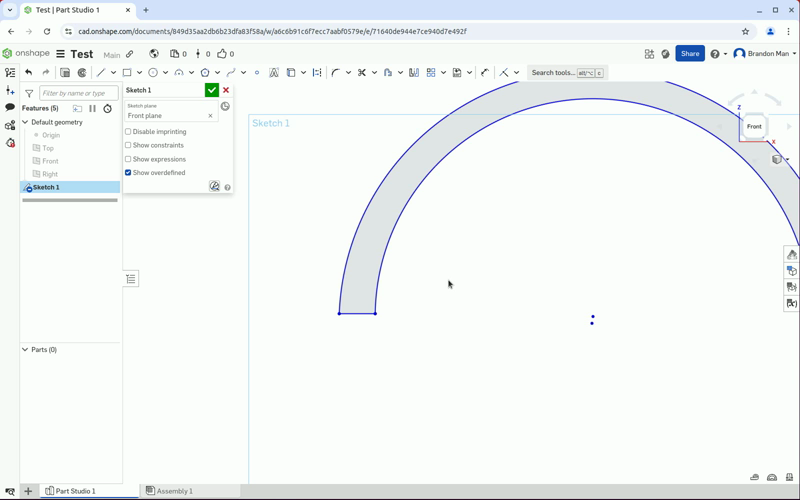
click(448, 279)
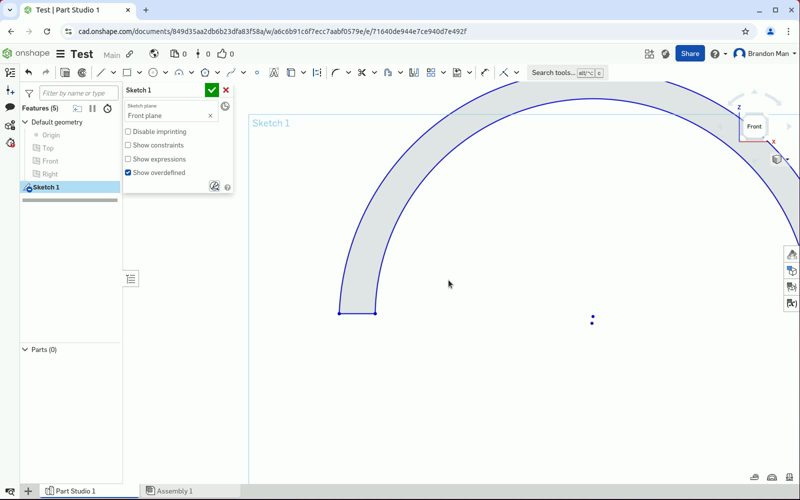
scroll(-6)
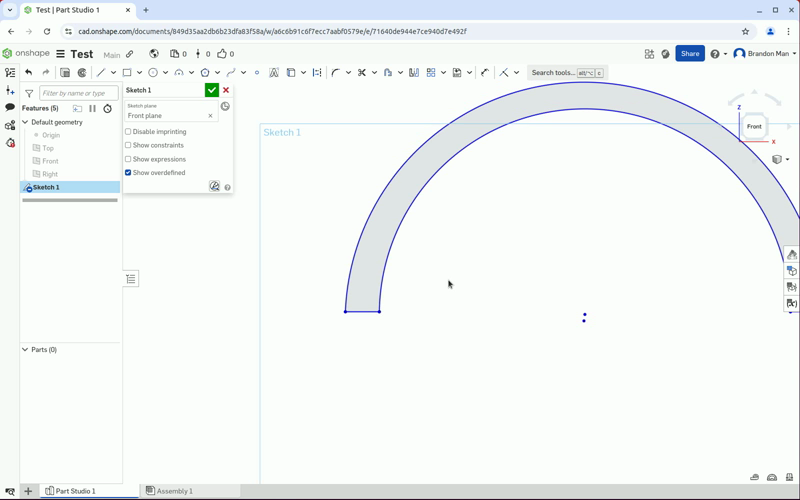
scroll(-6)
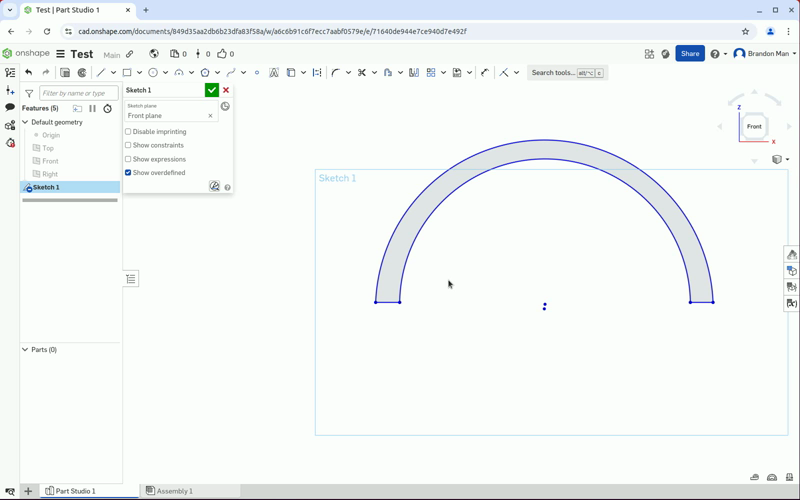
scroll(-6)
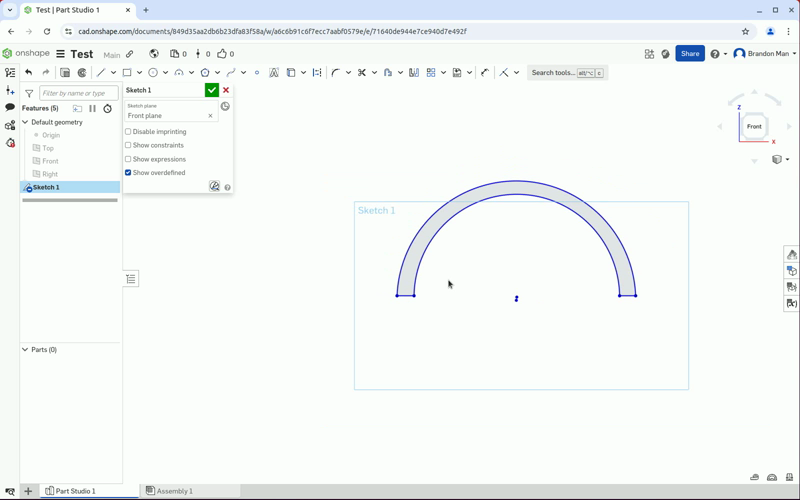
scroll(-6)
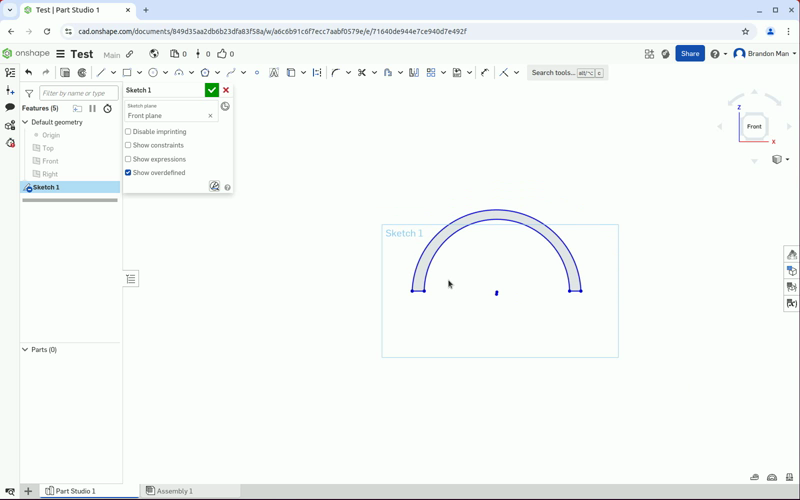
scroll(-6)
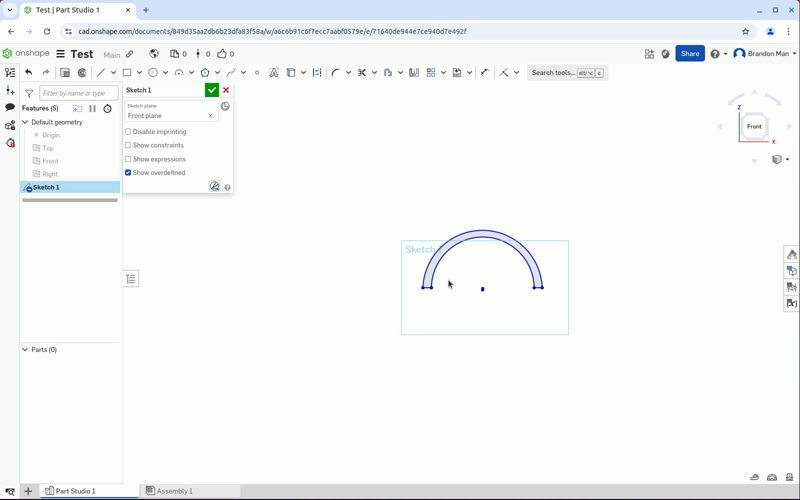
scroll(-6)
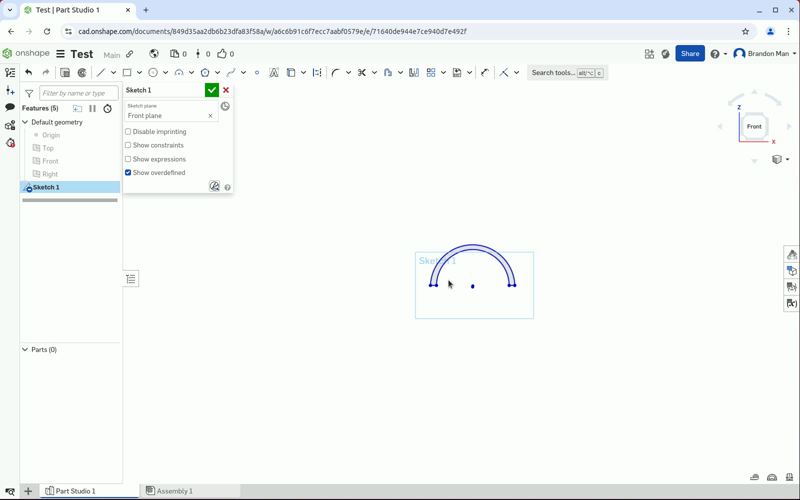
scroll(-6)
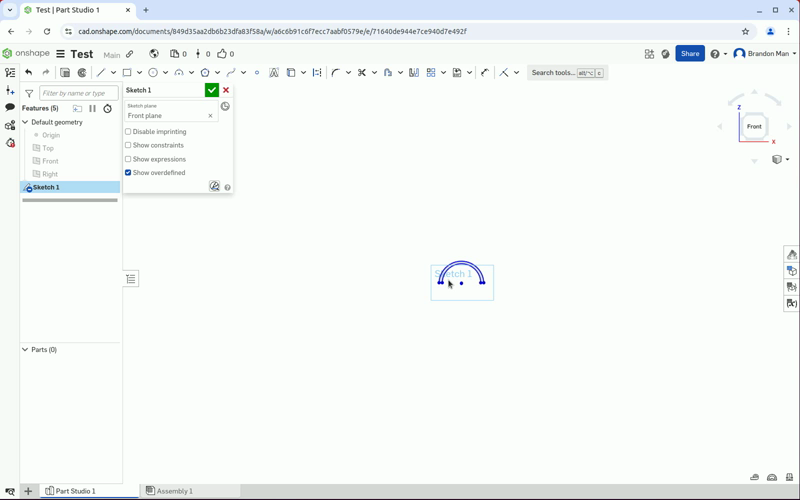
mouse_move(73, 352)
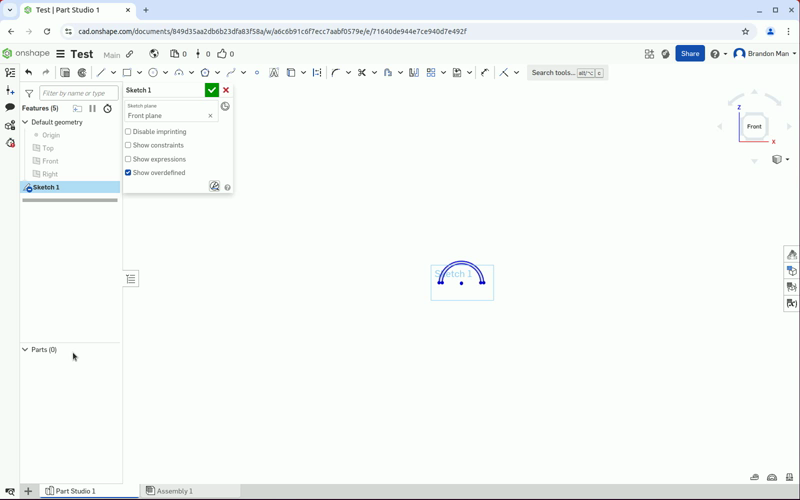
key(shift+y)
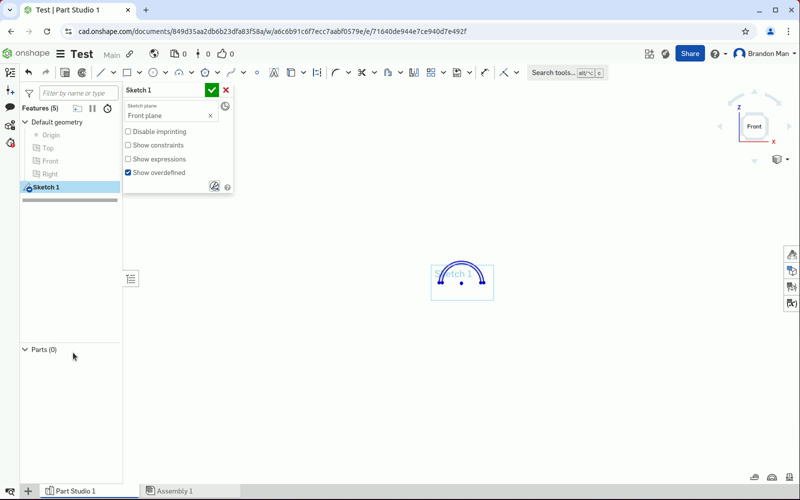
key(shift+e)
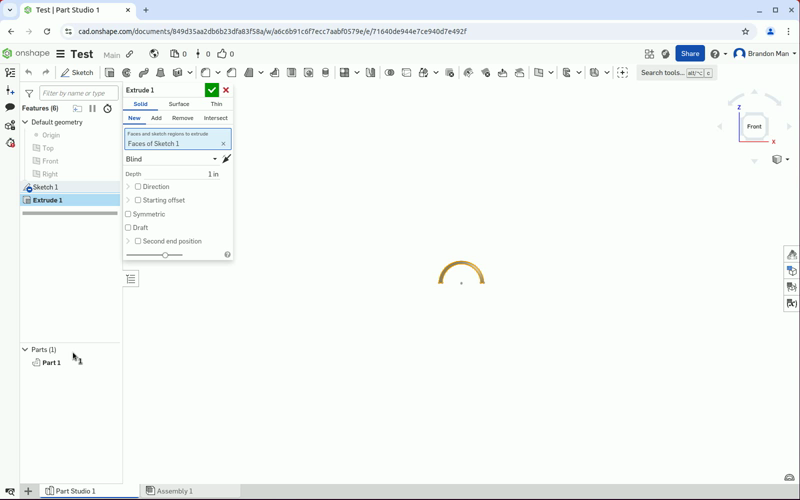
mouse_move(143, 106)
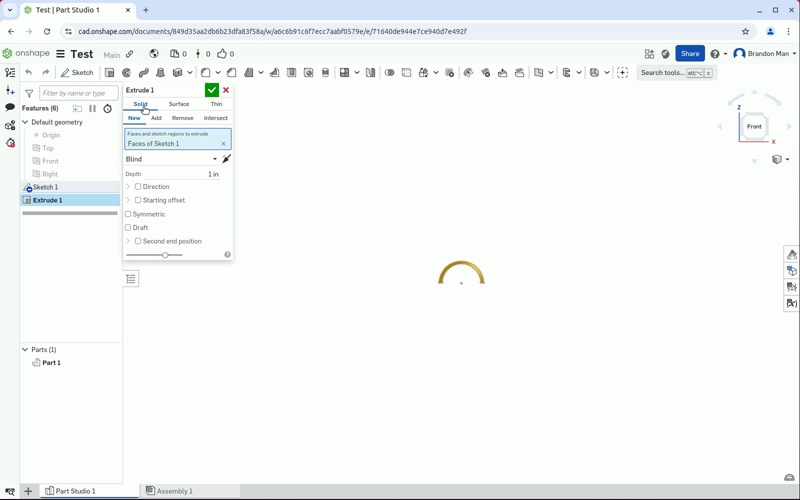
click(143, 106)
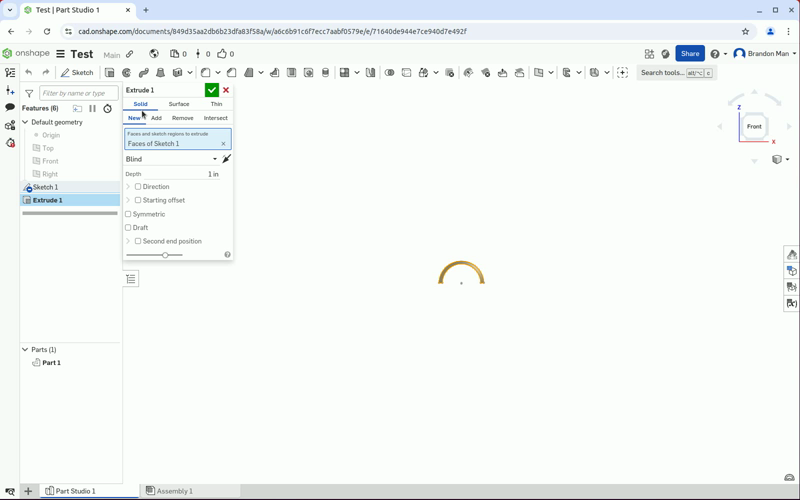
mouse_move(137, 120)
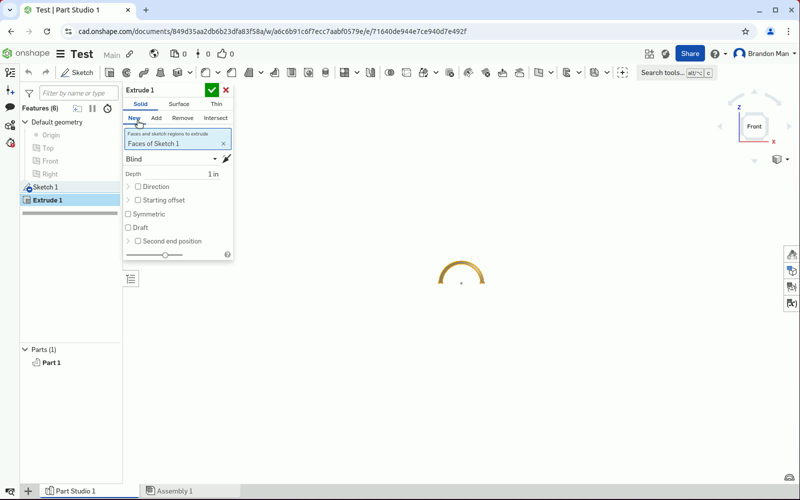
click(137, 120)
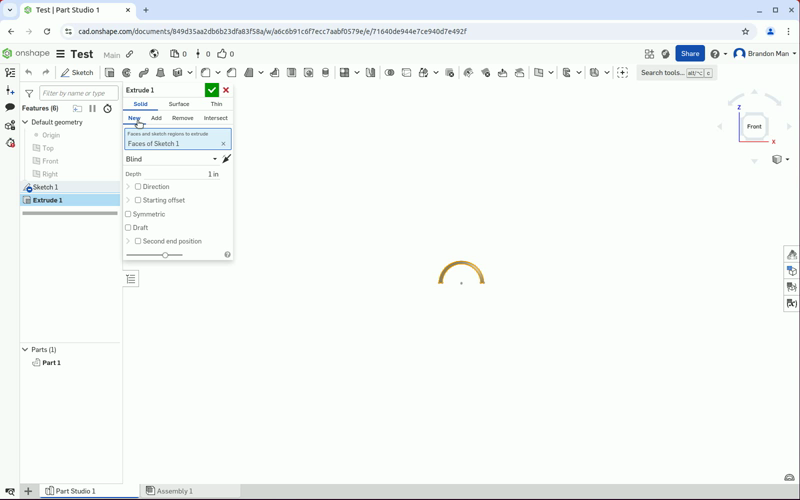
key(tab, 4)
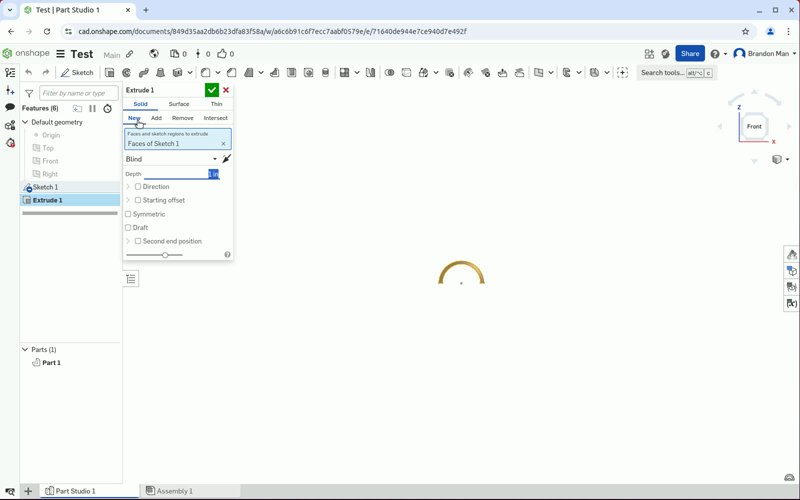
text(2.888)
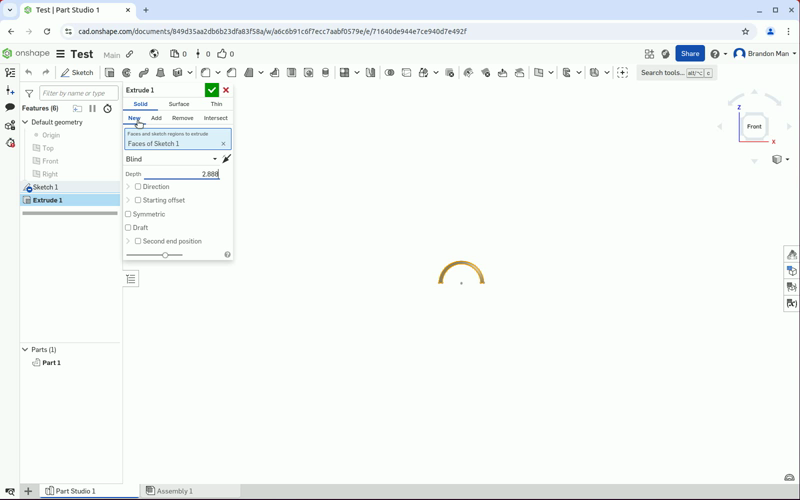
key(tab, 3)
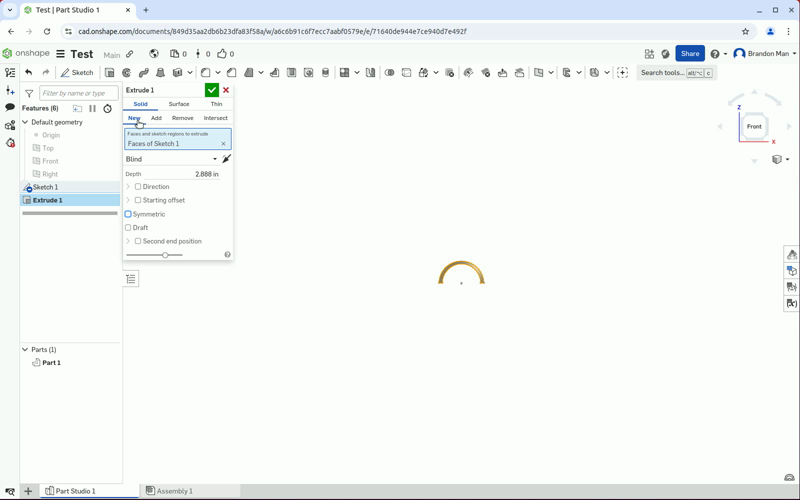
key(space)
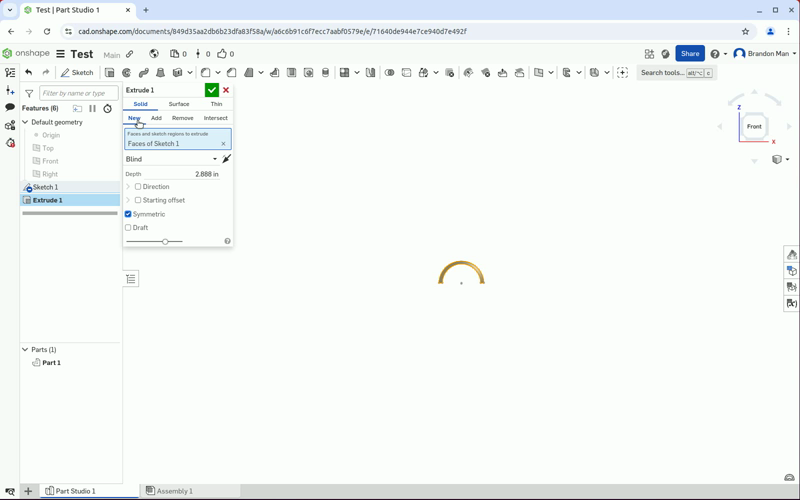
key(enter)
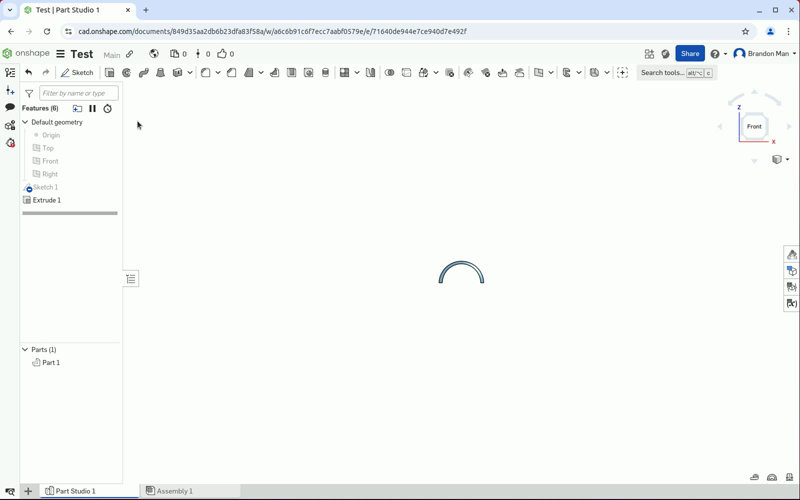
key(shift+h)
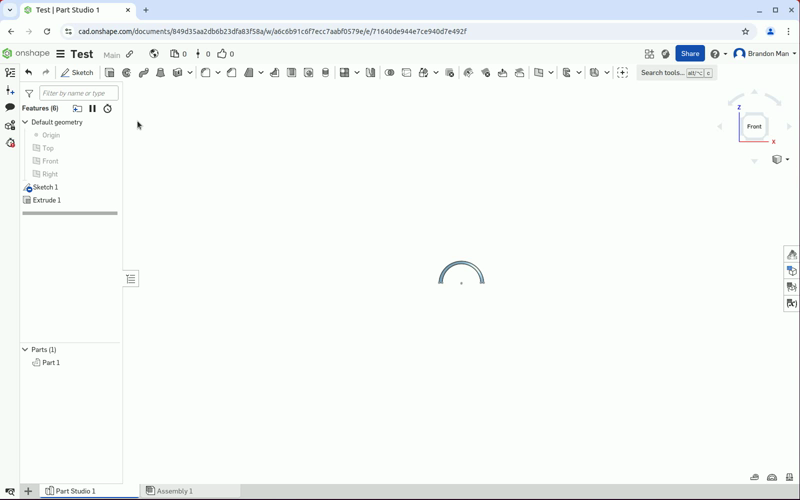
key(shift+h)
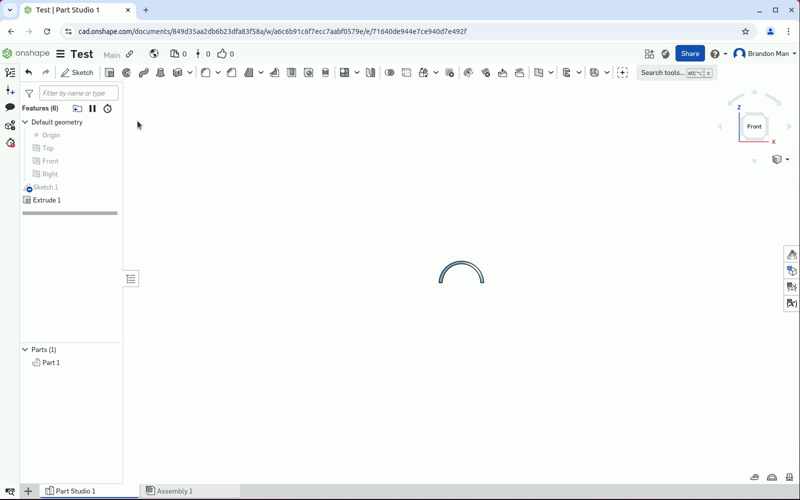
mouse_move(73, 189)
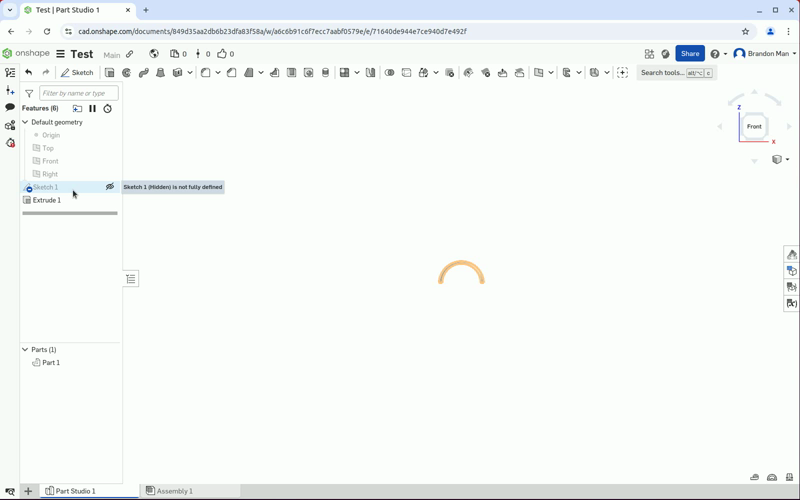
click(73, 189)
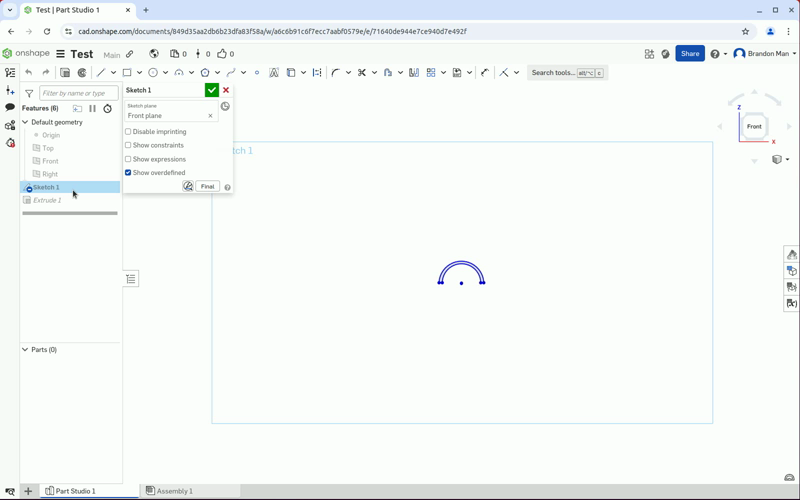
mouse_move(229, 92)
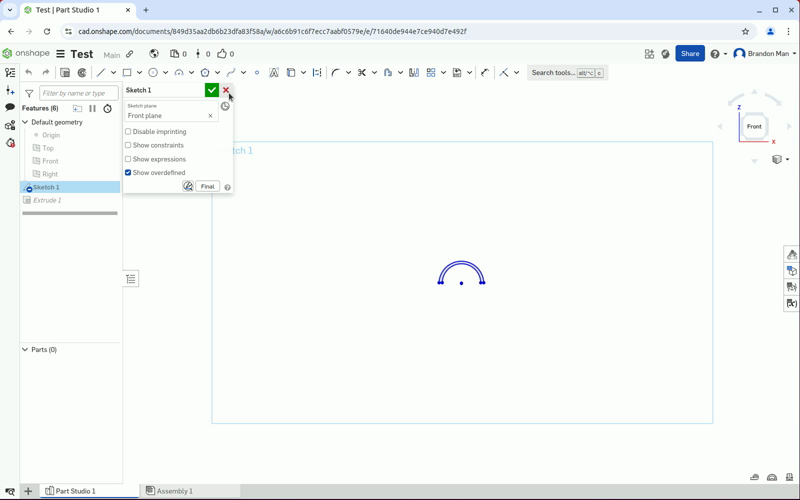
click(229, 92)
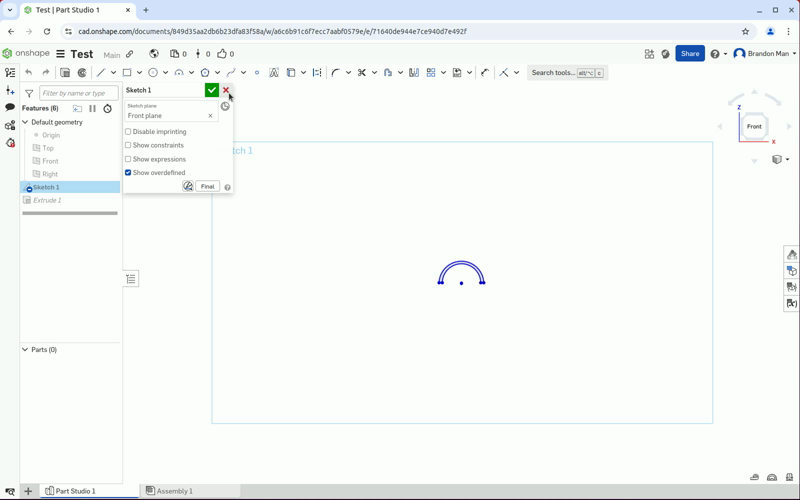
key(shift+s)
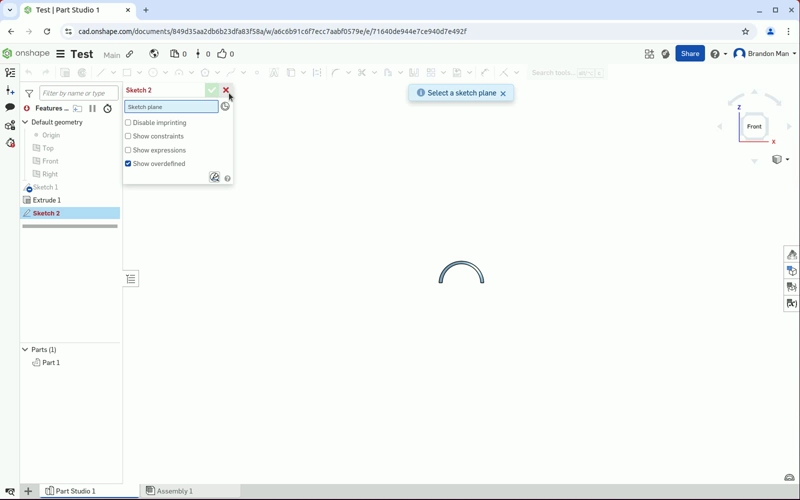
mouse_move(73, 163)
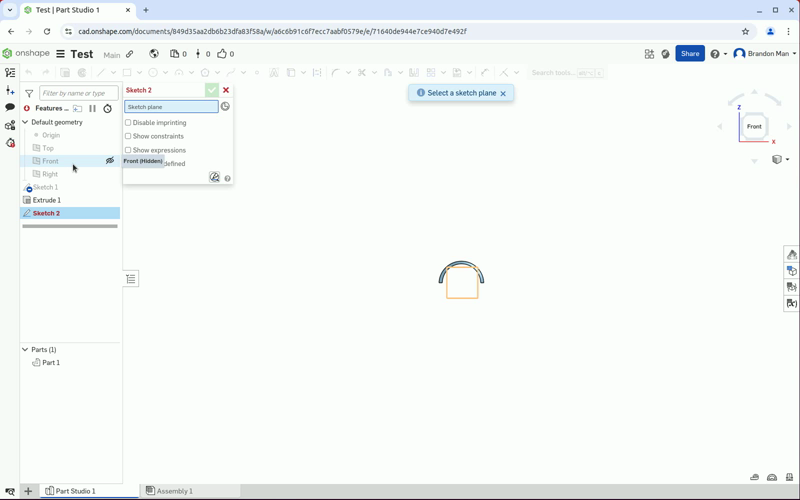
click(73, 163)
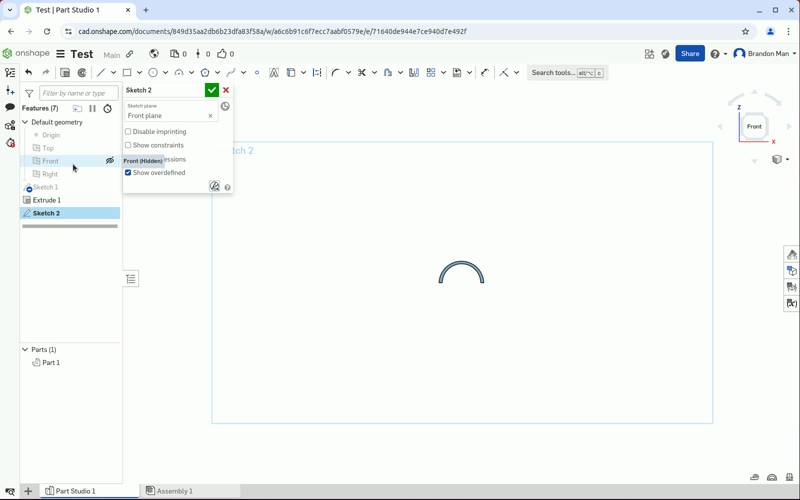
mouse_move(73, 352)
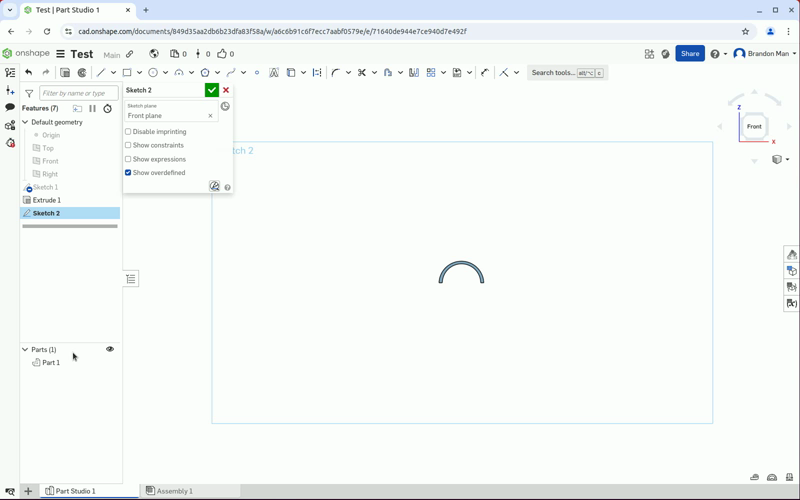
key(y)
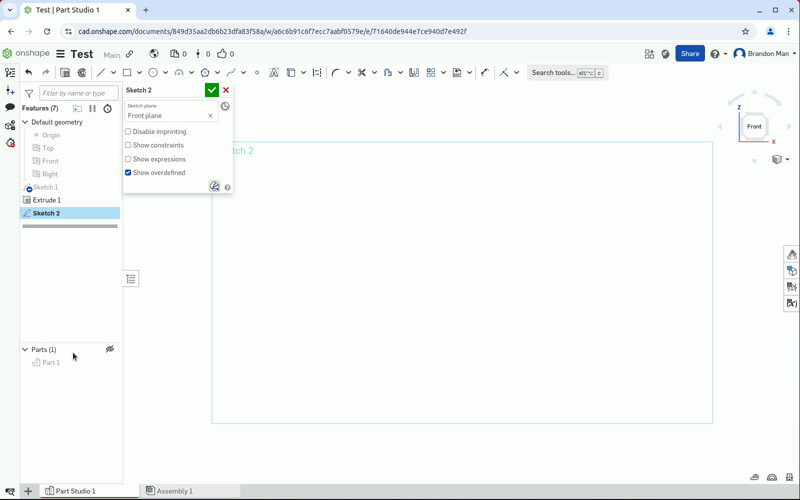
key(a)
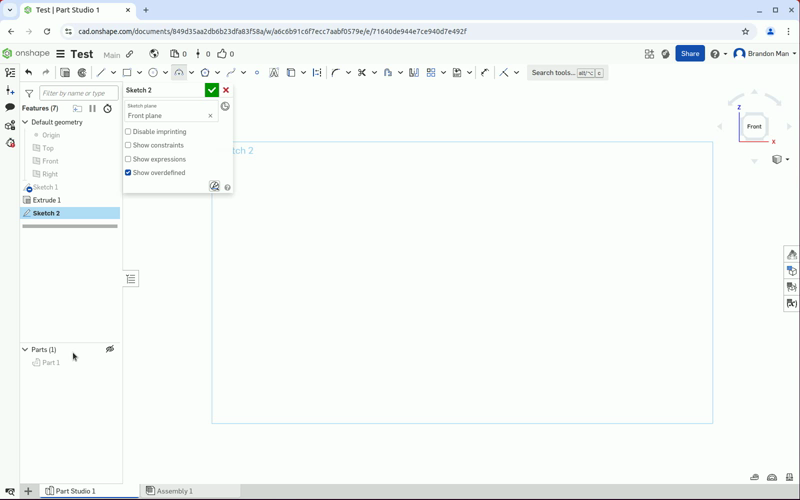
key_down(shift)
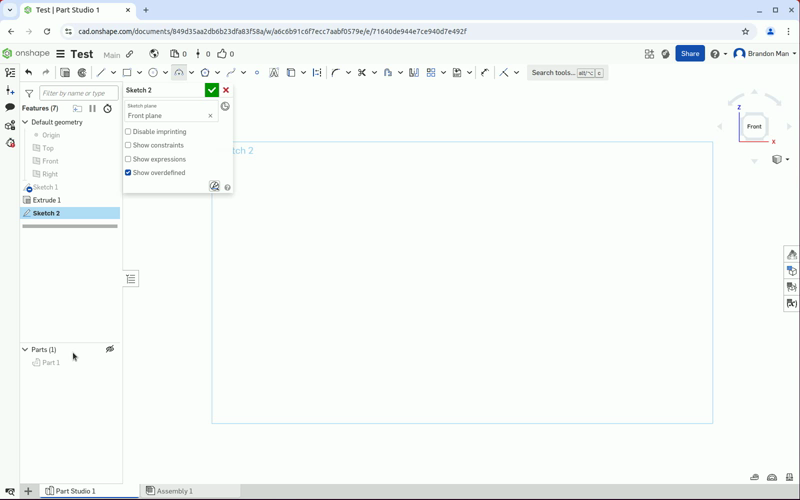
mouse_move(439, 282)
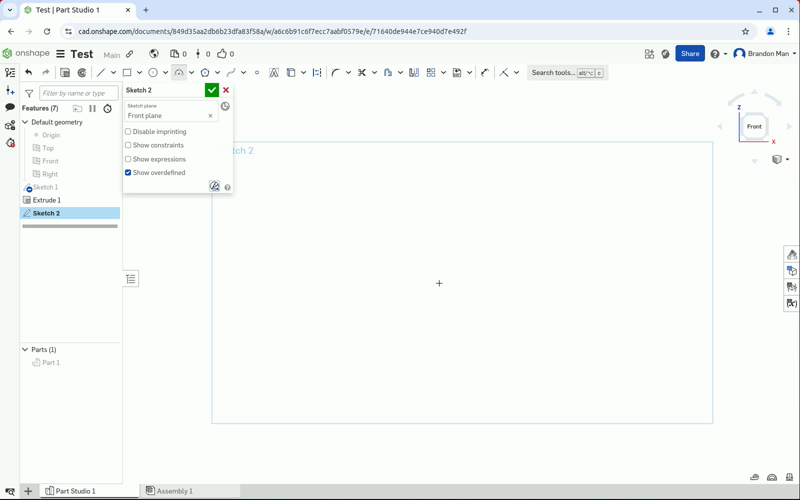
click(439, 282)
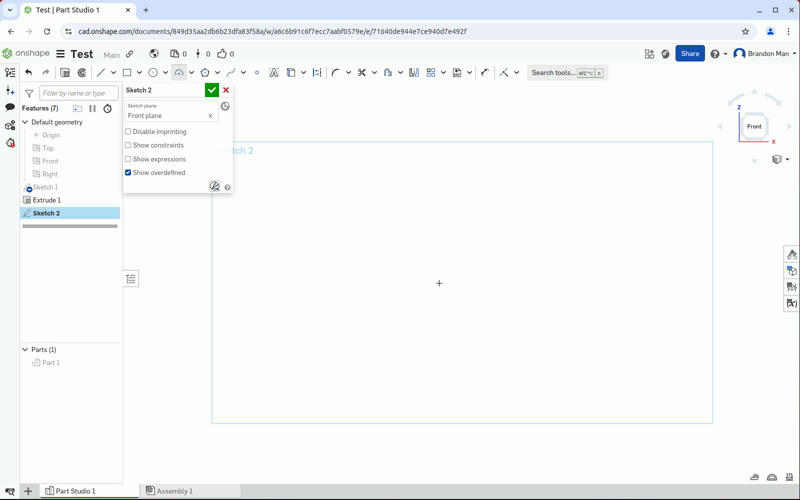
key_up(shift)
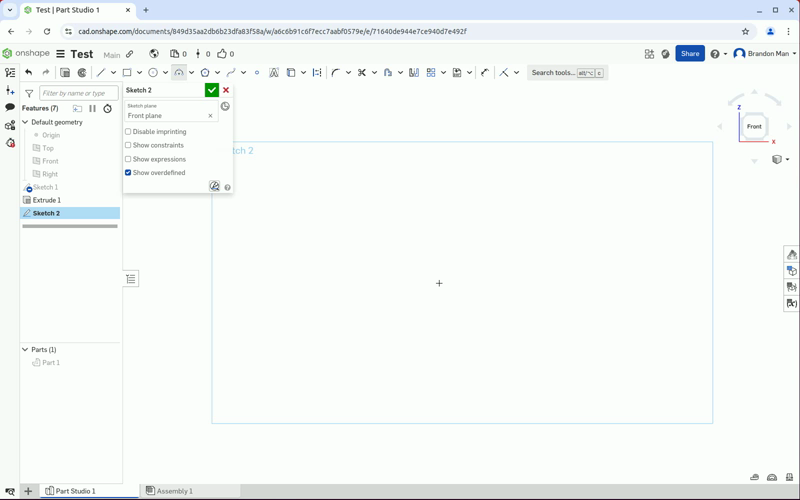
key_down(shift)
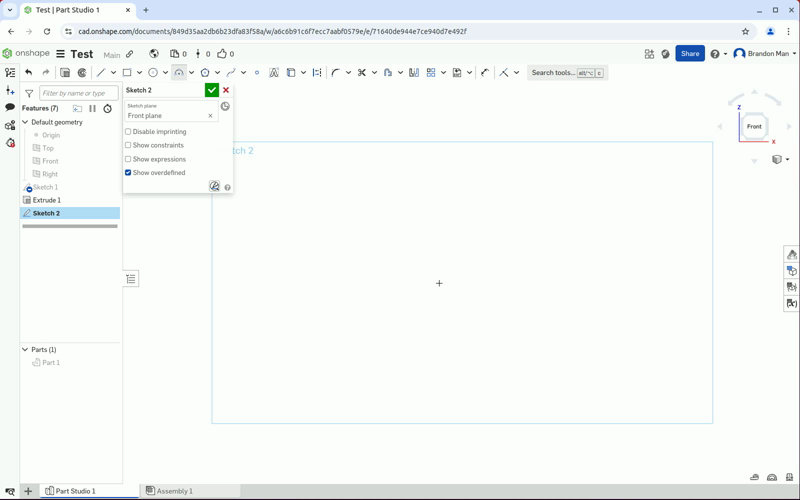
mouse_move(483, 282)
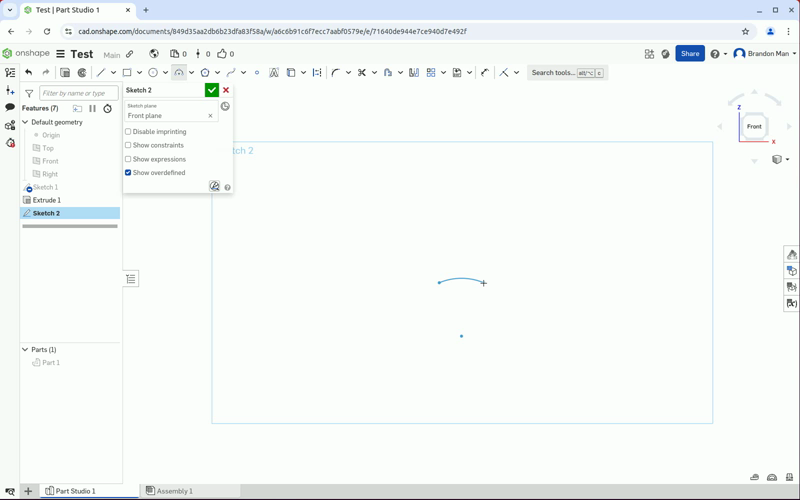
click(483, 282)
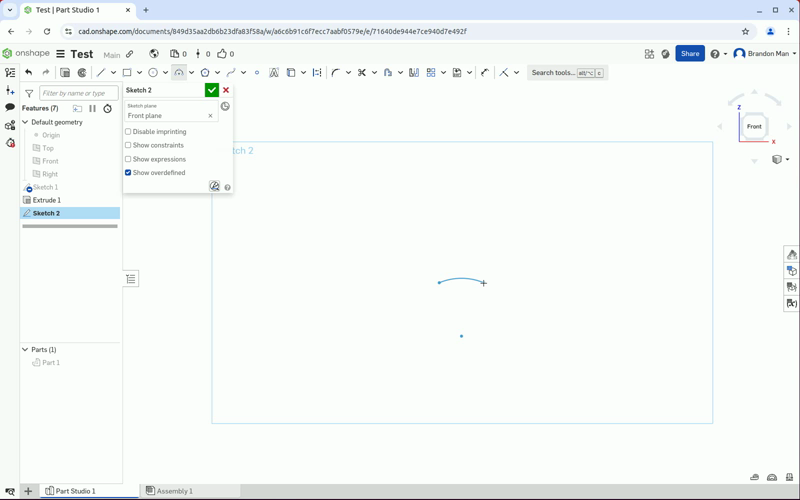
mouse_move(461, 304)
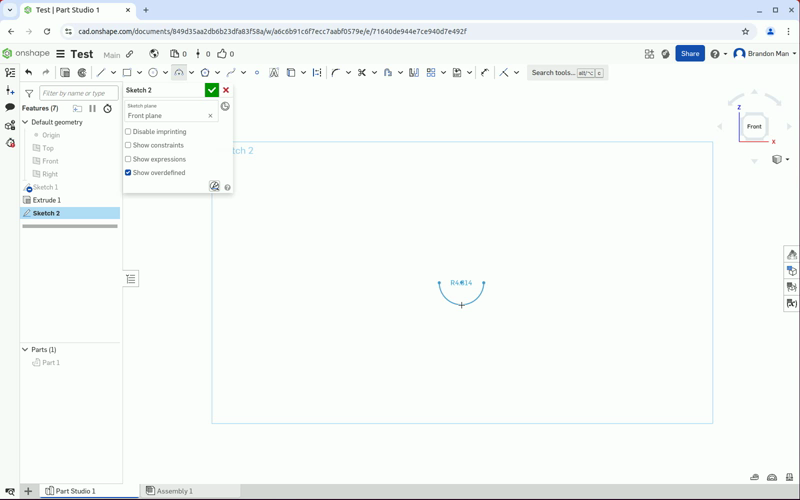
click(461, 304)
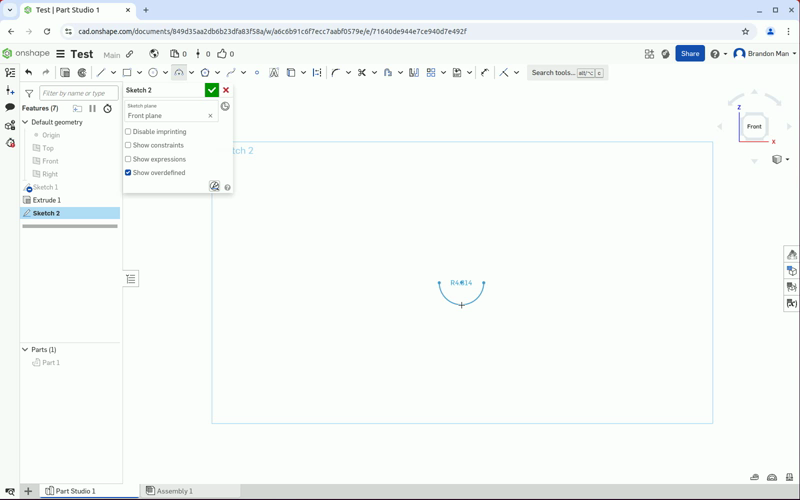
key_up(shift)
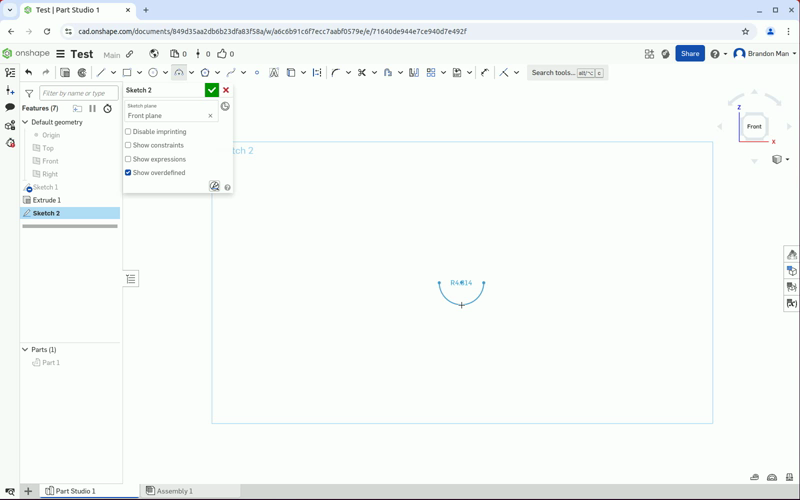
key(esc)
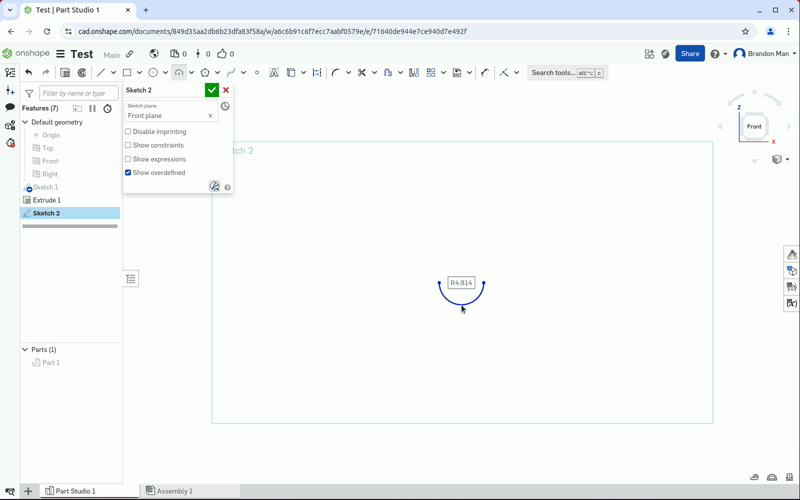
key(l)
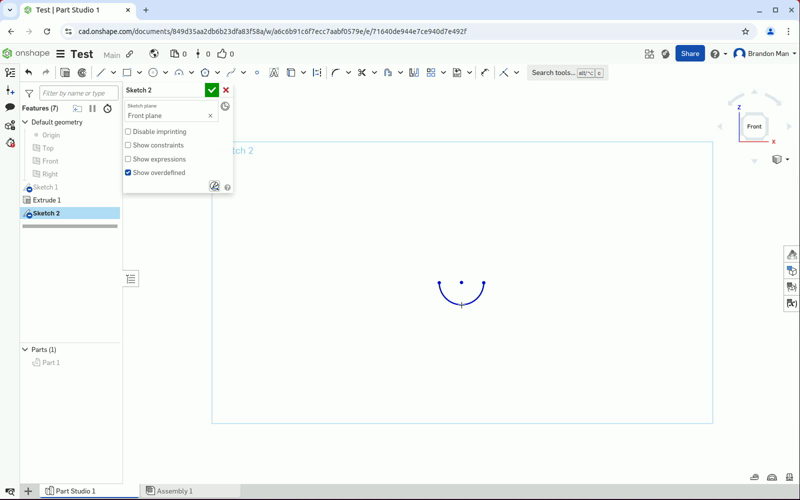
mouse_move(483, 282)
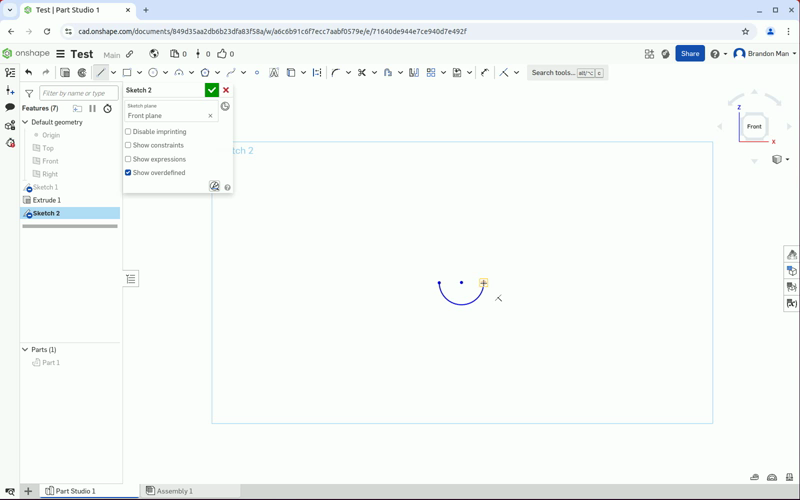
click(483, 282)
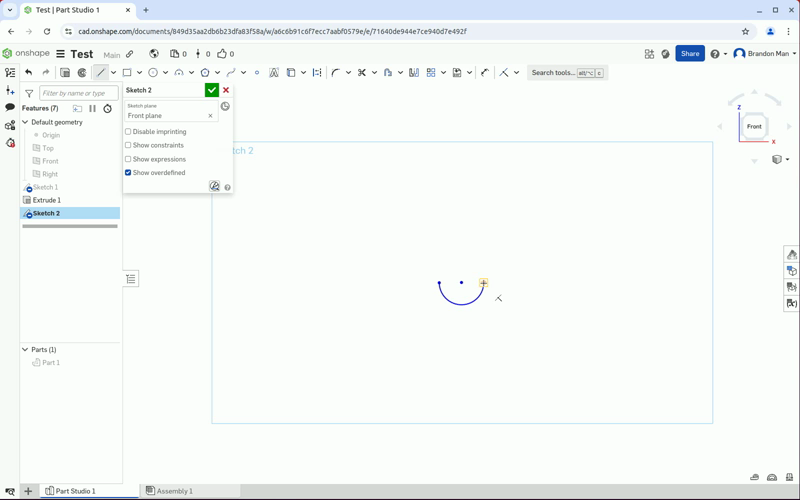
key_down(shift)
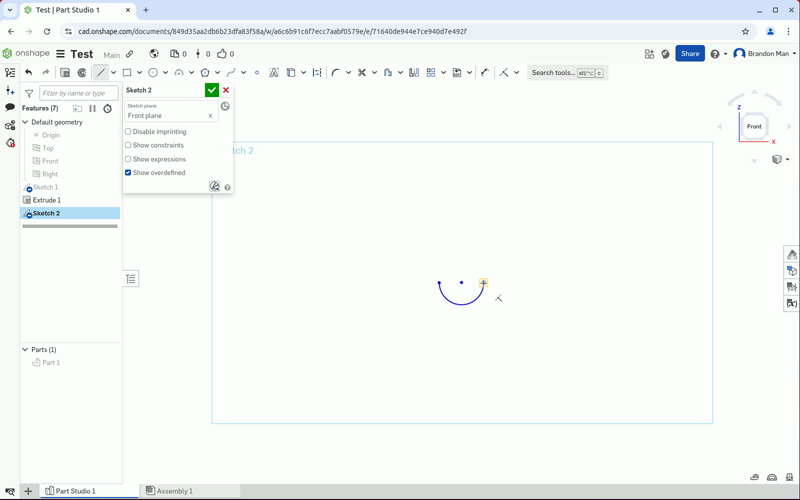
mouse_move(513, 282)
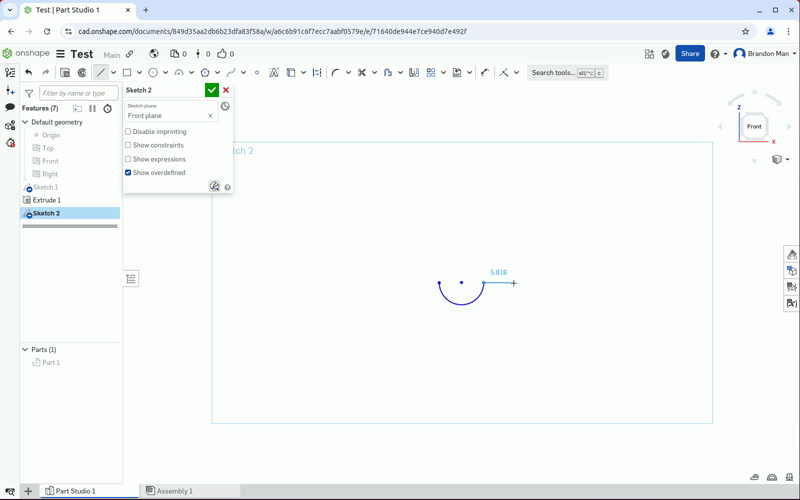
mouse_move(480, 282)
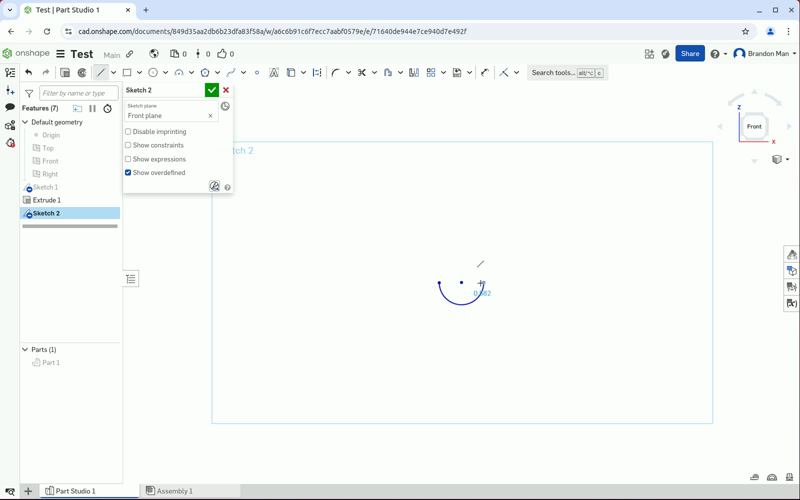
scroll(6)
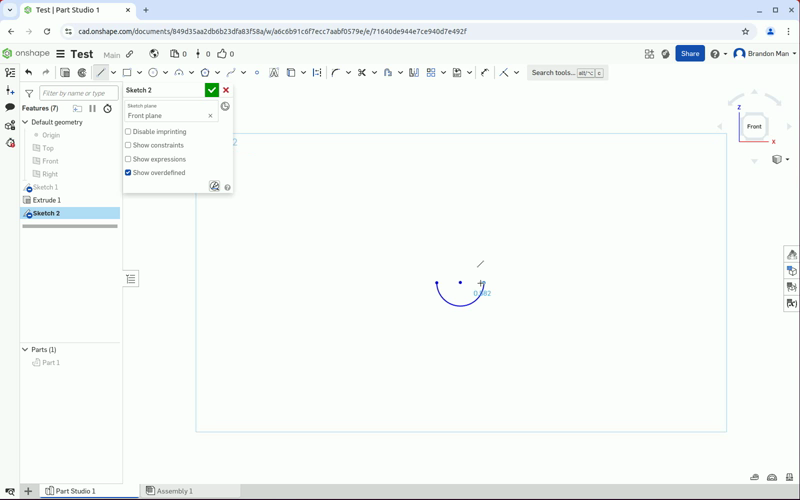
scroll(6)
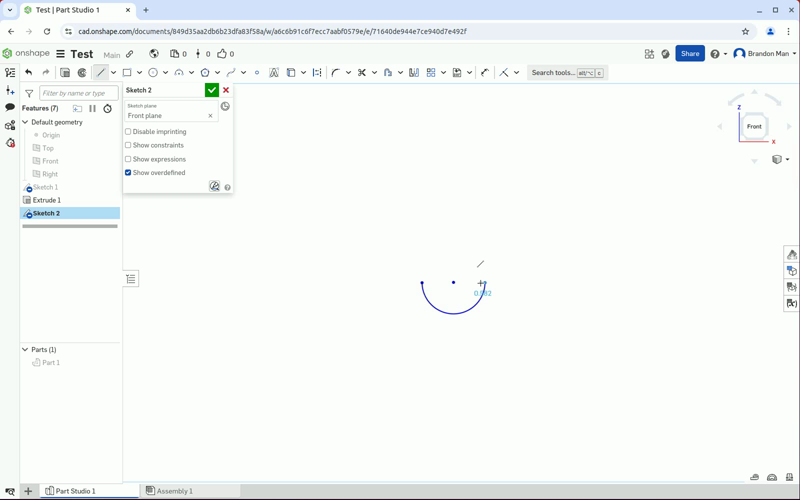
scroll(6)
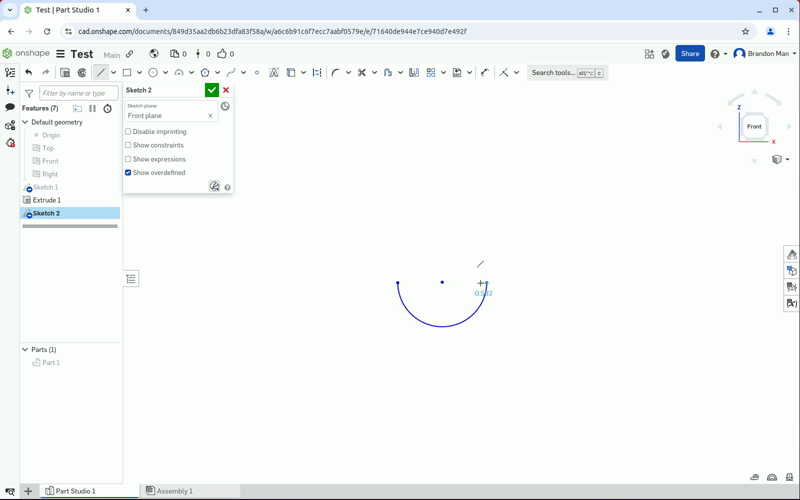
scroll(6)
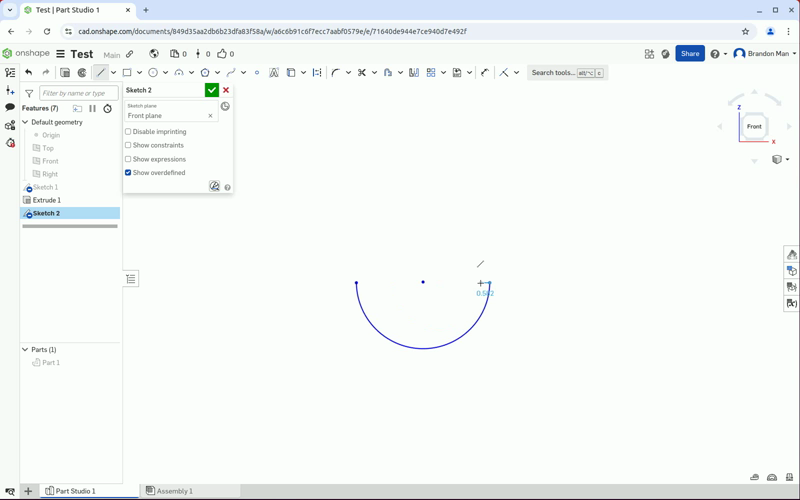
scroll(6)
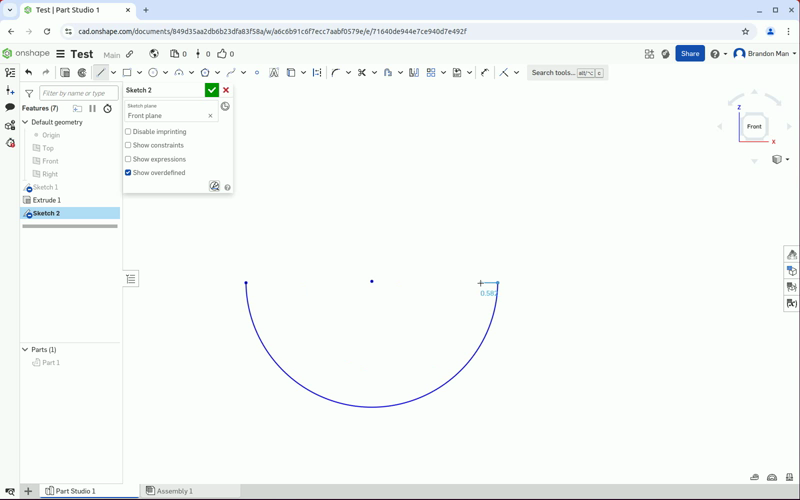
scroll(6)
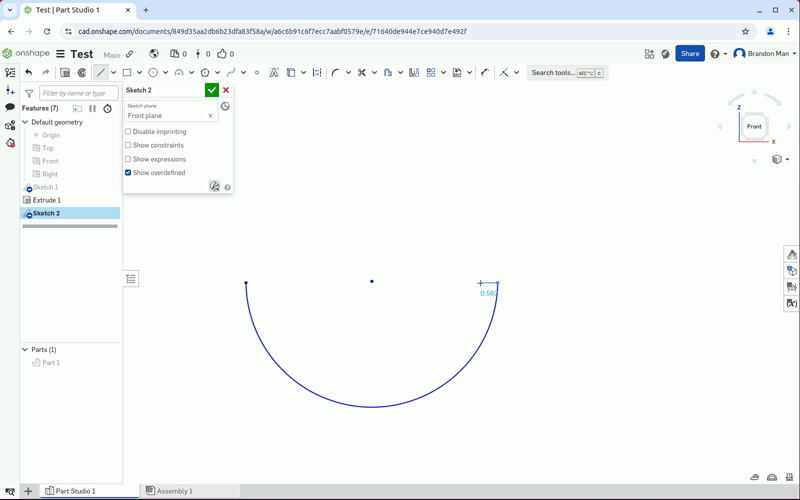
scroll(6)
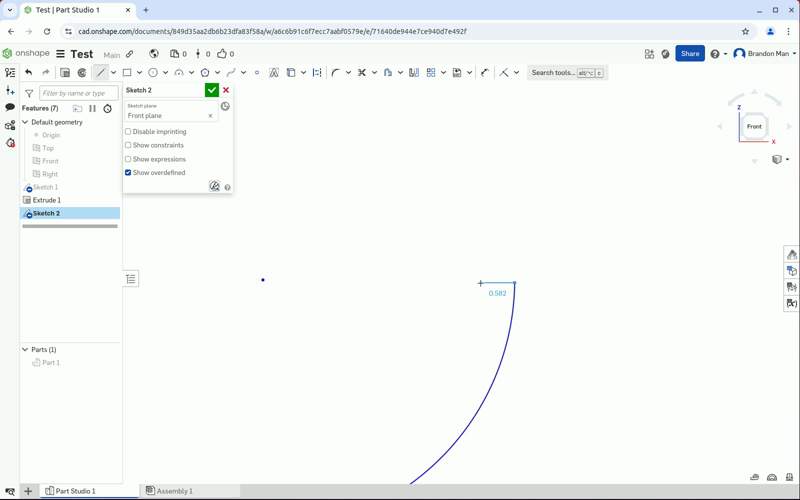
click(480, 282)
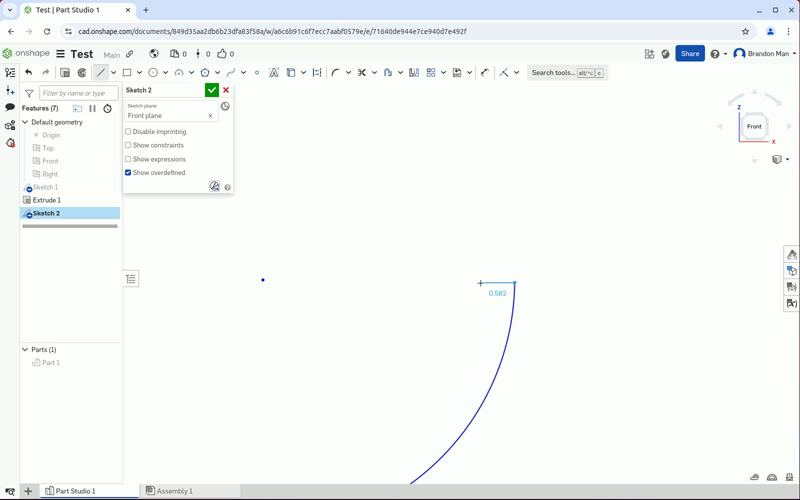
scroll(-6)
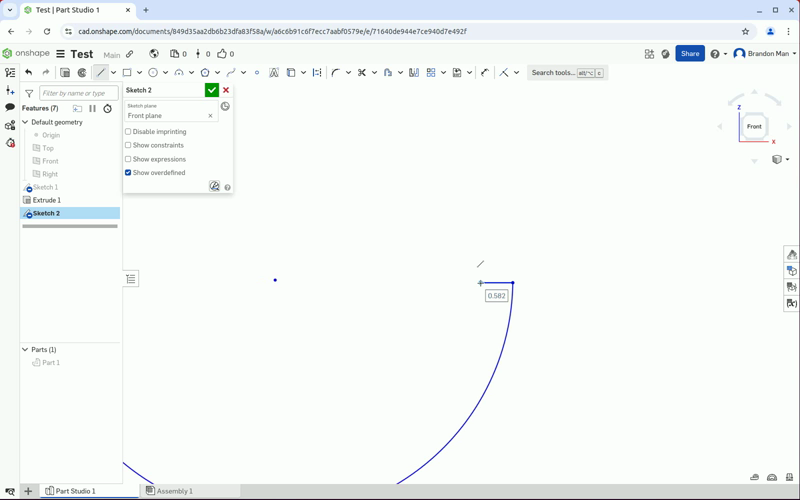
scroll(-6)
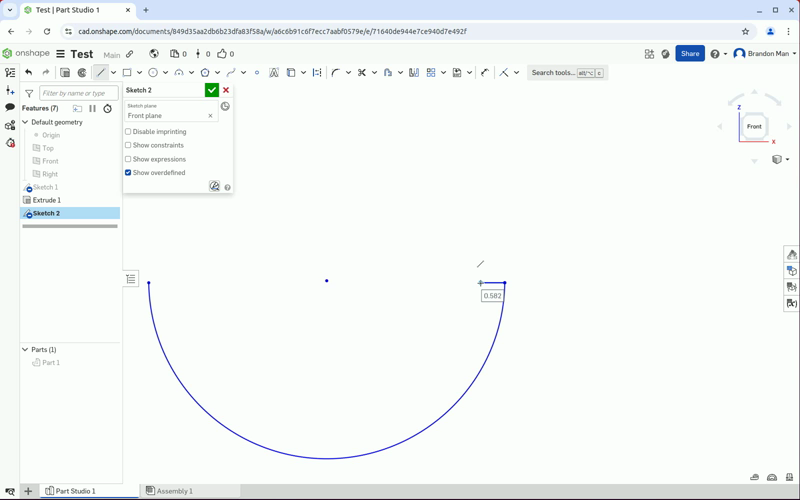
scroll(-6)
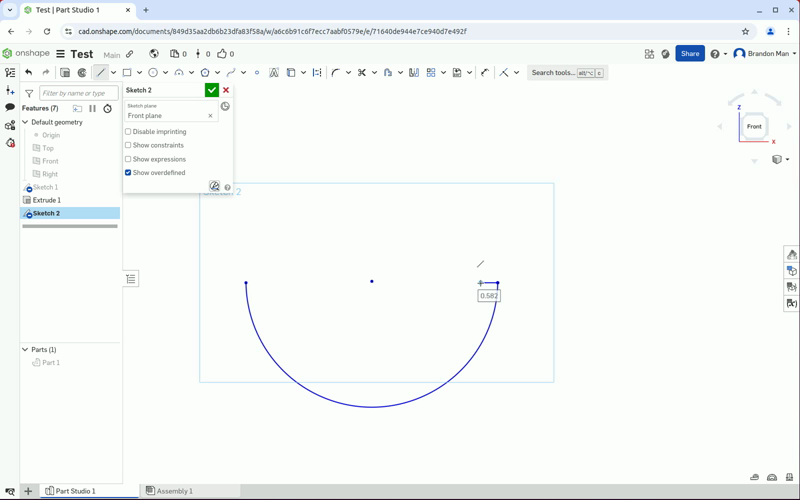
scroll(-6)
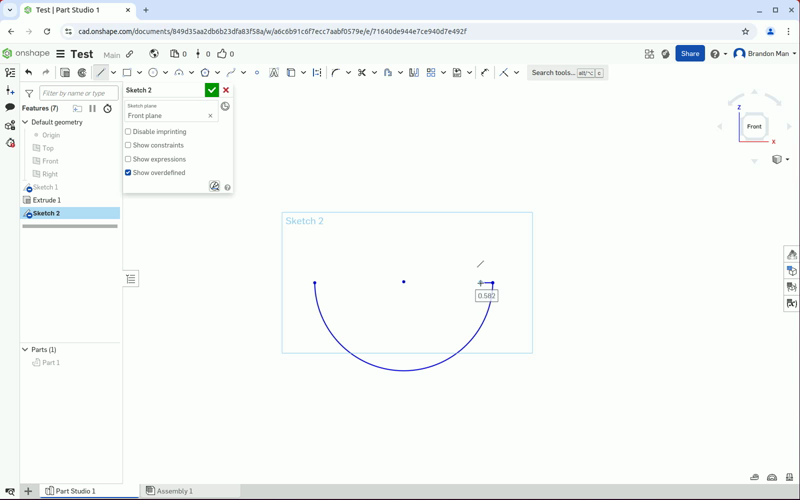
scroll(-6)
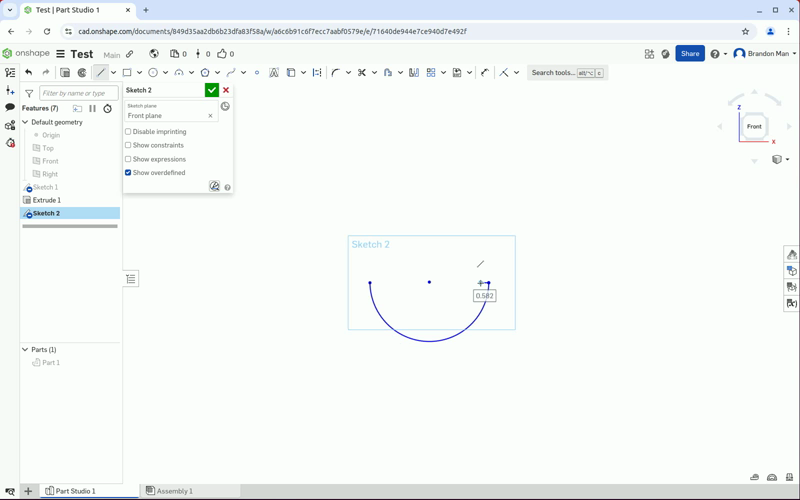
scroll(-6)
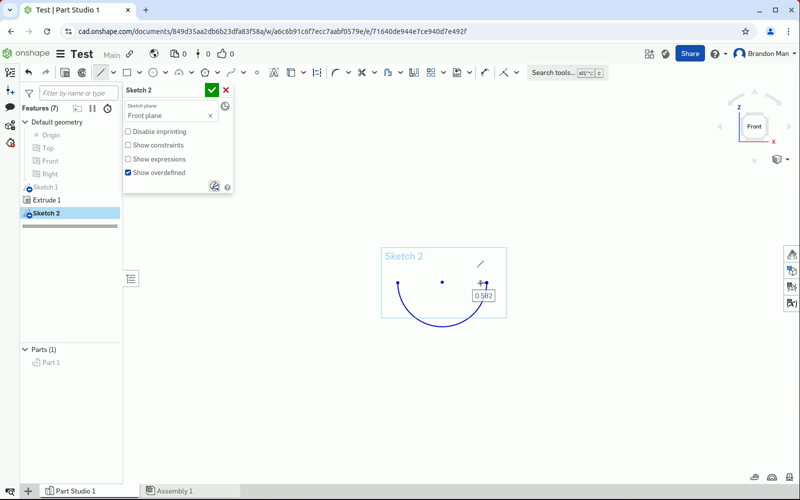
scroll(-6)
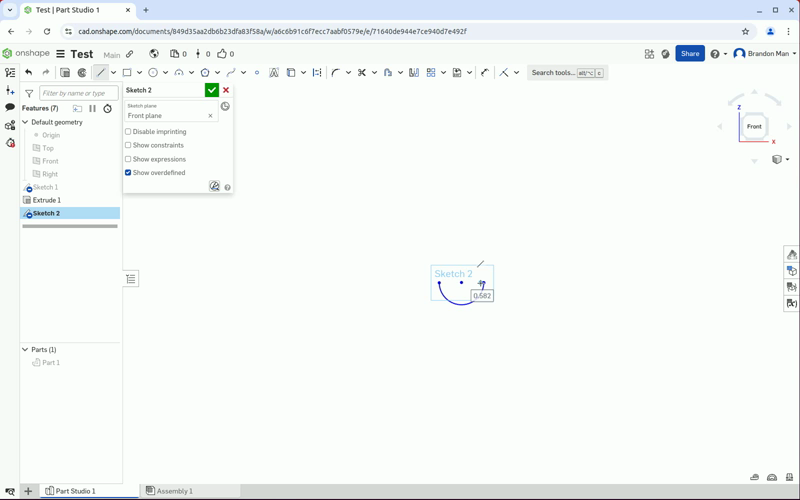
key_up(shift)
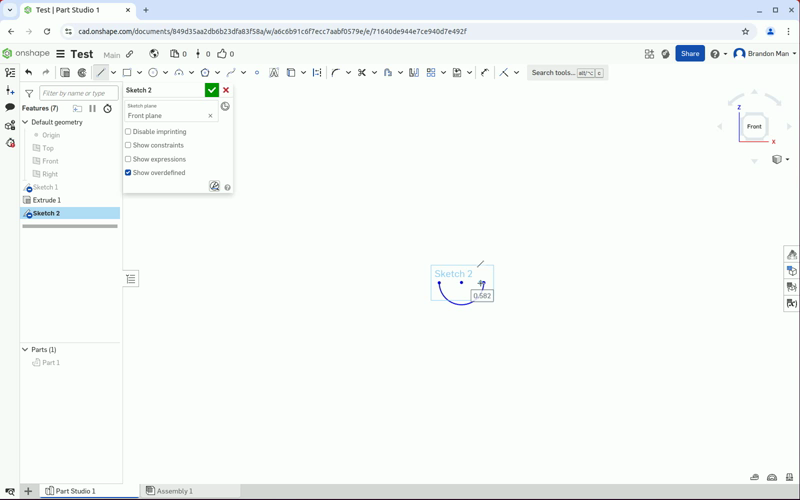
key(esc)
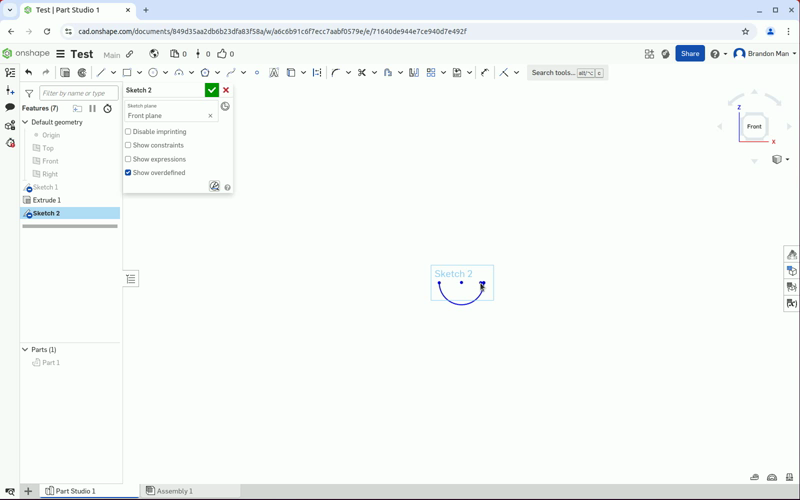
key(a)
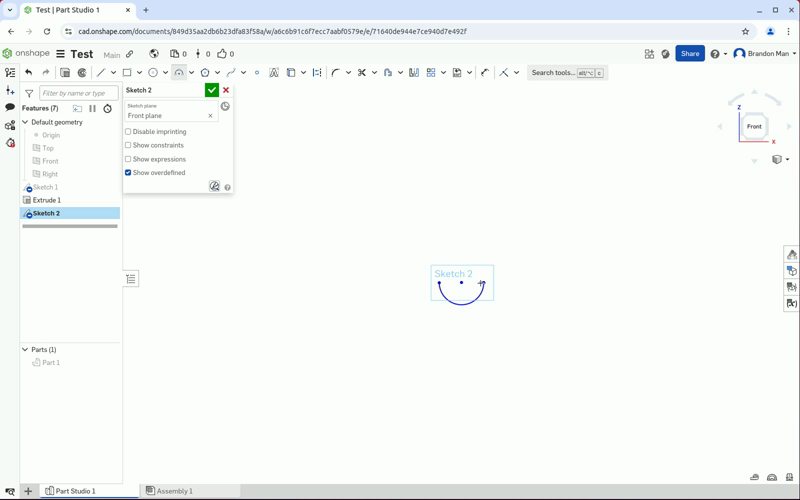
mouse_move(480, 282)
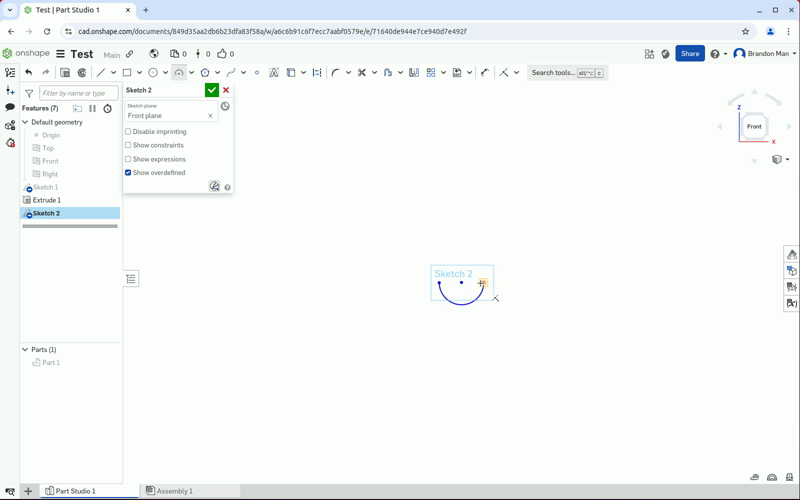
scroll(6)
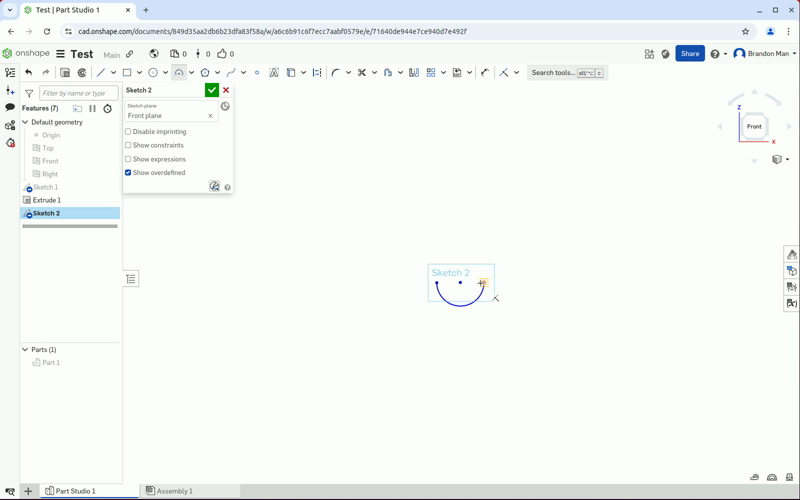
scroll(6)
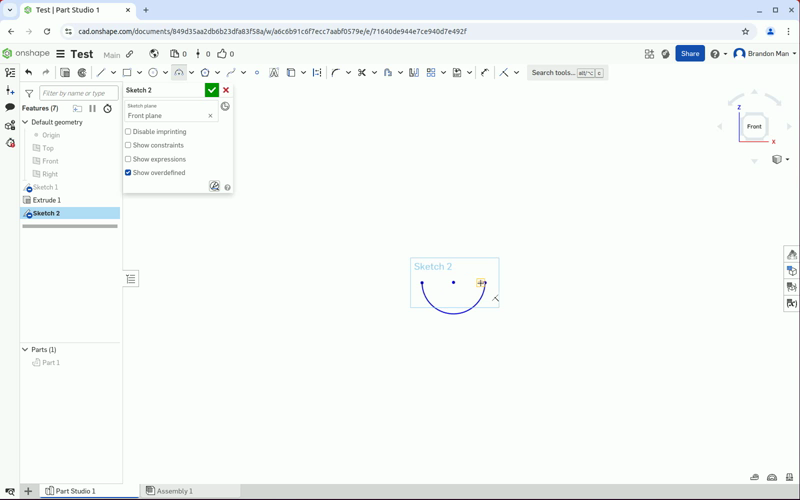
scroll(6)
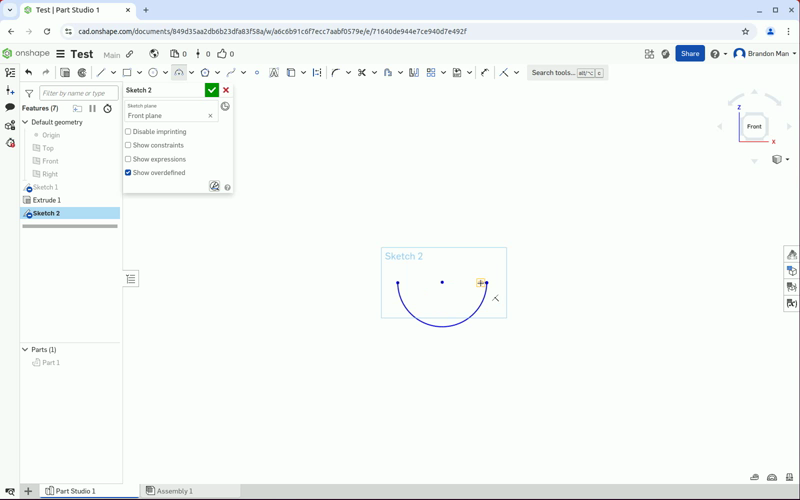
scroll(6)
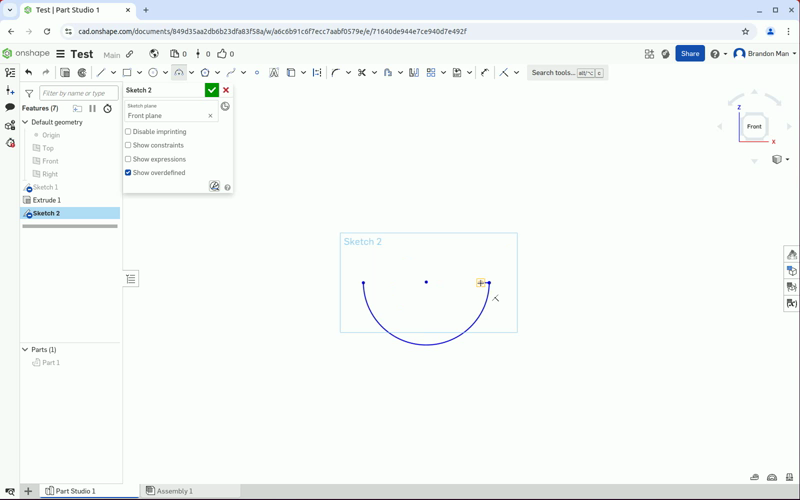
scroll(6)
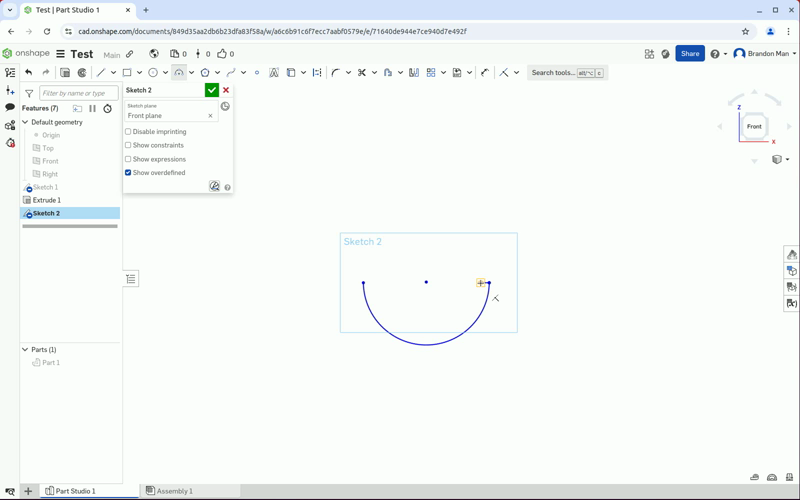
scroll(6)
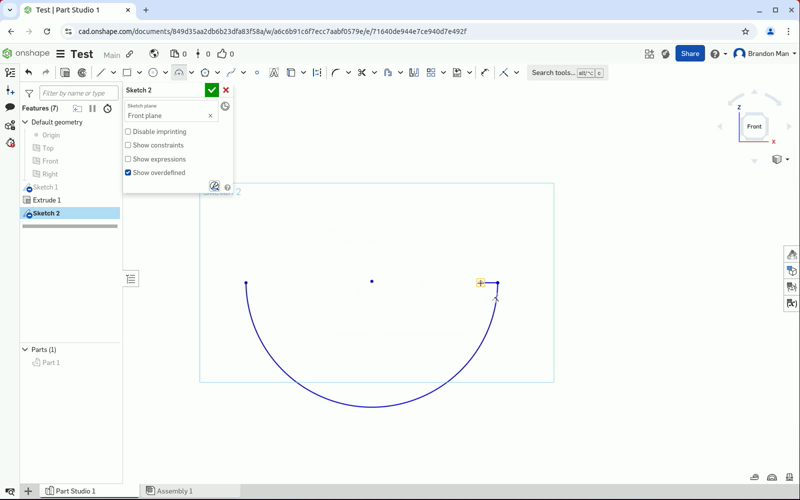
scroll(6)
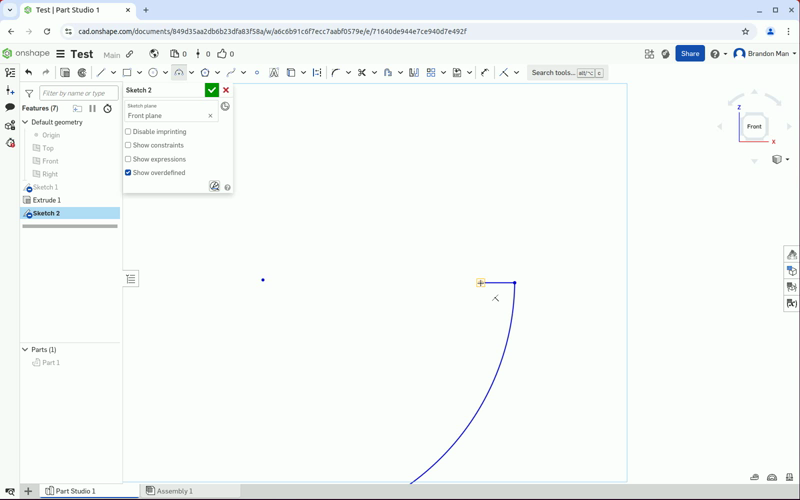
click(480, 282)
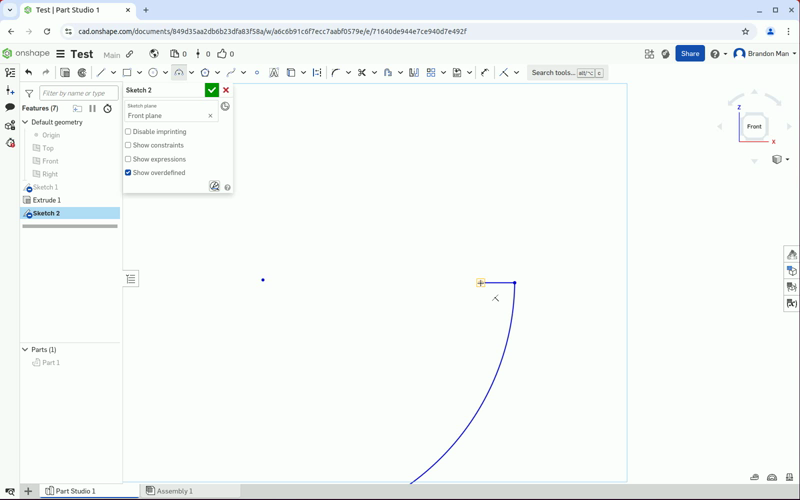
scroll(-6)
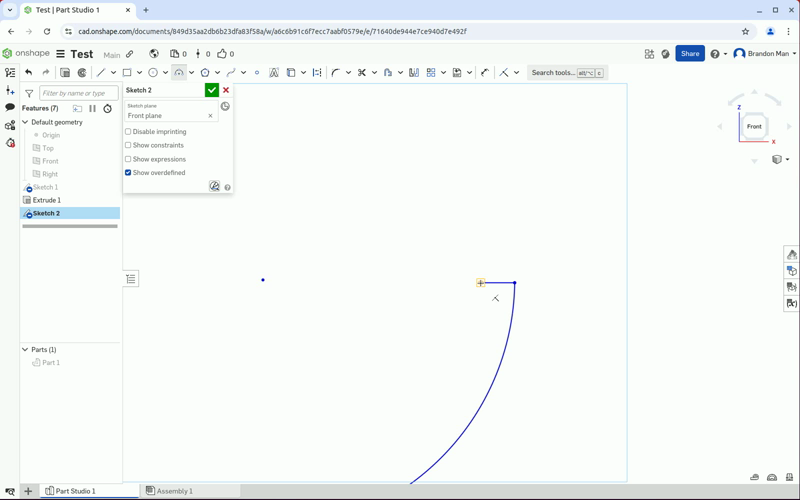
scroll(-6)
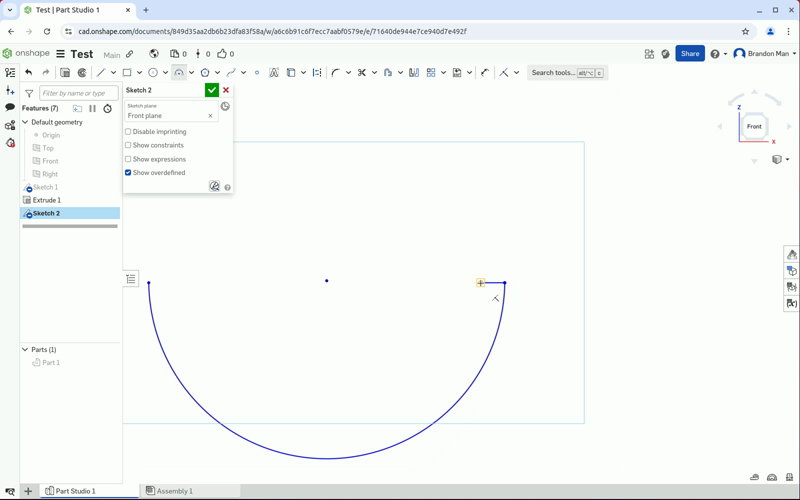
scroll(-6)
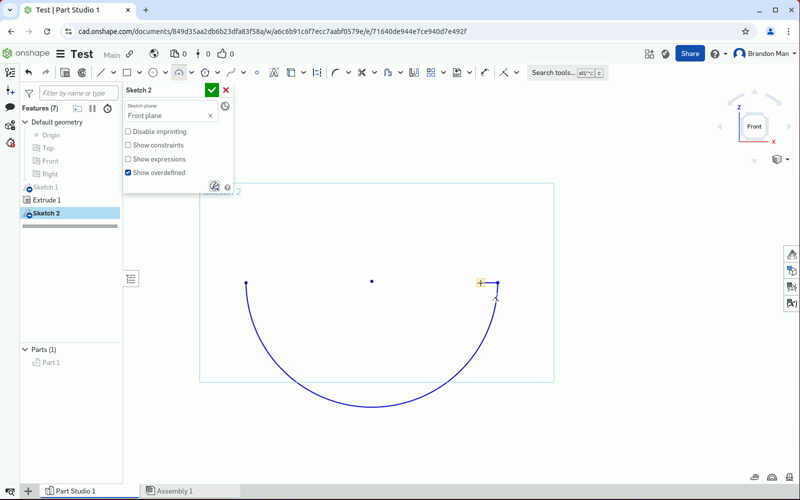
scroll(-6)
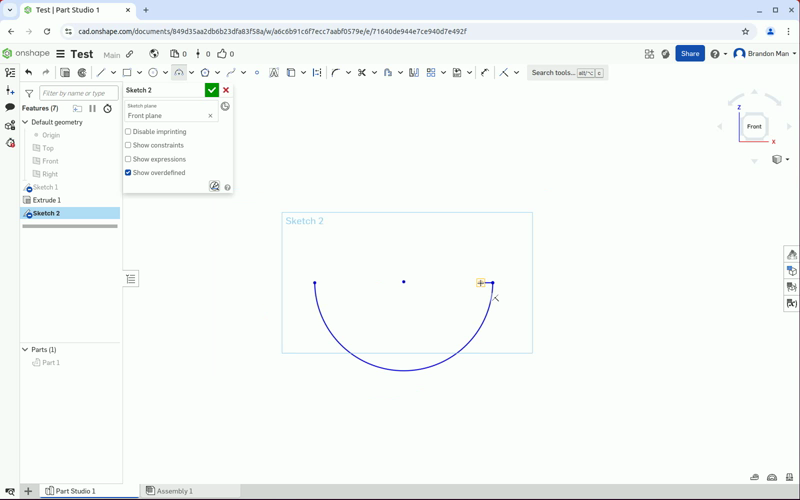
scroll(-6)
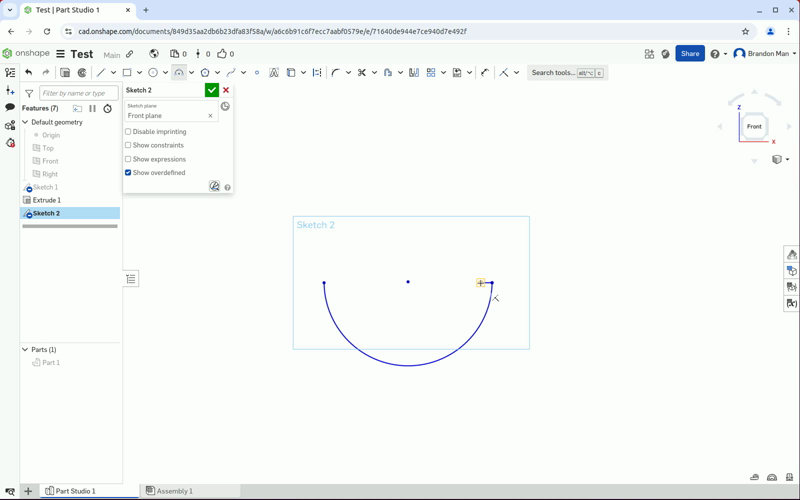
scroll(-6)
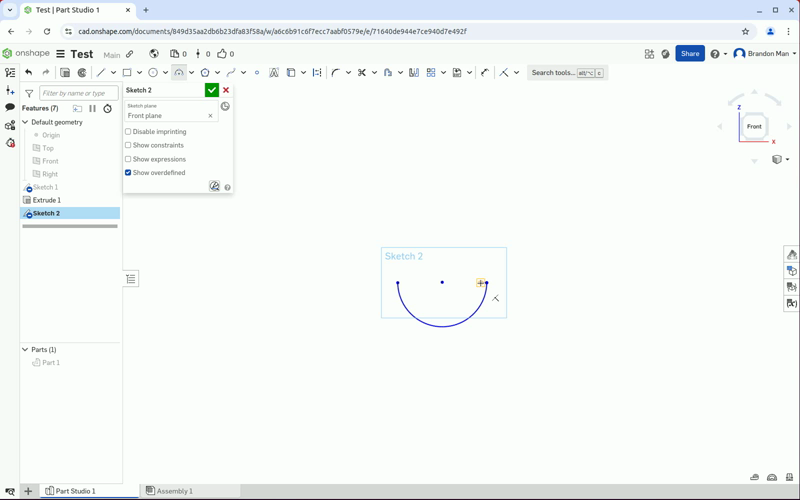
scroll(-6)
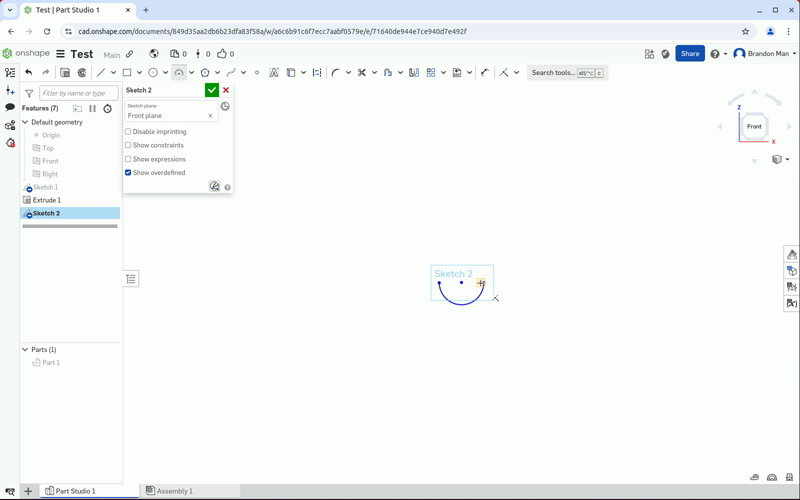
key_down(shift)
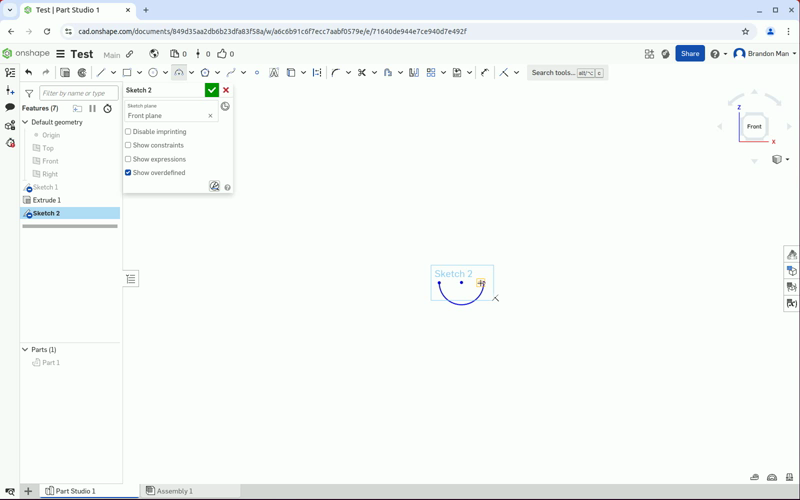
mouse_move(442, 282)
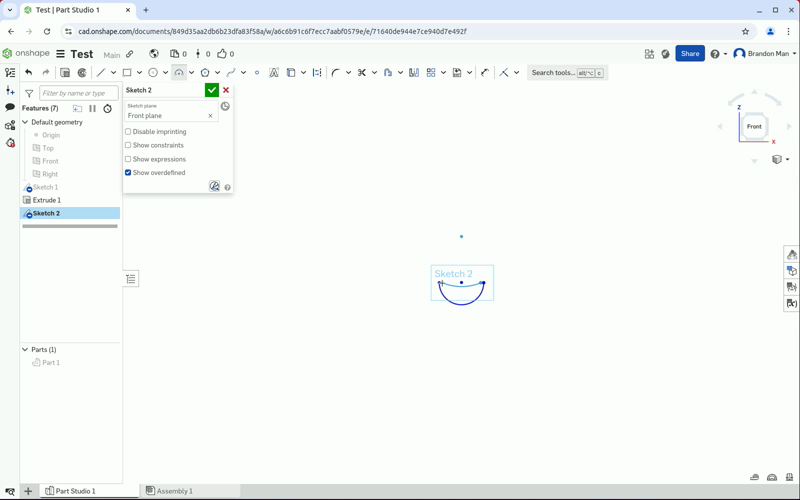
scroll(6)
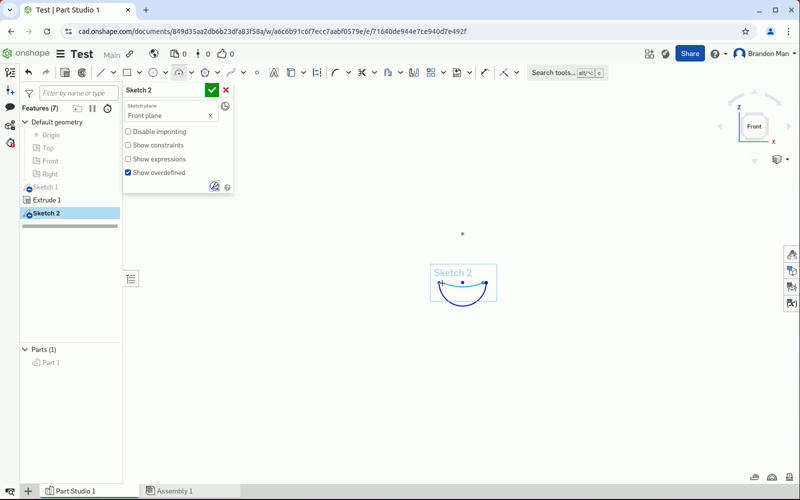
scroll(6)
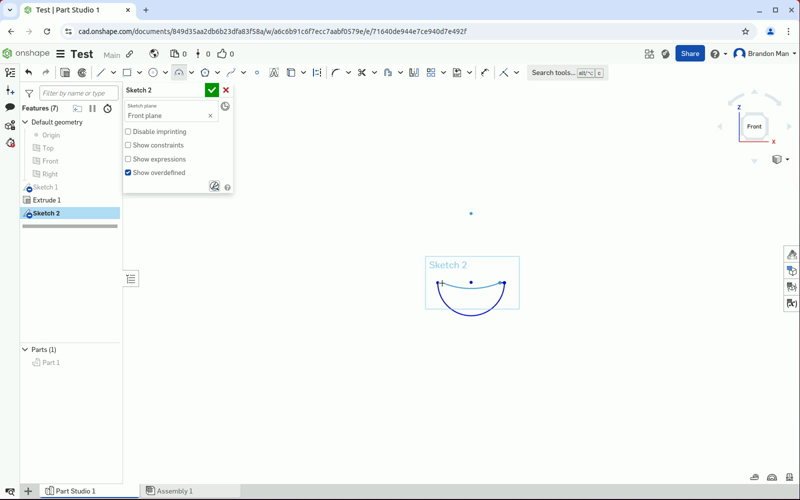
scroll(6)
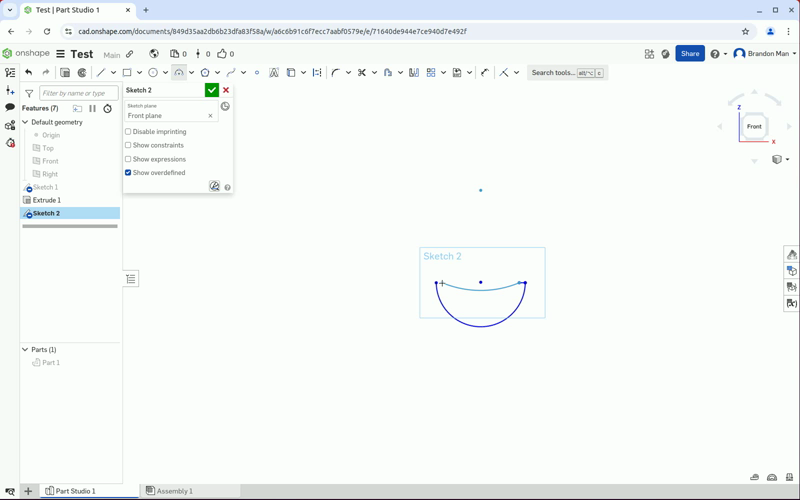
scroll(6)
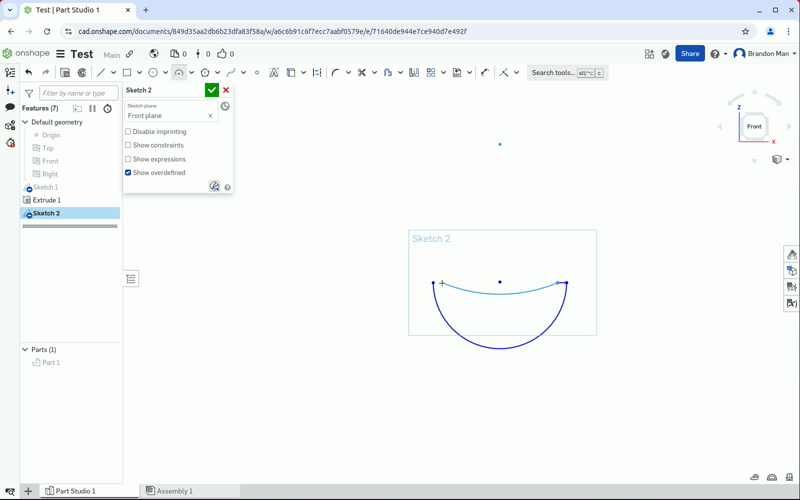
scroll(6)
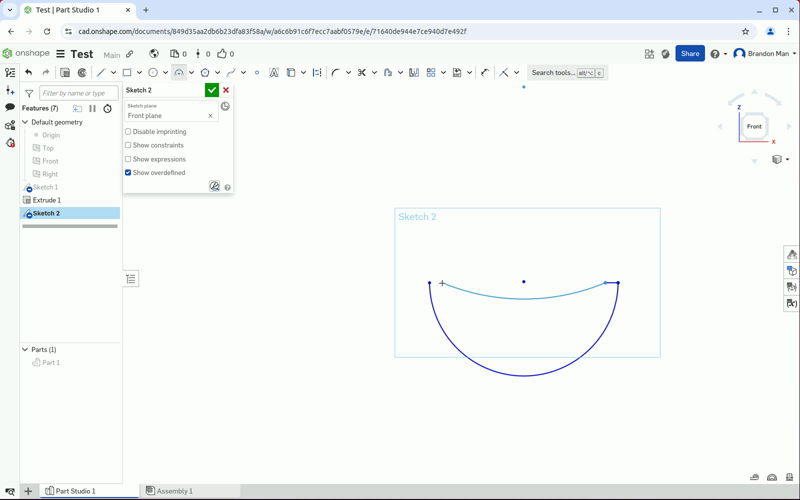
scroll(6)
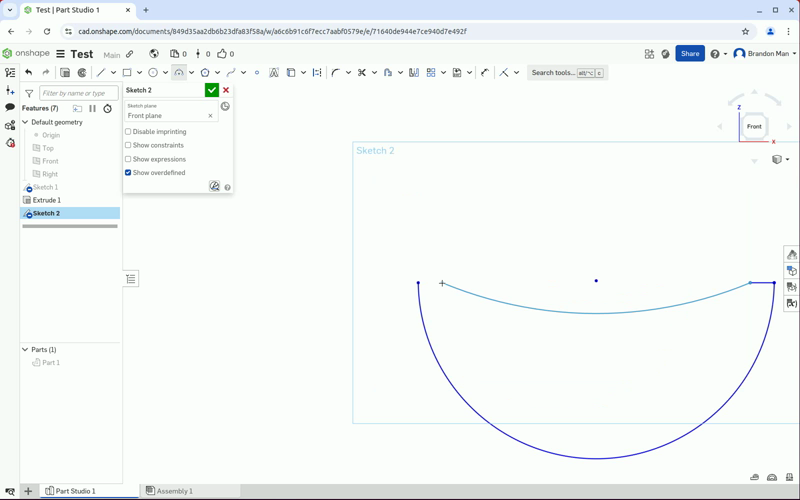
scroll(6)
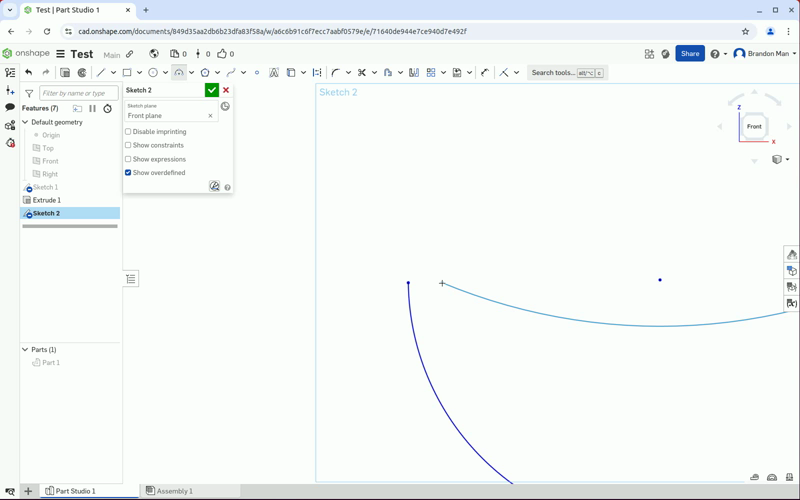
click(442, 282)
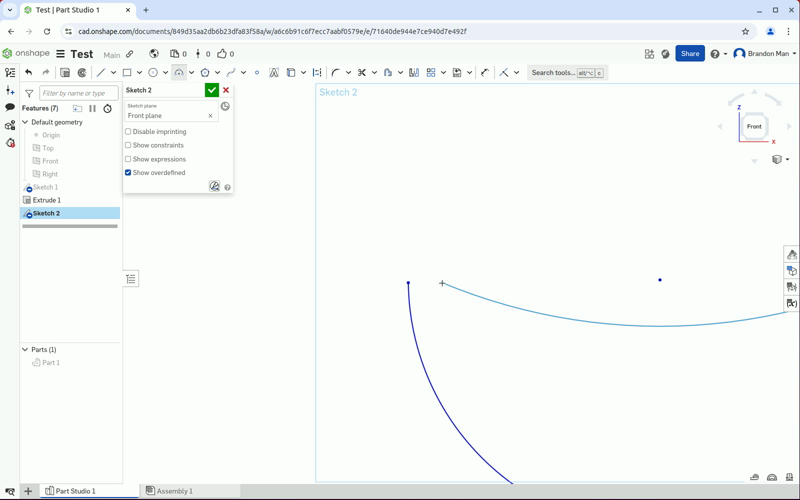
scroll(-6)
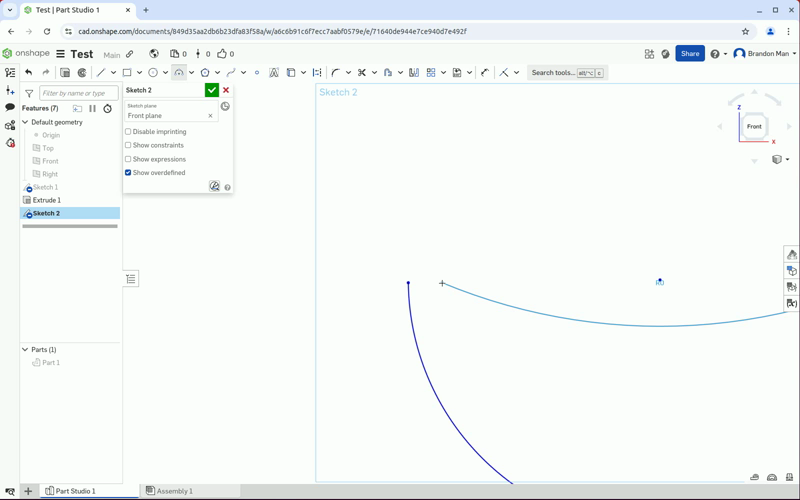
scroll(-6)
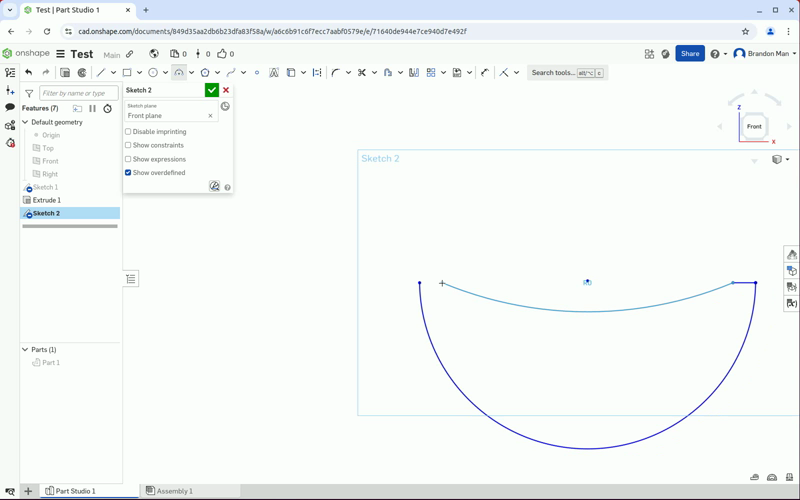
scroll(-6)
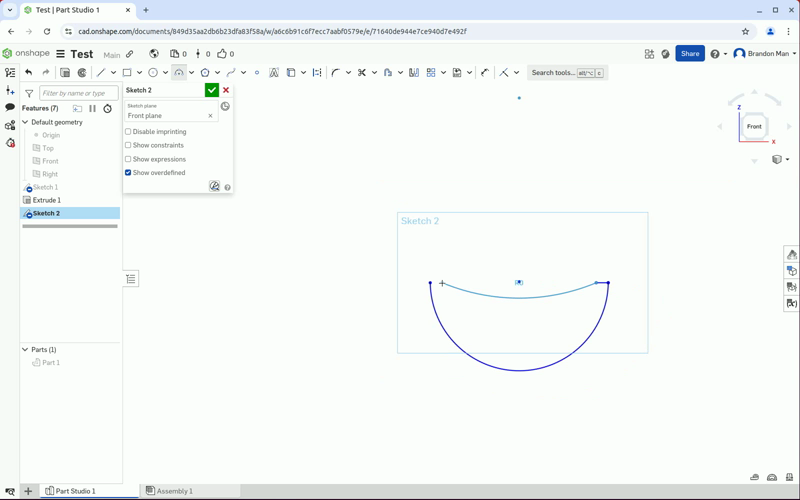
scroll(-6)
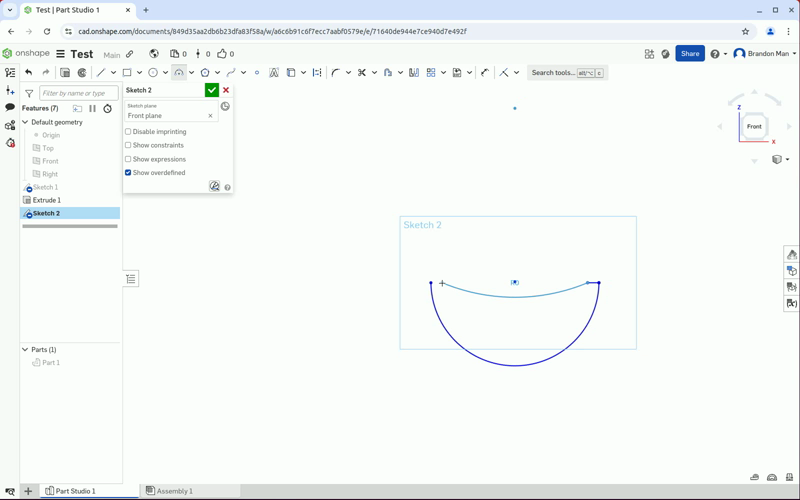
scroll(-6)
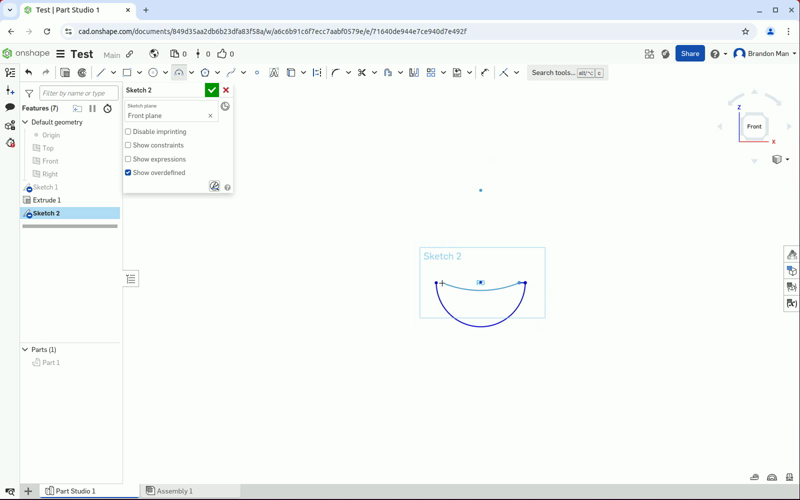
scroll(-6)
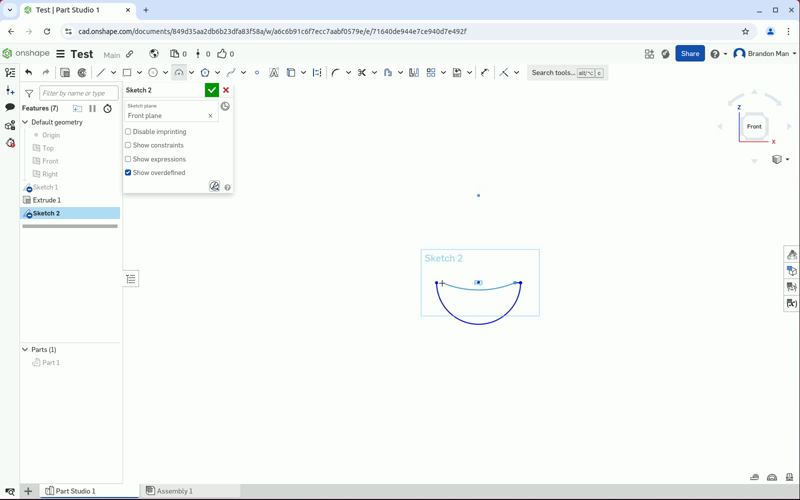
scroll(-6)
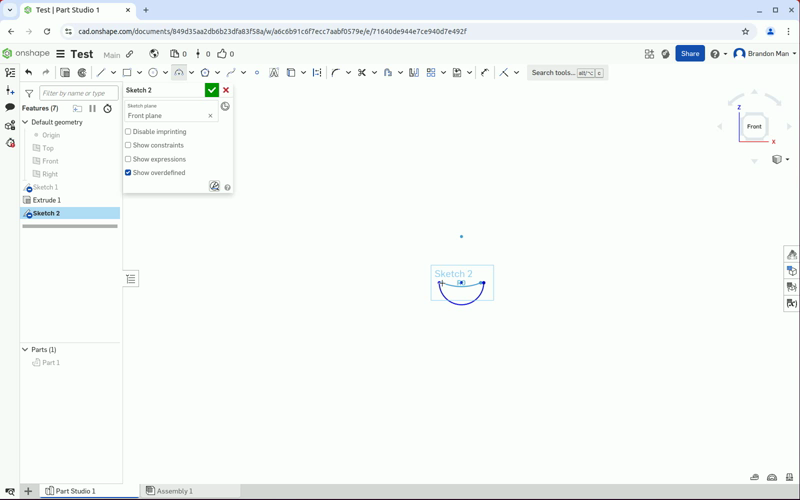
mouse_move(461, 302)
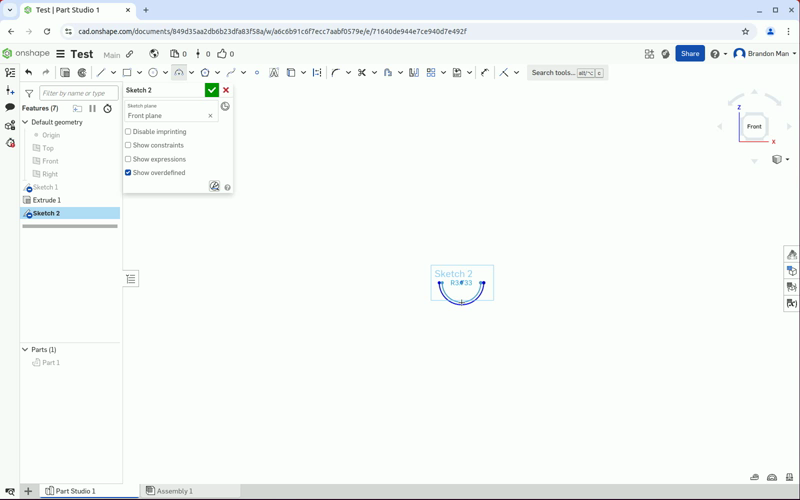
scroll(6)
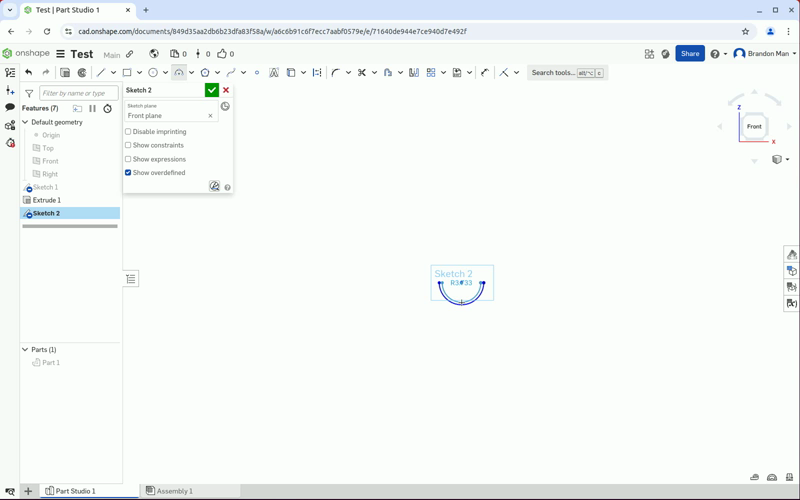
scroll(6)
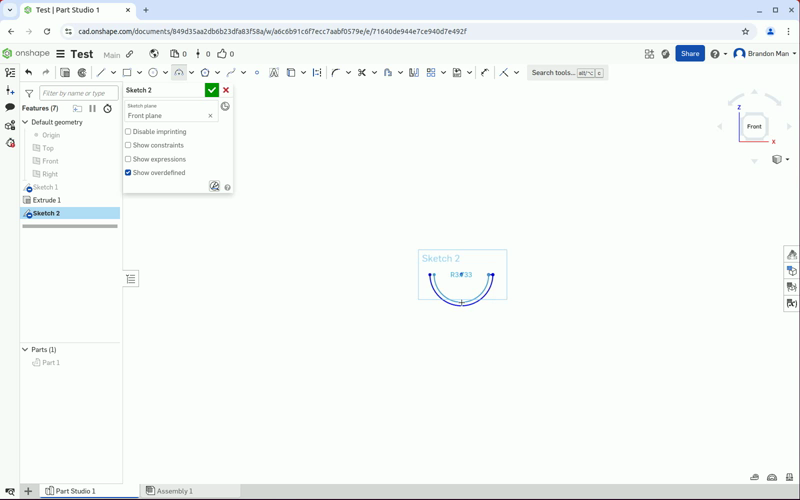
scroll(6)
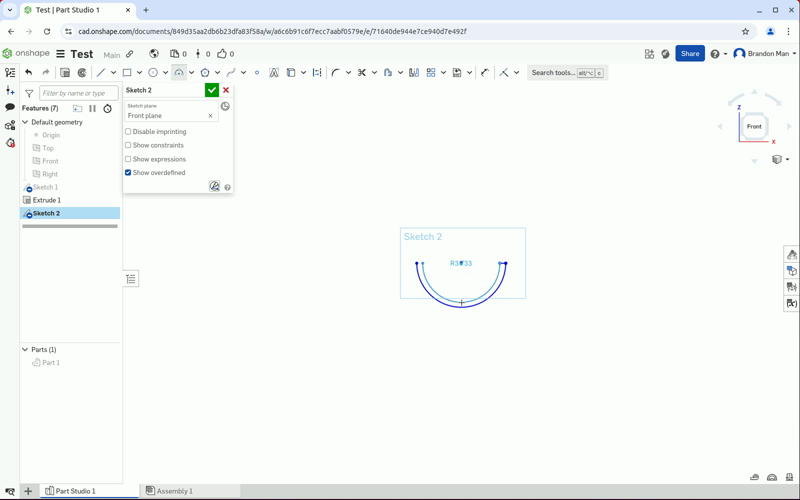
scroll(6)
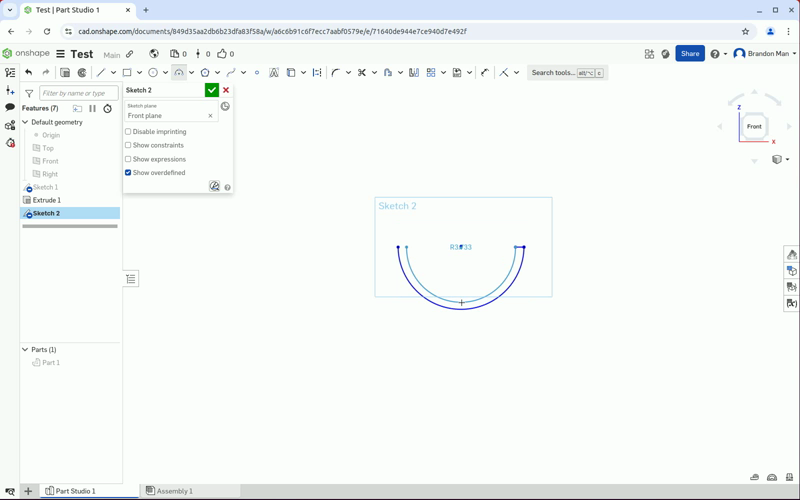
scroll(6)
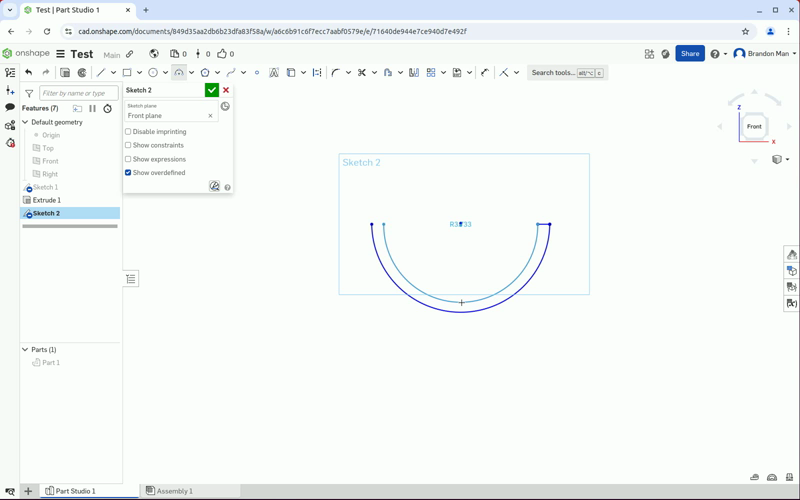
scroll(6)
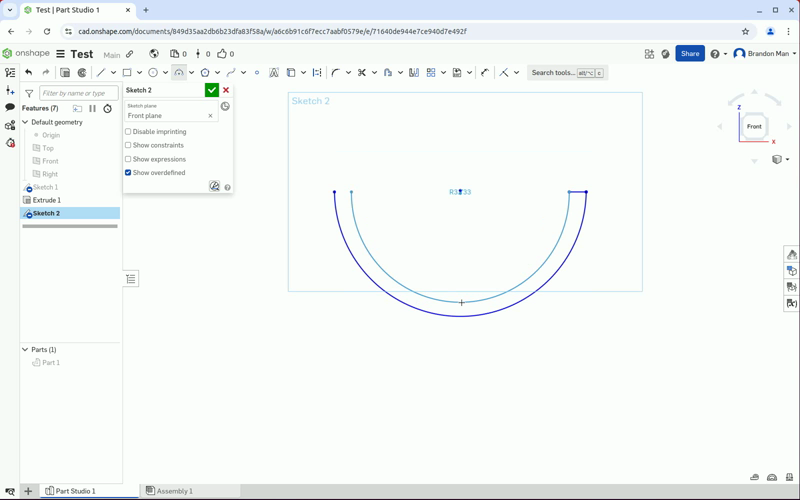
scroll(6)
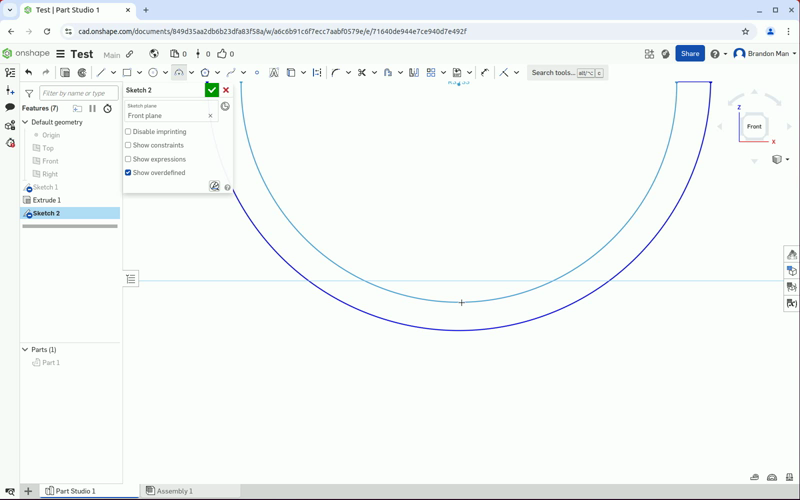
click(461, 302)
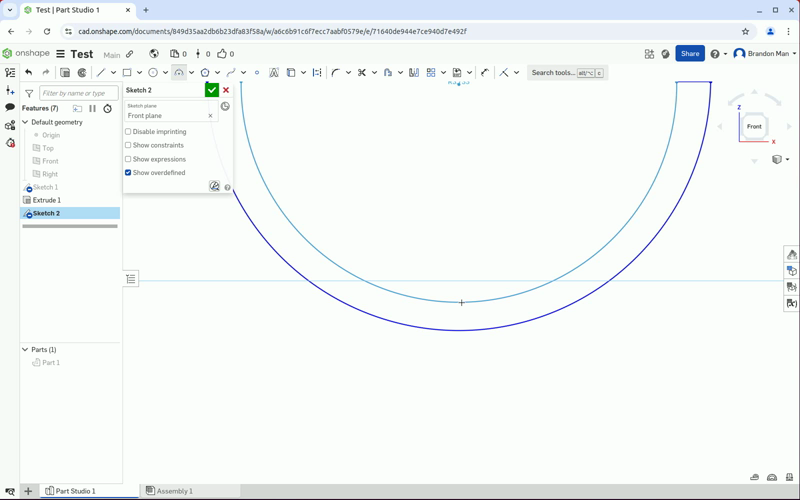
scroll(-6)
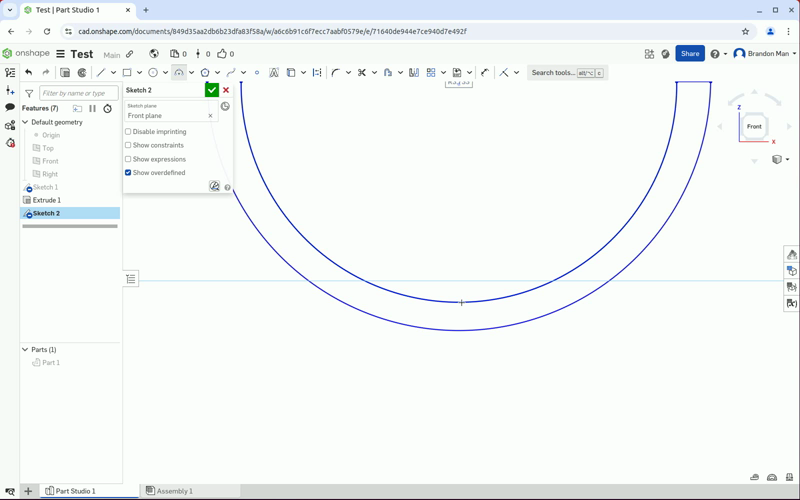
scroll(-6)
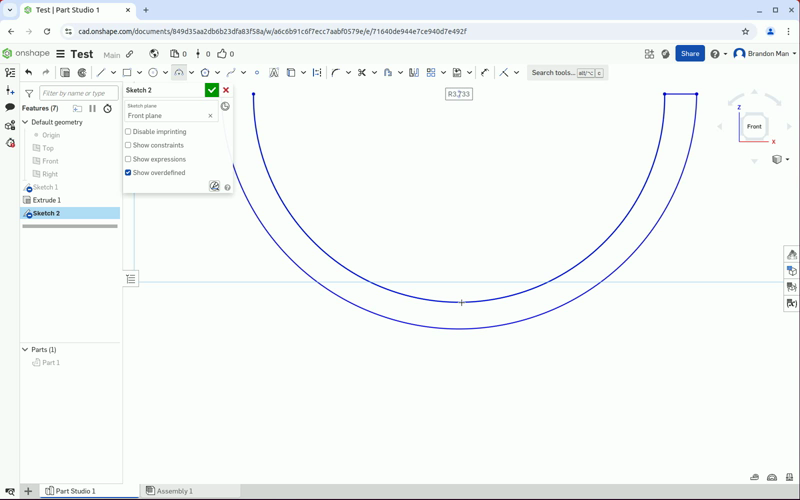
scroll(-6)
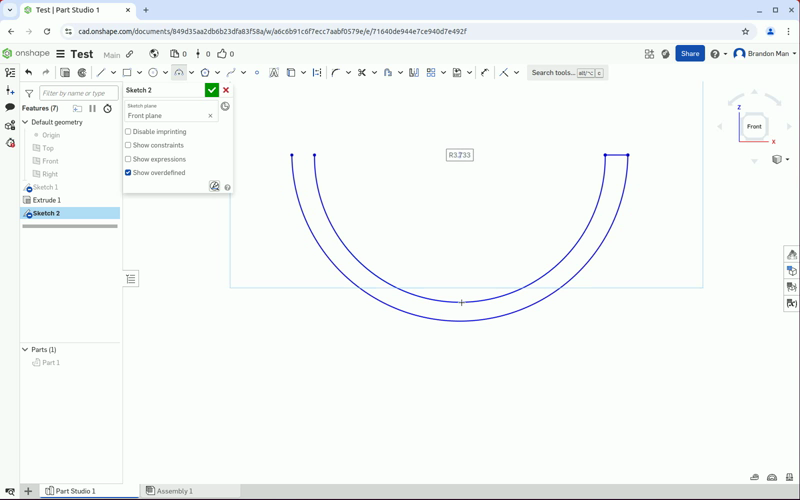
scroll(-6)
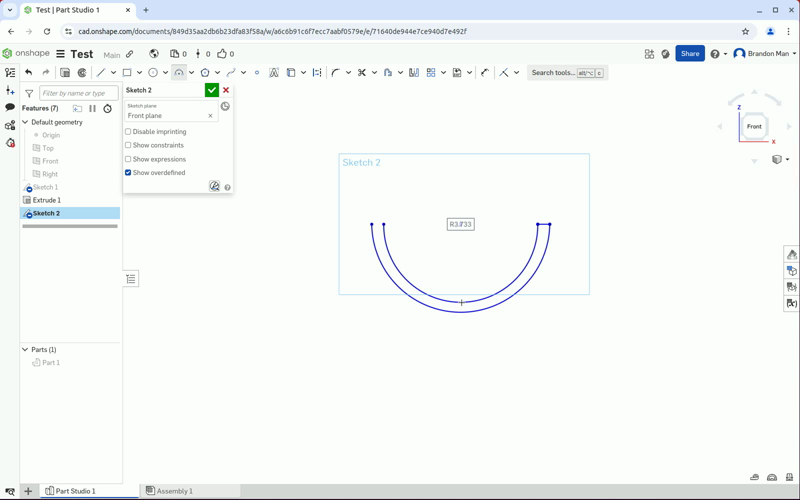
scroll(-6)
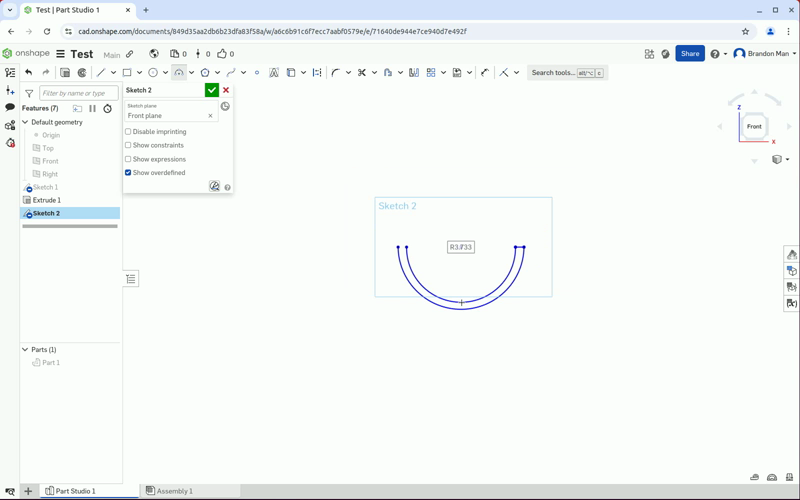
scroll(-6)
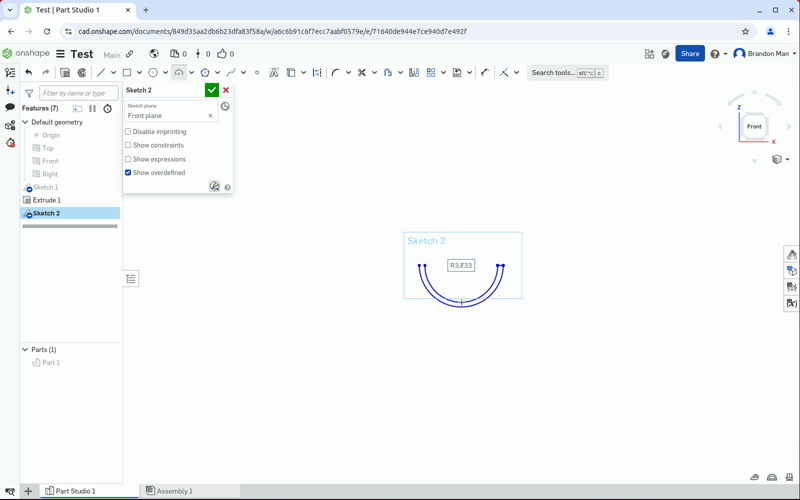
scroll(-6)
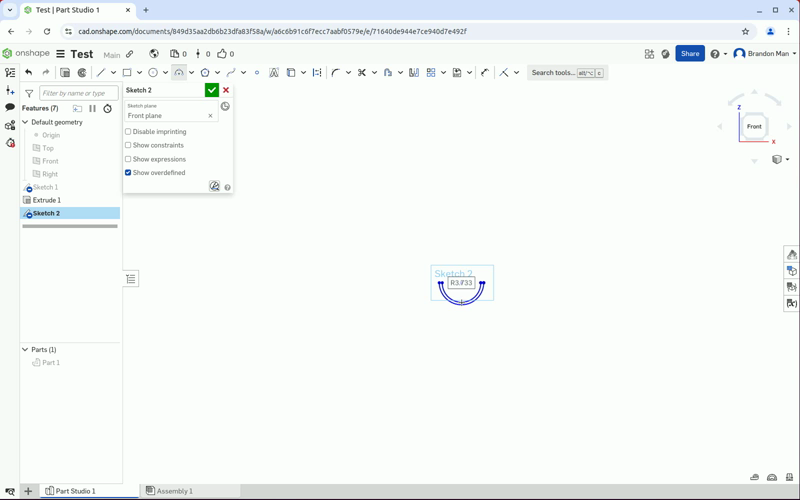
key_up(shift)
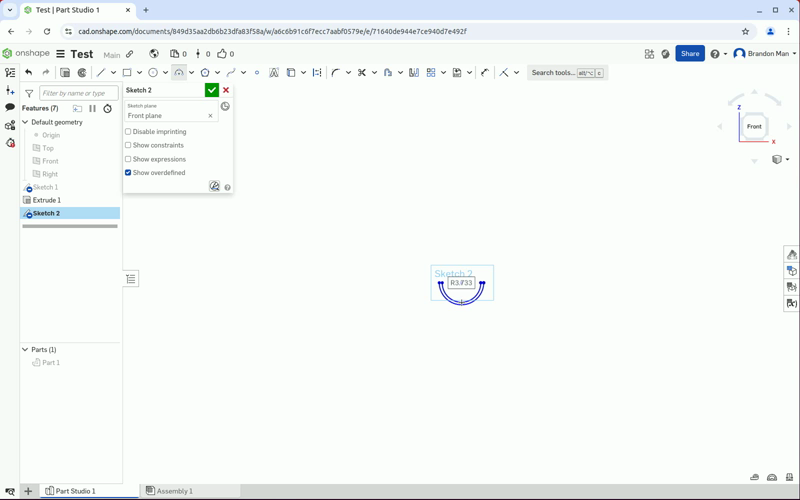
key(esc)
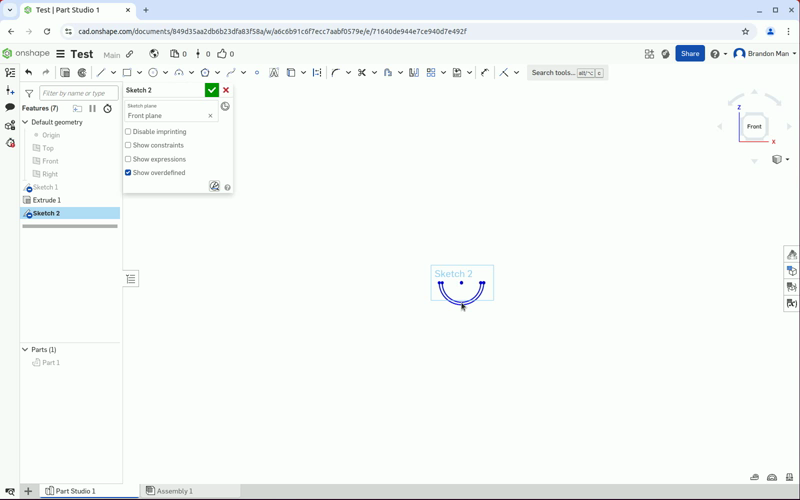
key(l)
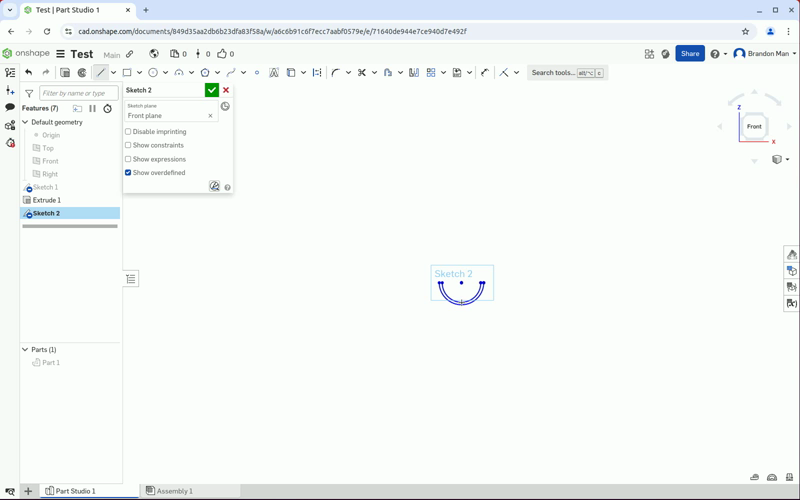
mouse_move(442, 282)
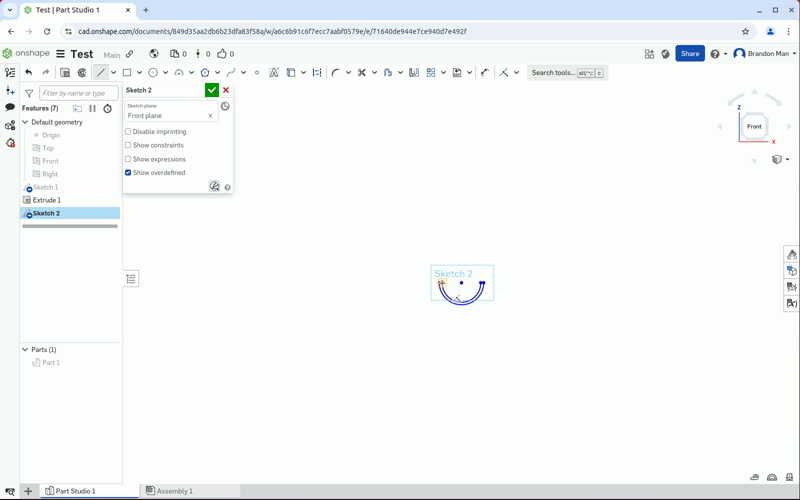
scroll(6)
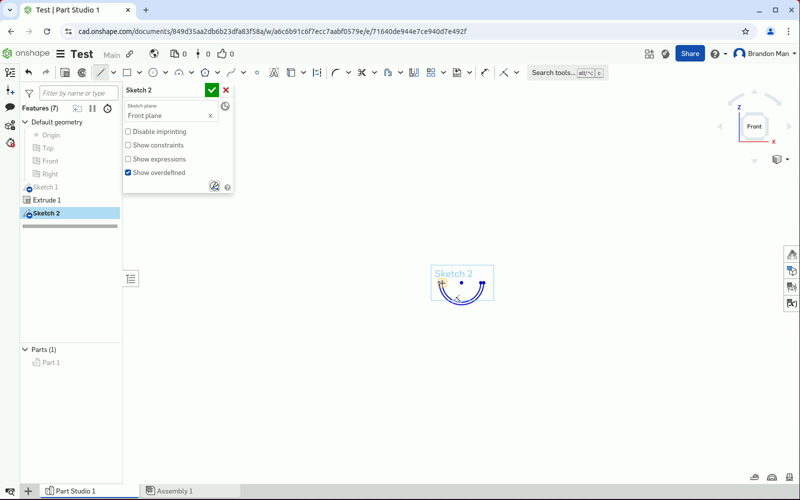
scroll(6)
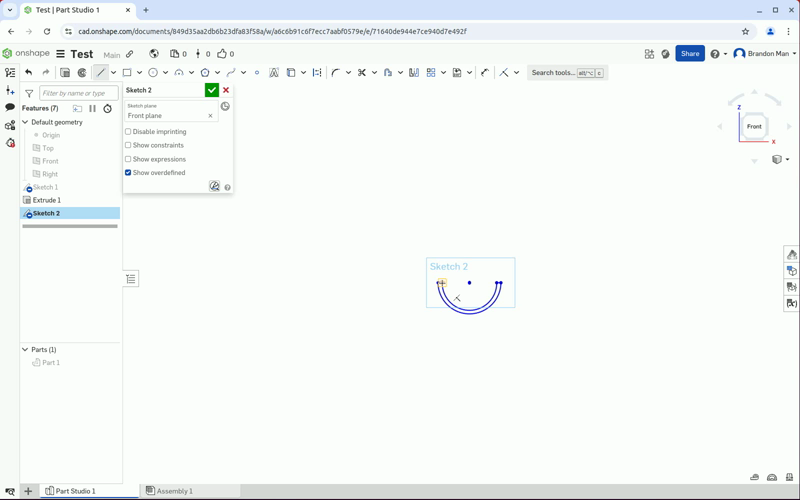
scroll(6)
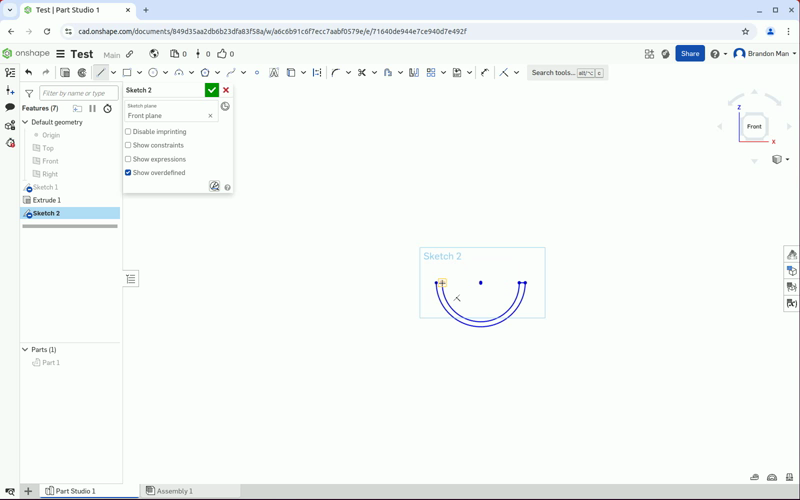
scroll(6)
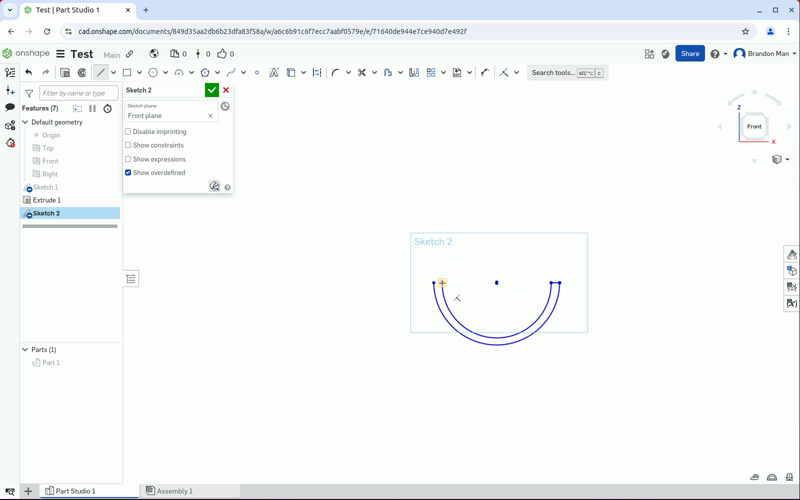
scroll(6)
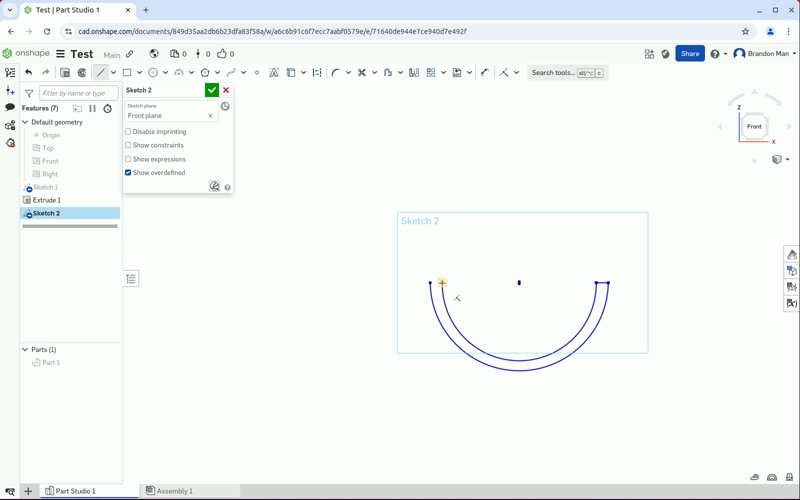
scroll(6)
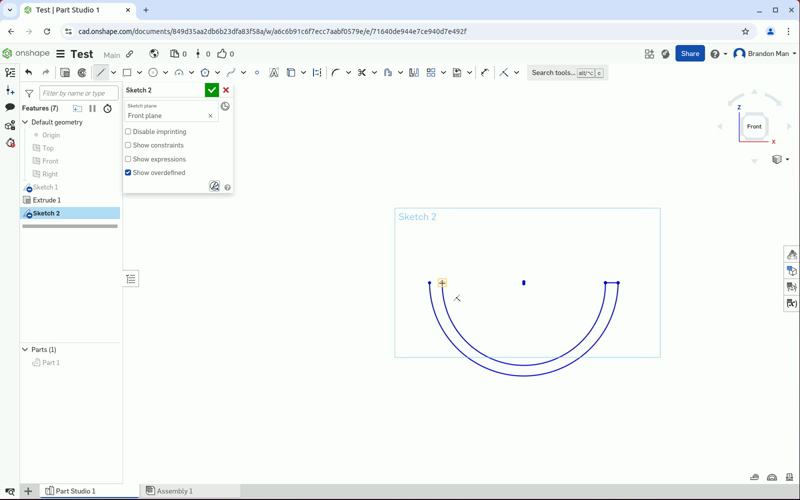
scroll(6)
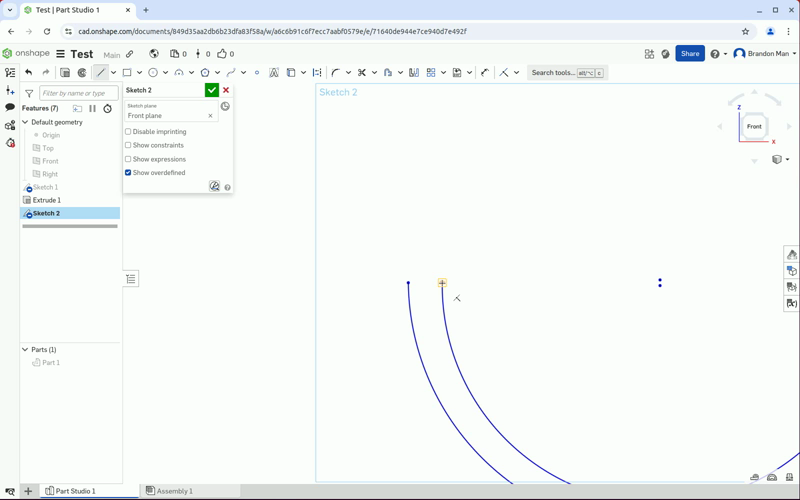
click(442, 282)
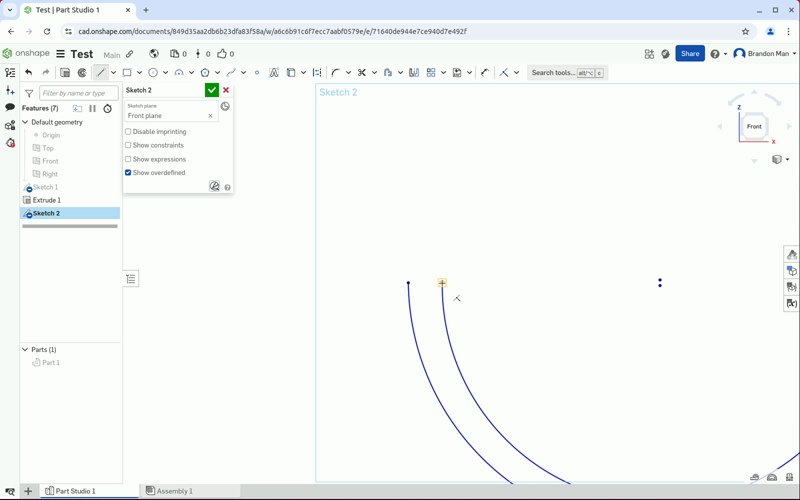
scroll(-6)
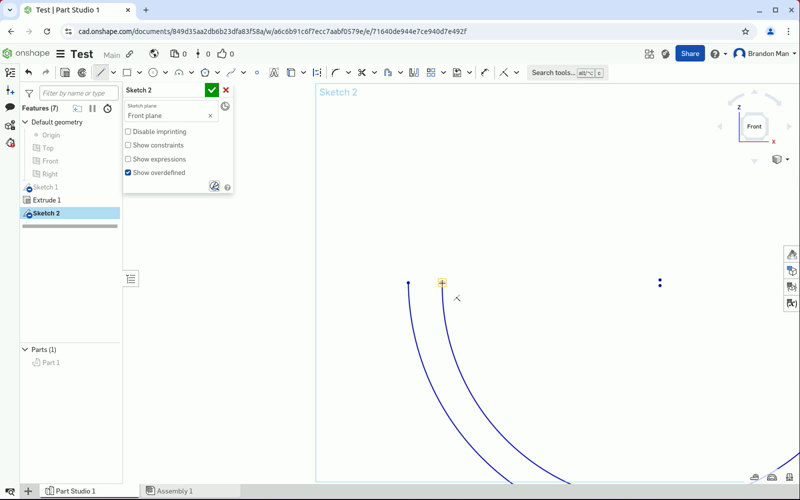
scroll(-6)
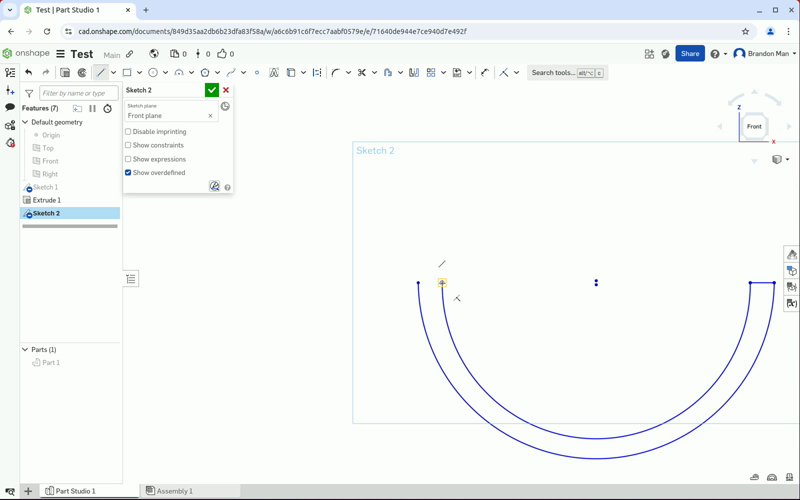
scroll(-6)
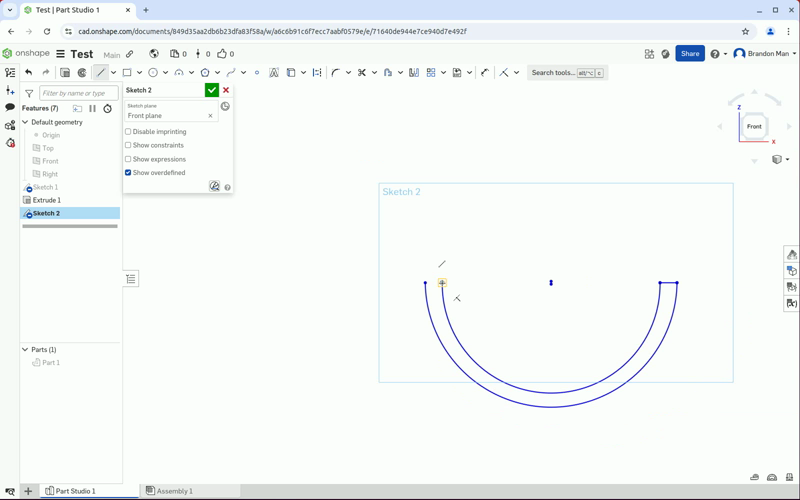
scroll(-6)
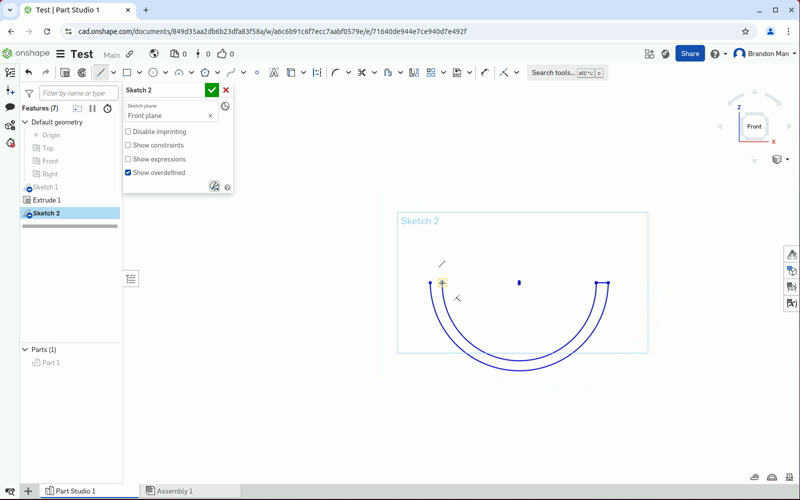
scroll(-6)
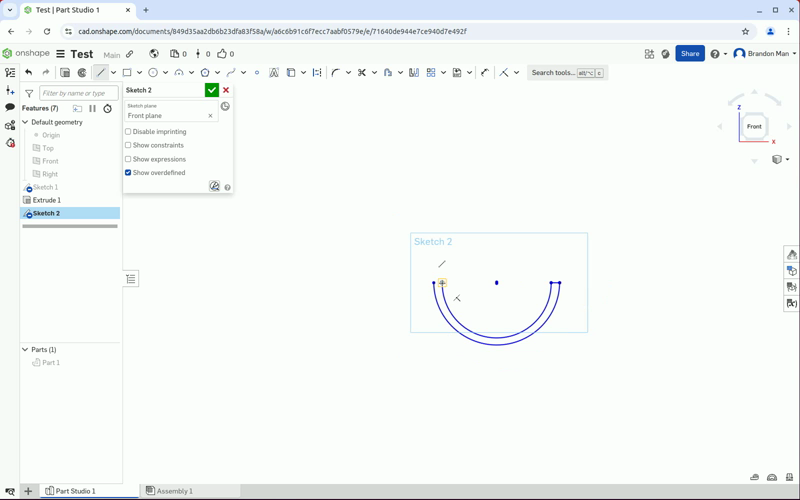
scroll(-6)
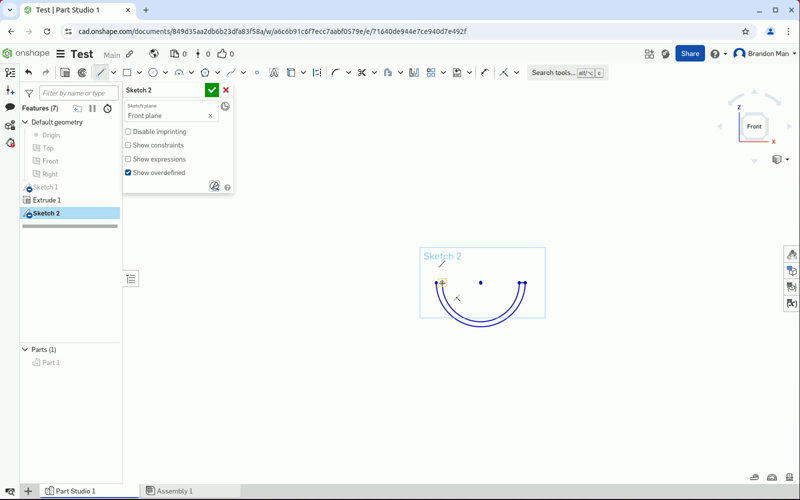
scroll(-6)
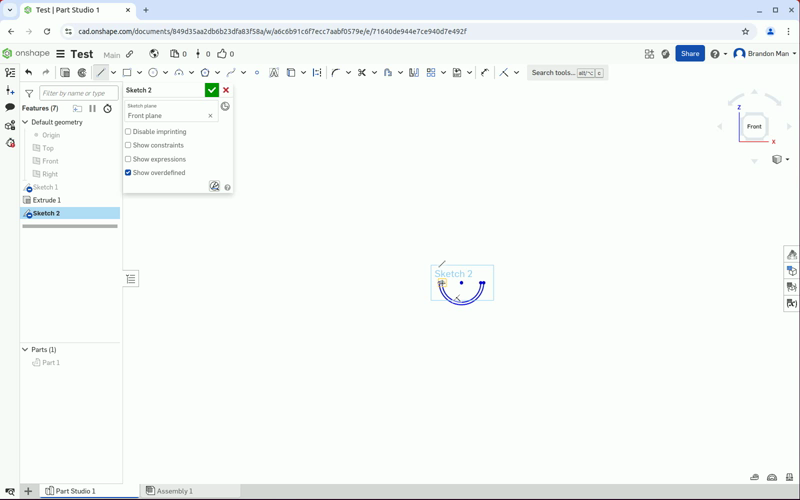
mouse_move(472, 282)
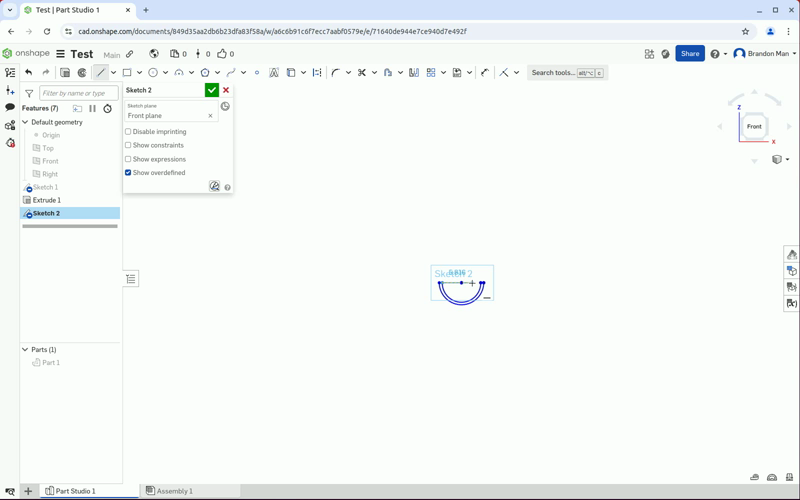
key_down(shift)
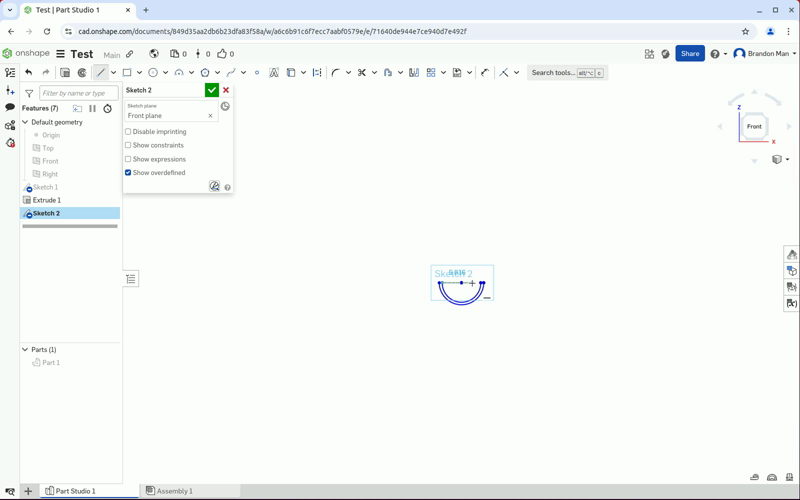
mouse_move(439, 282)
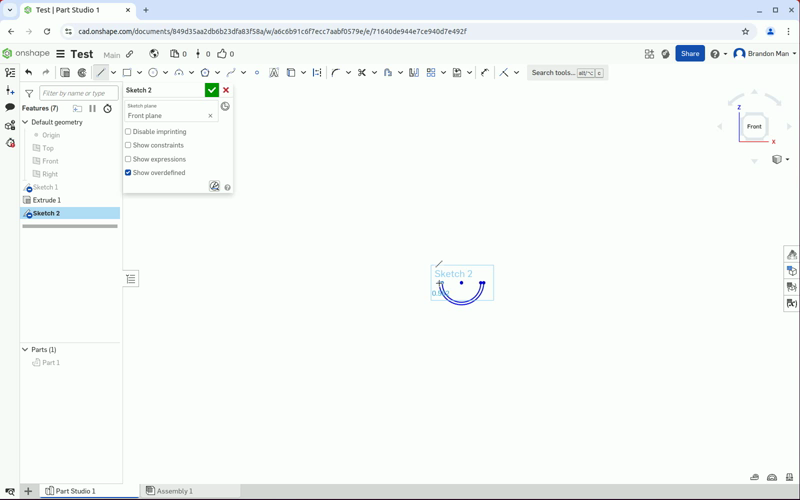
scroll(6)
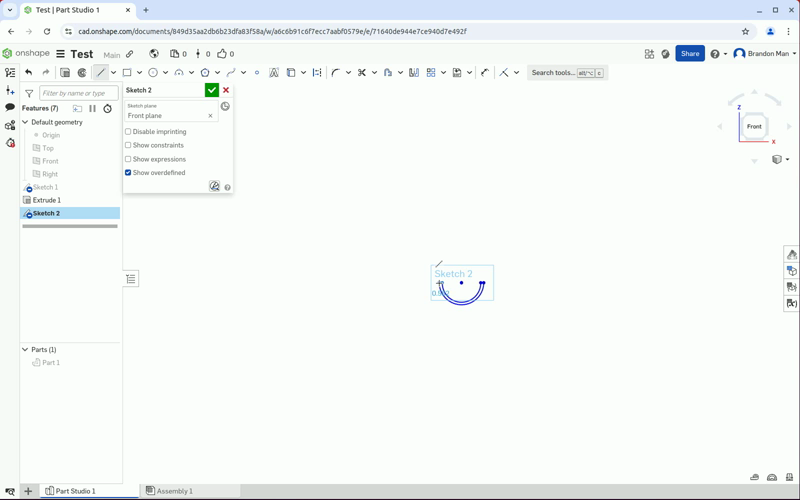
scroll(6)
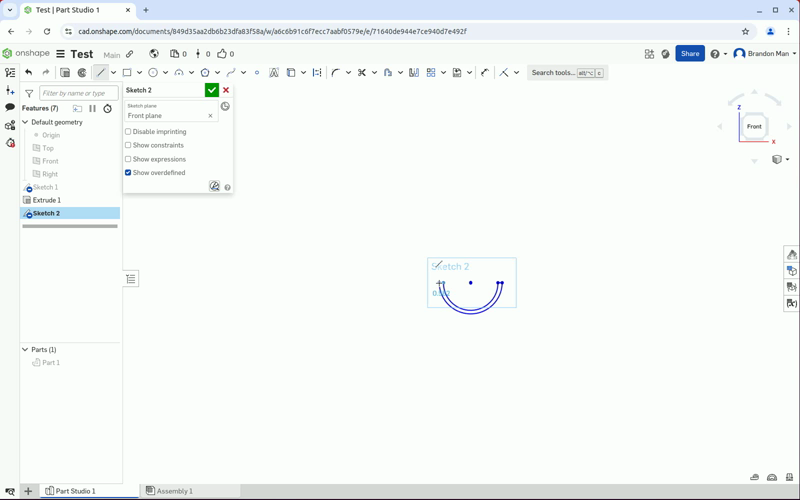
scroll(6)
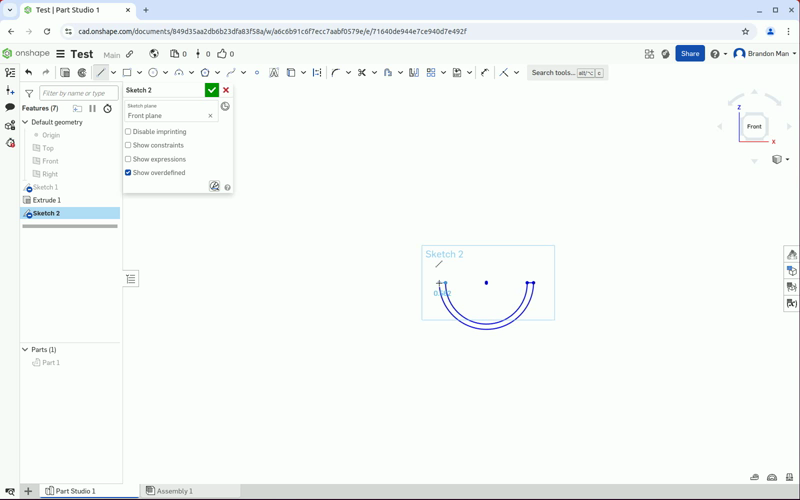
scroll(6)
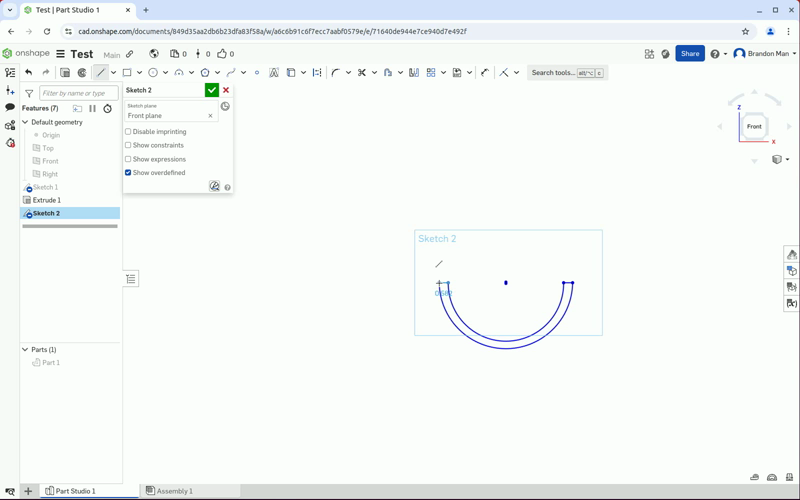
scroll(6)
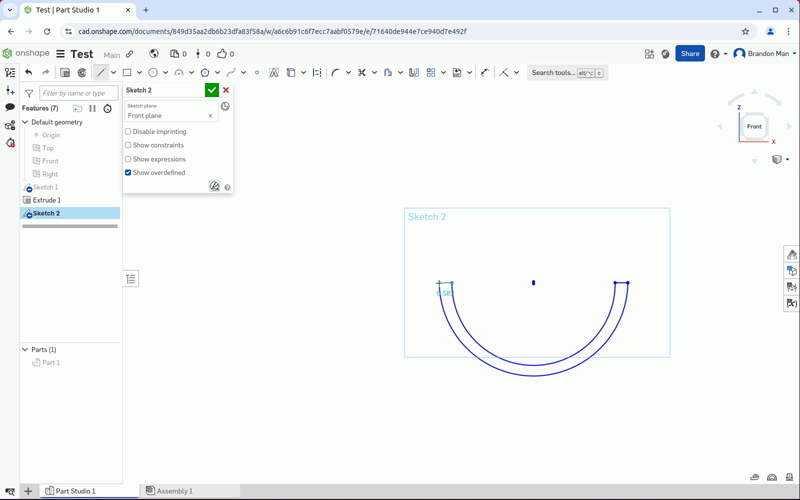
scroll(6)
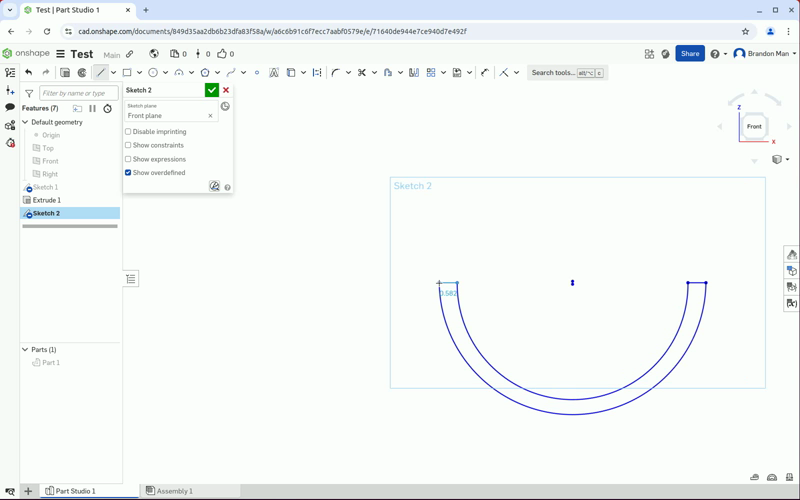
scroll(6)
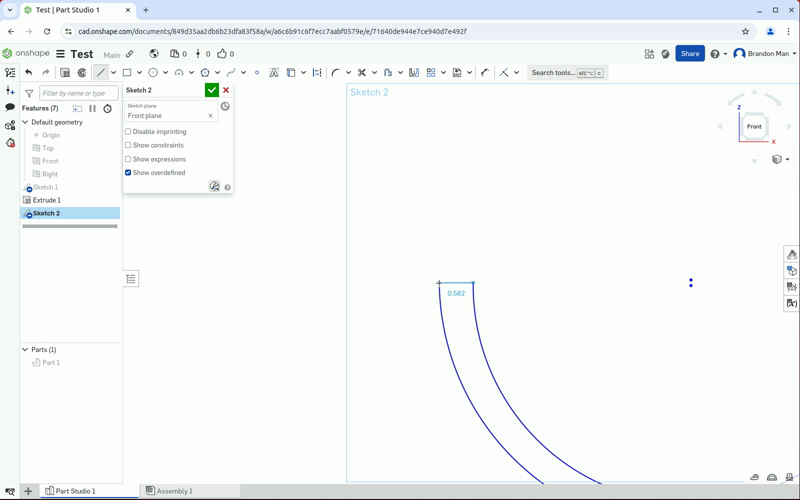
key_up(shift)
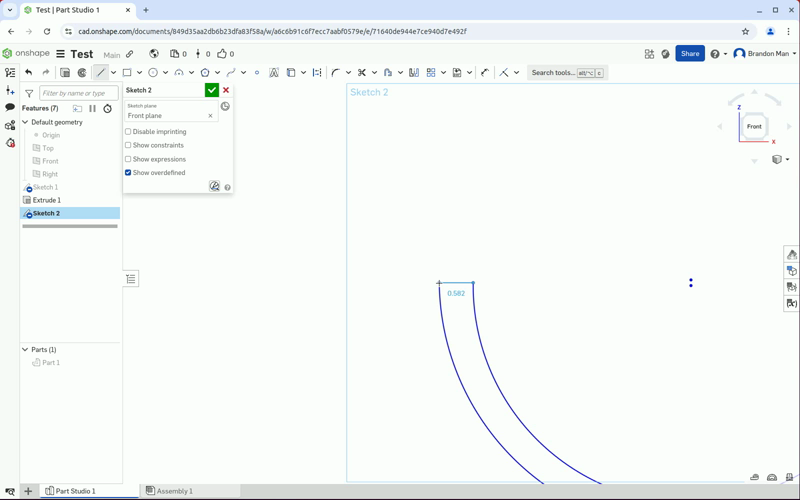
click(439, 282)
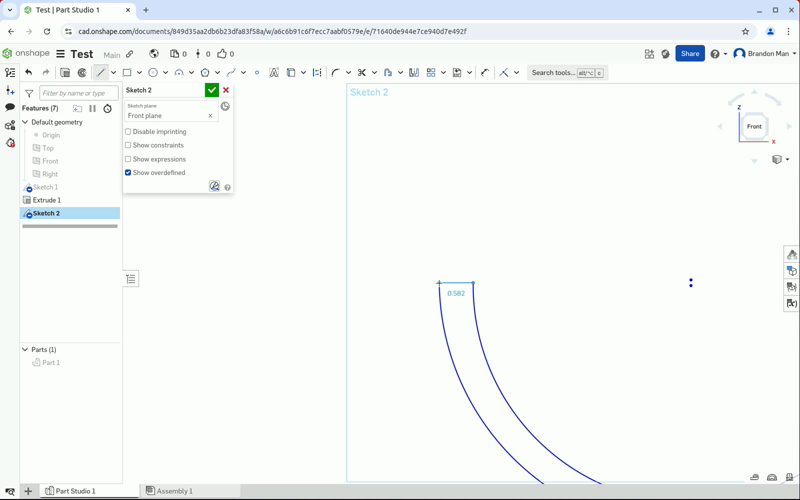
scroll(-6)
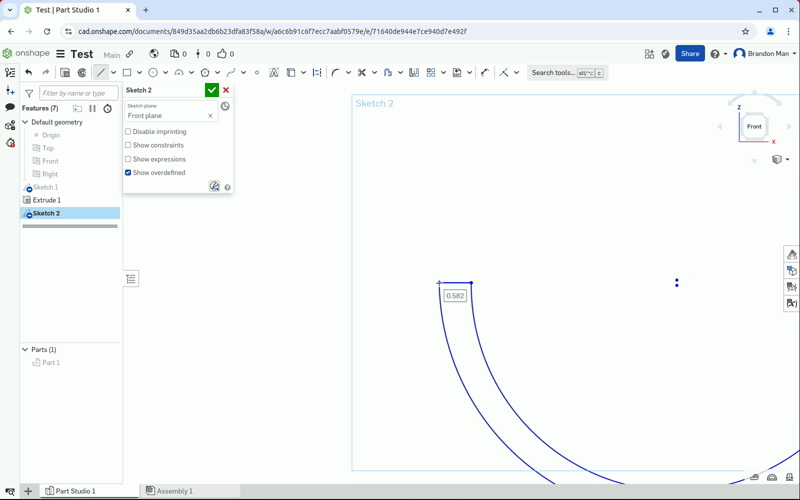
scroll(-6)
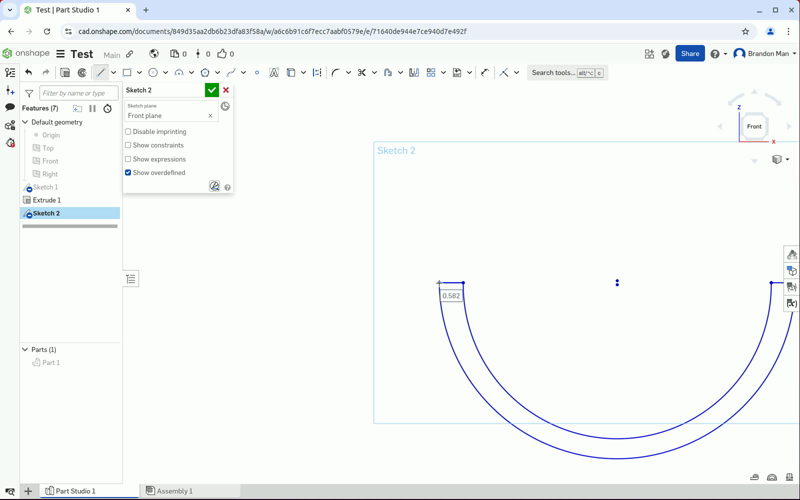
scroll(-6)
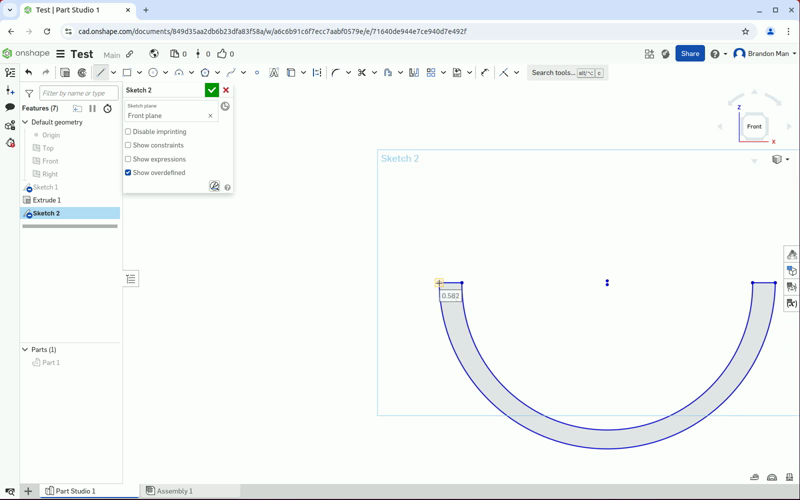
scroll(-6)
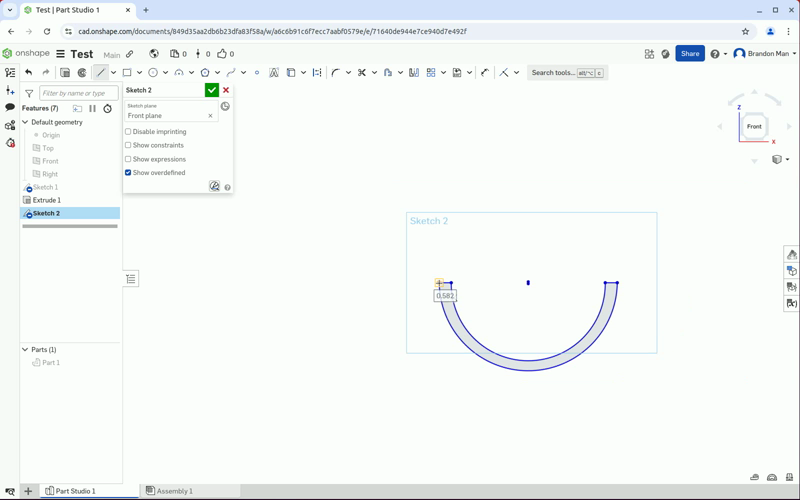
scroll(-6)
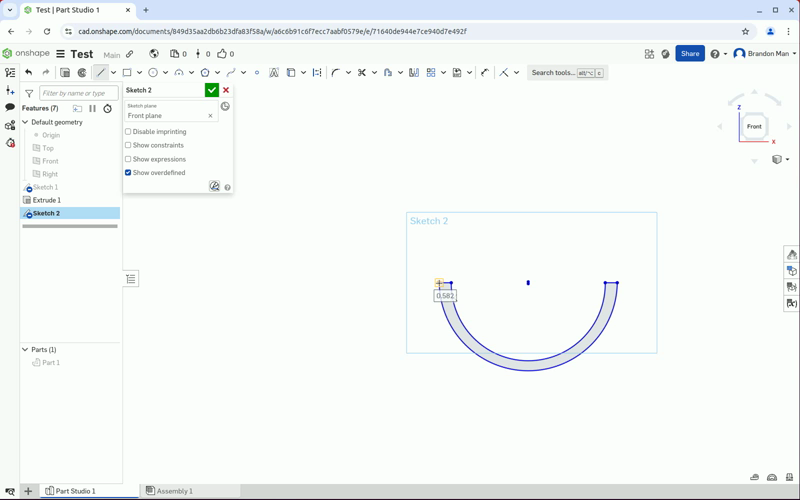
scroll(-6)
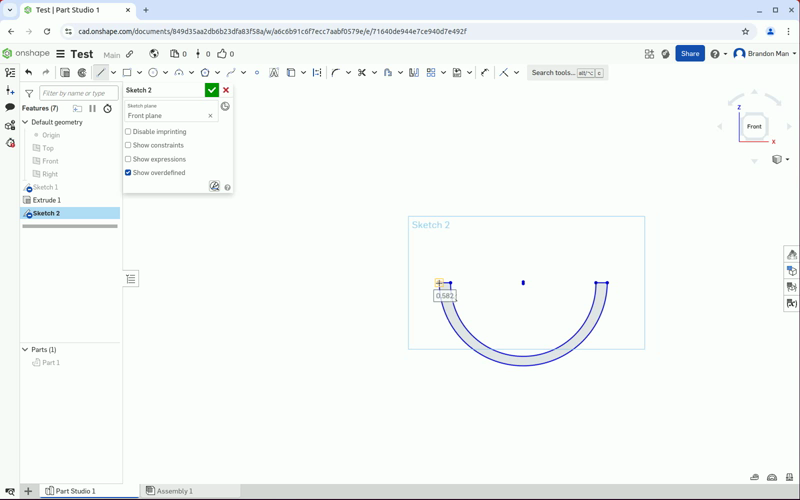
scroll(-6)
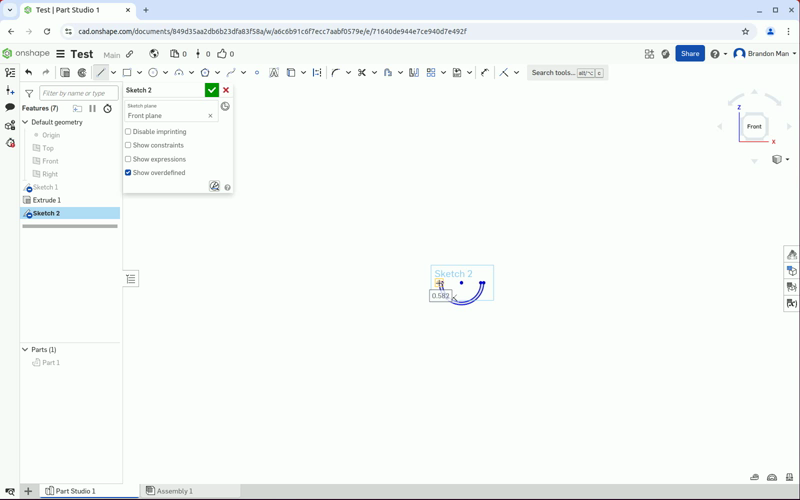
key(esc)
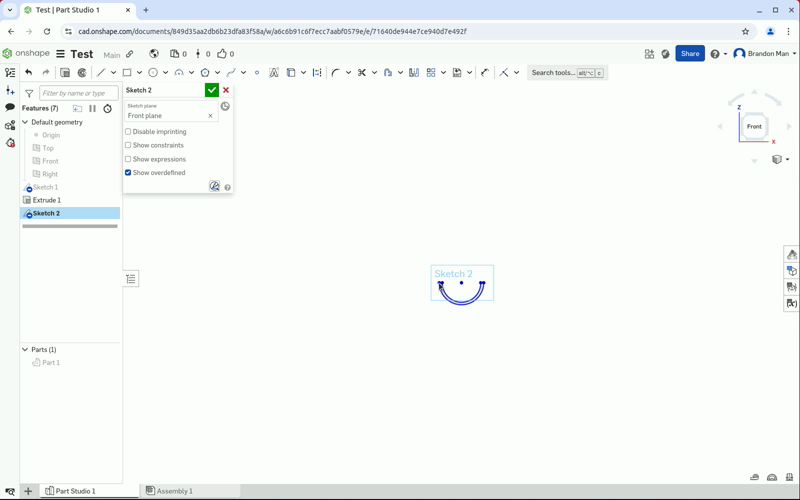
mouse_move(477, 292)
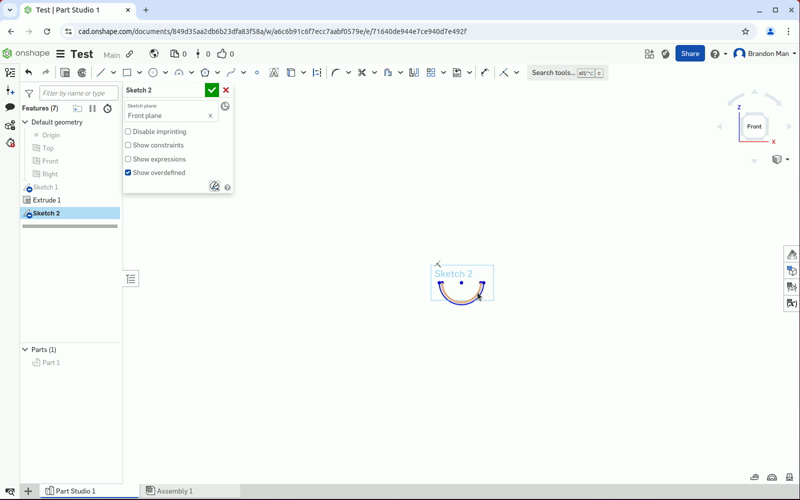
scroll(6)
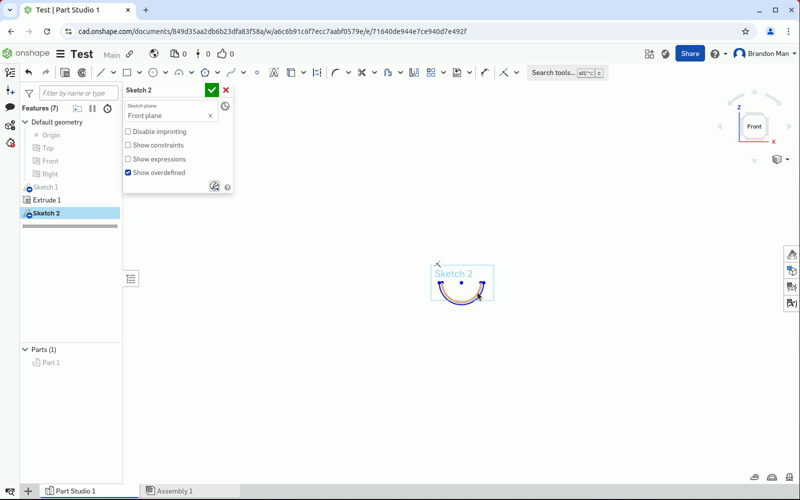
scroll(6)
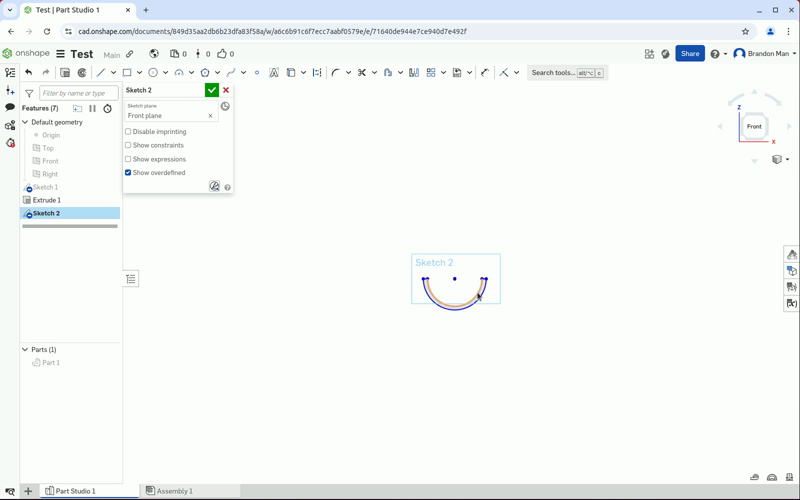
scroll(6)
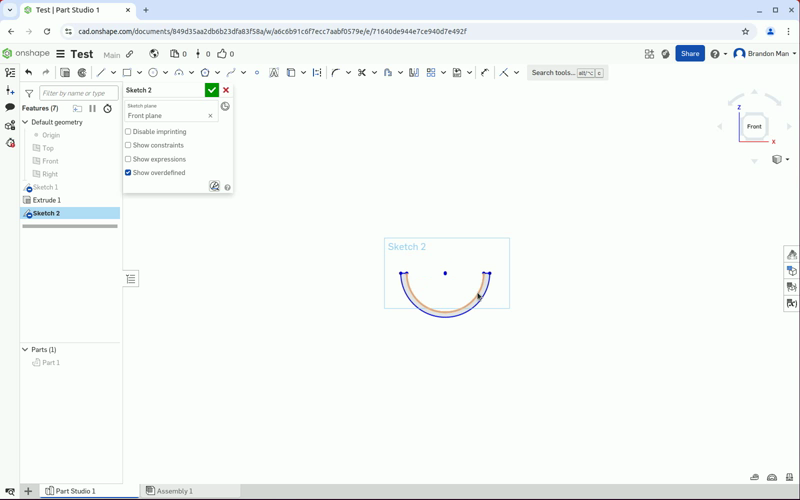
scroll(6)
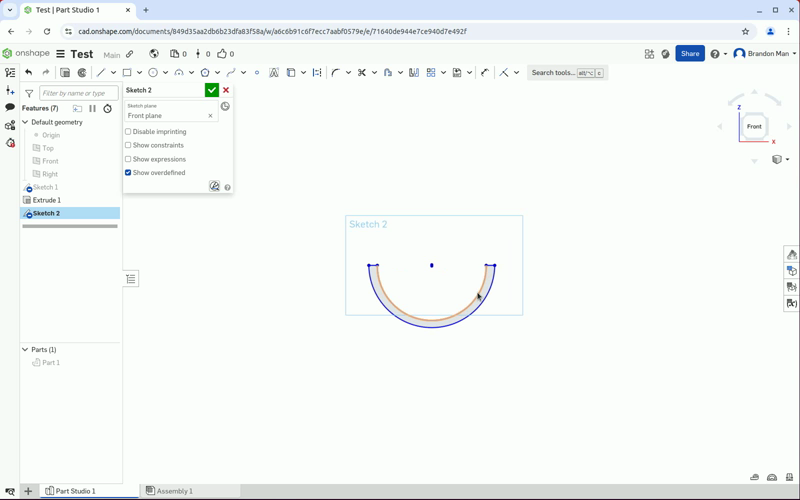
scroll(6)
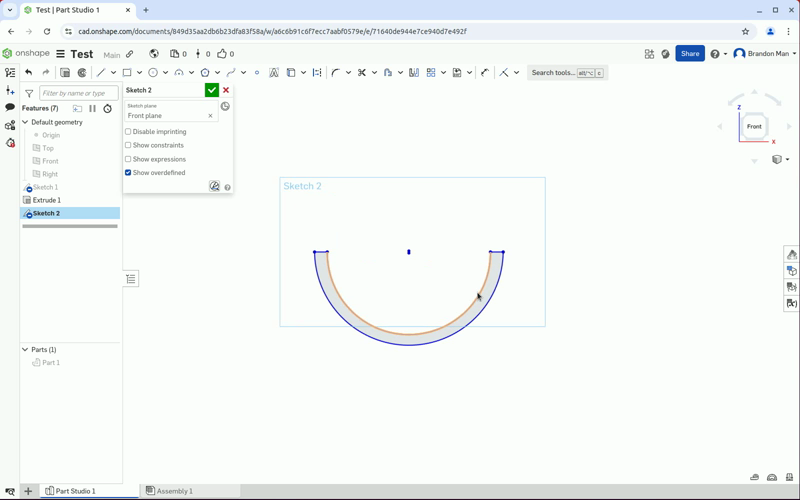
scroll(6)
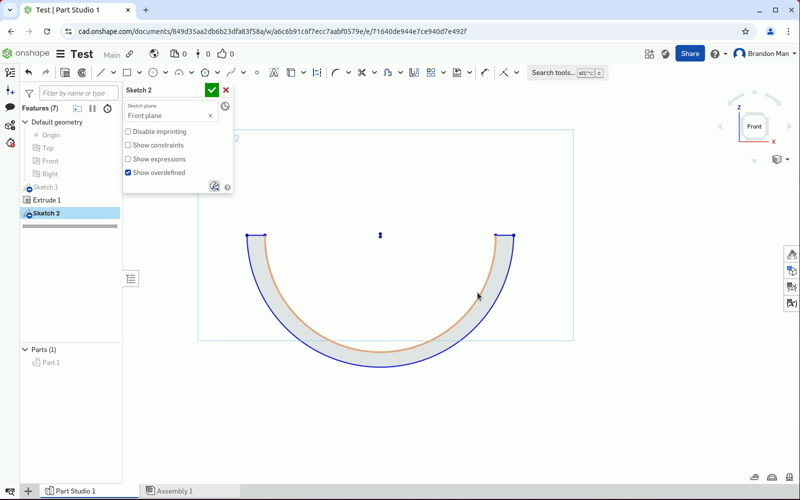
scroll(6)
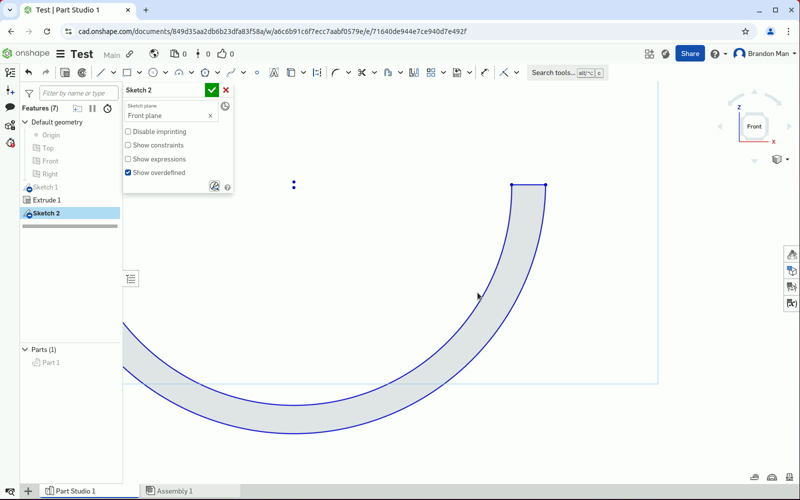
click(477, 292)
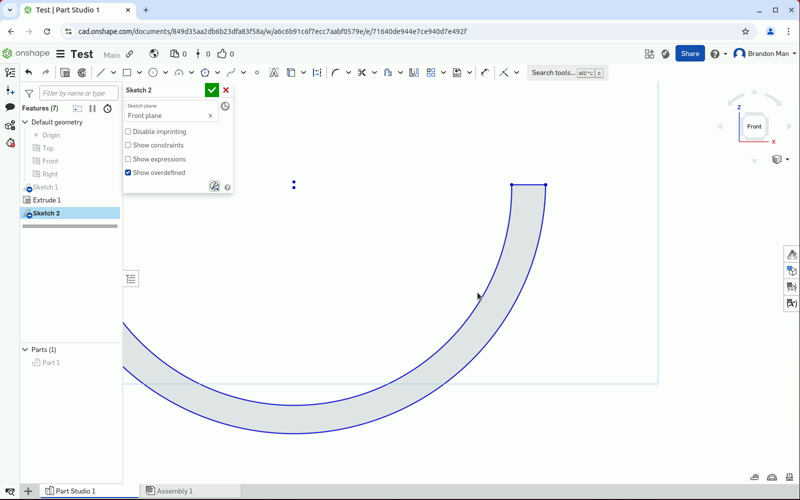
scroll(-6)
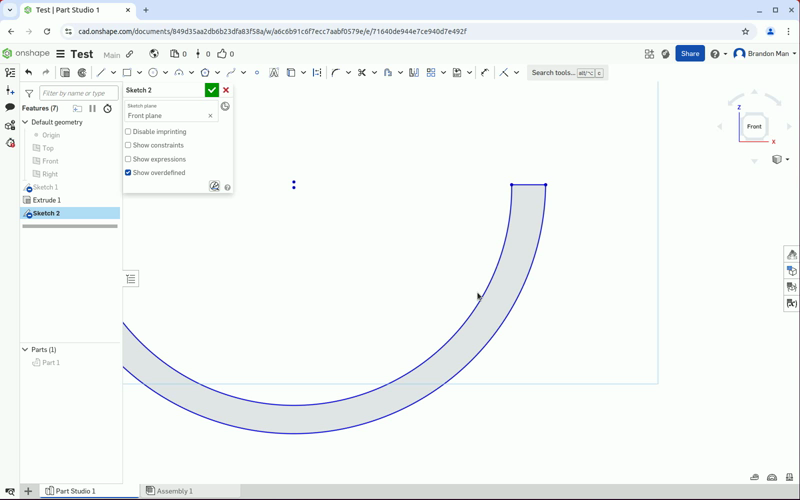
scroll(-6)
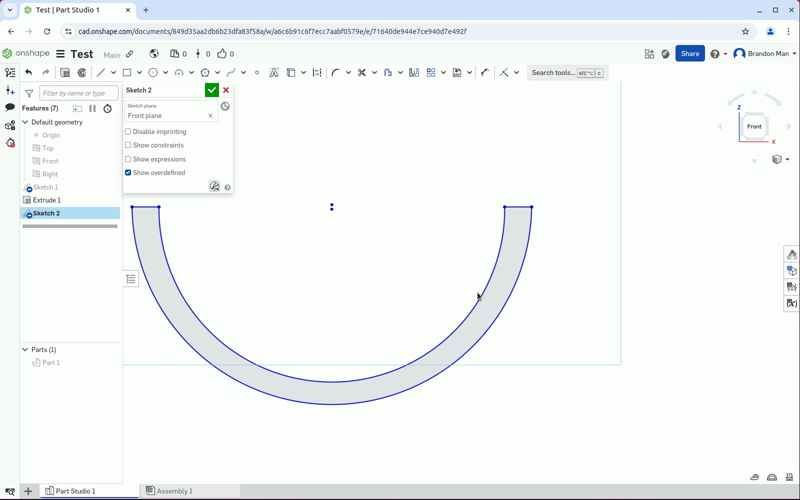
scroll(-6)
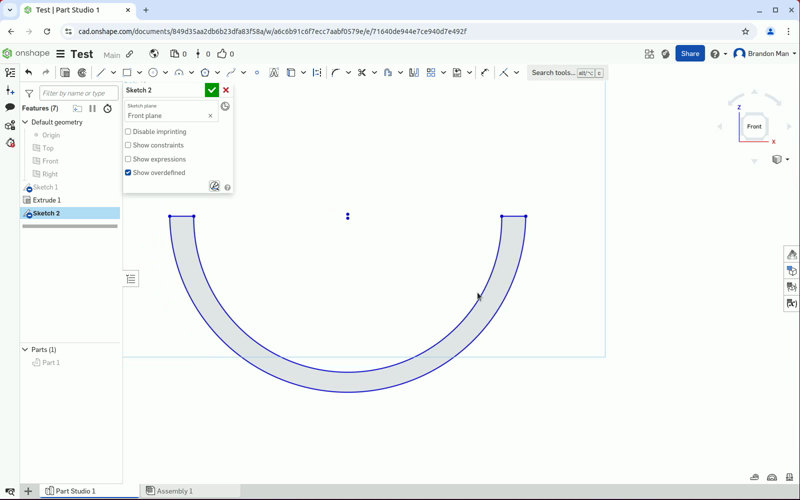
scroll(-6)
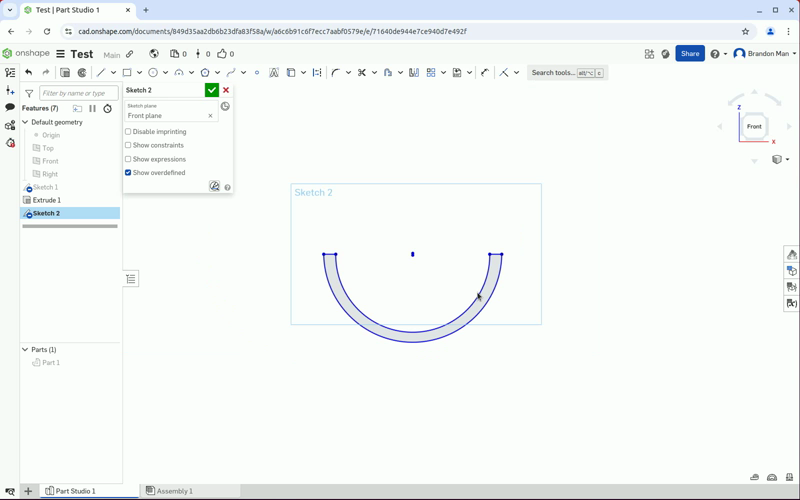
scroll(-6)
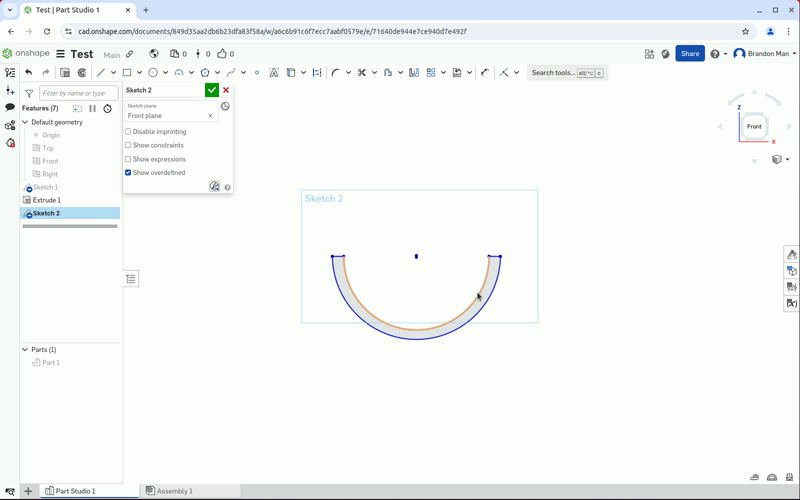
scroll(-6)
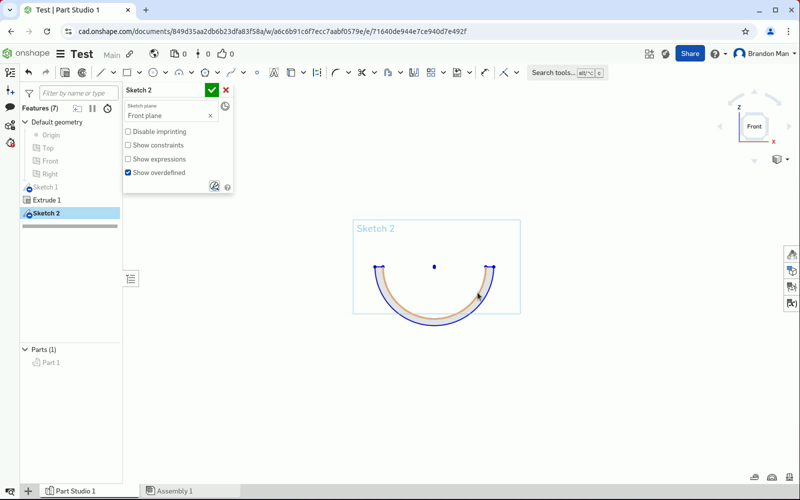
scroll(-6)
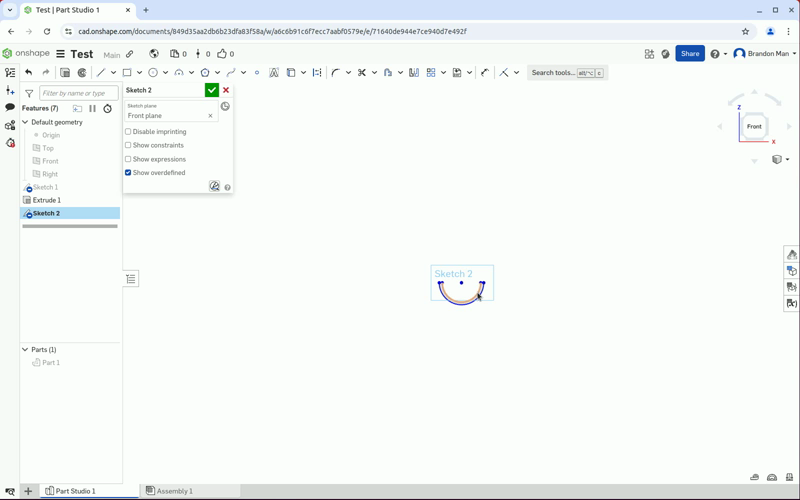
mouse_move(73, 352)
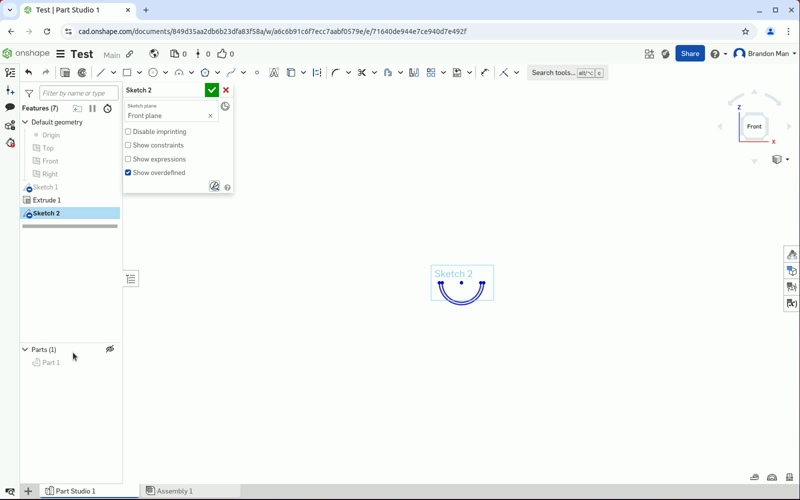
key(shift+y)
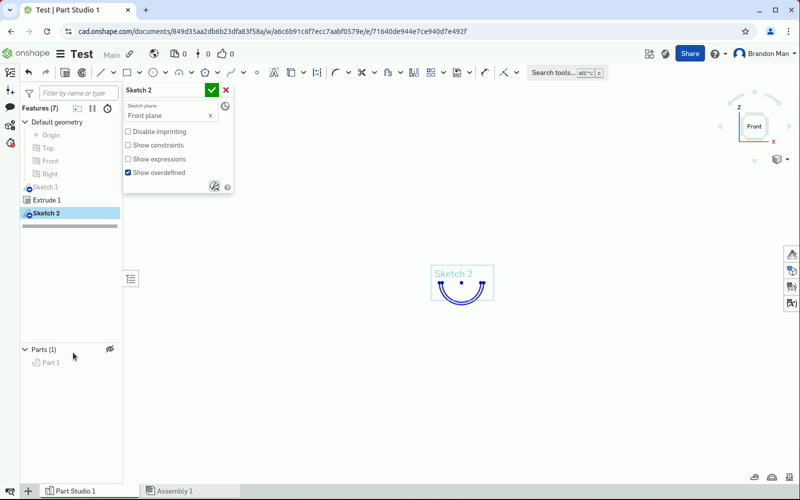
key(shift+e)
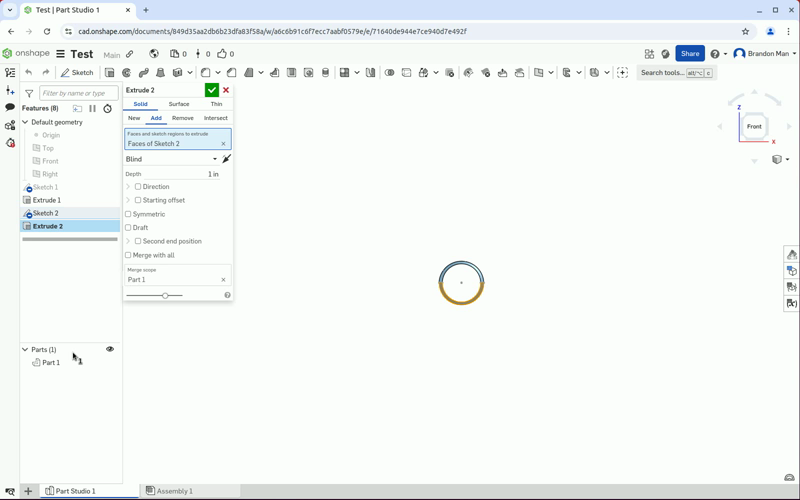
mouse_move(143, 106)
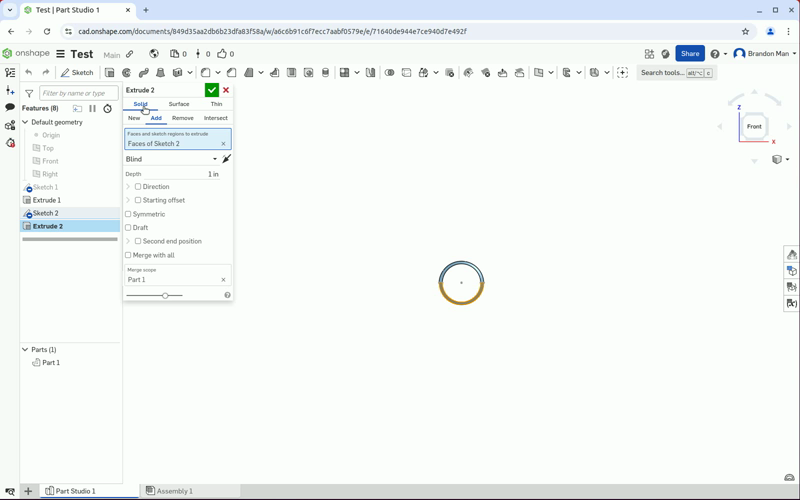
click(143, 106)
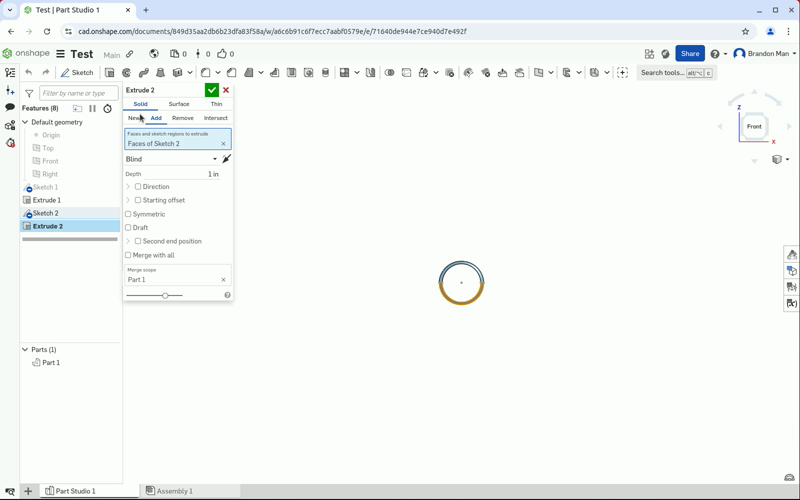
mouse_move(137, 120)
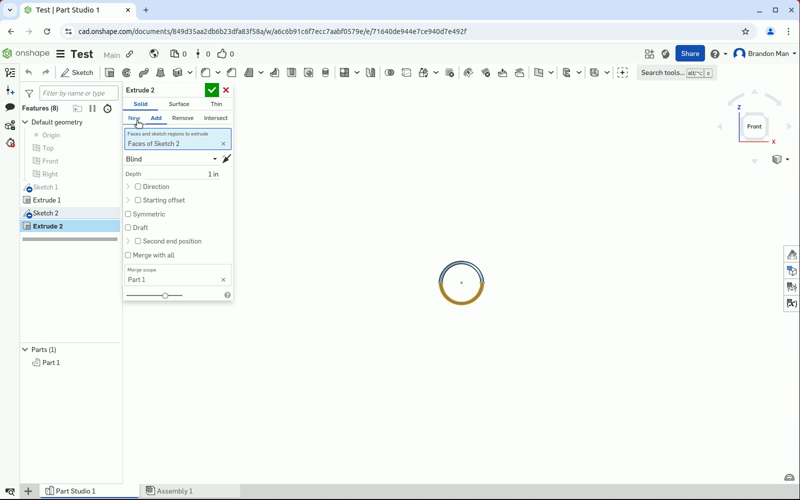
click(137, 120)
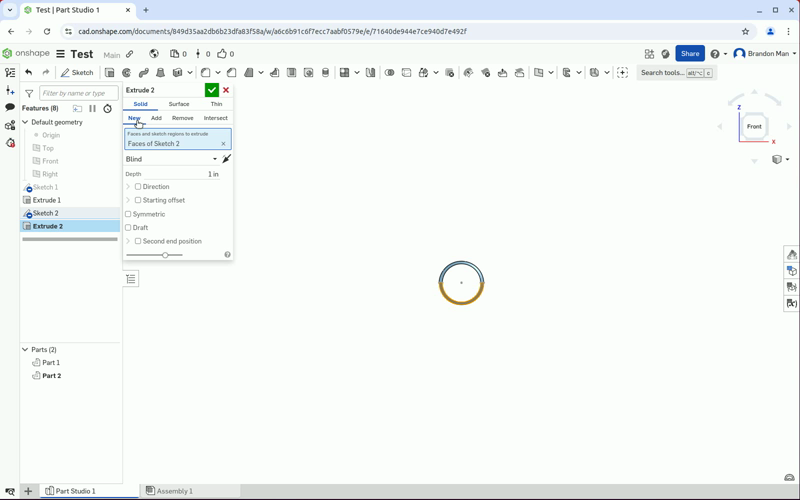
key(tab, 4)
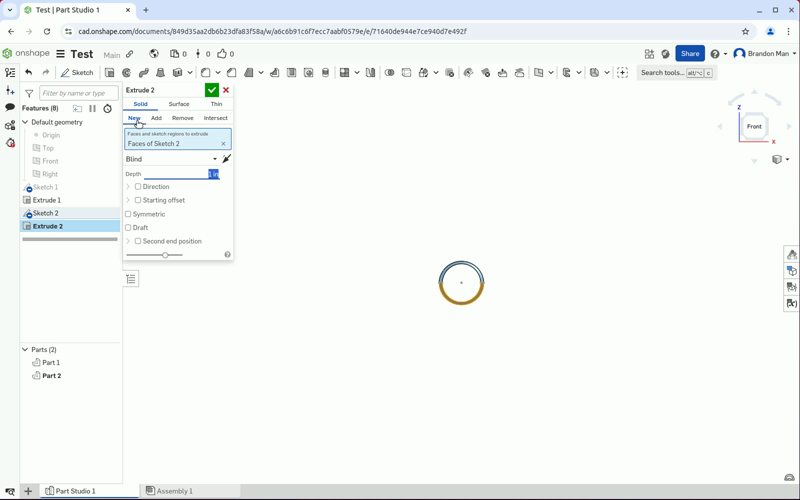
text(2.888)
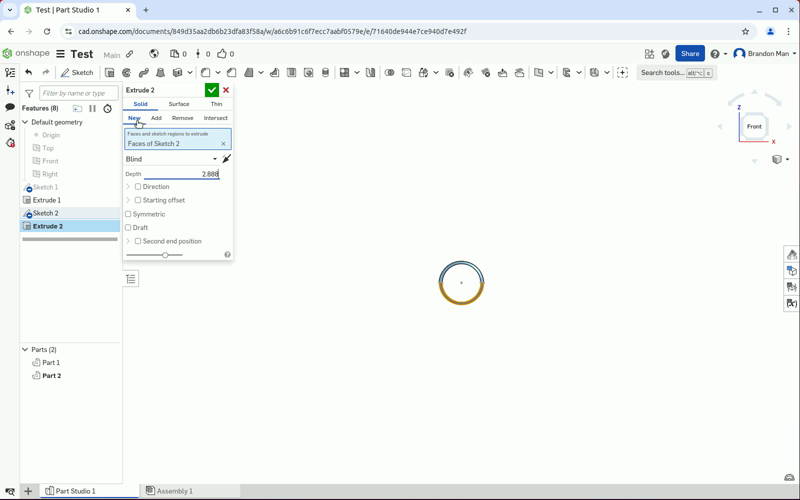
key(tab, 3)
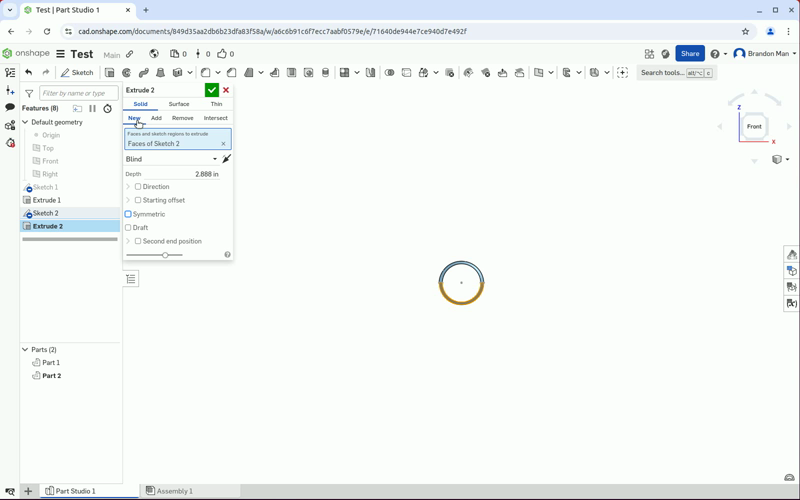
key(space)
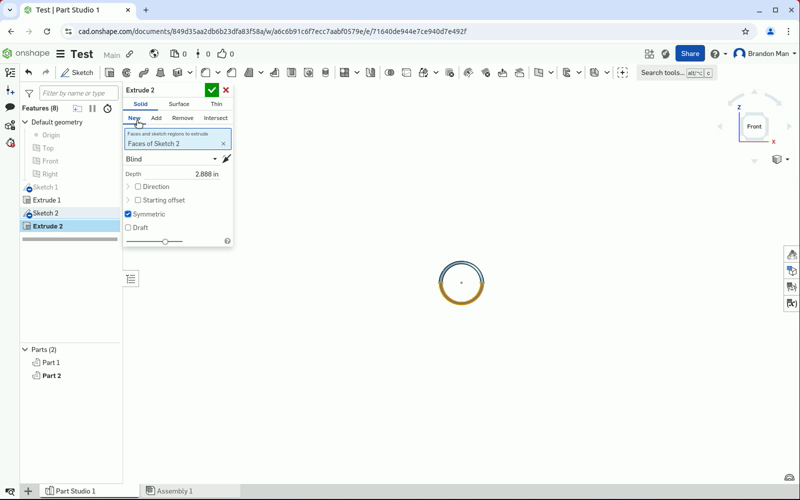
key(enter)
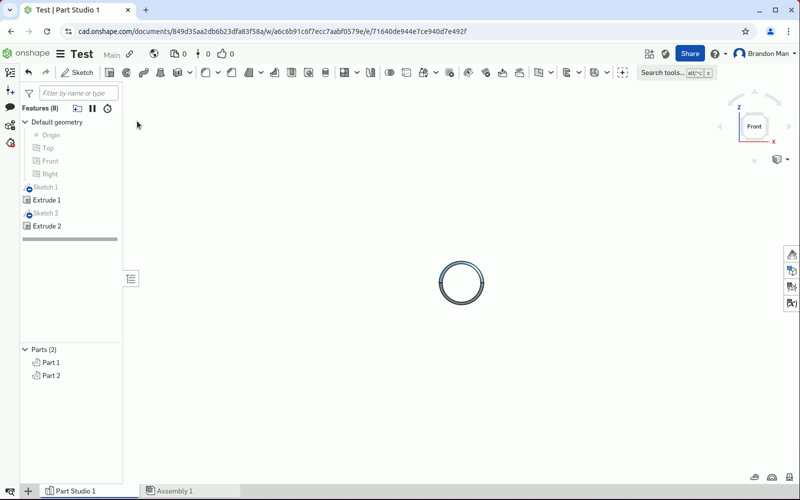
key(shift+h)
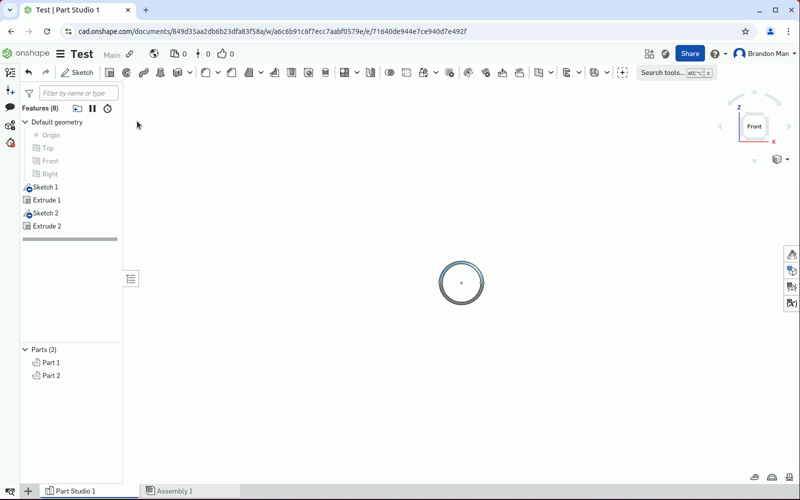
key(shift+h)
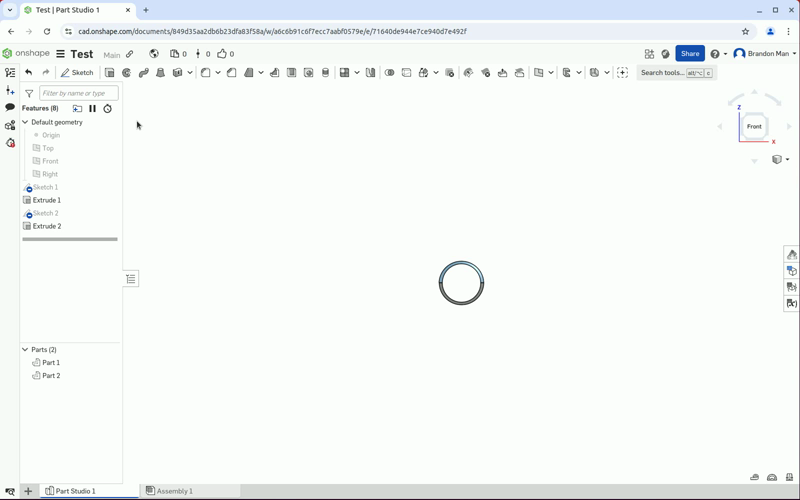
mouse_move(73, 189)
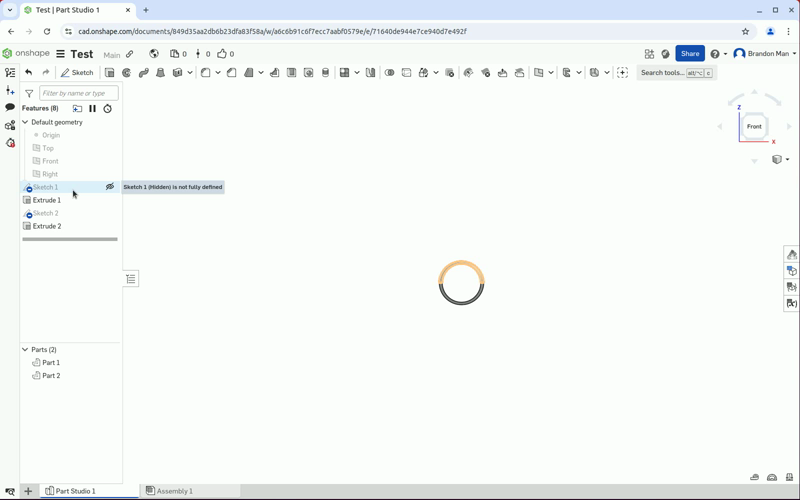
click(73, 189)
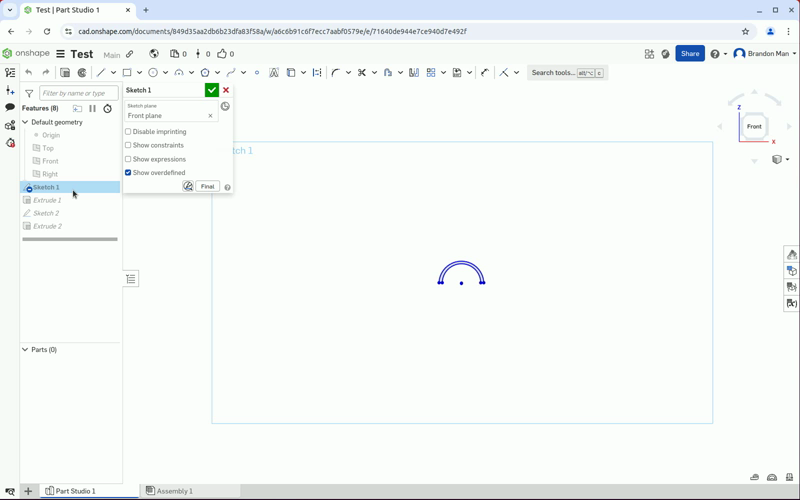
mouse_move(229, 92)
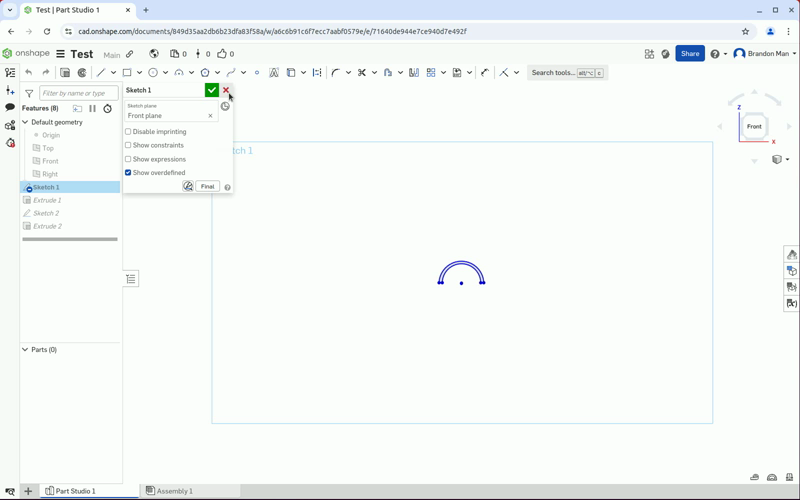
click(229, 92)
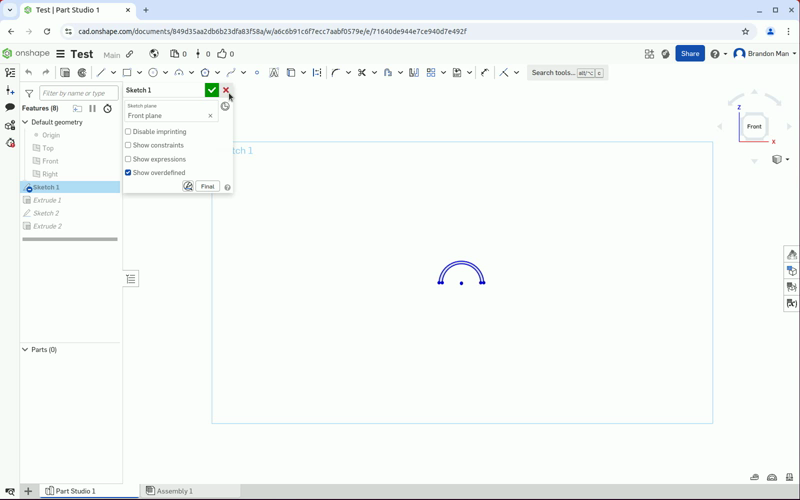
key(shift+s)
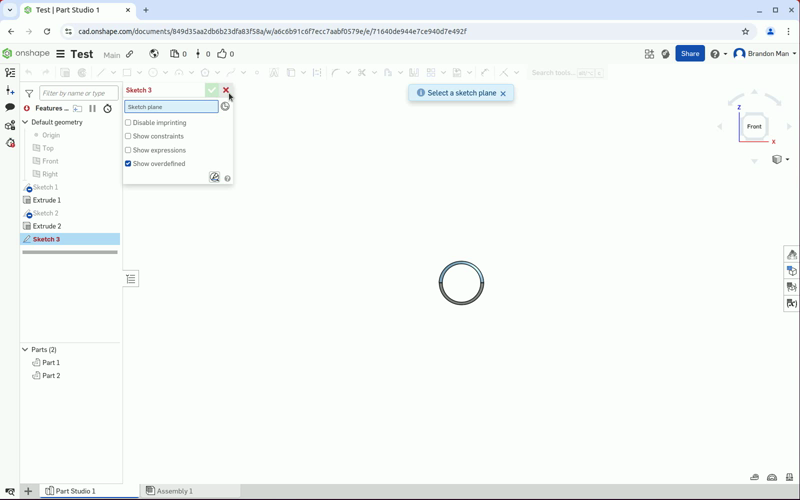
mouse_move(73, 163)
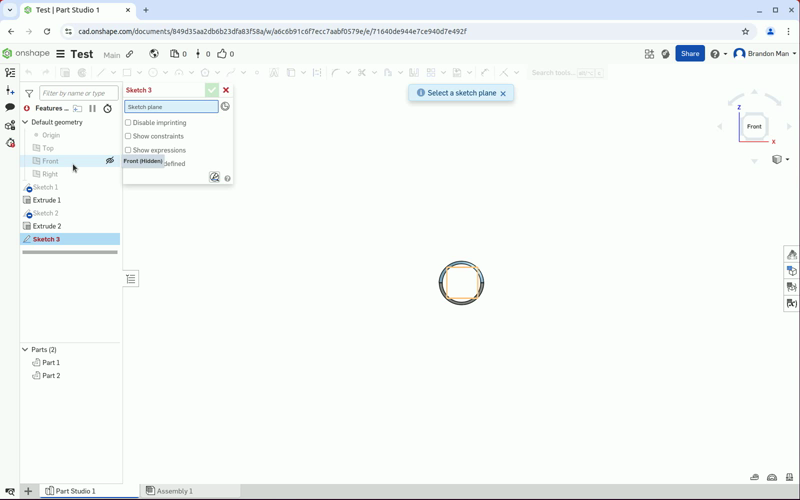
click(73, 163)
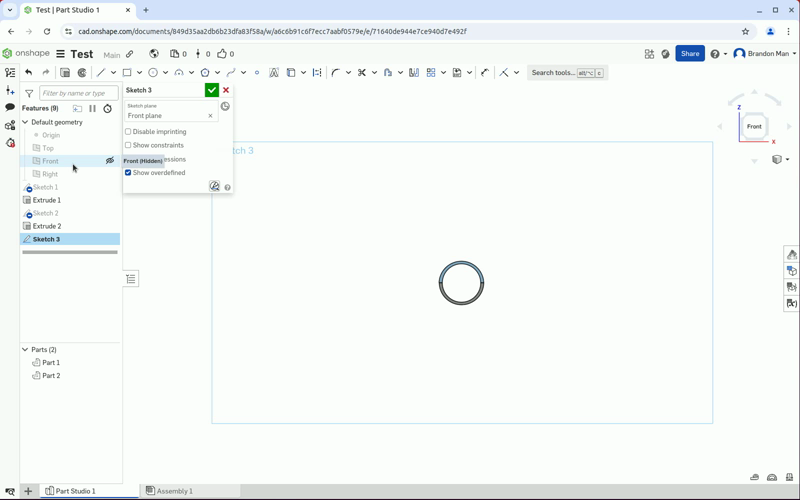
mouse_move(73, 352)
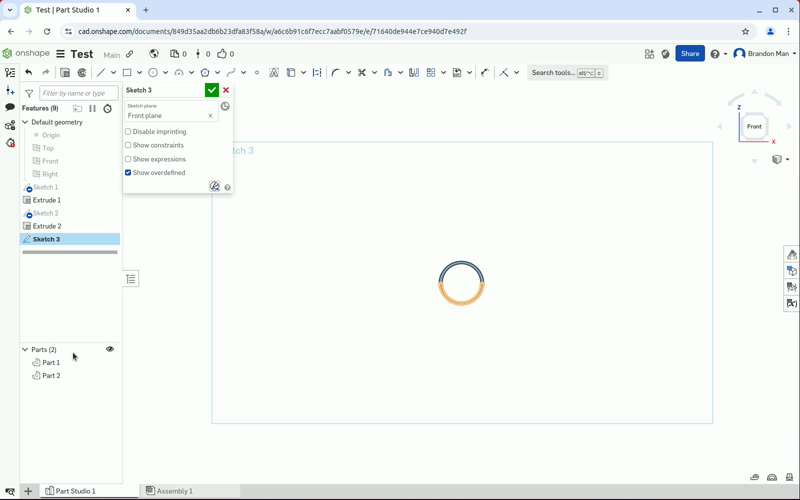
key(y)
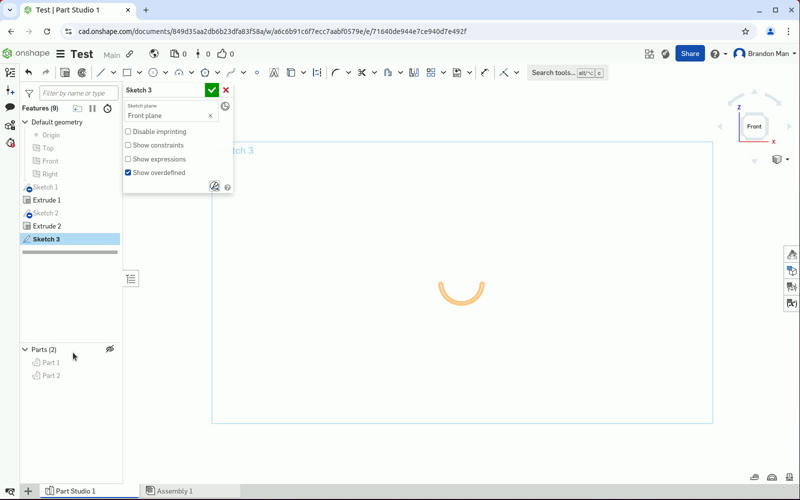
key(l)
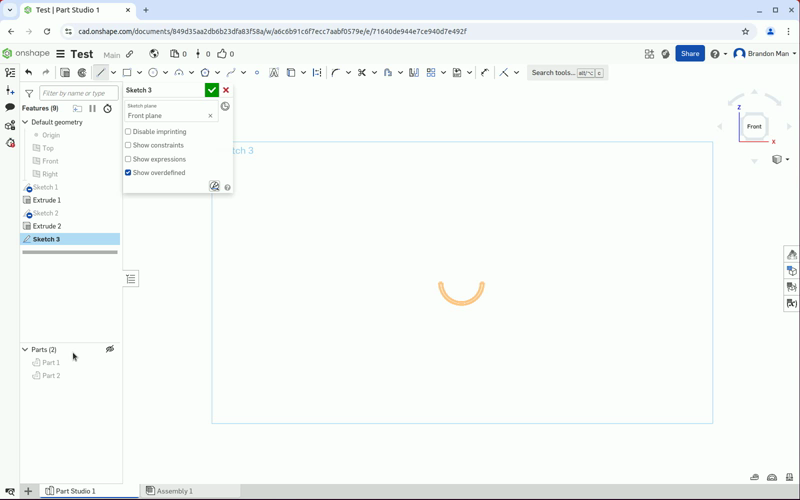
key_down(shift)
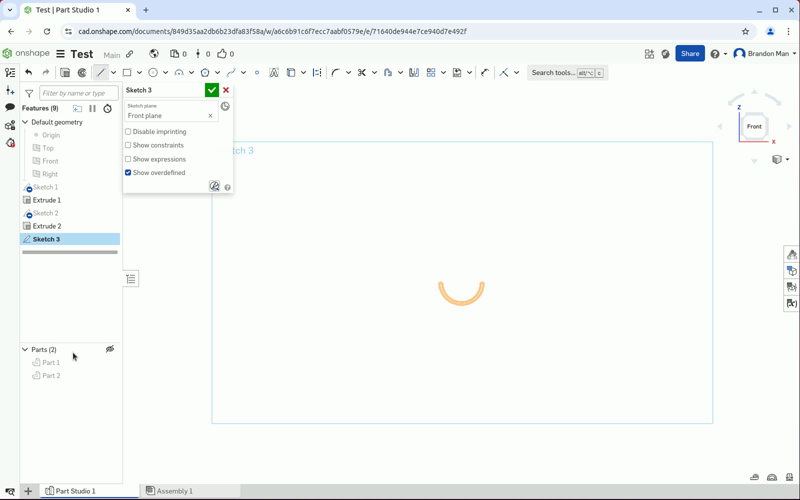
mouse_move(434, 282)
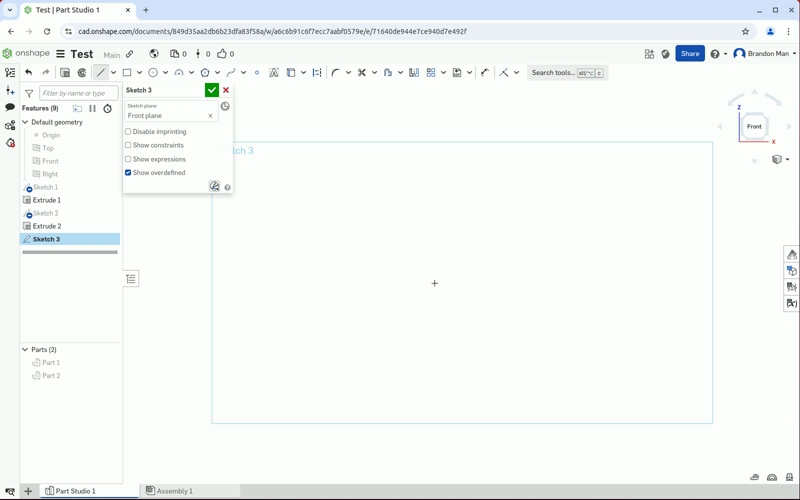
click(434, 282)
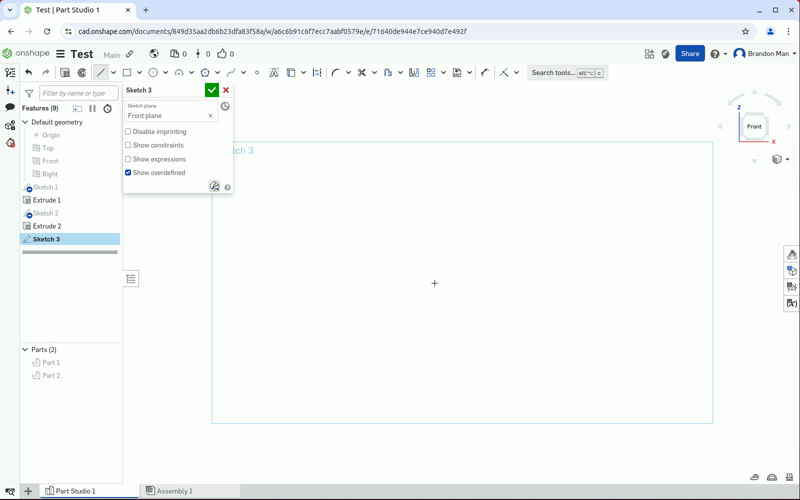
key_up(shift)
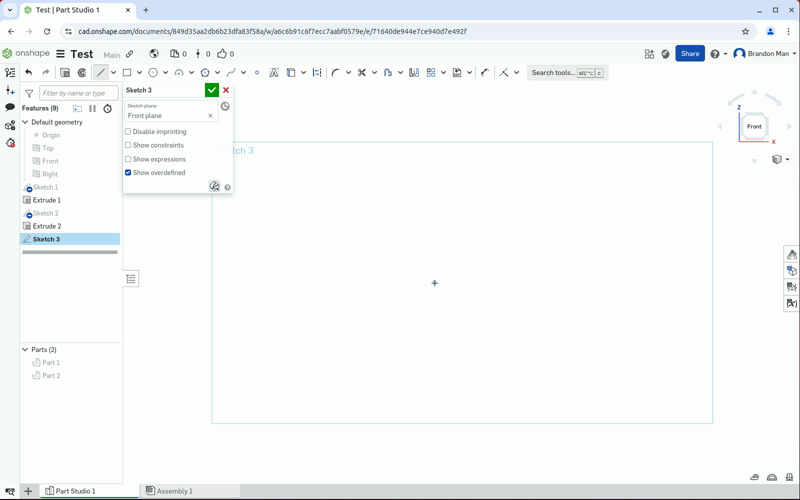
key_down(shift)
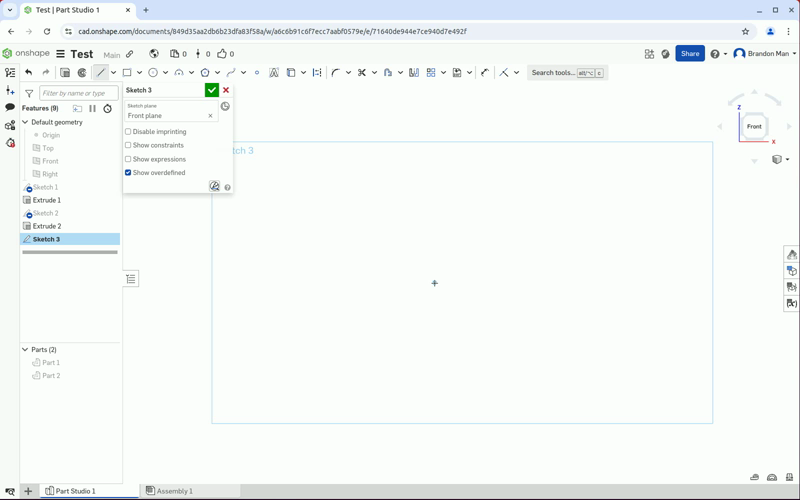
mouse_move(464, 282)
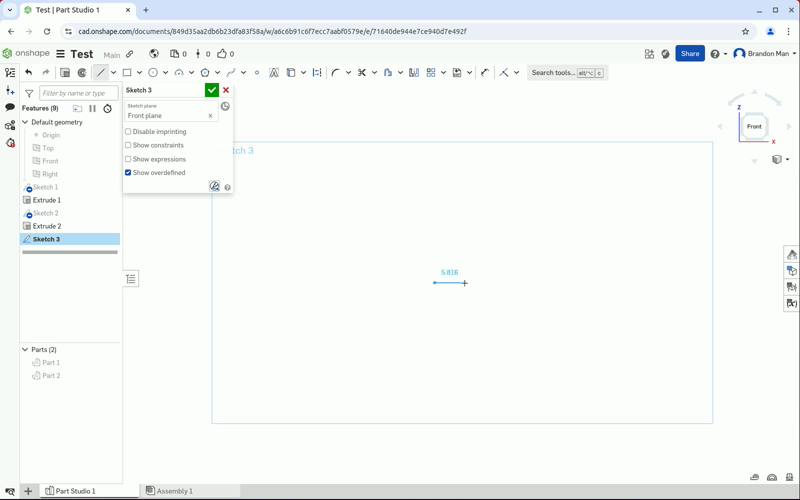
mouse_move(439, 282)
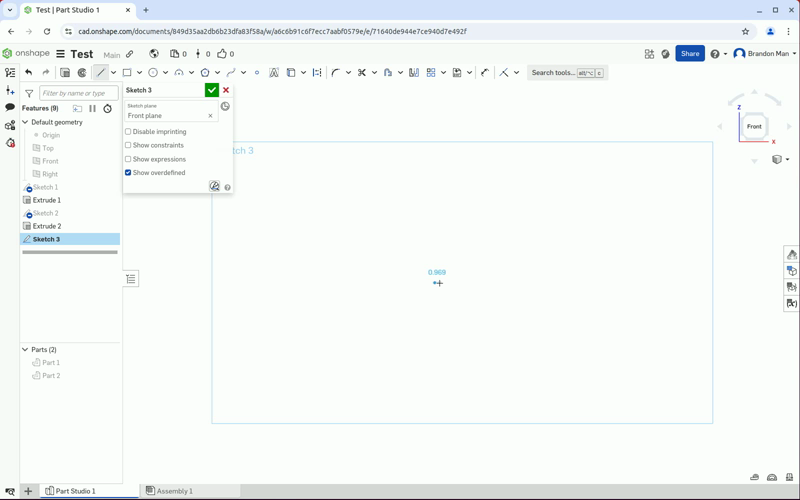
scroll(6)
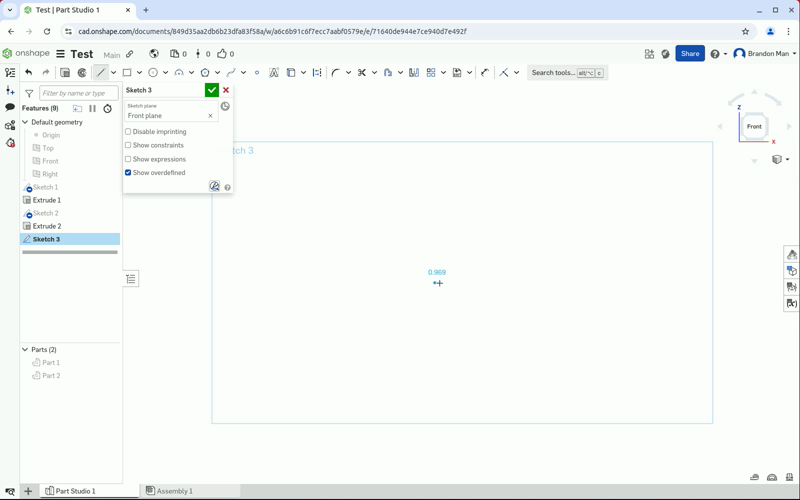
scroll(6)
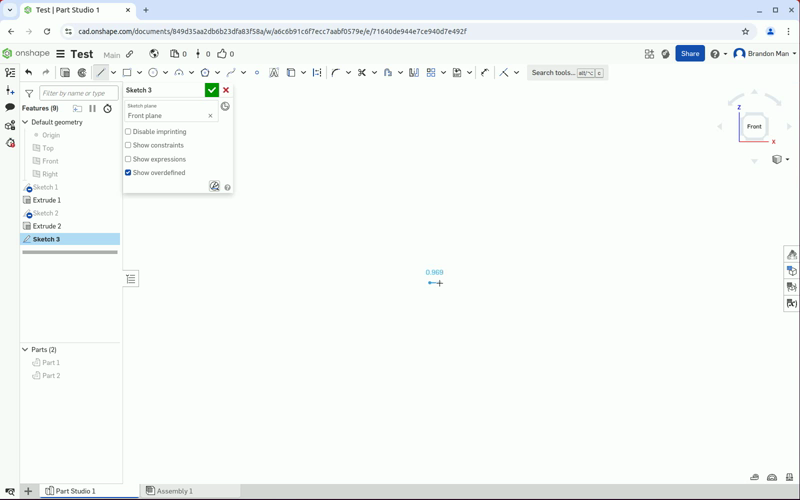
scroll(6)
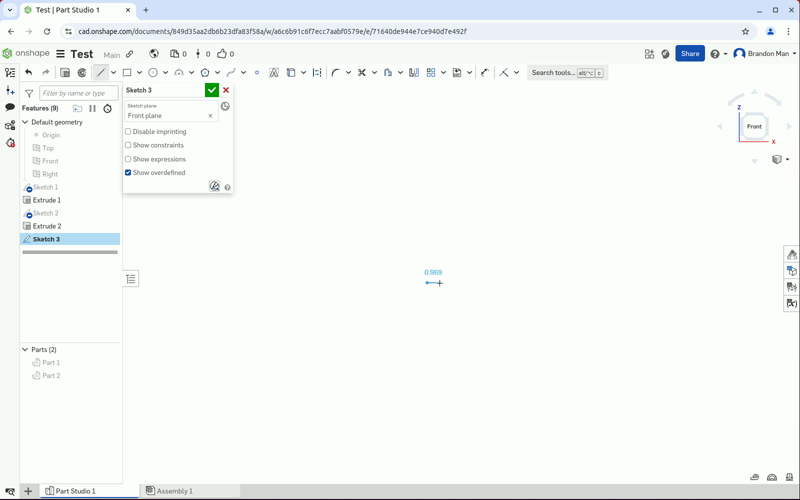
scroll(6)
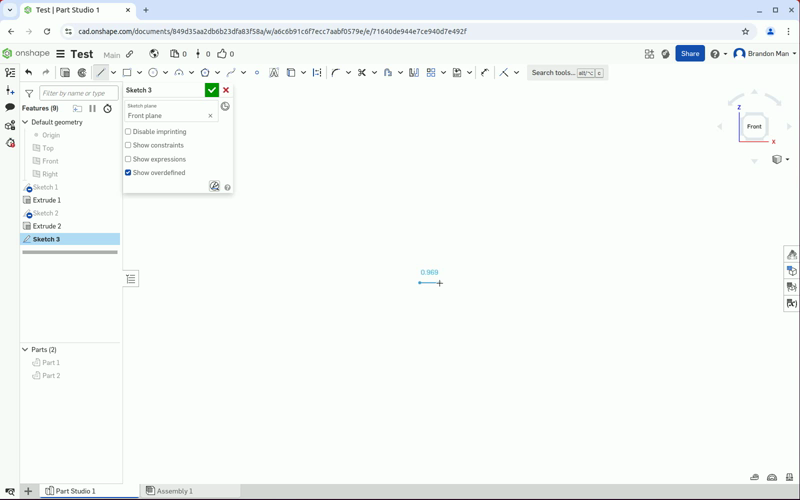
scroll(6)
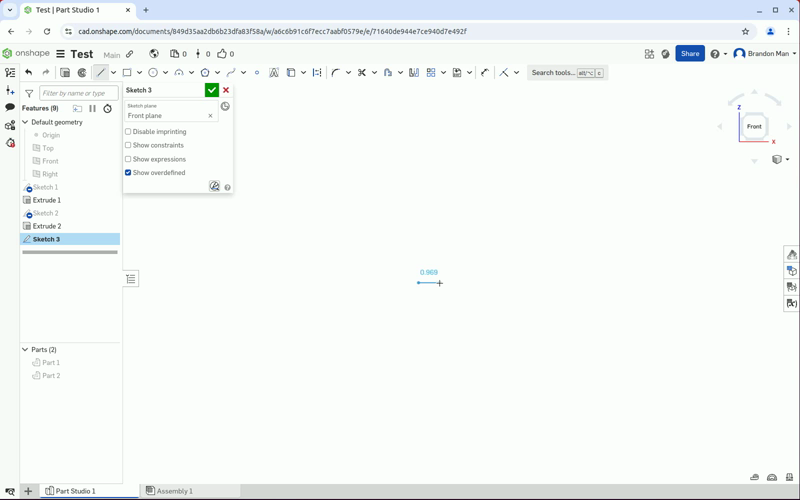
scroll(6)
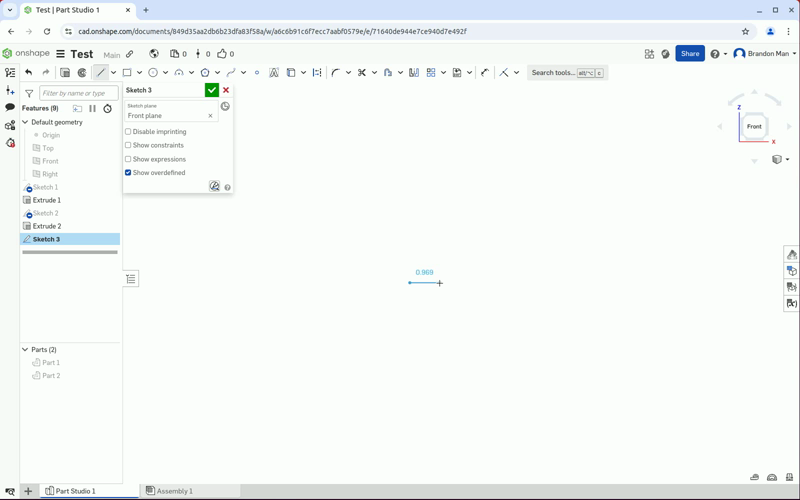
scroll(6)
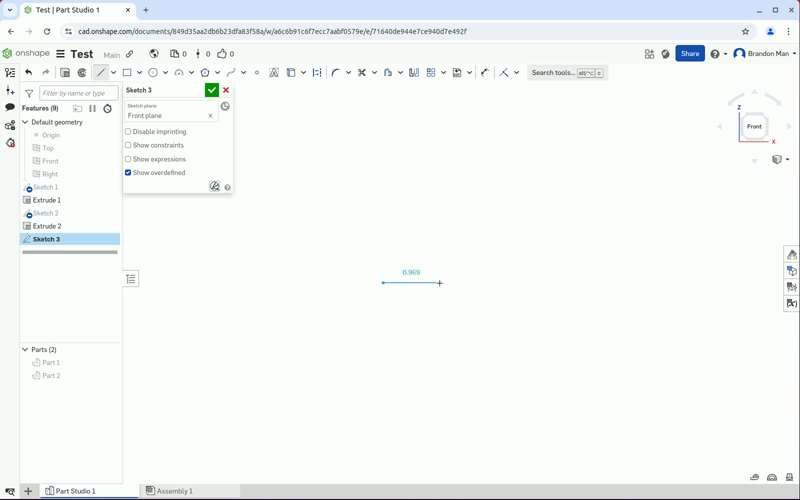
click(439, 282)
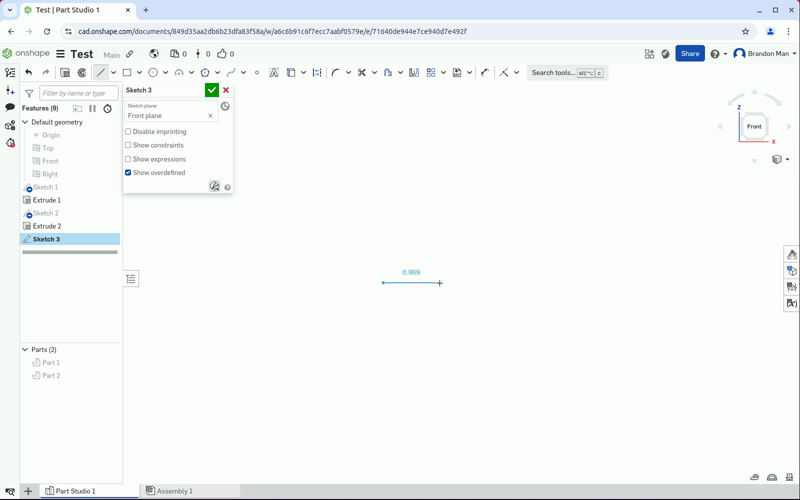
scroll(-6)
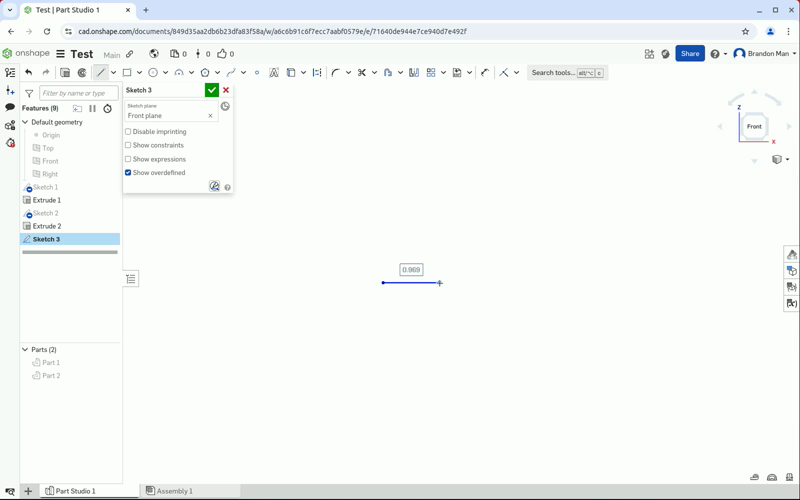
scroll(-6)
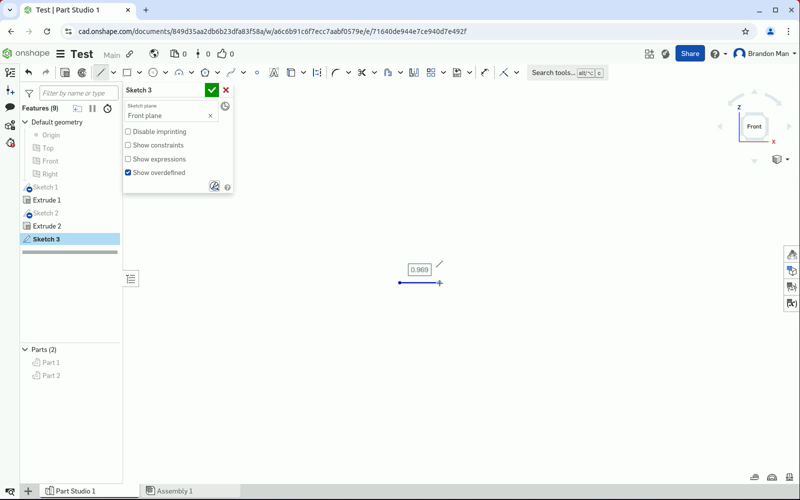
scroll(-6)
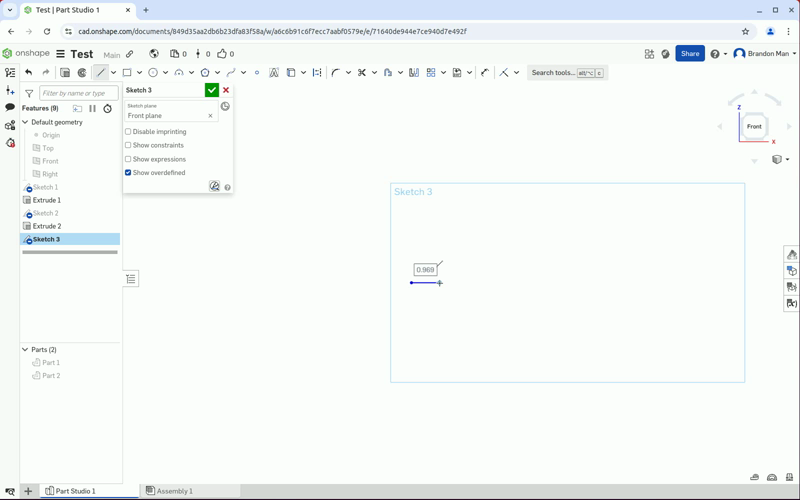
scroll(-6)
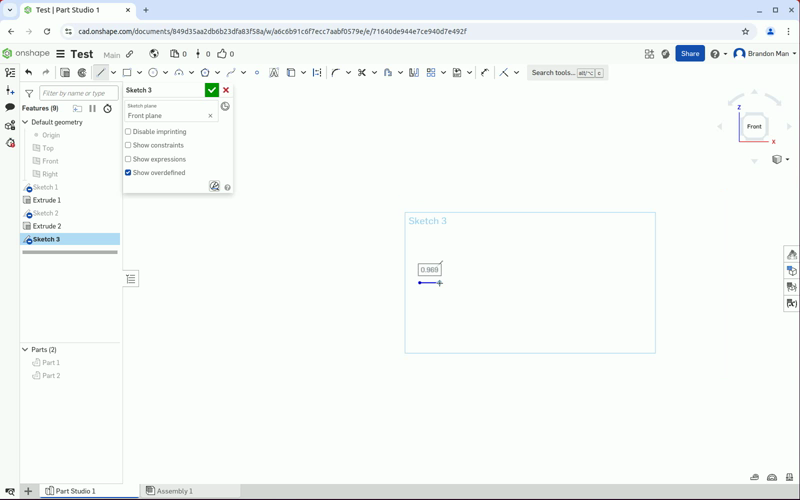
scroll(-6)
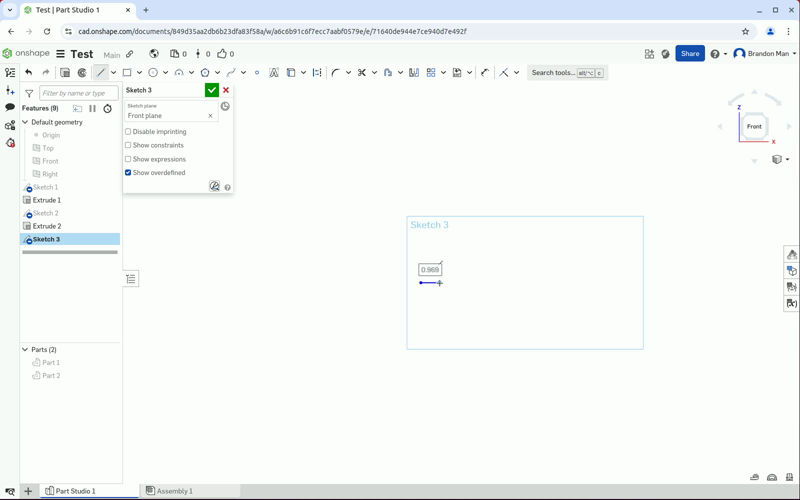
scroll(-6)
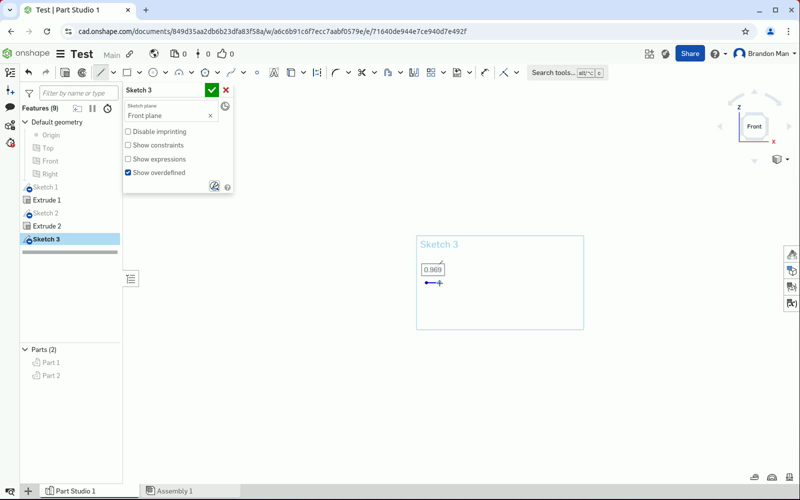
scroll(-6)
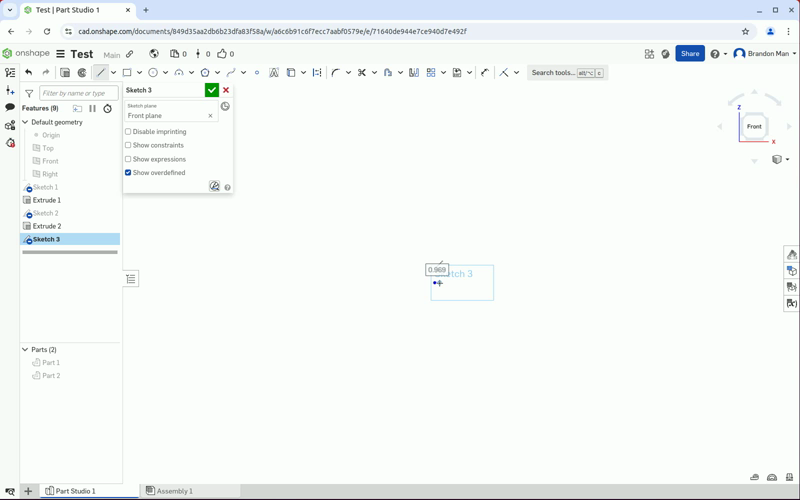
key_up(shift)
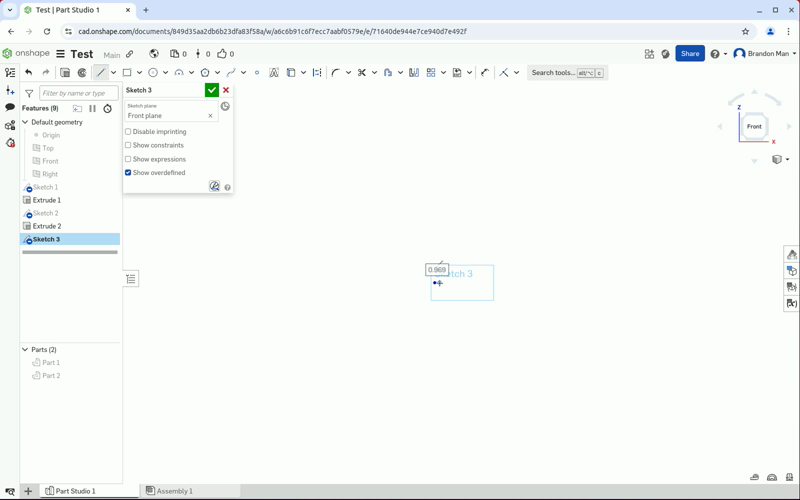
key(esc)
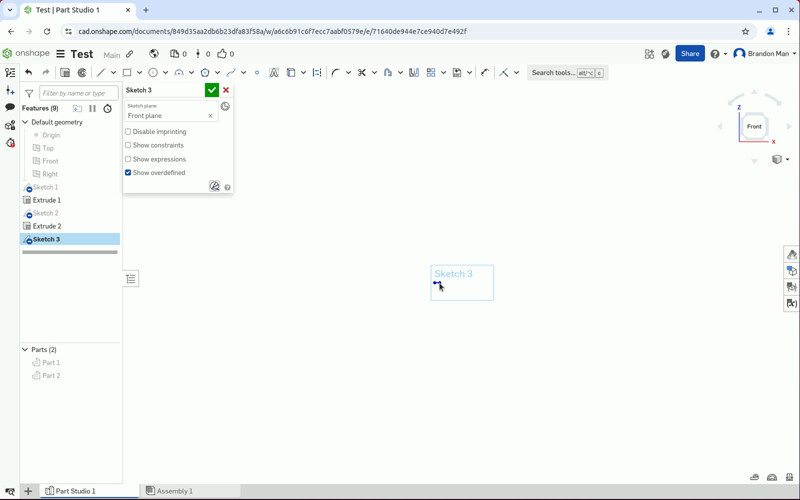
key(a)
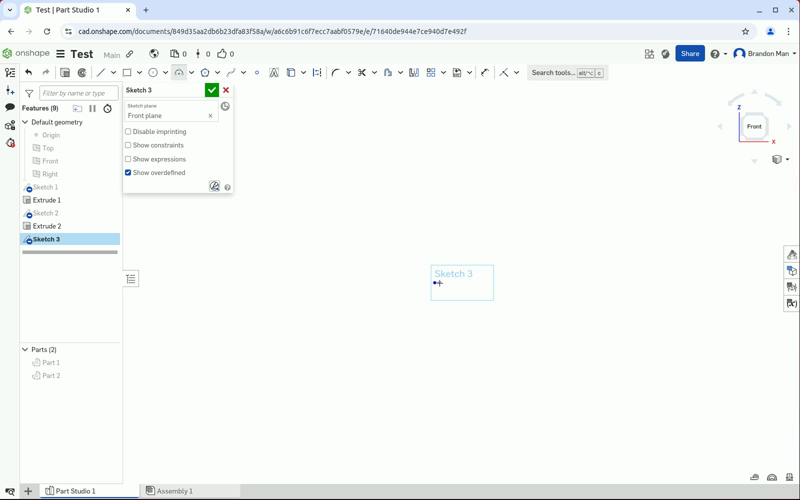
mouse_move(439, 282)
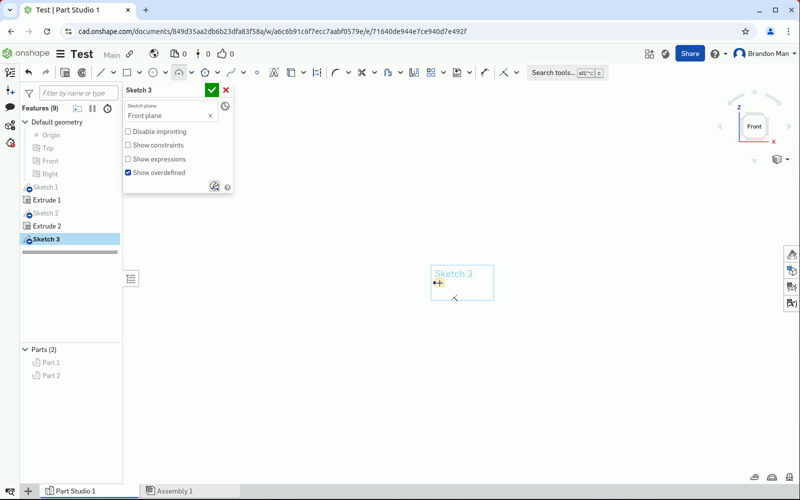
click(439, 282)
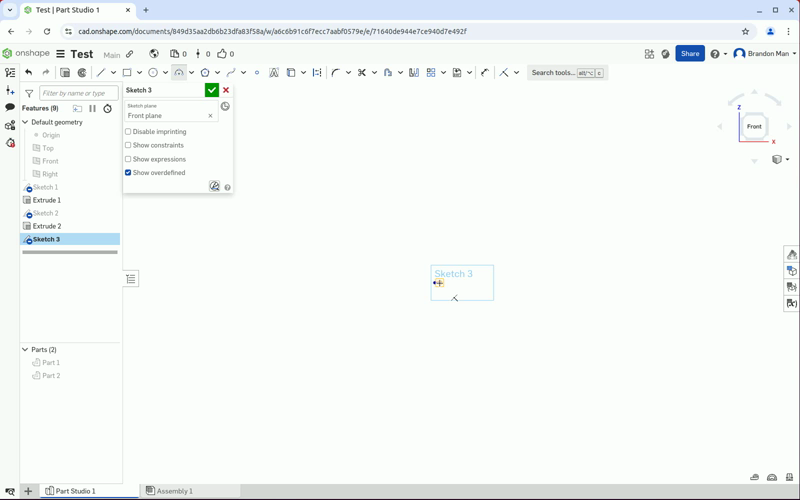
key_down(shift)
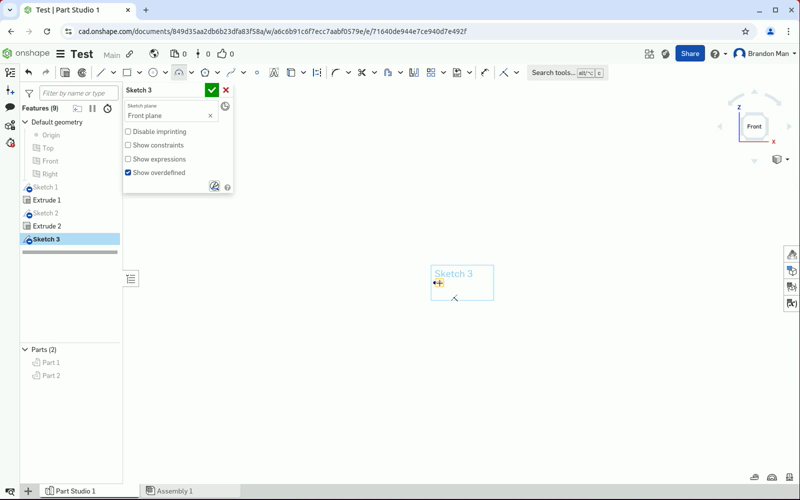
mouse_move(481, 282)
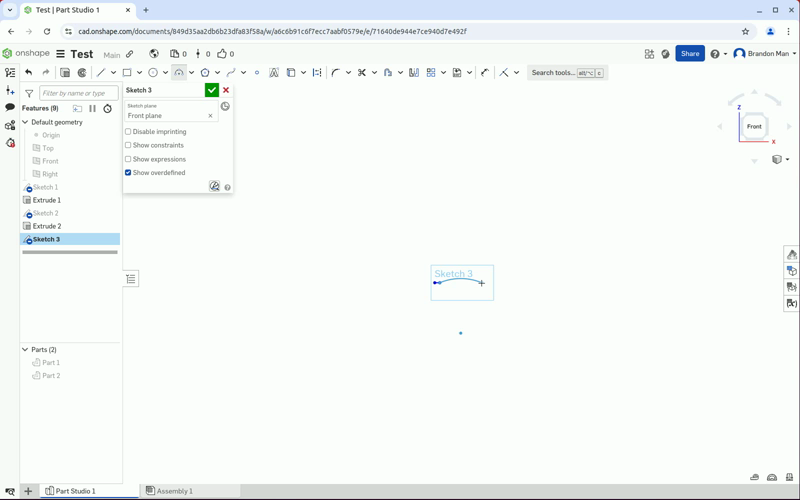
click(481, 282)
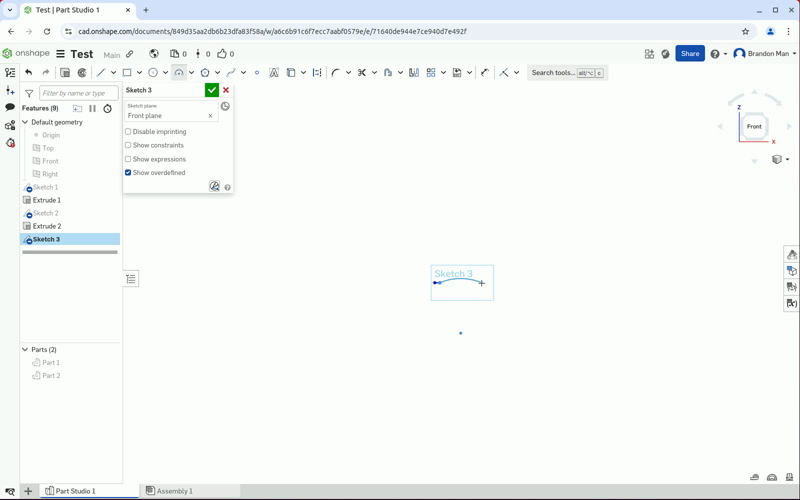
mouse_move(460, 261)
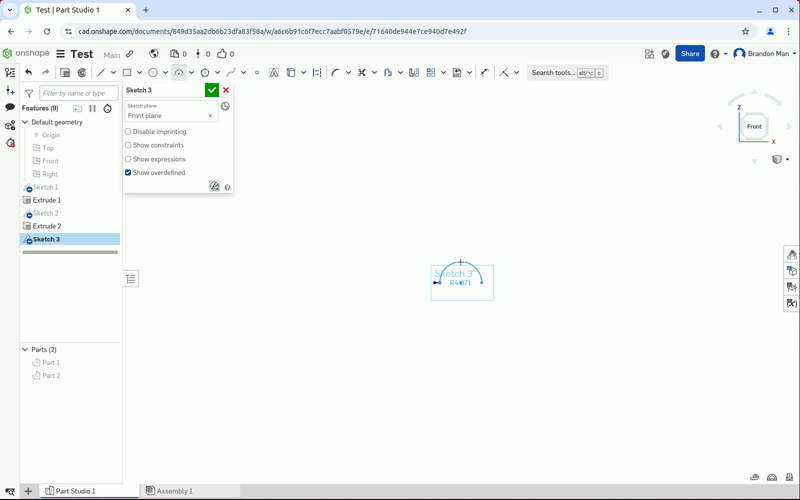
click(460, 261)
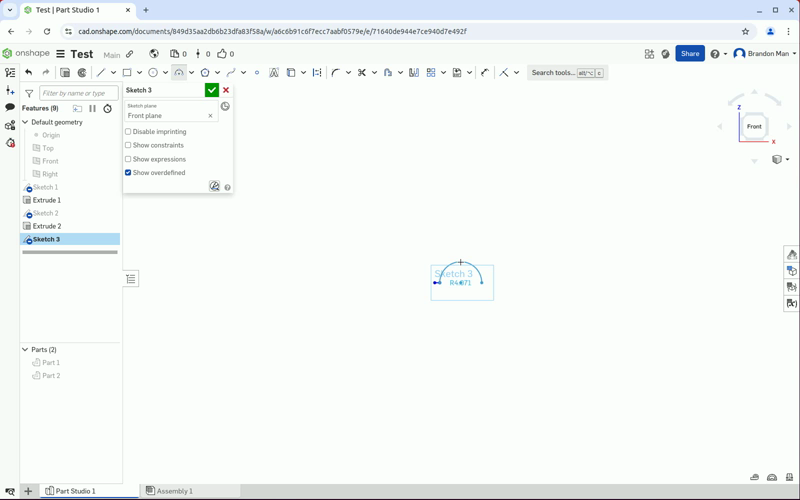
key_up(shift)
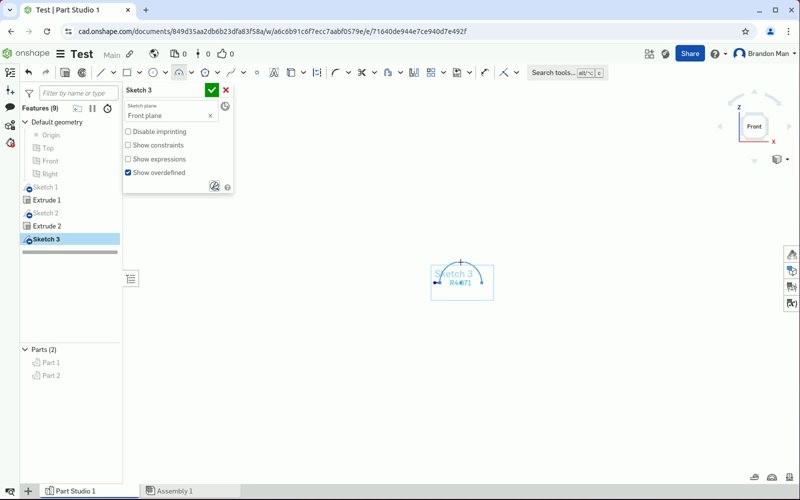
key(esc)
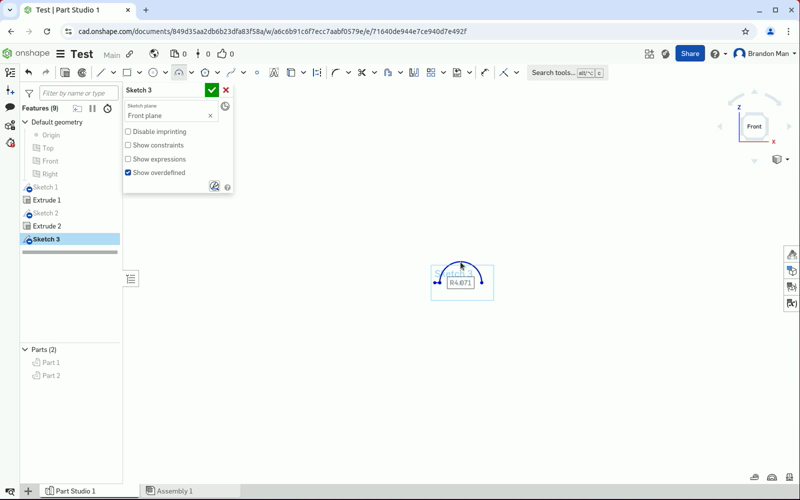
key(l)
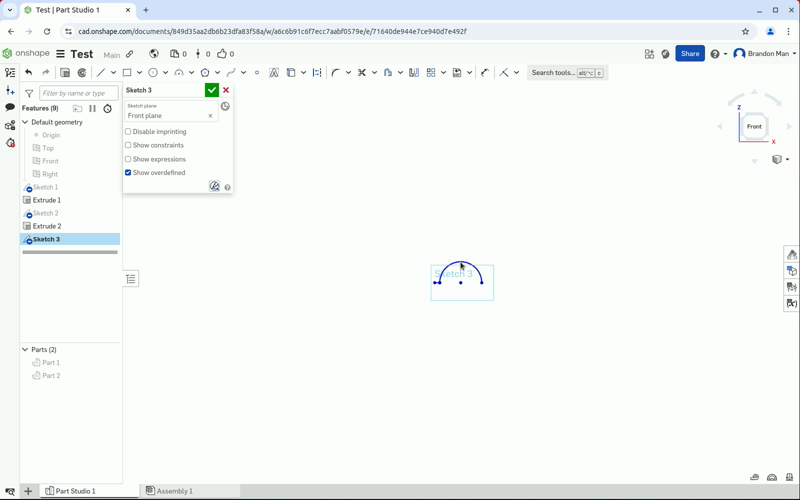
mouse_move(481, 282)
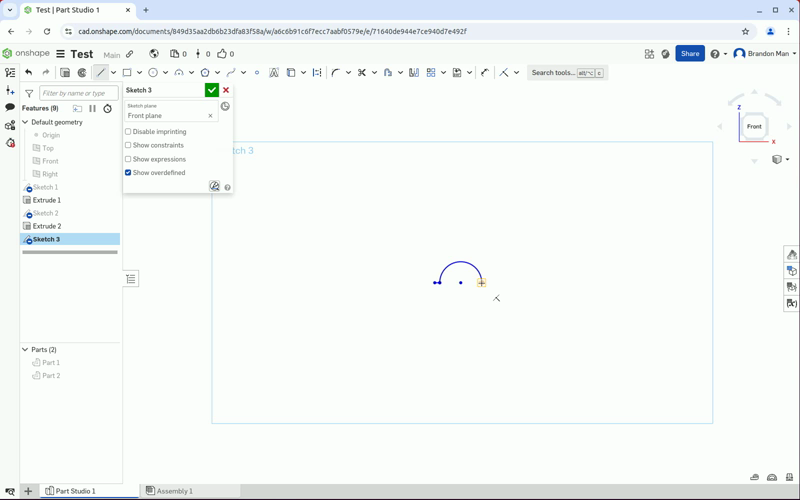
click(481, 282)
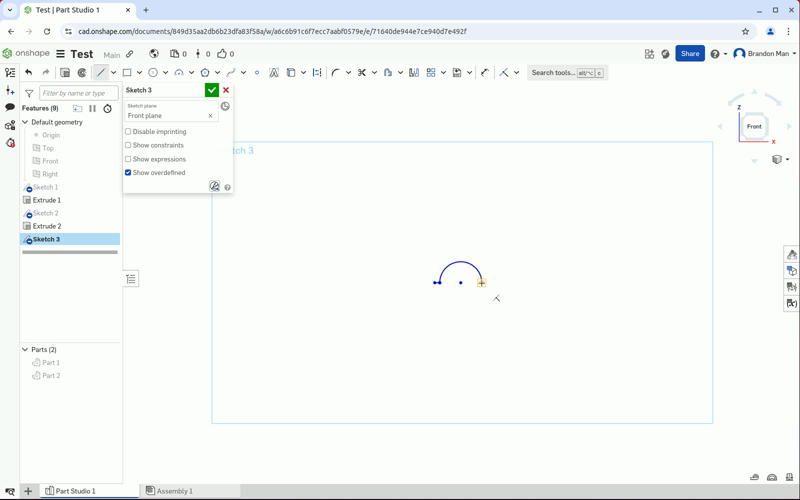
key_down(shift)
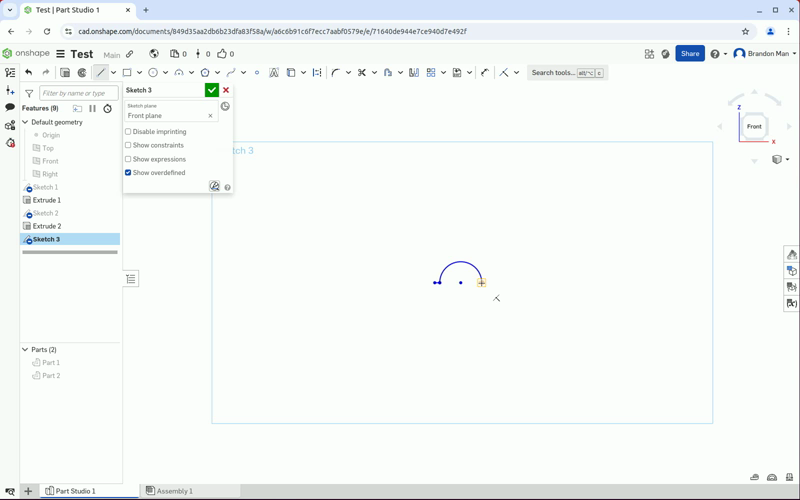
mouse_move(511, 282)
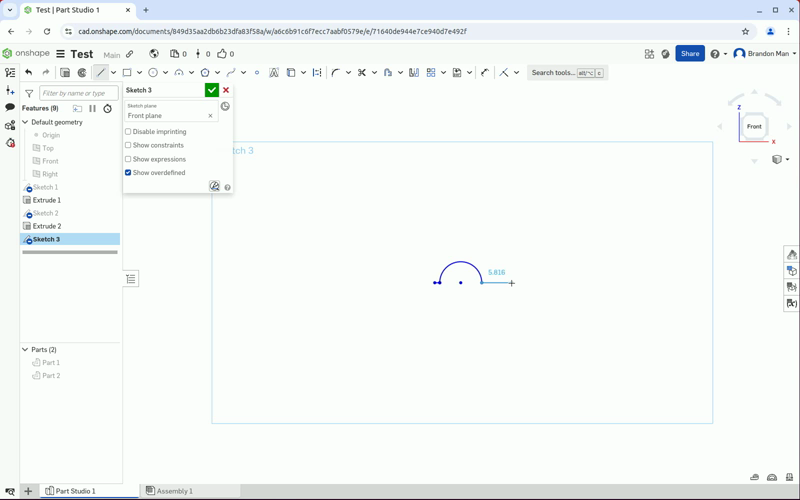
mouse_move(486, 282)
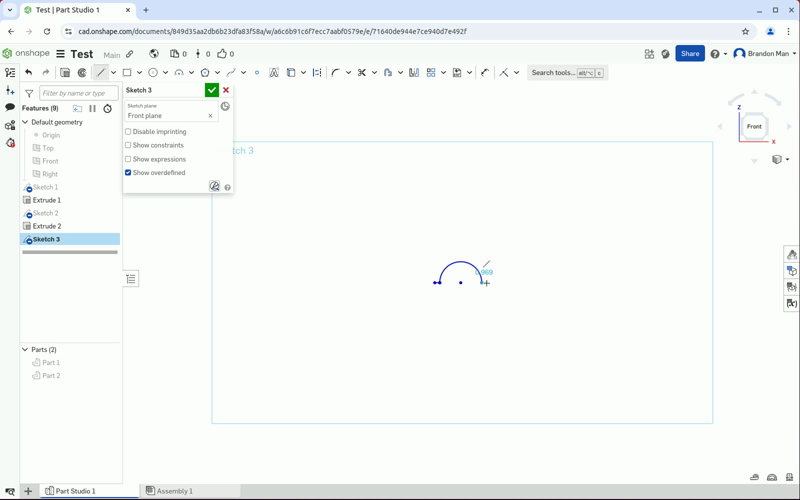
scroll(6)
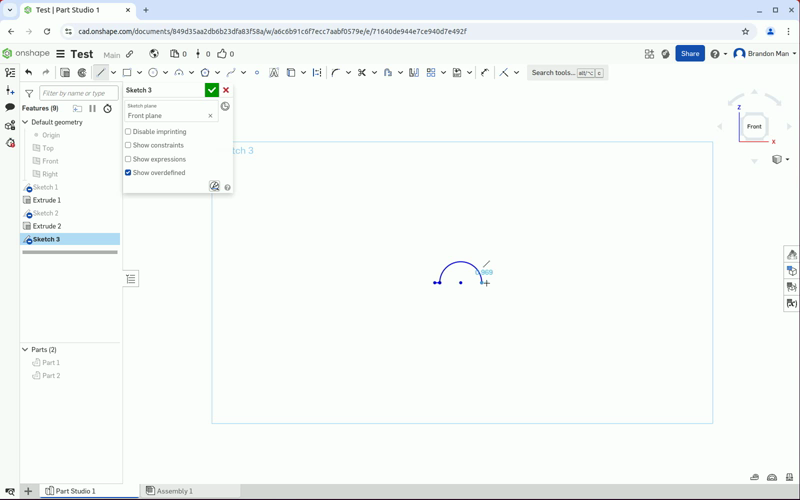
scroll(6)
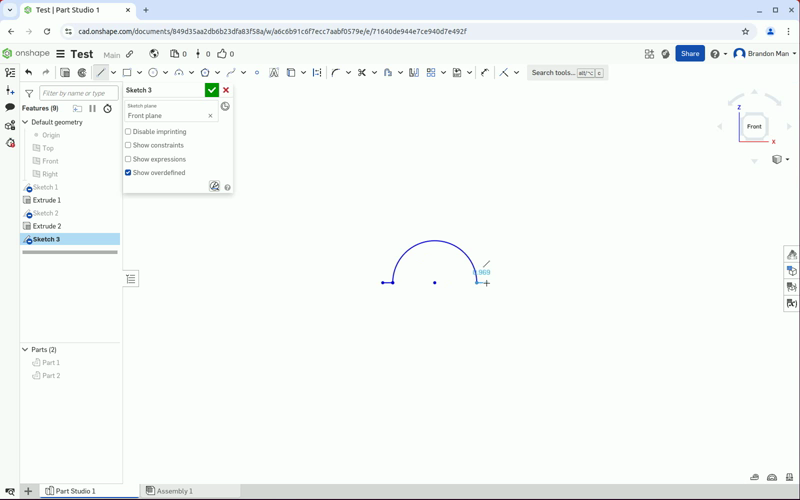
scroll(6)
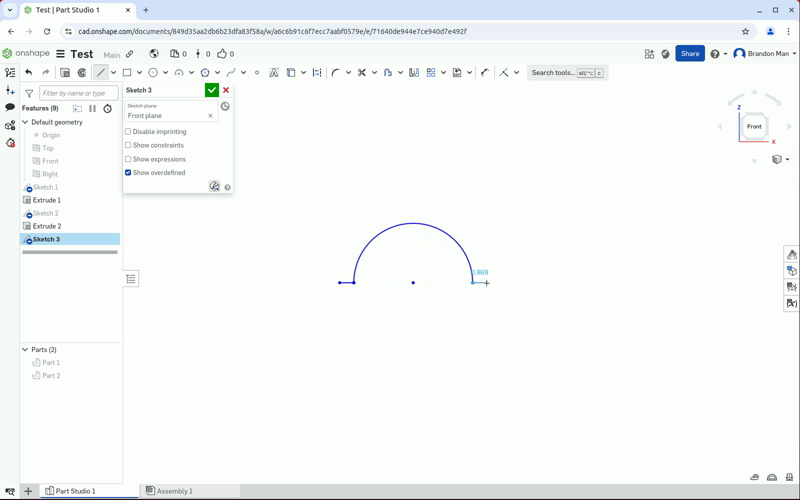
scroll(6)
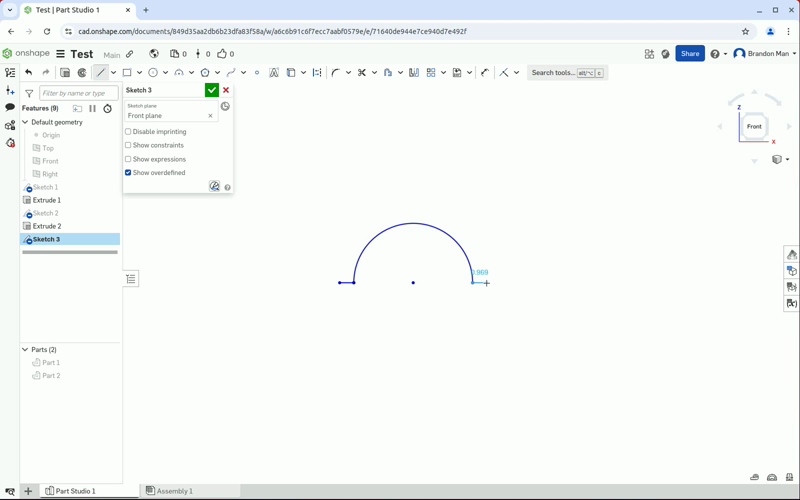
scroll(6)
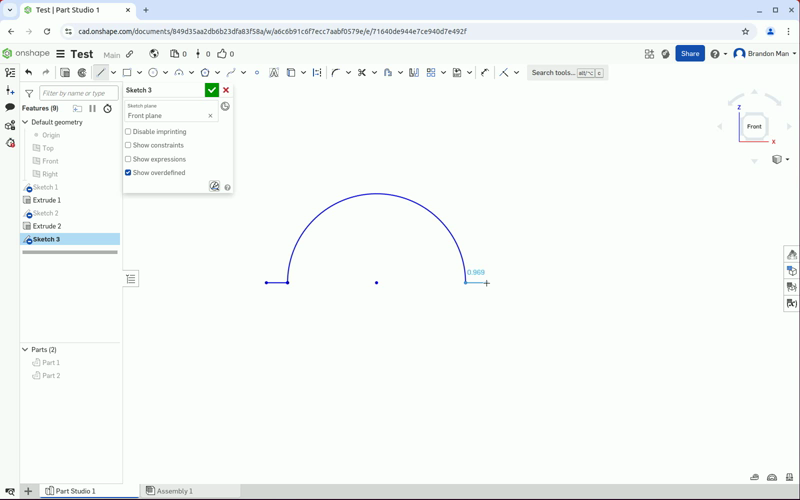
scroll(6)
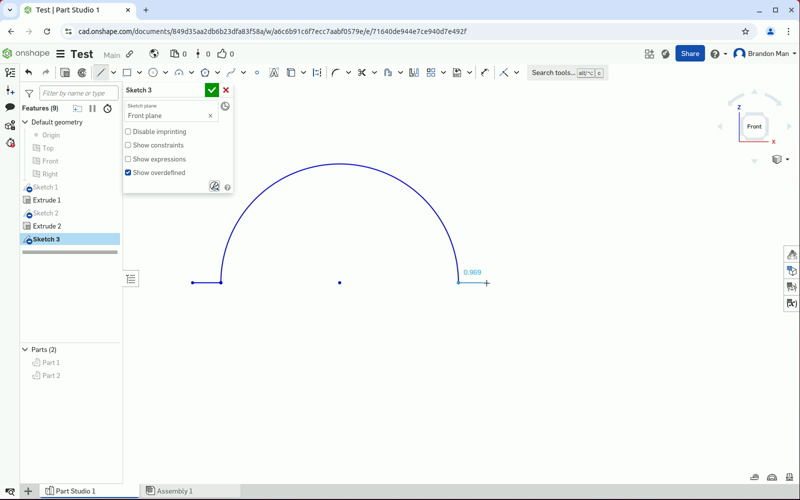
scroll(6)
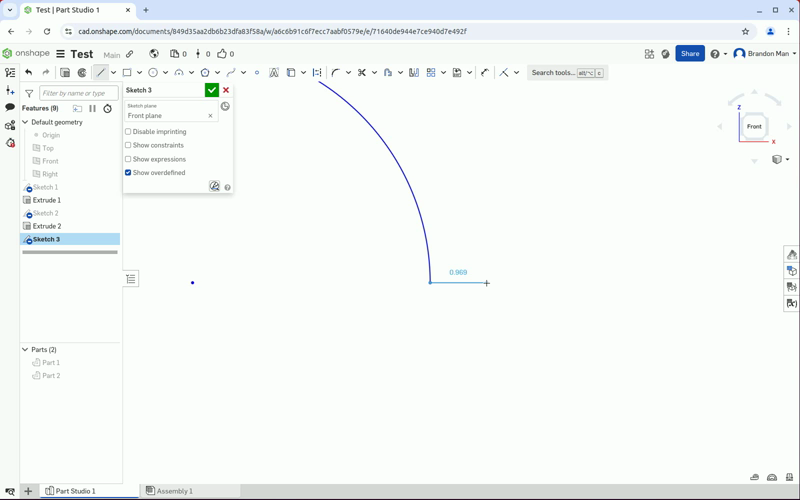
click(486, 282)
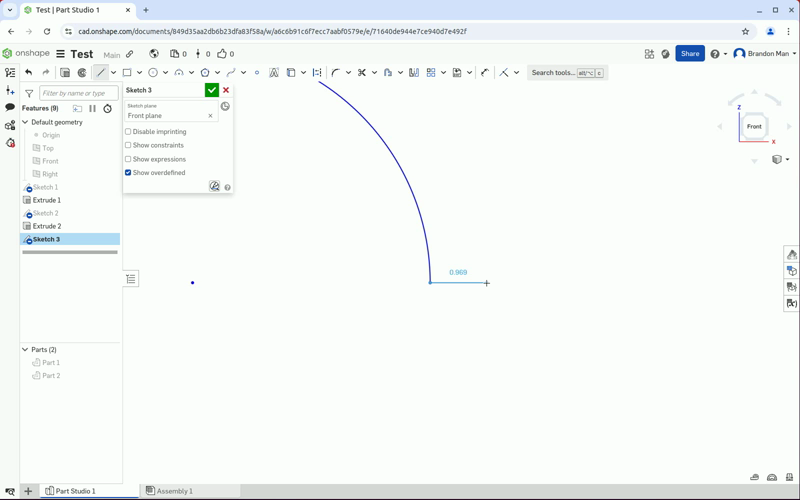
scroll(-6)
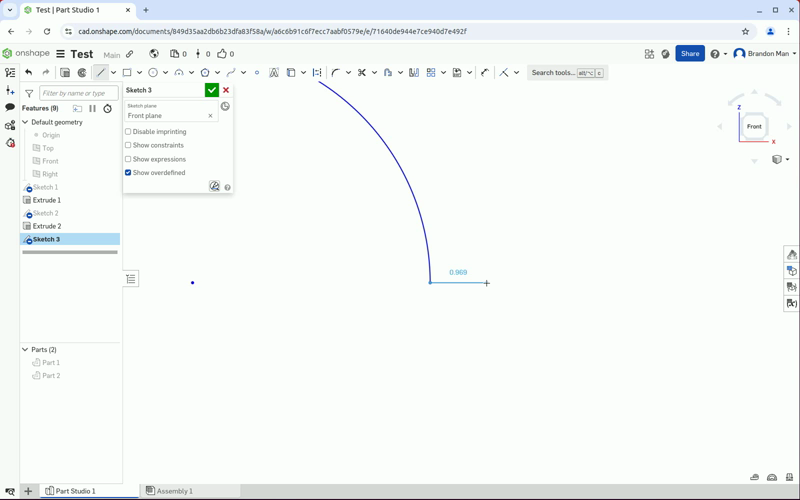
scroll(-6)
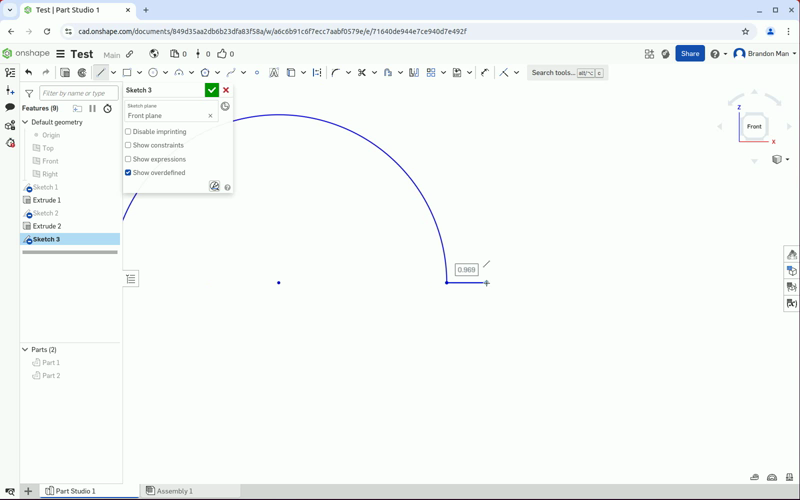
scroll(-6)
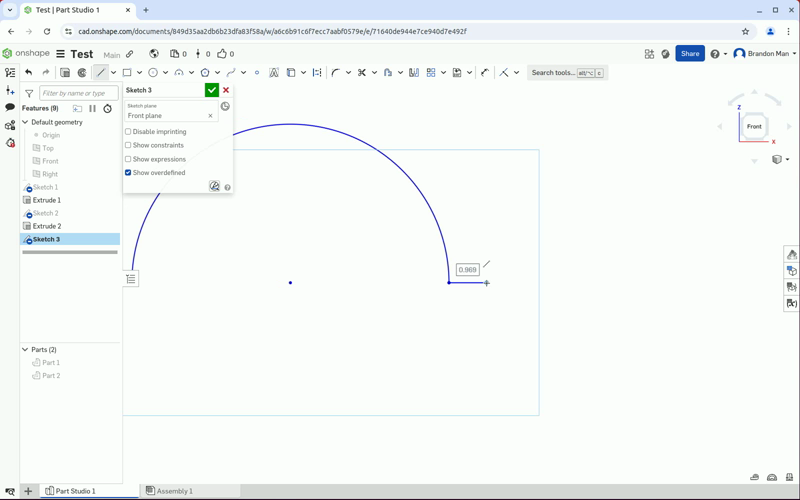
scroll(-6)
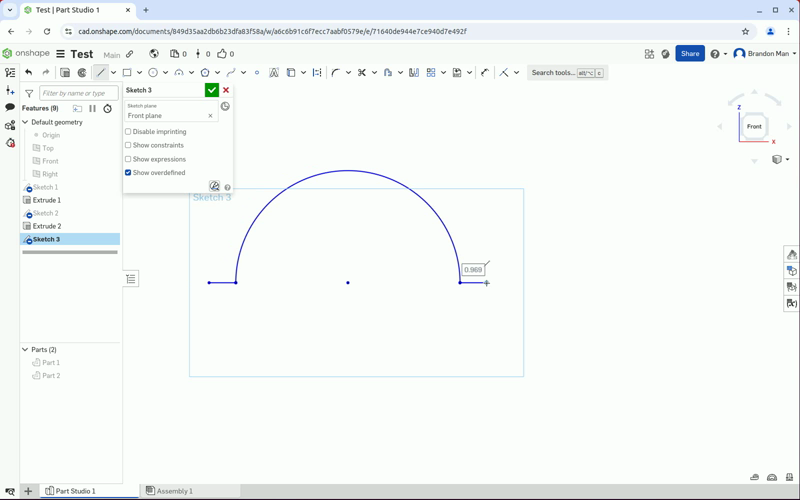
scroll(-6)
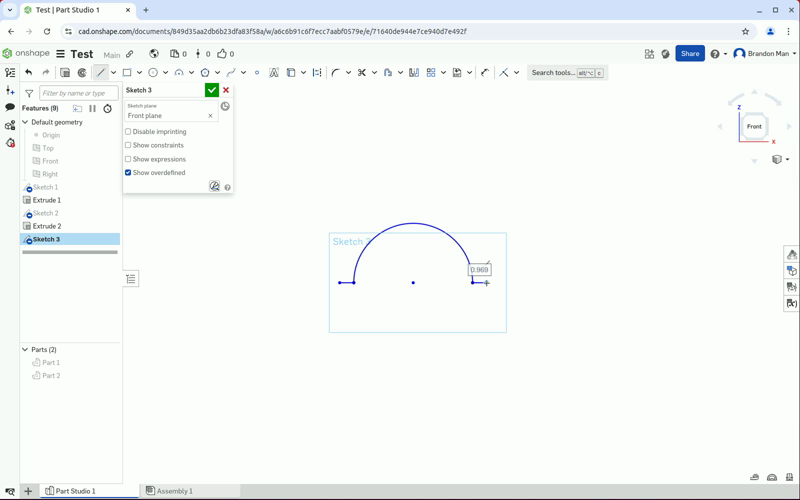
scroll(-6)
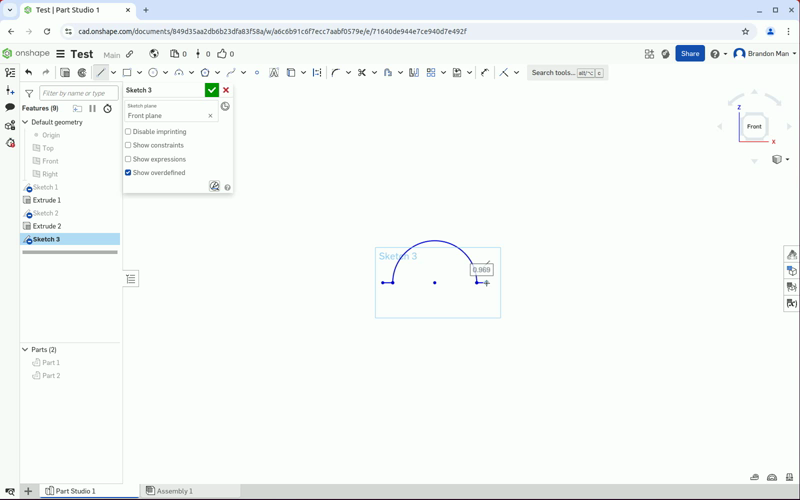
scroll(-6)
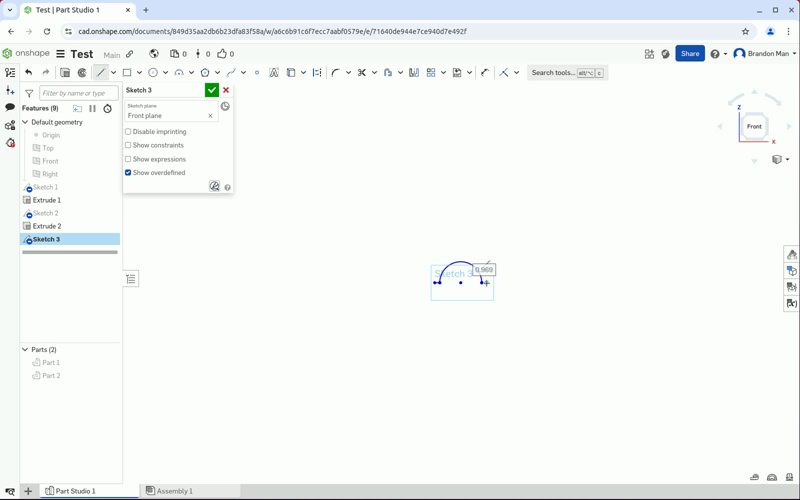
key_up(shift)
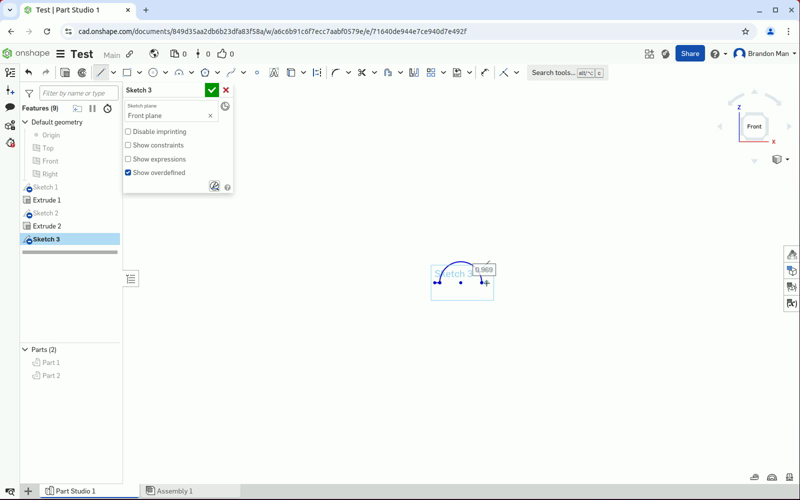
key_down(shift)
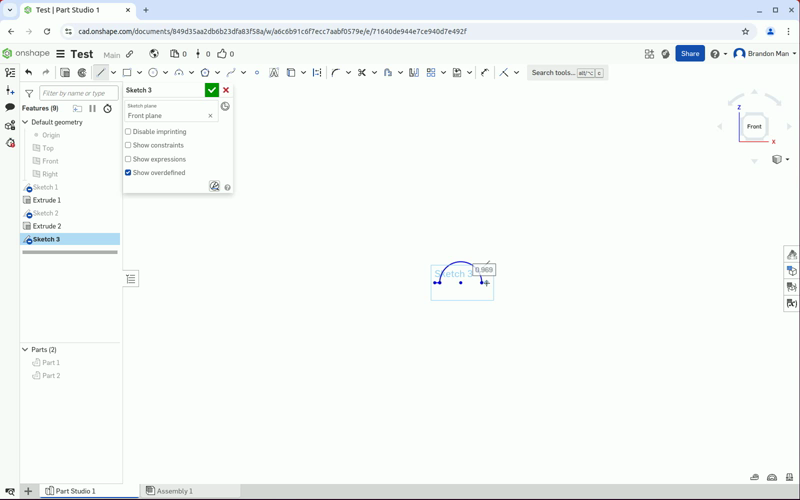
mouse_move(516, 282)
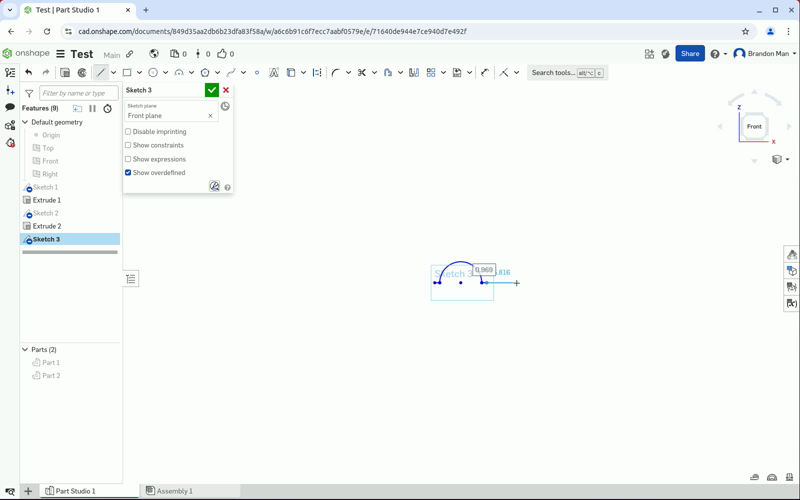
mouse_move(486, 269)
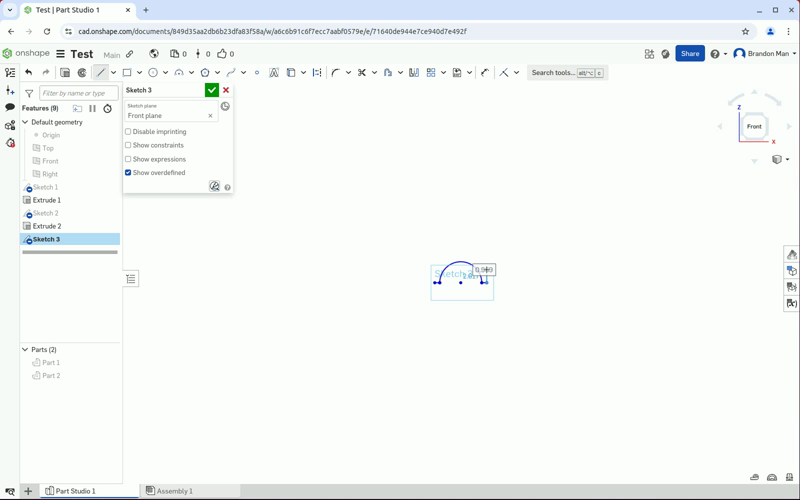
click(486, 269)
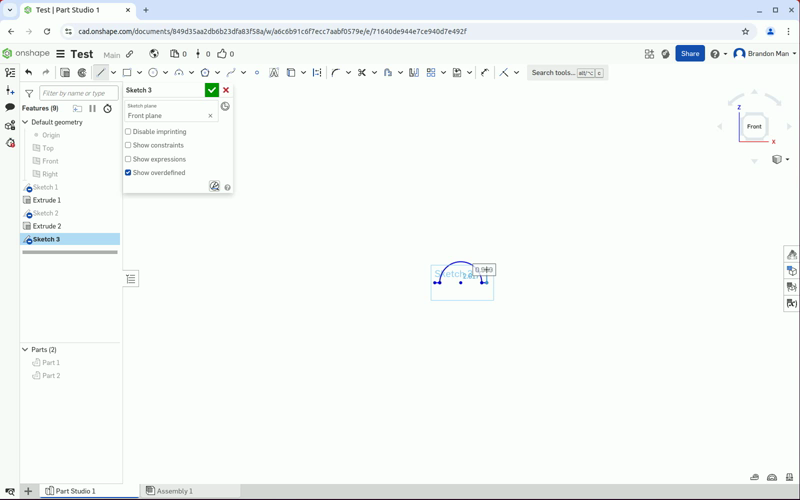
key_up(shift)
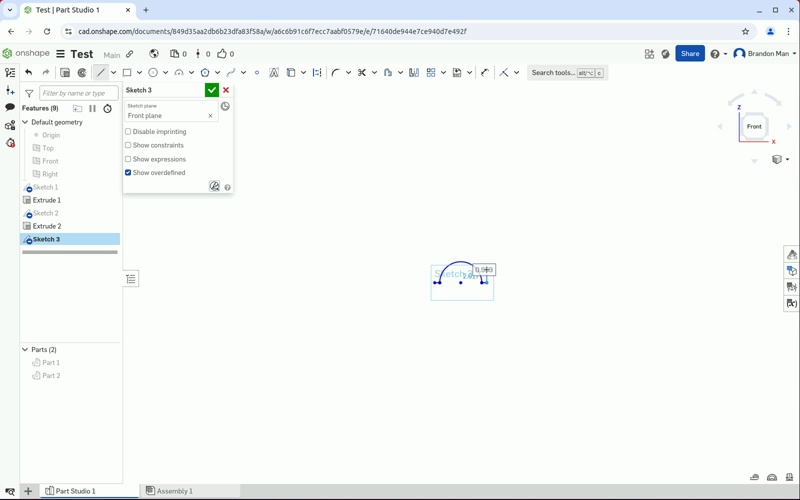
key_down(shift)
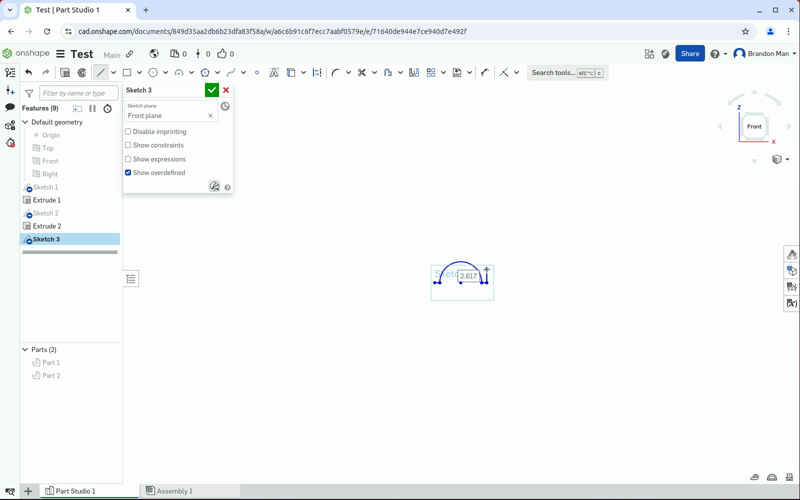
mouse_move(516, 269)
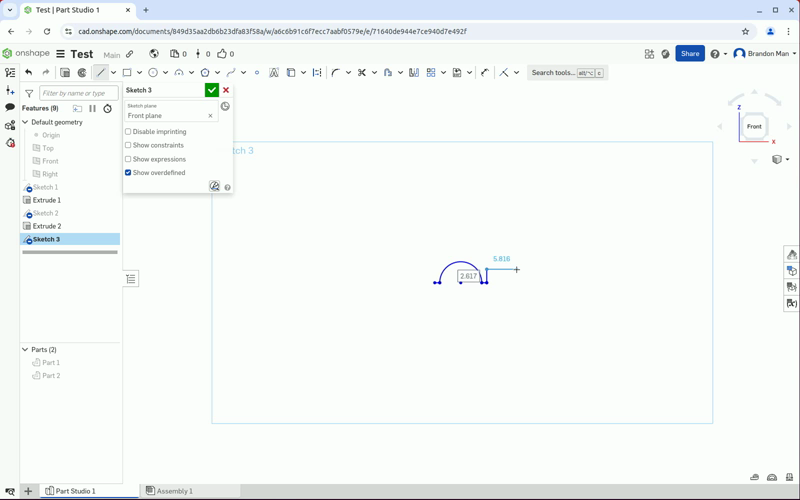
mouse_move(474, 259)
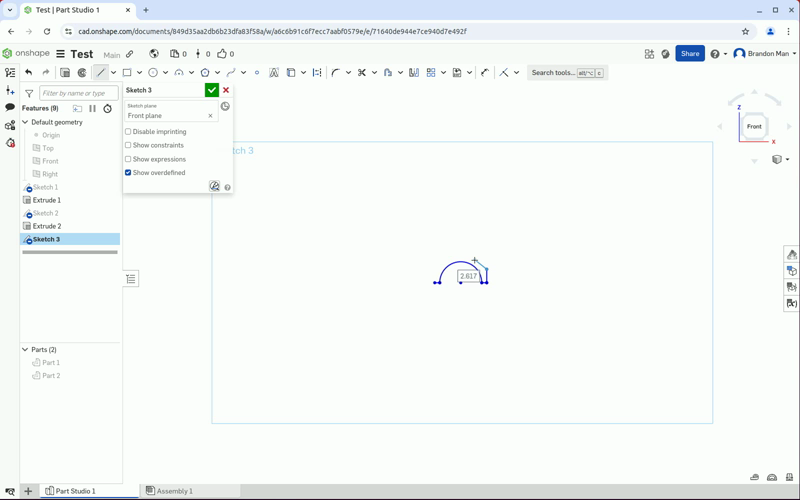
click(474, 259)
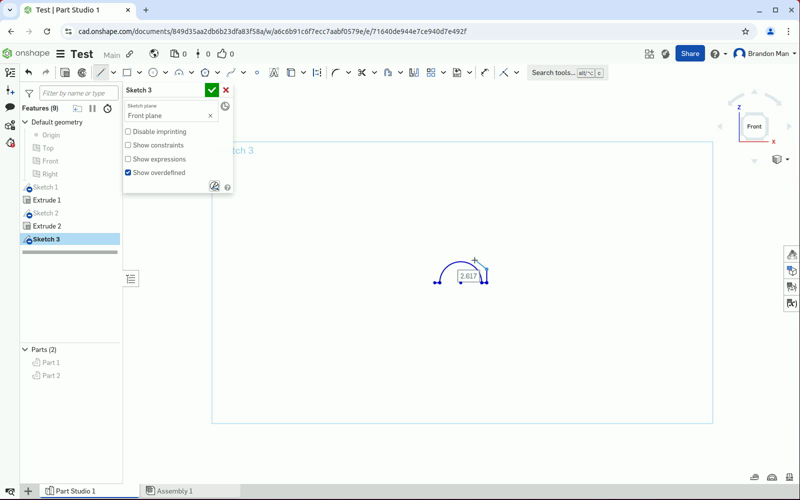
key_up(shift)
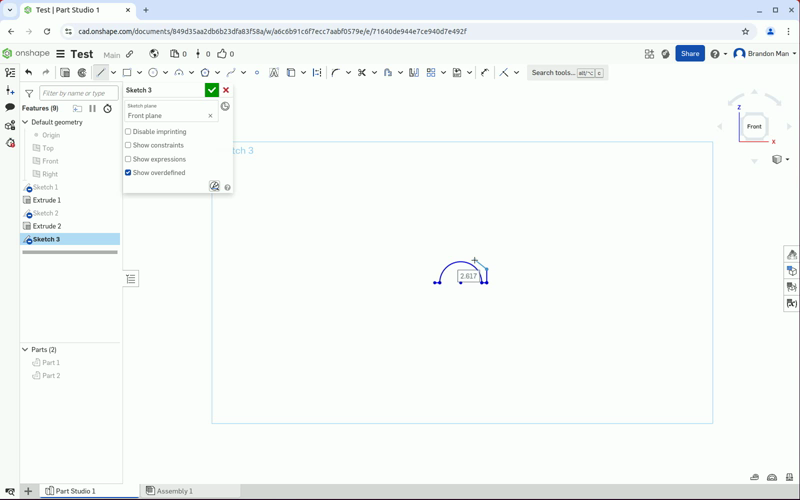
key_down(shift)
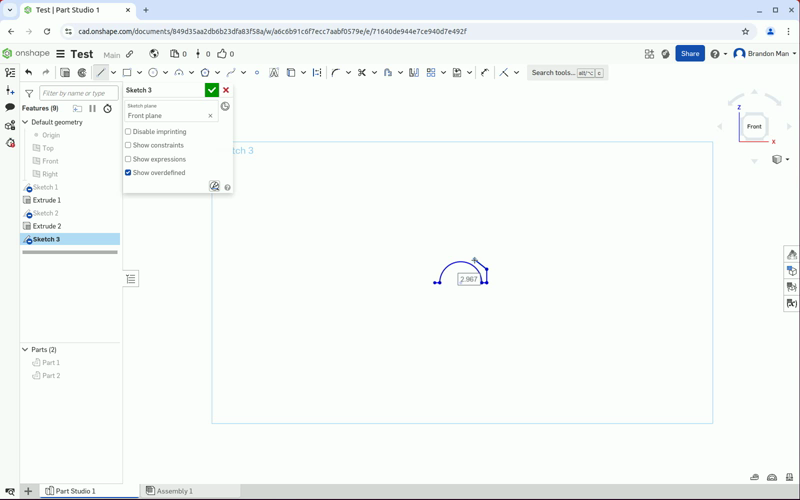
mouse_move(469, 190)
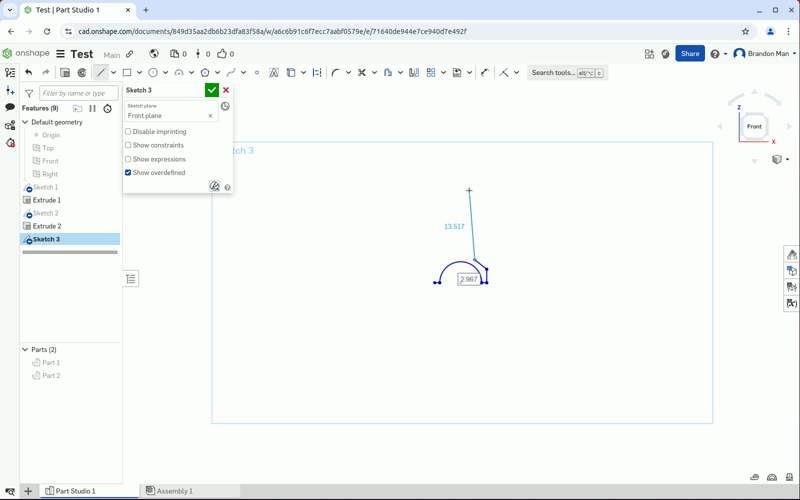
click(469, 190)
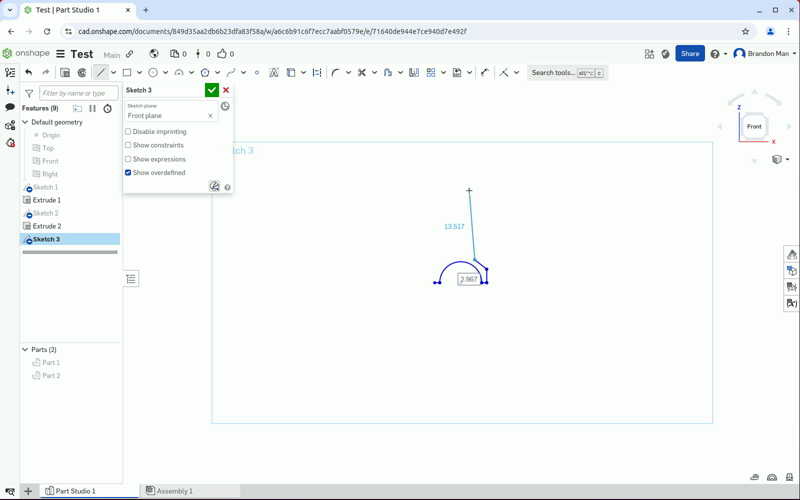
key_up(shift)
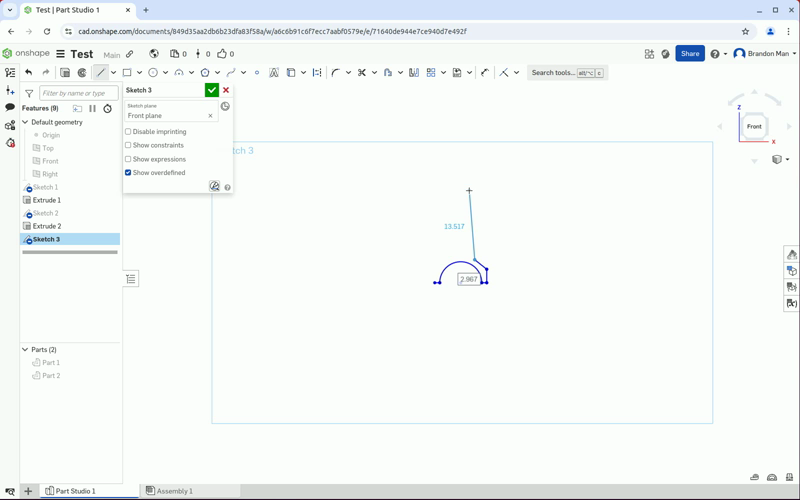
key(esc)
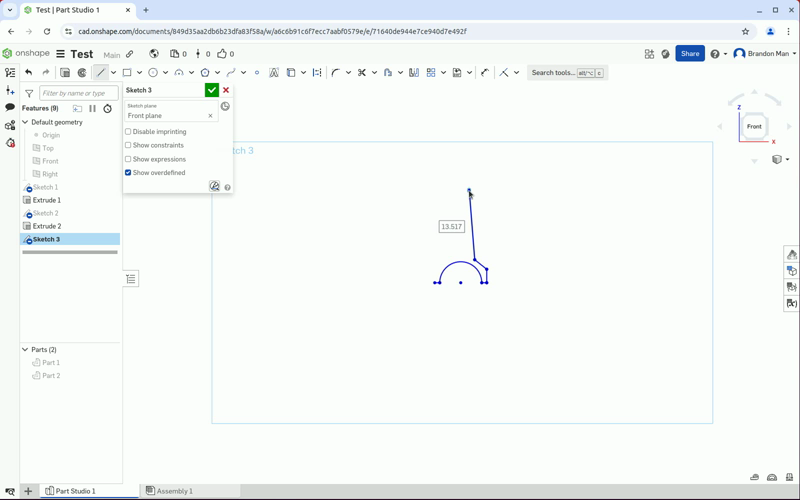
key(a)
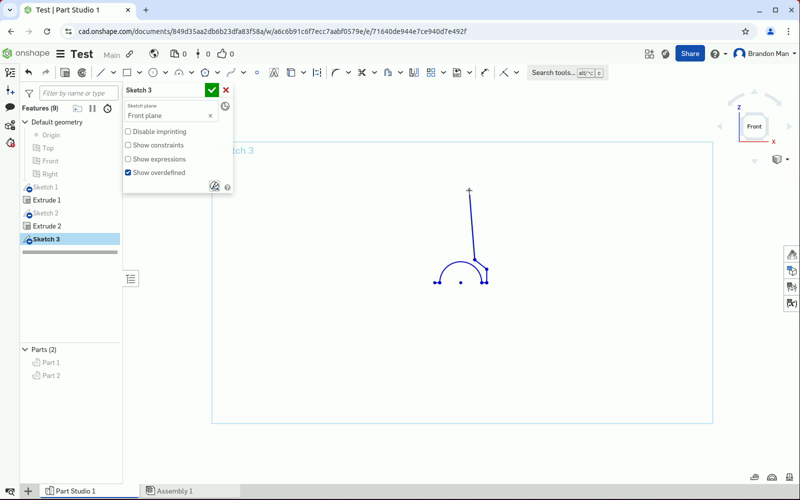
mouse_move(469, 190)
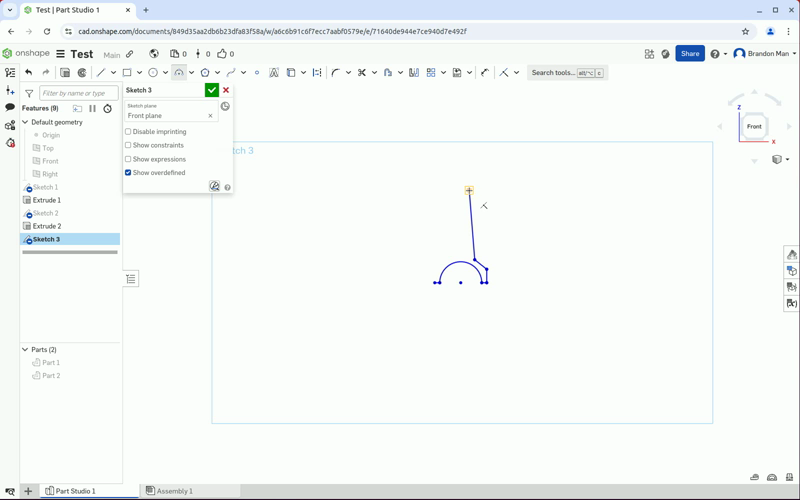
click(469, 190)
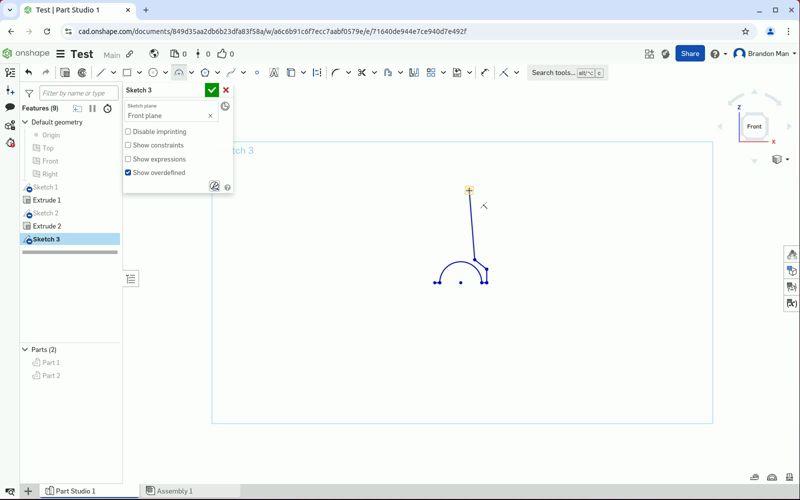
key_down(shift)
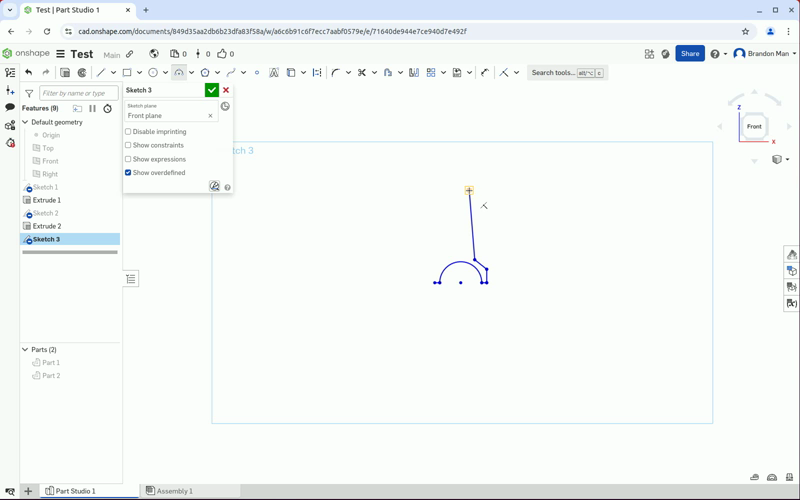
mouse_move(452, 190)
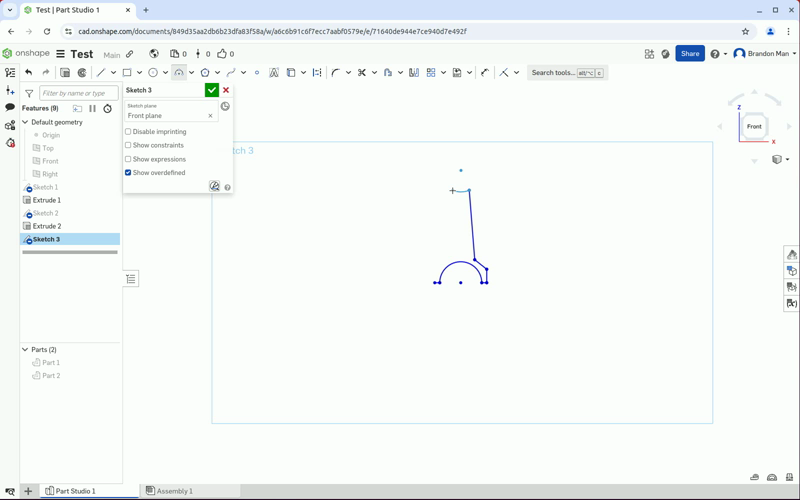
click(452, 190)
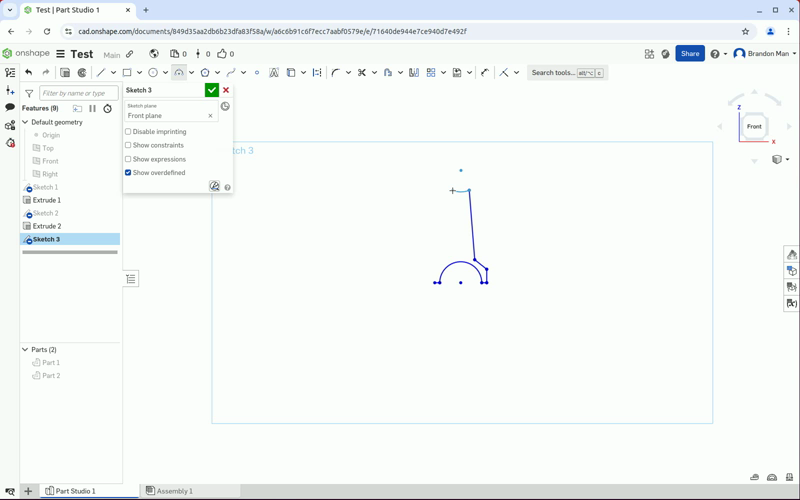
mouse_move(460, 193)
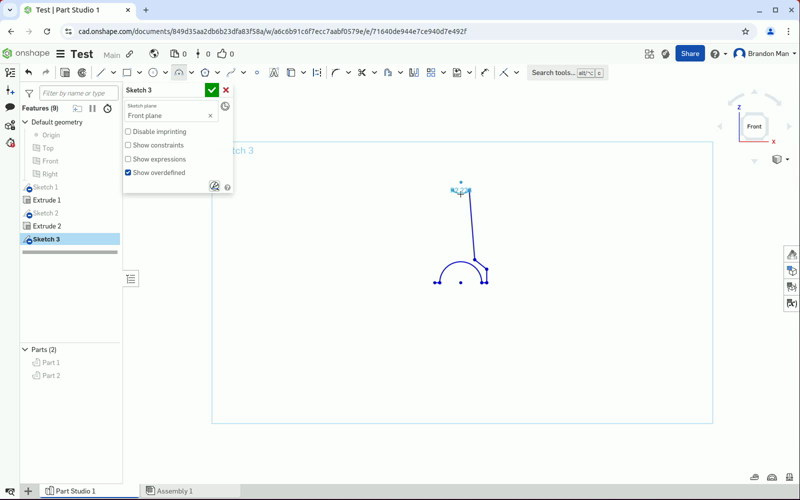
click(460, 193)
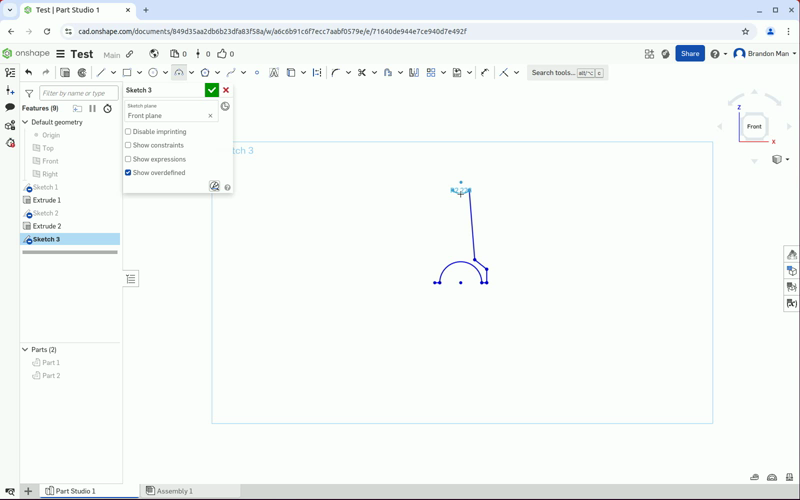
key_up(shift)
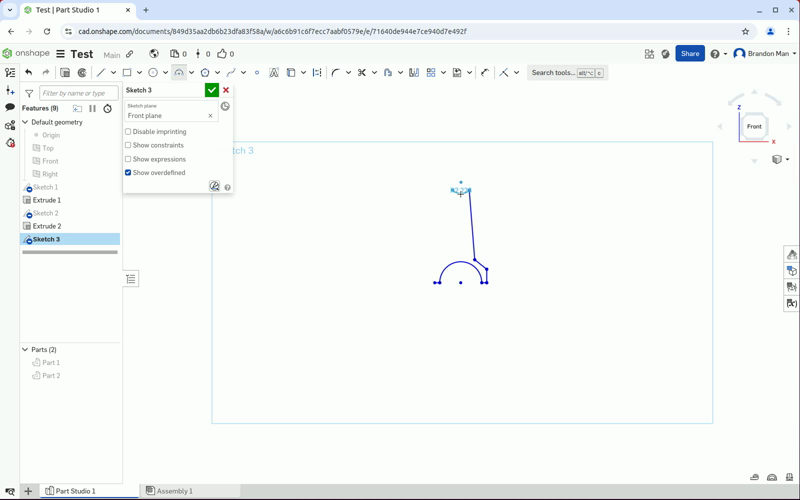
key(esc)
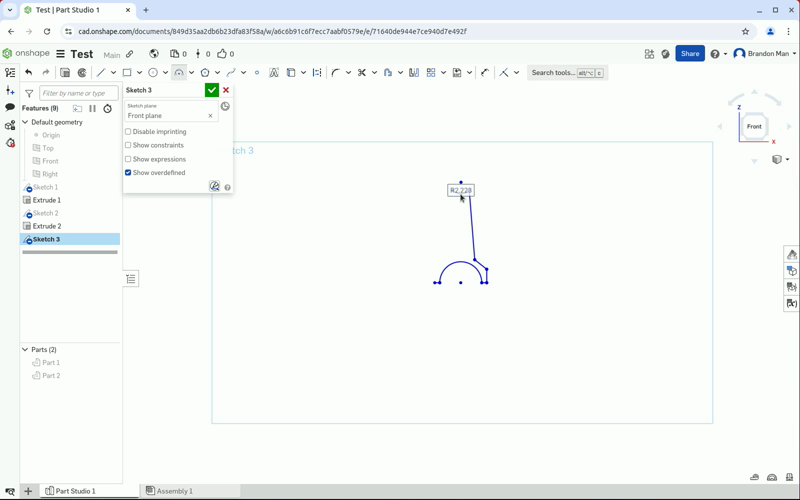
key(l)
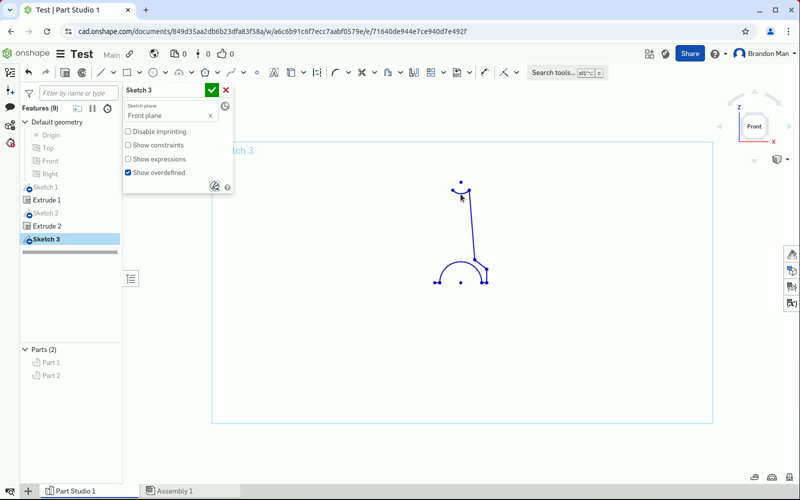
mouse_move(452, 190)
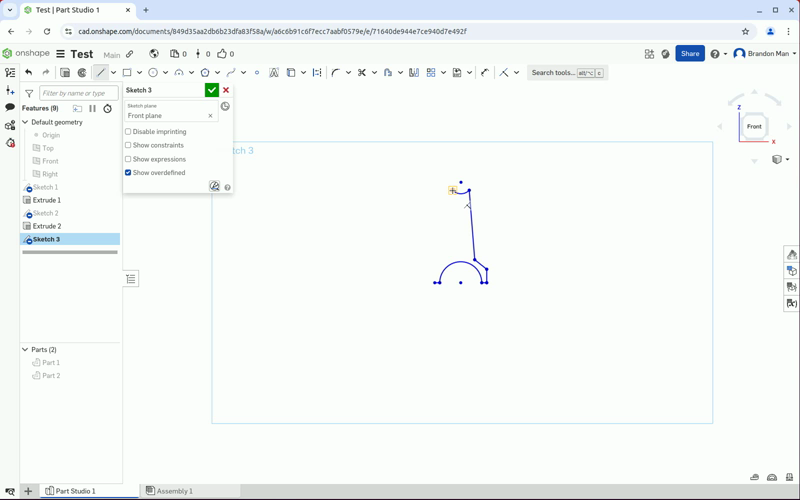
click(452, 190)
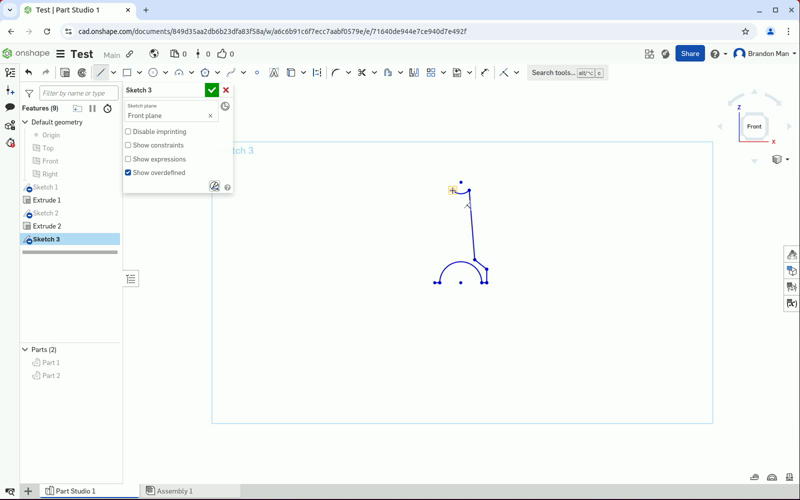
key_down(shift)
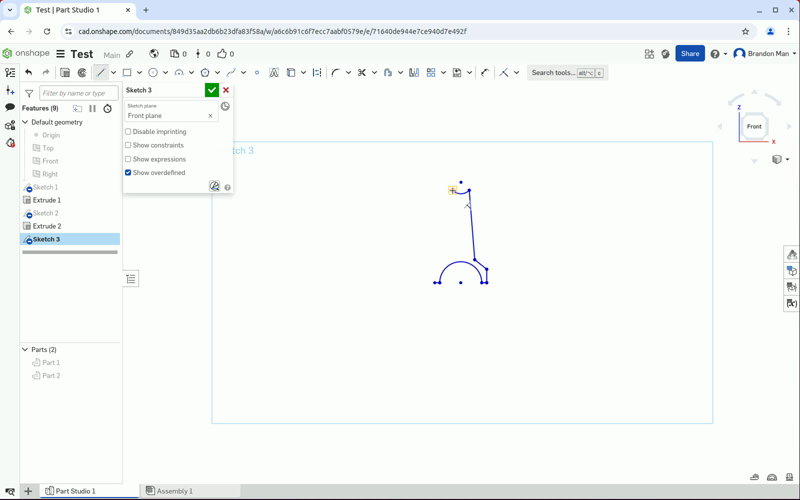
mouse_move(447, 259)
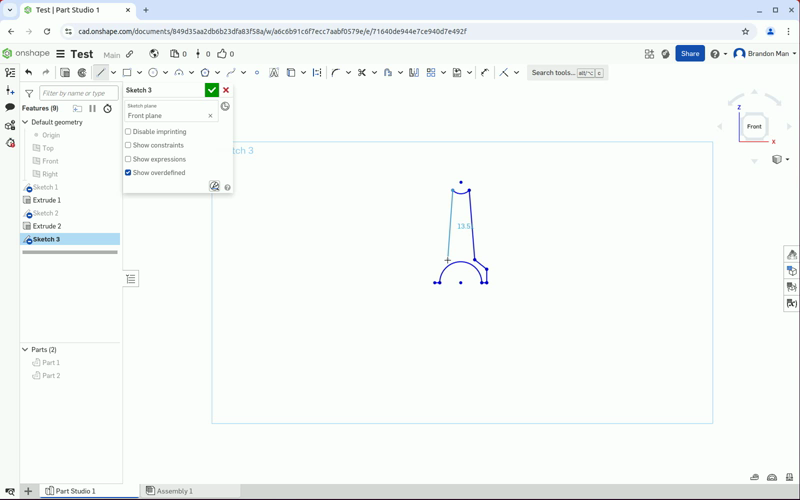
click(447, 259)
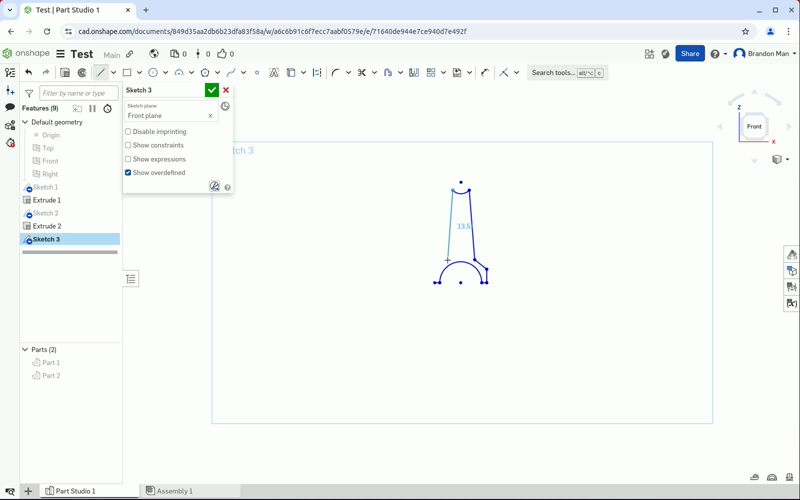
key_up(shift)
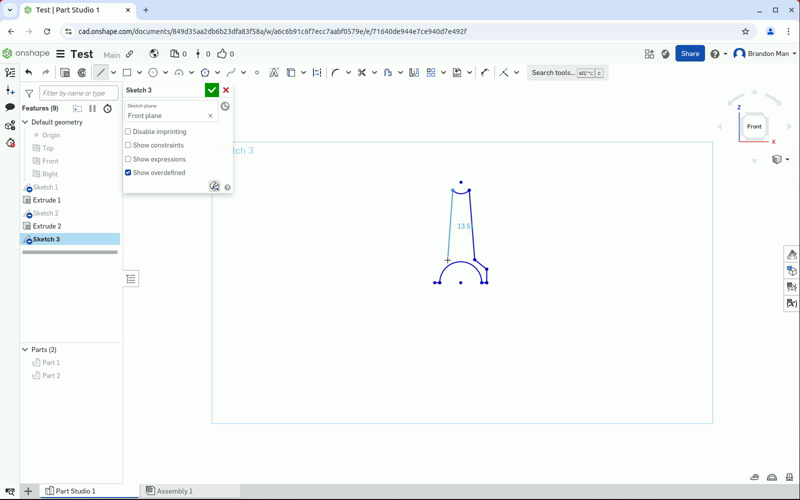
key_down(shift)
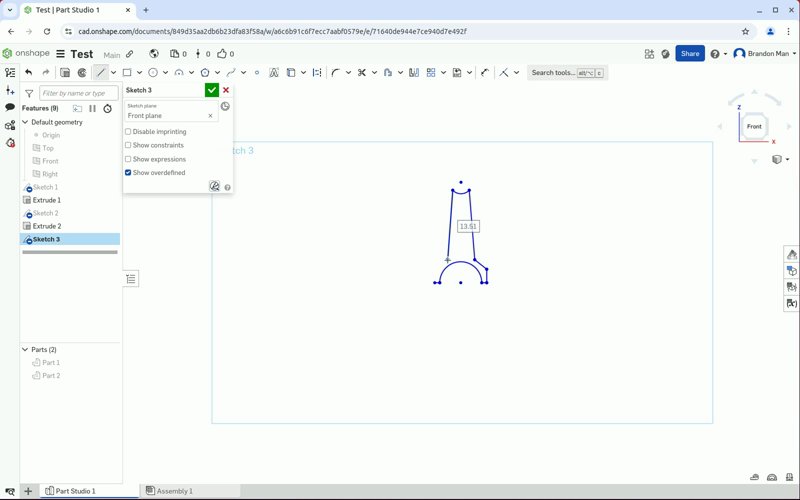
mouse_move(477, 259)
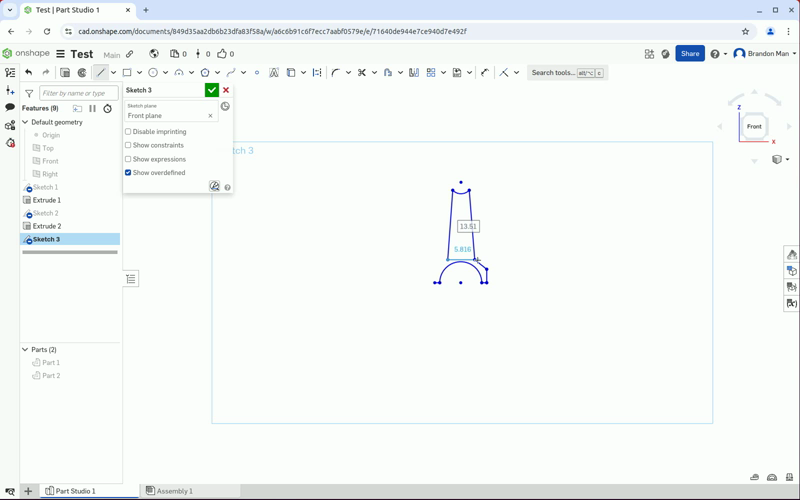
mouse_move(434, 269)
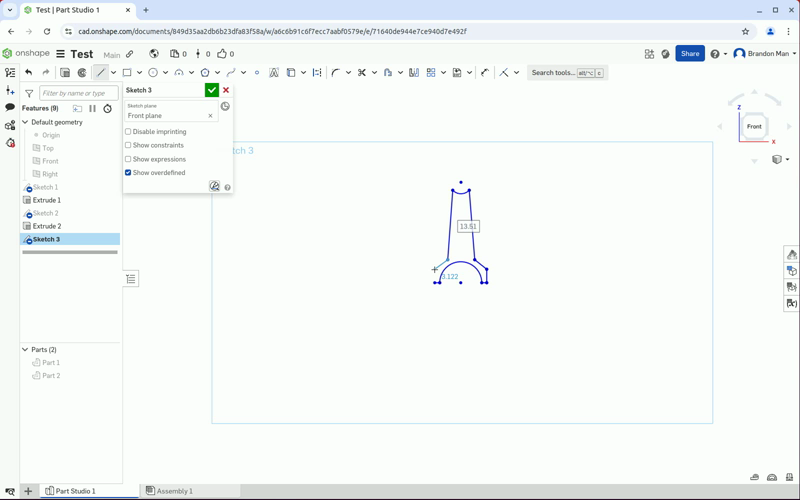
click(434, 269)
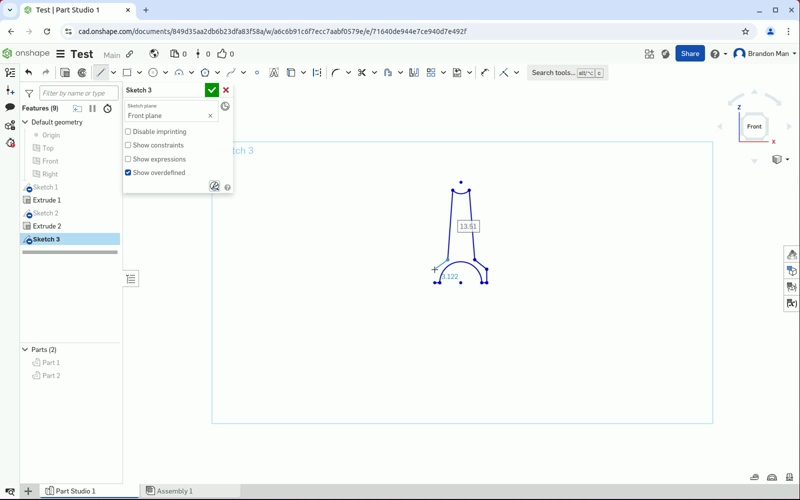
key_up(shift)
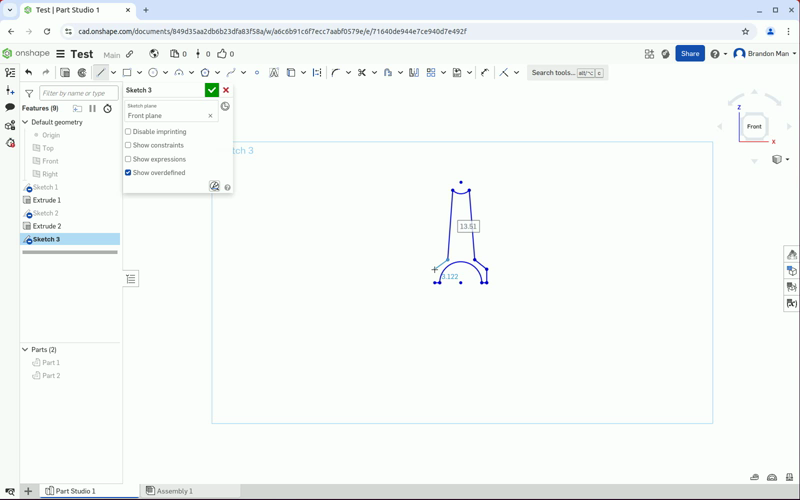
mouse_move(464, 269)
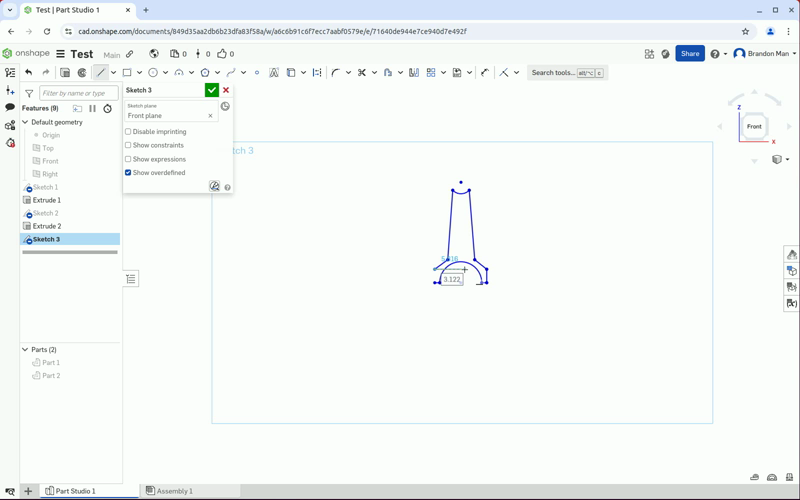
key_down(shift)
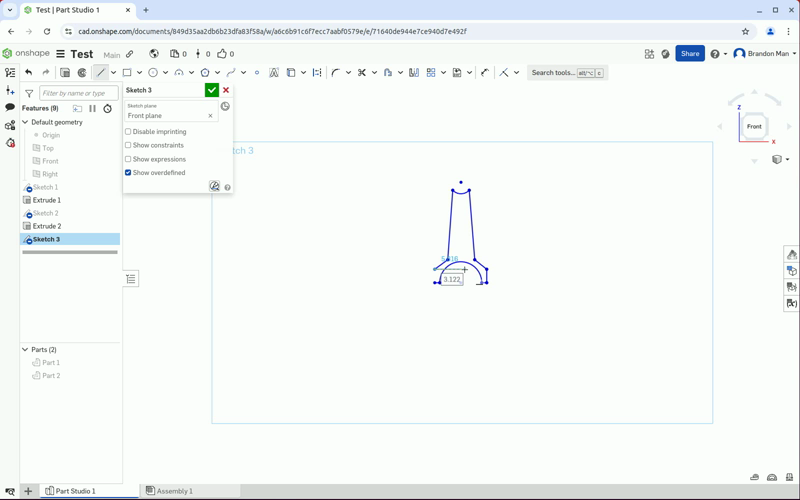
mouse_move(434, 282)
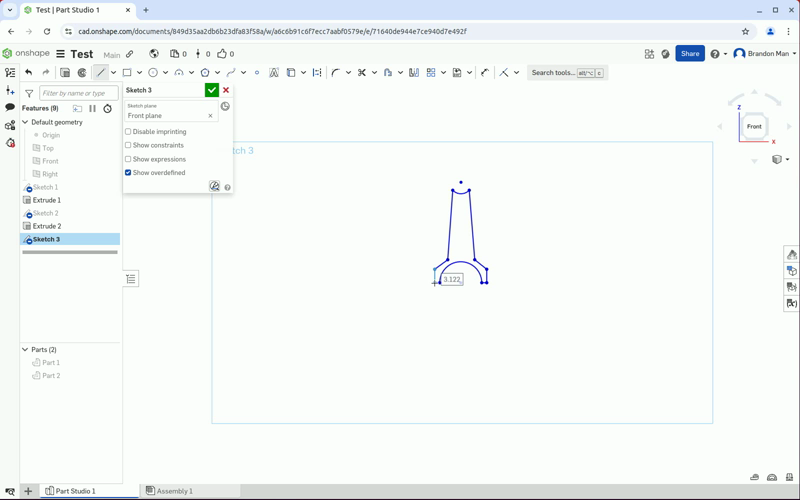
key_up(shift)
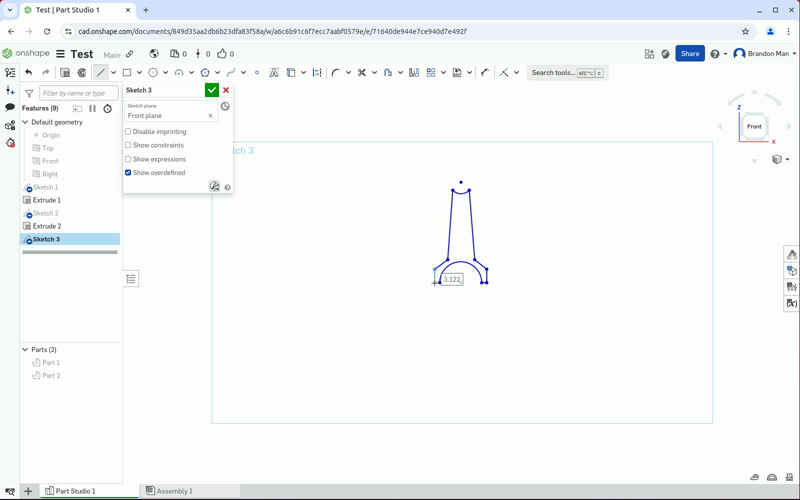
click(434, 282)
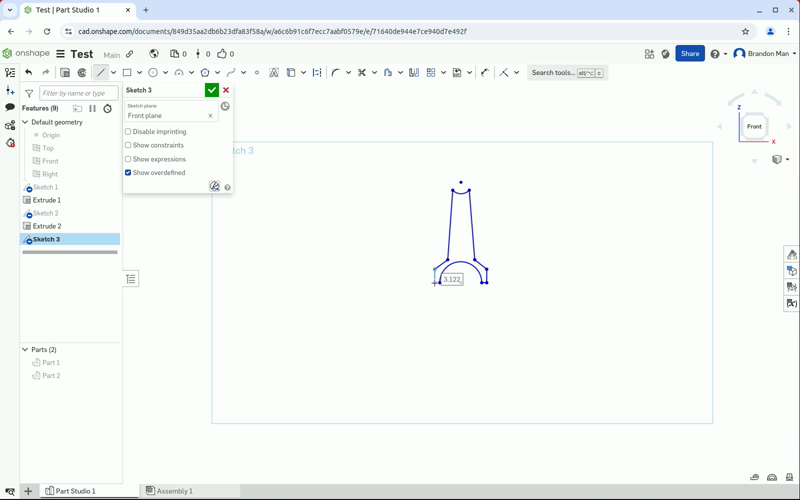
key(esc)
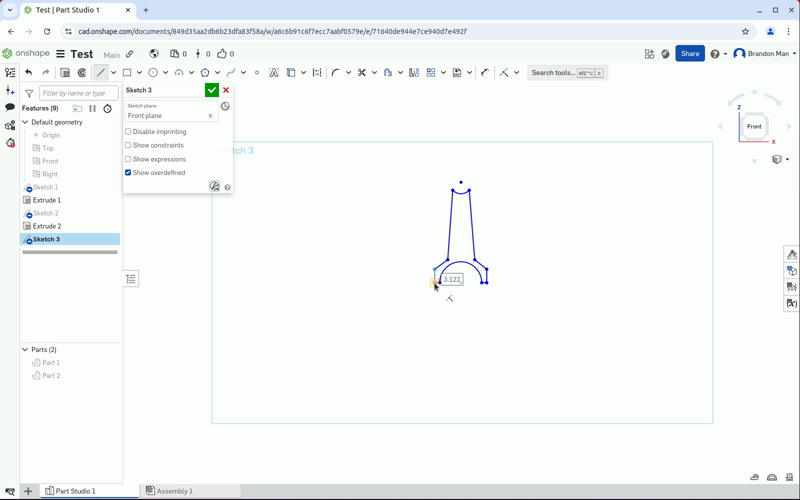
mouse_move(439, 268)
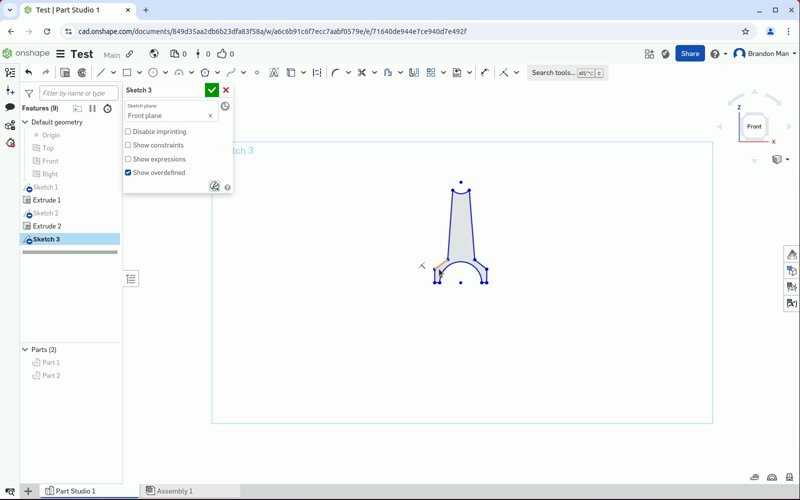
scroll(6)
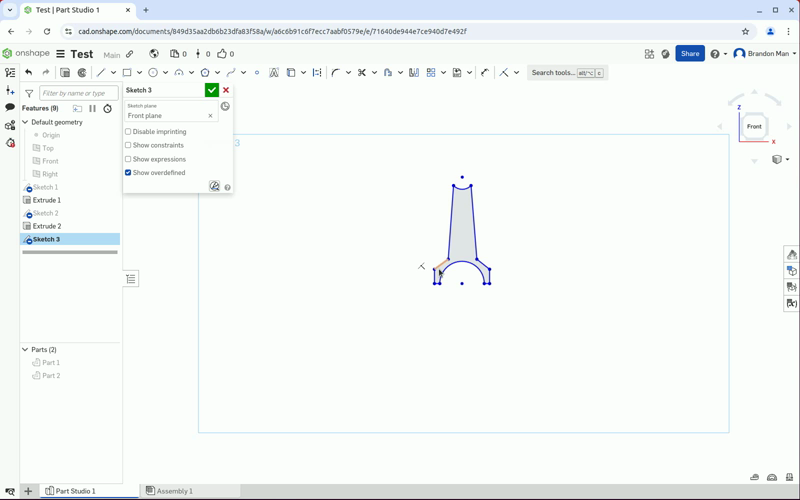
scroll(6)
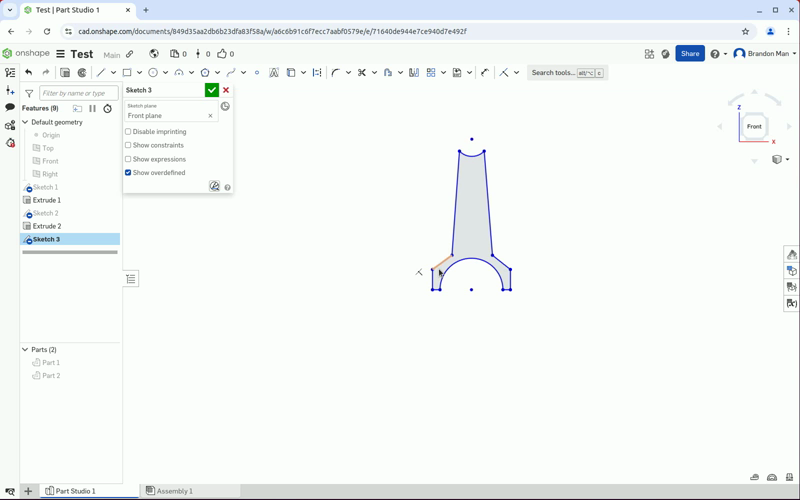
scroll(6)
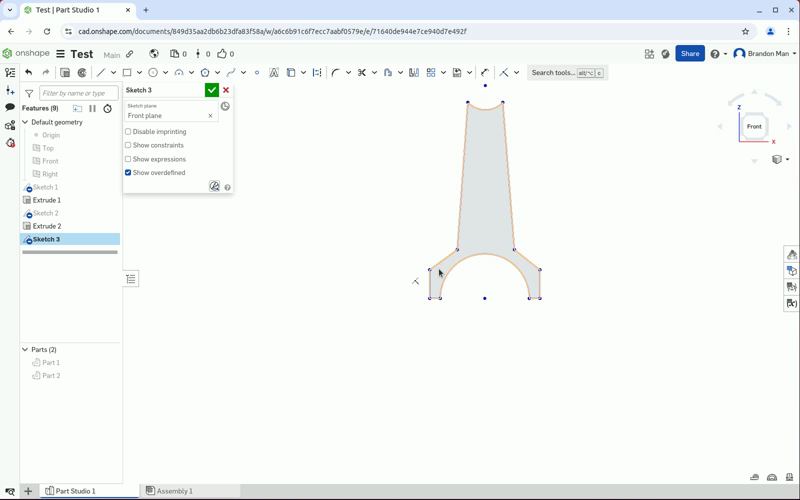
scroll(6)
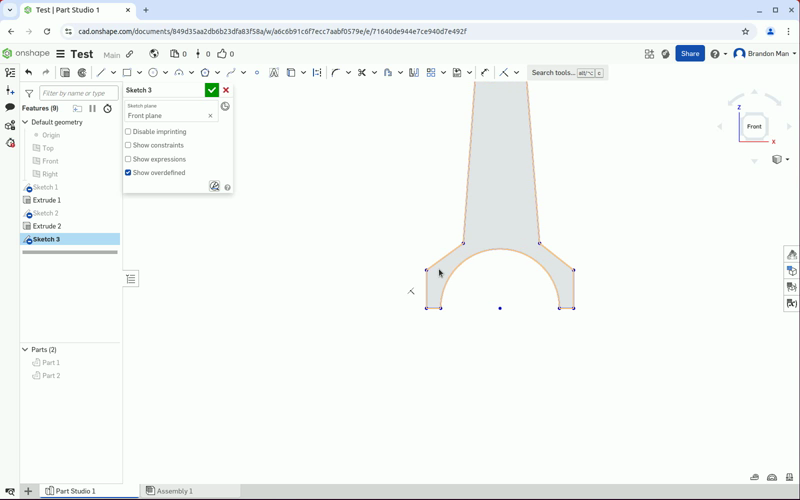
scroll(6)
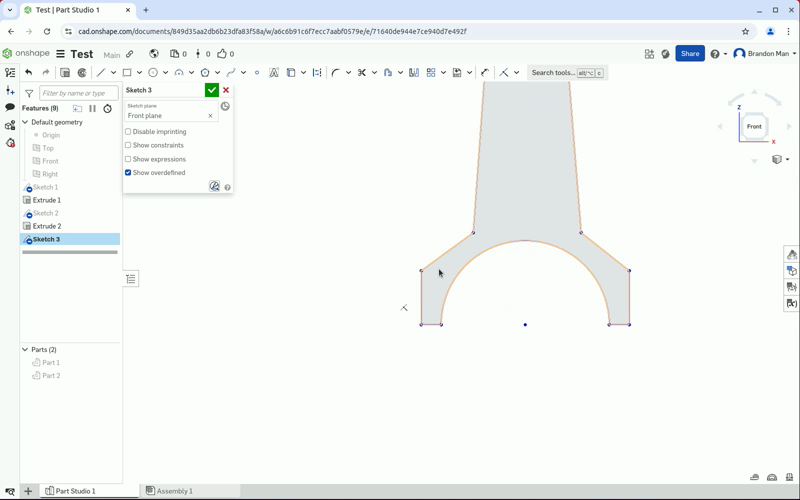
scroll(6)
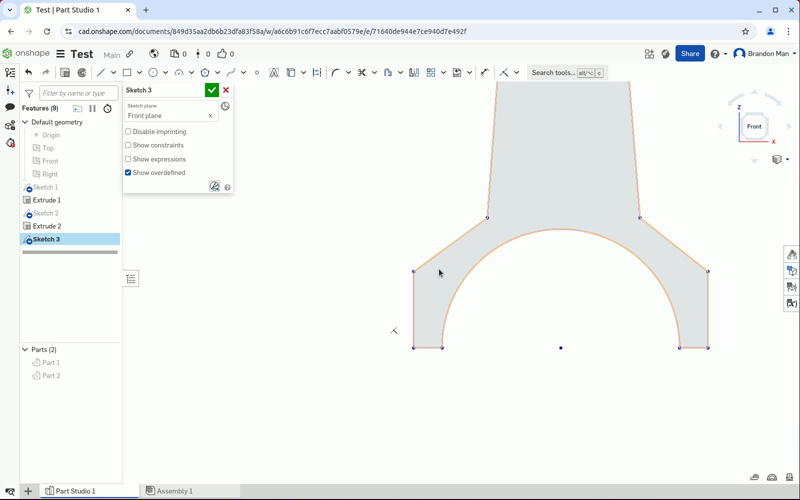
scroll(6)
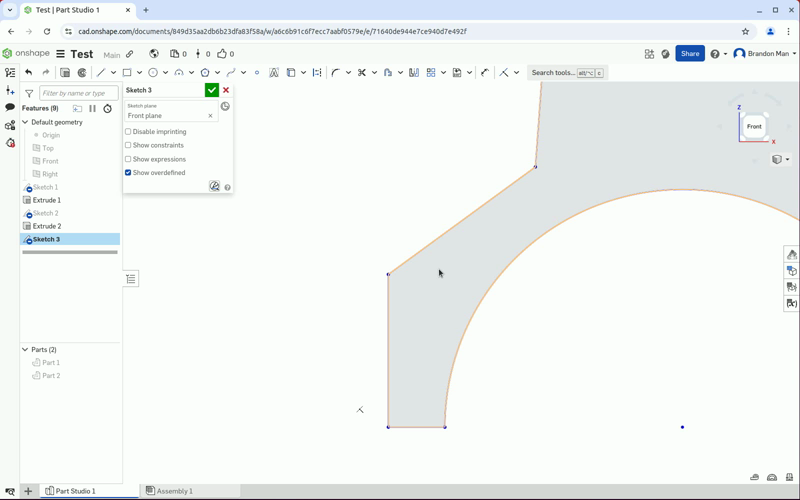
click(439, 268)
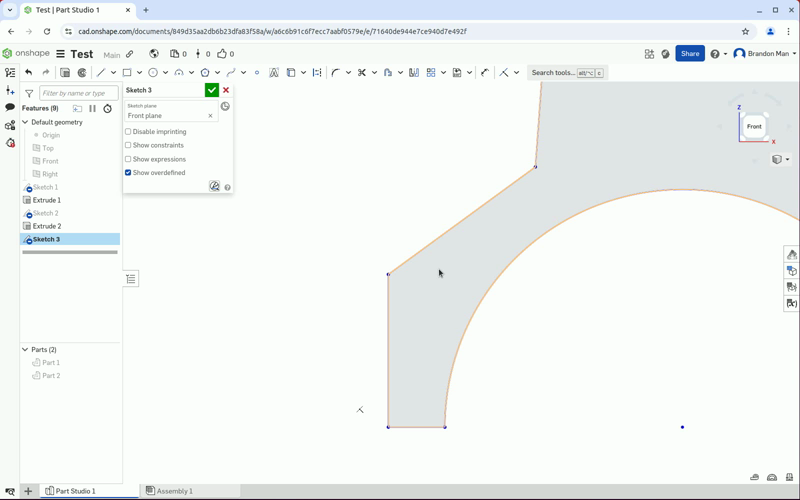
scroll(-6)
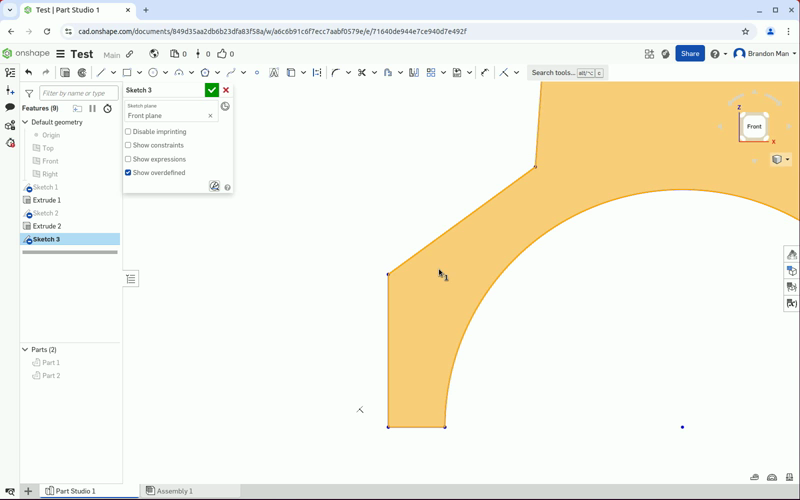
scroll(-6)
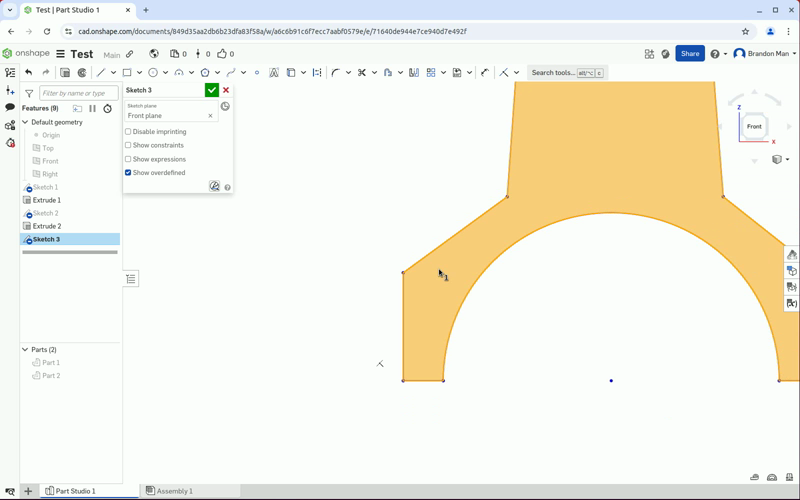
scroll(-6)
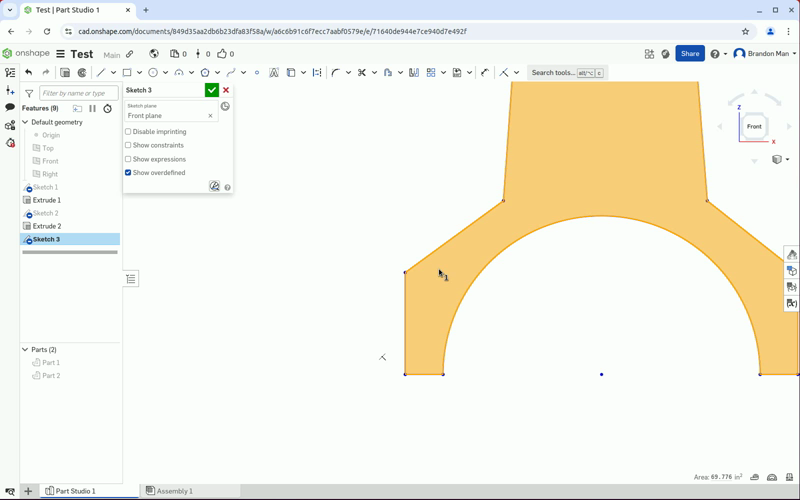
scroll(-6)
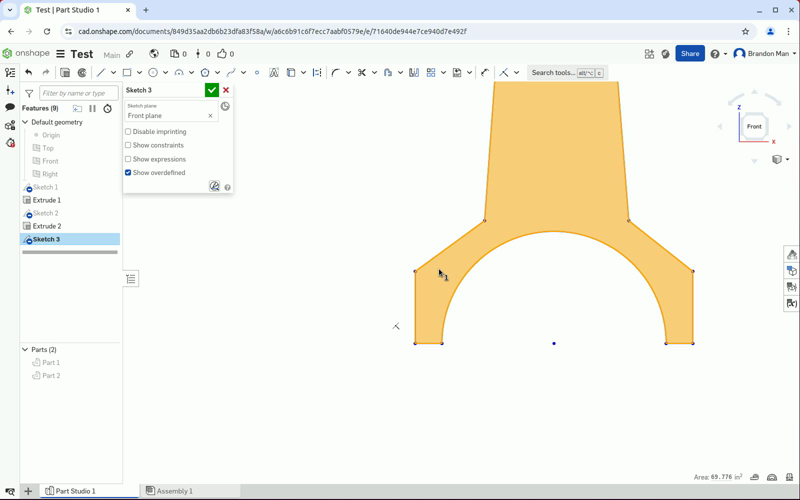
scroll(-6)
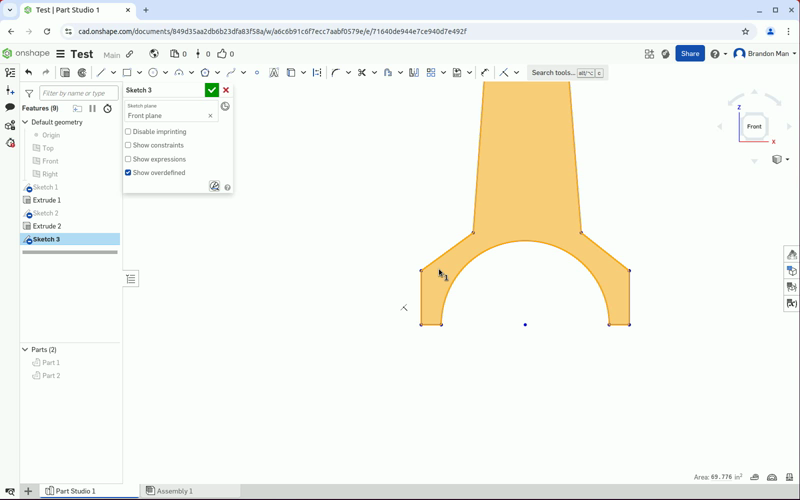
scroll(-6)
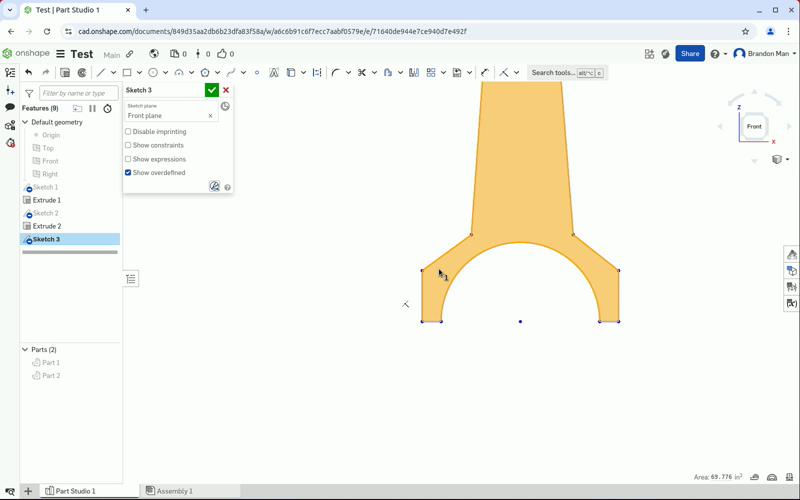
scroll(-6)
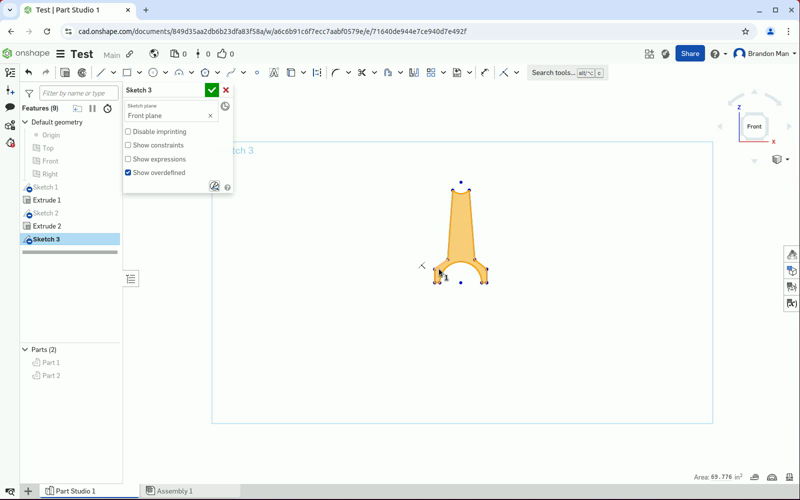
mouse_move(73, 352)
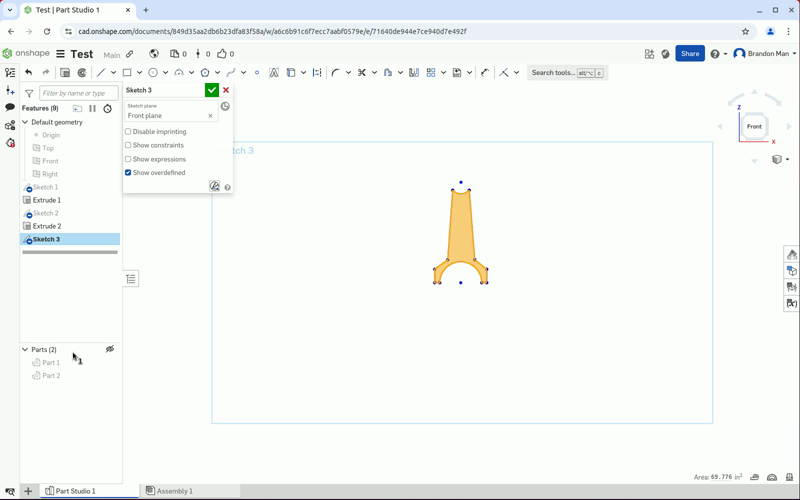
key(shift+y)
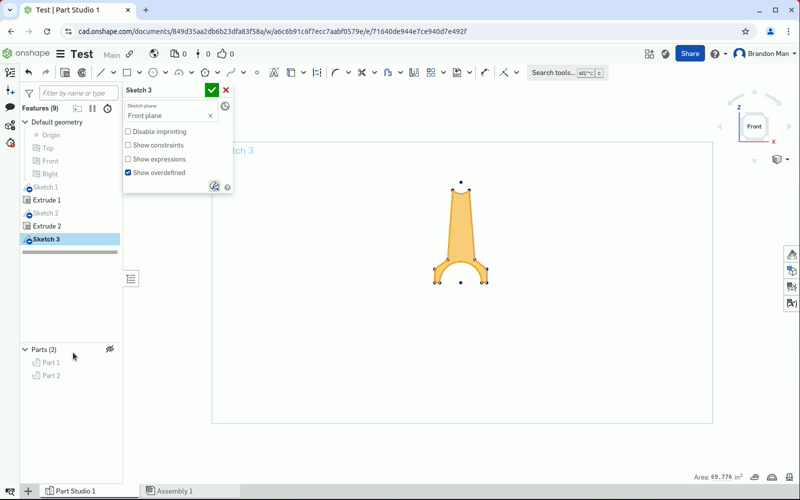
key(shift+e)
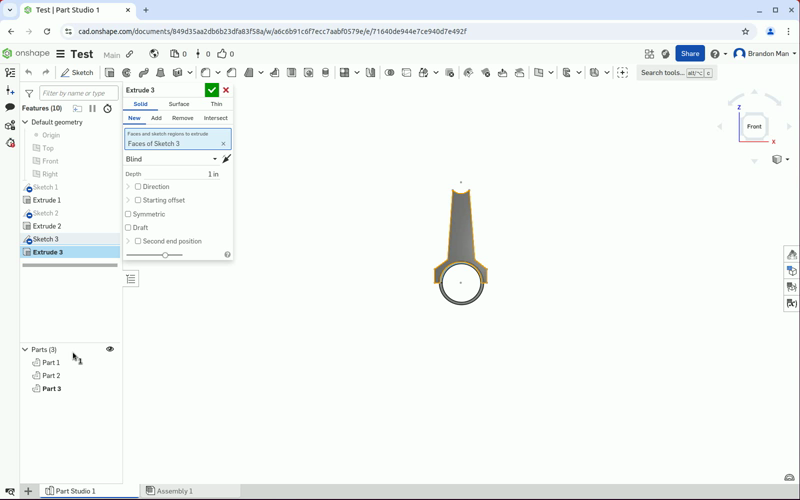
mouse_move(143, 106)
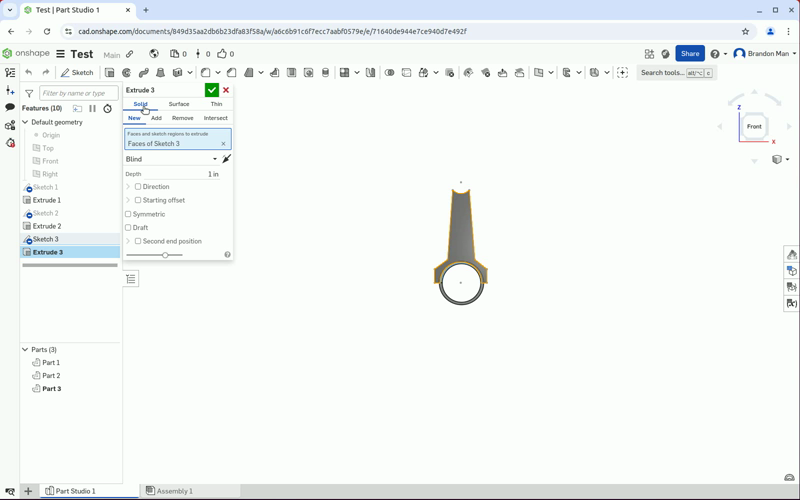
click(143, 106)
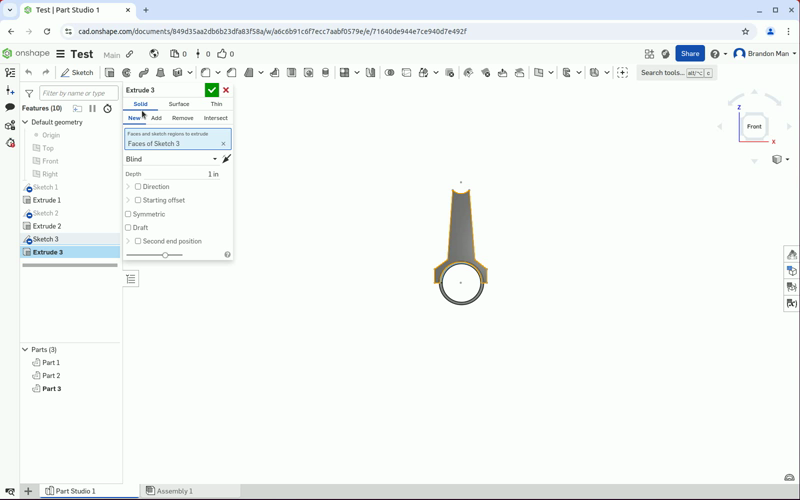
mouse_move(137, 120)
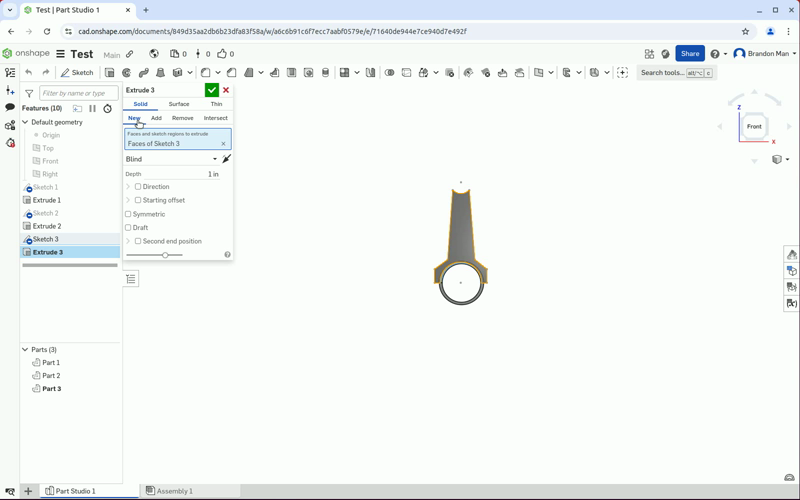
click(137, 120)
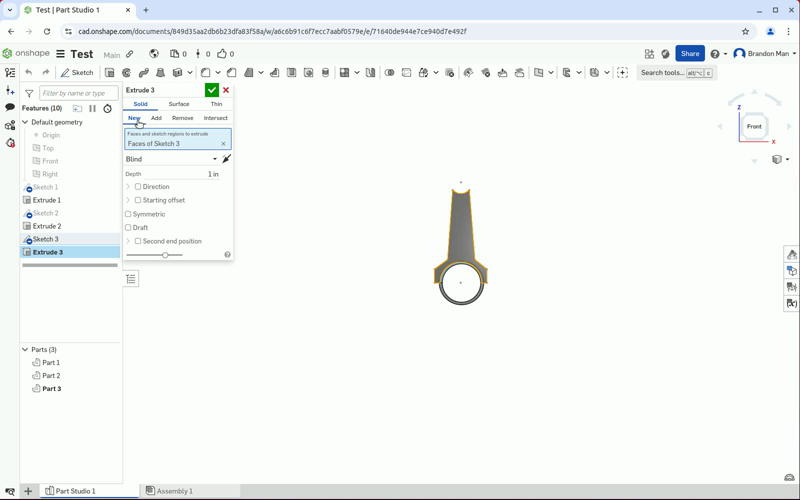
key(tab, 4)
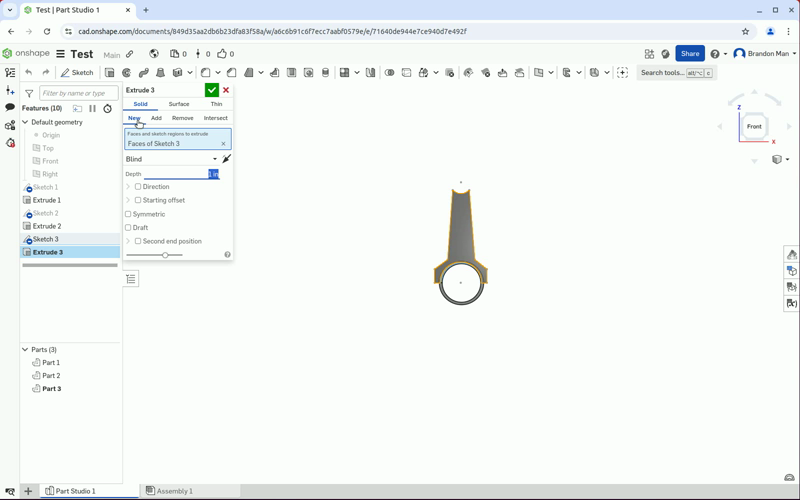
text(1.926)
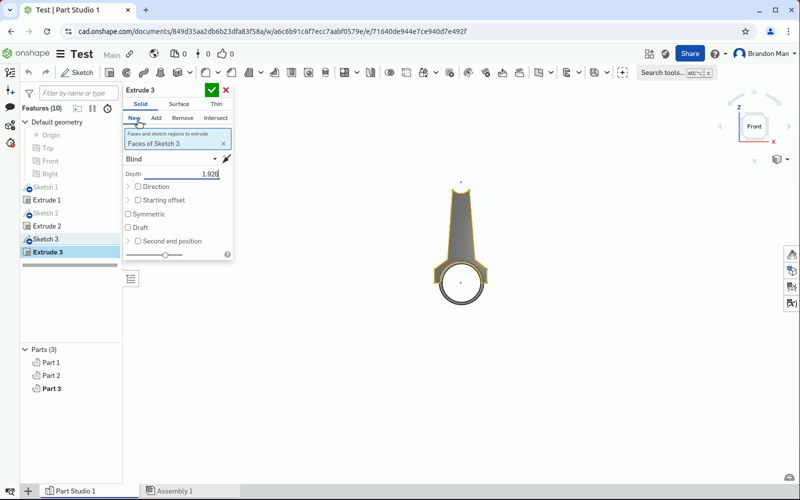
key(tab, 3)
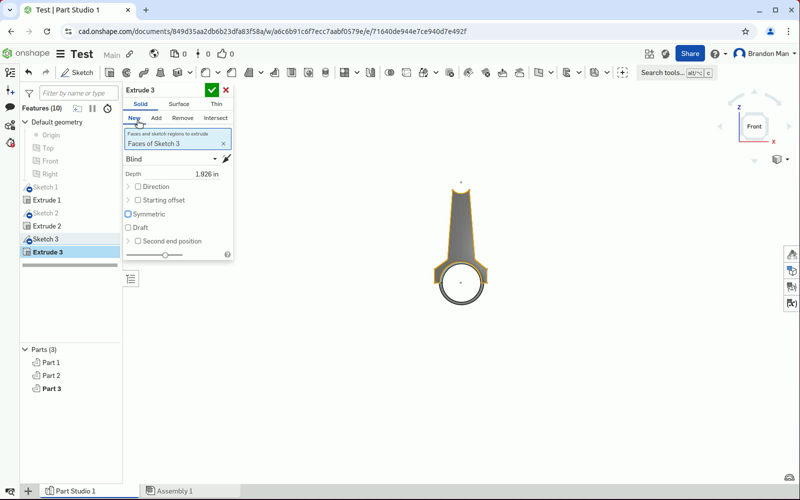
key(space)
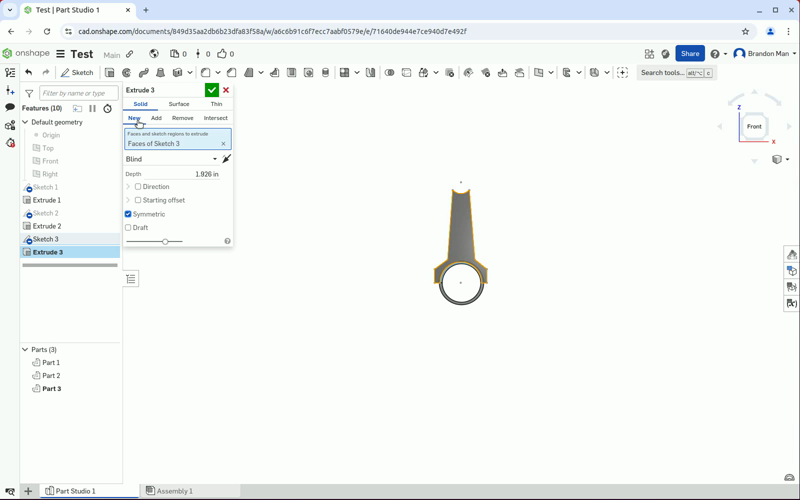
key(enter)
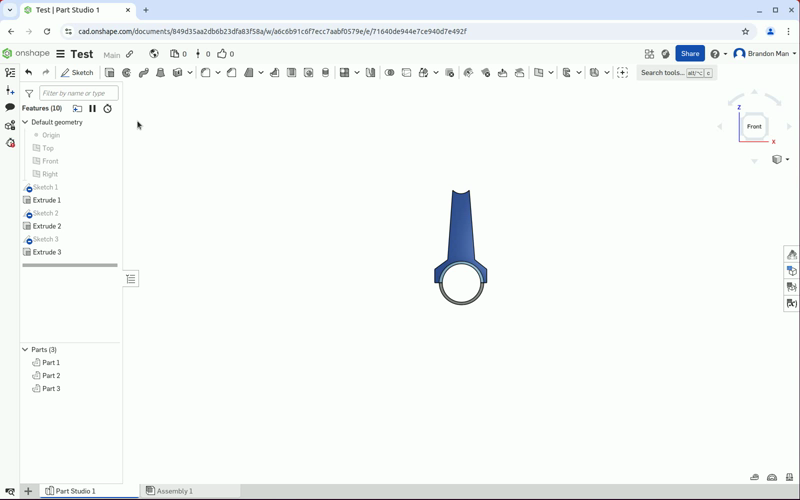
key(shift+h)
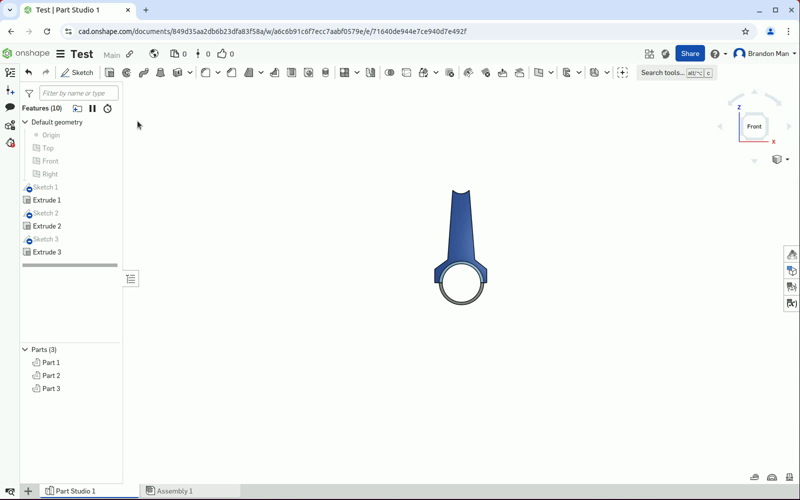
key(shift+h)
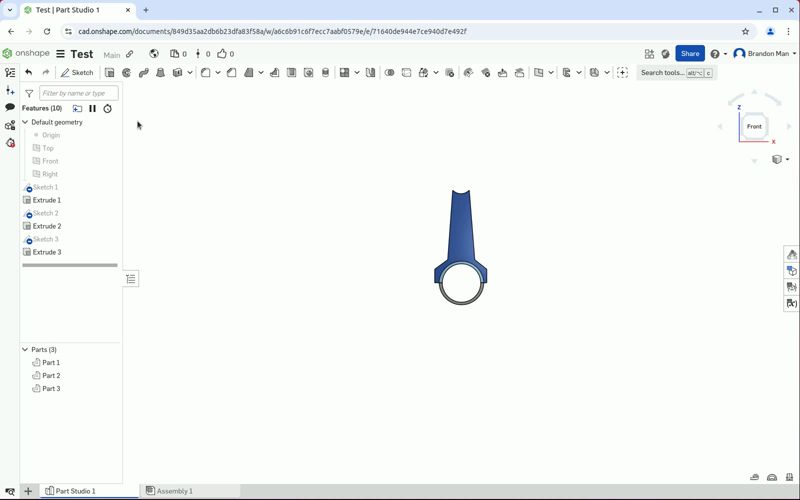
mouse_move(73, 189)
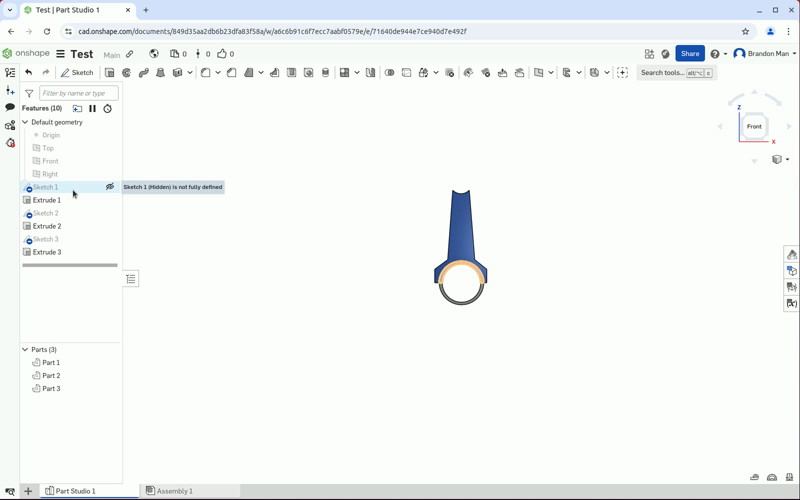
click(73, 189)
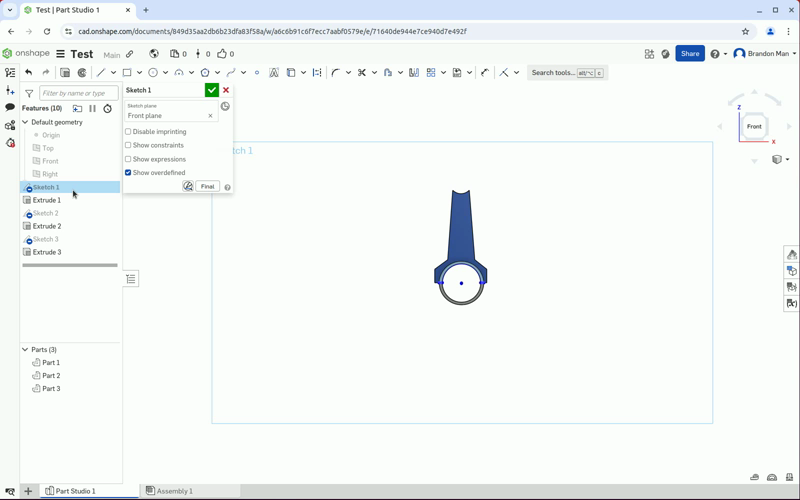
mouse_move(229, 92)
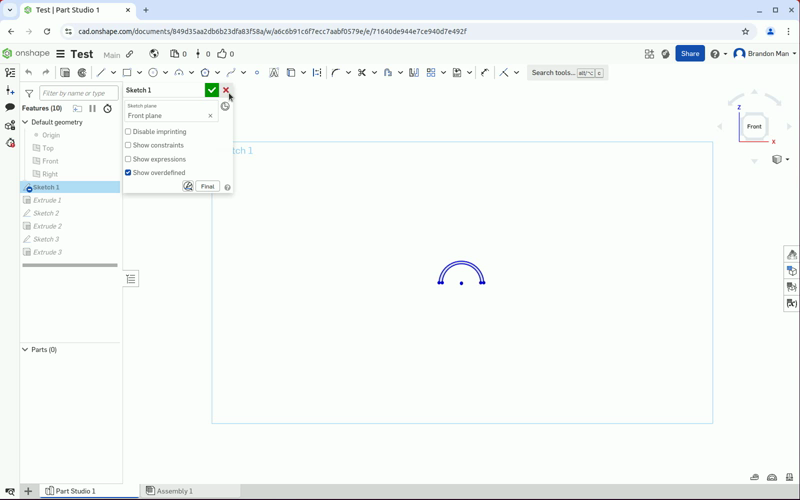
click(229, 92)
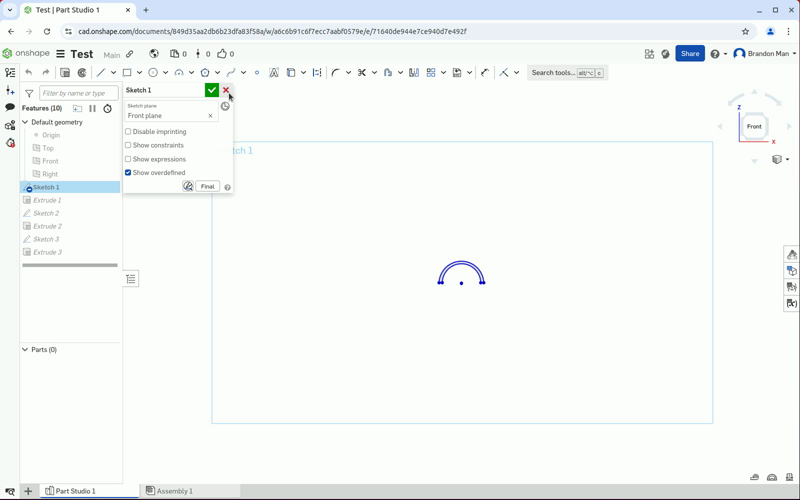
key(shift+s)
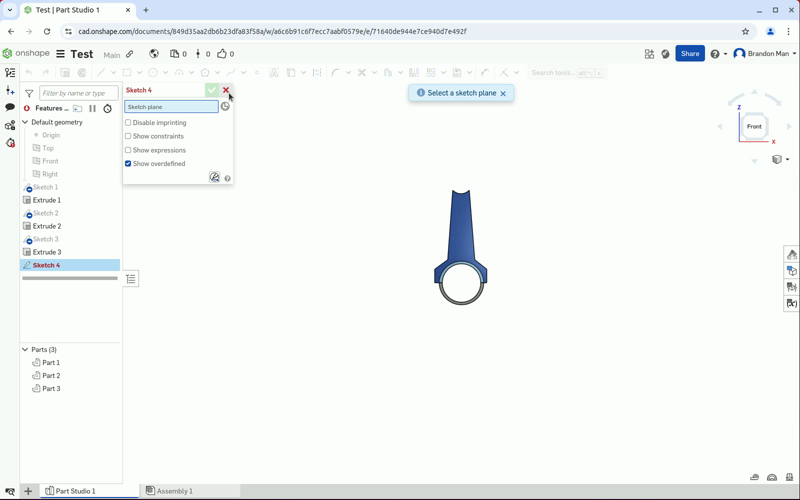
mouse_move(73, 163)
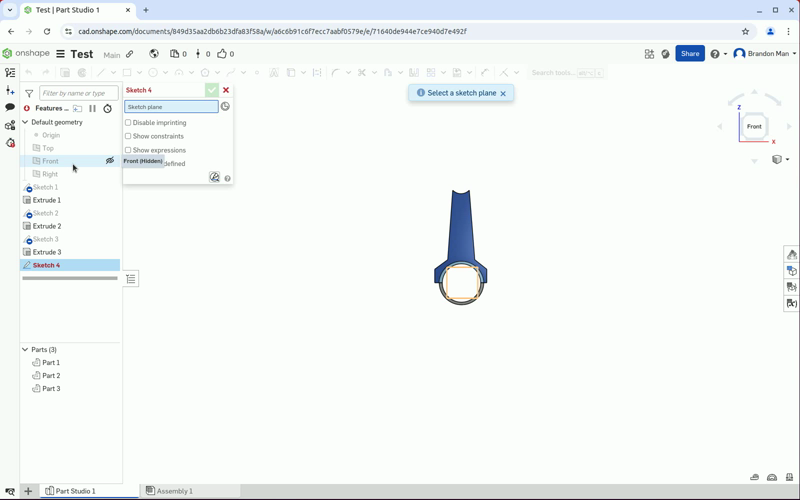
click(73, 163)
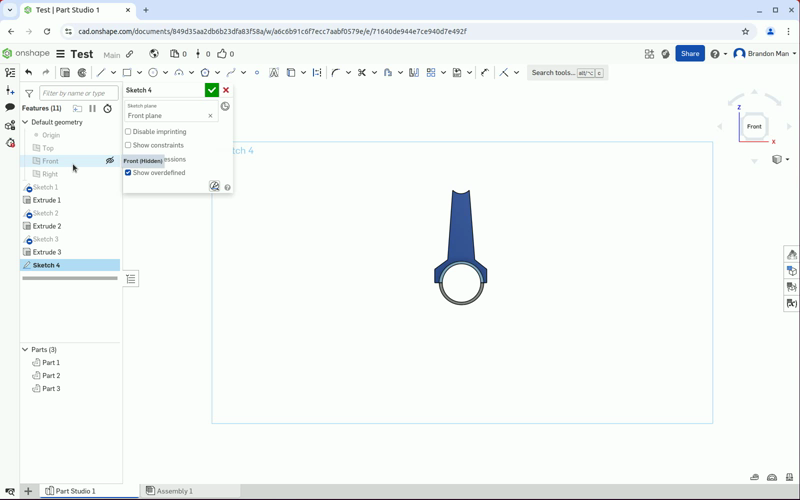
mouse_move(73, 352)
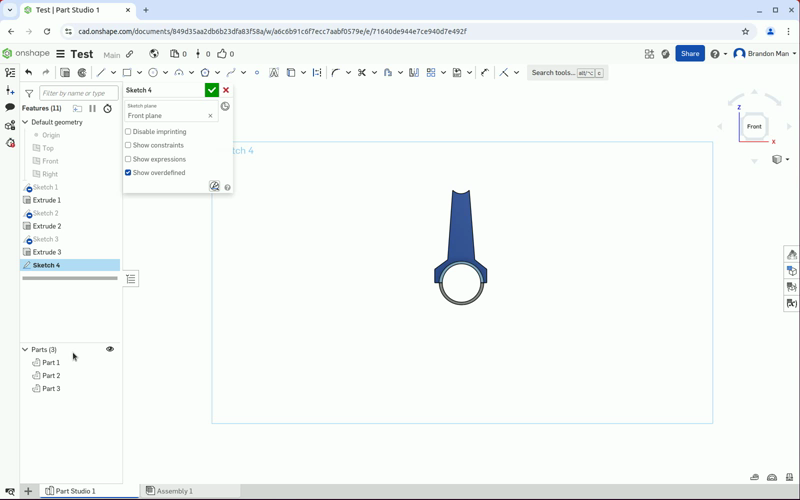
key(y)
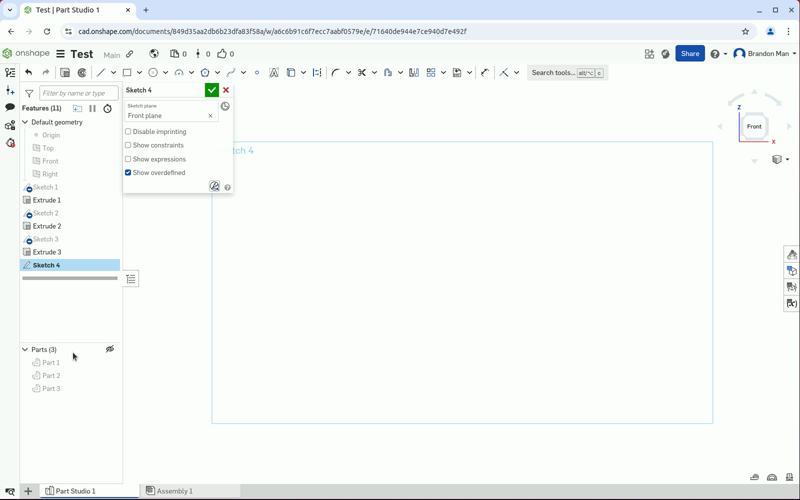
key(c)
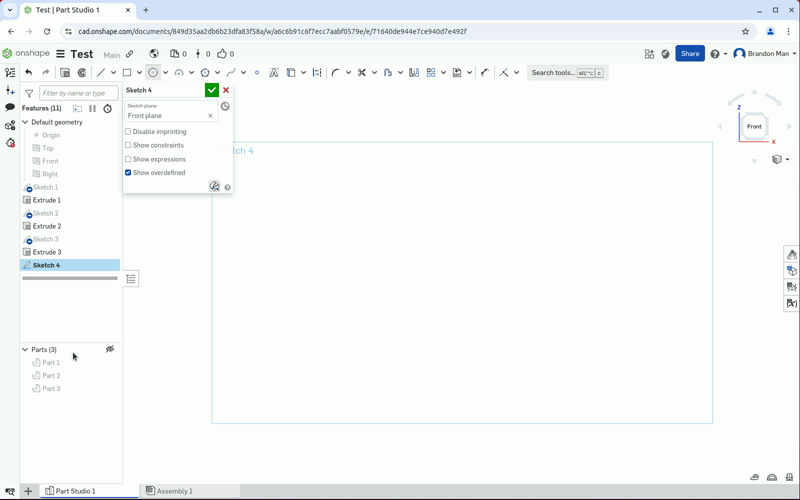
key_down(shift)
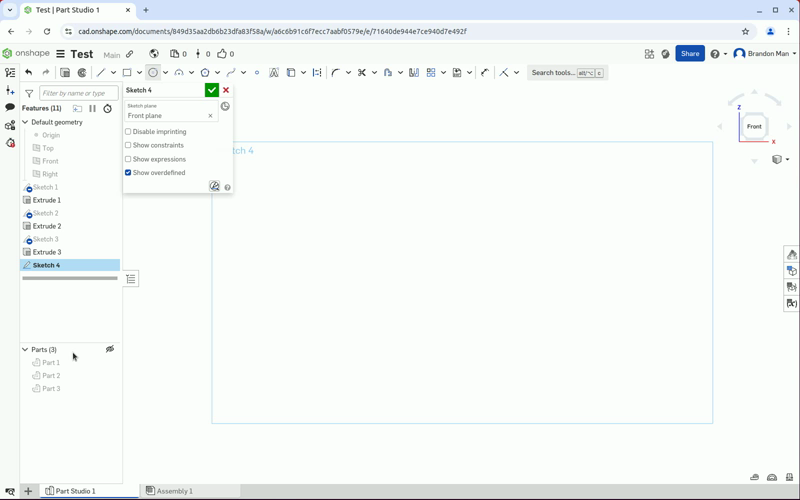
mouse_move(461, 182)
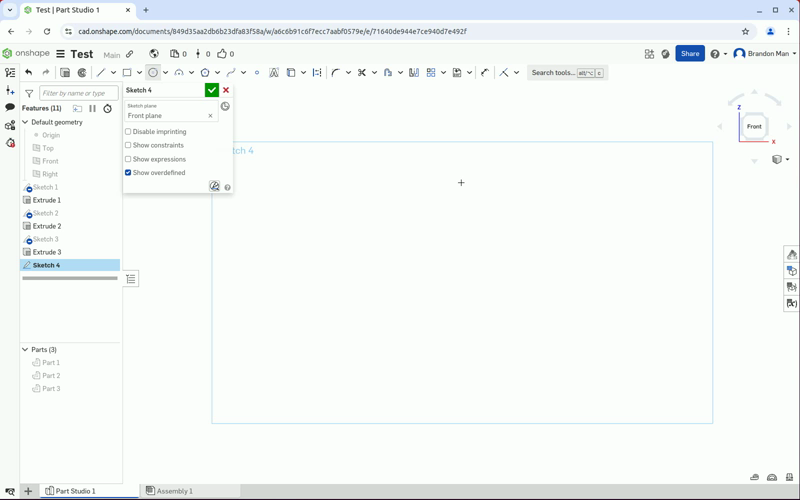
click(461, 182)
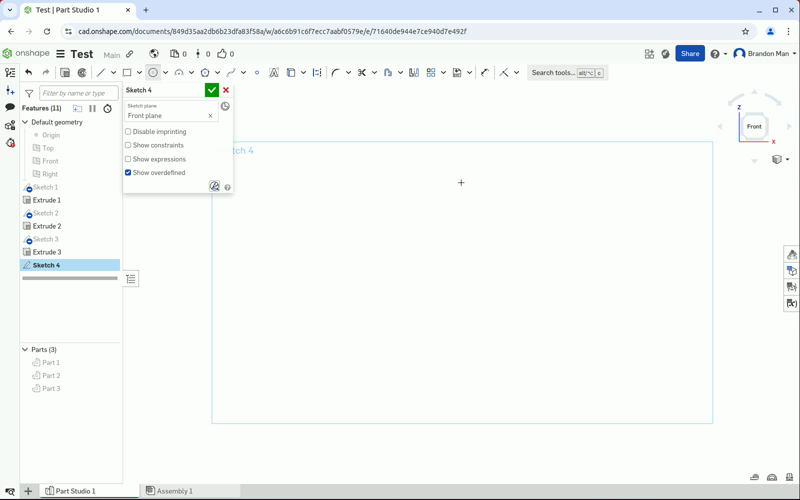
key_up(shift)
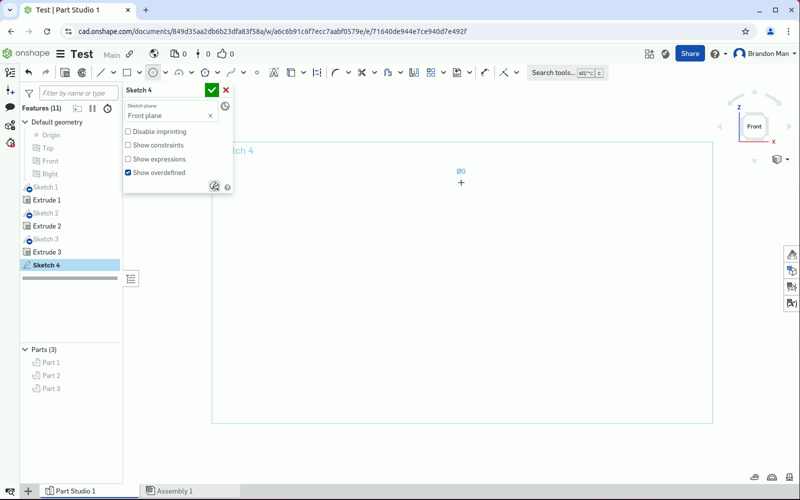
mouse_move(473, 182)
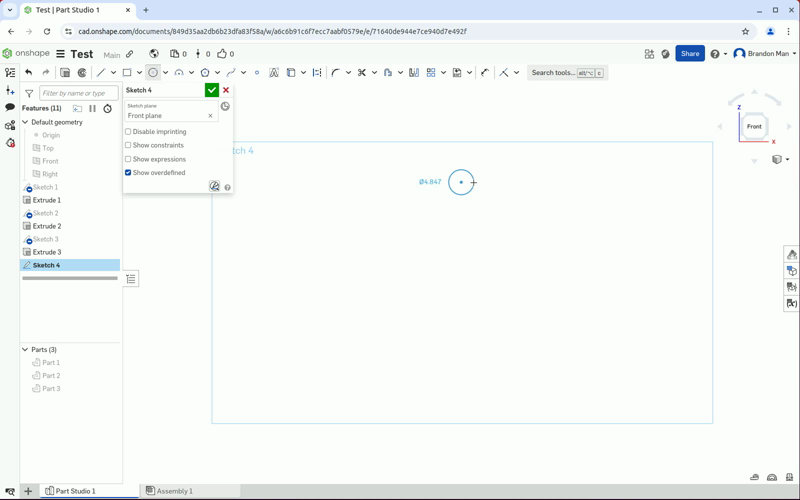
click(473, 182)
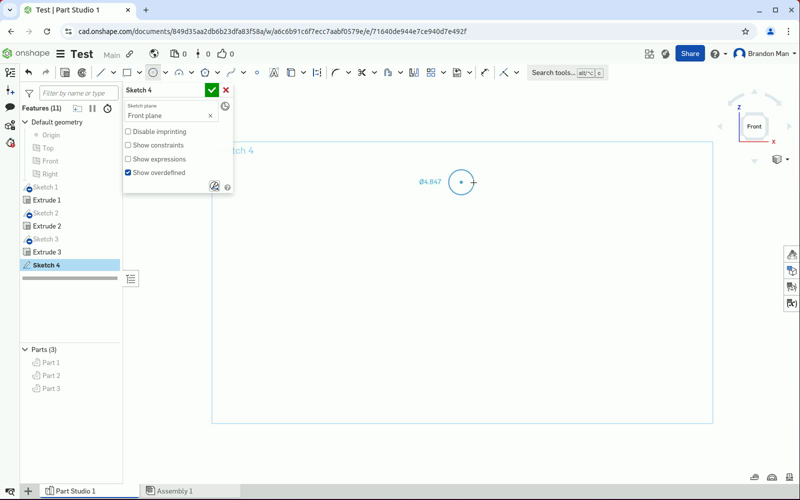
key(esc)
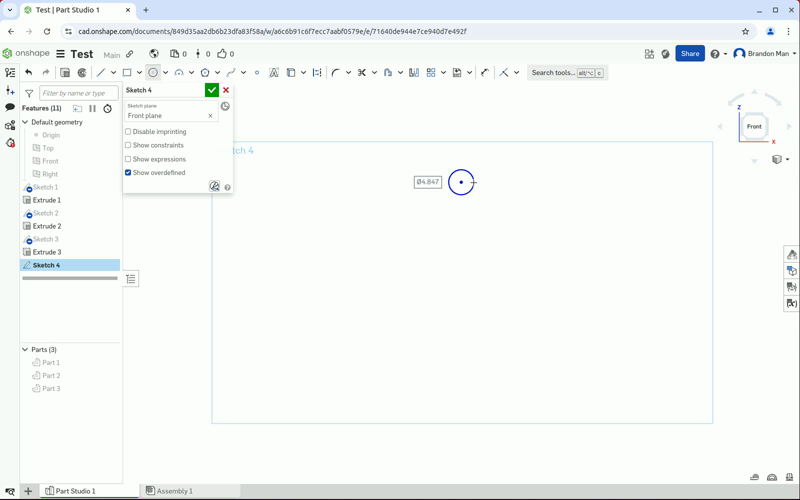
key(c)
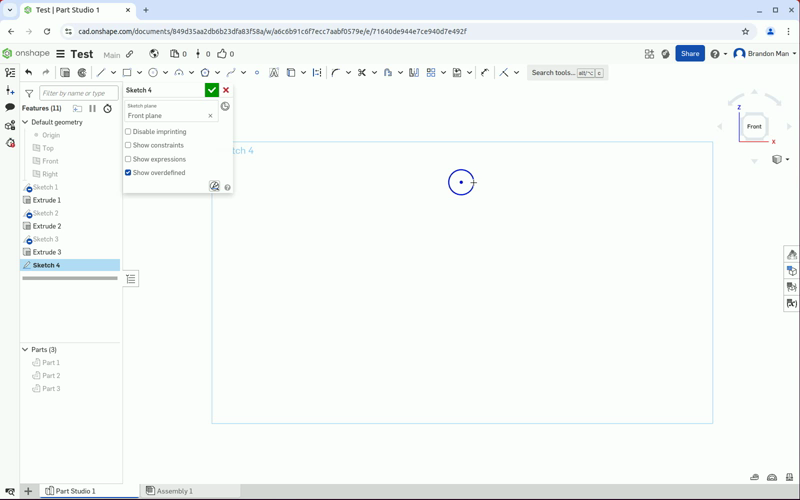
key_down(shift)
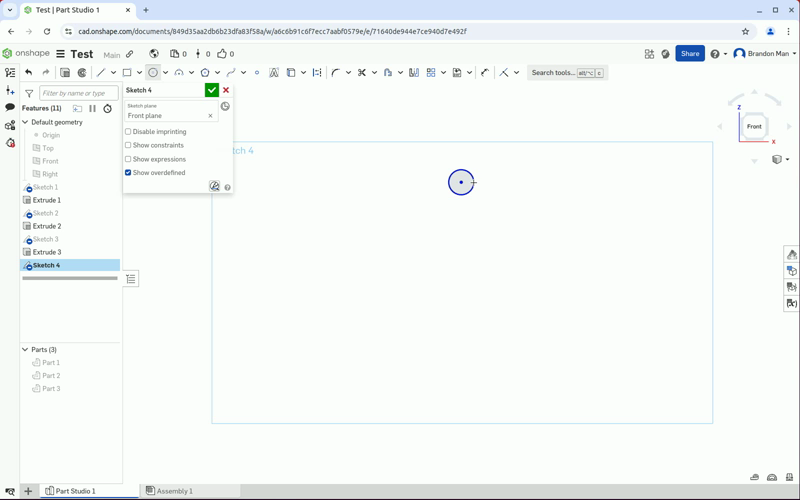
mouse_move(461, 182)
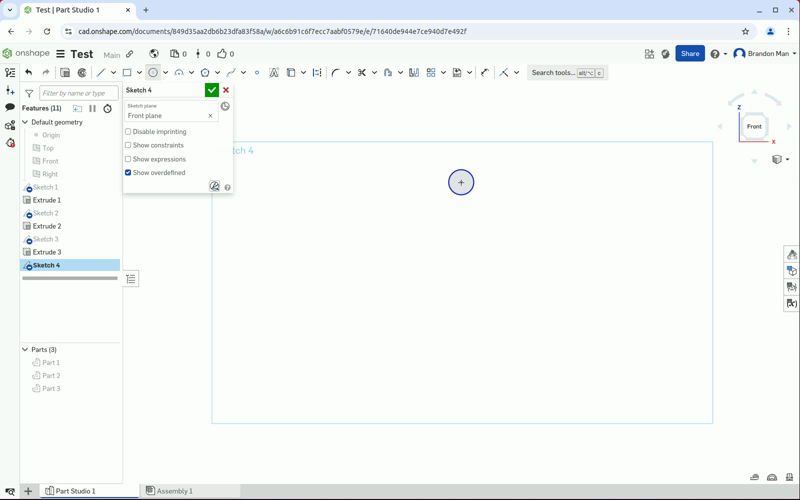
click(461, 182)
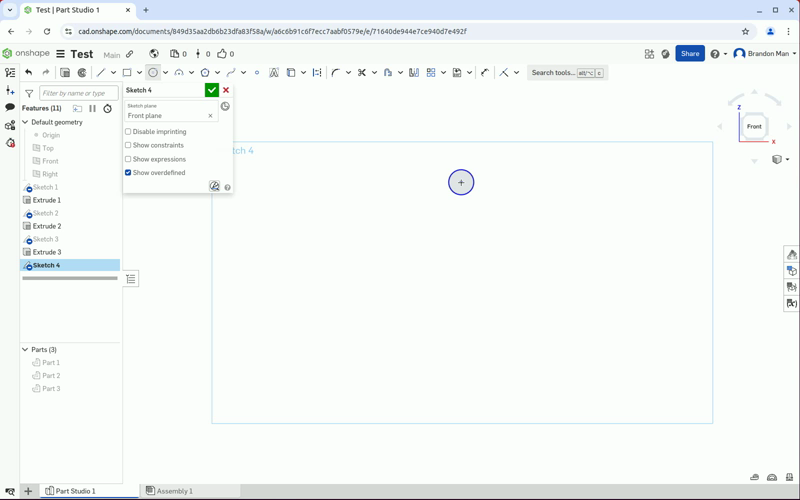
key_up(shift)
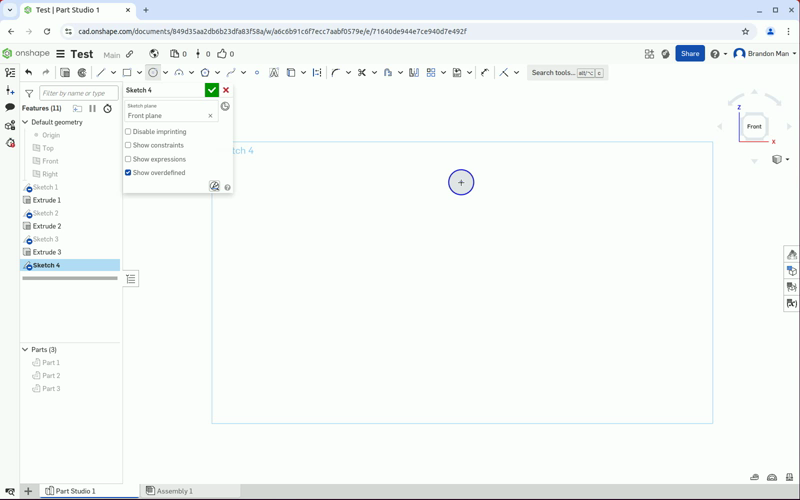
mouse_move(469, 182)
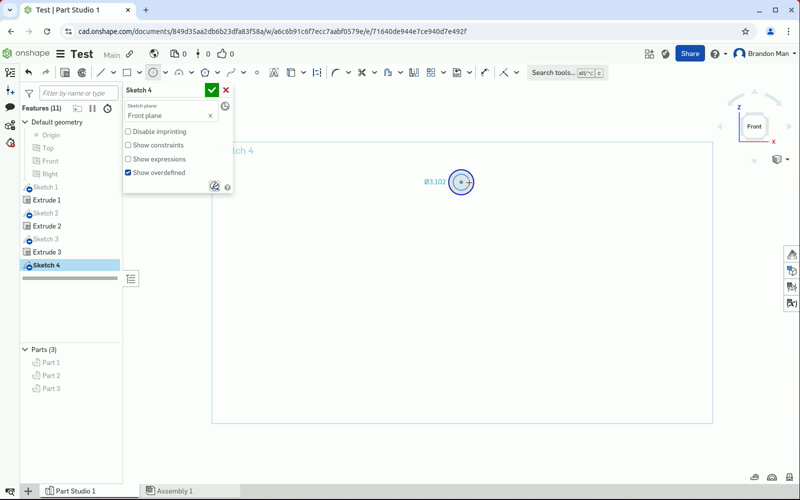
click(469, 182)
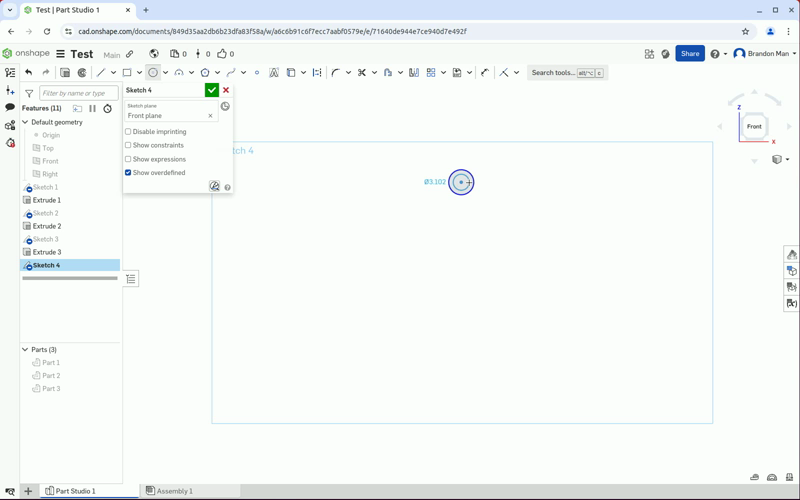
key(esc)
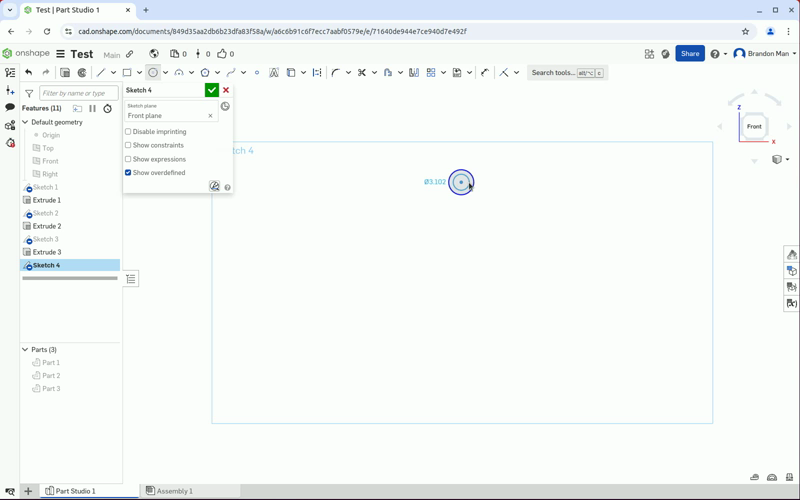
mouse_move(454, 188)
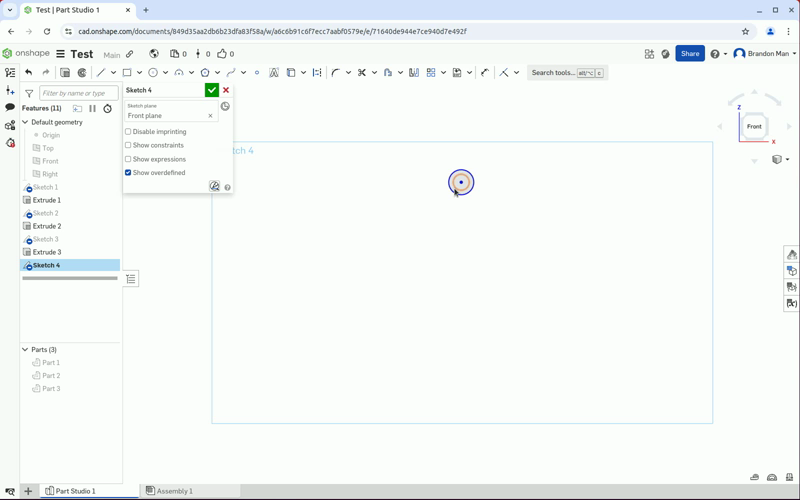
scroll(6)
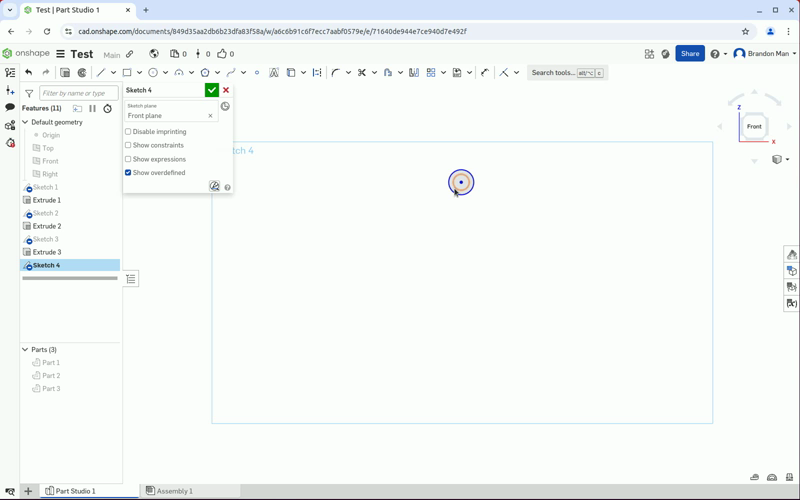
scroll(6)
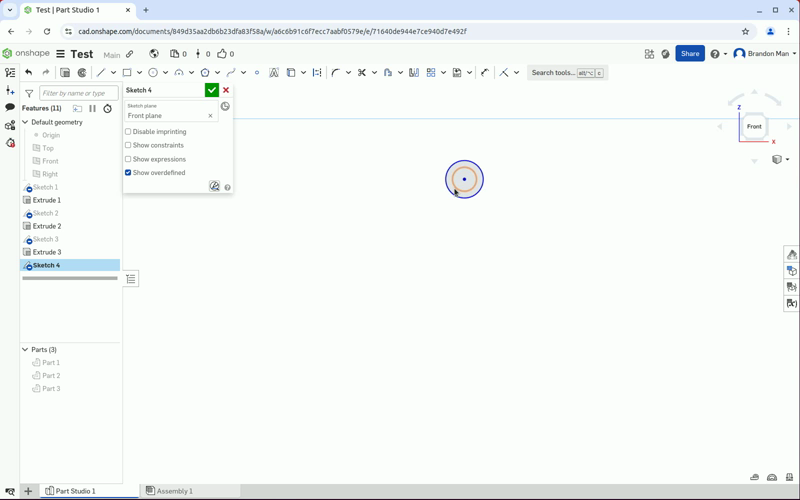
scroll(6)
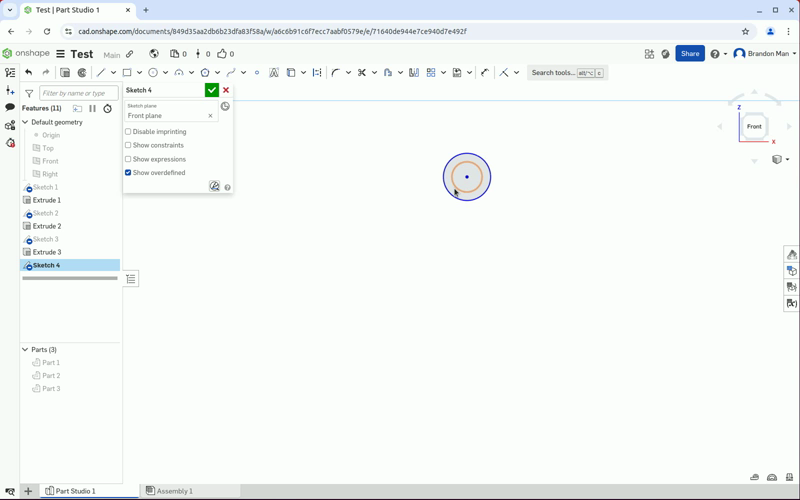
scroll(6)
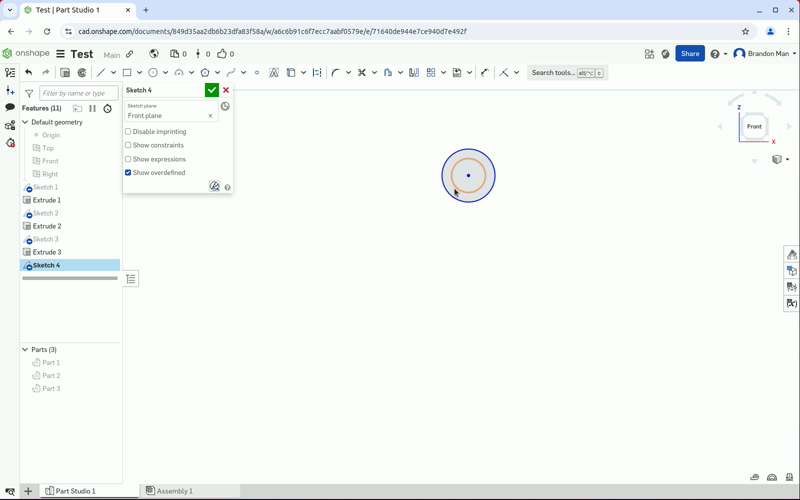
scroll(6)
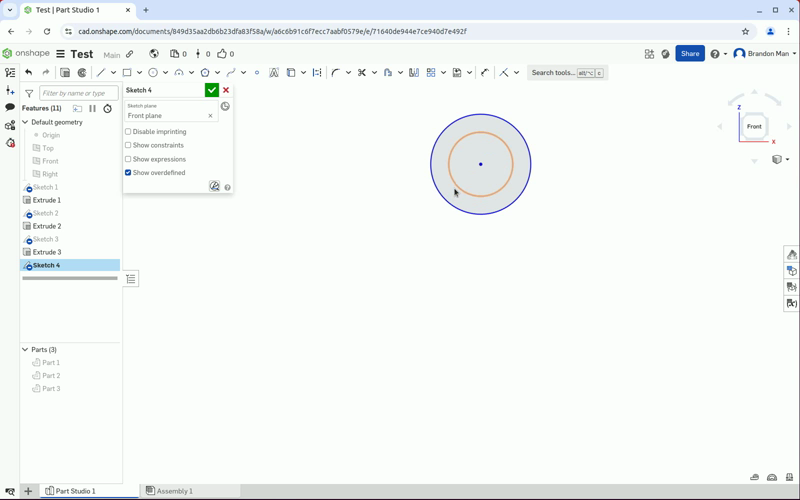
scroll(6)
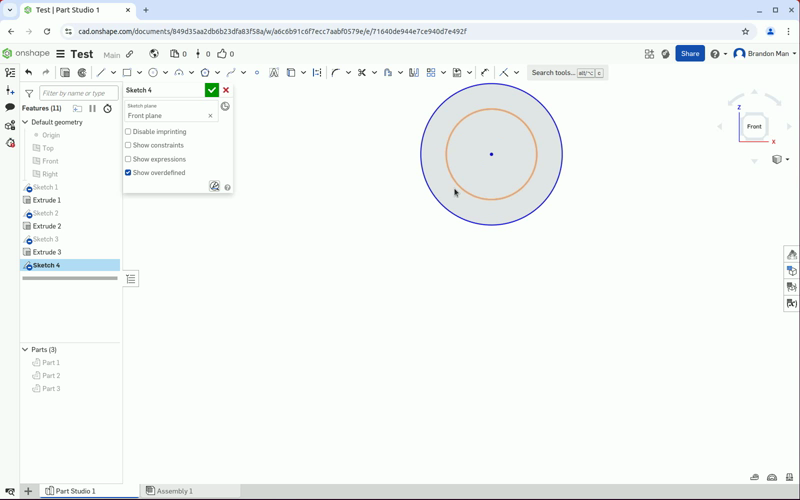
scroll(6)
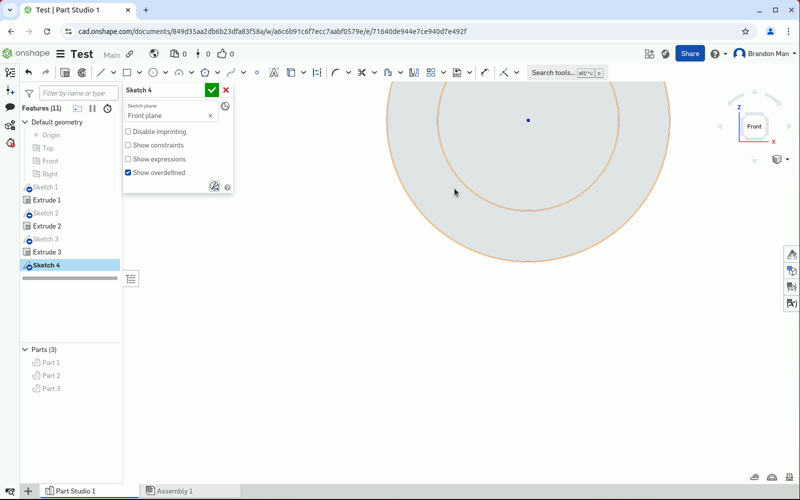
click(454, 188)
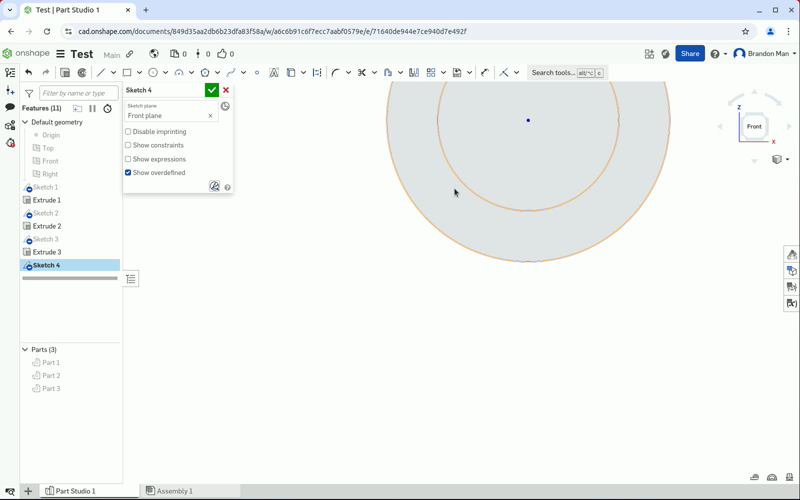
scroll(-6)
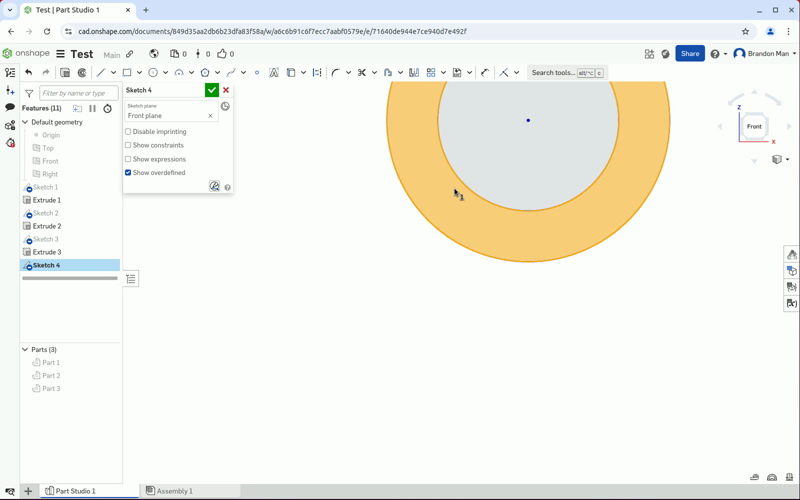
scroll(-6)
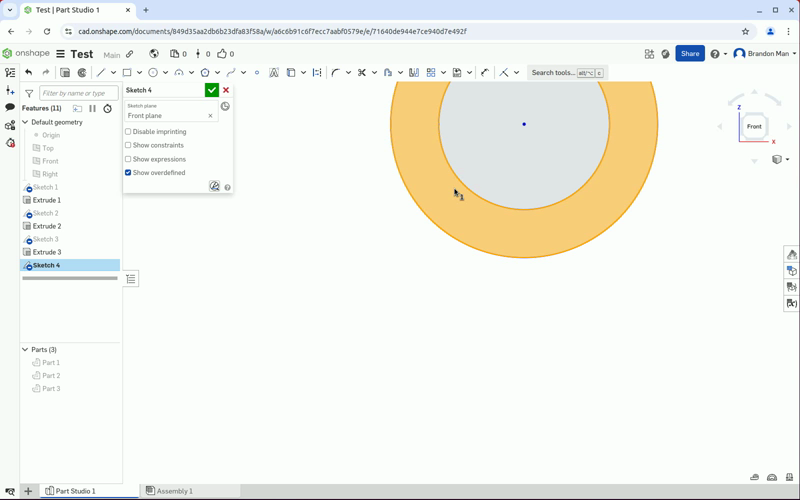
scroll(-6)
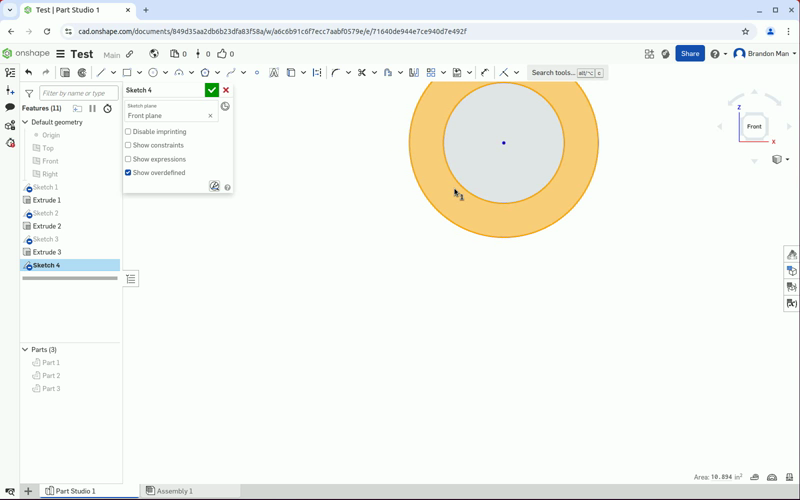
scroll(-6)
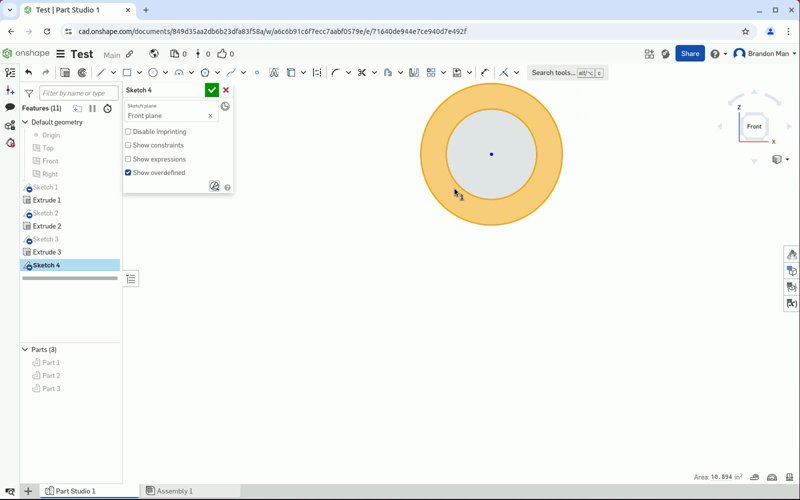
scroll(-6)
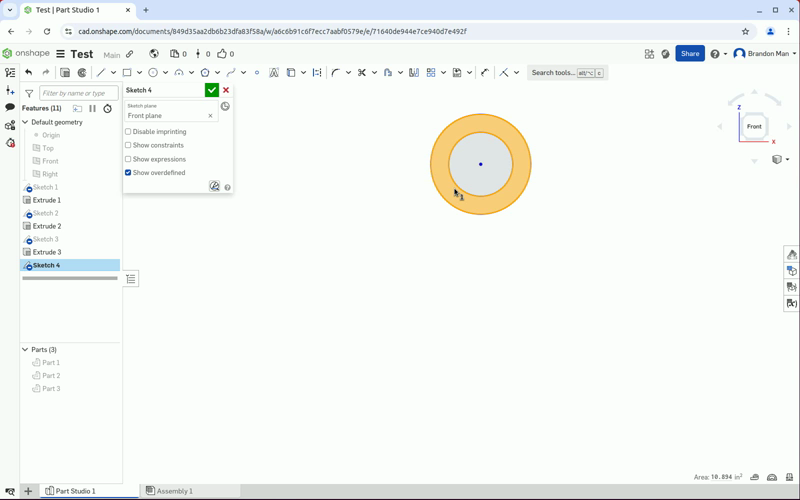
scroll(-6)
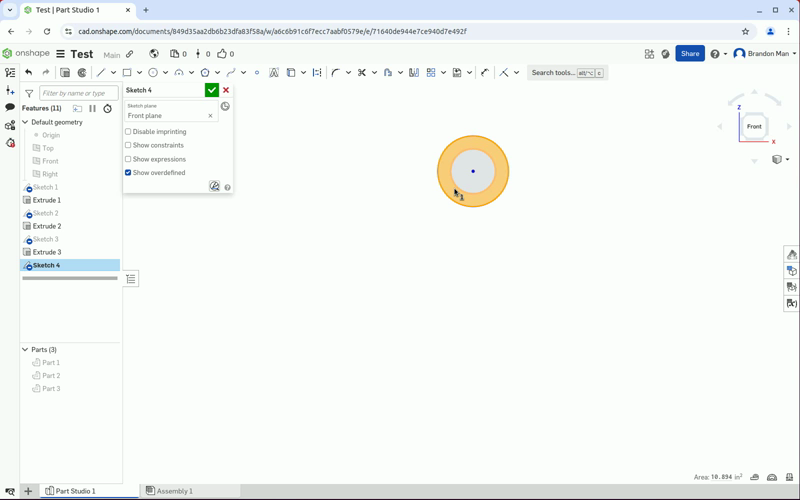
scroll(-6)
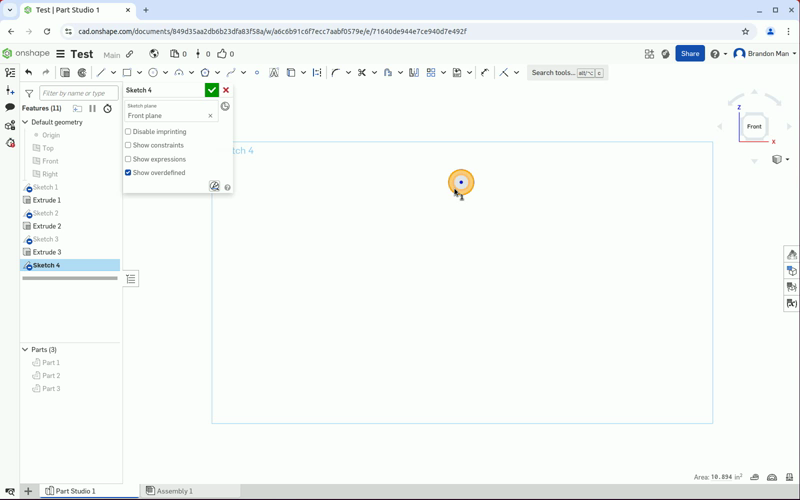
mouse_move(73, 352)
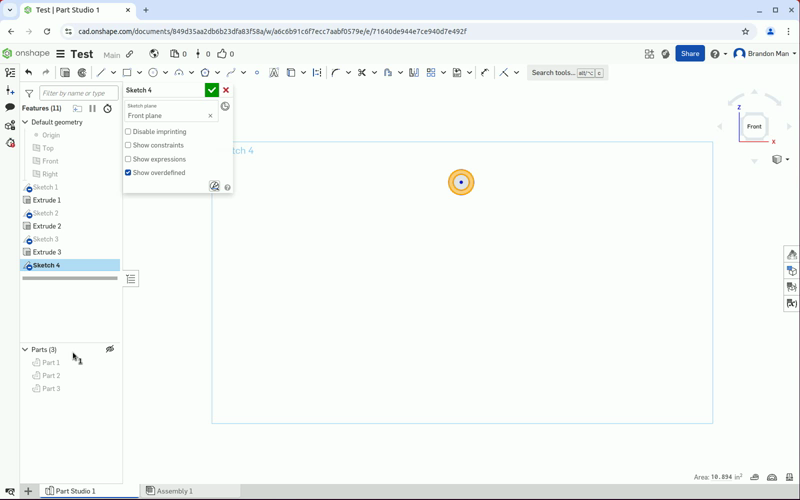
key(shift+y)
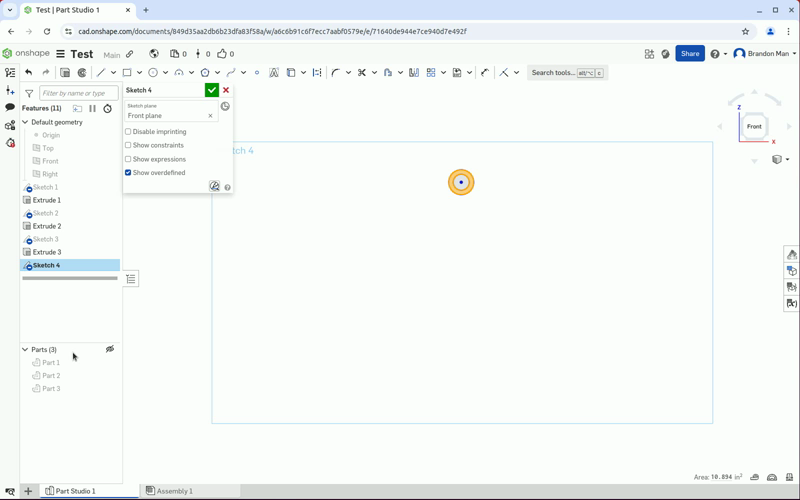
key(shift+e)
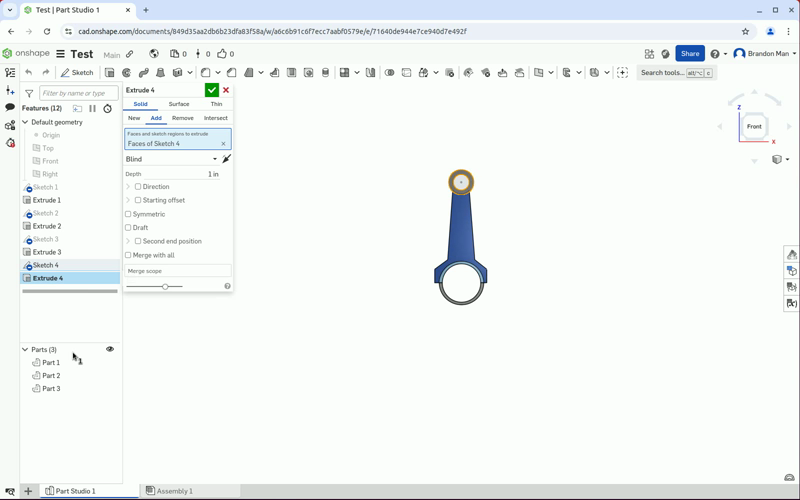
mouse_move(143, 106)
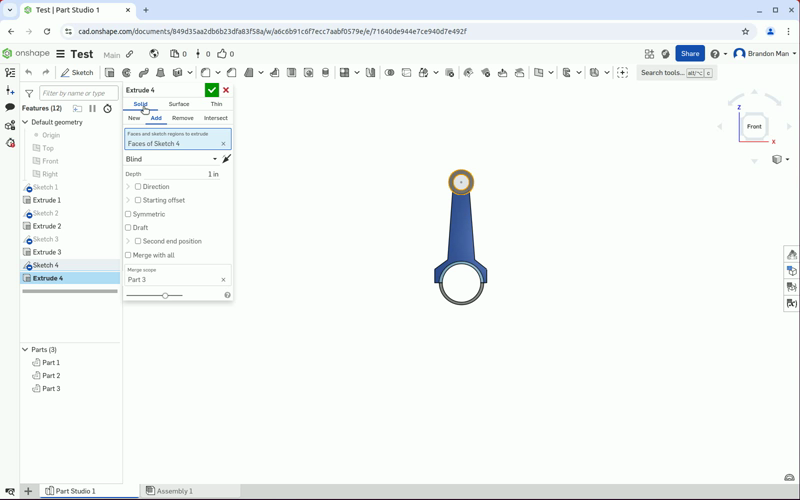
click(143, 106)
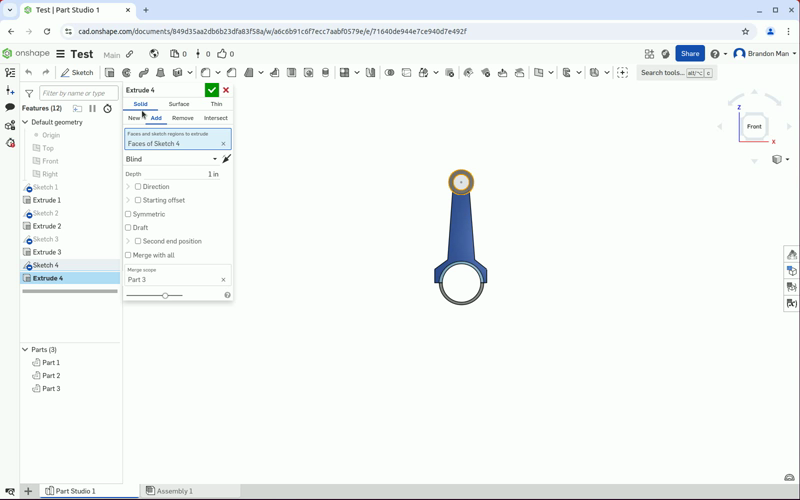
mouse_move(137, 120)
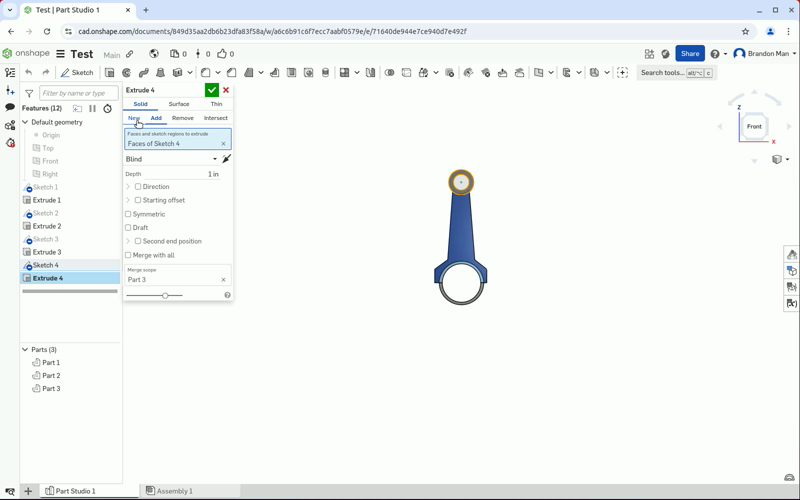
click(137, 120)
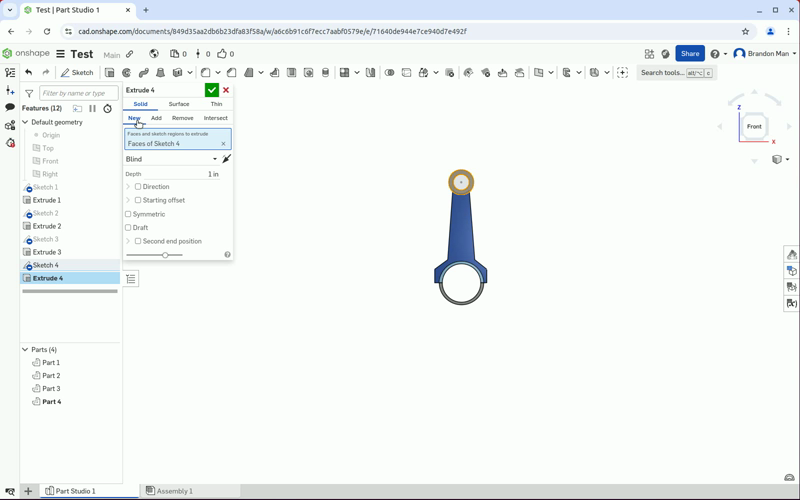
key(tab, 4)
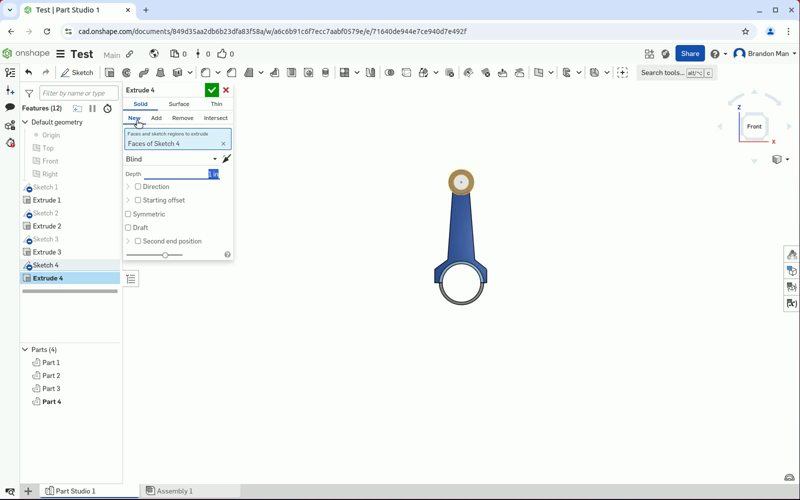
text(2.888)
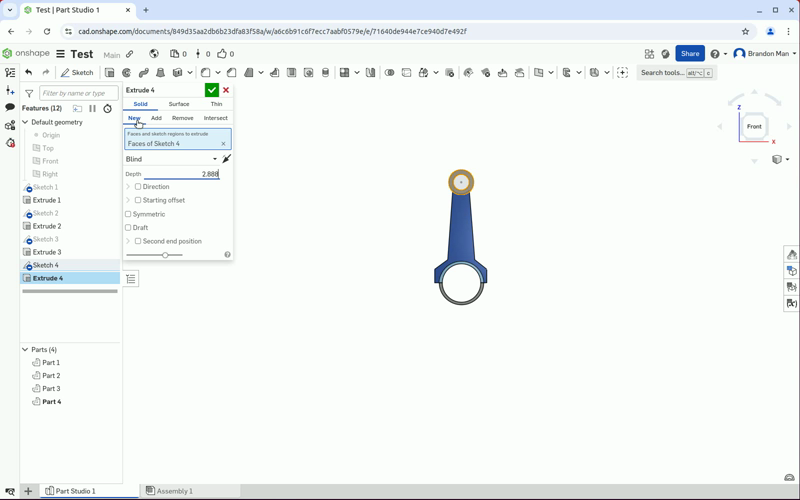
key(tab, 3)
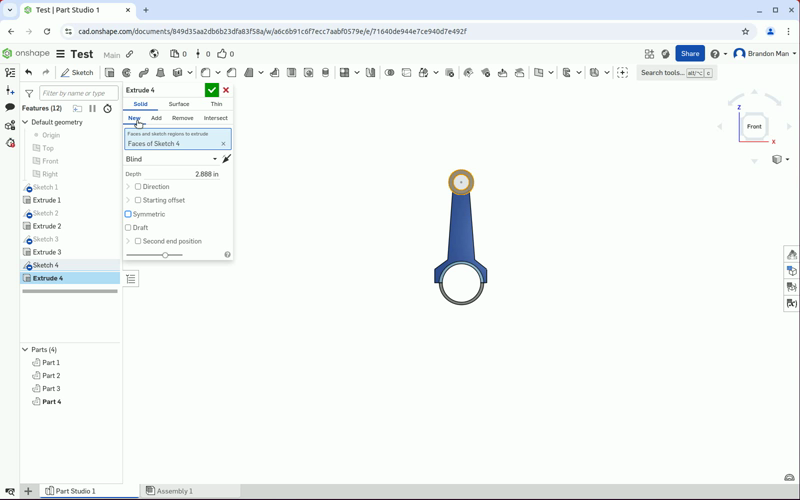
key(space)
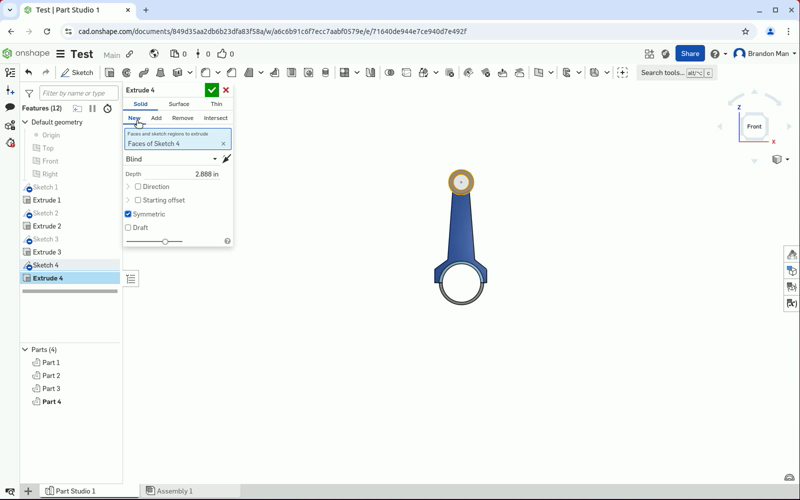
key(enter)
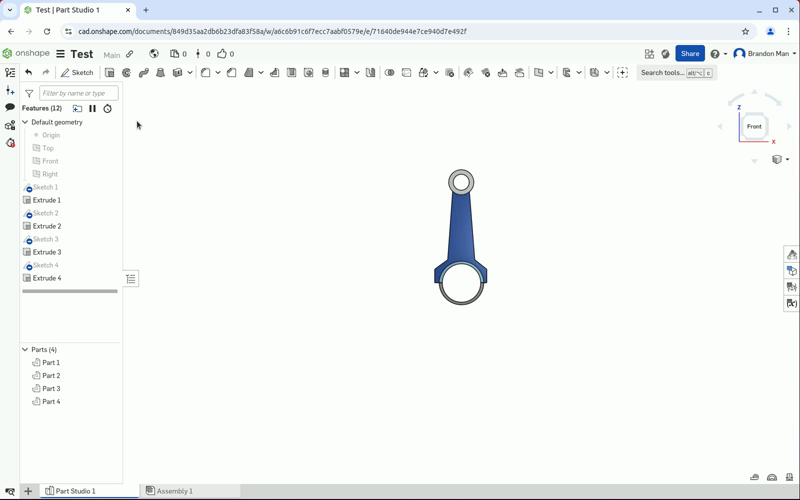
key(shift+h)
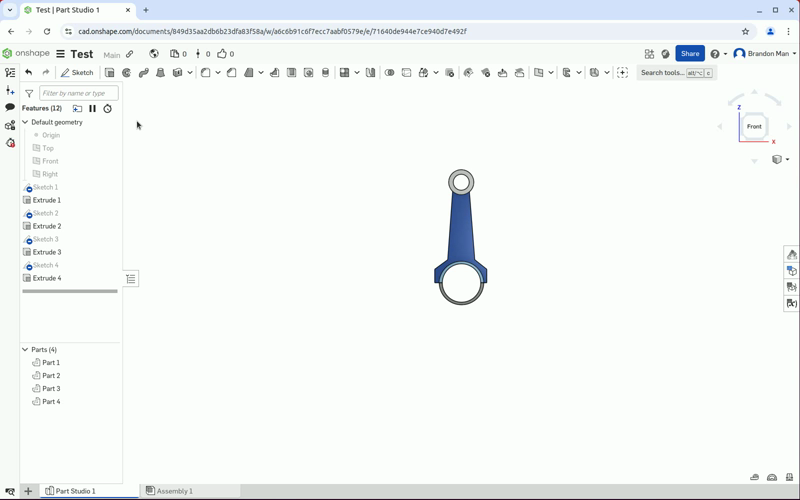
key(shift+h)
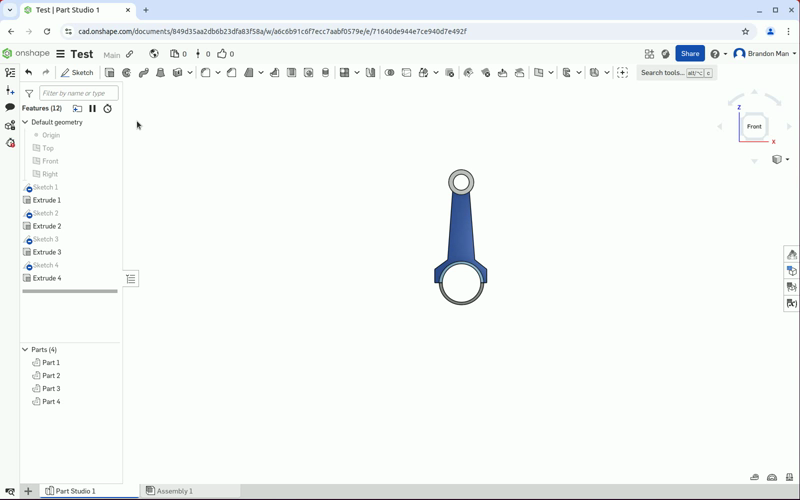
mouse_move(73, 189)
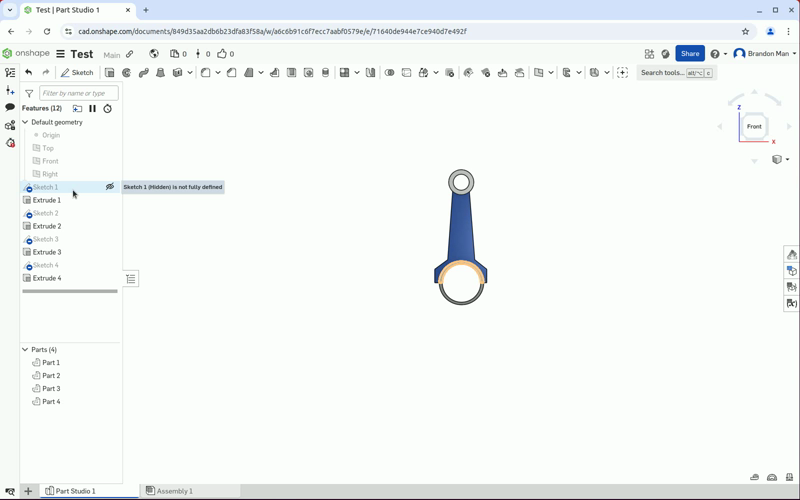
click(73, 189)
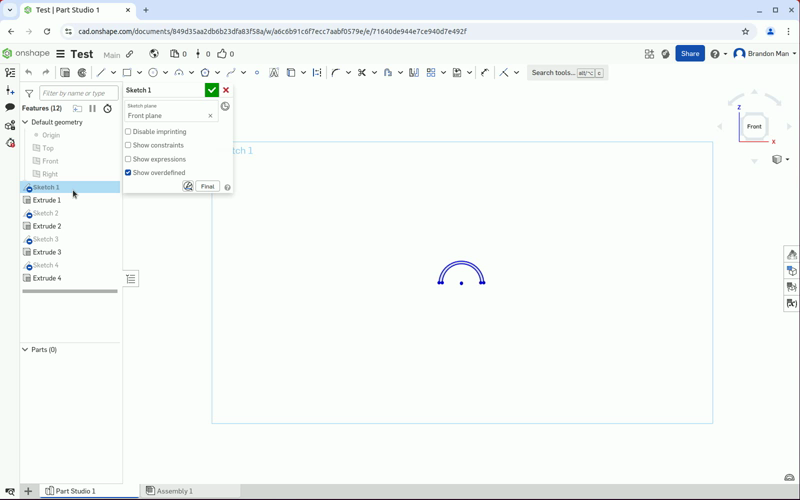
mouse_move(229, 92)
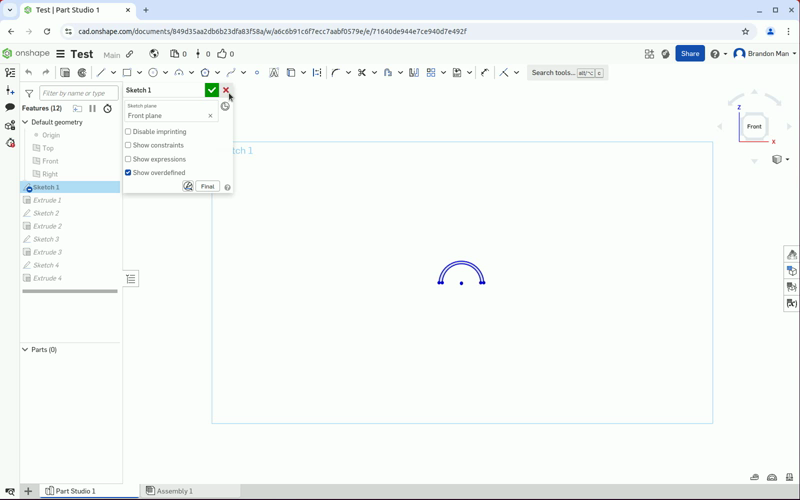
click(229, 92)
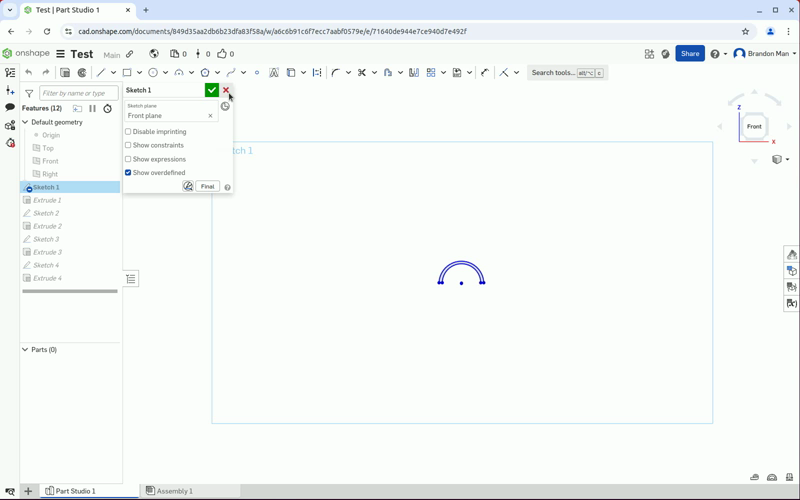
key(shift+s)
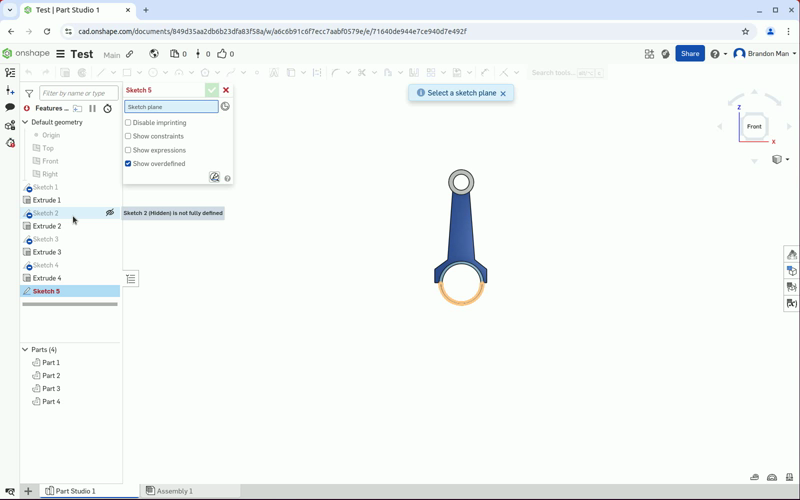
scroll(3)
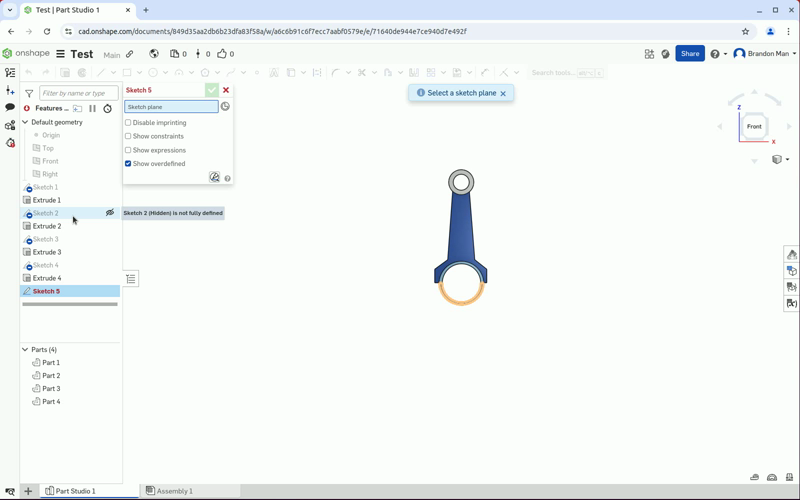
mouse_move(73, 163)
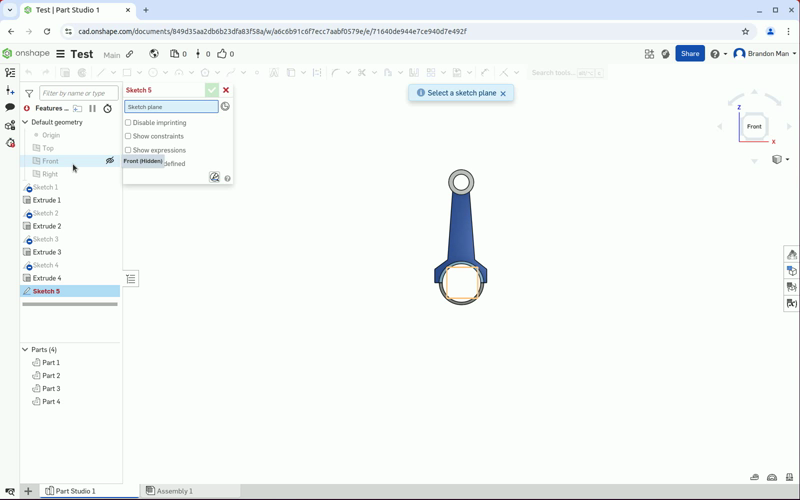
click(73, 163)
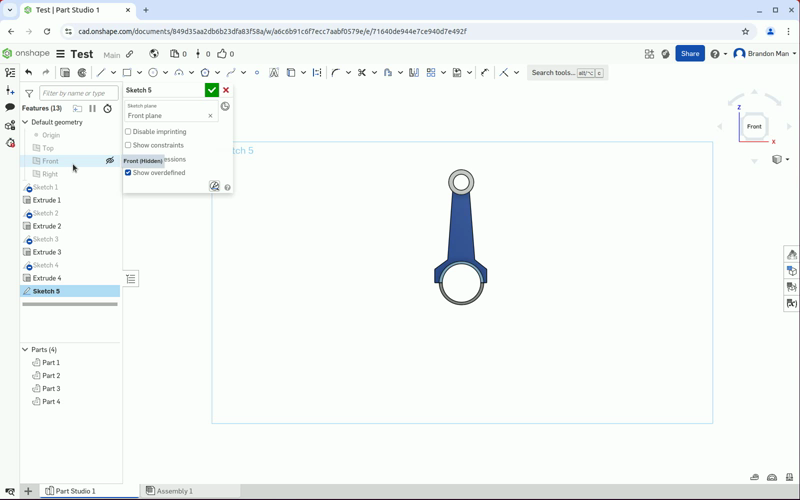
mouse_move(73, 352)
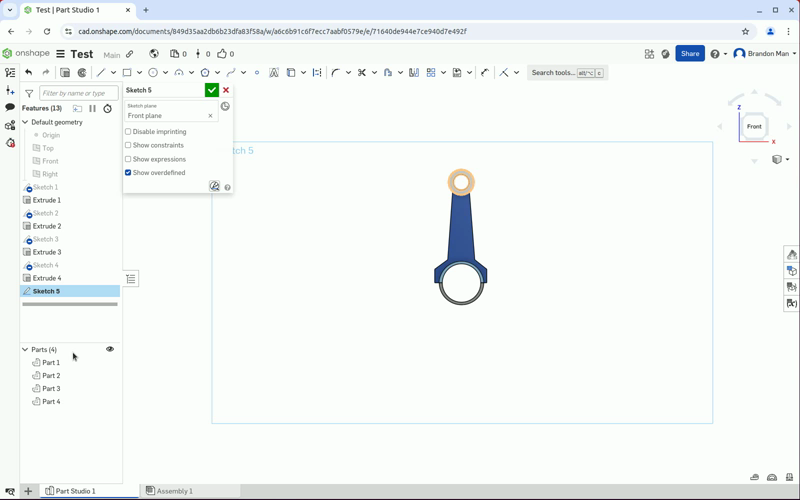
key(y)
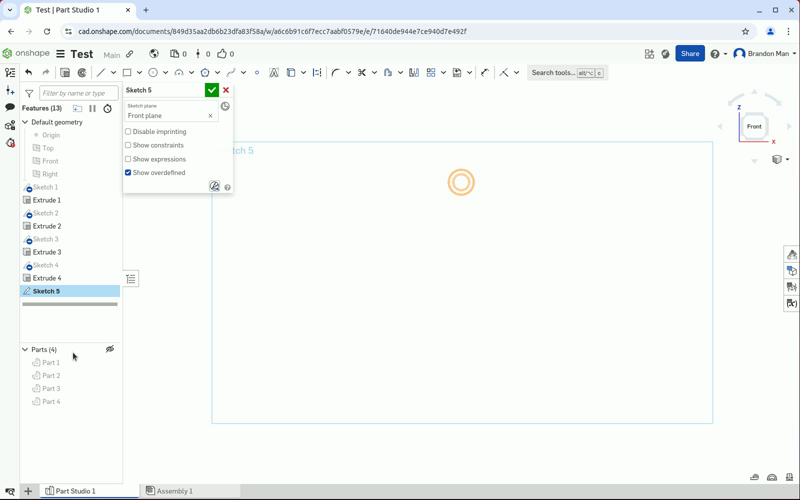
key(l)
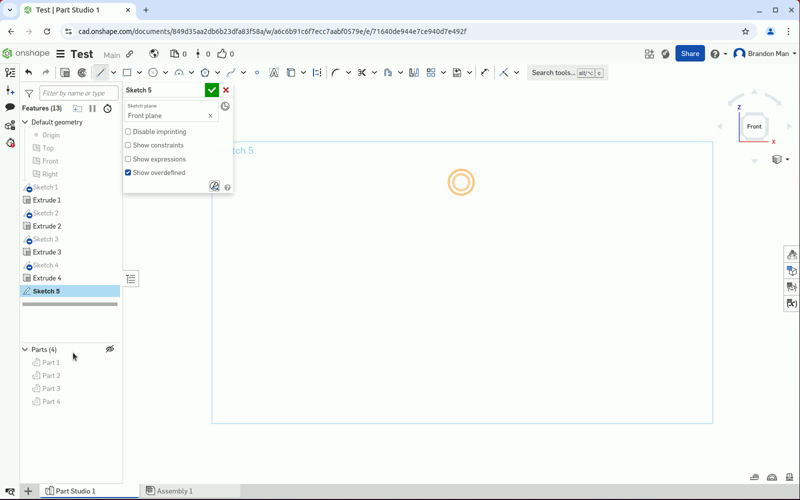
key_down(shift)
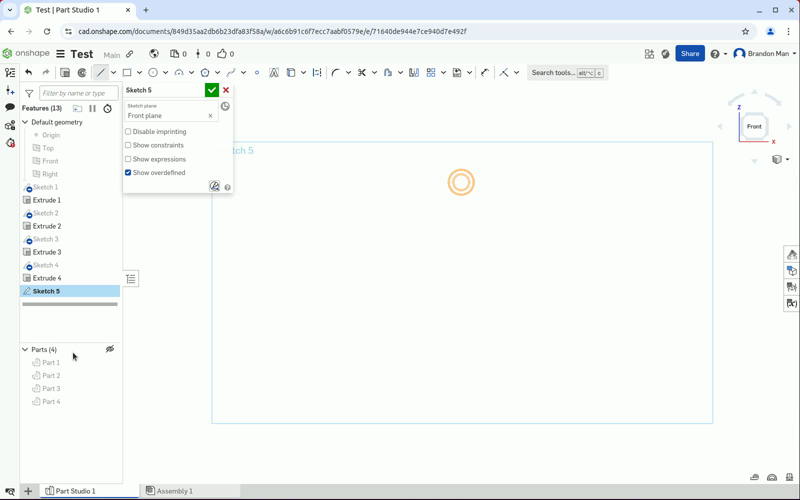
mouse_move(434, 295)
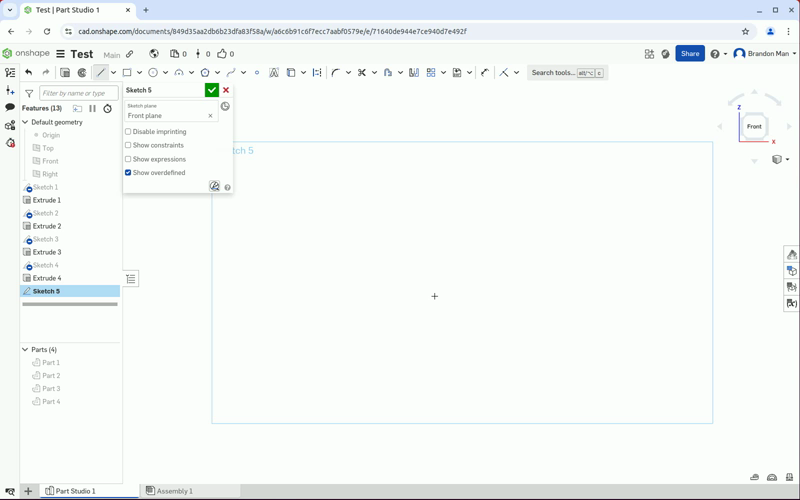
click(434, 295)
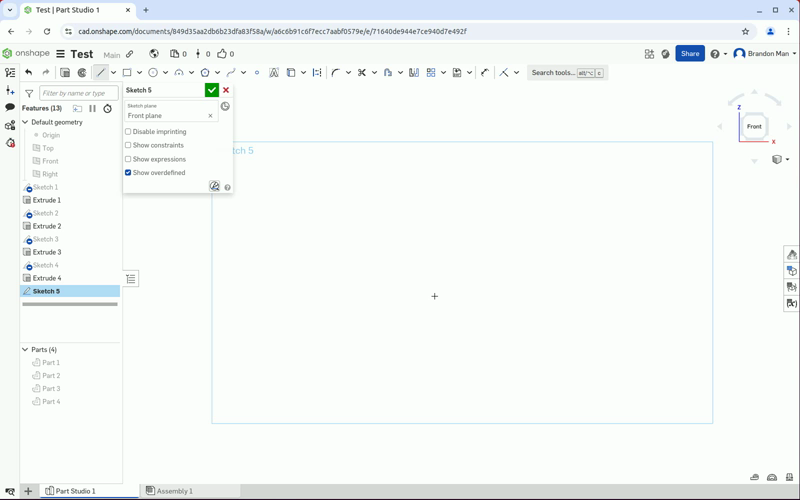
key_up(shift)
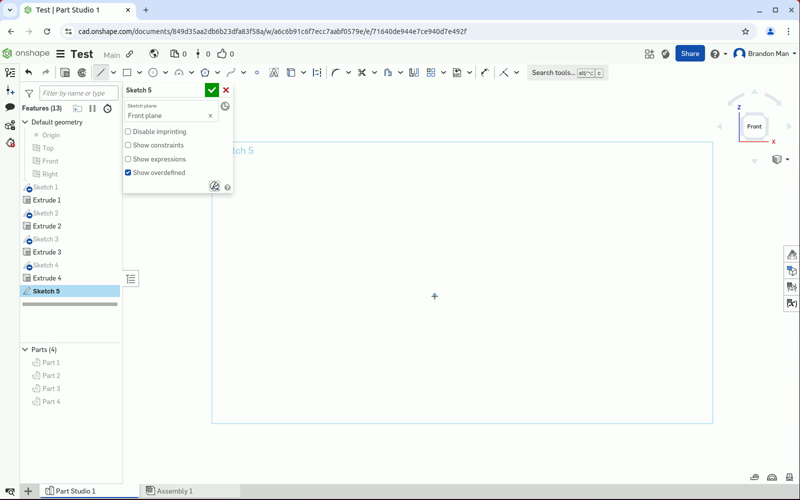
key_down(shift)
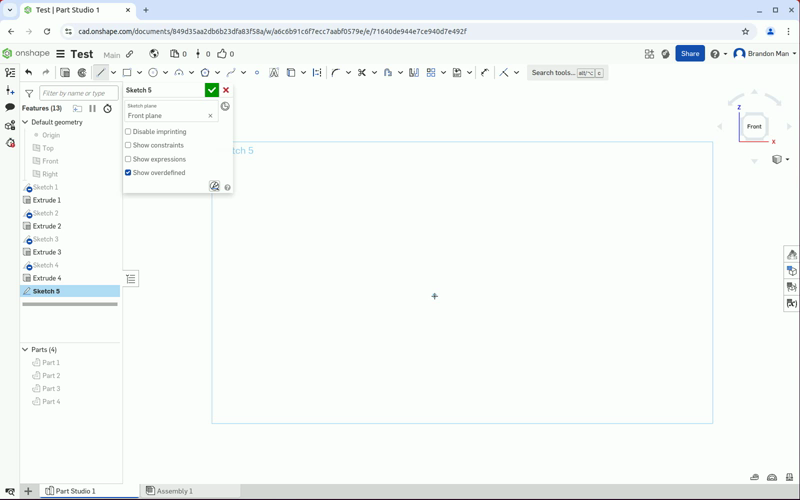
mouse_move(464, 295)
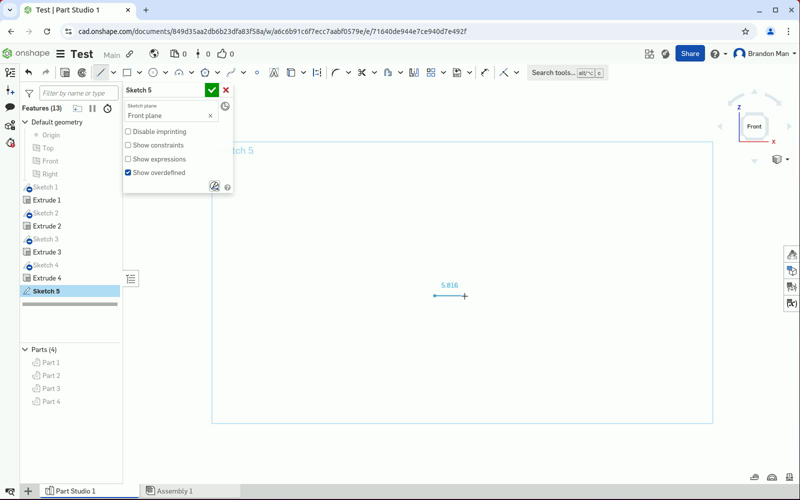
mouse_move(442, 295)
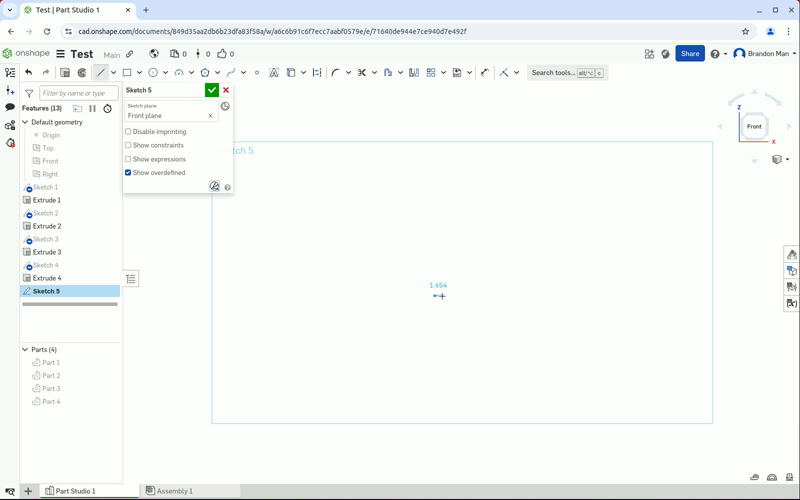
scroll(6)
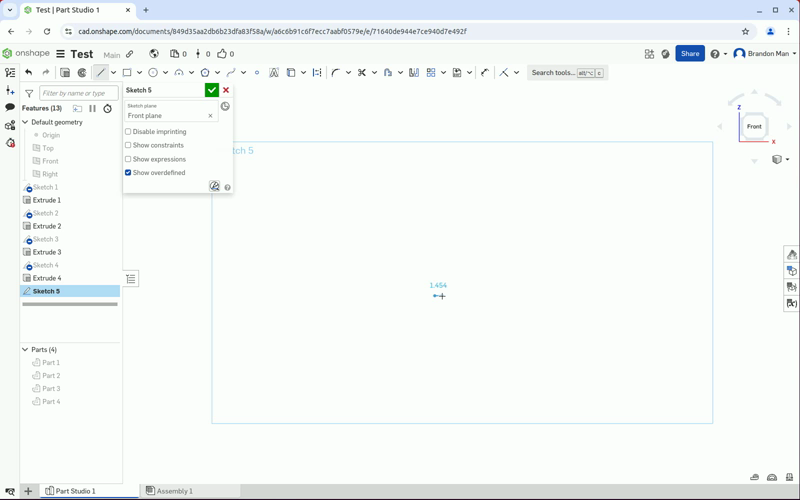
scroll(6)
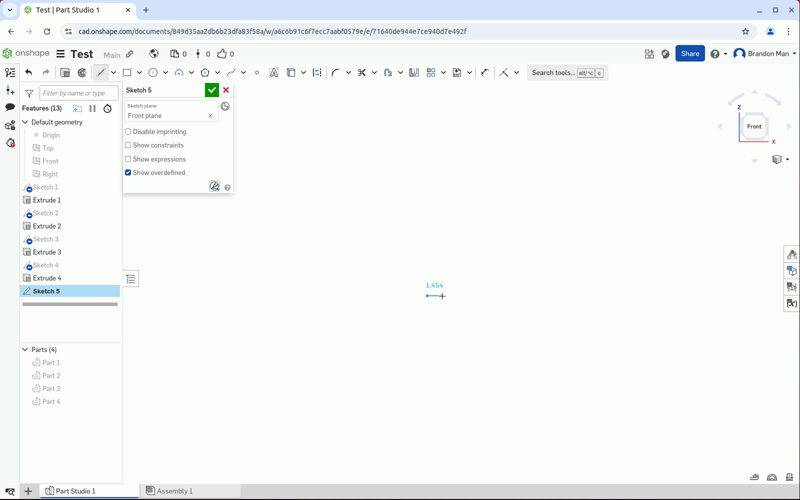
scroll(6)
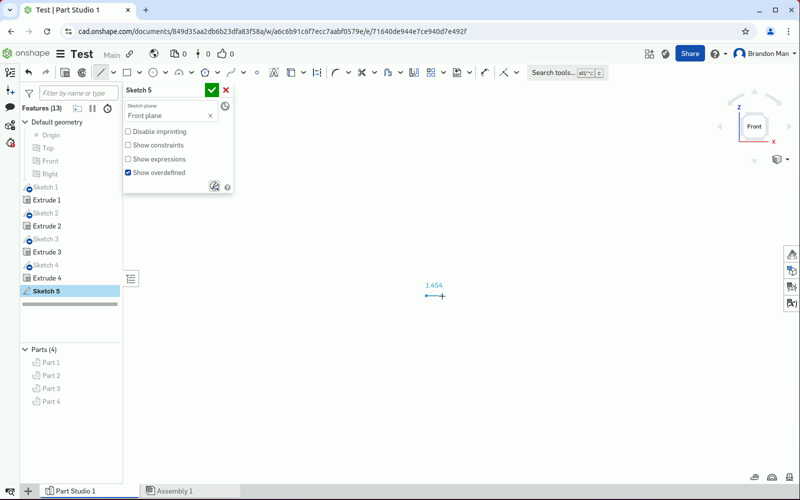
scroll(6)
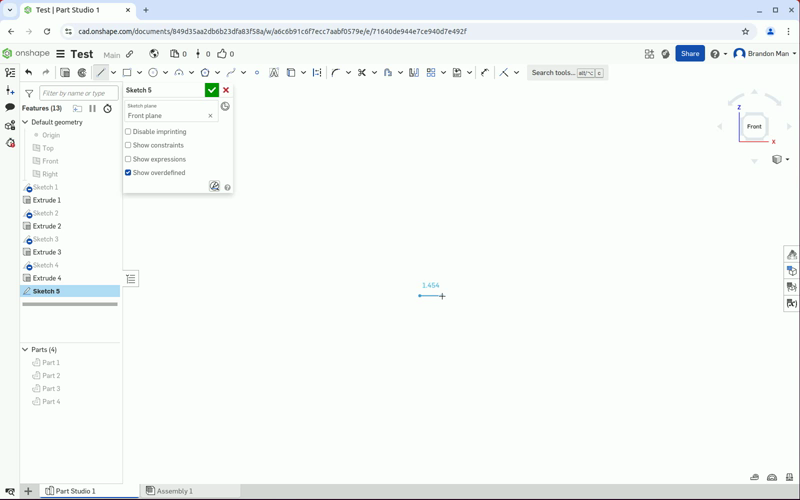
scroll(6)
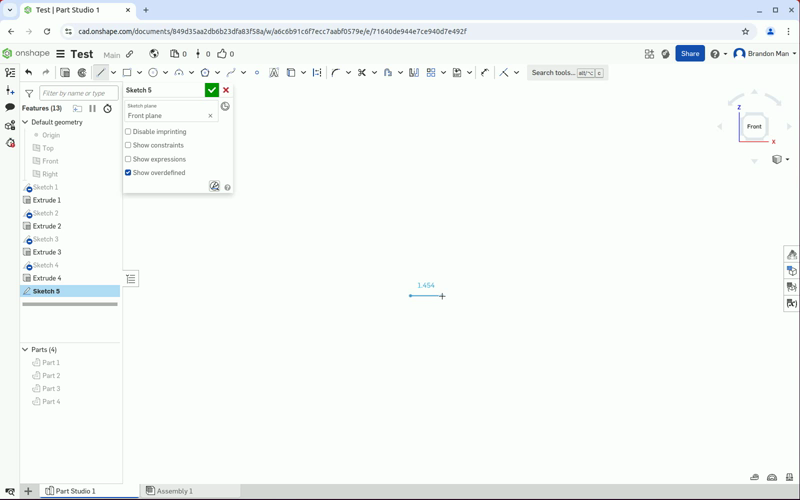
scroll(6)
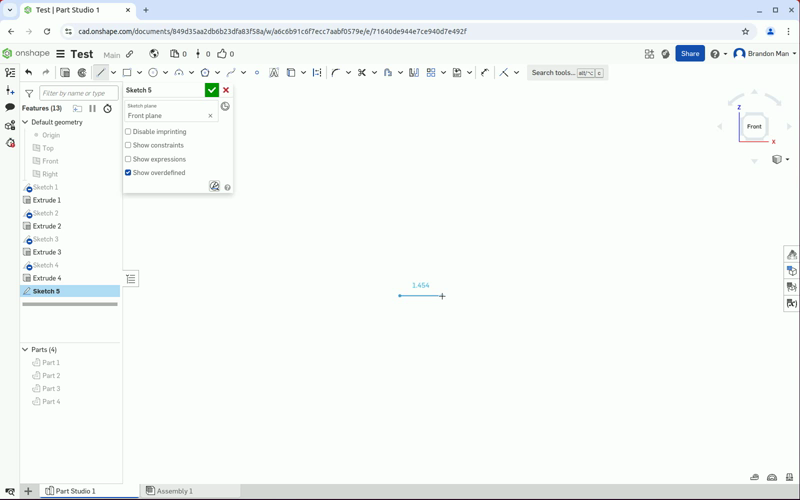
scroll(6)
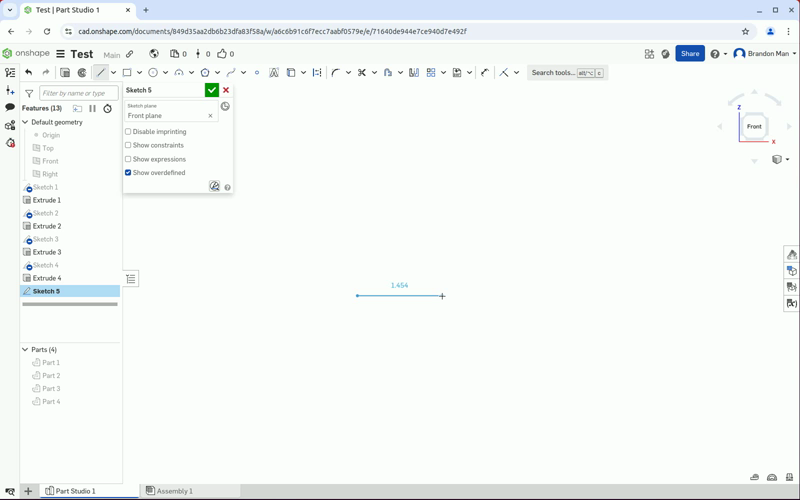
click(442, 295)
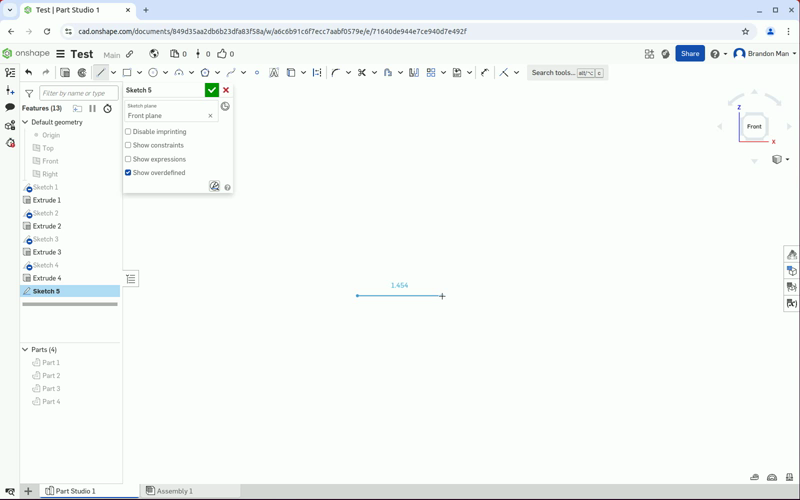
scroll(-6)
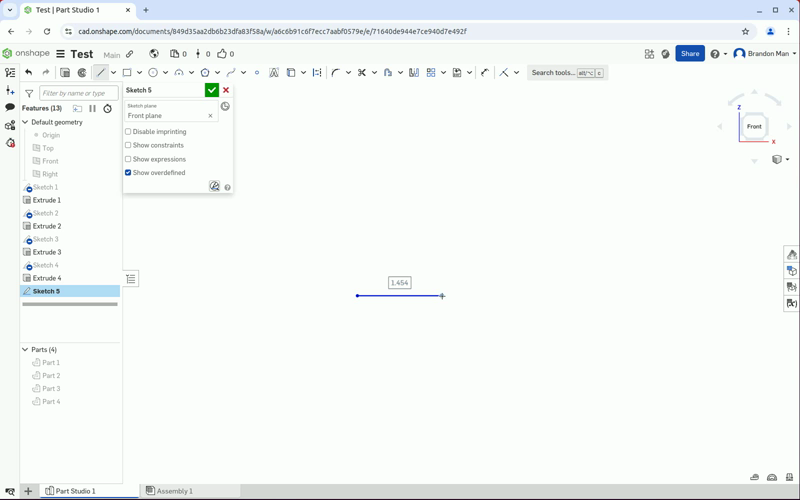
scroll(-6)
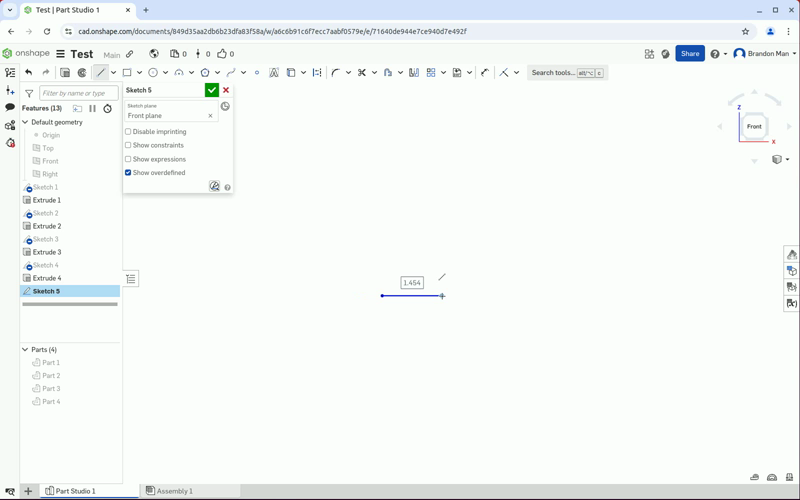
scroll(-6)
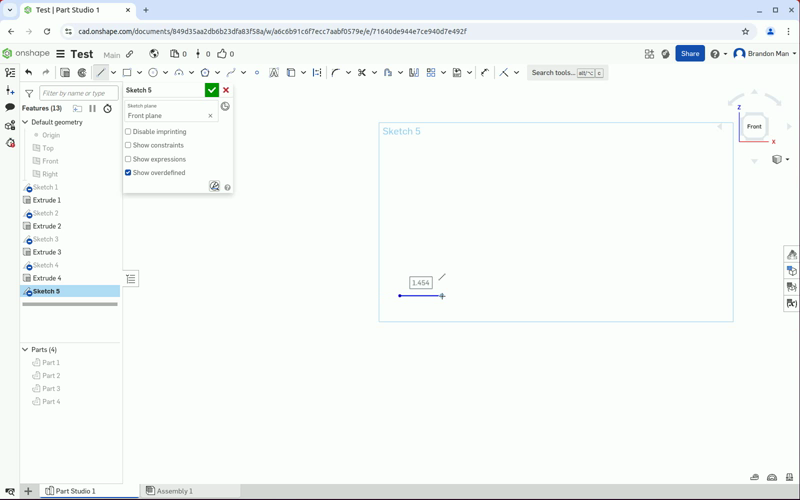
scroll(-6)
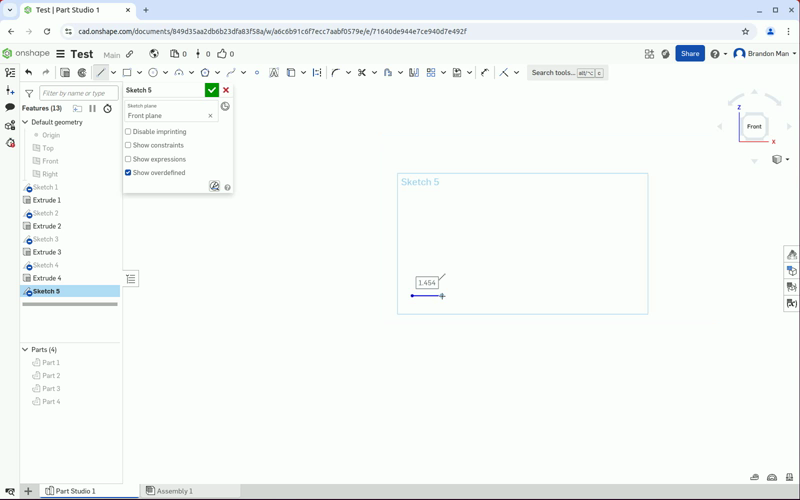
scroll(-6)
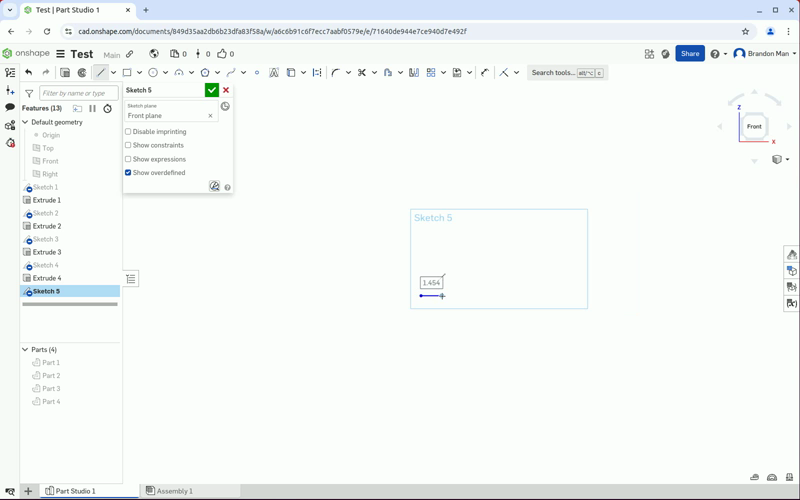
scroll(-6)
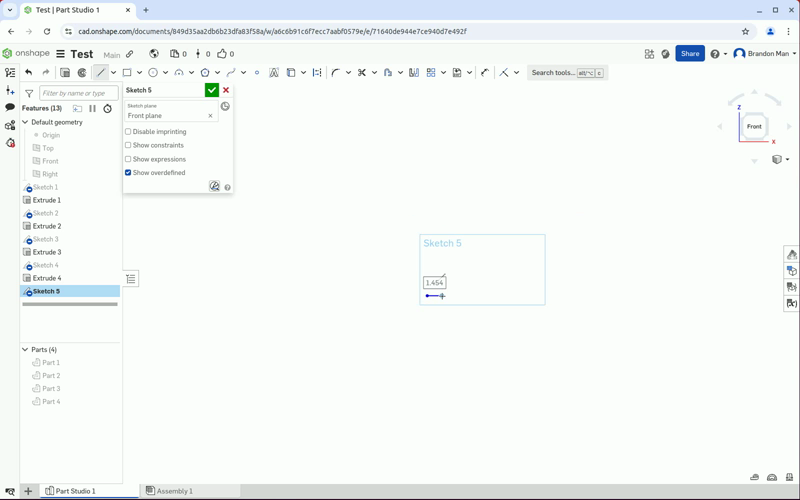
scroll(-6)
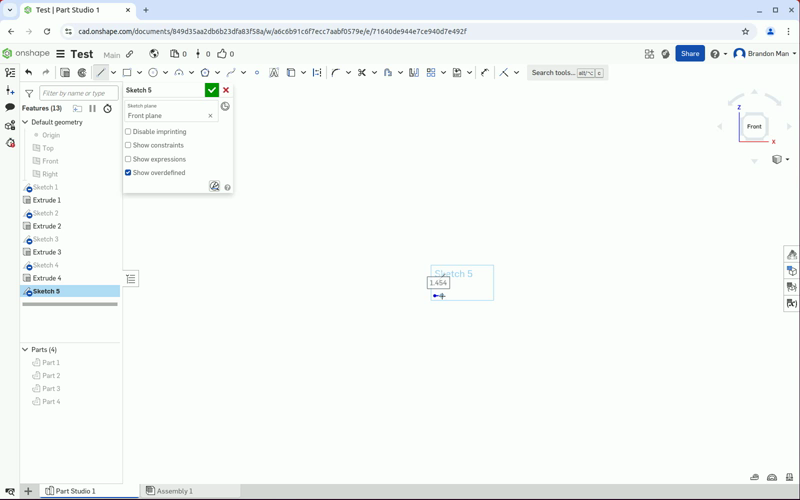
key_up(shift)
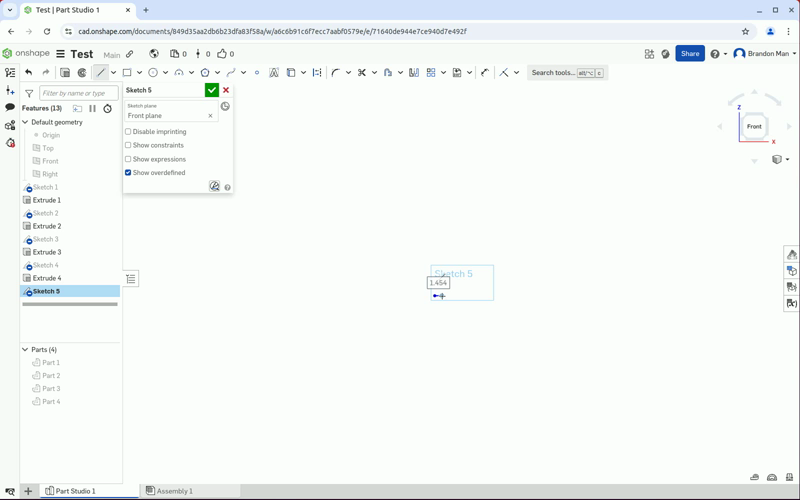
key(esc)
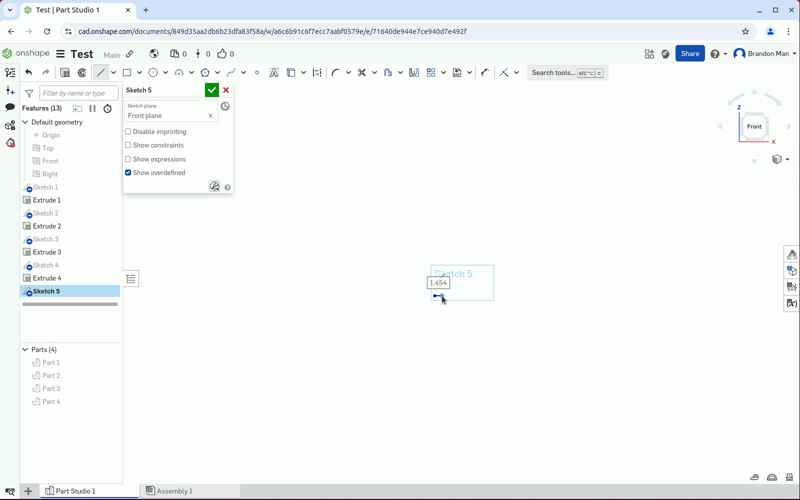
key(a)
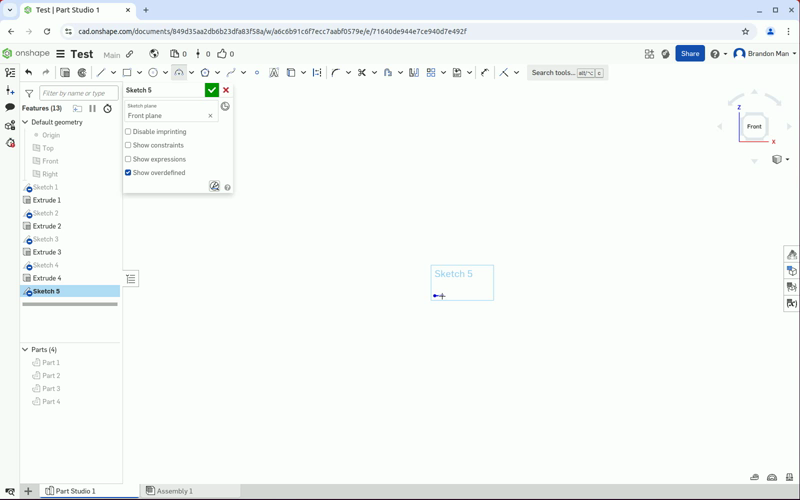
mouse_move(442, 295)
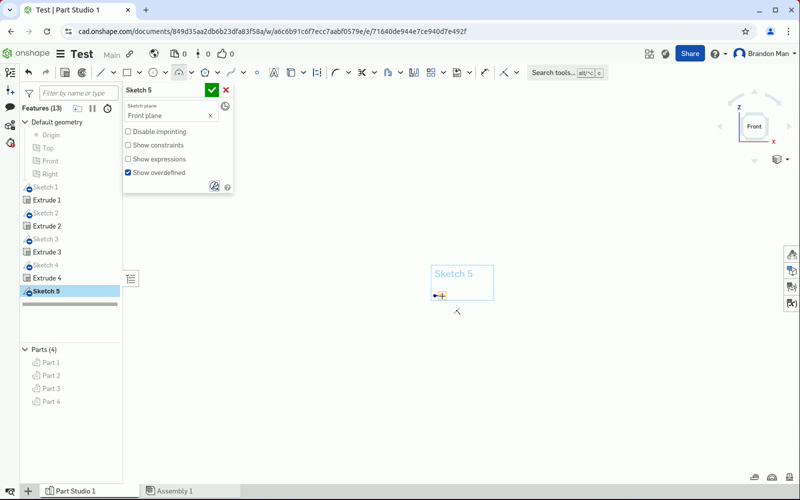
click(442, 295)
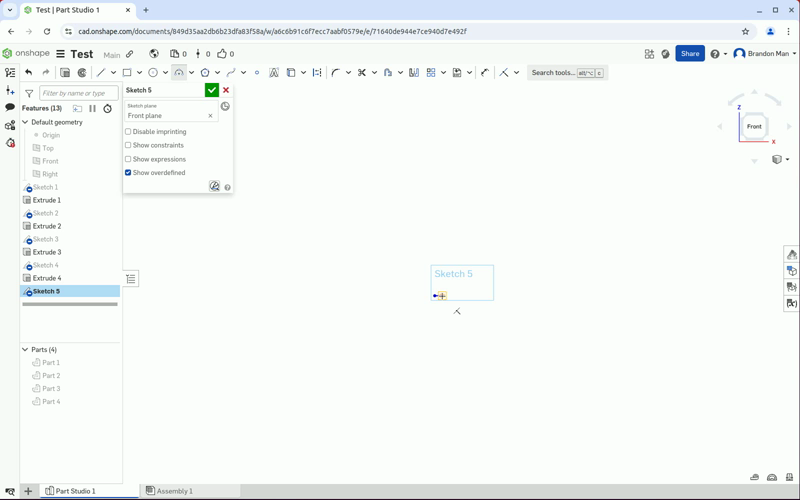
key_down(shift)
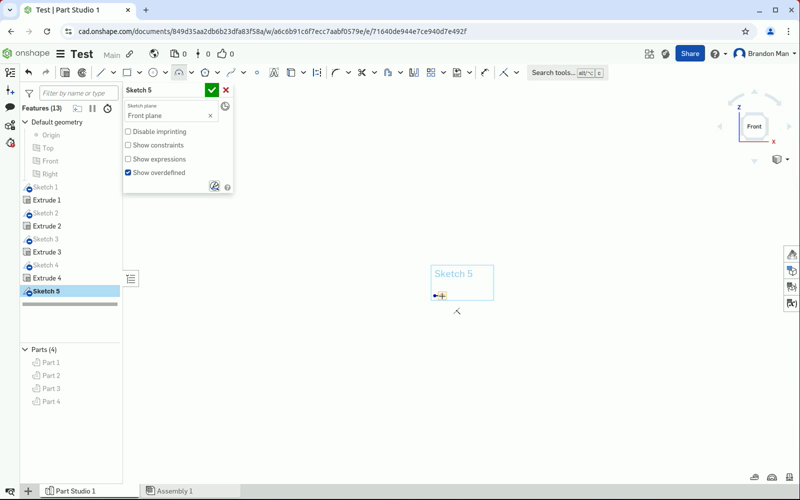
mouse_move(480, 295)
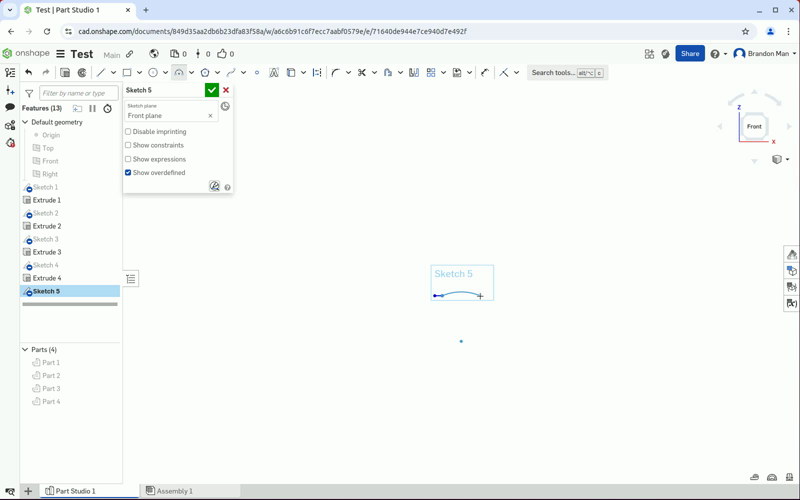
click(480, 295)
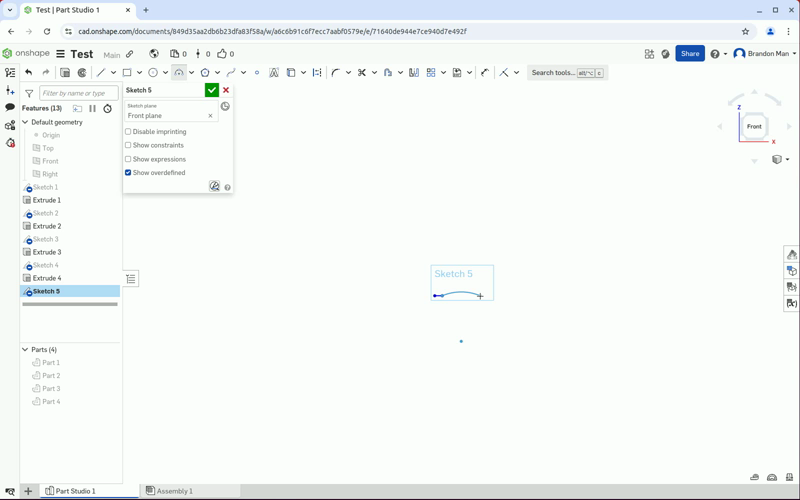
mouse_move(461, 305)
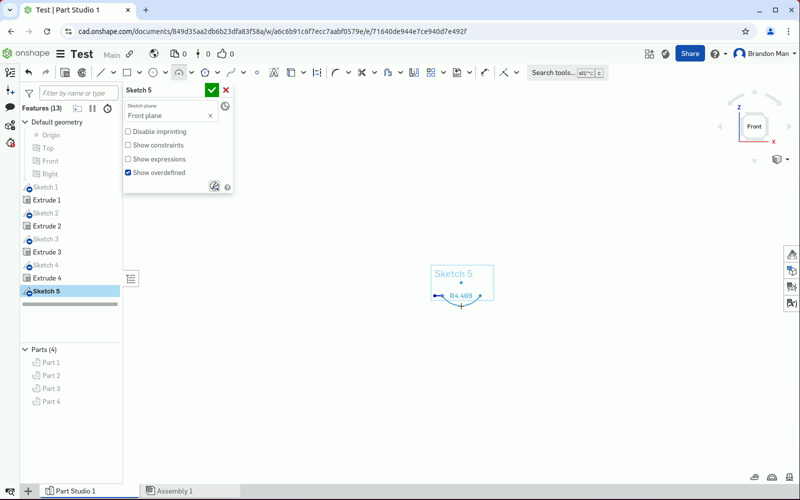
click(461, 305)
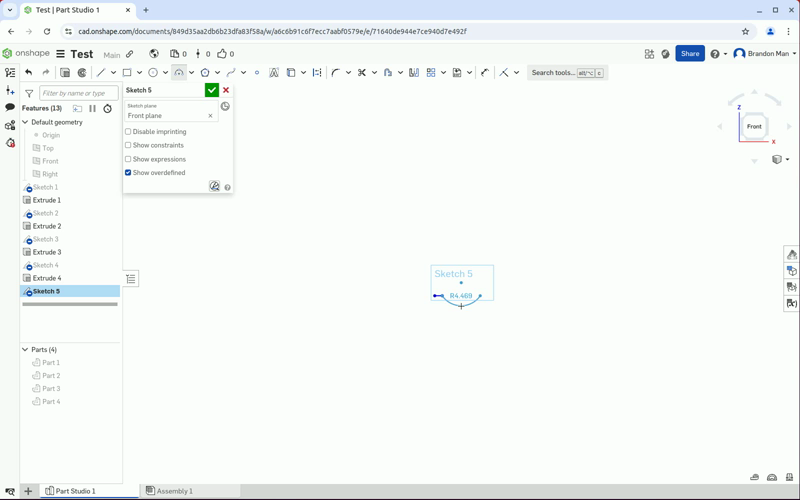
key_up(shift)
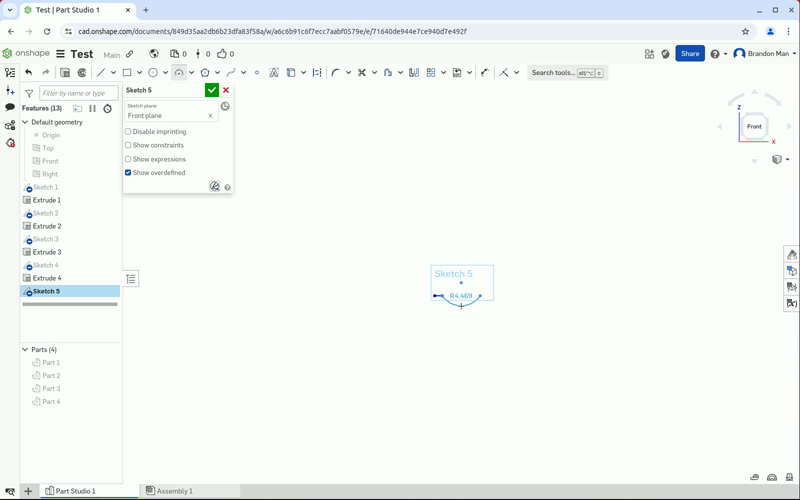
key(esc)
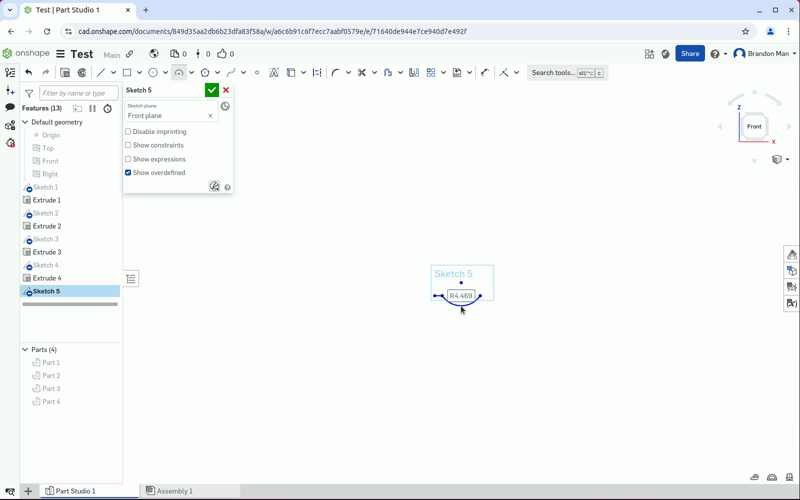
key(l)
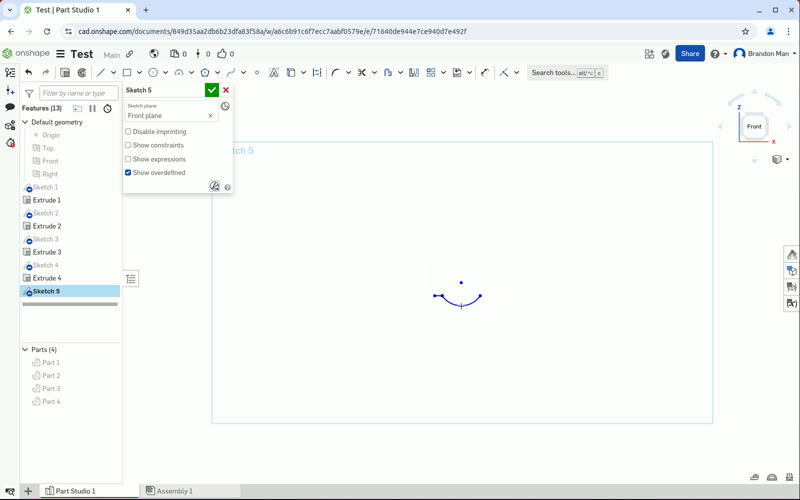
mouse_move(480, 295)
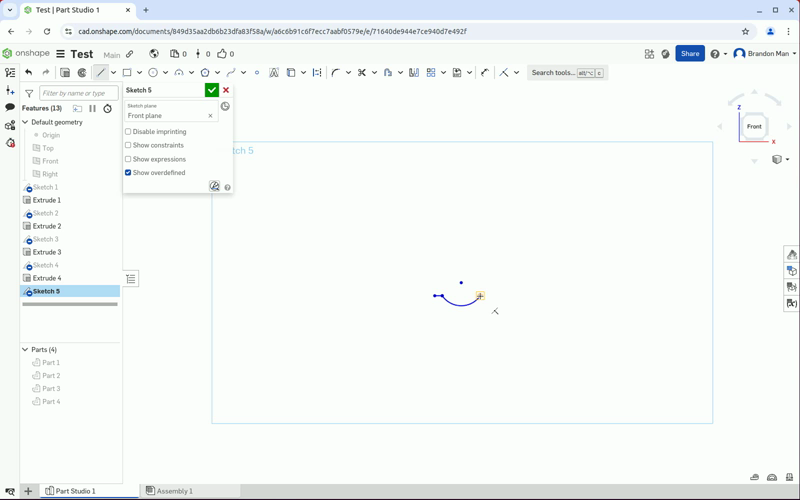
click(480, 295)
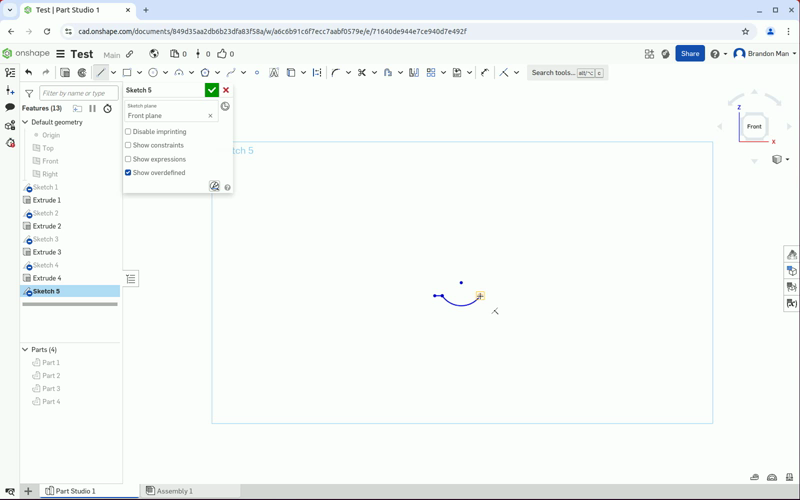
key_down(shift)
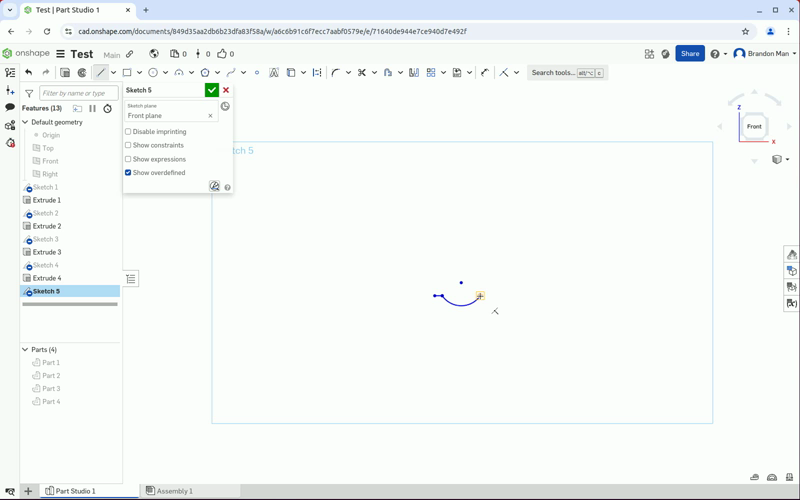
mouse_move(510, 295)
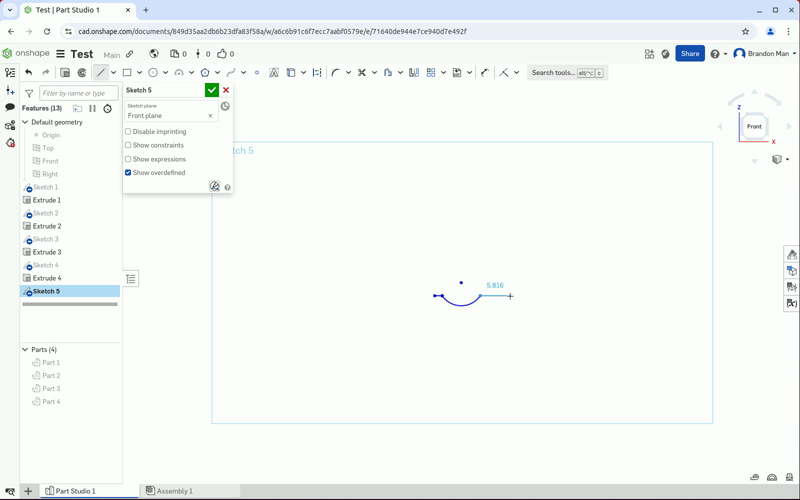
mouse_move(487, 295)
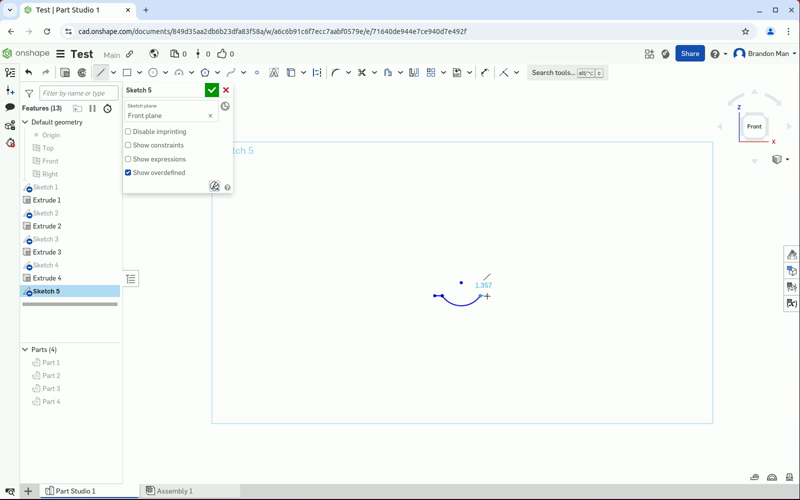
scroll(6)
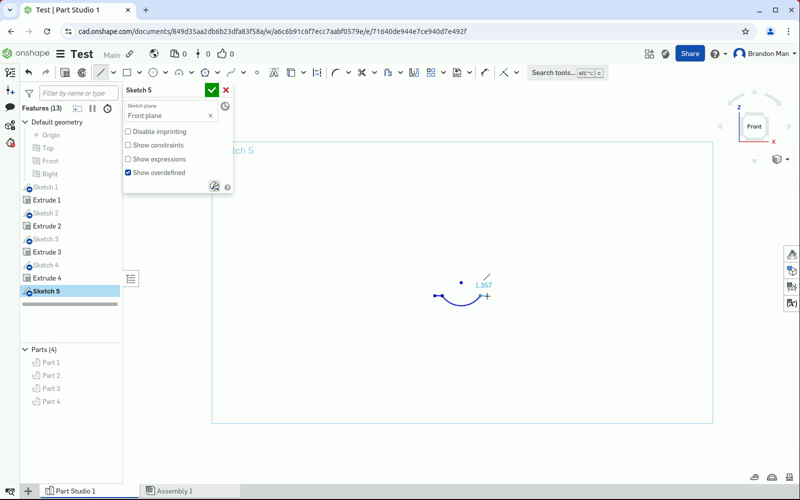
scroll(6)
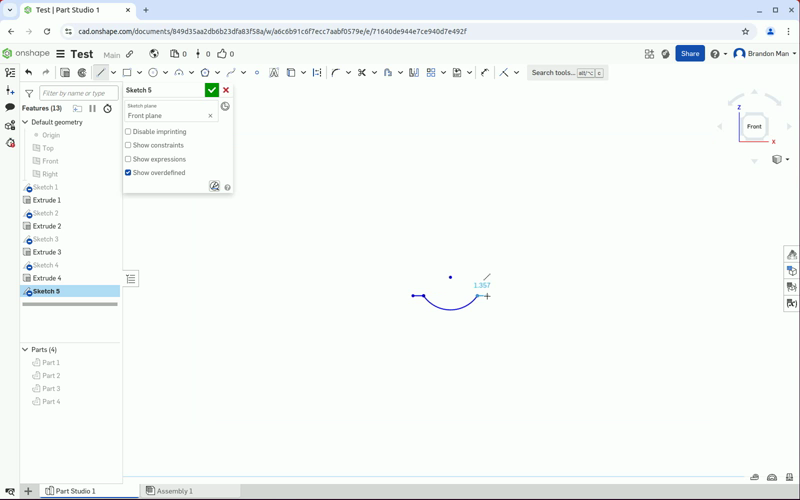
scroll(6)
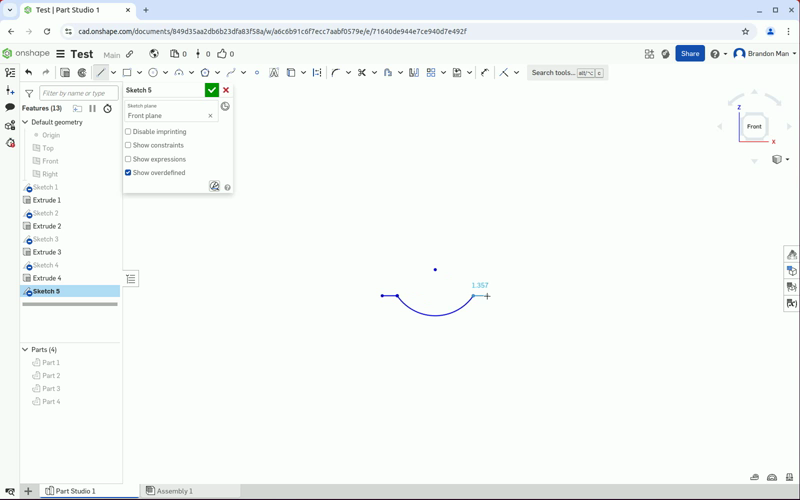
scroll(6)
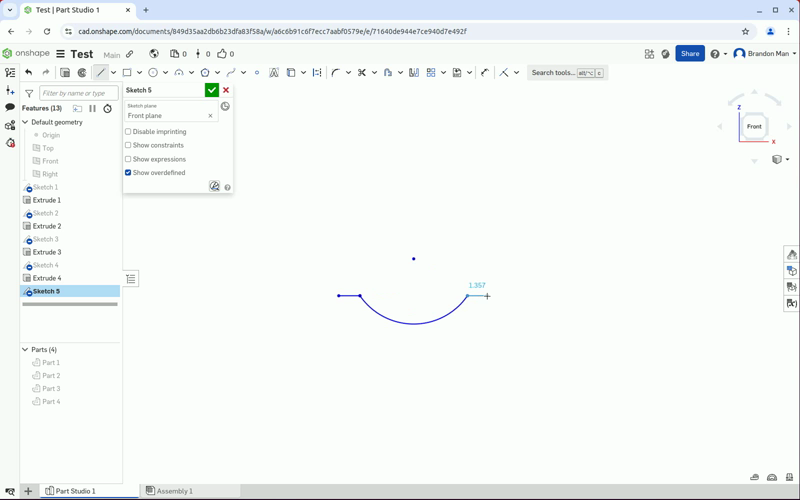
scroll(6)
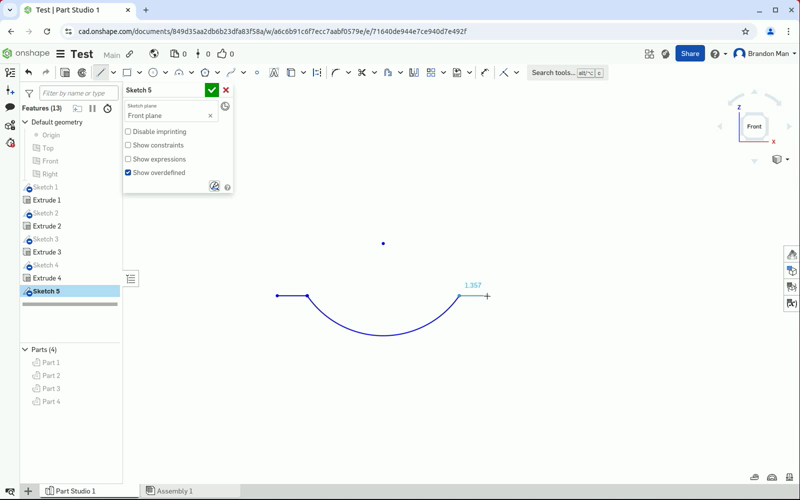
scroll(6)
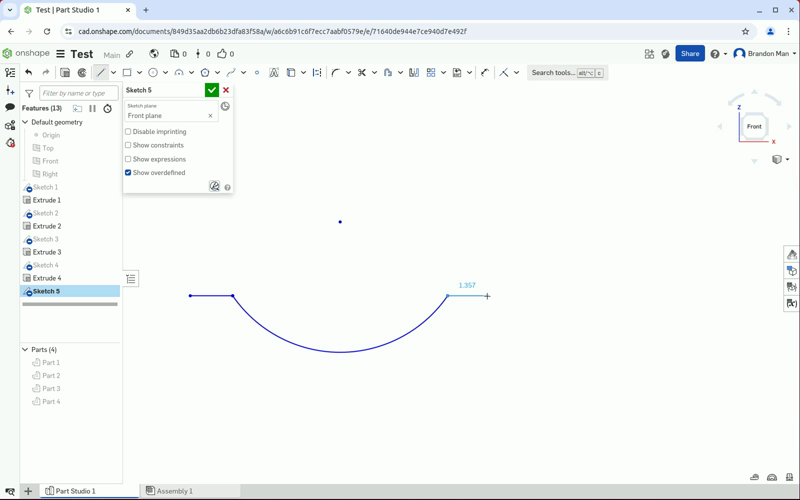
scroll(6)
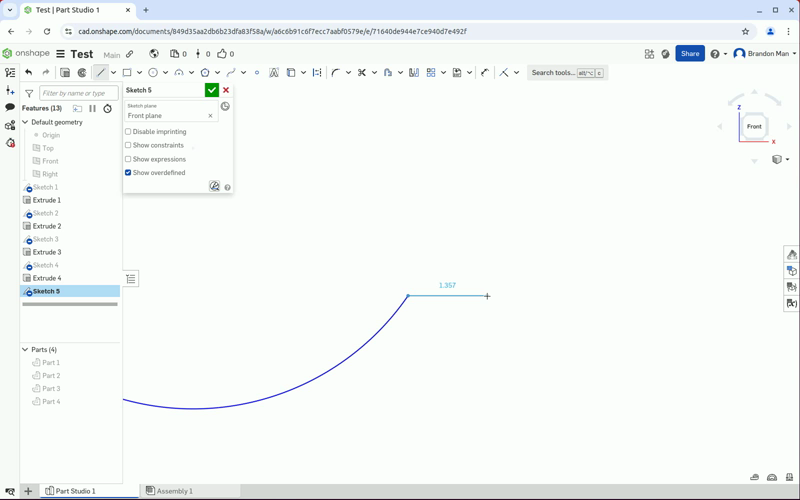
click(487, 295)
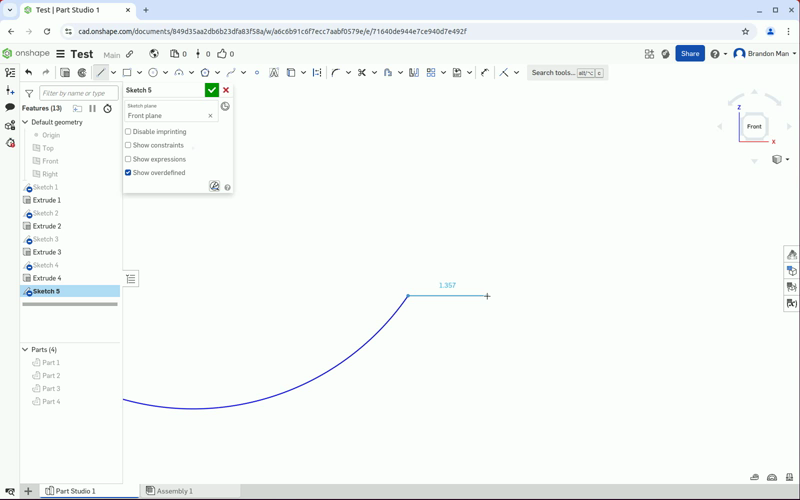
scroll(-6)
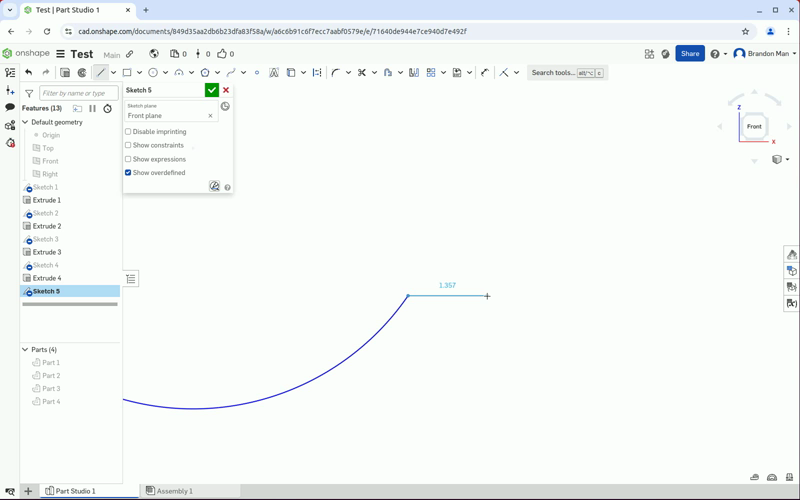
scroll(-6)
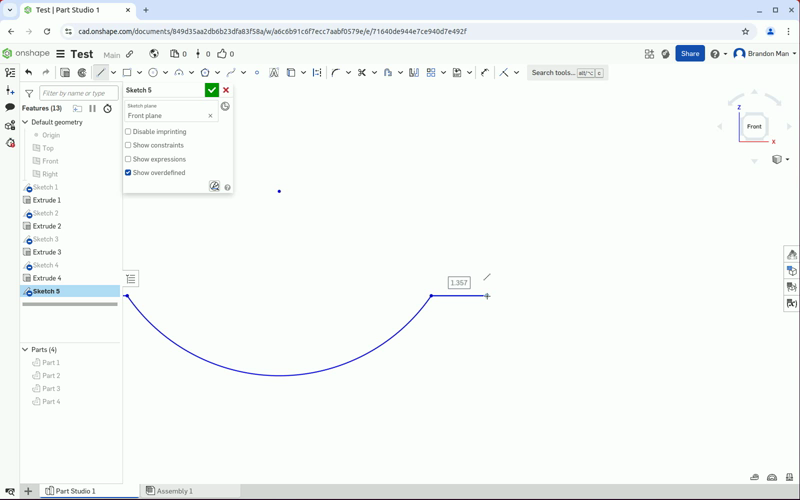
scroll(-6)
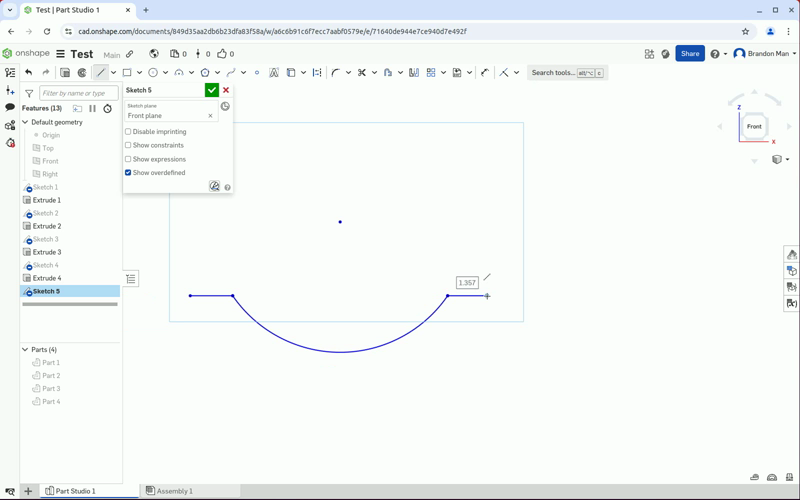
scroll(-6)
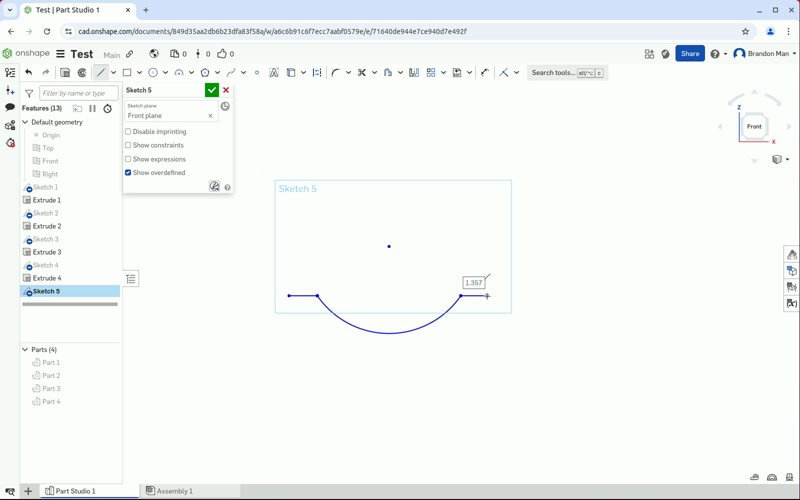
scroll(-6)
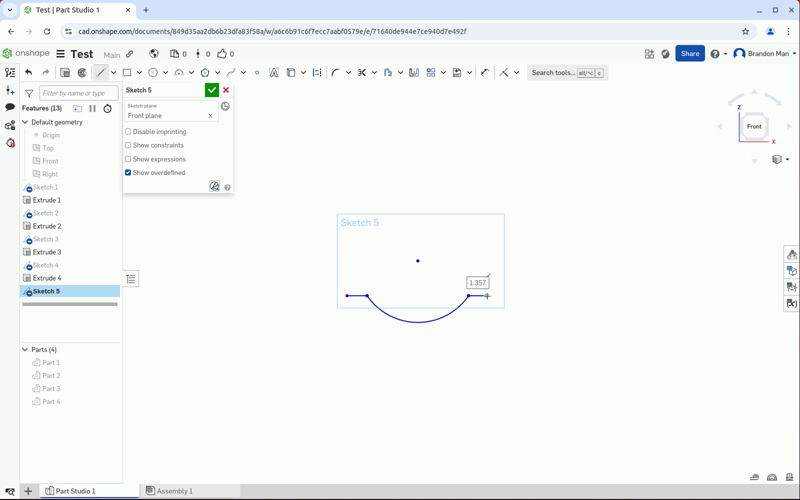
scroll(-6)
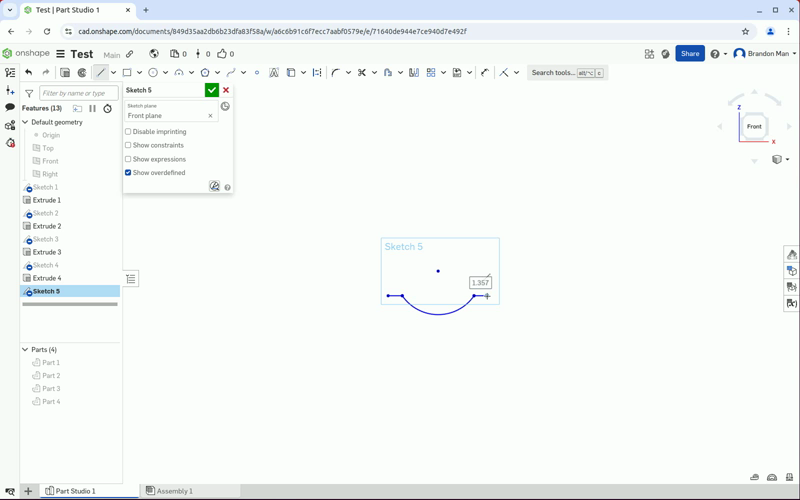
scroll(-6)
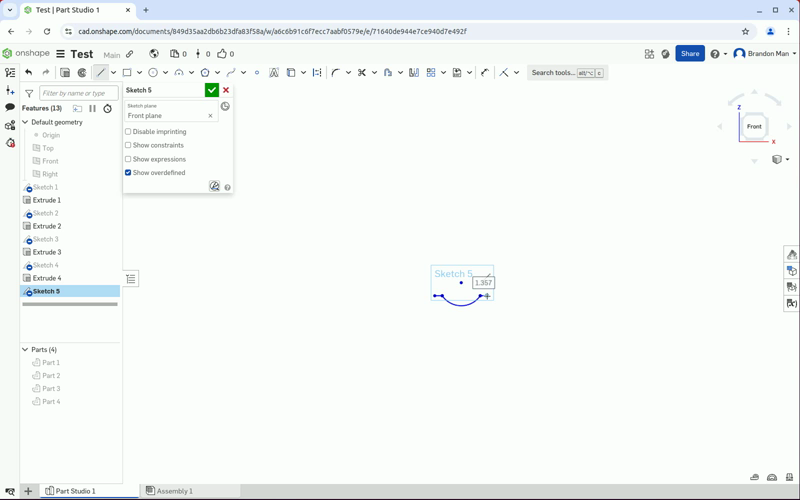
key_up(shift)
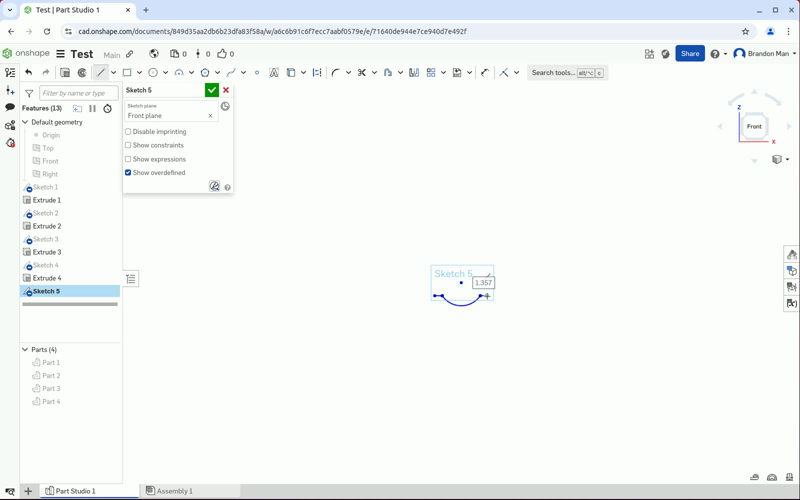
key_down(shift)
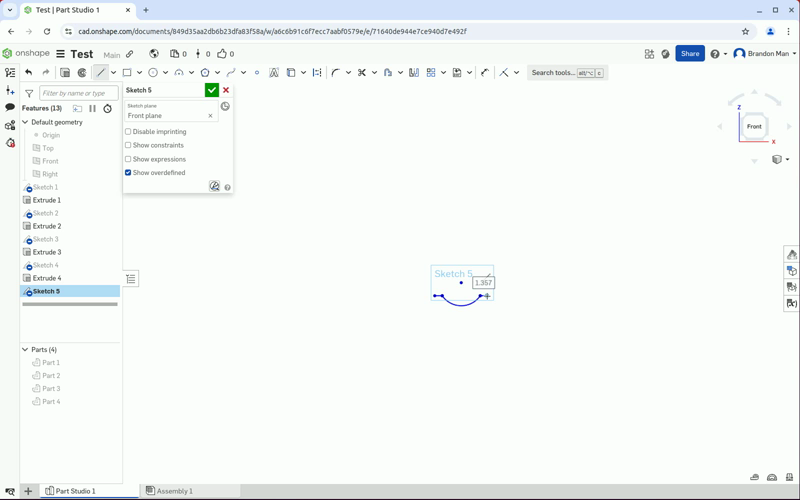
mouse_move(517, 295)
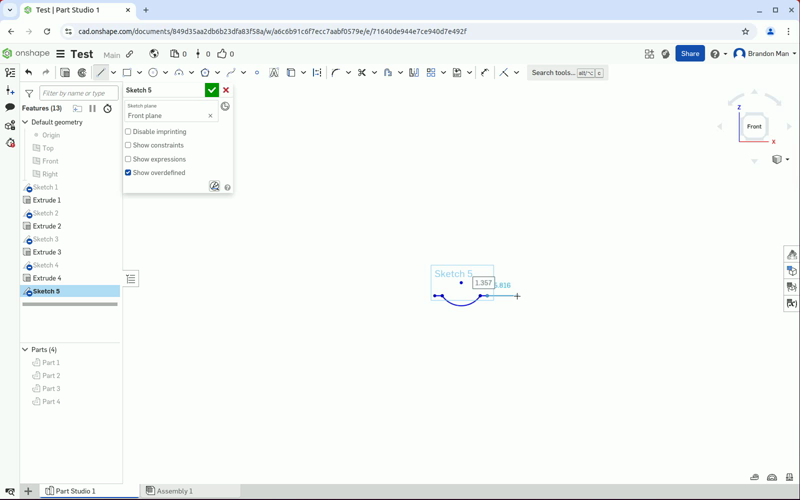
mouse_move(487, 282)
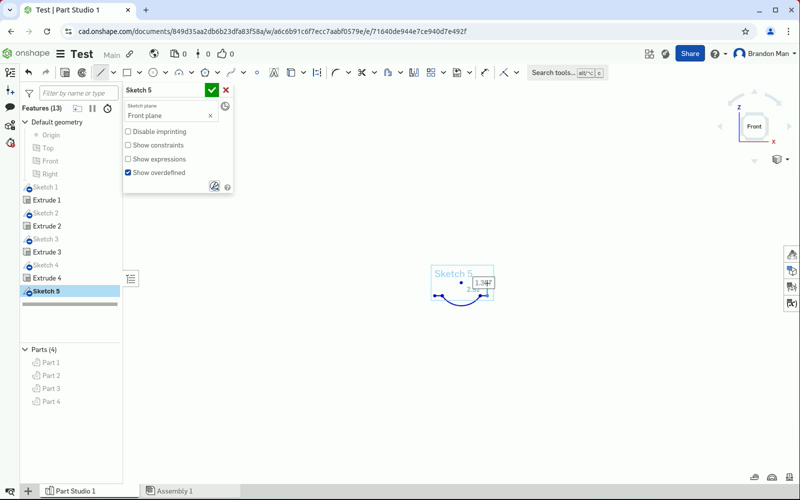
click(487, 282)
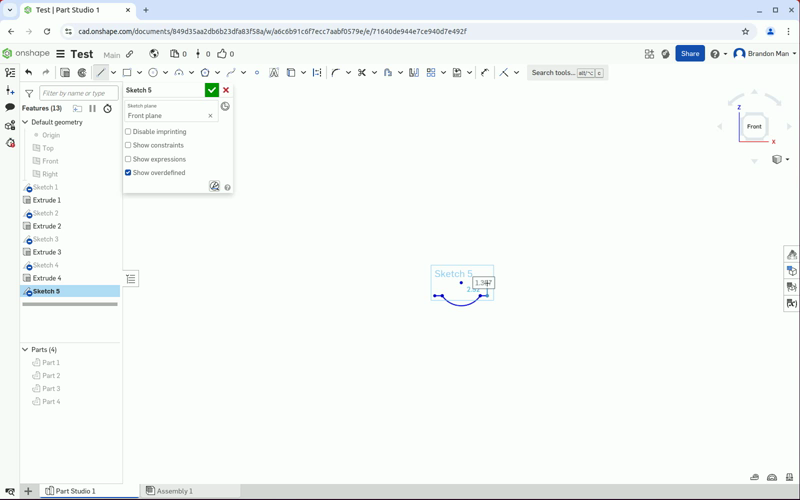
key_up(shift)
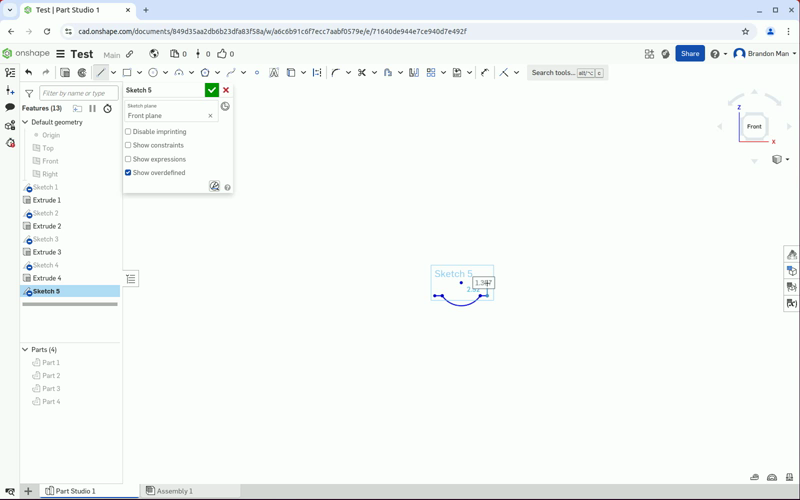
key_down(shift)
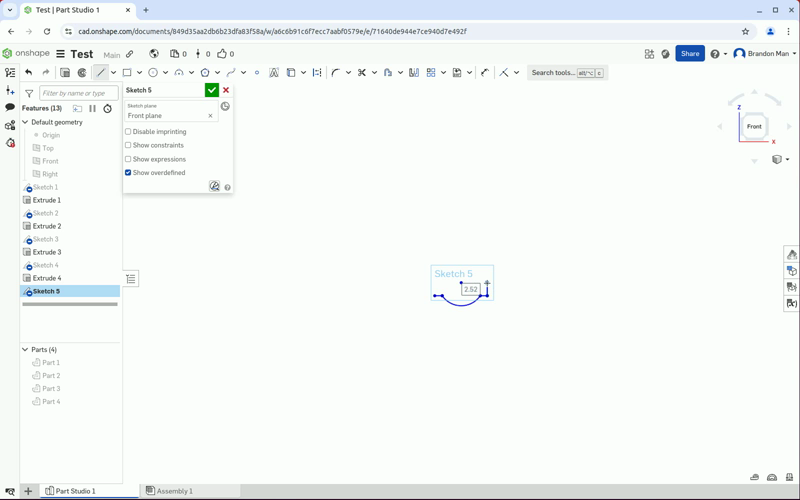
mouse_move(517, 282)
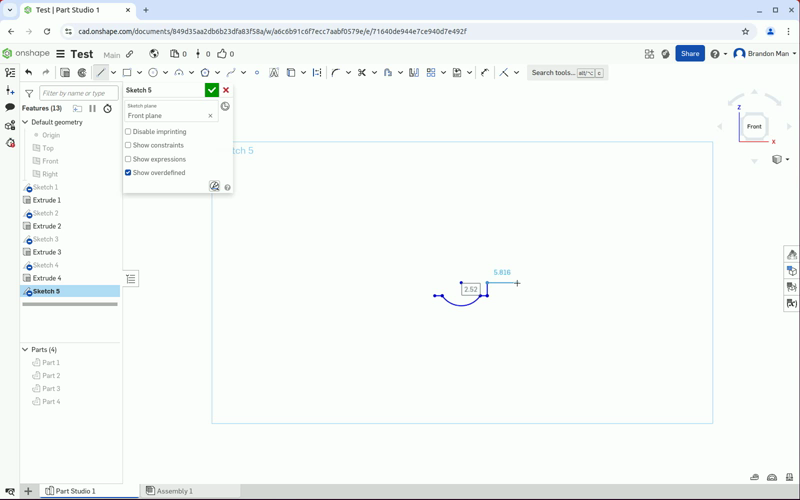
mouse_move(482, 282)
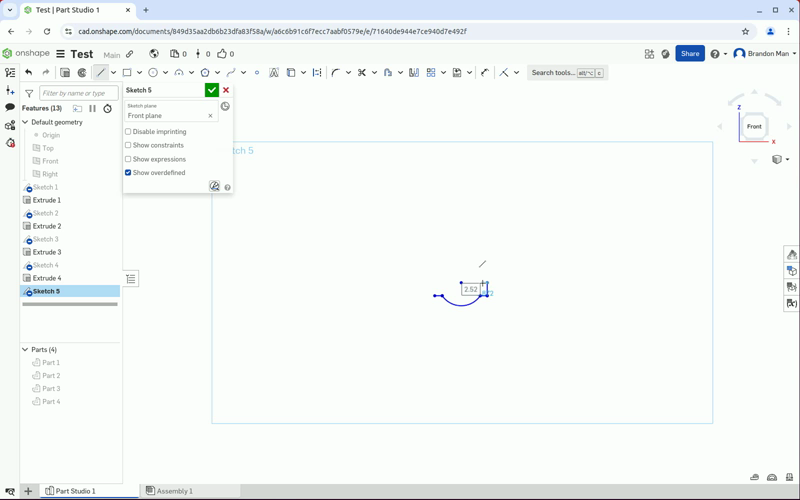
scroll(6)
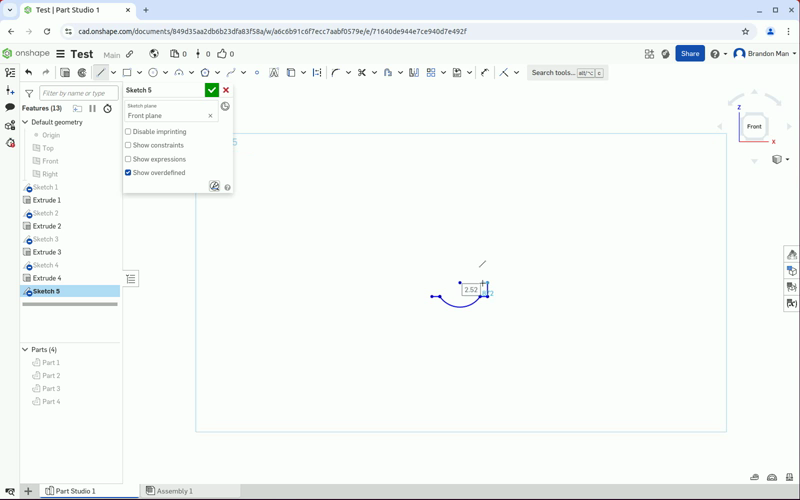
scroll(6)
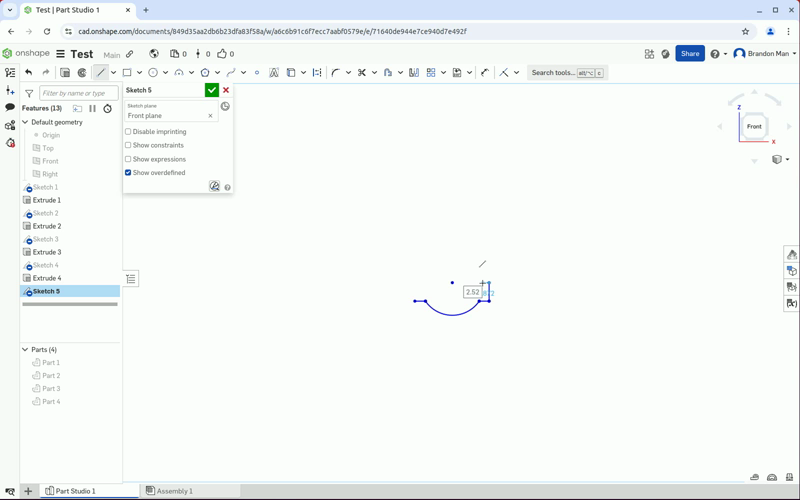
scroll(6)
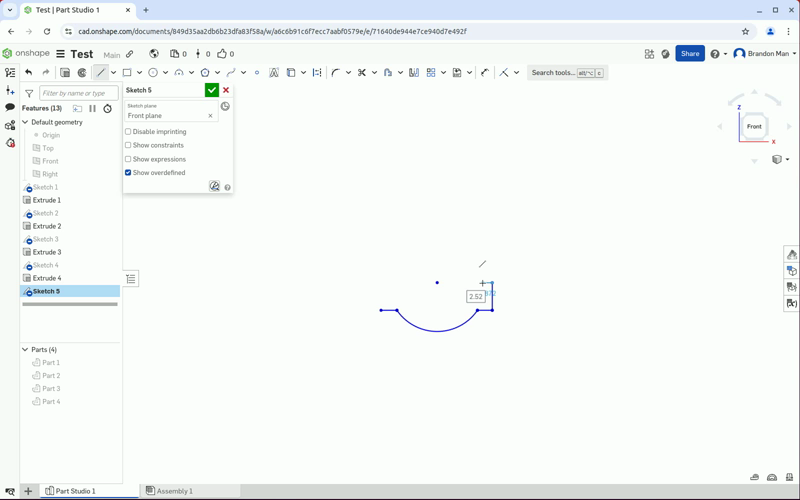
scroll(6)
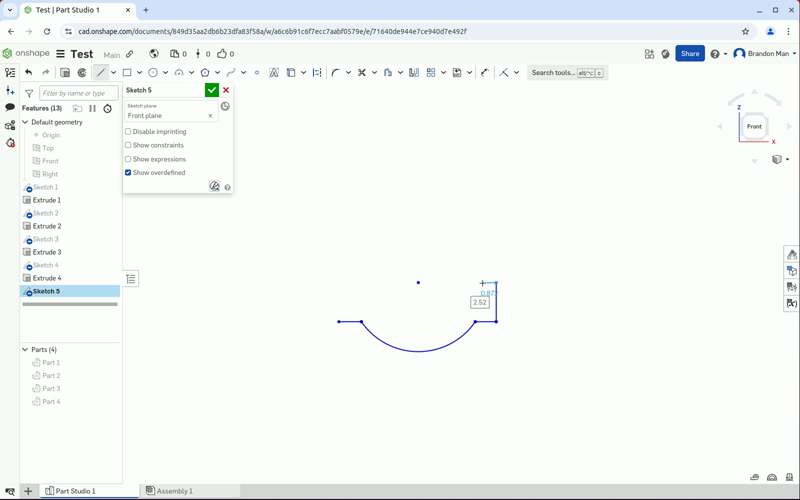
scroll(6)
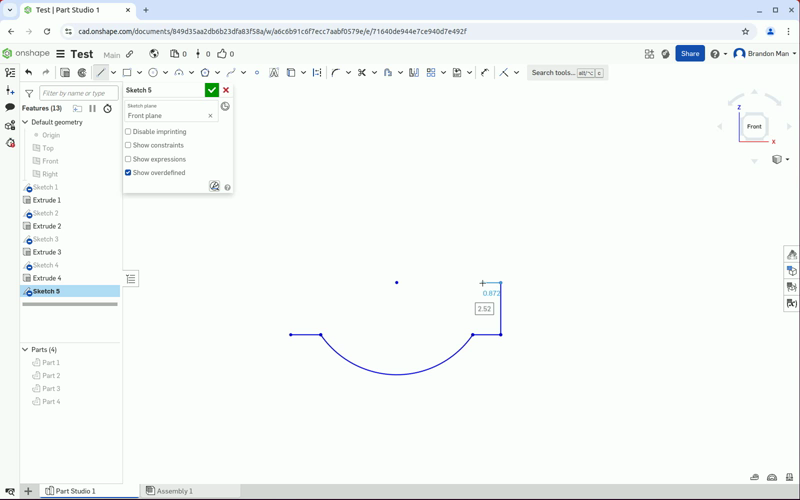
scroll(6)
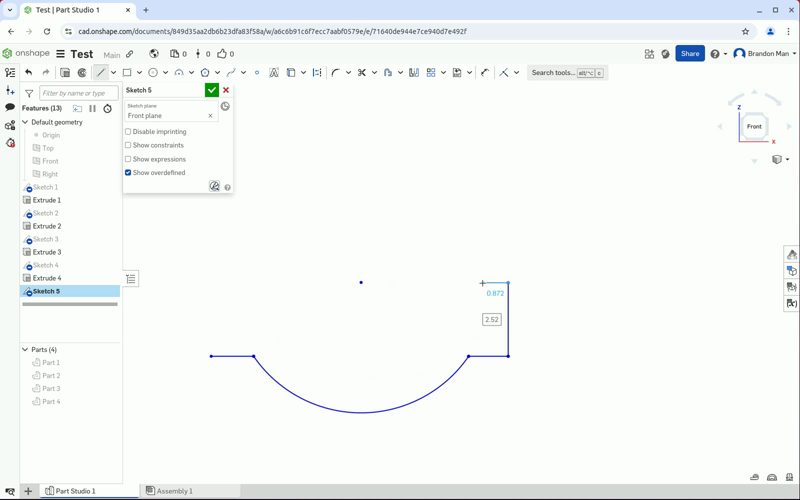
scroll(6)
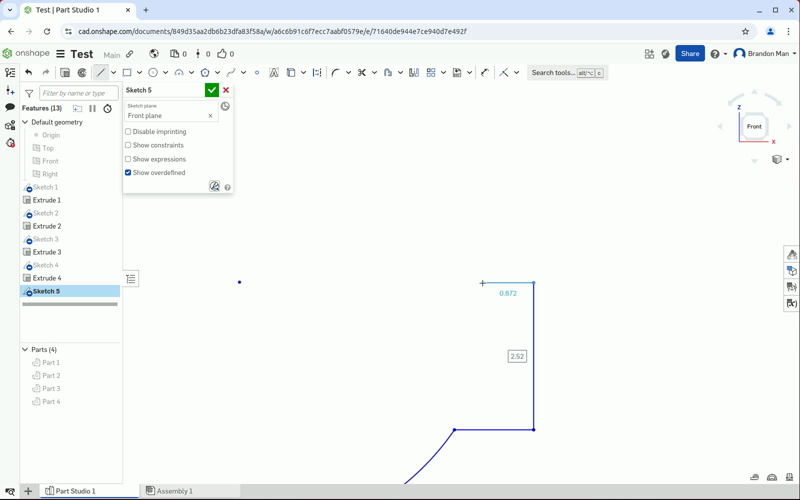
click(482, 282)
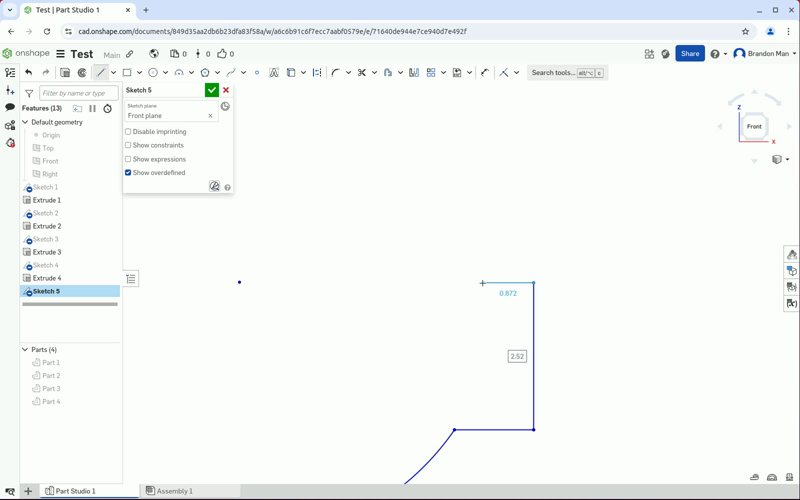
scroll(-6)
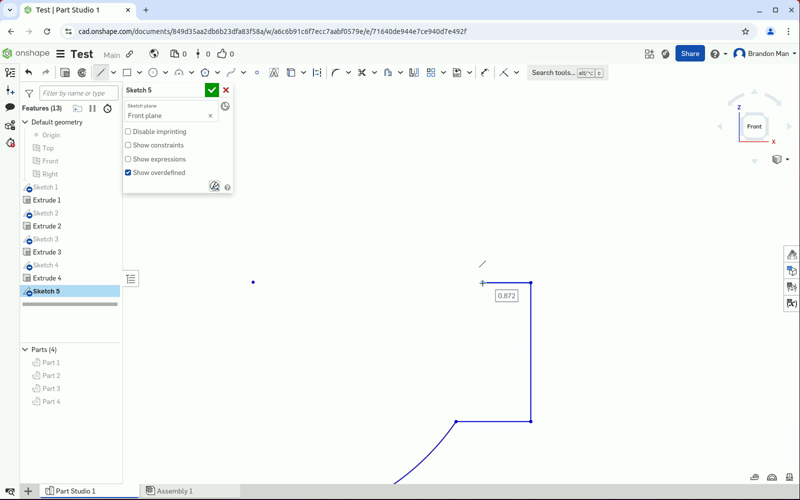
scroll(-6)
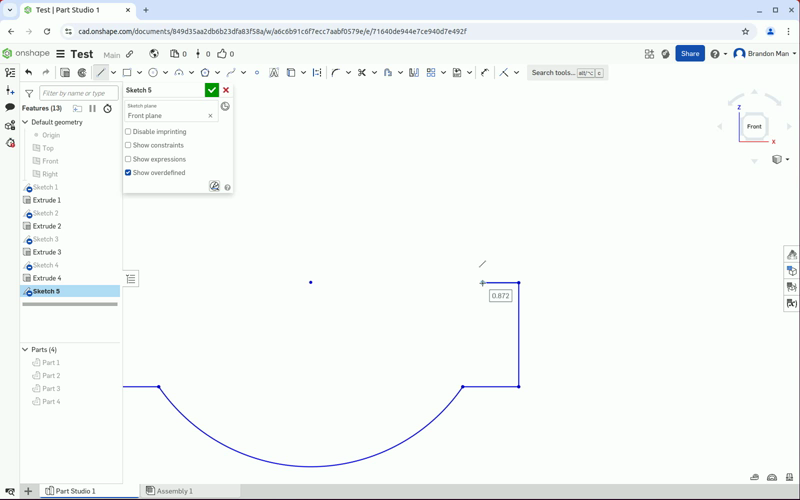
scroll(-6)
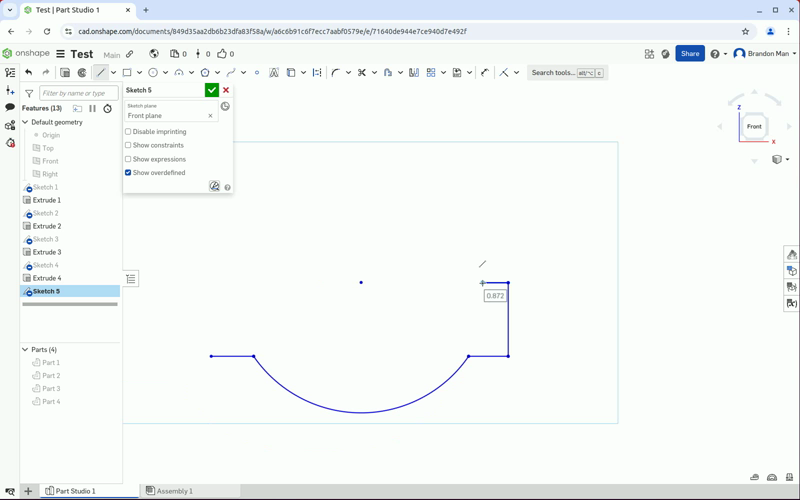
scroll(-6)
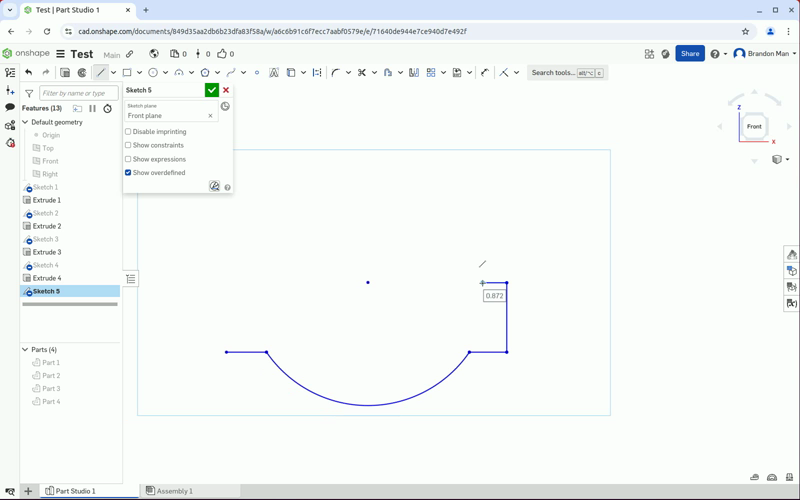
scroll(-6)
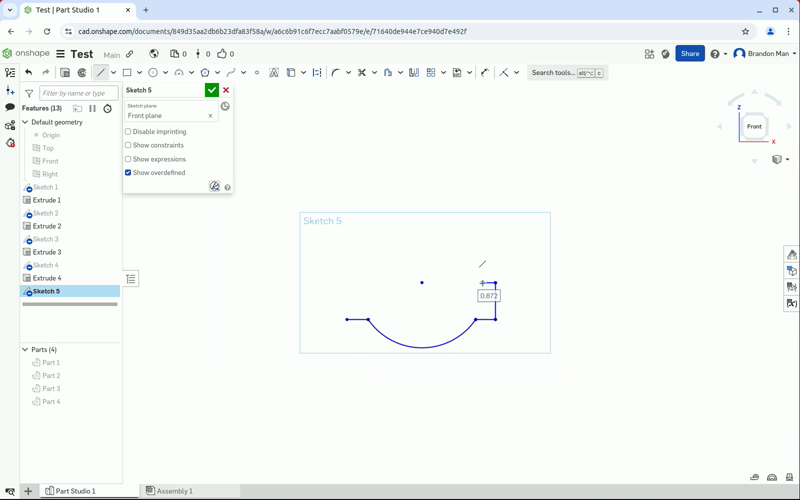
scroll(-6)
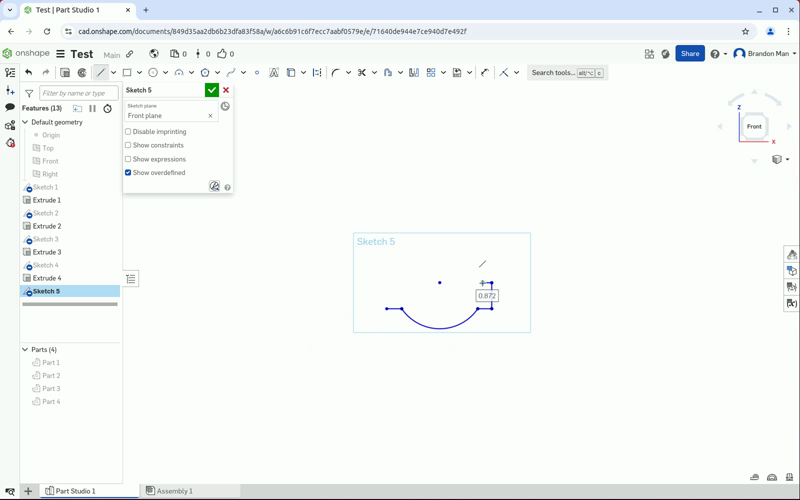
scroll(-6)
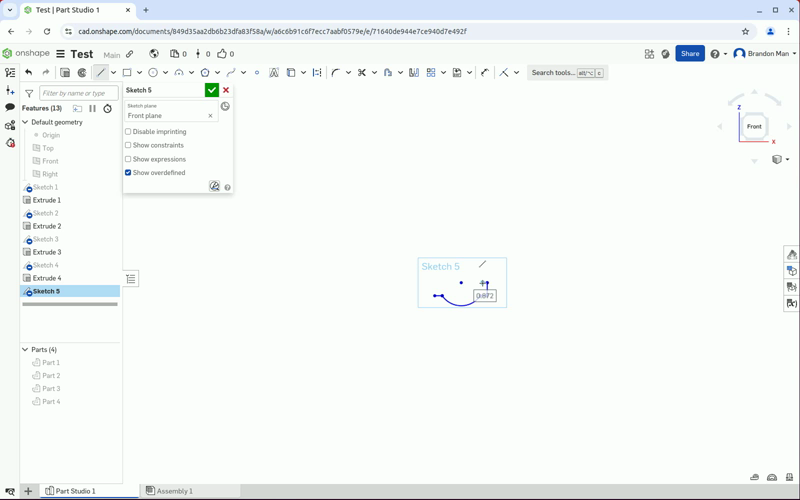
key_up(shift)
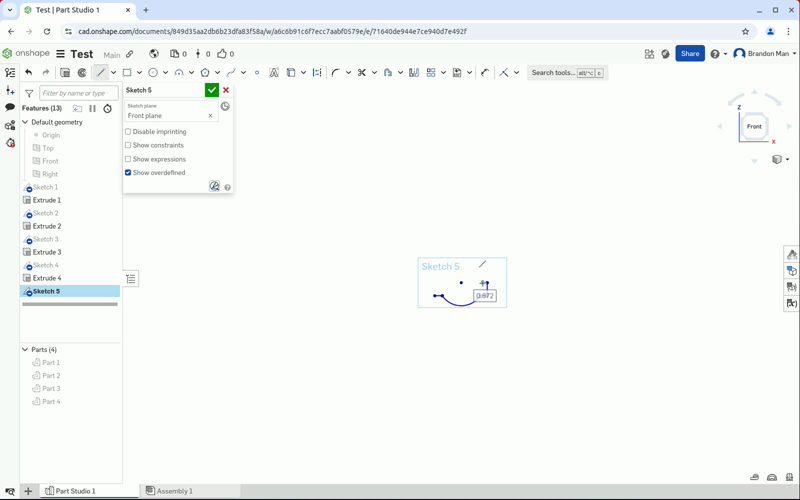
key(esc)
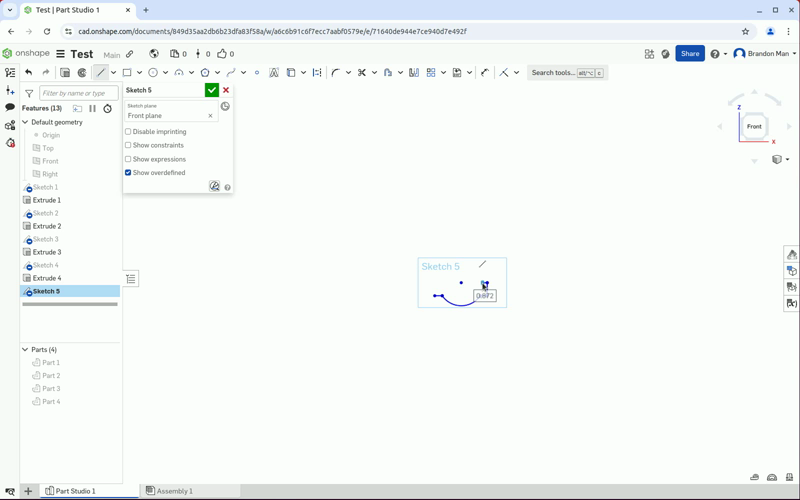
key(a)
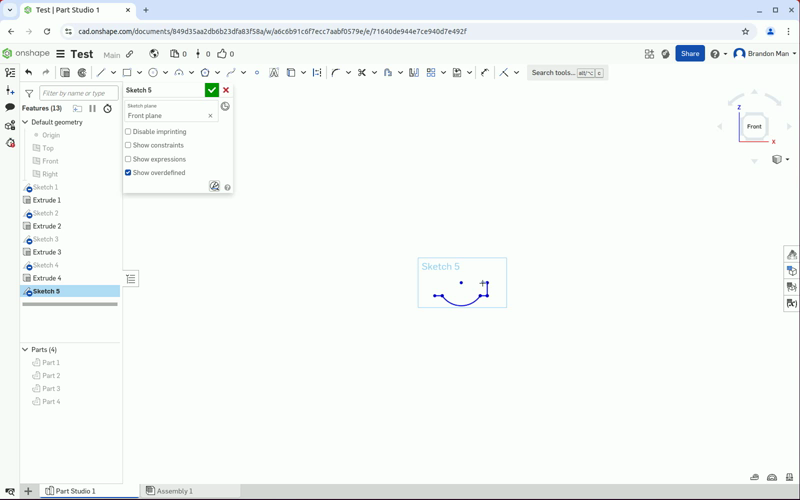
mouse_move(482, 282)
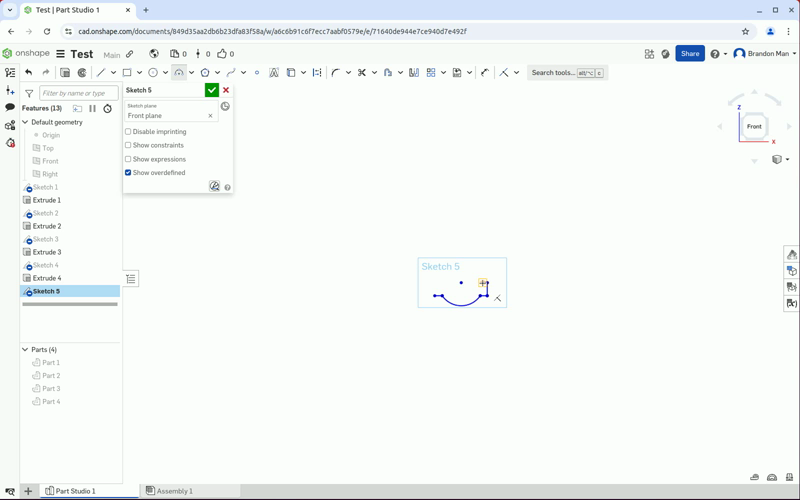
click(482, 282)
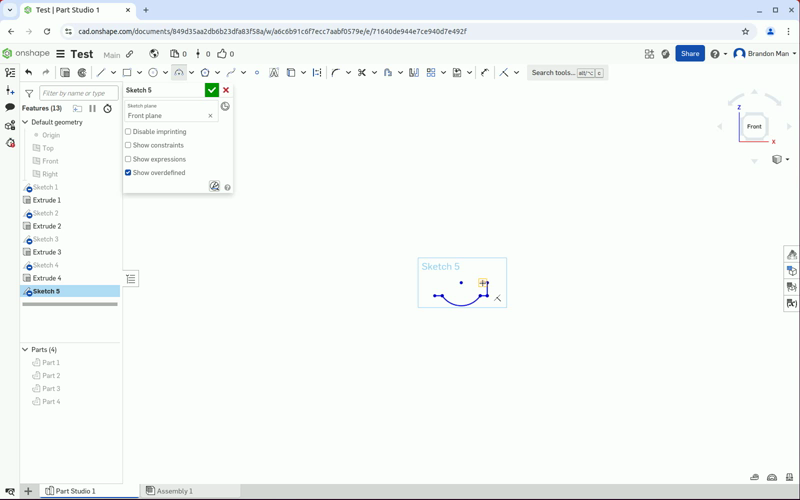
key_down(shift)
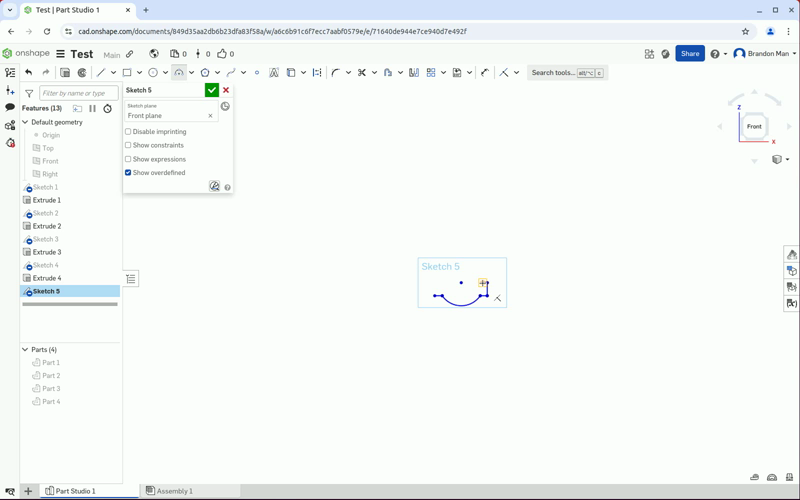
mouse_move(439, 282)
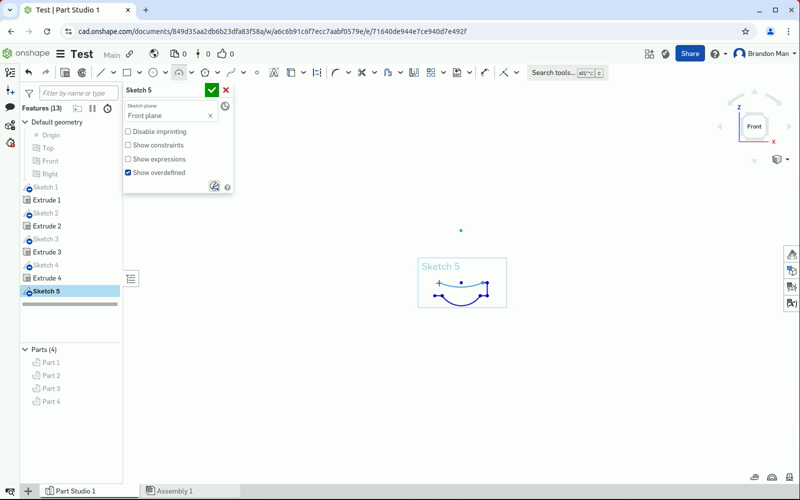
click(439, 282)
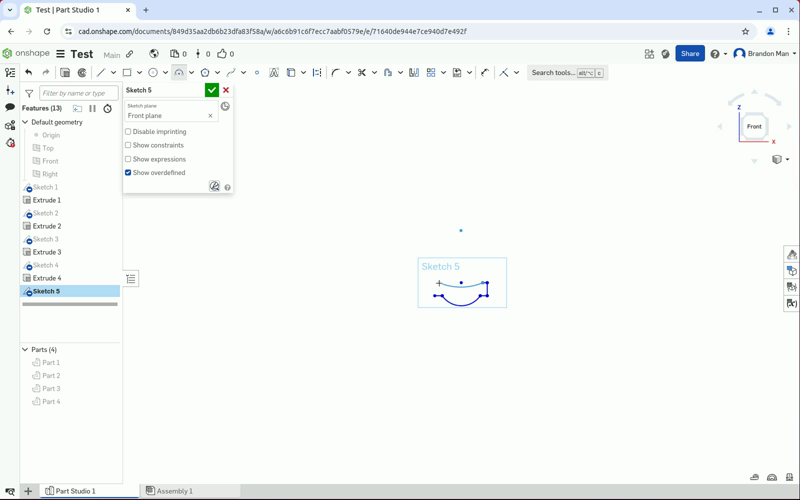
mouse_move(461, 304)
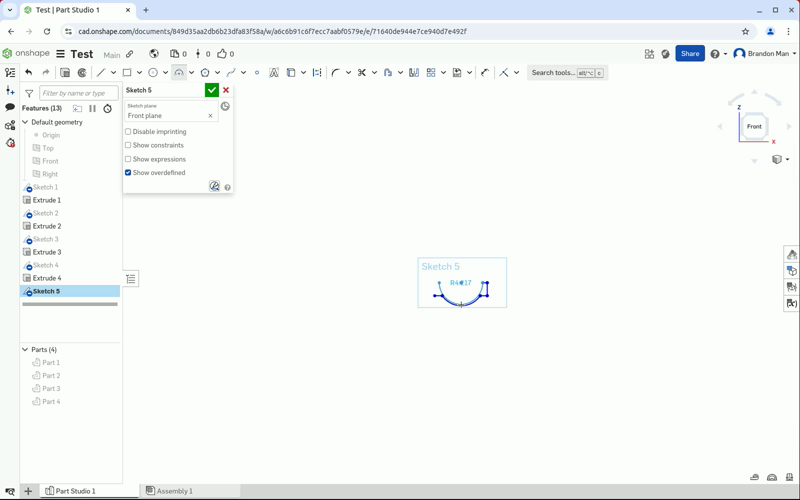
scroll(6)
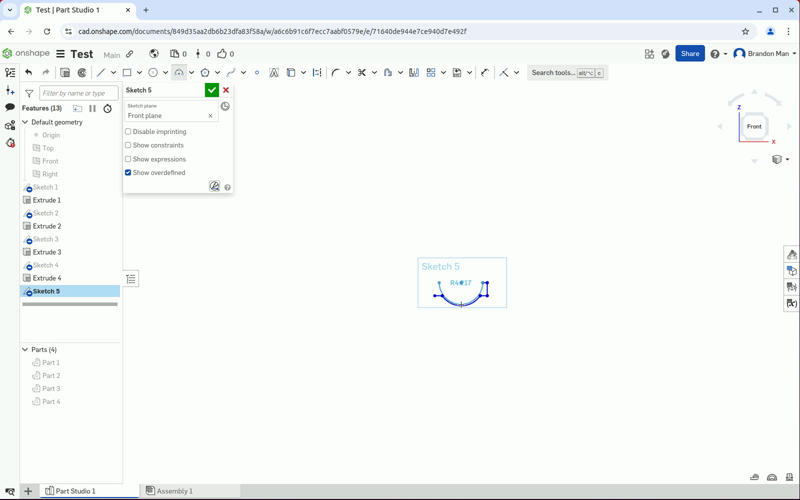
scroll(6)
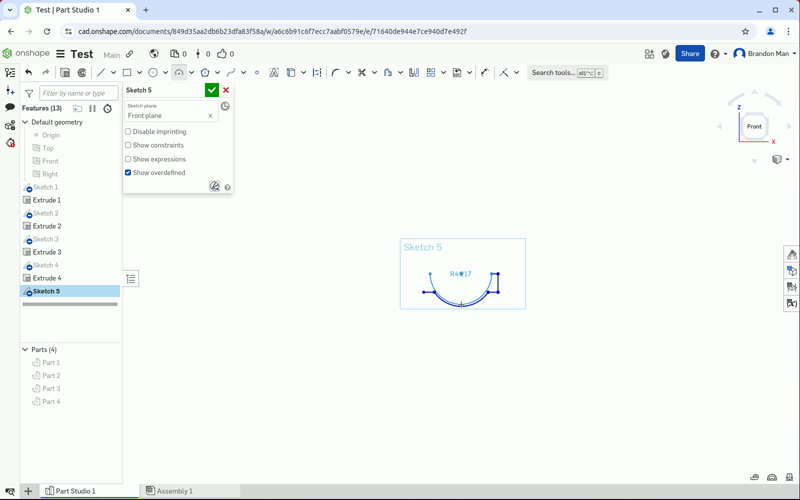
scroll(6)
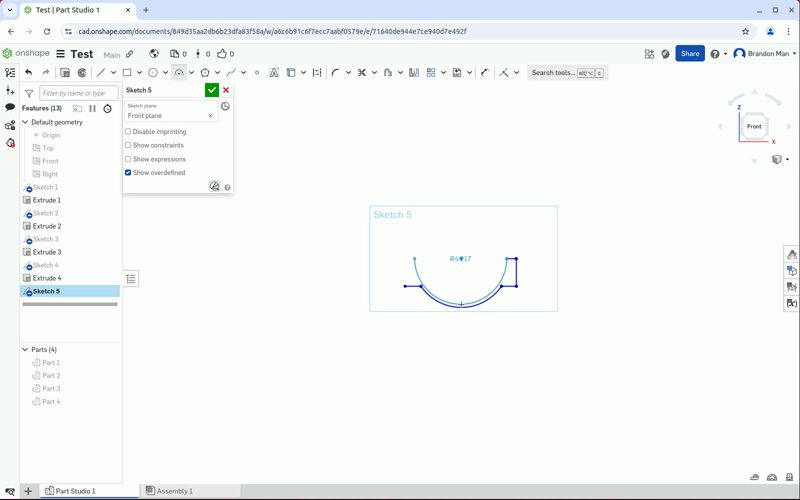
scroll(6)
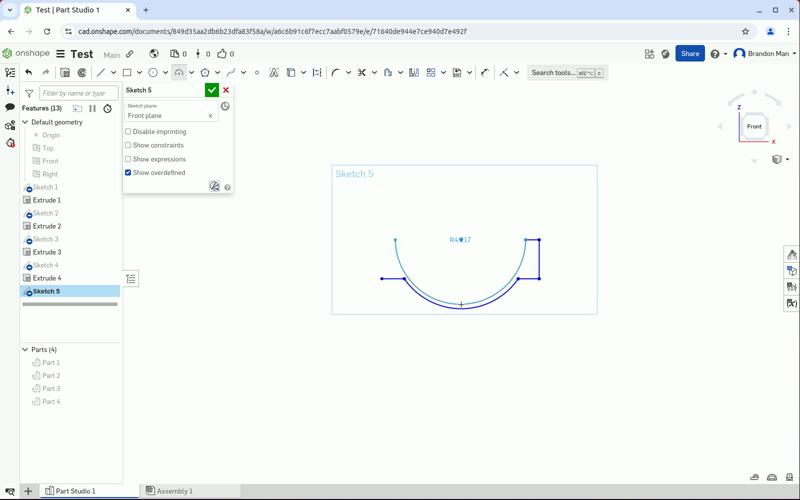
scroll(6)
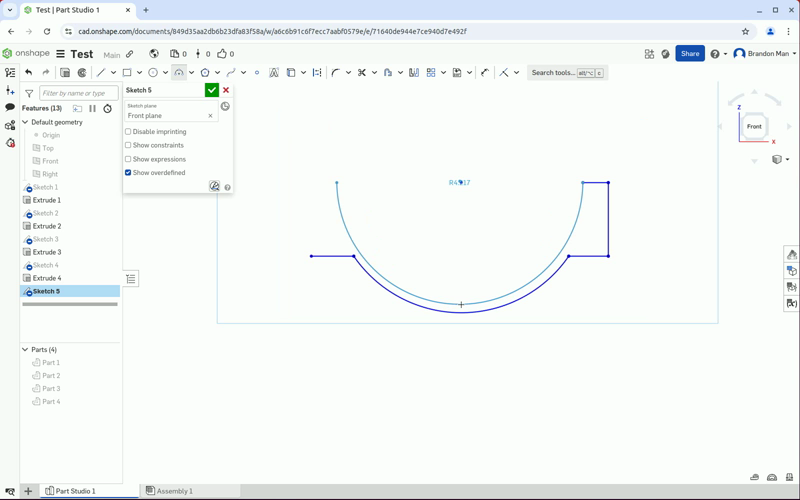
scroll(6)
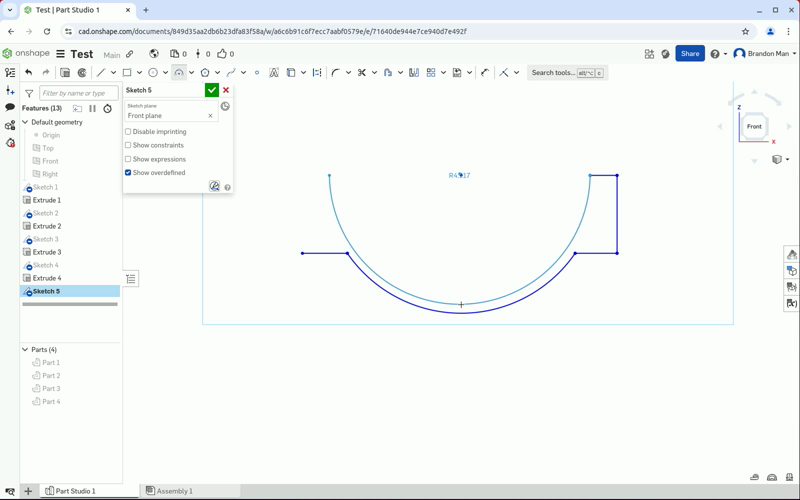
scroll(6)
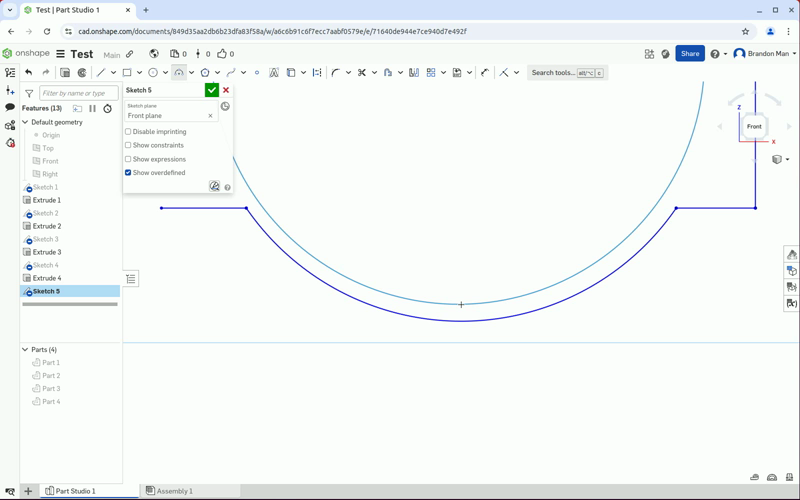
click(461, 304)
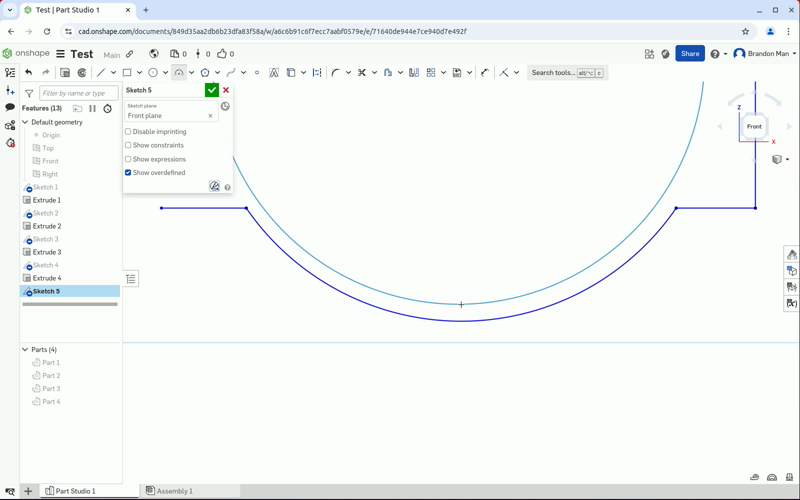
scroll(-6)
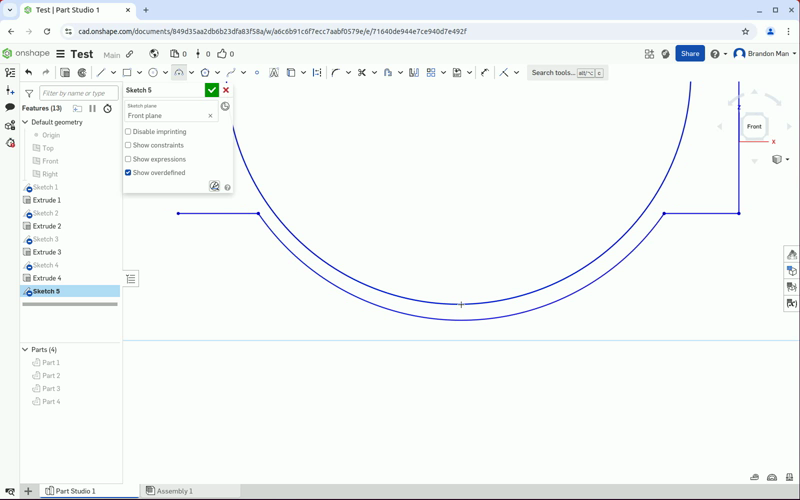
scroll(-6)
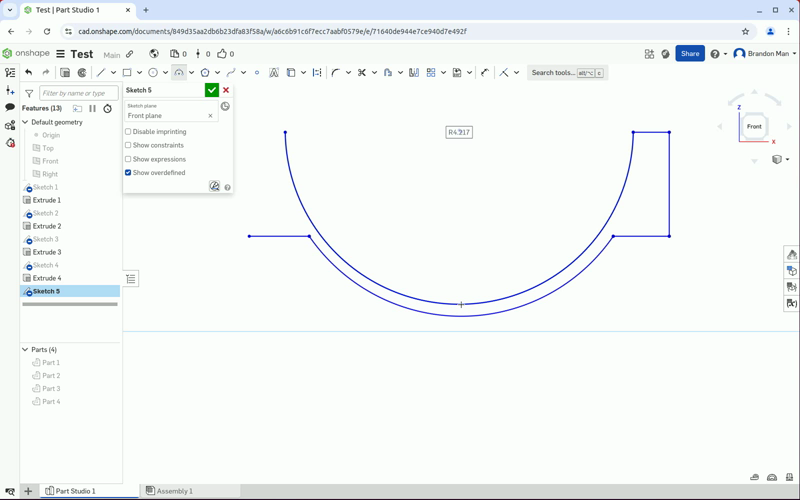
scroll(-6)
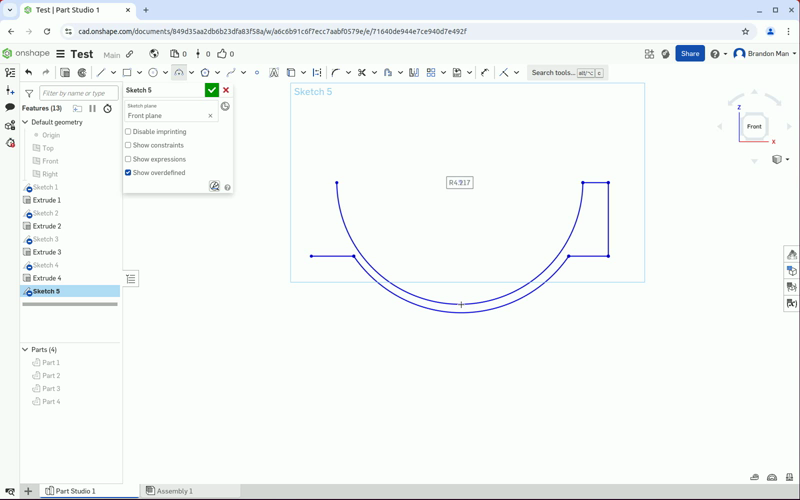
scroll(-6)
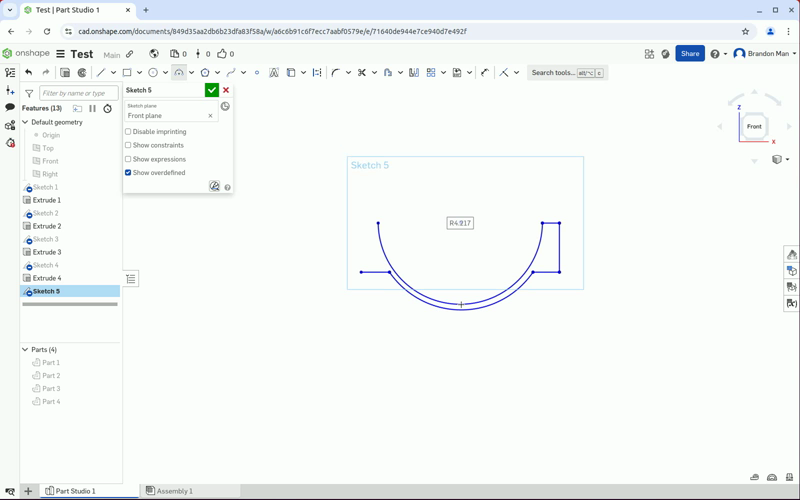
scroll(-6)
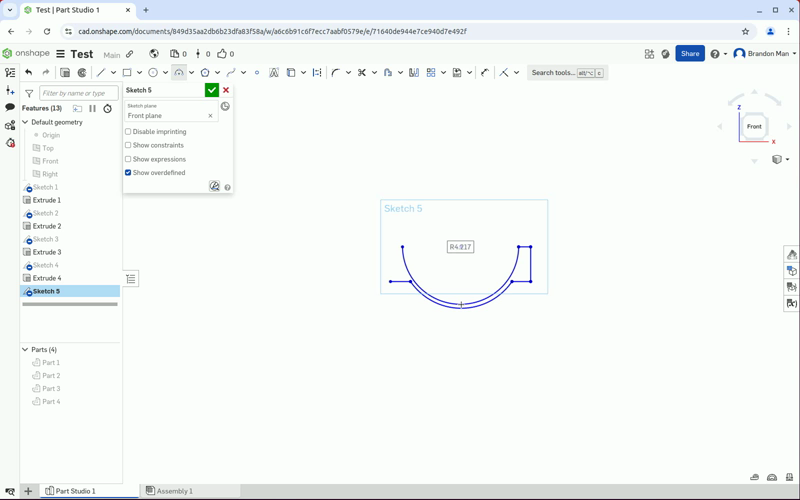
scroll(-6)
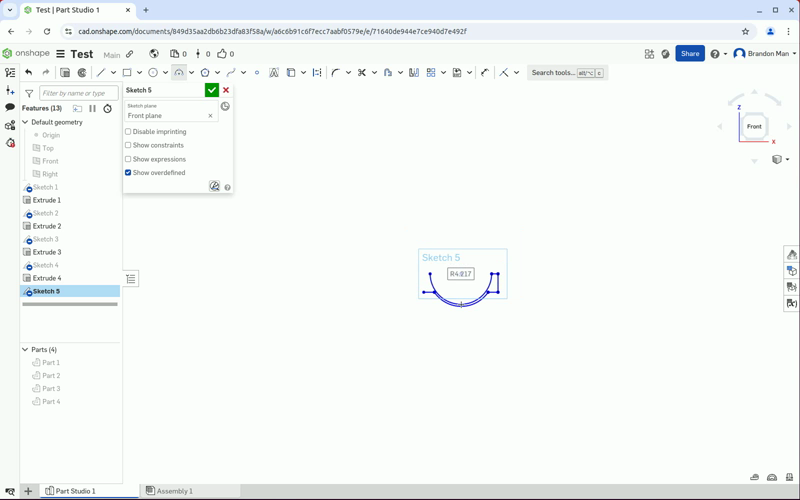
scroll(-6)
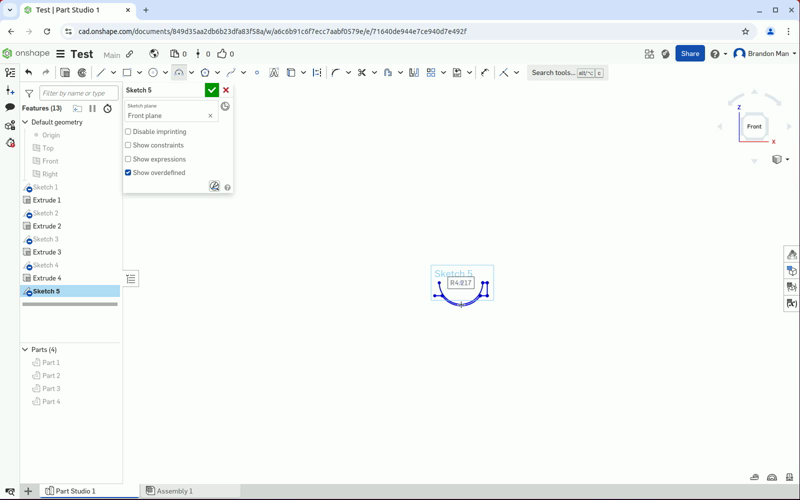
key_up(shift)
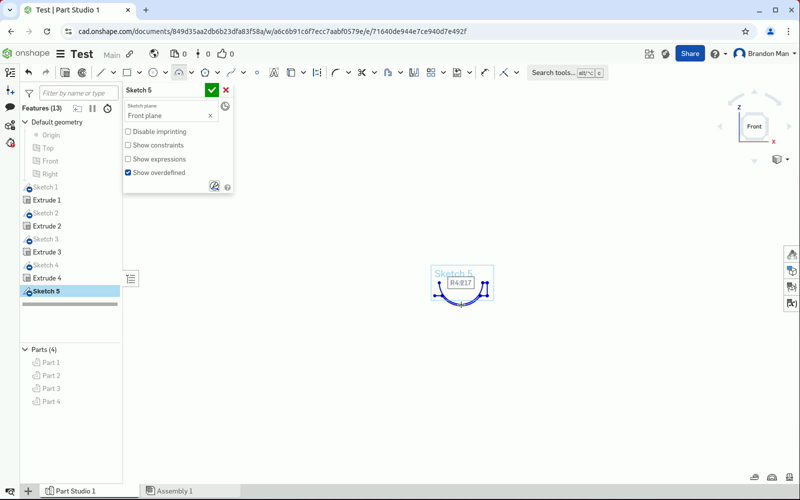
key(esc)
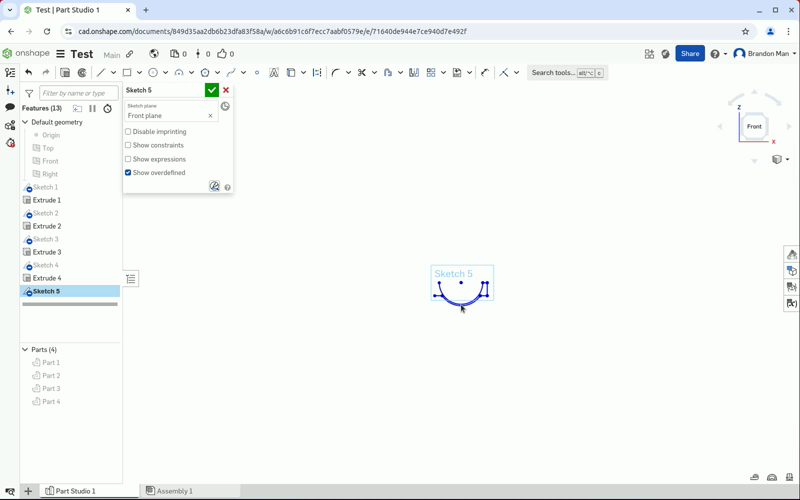
key(l)
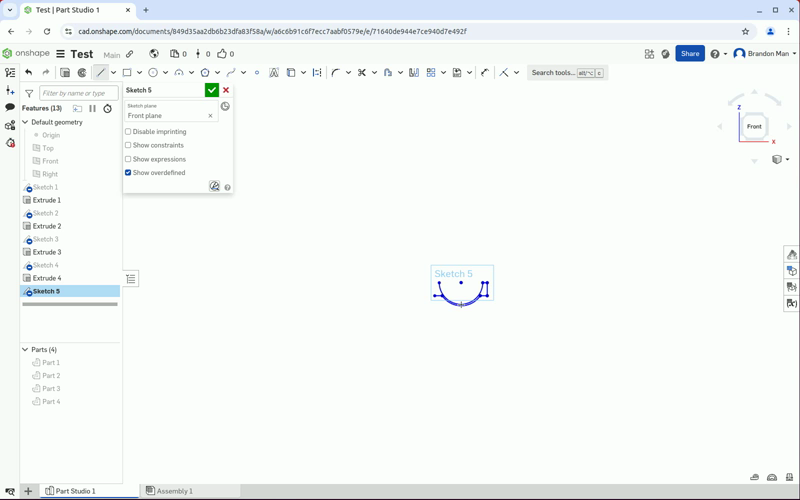
mouse_move(439, 282)
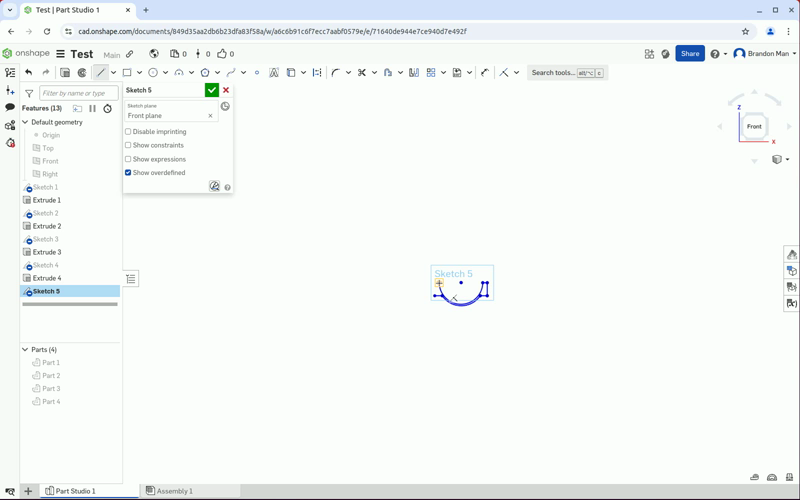
click(439, 282)
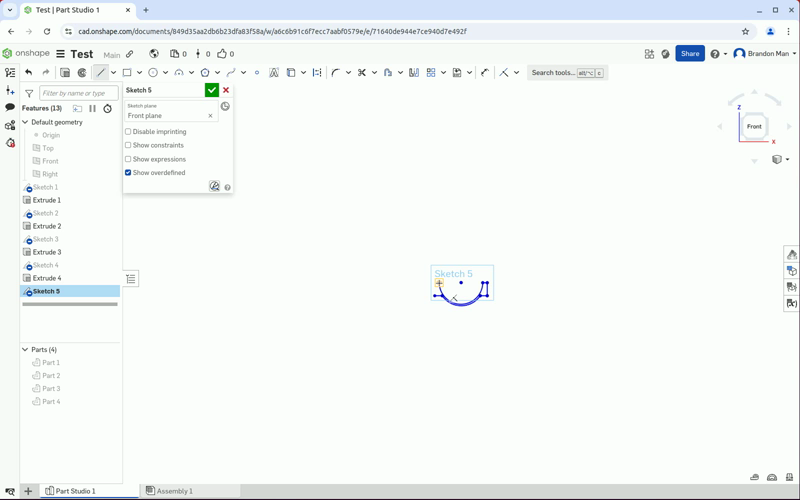
key_down(shift)
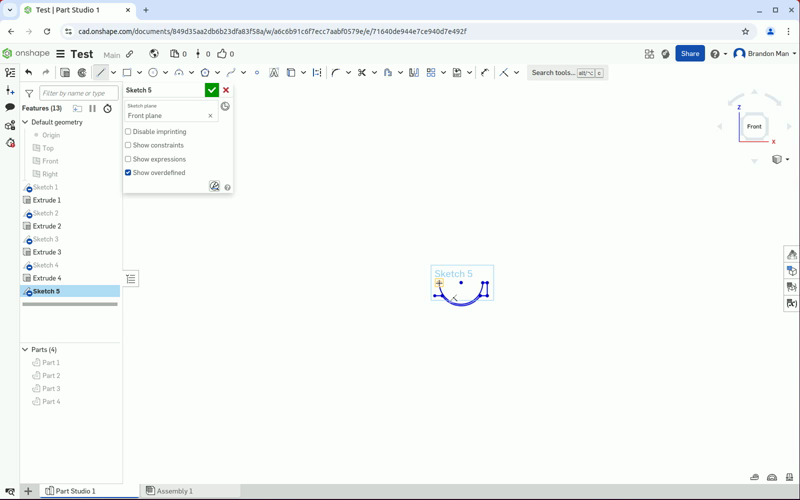
mouse_move(469, 282)
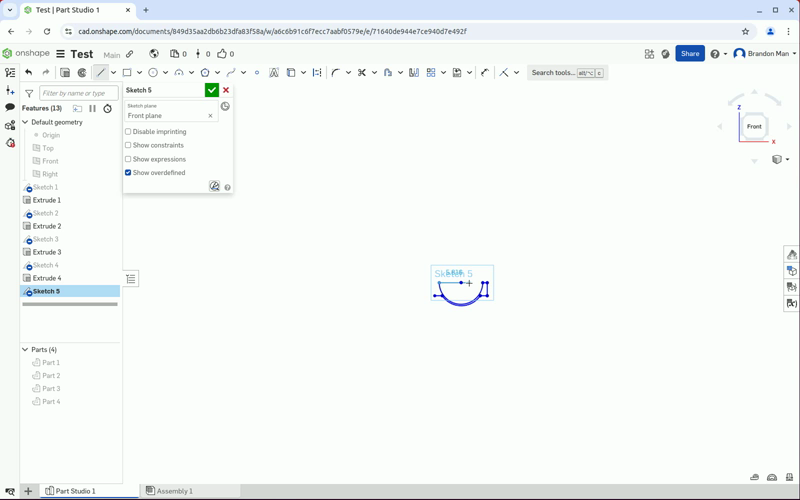
mouse_move(434, 282)
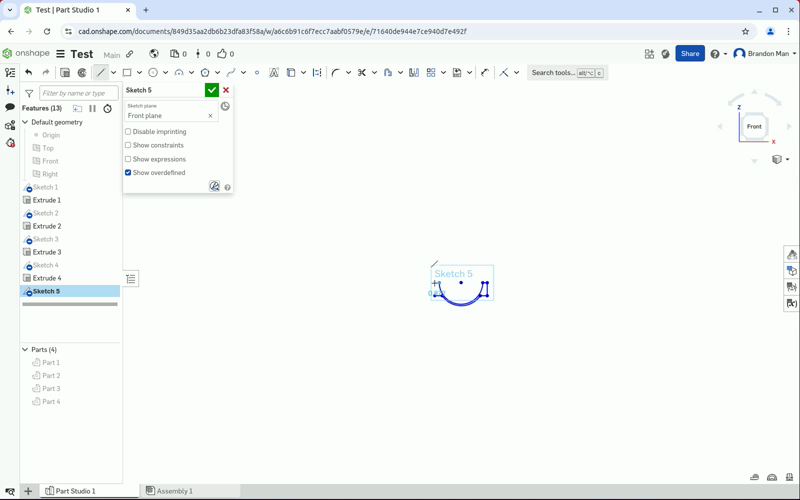
scroll(6)
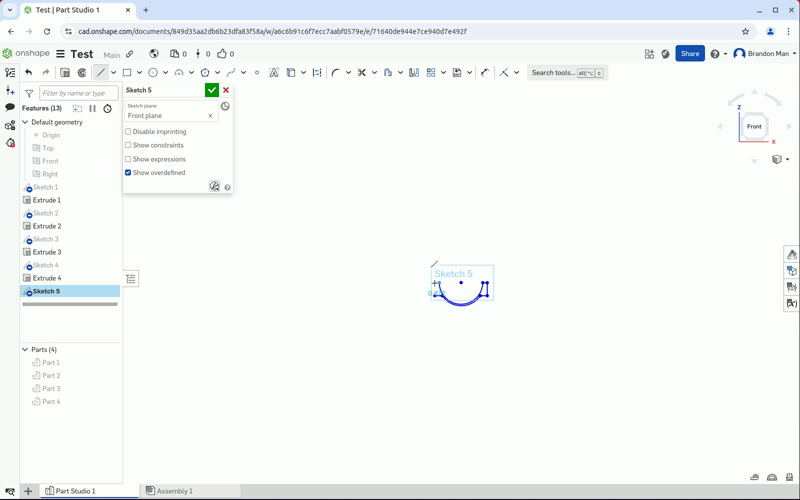
scroll(6)
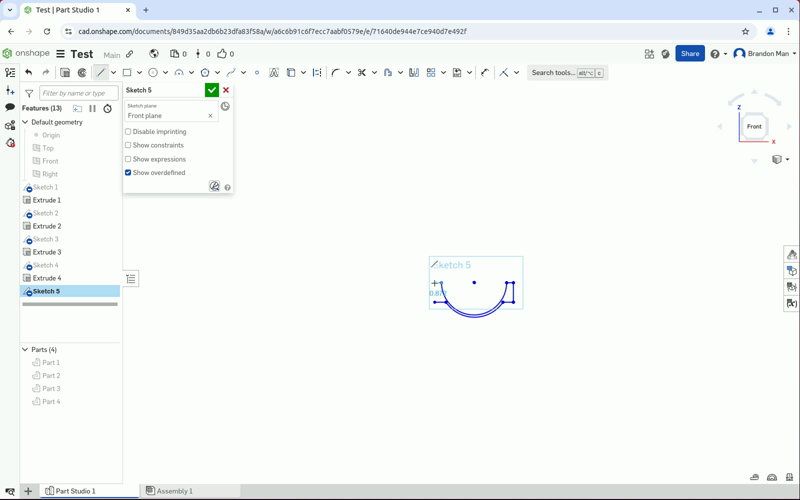
scroll(6)
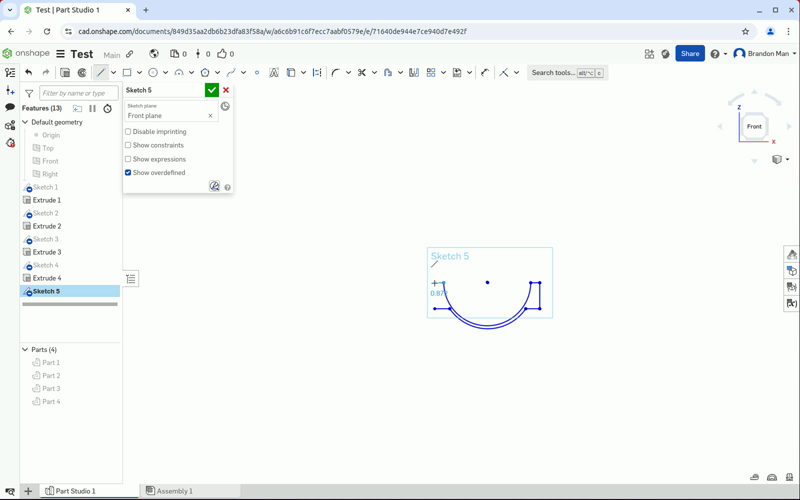
scroll(6)
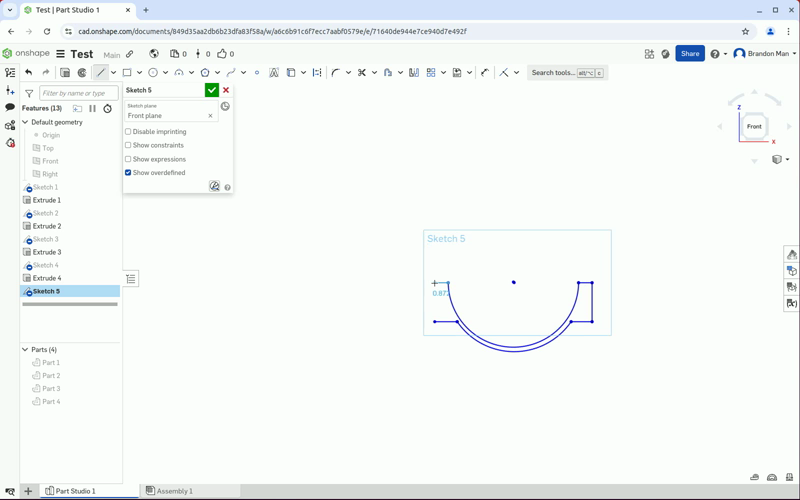
scroll(6)
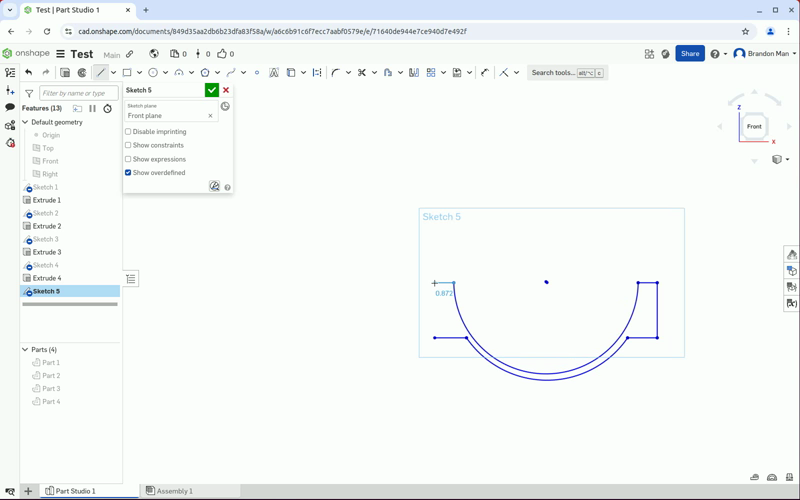
scroll(6)
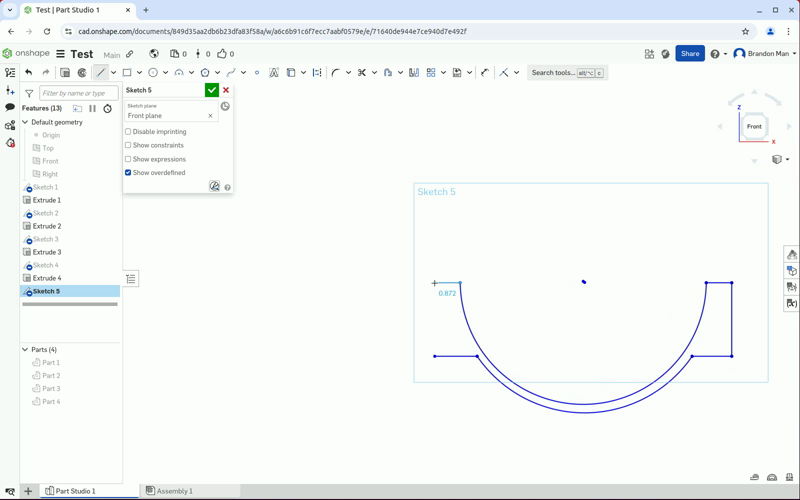
scroll(6)
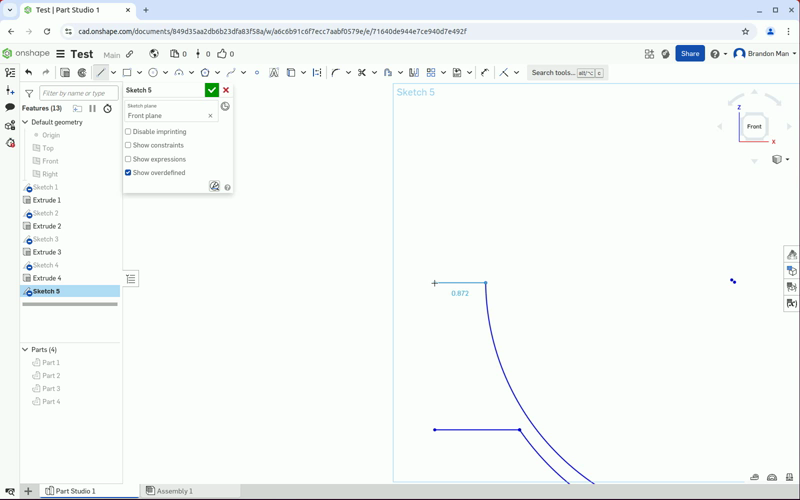
click(434, 282)
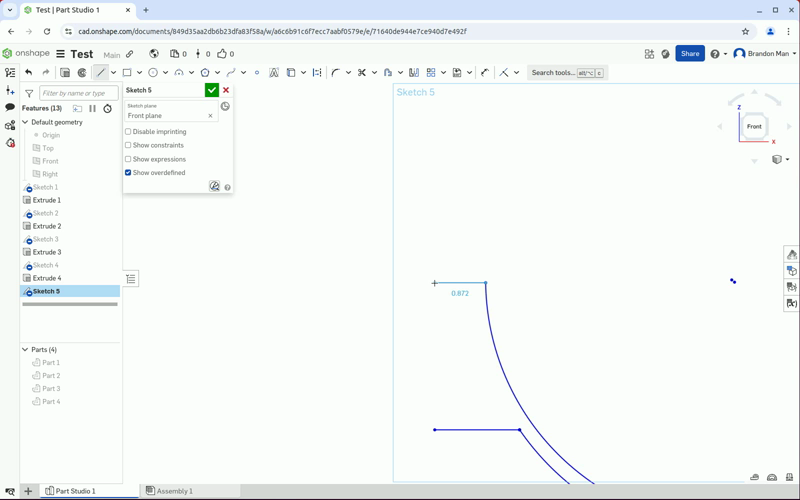
scroll(-6)
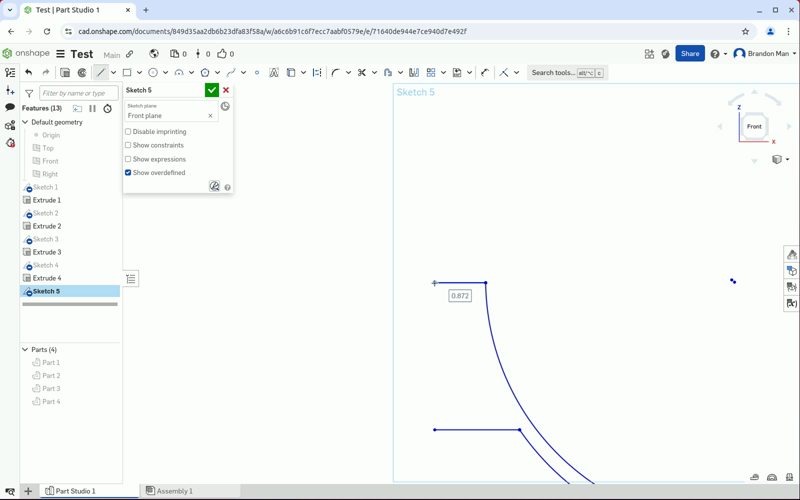
scroll(-6)
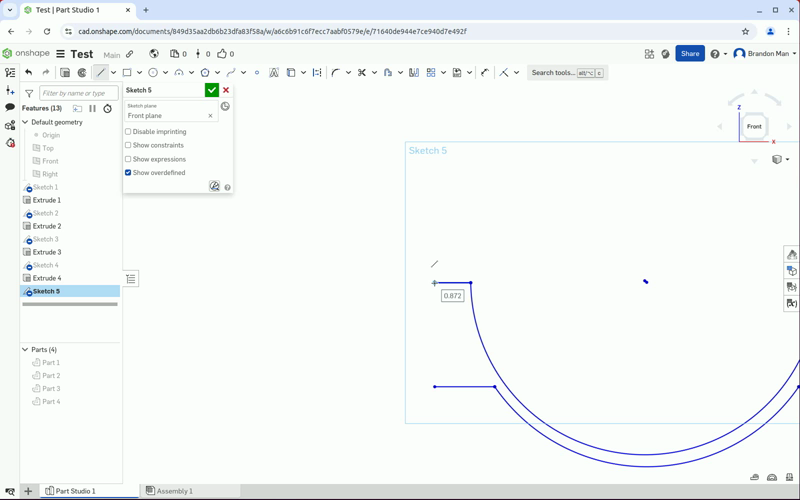
scroll(-6)
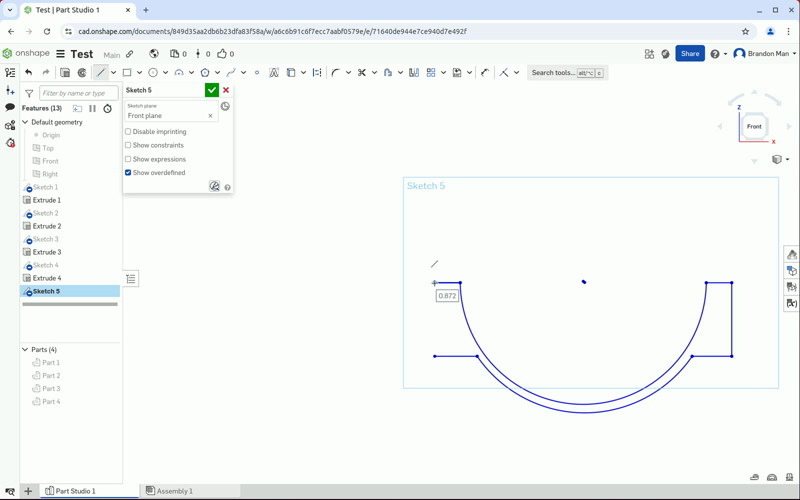
scroll(-6)
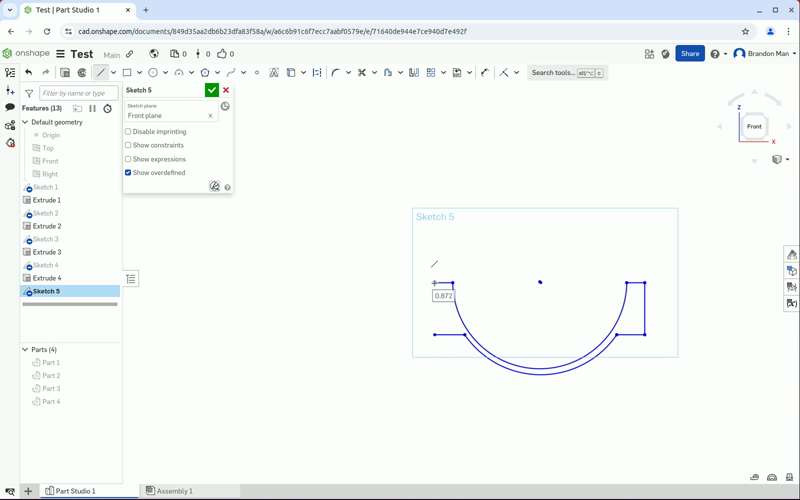
scroll(-6)
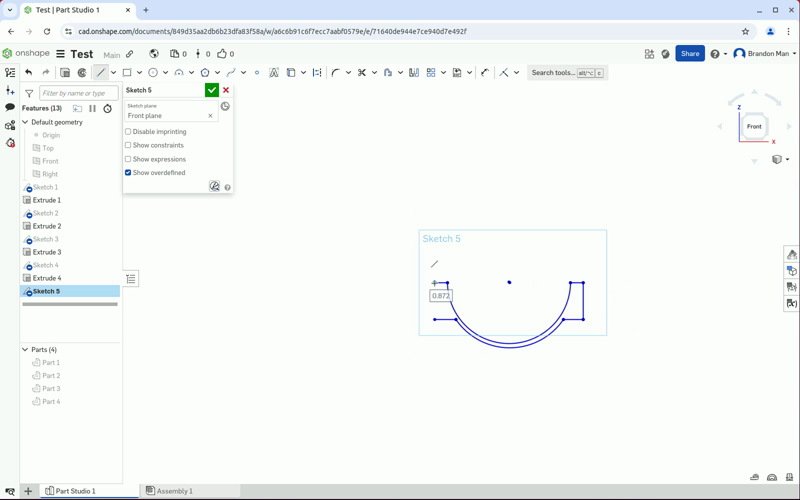
scroll(-6)
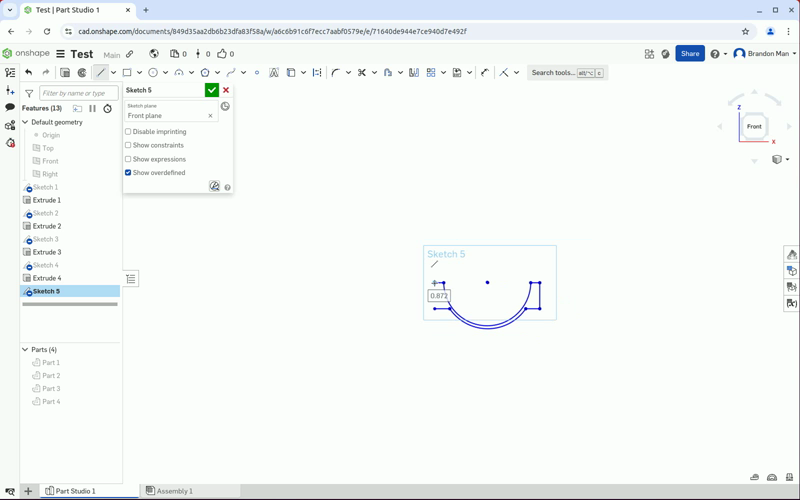
scroll(-6)
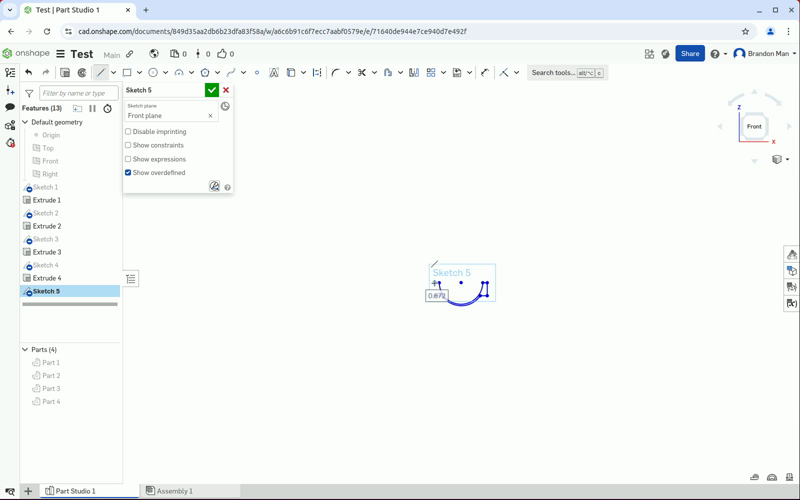
key_up(shift)
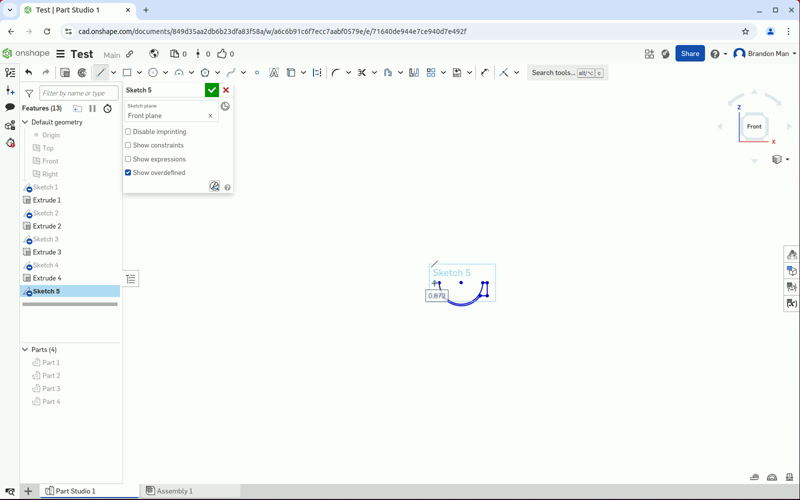
mouse_move(464, 282)
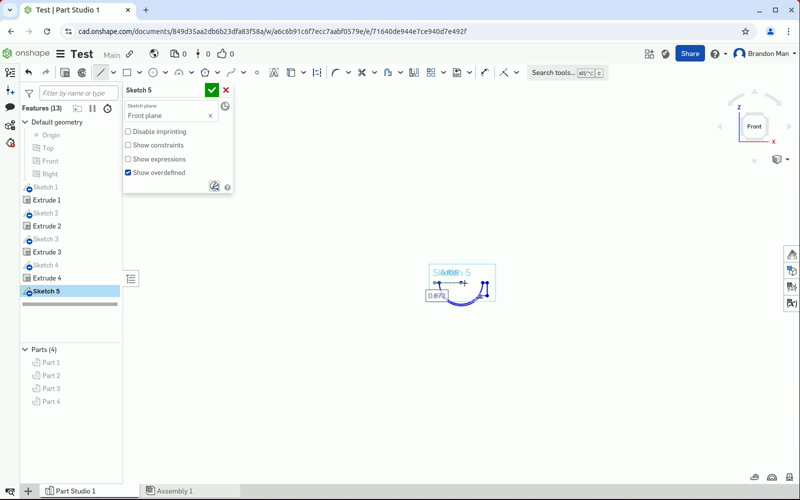
key_down(shift)
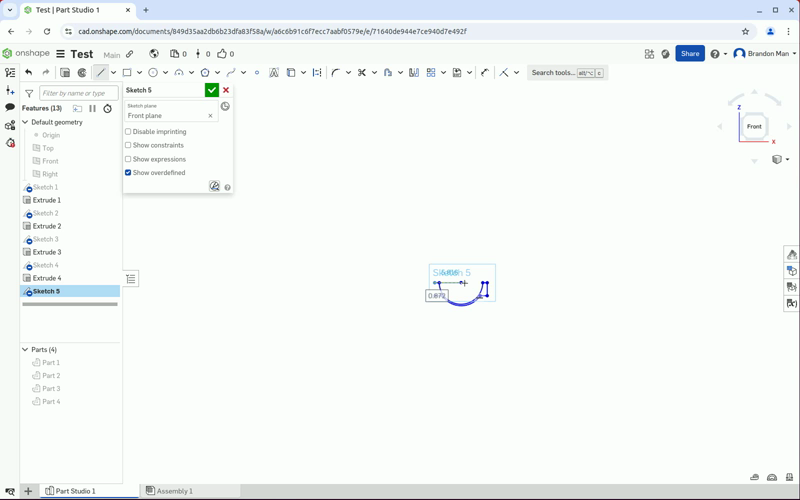
mouse_move(434, 295)
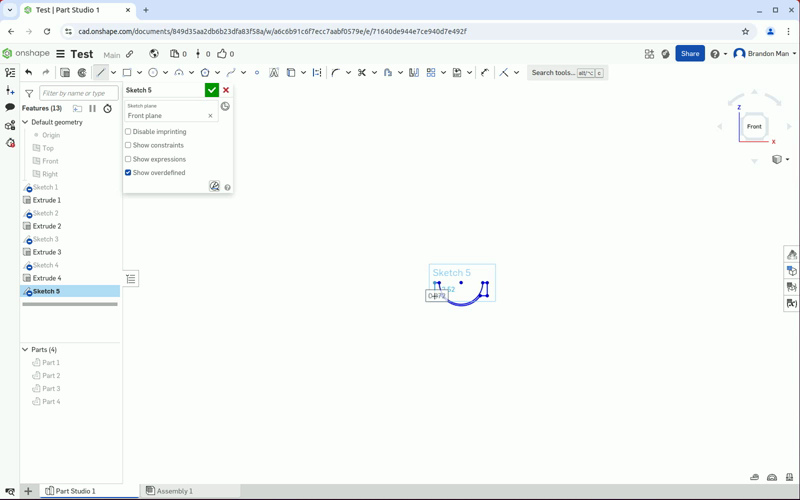
key_up(shift)
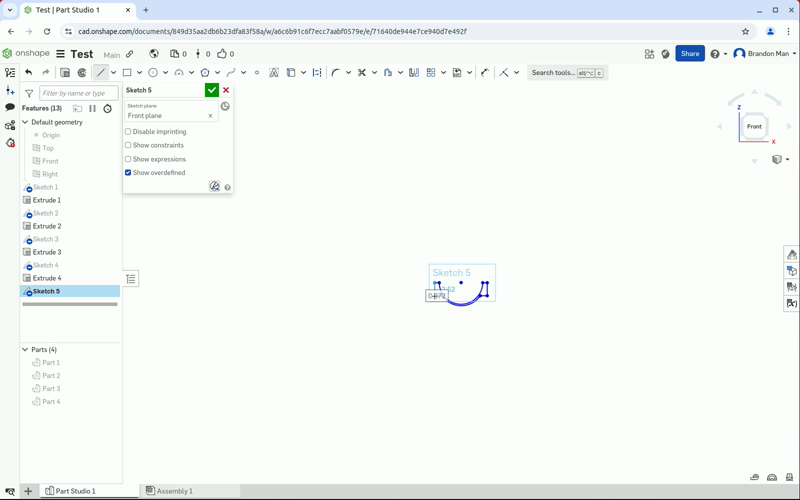
click(434, 295)
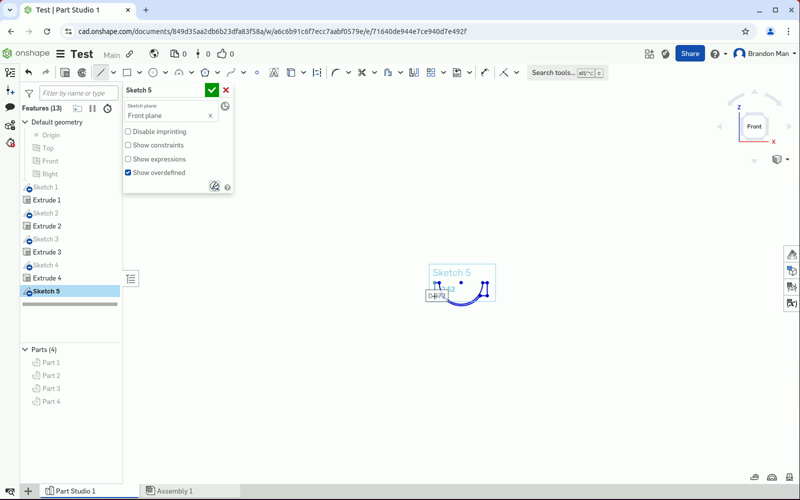
key(esc)
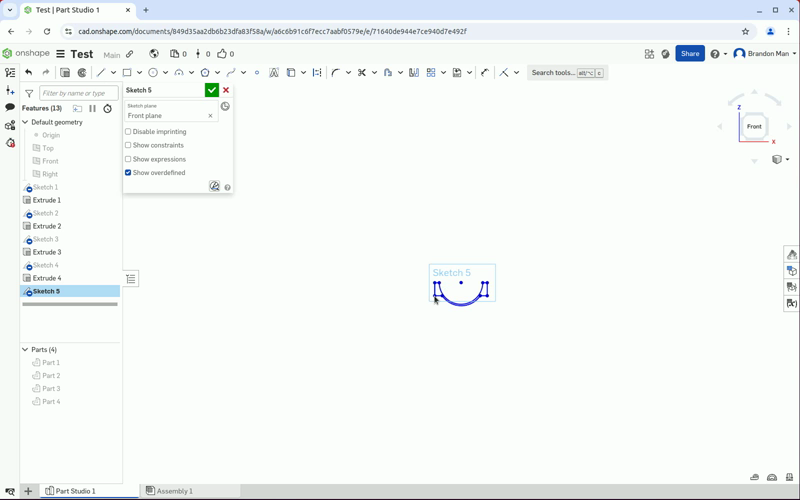
mouse_move(465, 303)
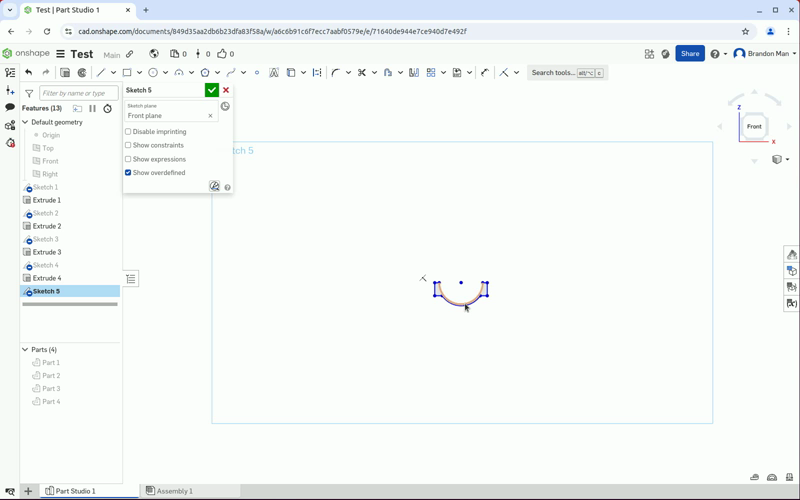
scroll(6)
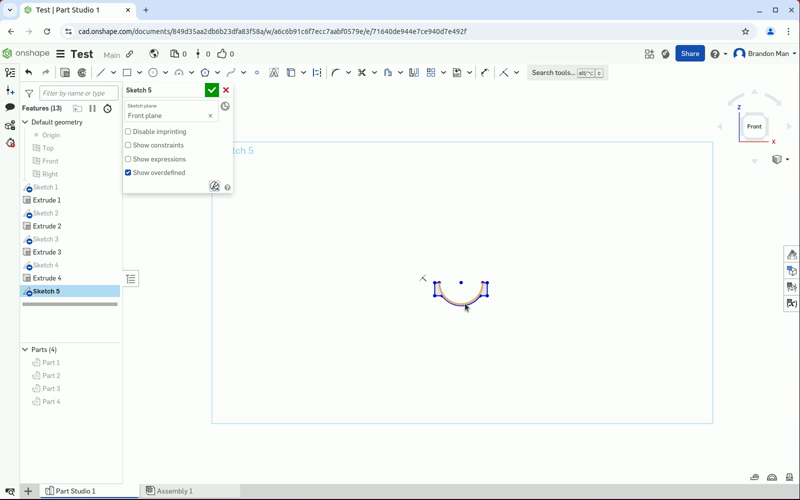
scroll(6)
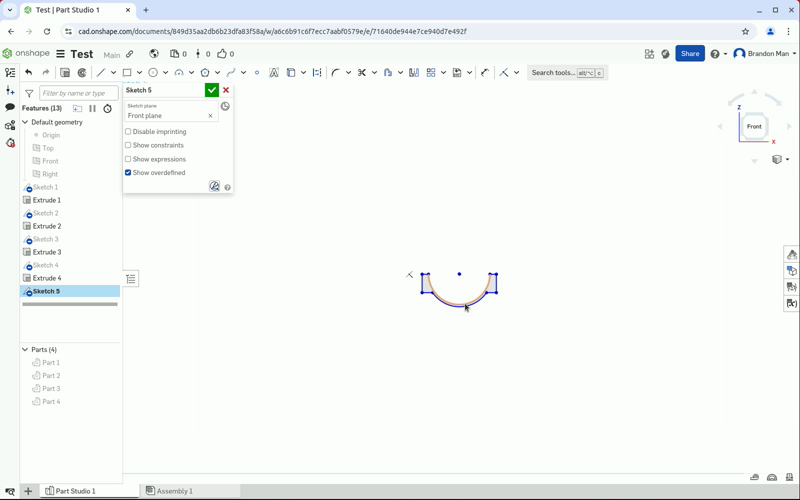
scroll(6)
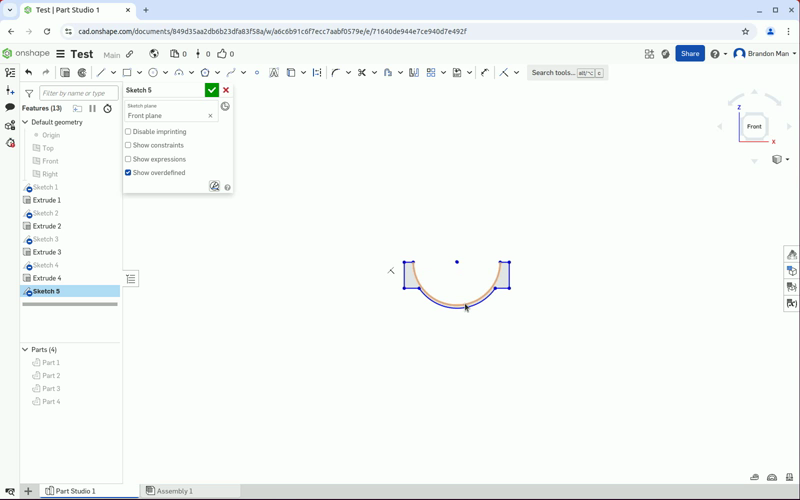
scroll(6)
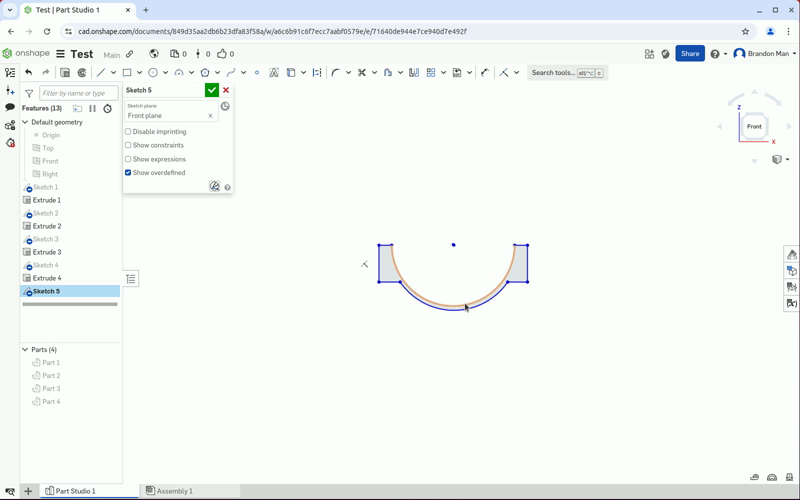
scroll(6)
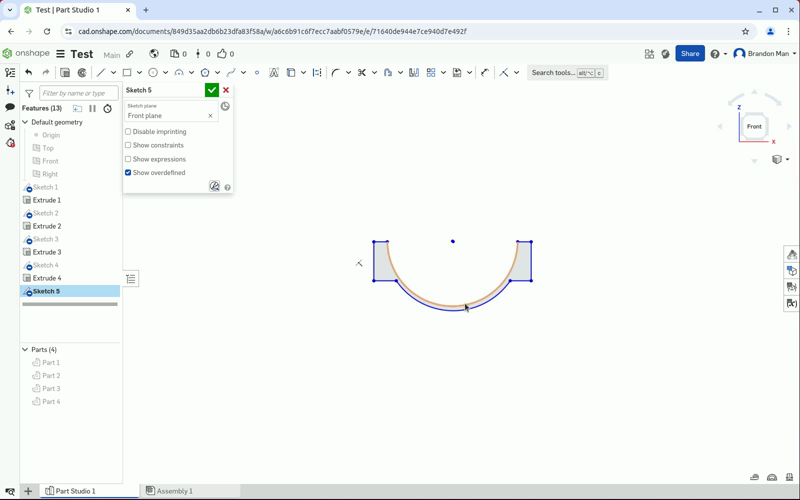
scroll(6)
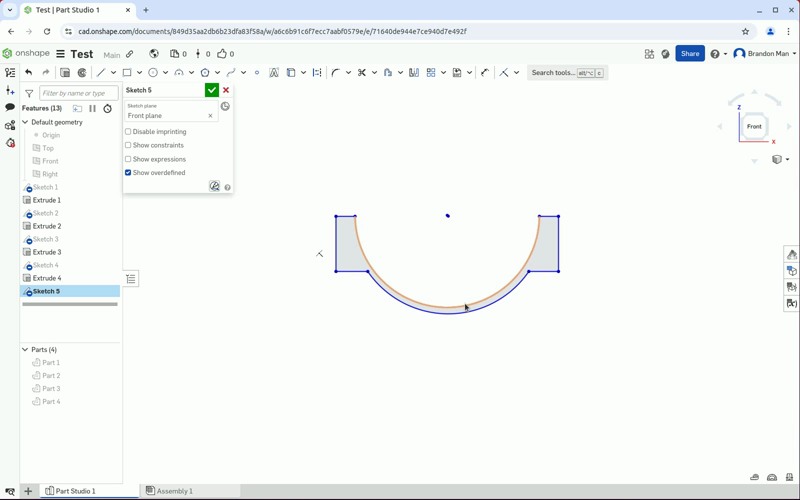
scroll(6)
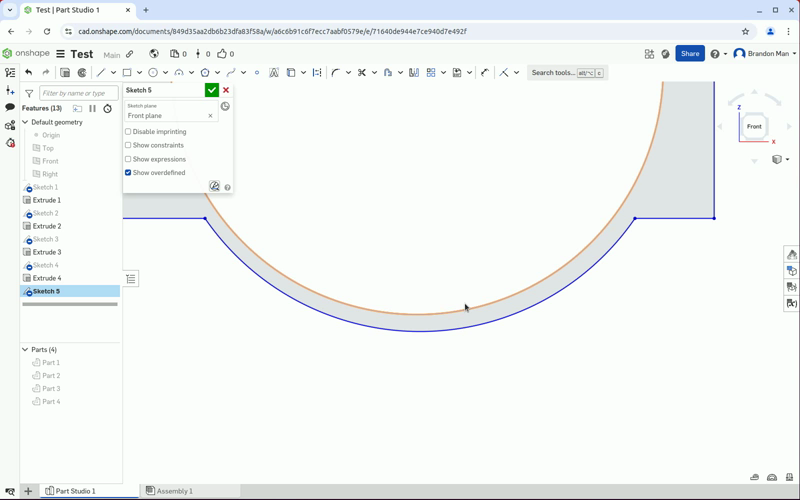
click(465, 303)
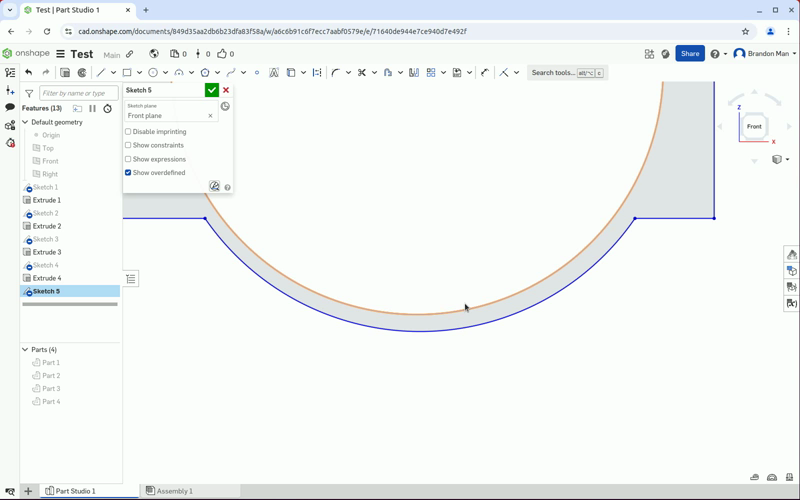
scroll(-6)
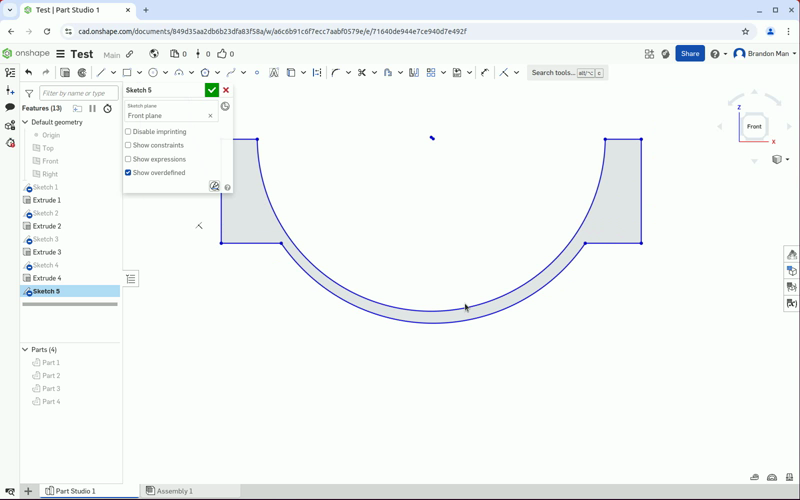
scroll(-6)
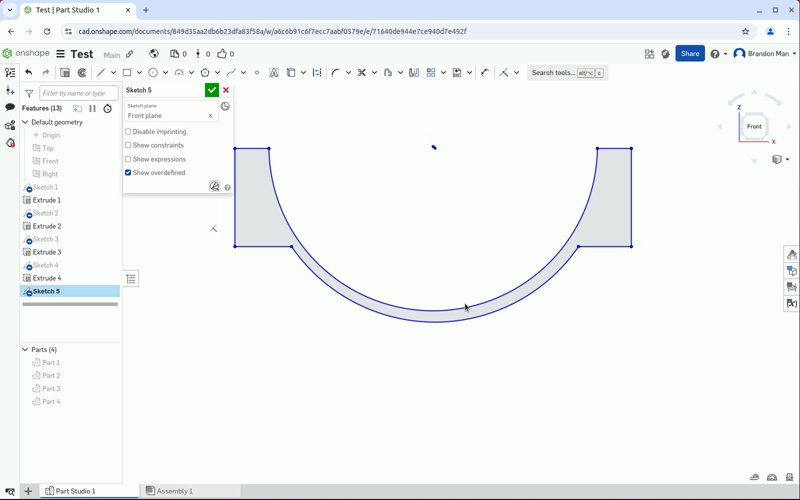
scroll(-6)
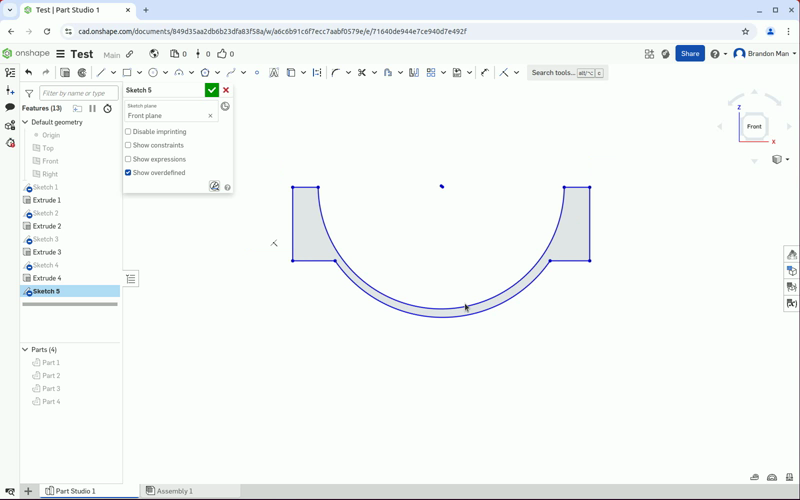
scroll(-6)
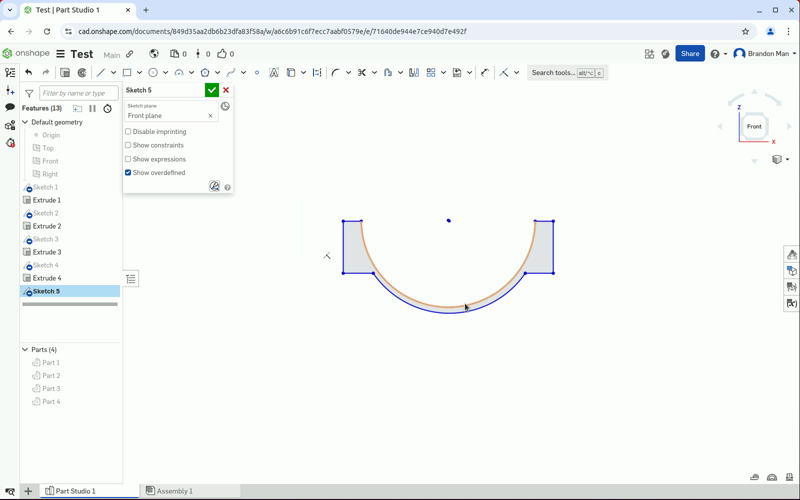
scroll(-6)
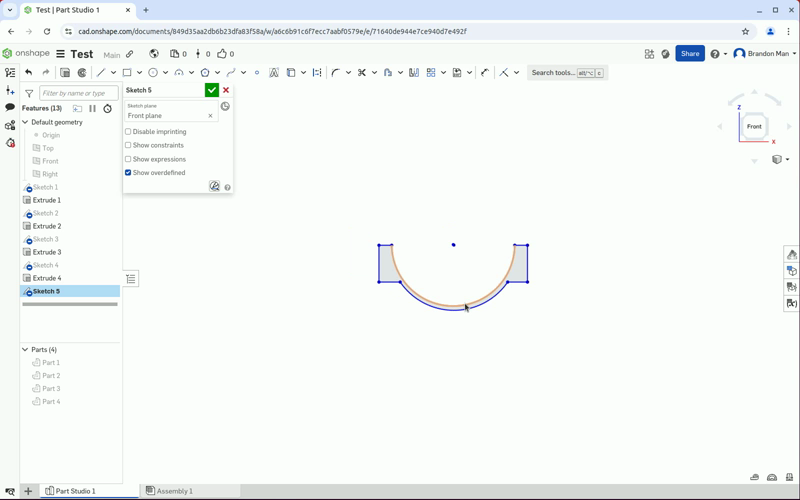
scroll(-6)
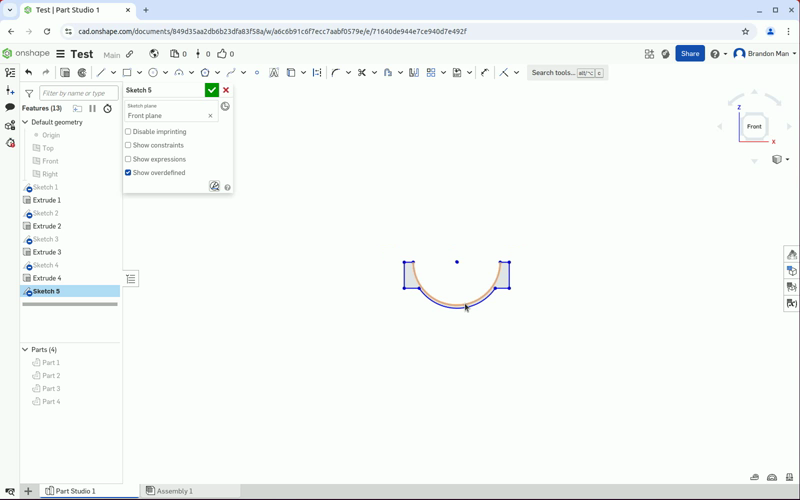
scroll(-6)
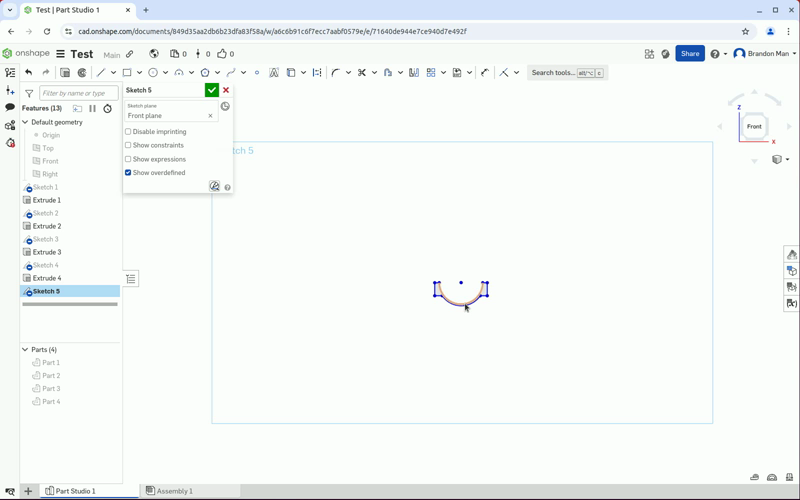
mouse_move(73, 352)
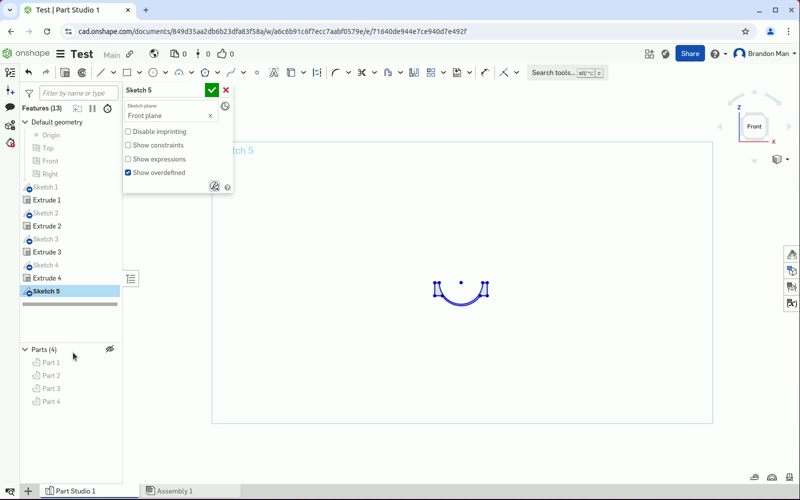
key(shift+y)
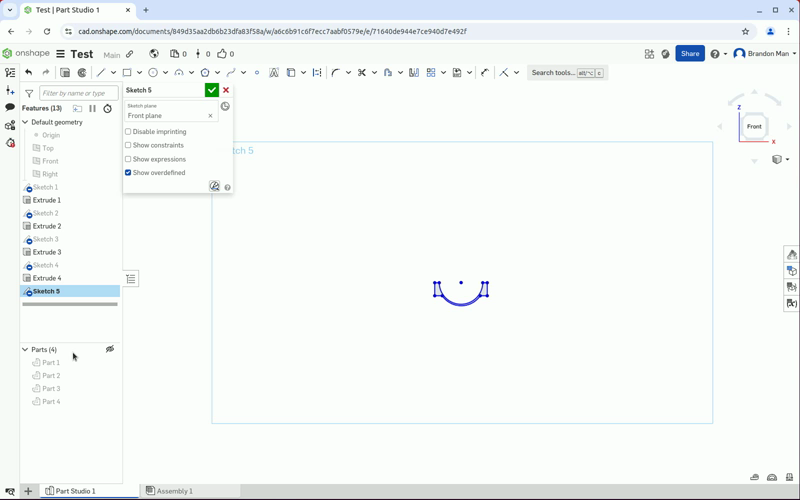
key(shift+e)
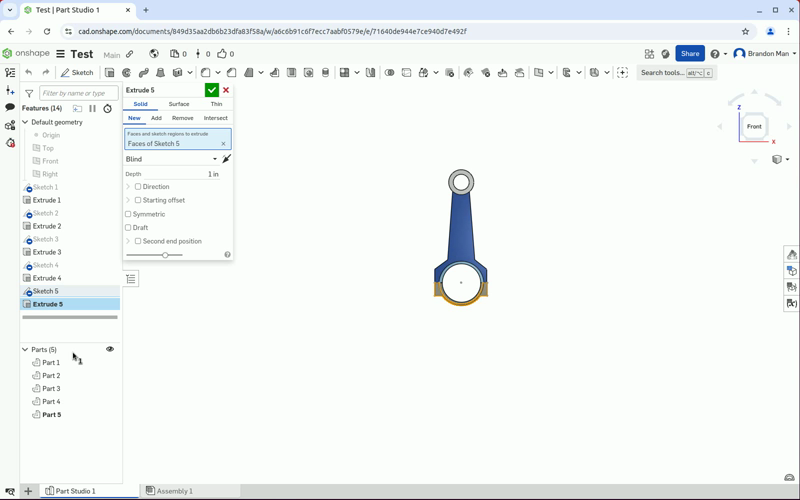
mouse_move(143, 106)
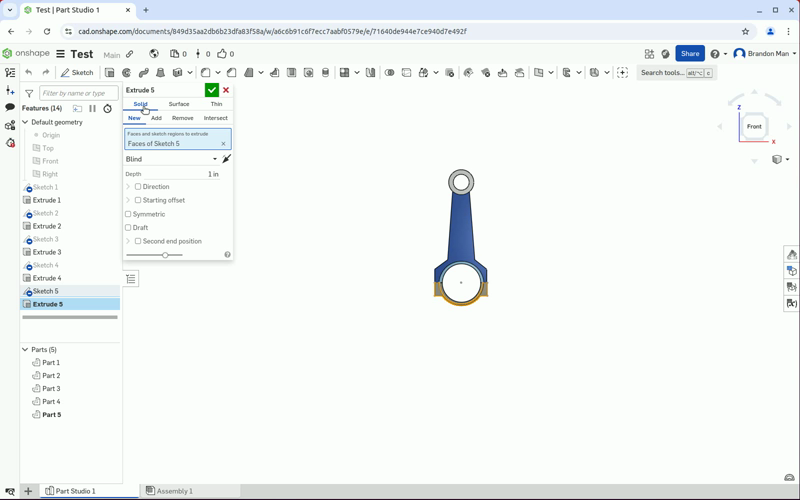
click(143, 106)
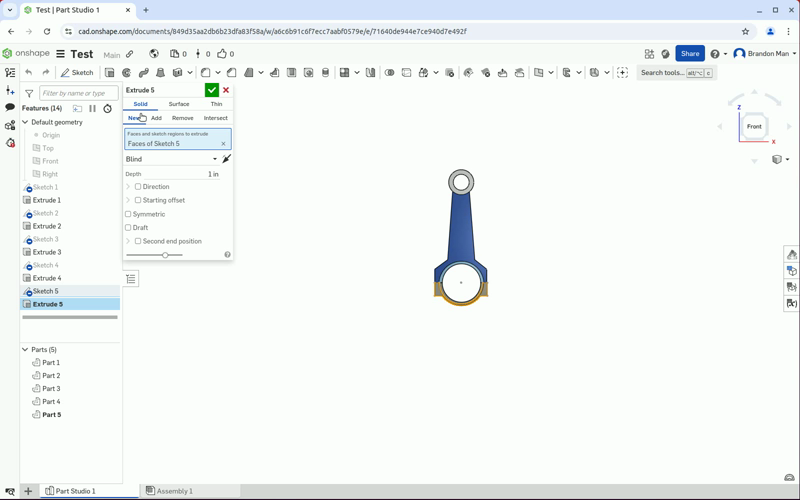
mouse_move(137, 120)
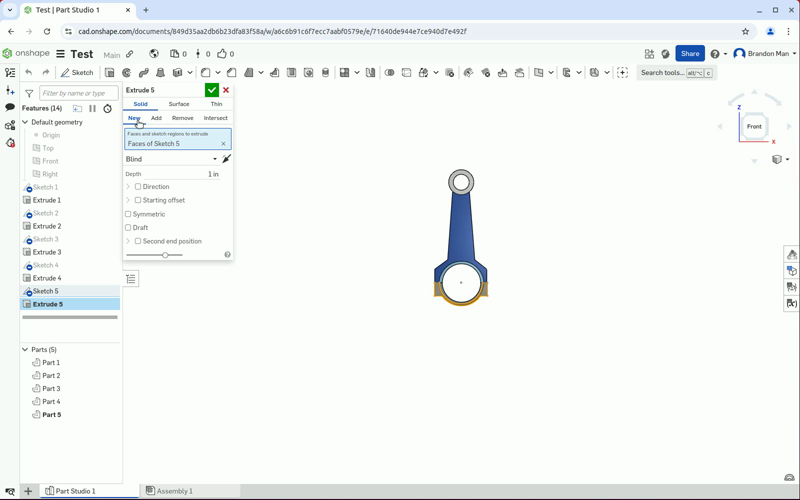
click(137, 120)
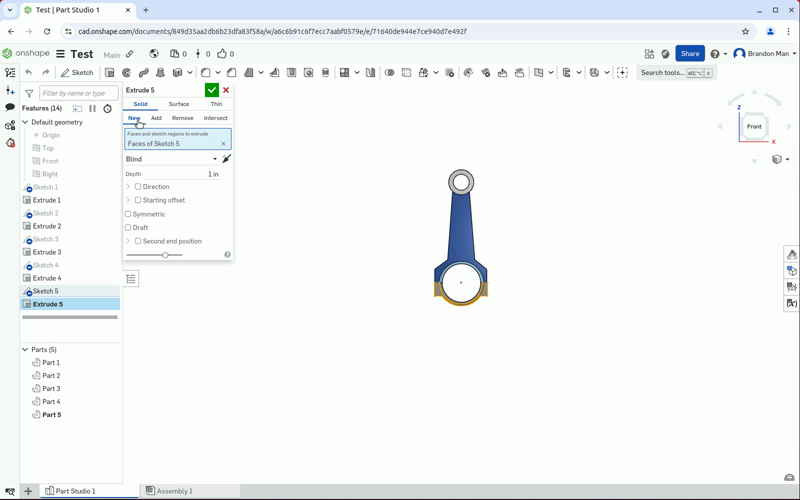
key(tab, 4)
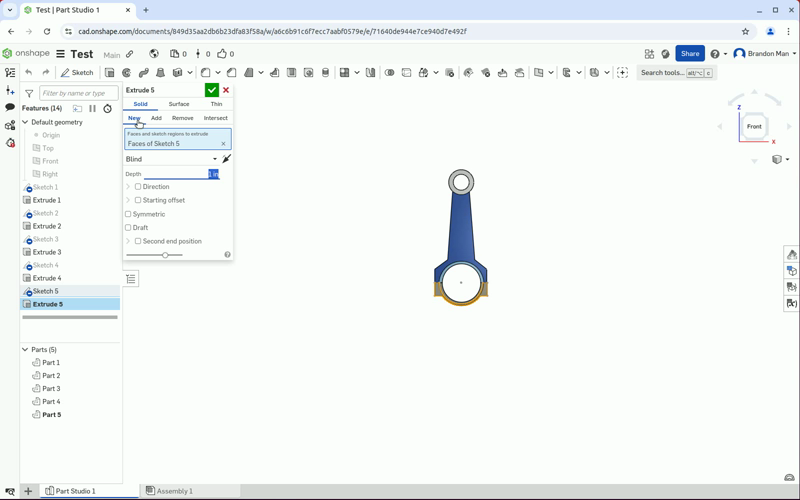
text(1.926)
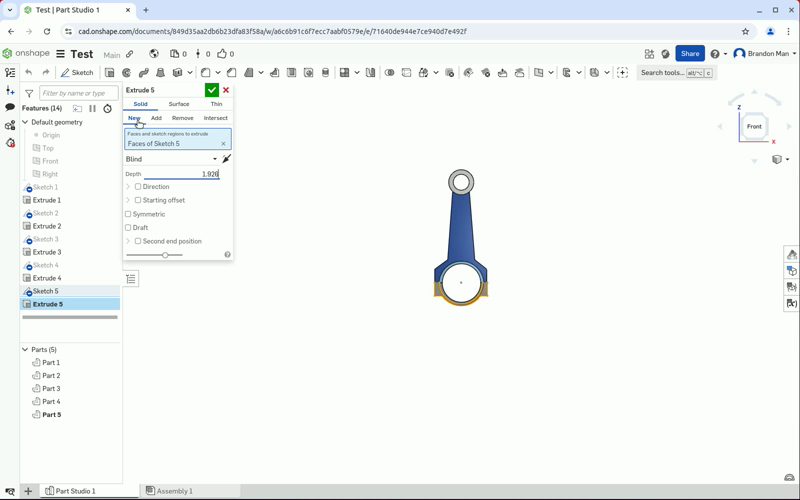
key(tab, 3)
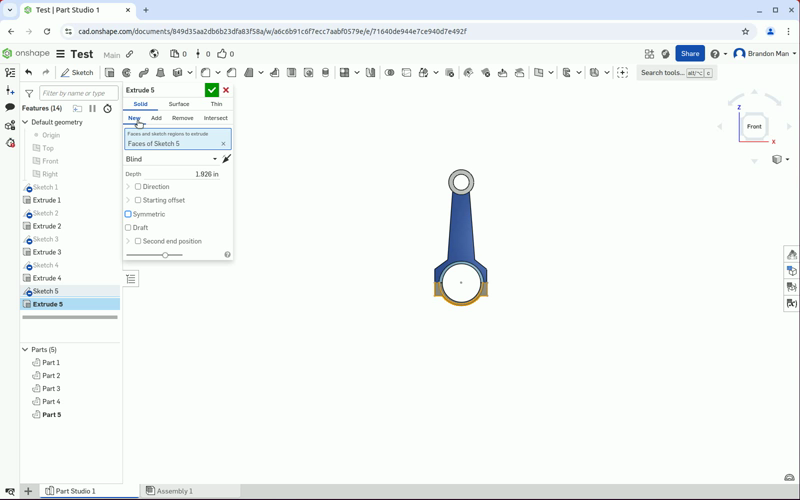
key(space)
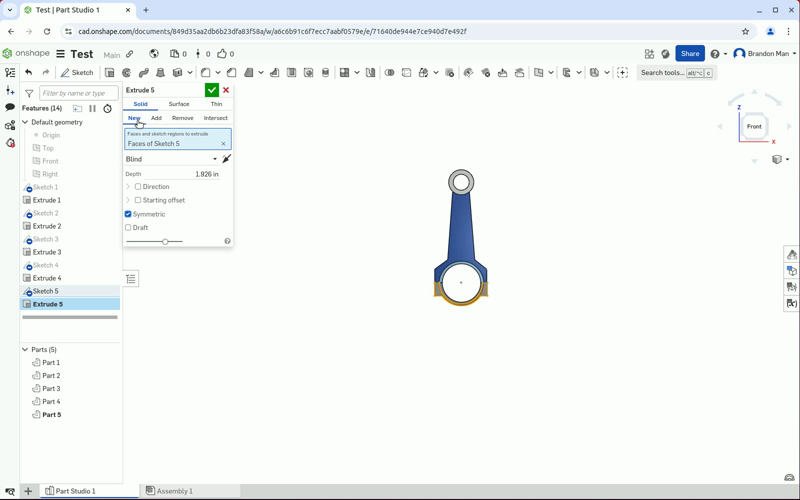
key(enter)
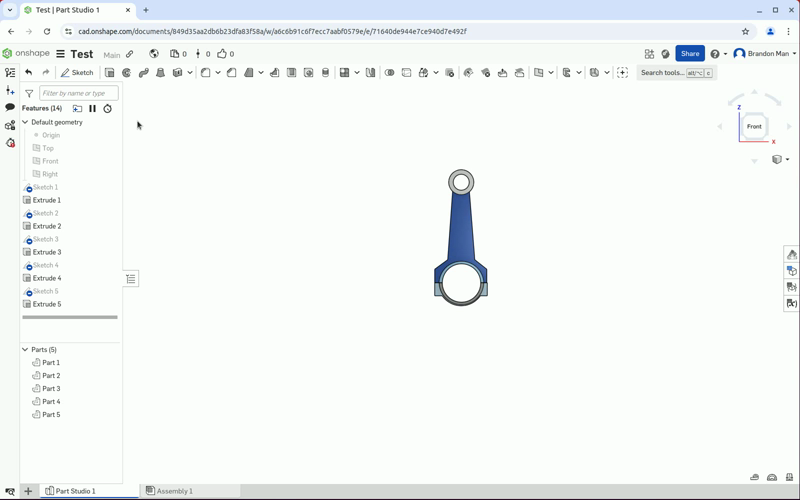
key(shift+h)
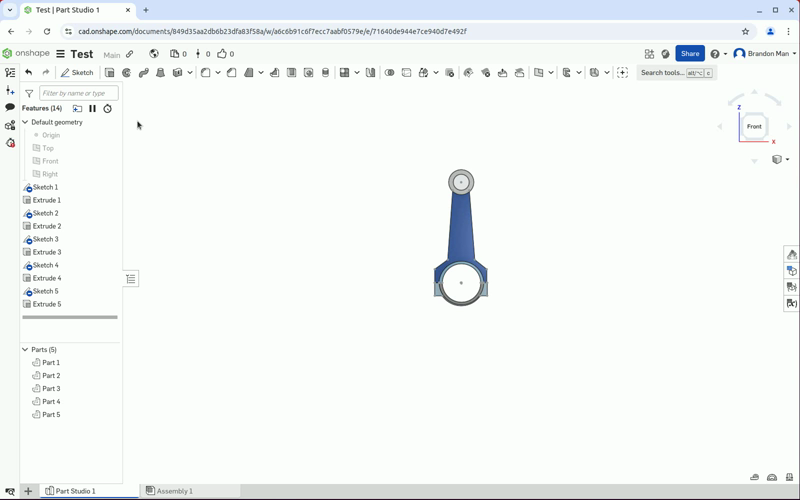
key(shift+h)
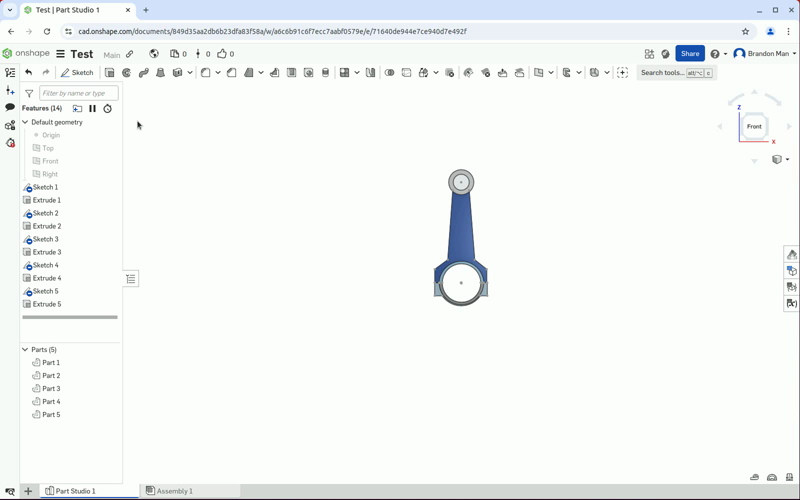
key(shift+7)
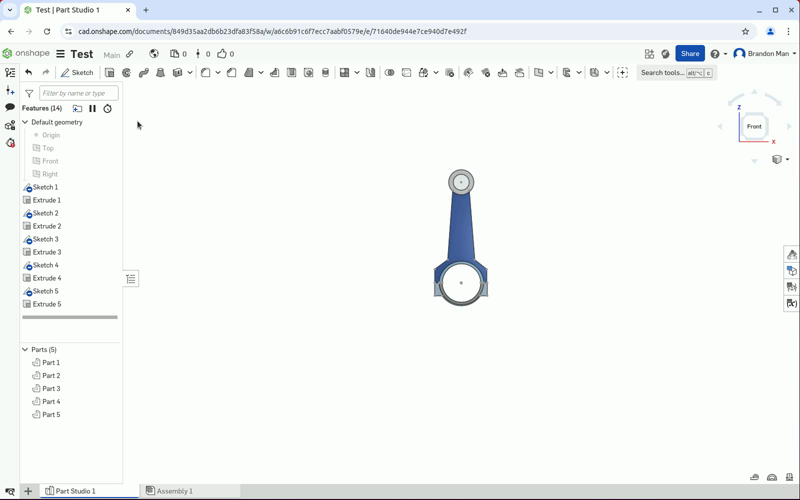
key(left, 2)
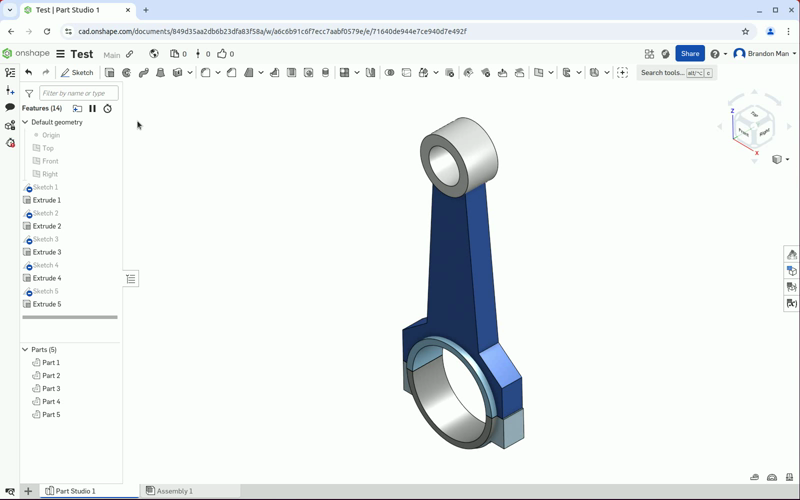
key(down, 2)
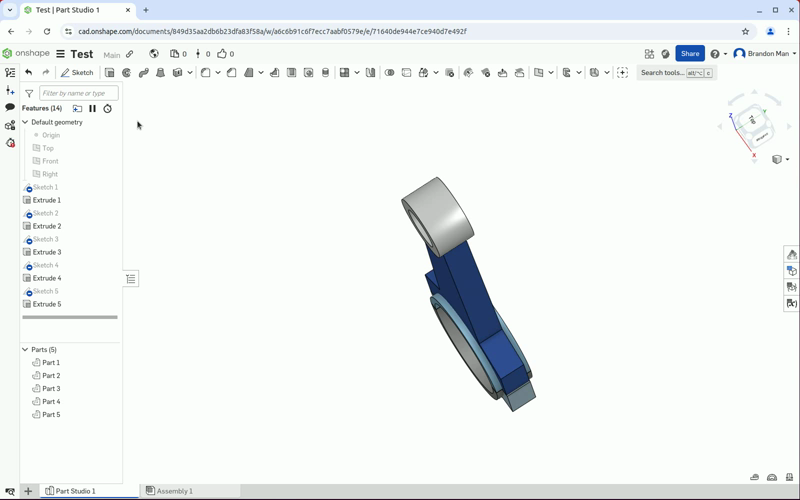
key(up, 2)
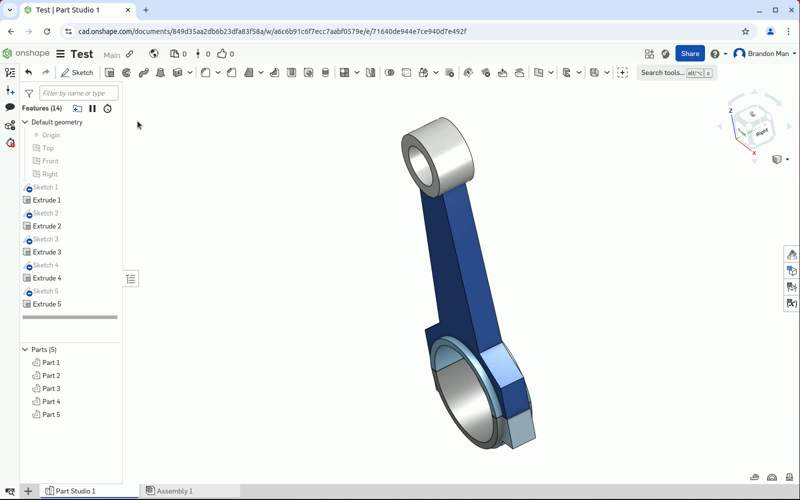
key(right, 2)
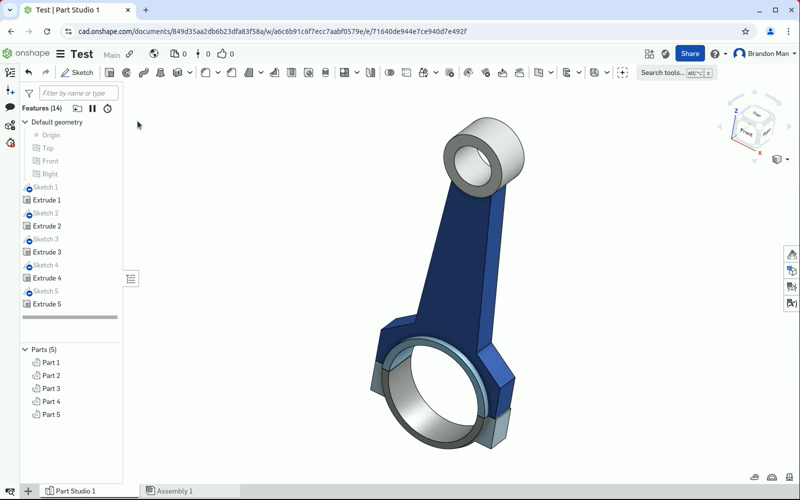
mouse_move(73, 189)
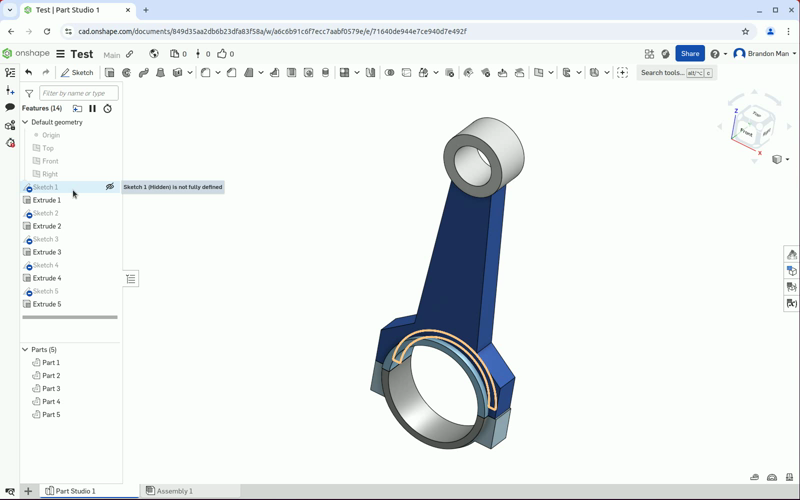
click(73, 189)